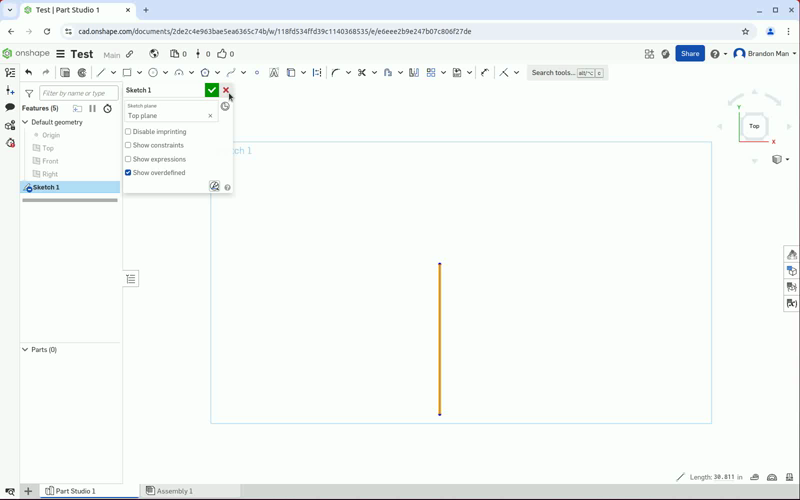
key(shift+h)
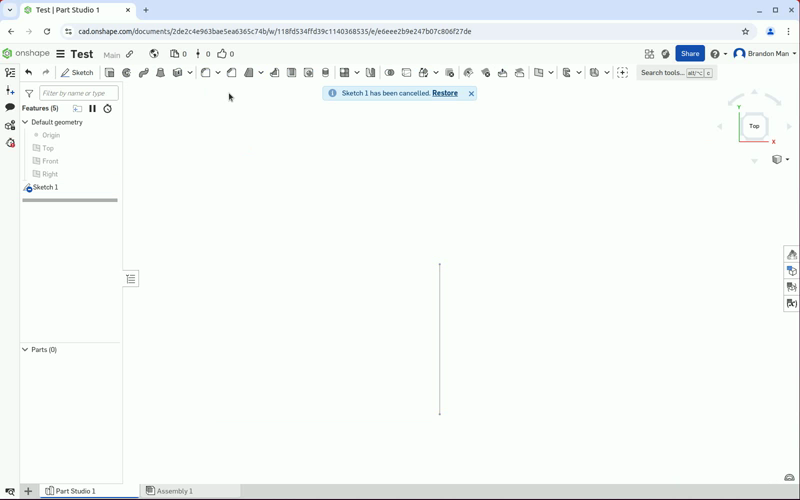
key(shift+s)
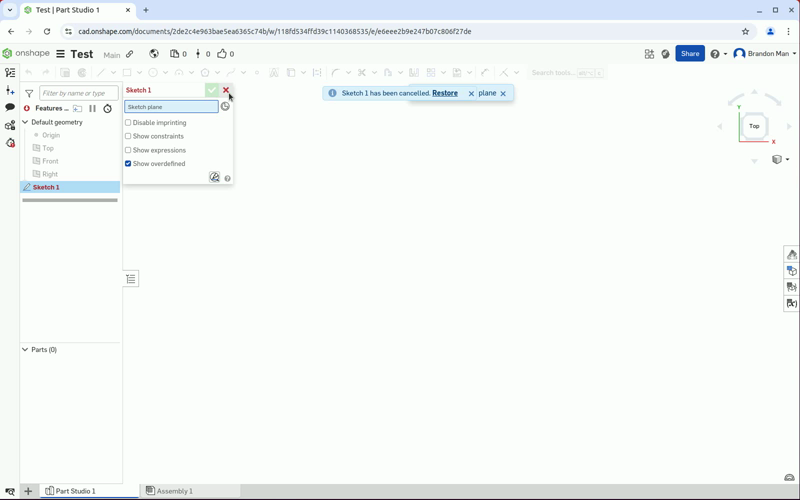
mouse_move(73, 150)
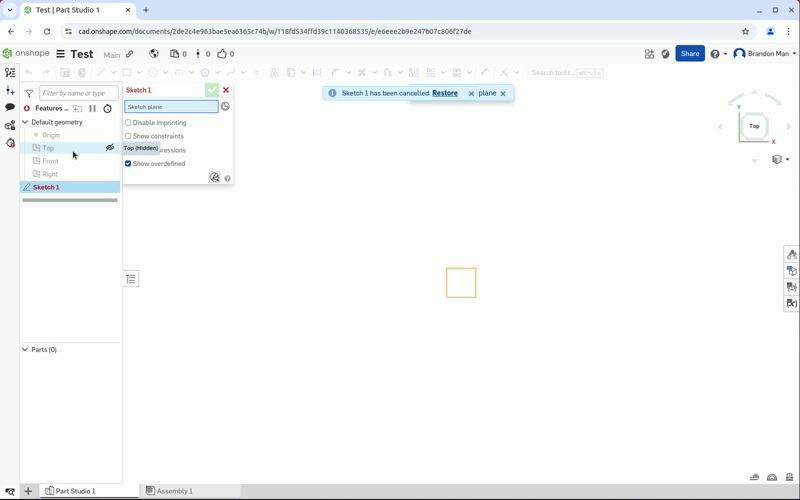
click(73, 150)
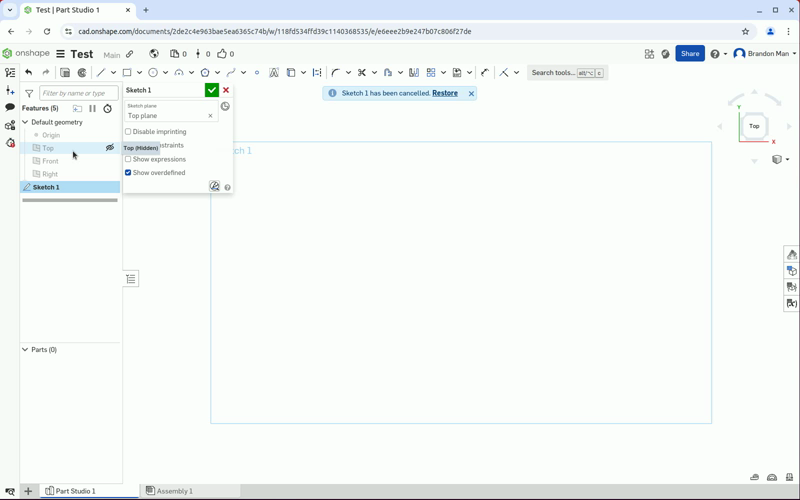
mouse_move(73, 352)
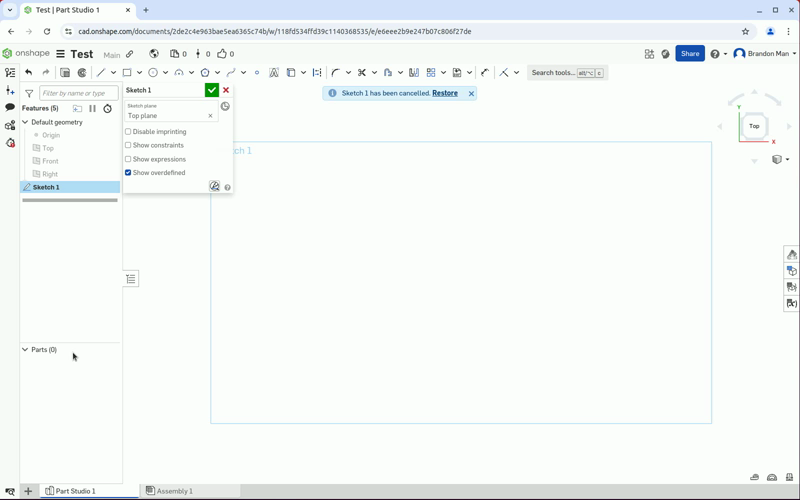
key(y)
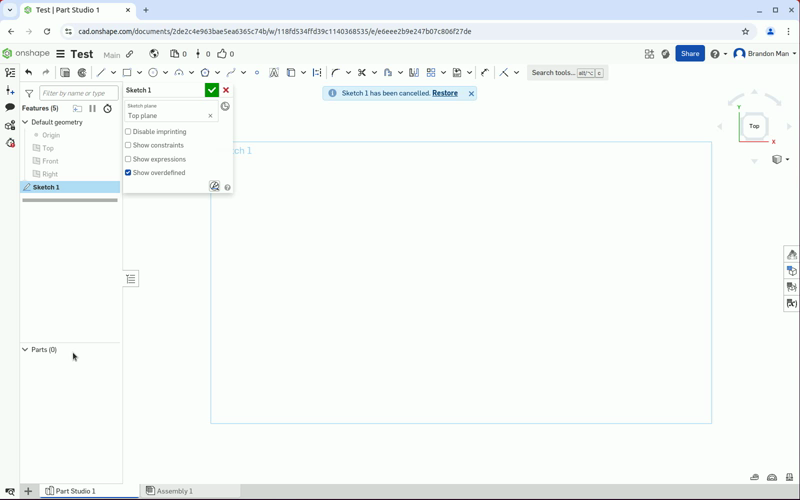
key(l)
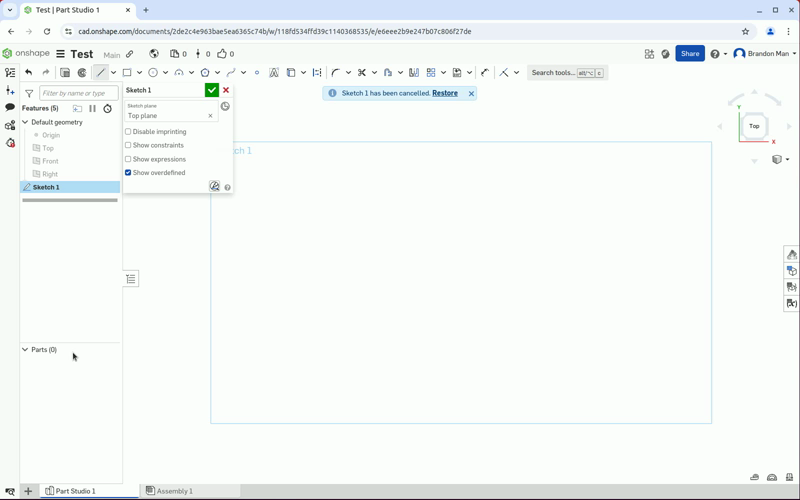
key_down(shift)
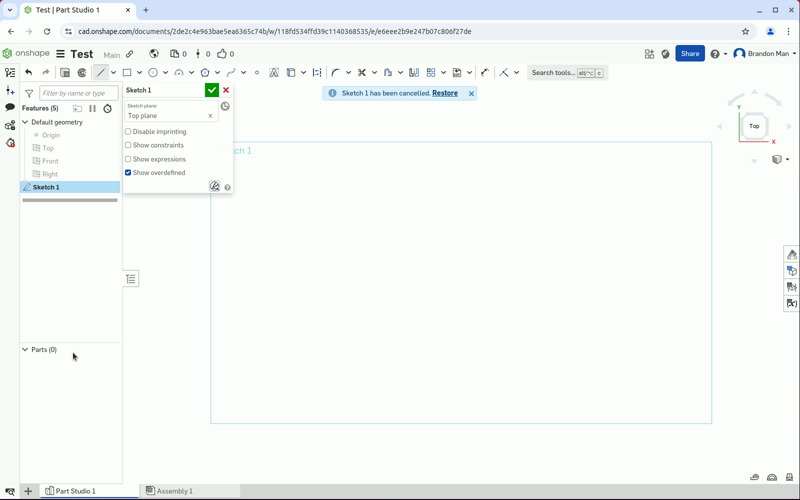
mouse_move(439, 297)
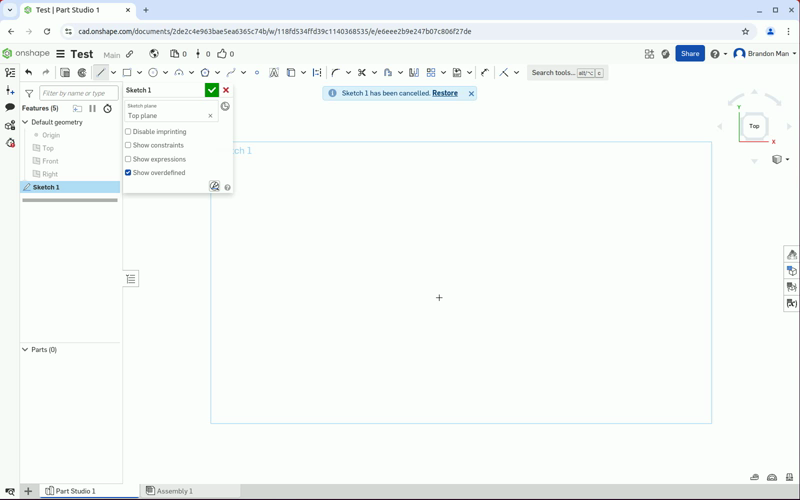
click(439, 297)
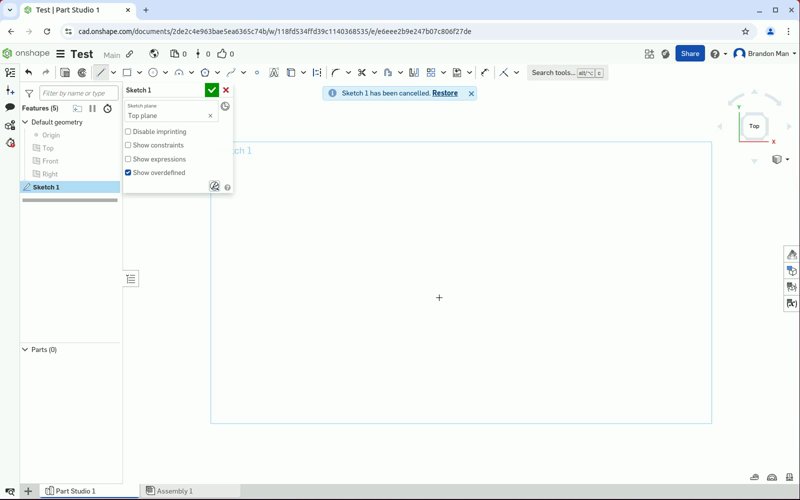
key_up(shift)
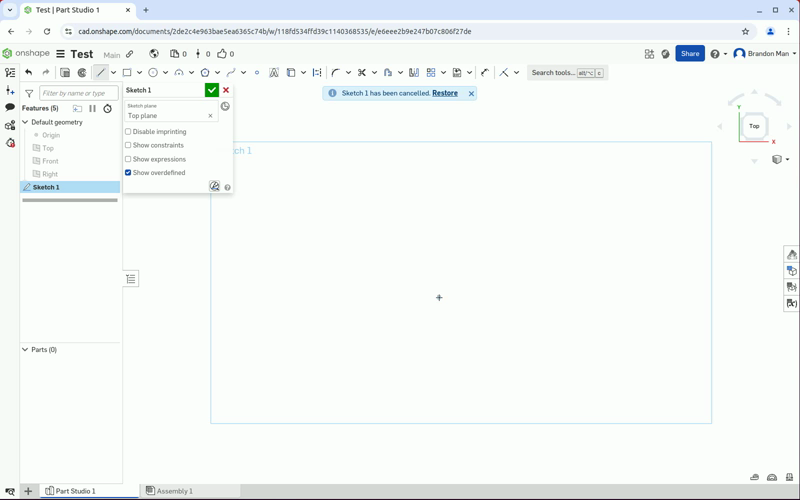
key_down(shift)
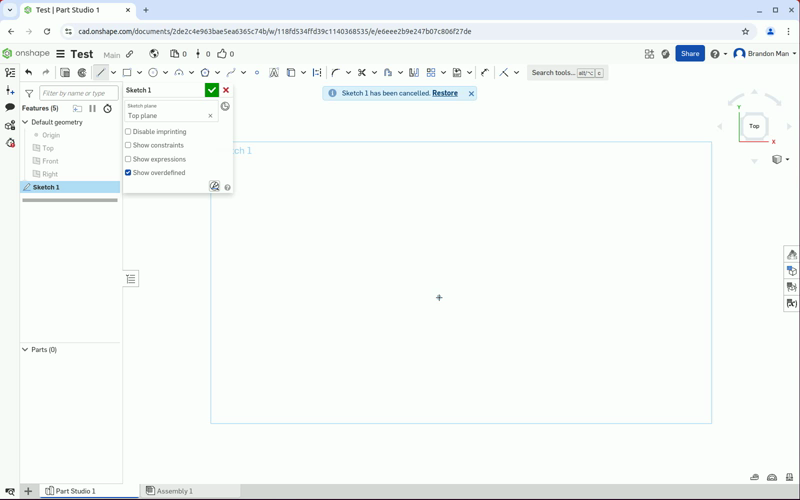
mouse_move(469, 297)
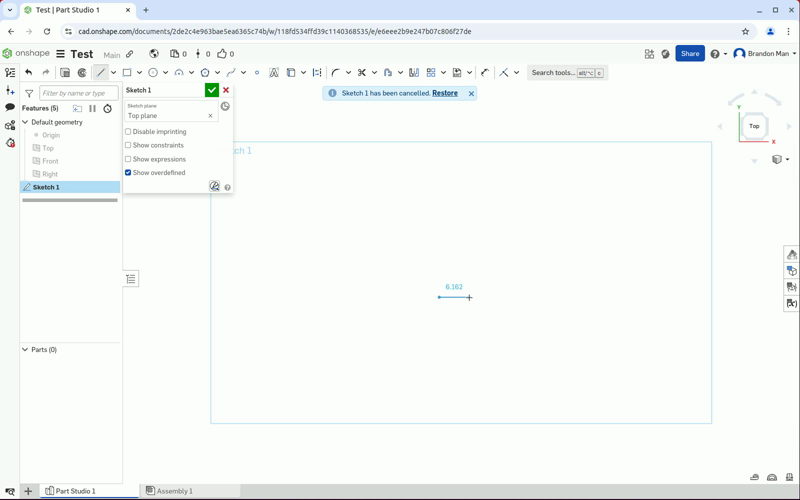
mouse_move(450, 297)
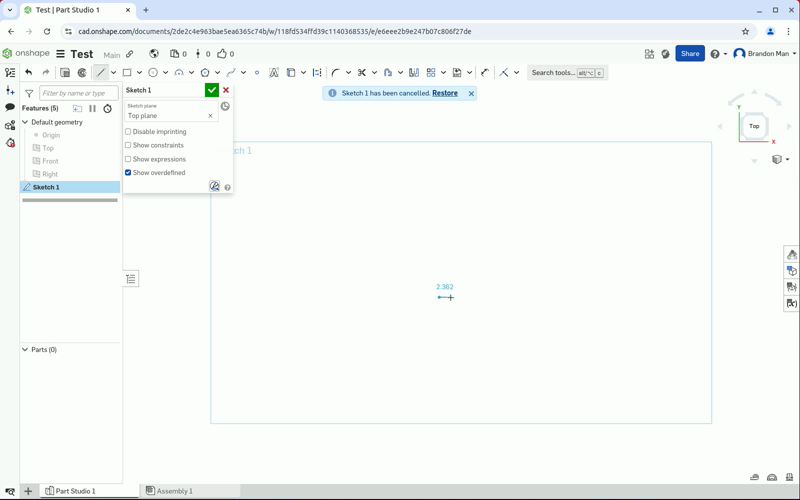
click(450, 297)
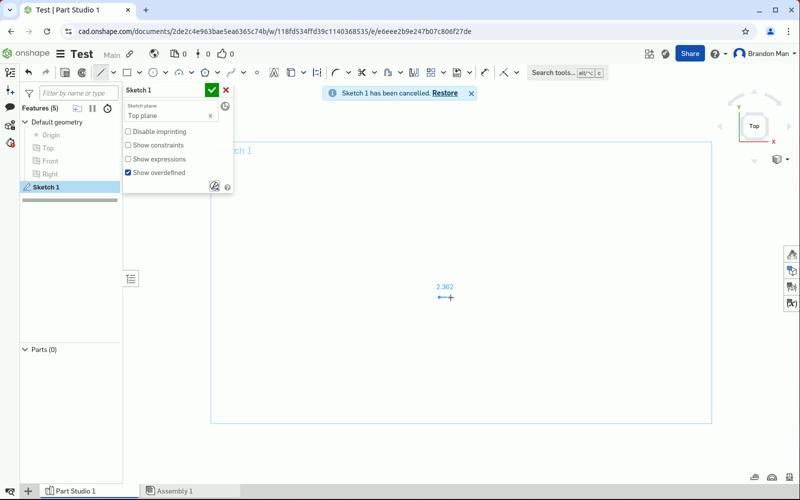
key_up(shift)
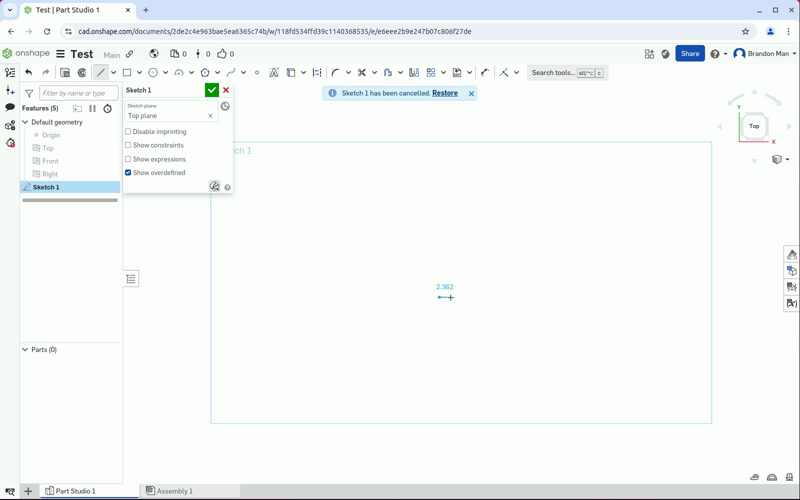
key_down(shift)
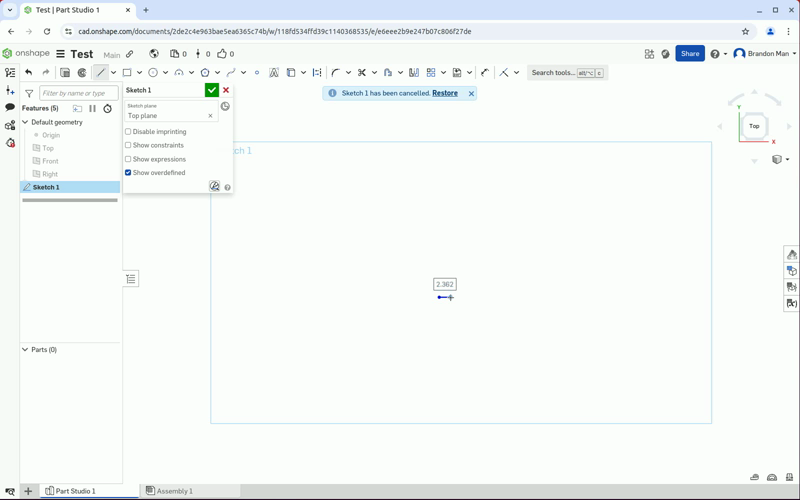
mouse_move(480, 297)
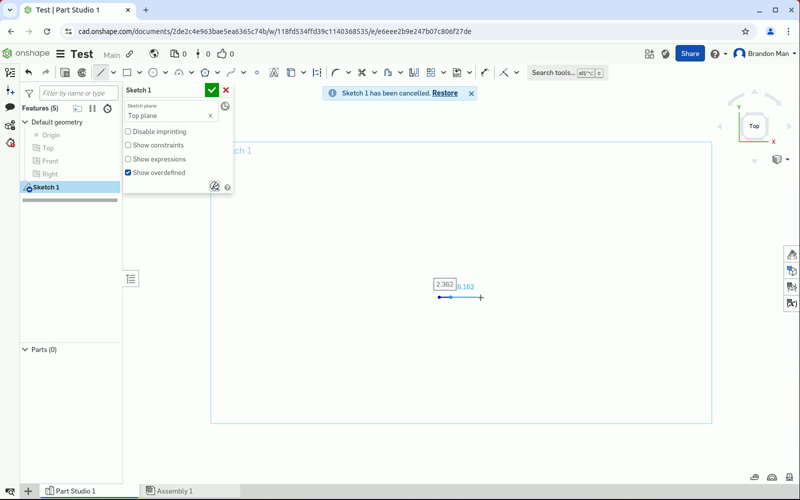
mouse_move(450, 286)
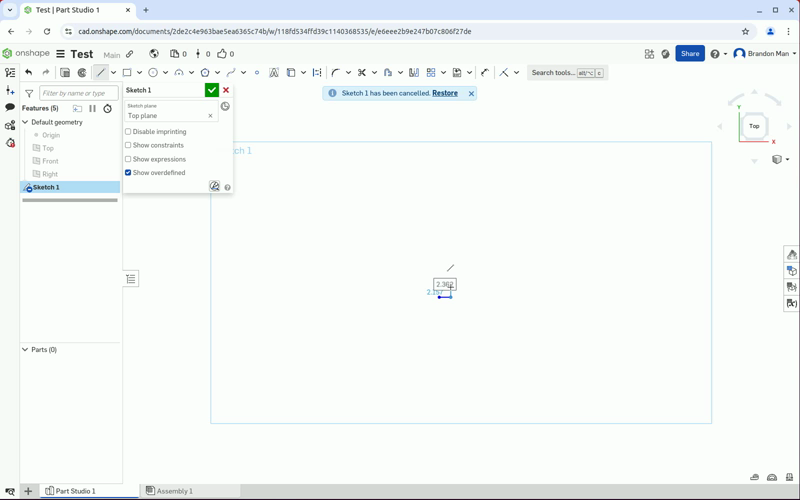
click(450, 286)
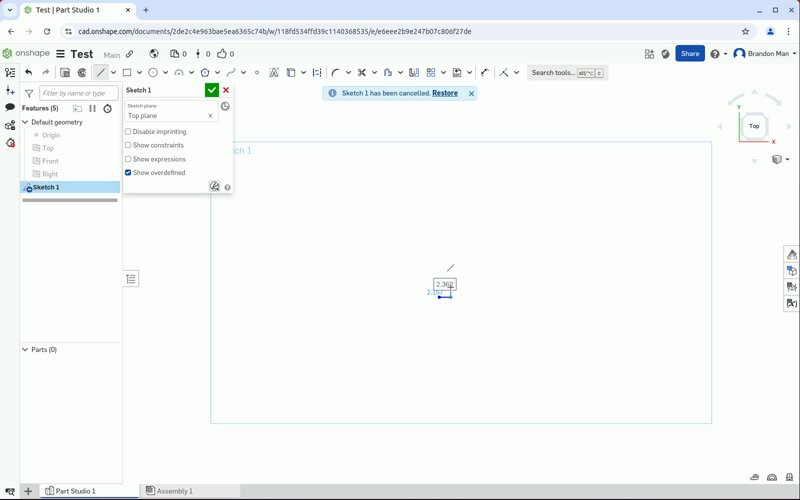
key_up(shift)
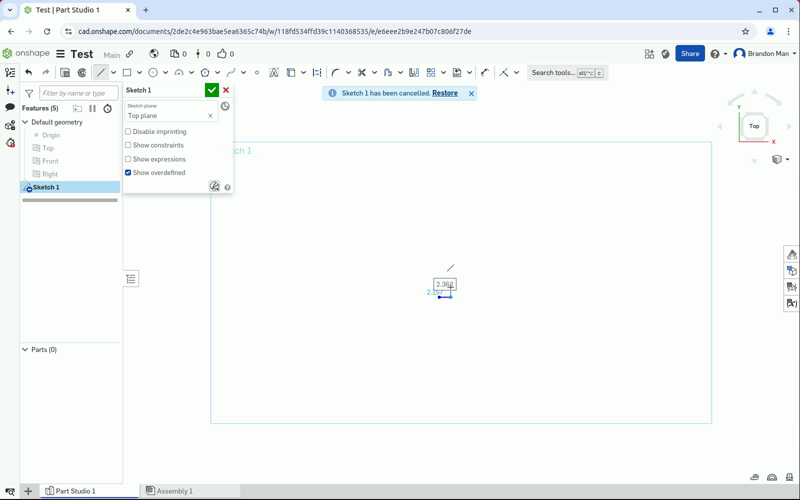
key_down(shift)
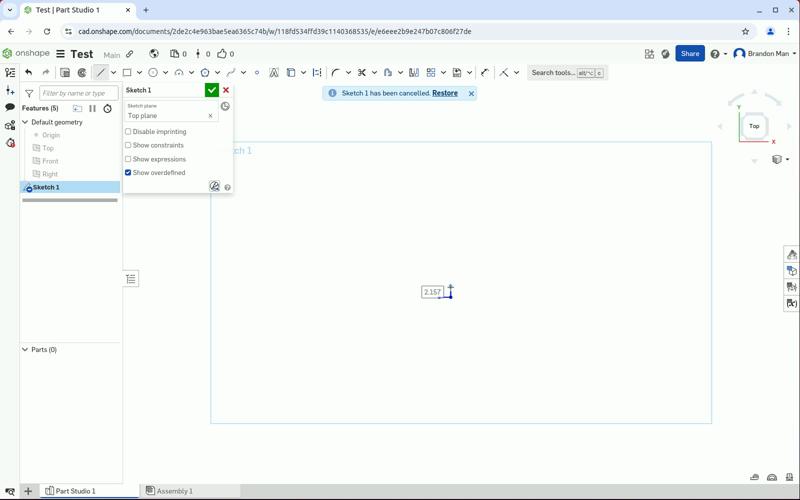
mouse_move(480, 286)
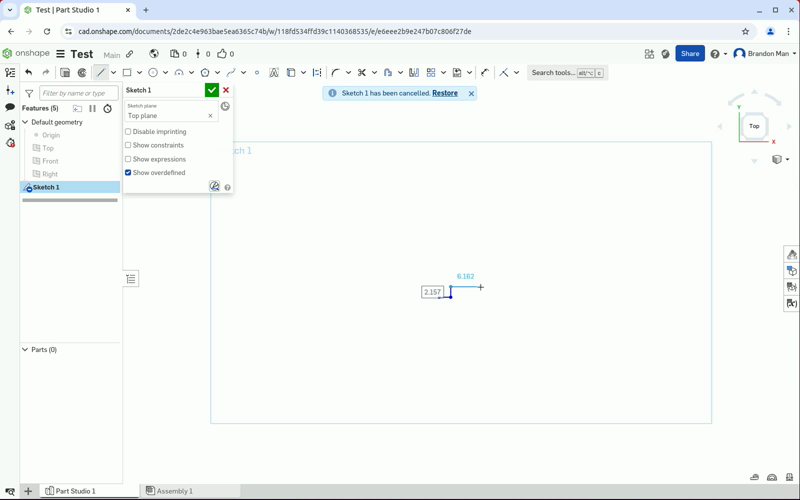
mouse_move(448, 286)
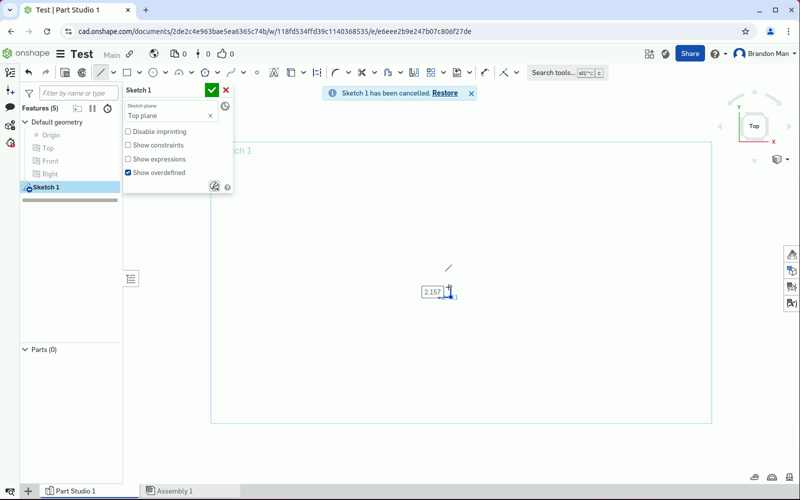
scroll(6)
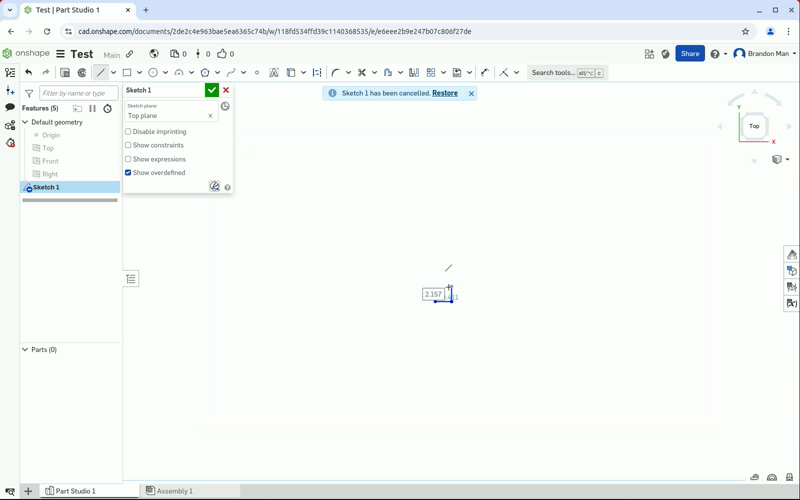
scroll(6)
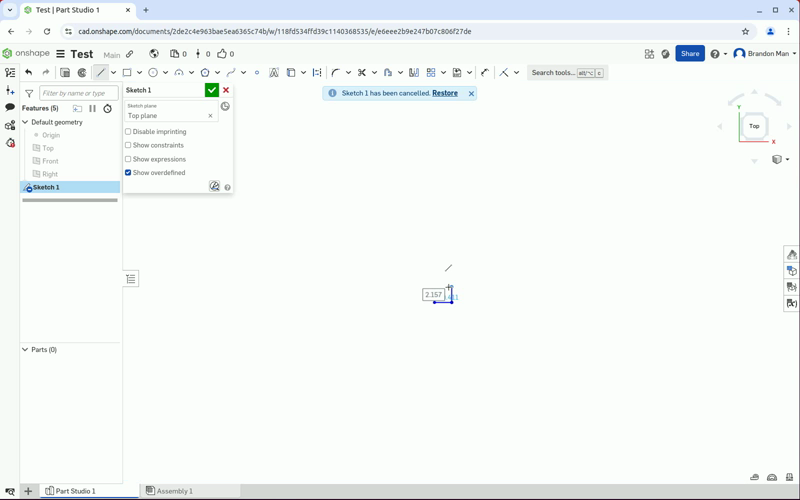
scroll(6)
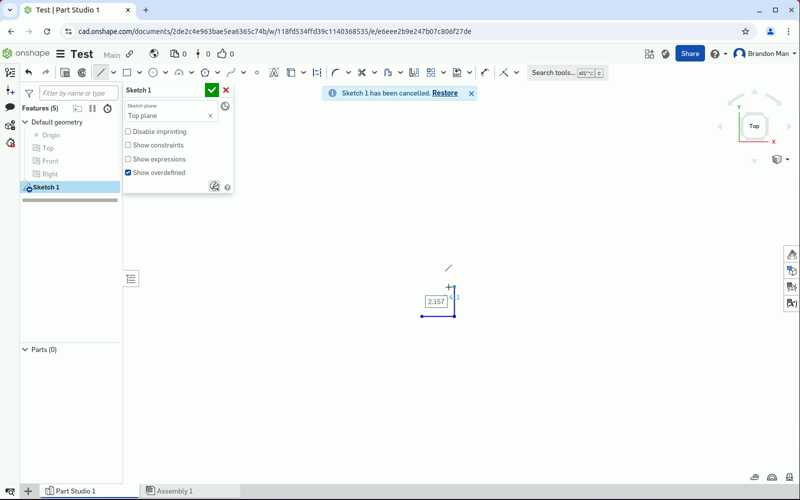
scroll(6)
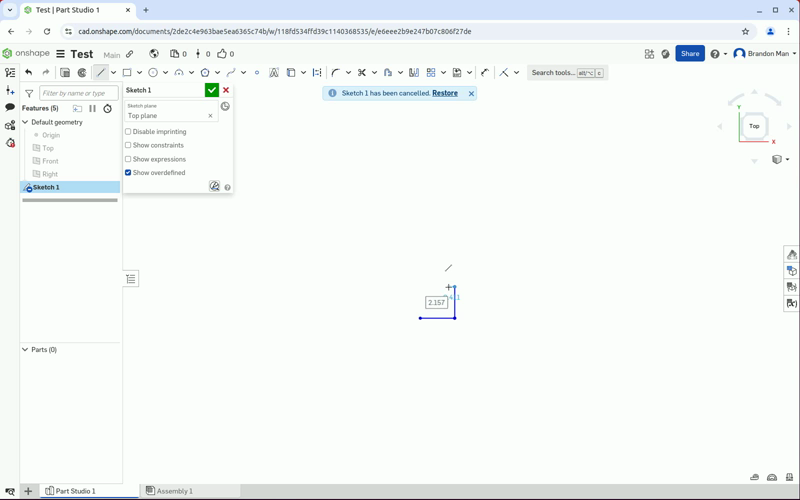
scroll(6)
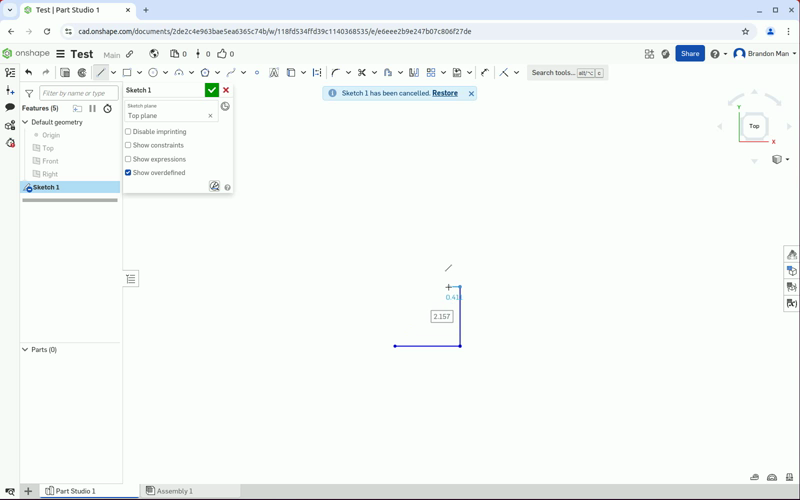
scroll(6)
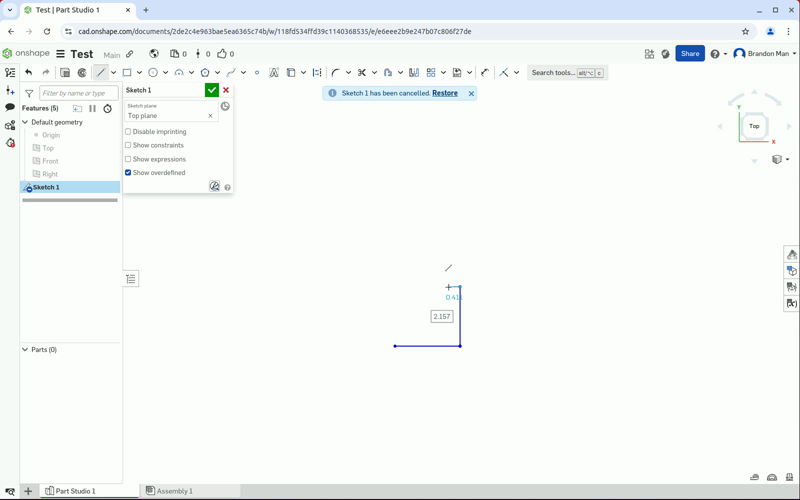
scroll(6)
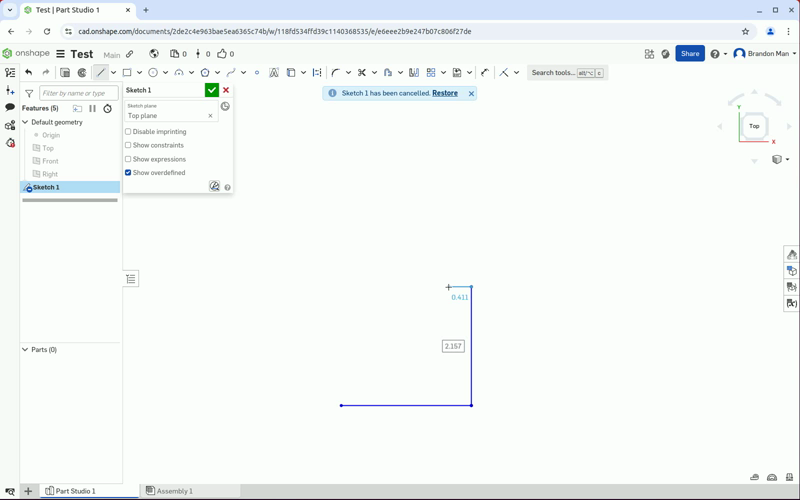
click(448, 286)
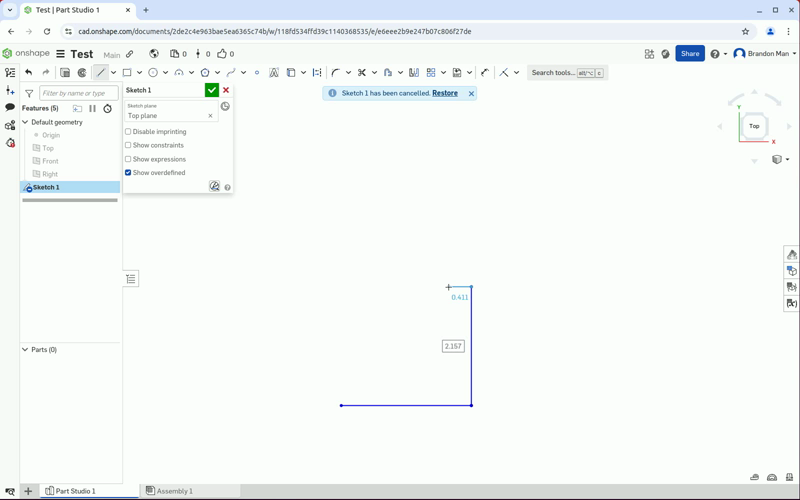
scroll(-6)
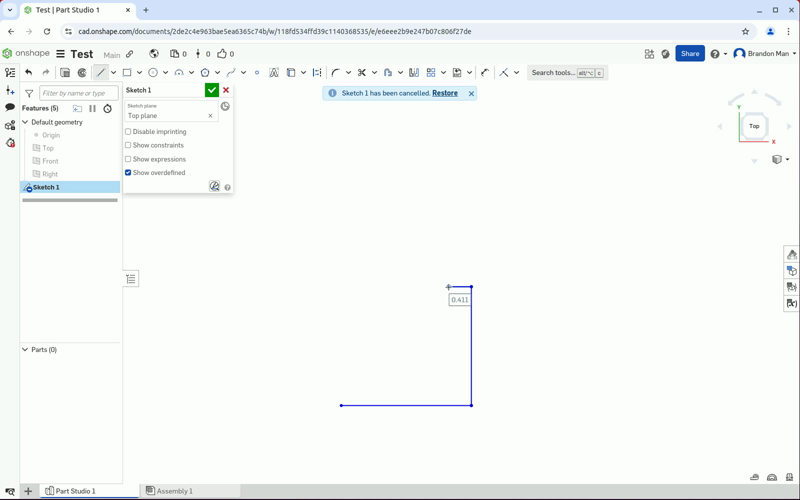
scroll(-6)
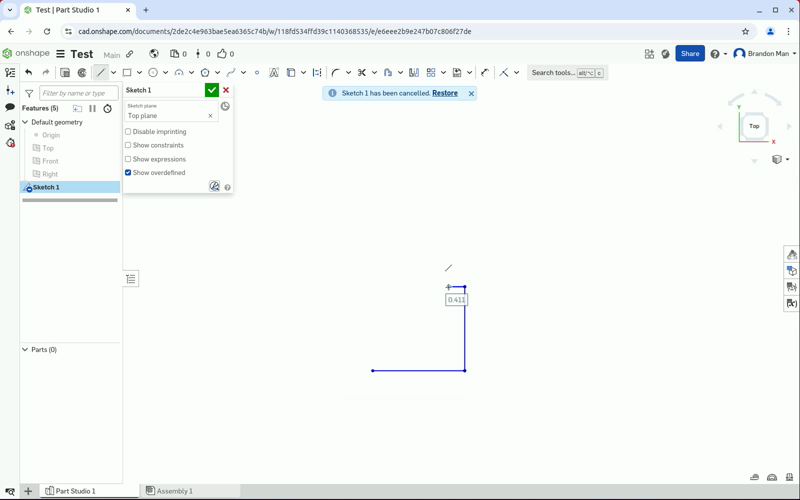
scroll(-6)
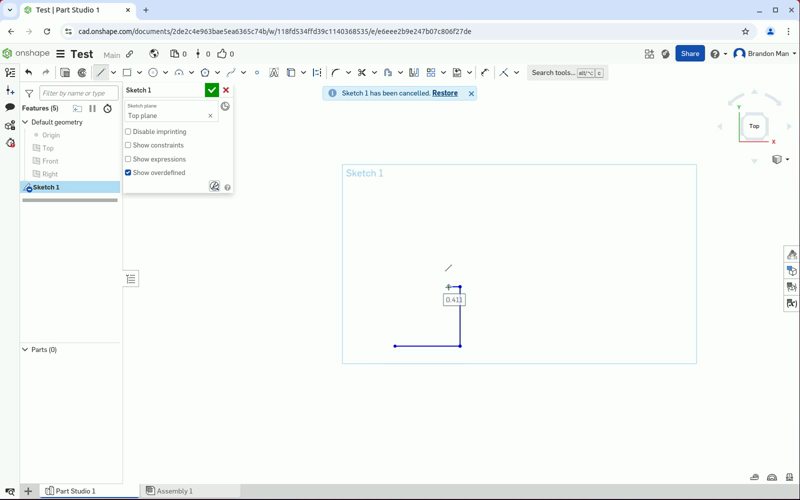
scroll(-6)
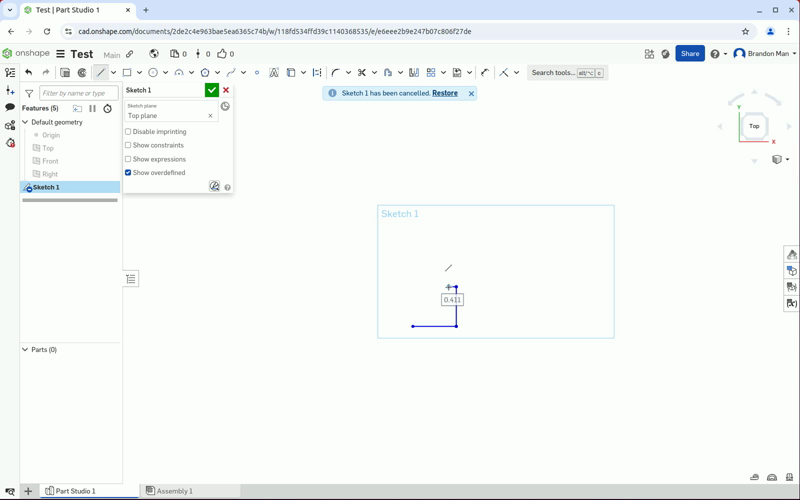
scroll(-6)
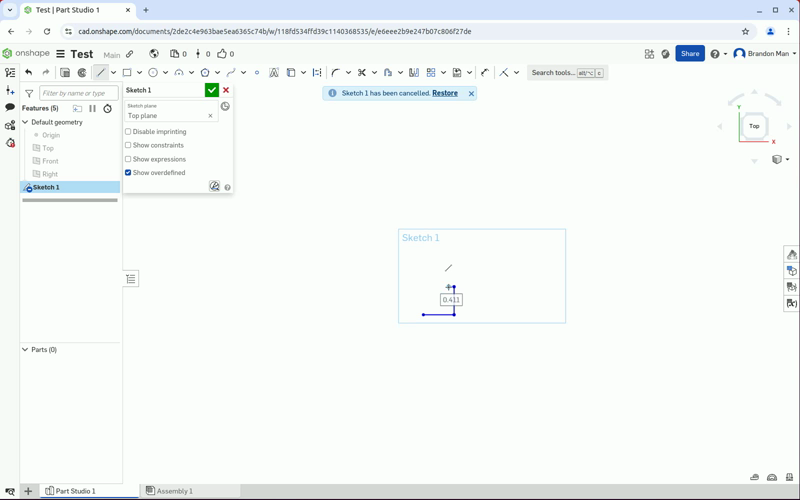
scroll(-6)
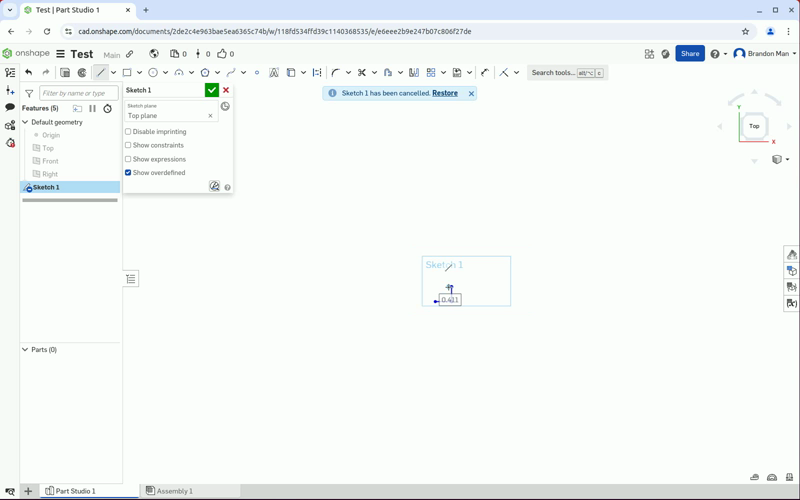
scroll(-6)
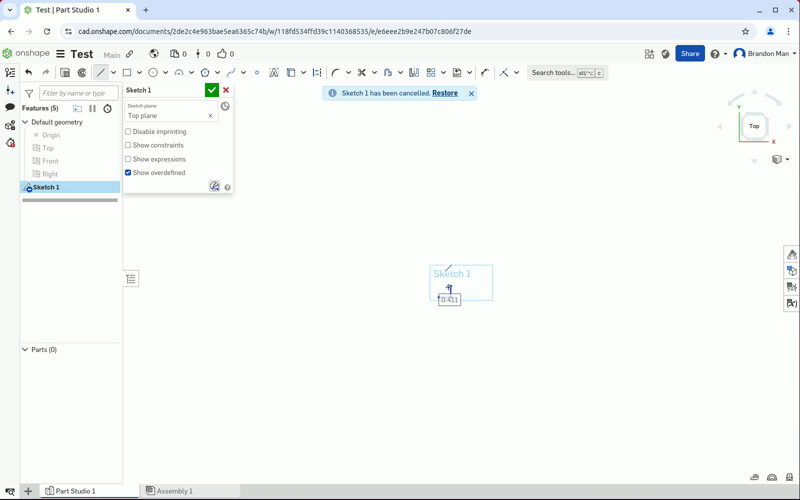
key_up(shift)
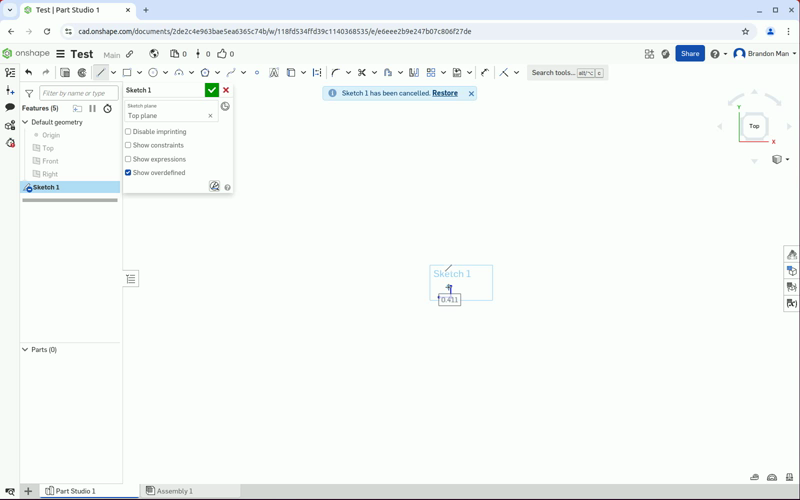
key_down(shift)
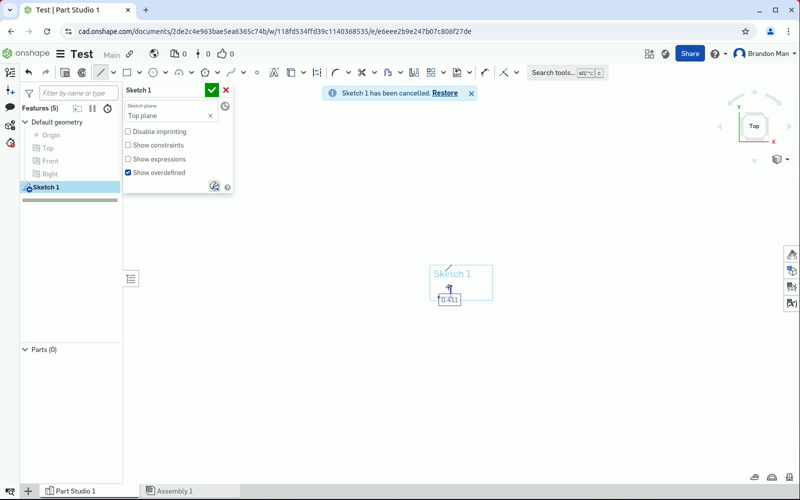
mouse_move(478, 286)
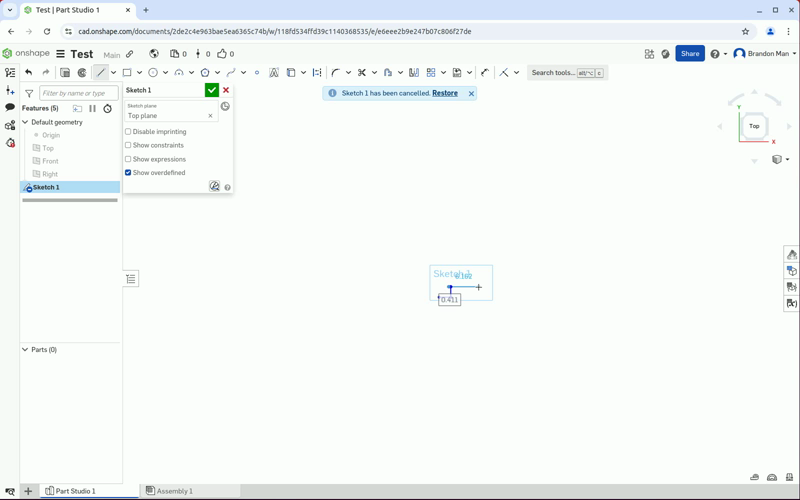
mouse_move(448, 278)
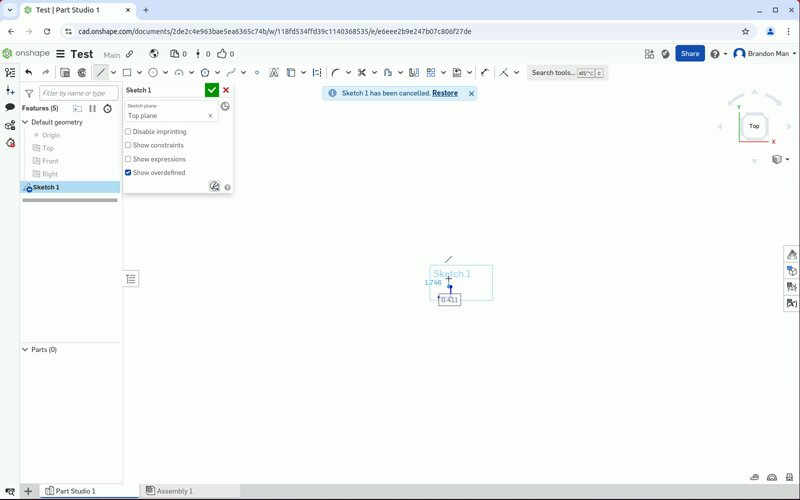
click(448, 278)
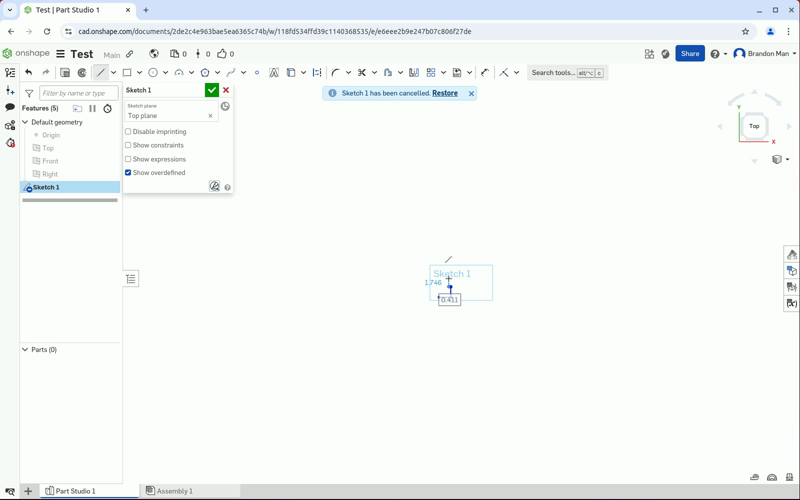
key_up(shift)
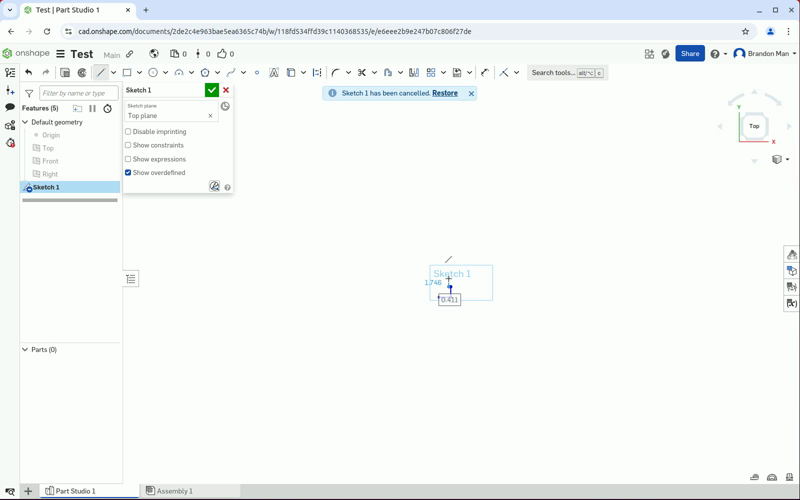
key_down(shift)
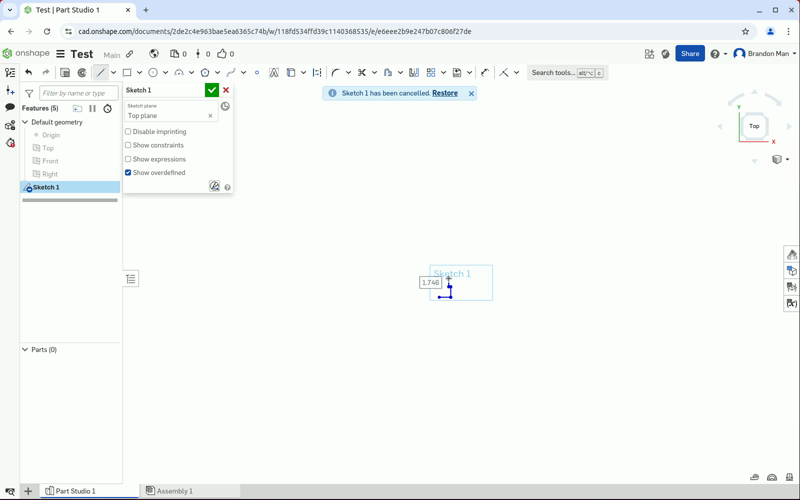
mouse_move(478, 278)
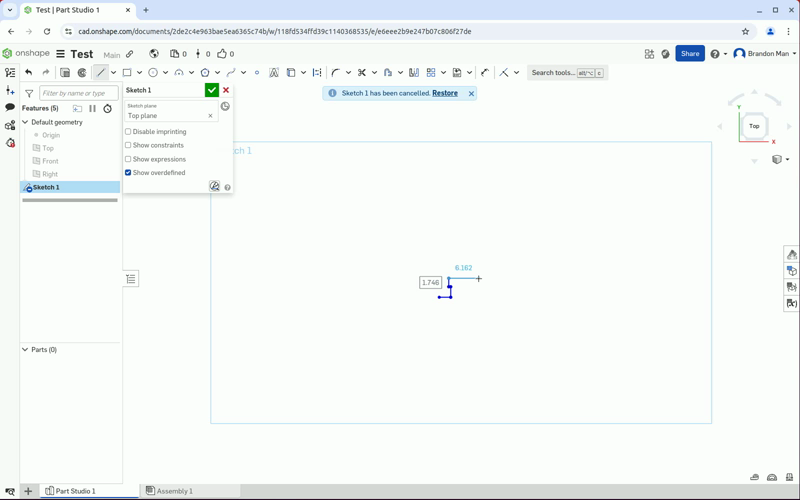
mouse_move(441, 278)
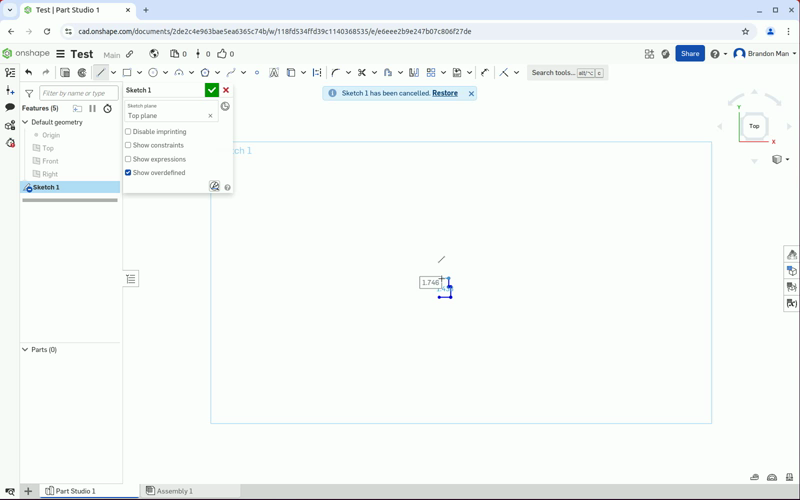
scroll(6)
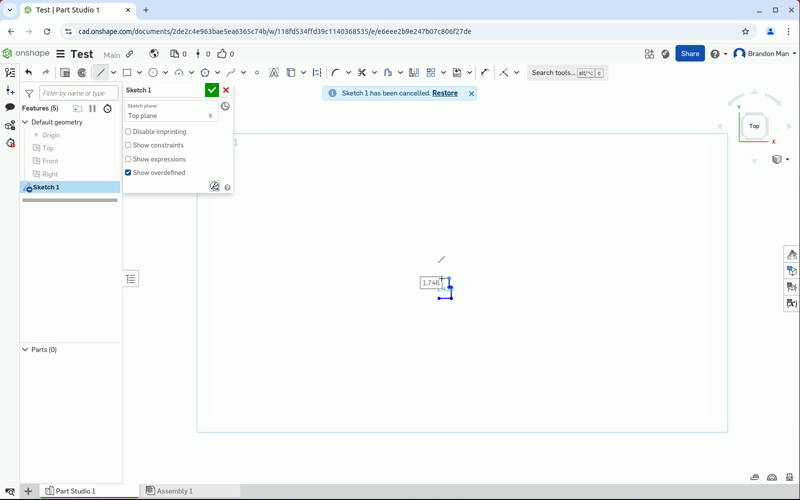
scroll(6)
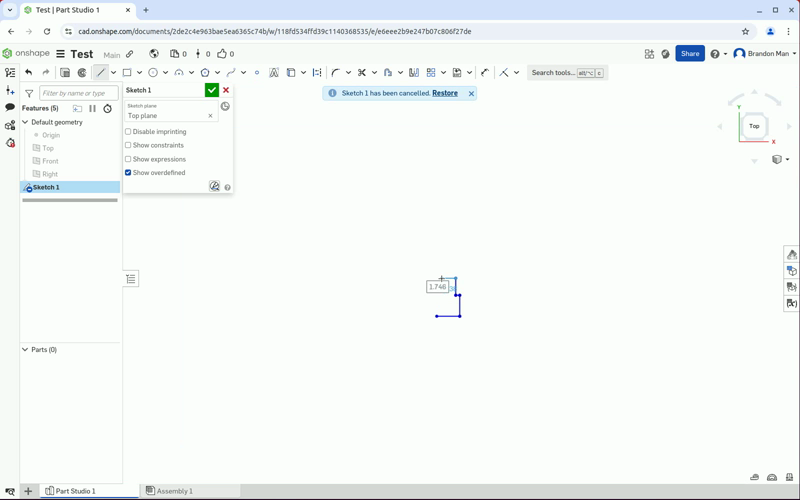
scroll(6)
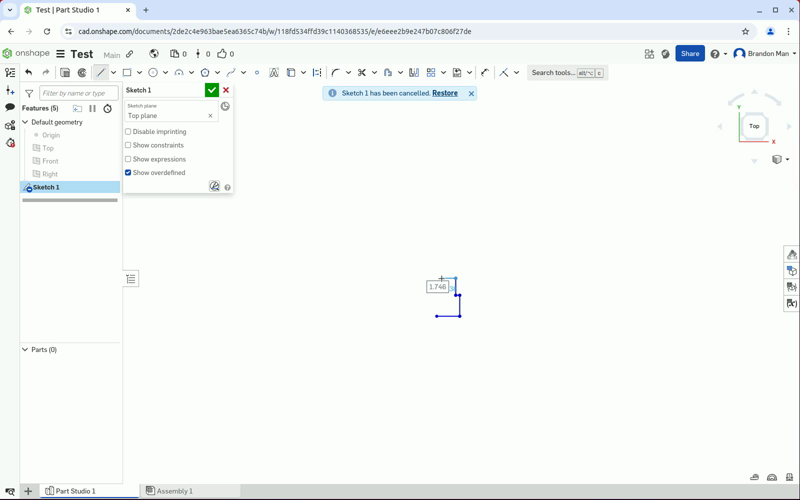
scroll(6)
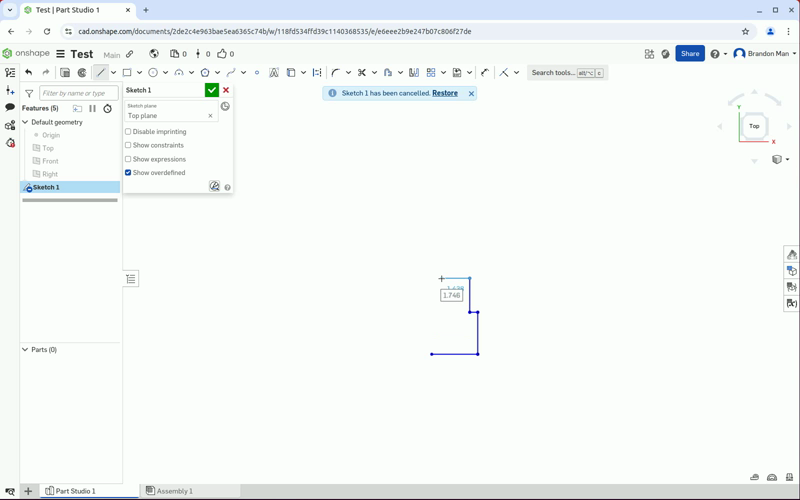
scroll(6)
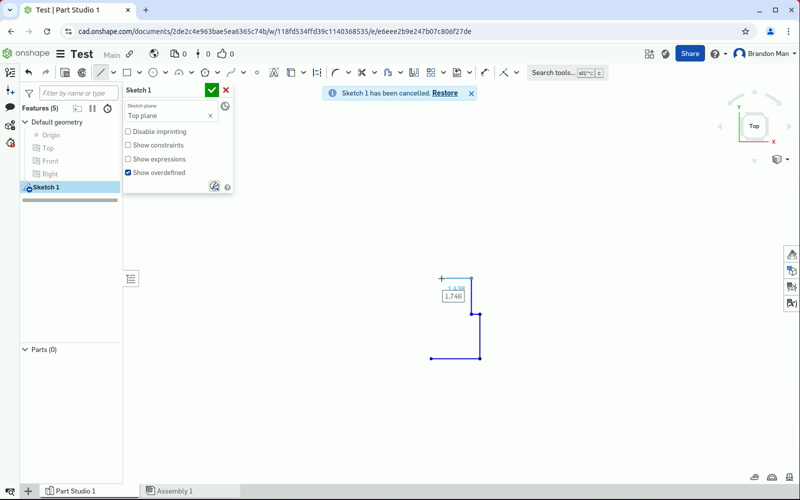
scroll(6)
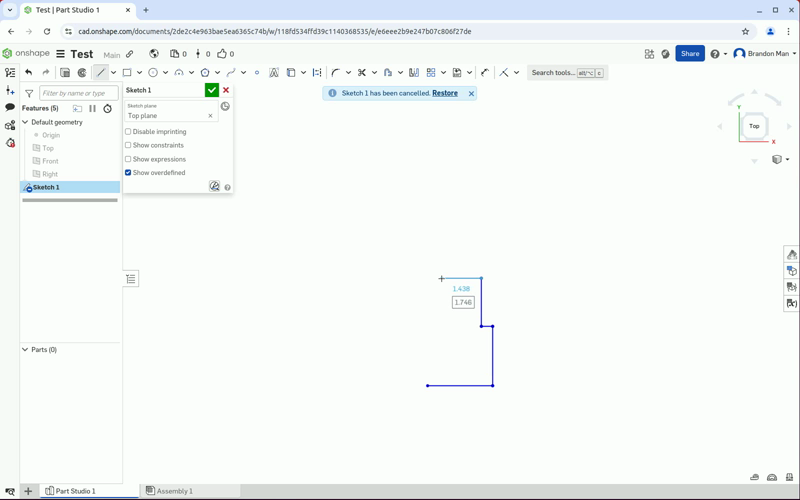
scroll(6)
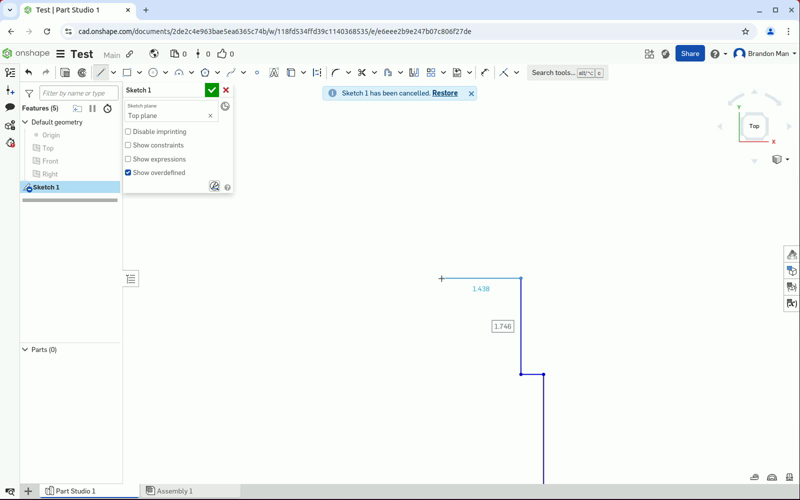
click(441, 278)
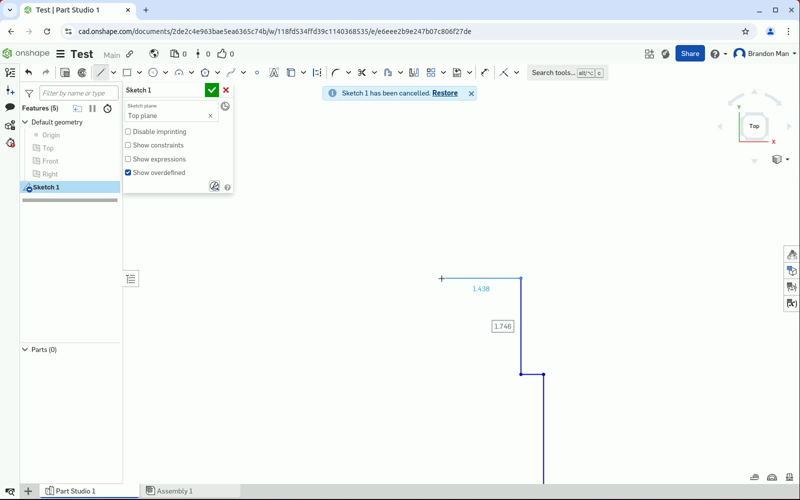
scroll(-6)
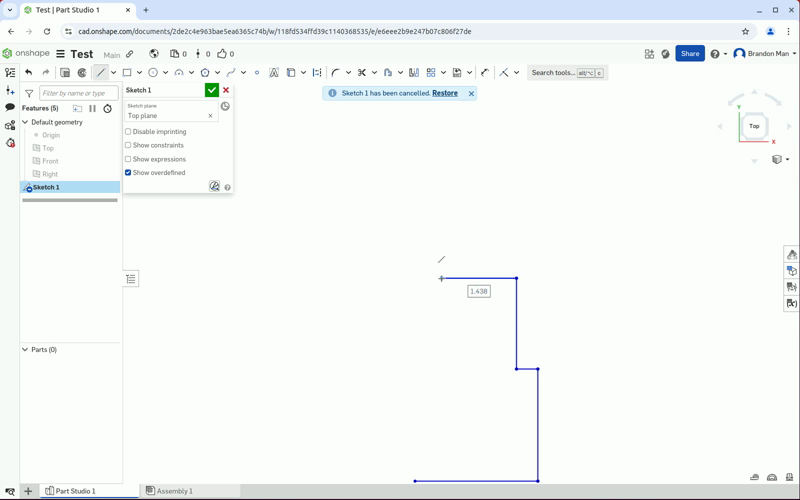
scroll(-6)
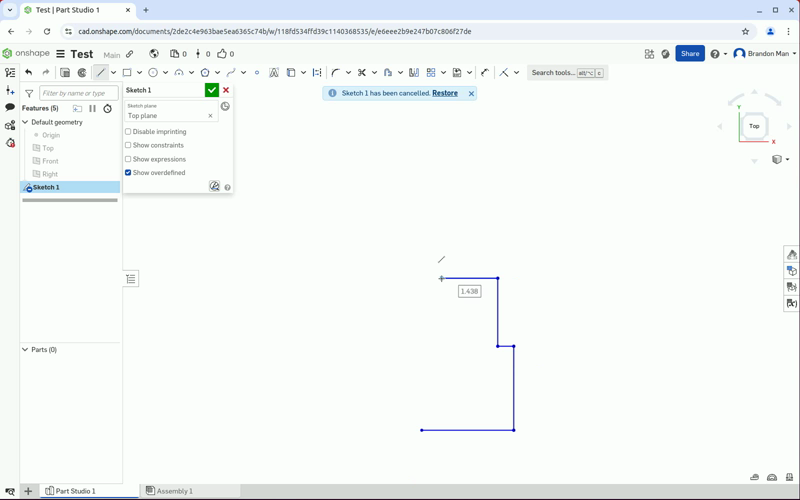
scroll(-6)
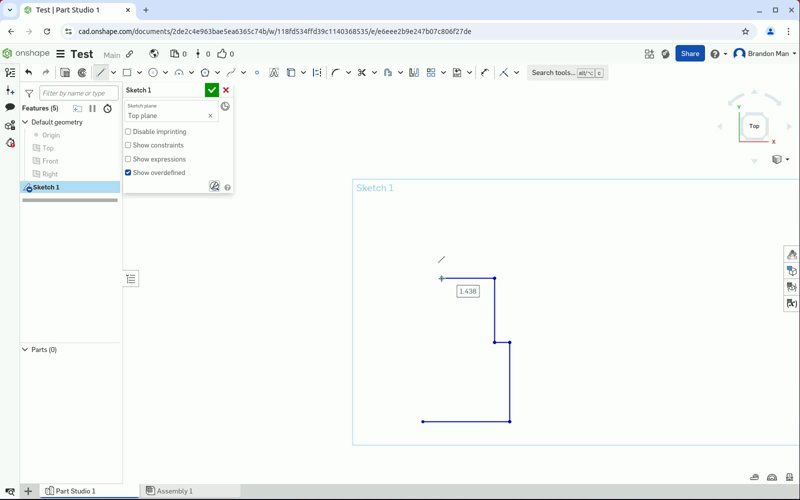
scroll(-6)
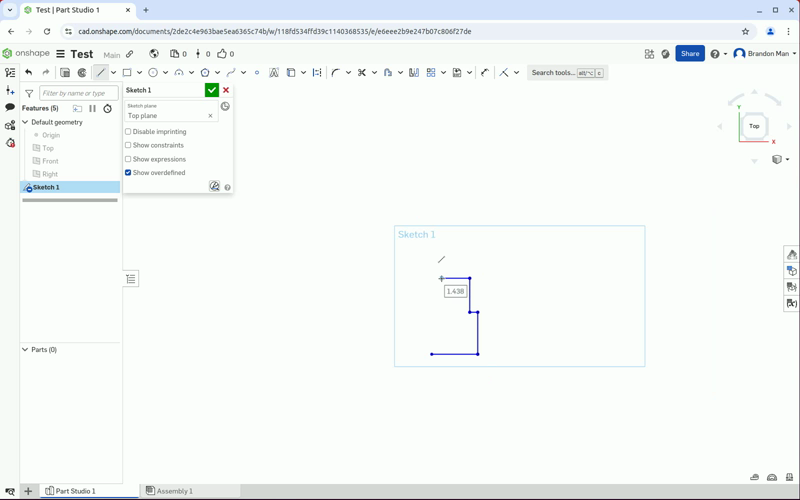
scroll(-6)
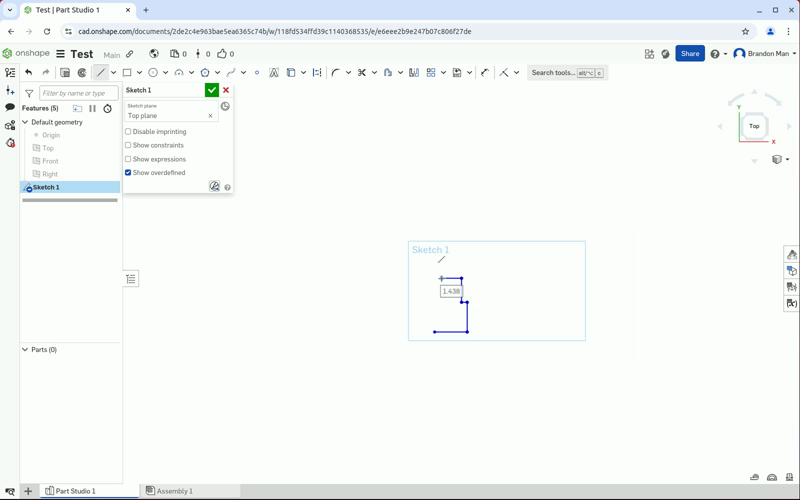
scroll(-6)
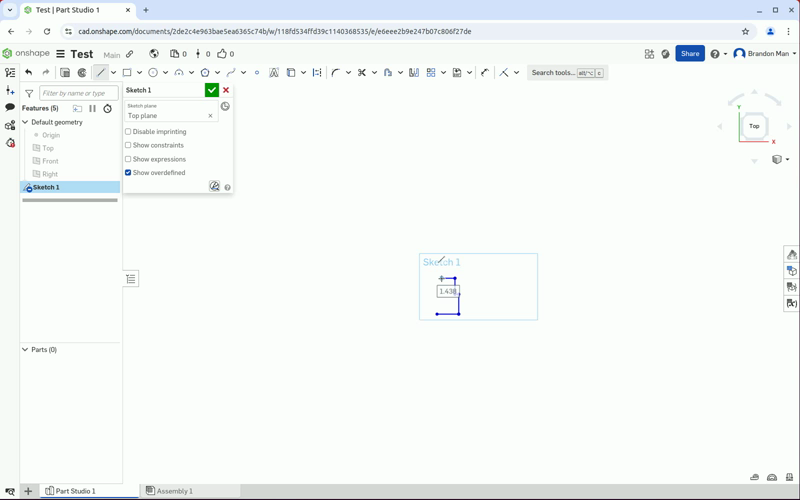
scroll(-6)
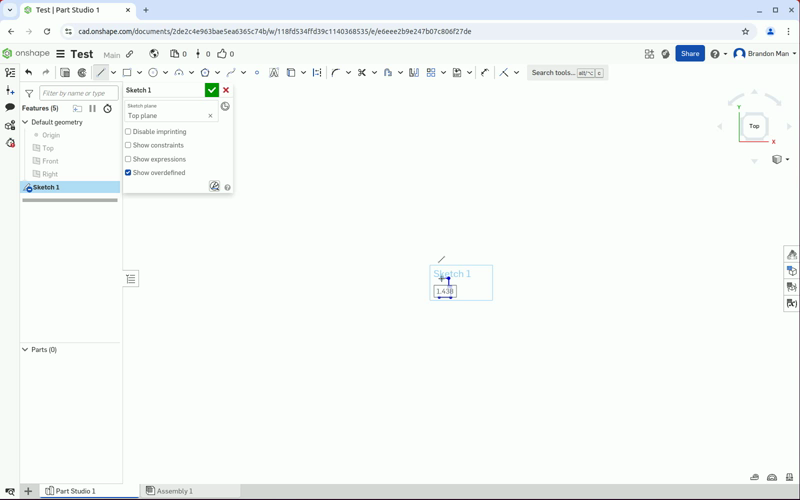
key_up(shift)
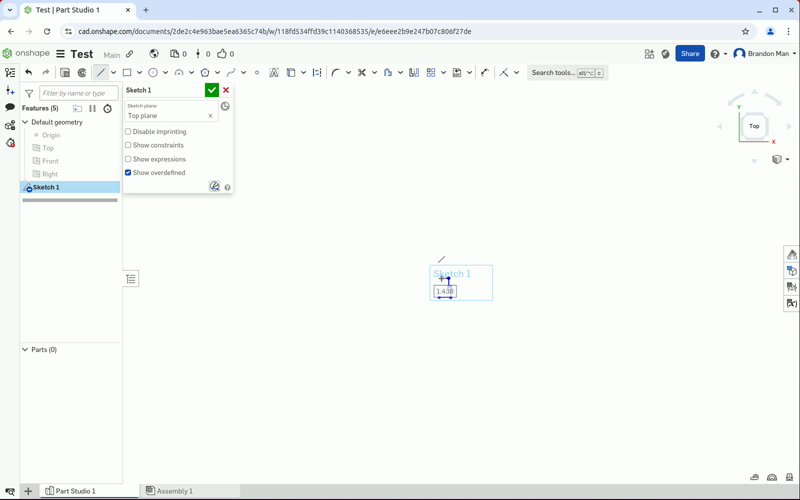
key_down(shift)
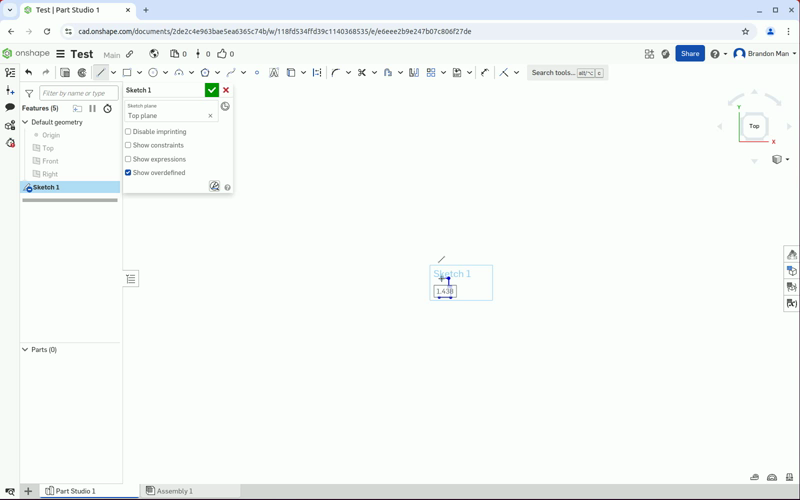
mouse_move(471, 278)
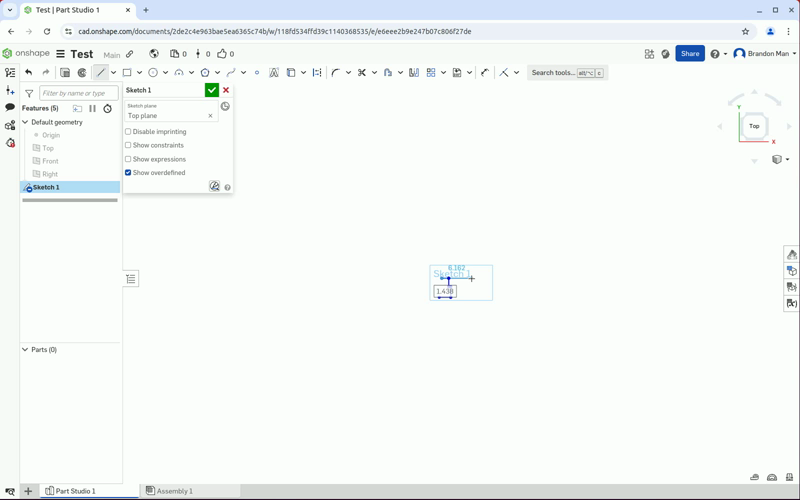
mouse_move(441, 286)
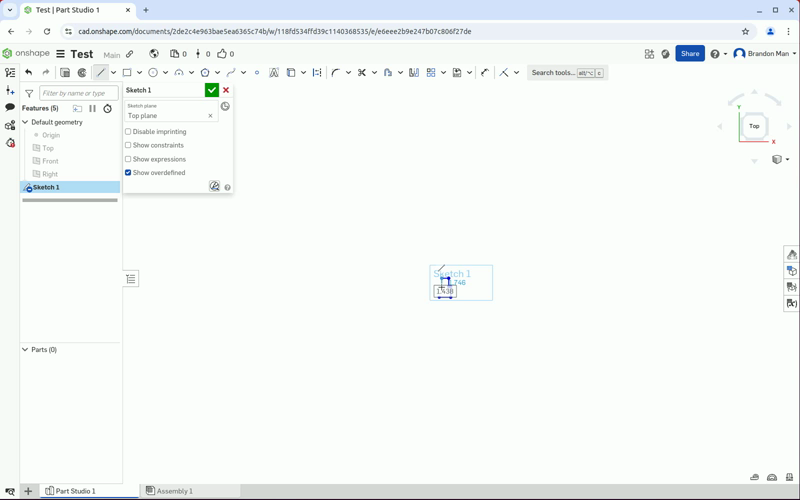
click(441, 286)
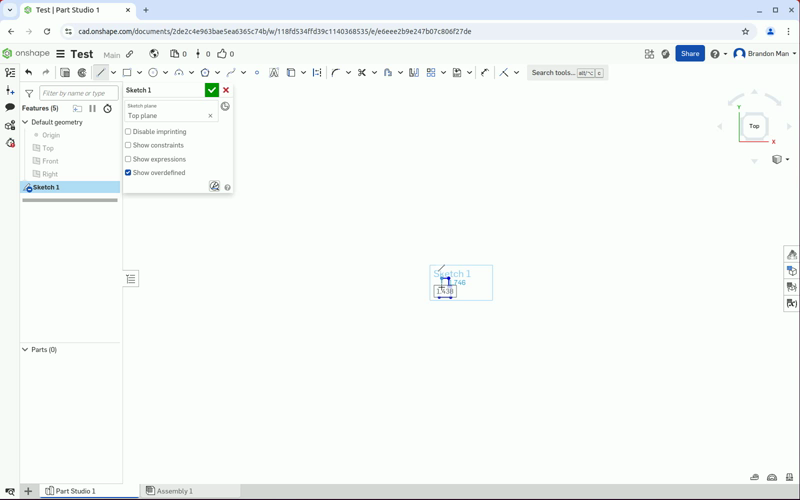
key_up(shift)
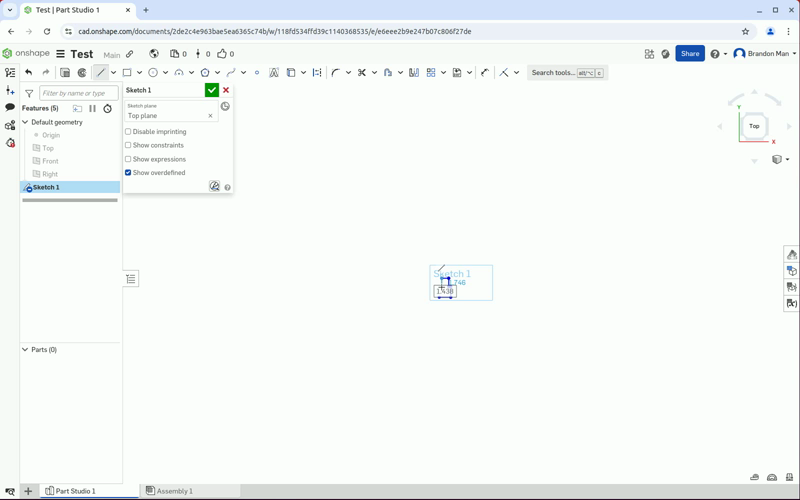
key_down(shift)
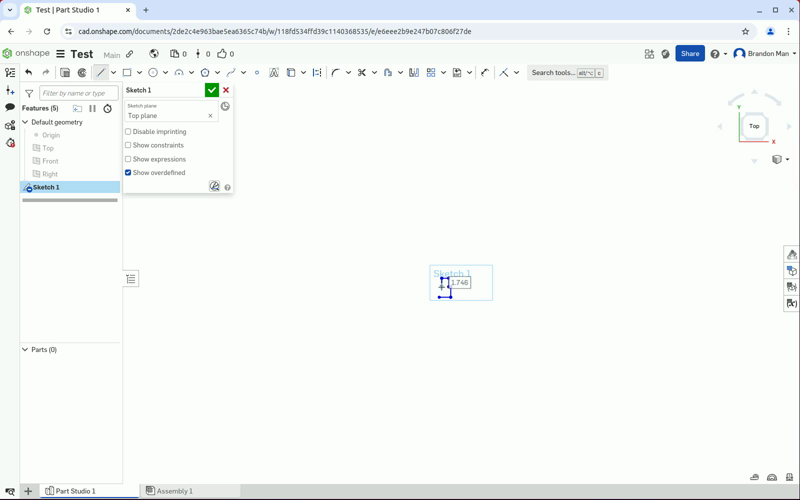
mouse_move(471, 286)
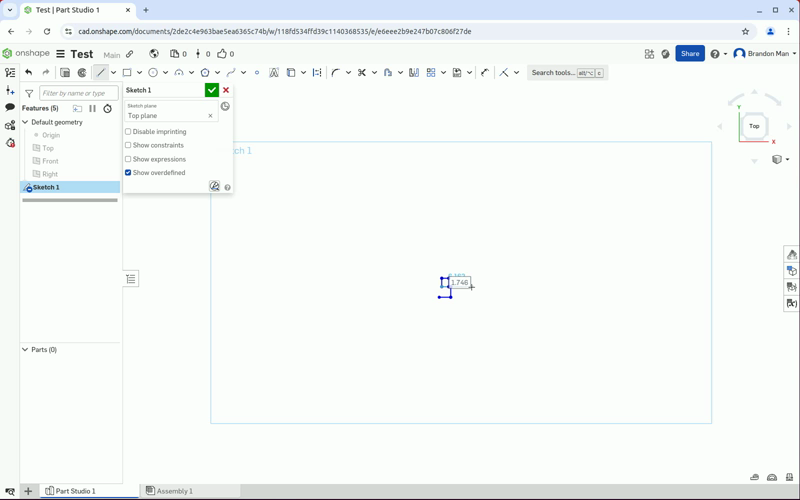
mouse_move(439, 286)
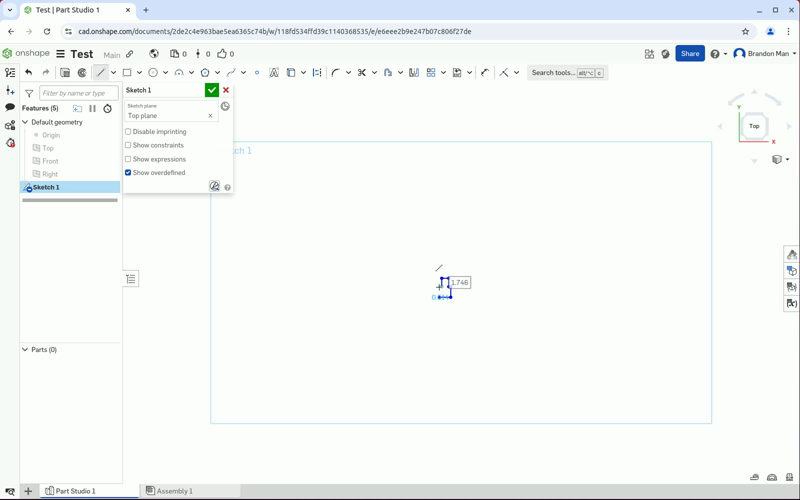
scroll(6)
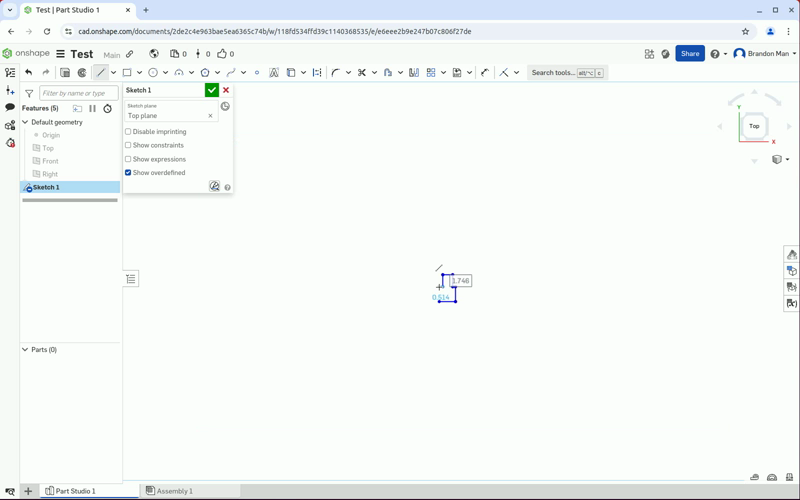
scroll(6)
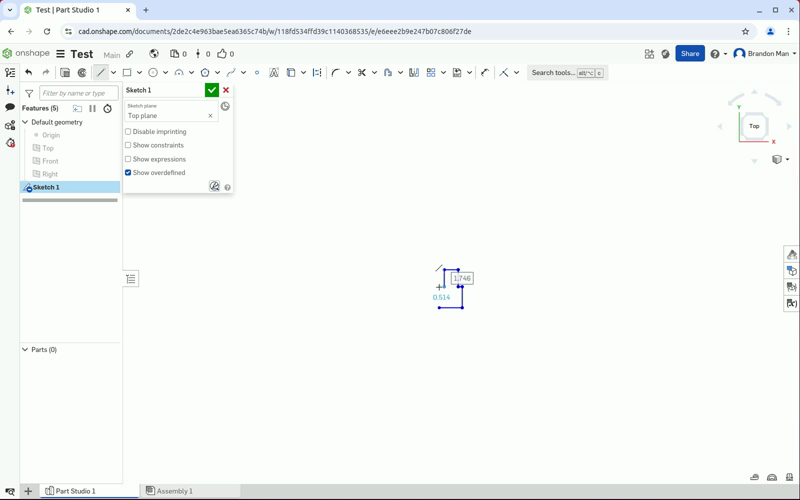
scroll(6)
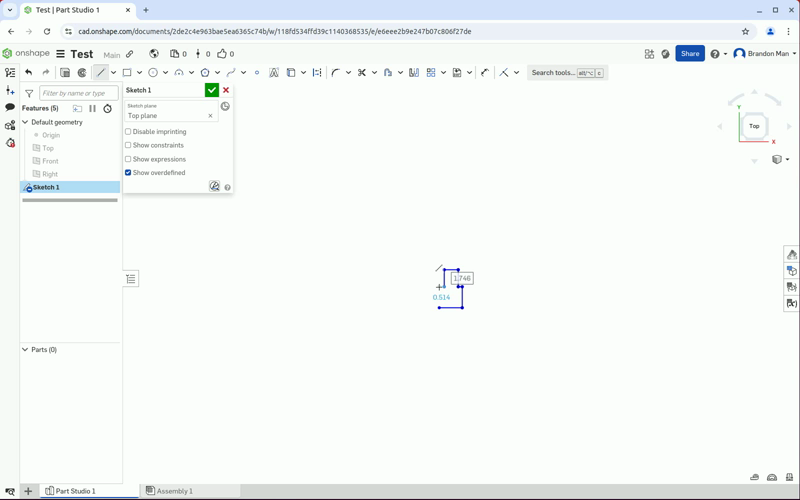
scroll(6)
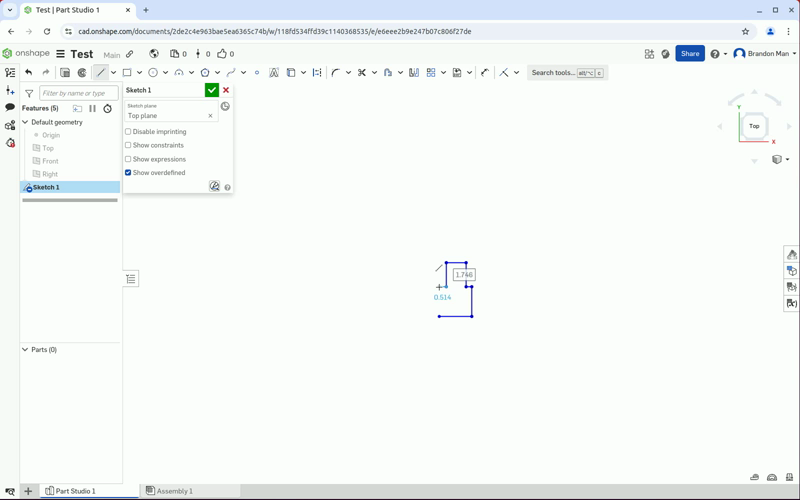
scroll(6)
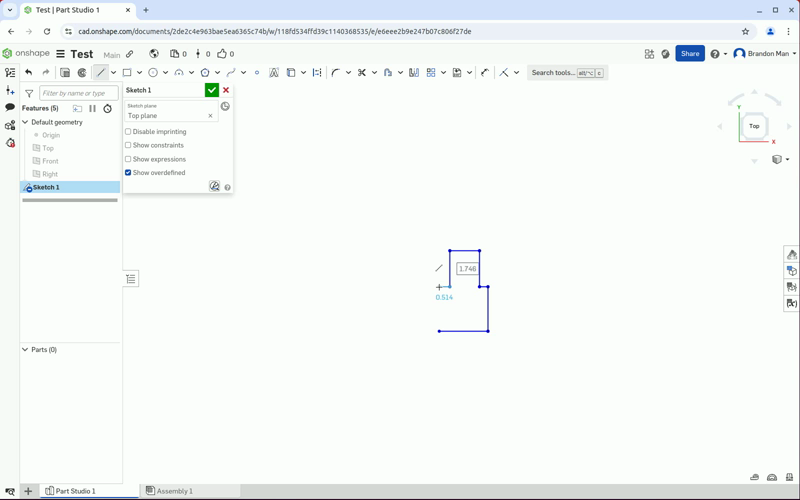
scroll(6)
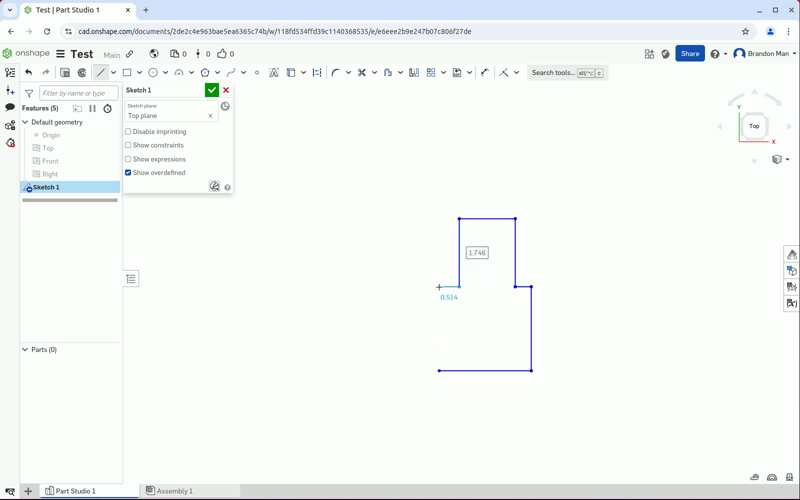
scroll(6)
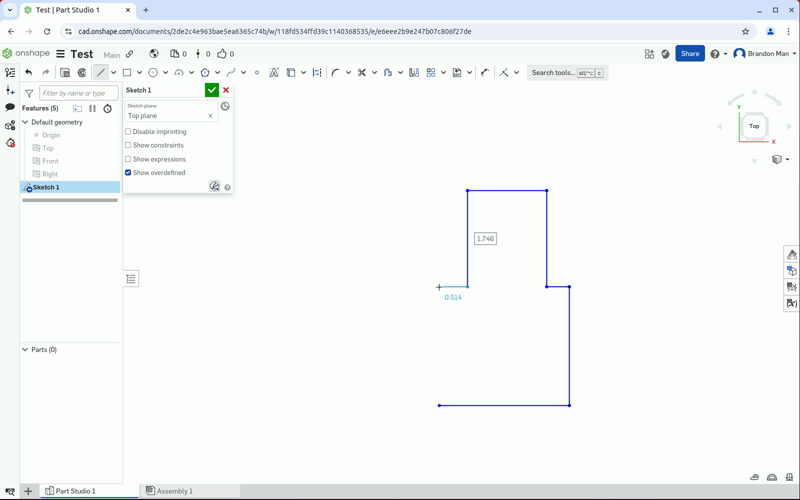
click(439, 286)
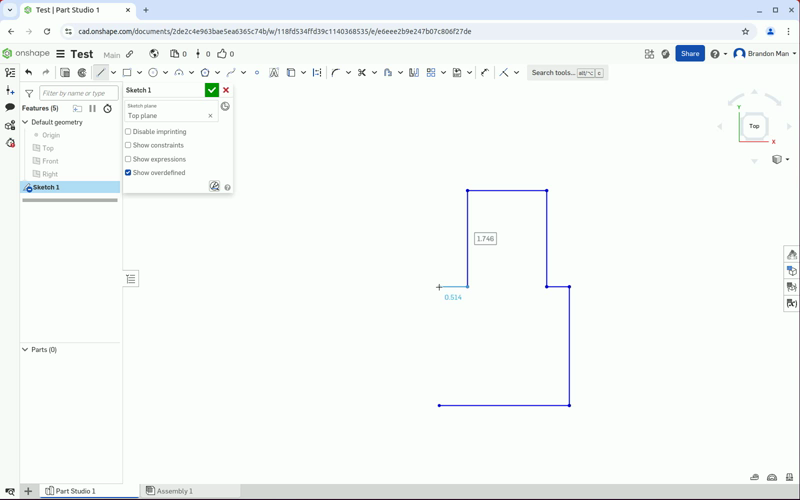
scroll(-6)
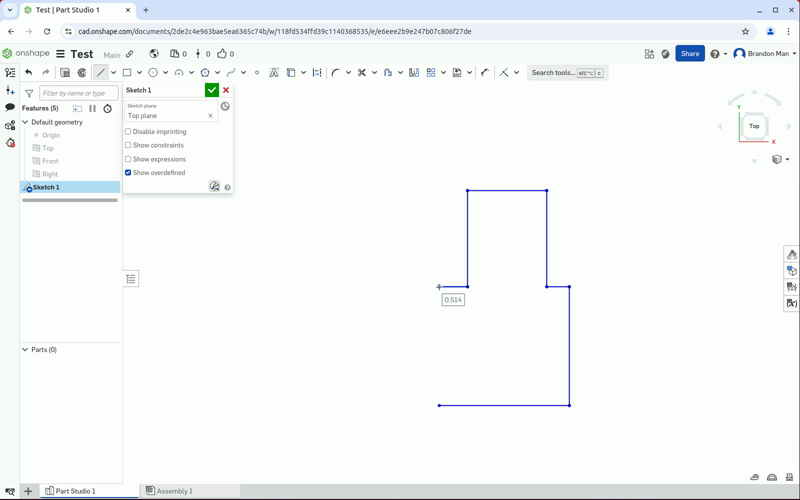
scroll(-6)
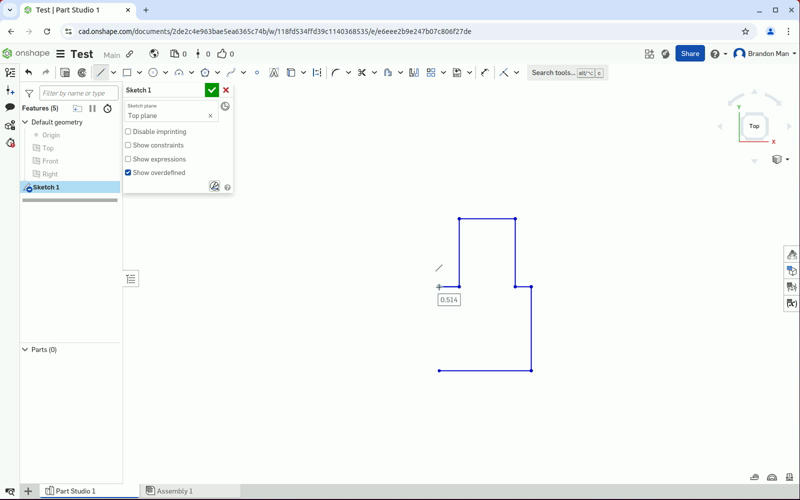
scroll(-6)
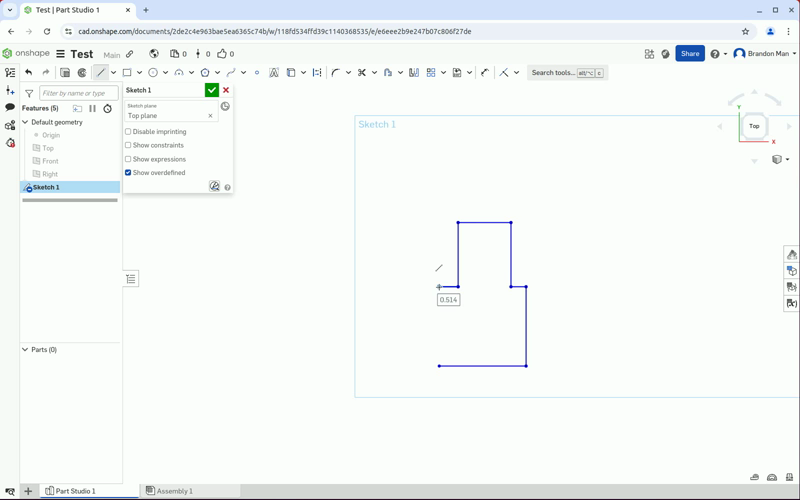
scroll(-6)
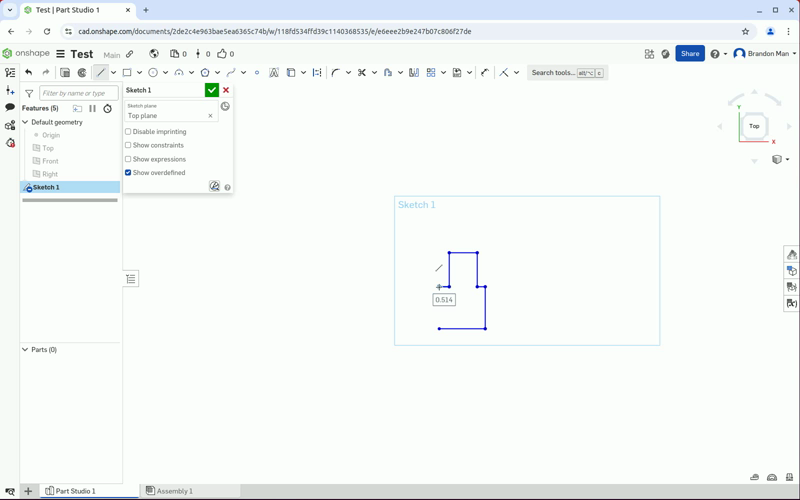
scroll(-6)
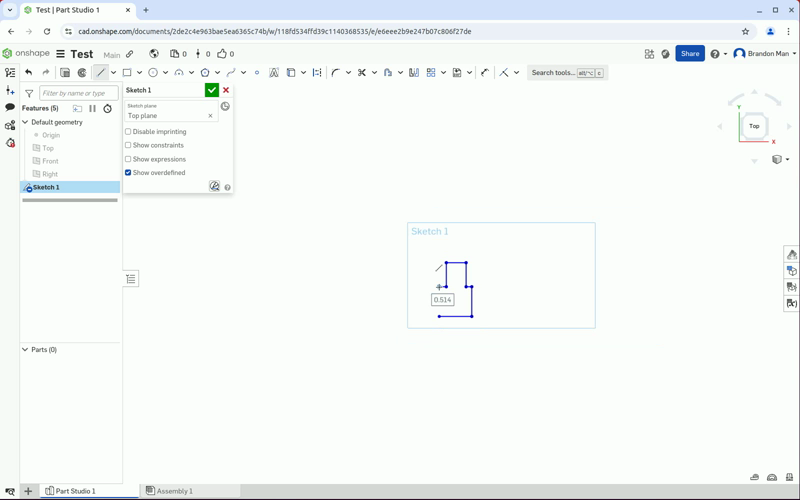
scroll(-6)
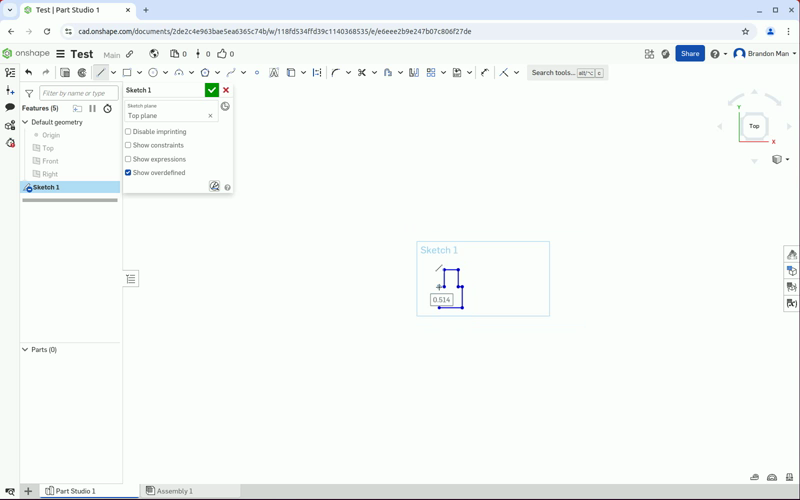
scroll(-6)
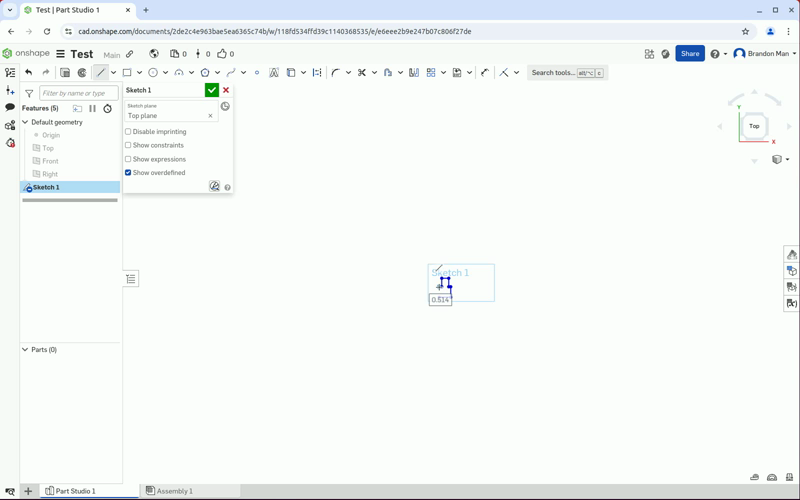
key_up(shift)
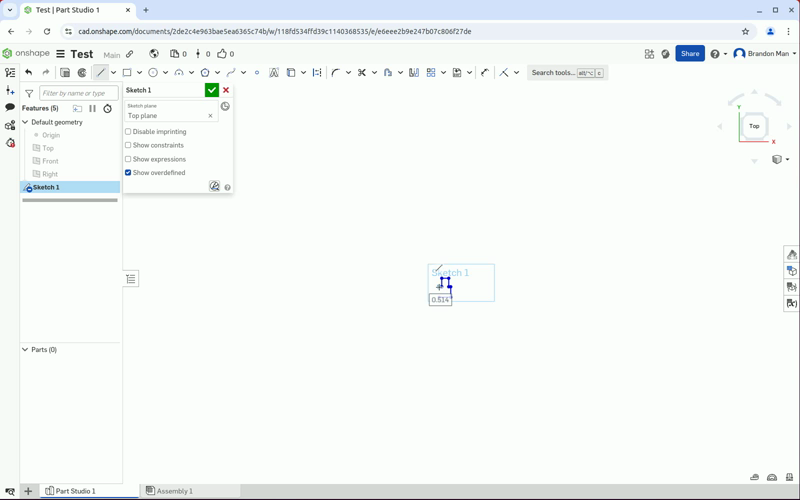
mouse_move(469, 286)
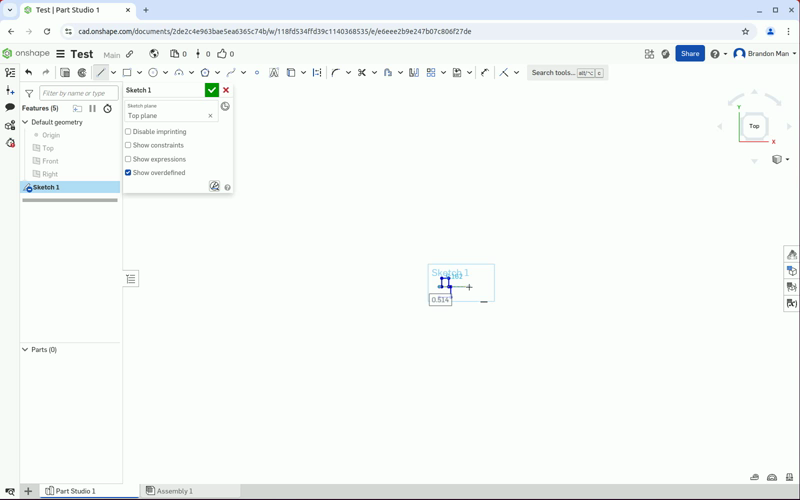
key_down(shift)
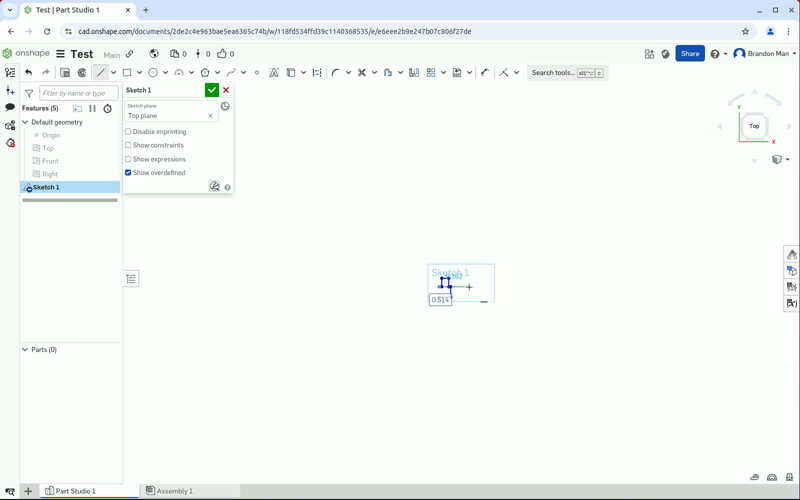
mouse_move(439, 297)
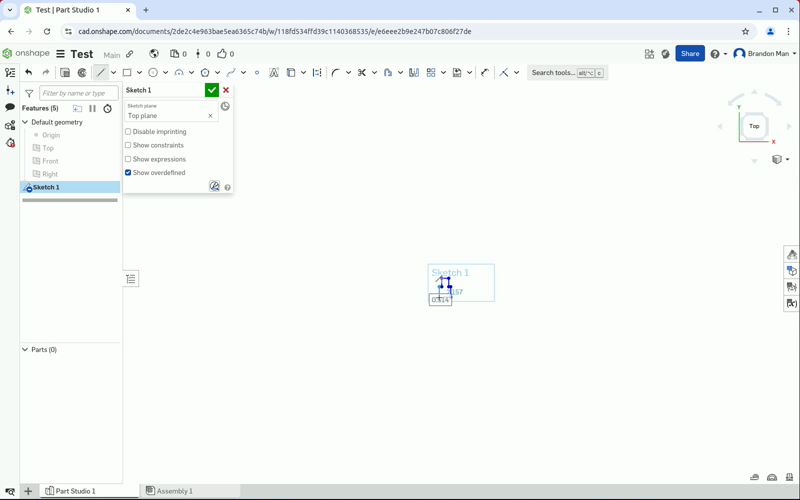
key_up(shift)
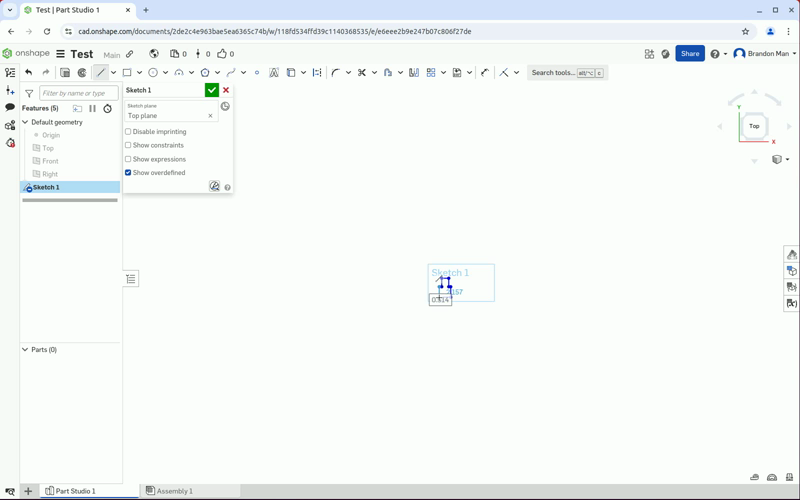
click(439, 297)
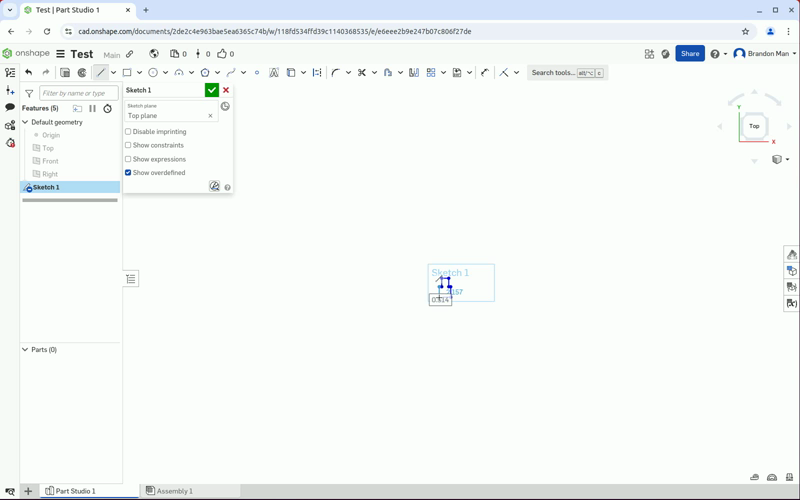
key(esc)
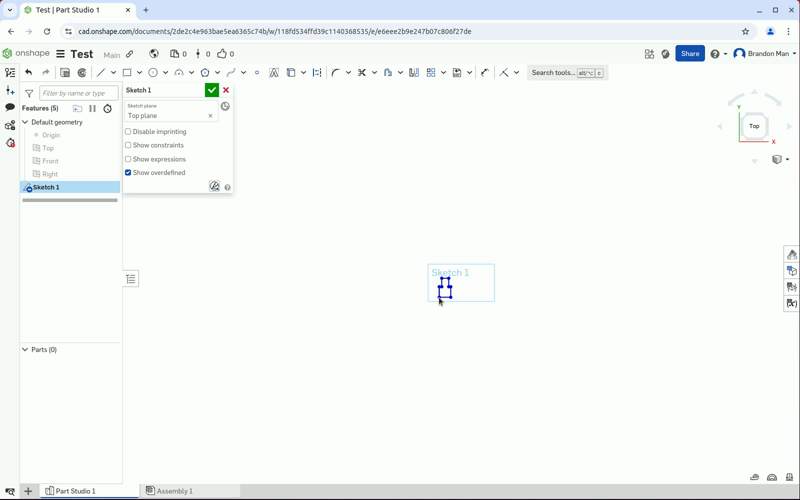
mouse_move(442, 286)
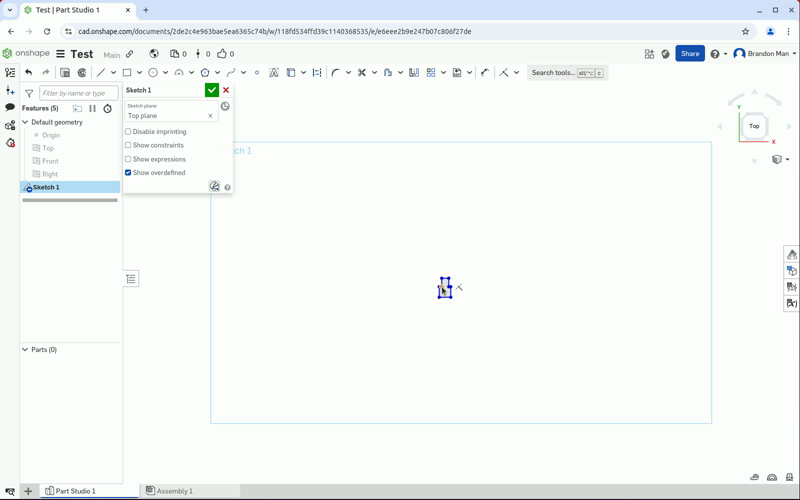
scroll(6)
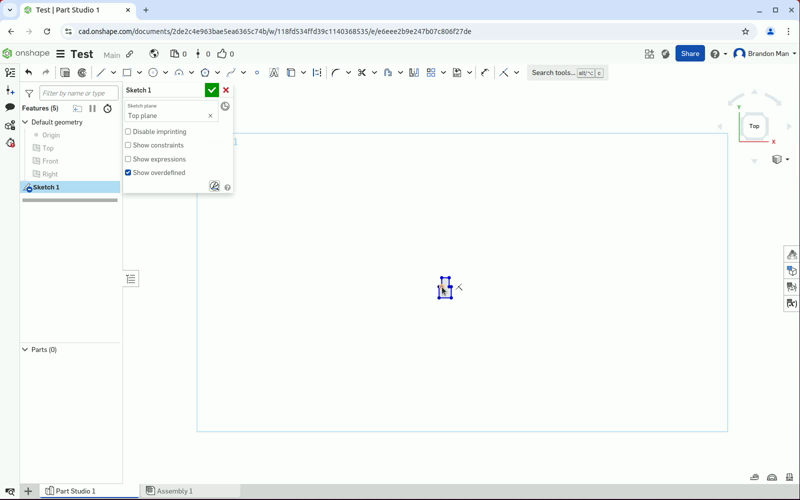
scroll(6)
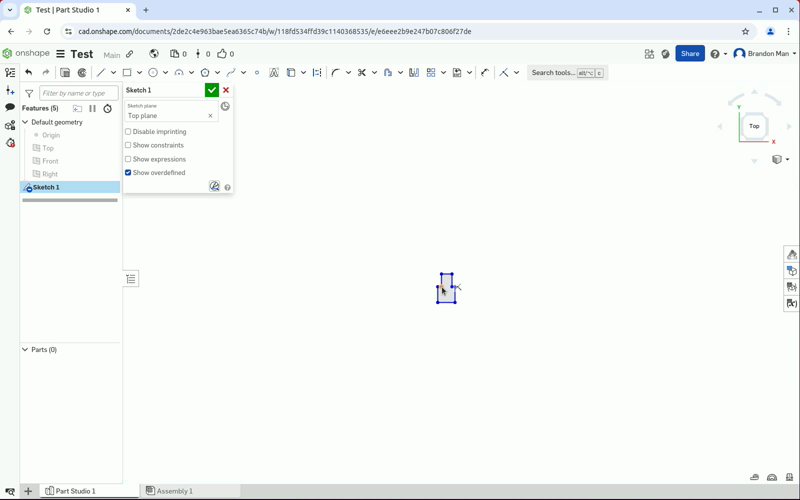
scroll(6)
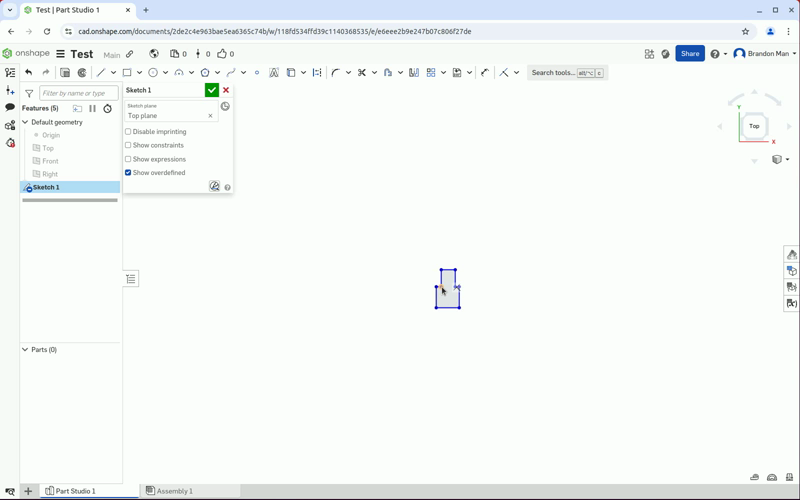
scroll(6)
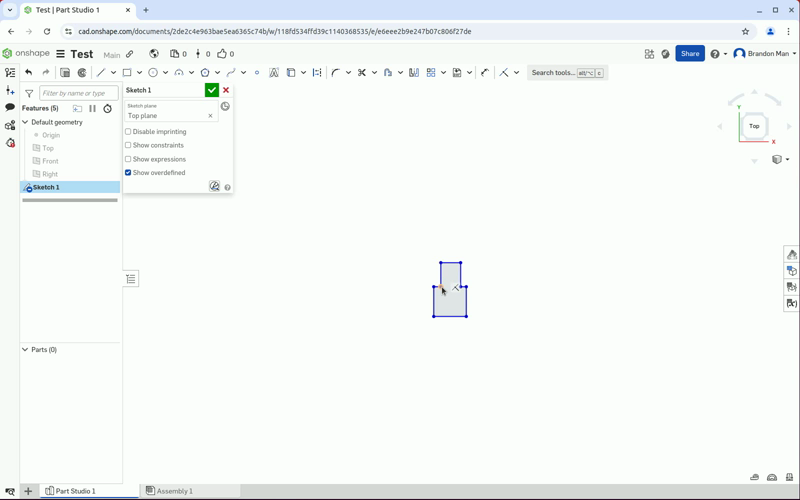
scroll(6)
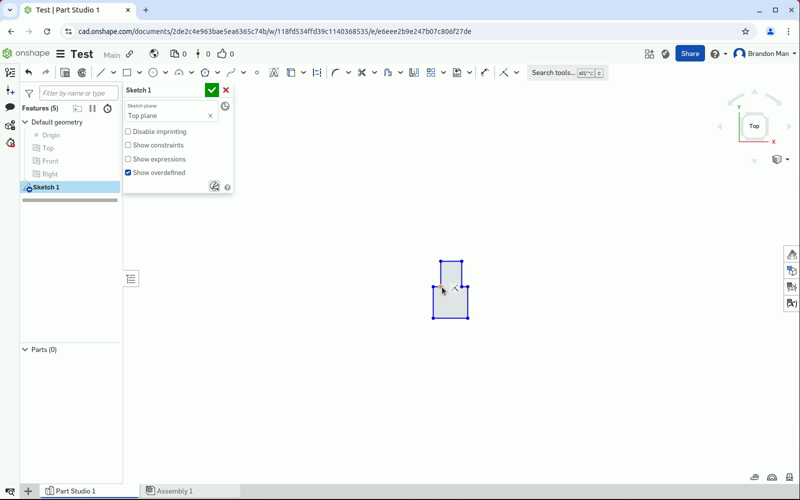
scroll(6)
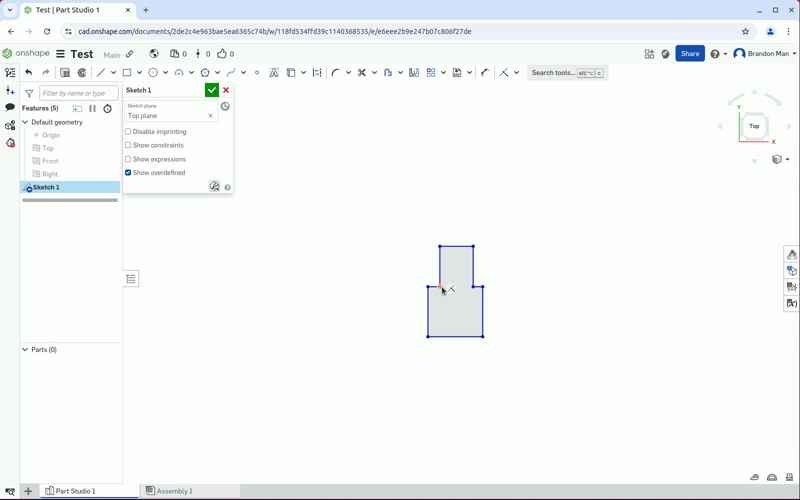
scroll(6)
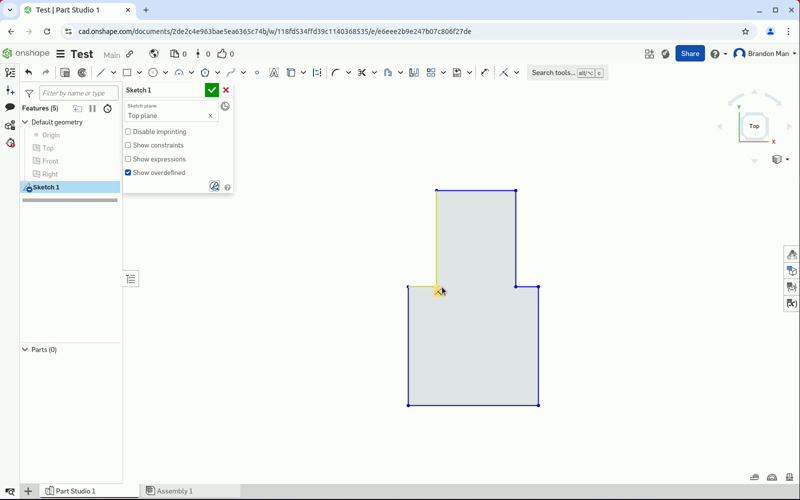
click(442, 286)
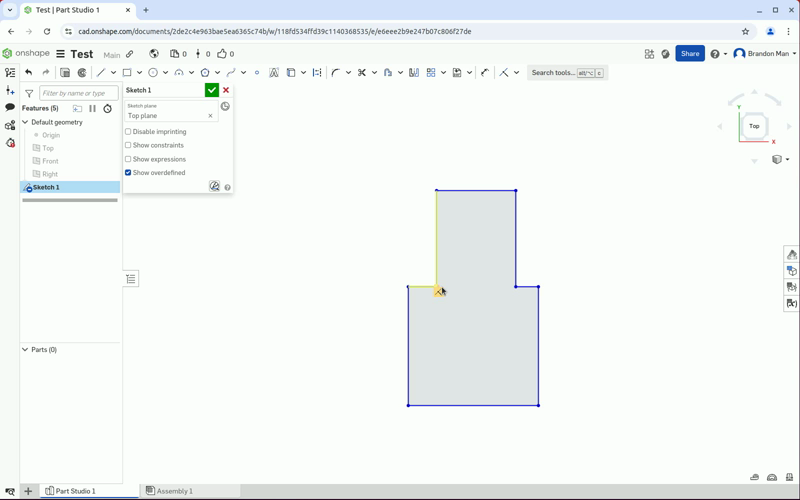
scroll(-6)
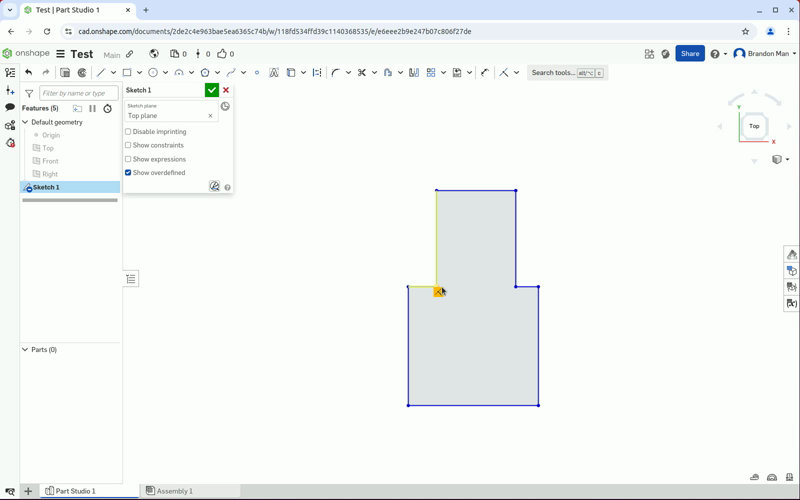
scroll(-6)
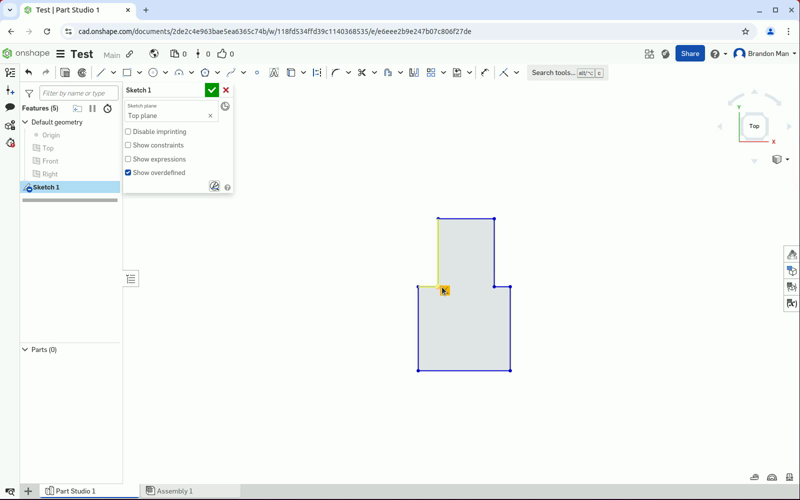
scroll(-6)
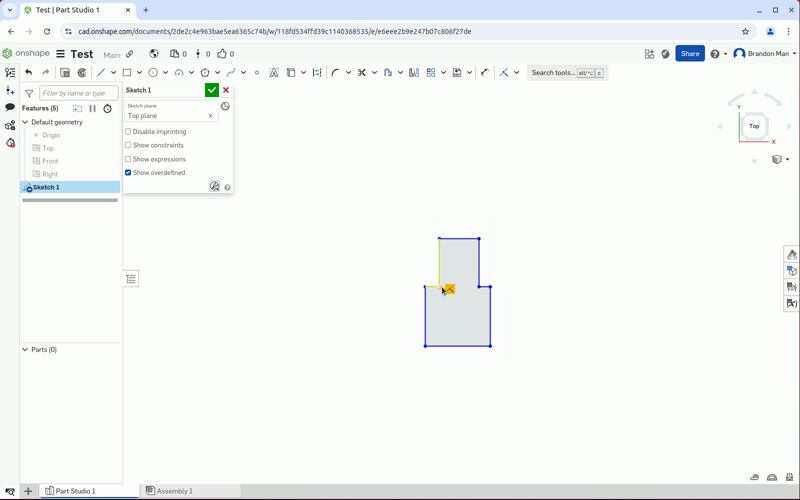
scroll(-6)
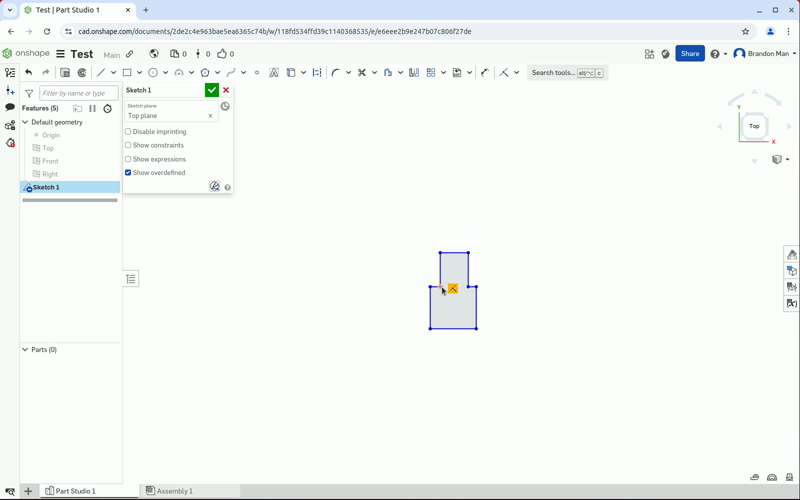
scroll(-6)
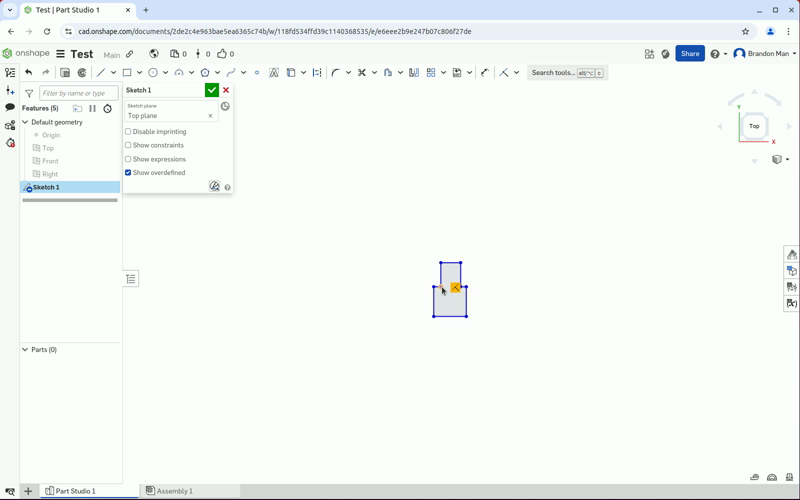
scroll(-6)
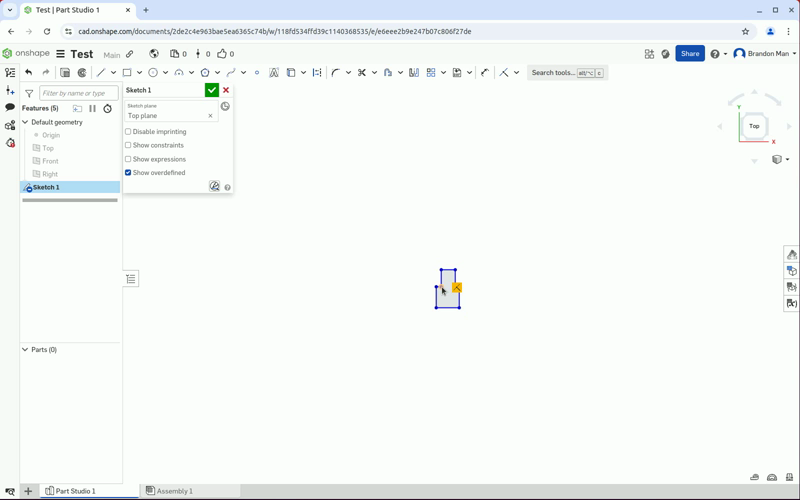
scroll(-6)
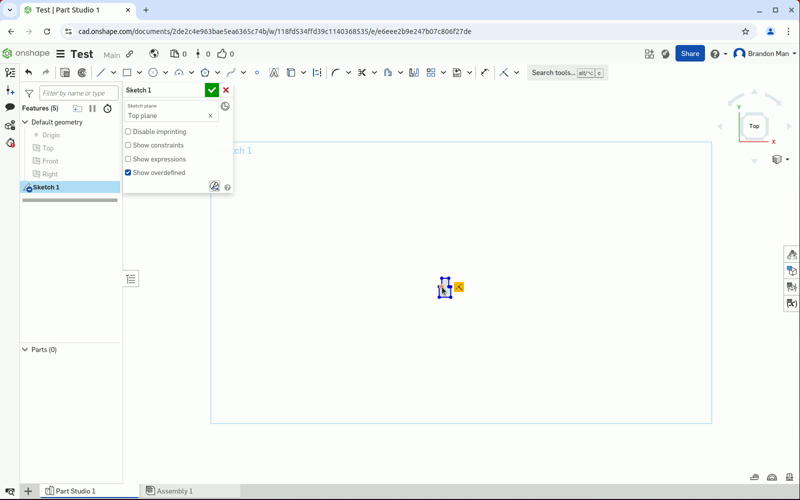
mouse_move(73, 352)
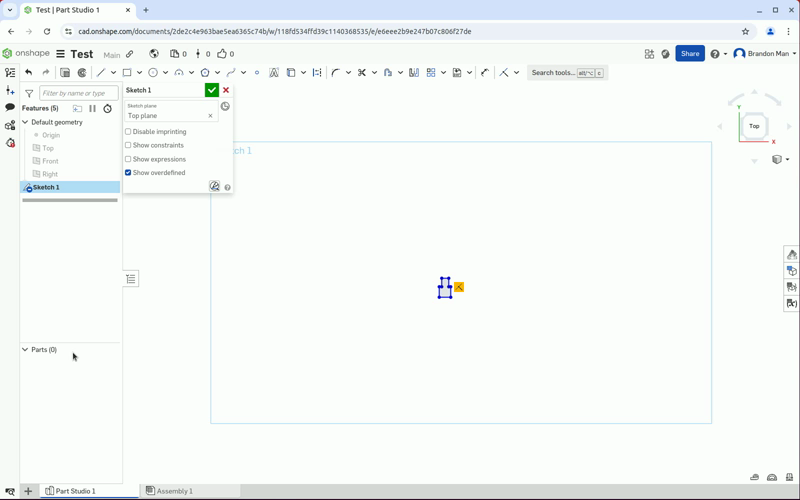
key(shift+y)
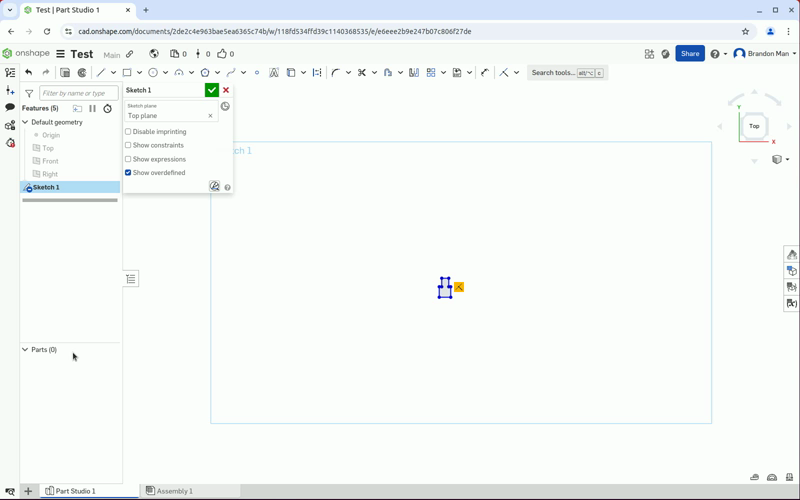
key(shift+e)
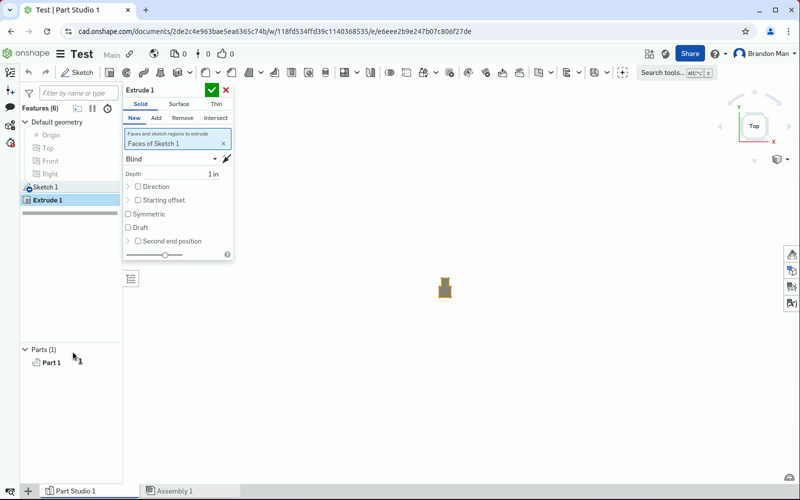
mouse_move(143, 106)
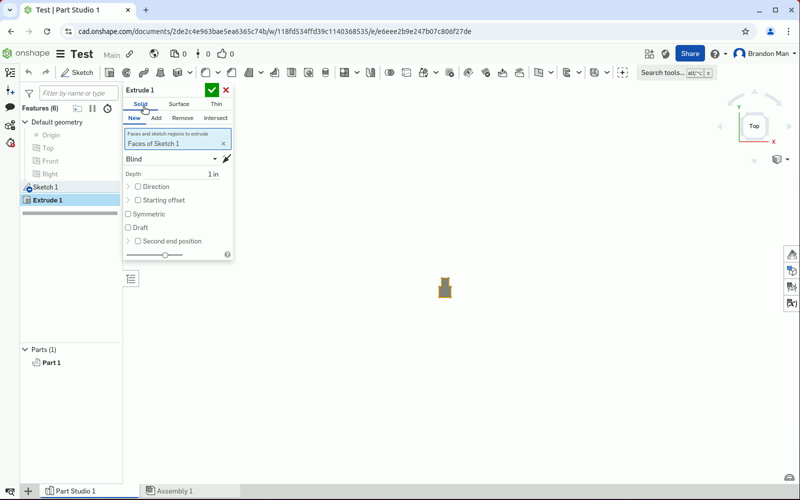
click(143, 106)
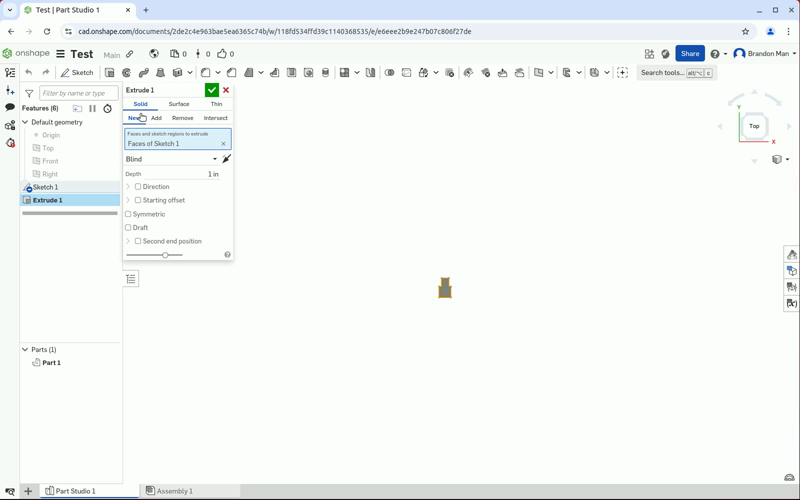
mouse_move(137, 120)
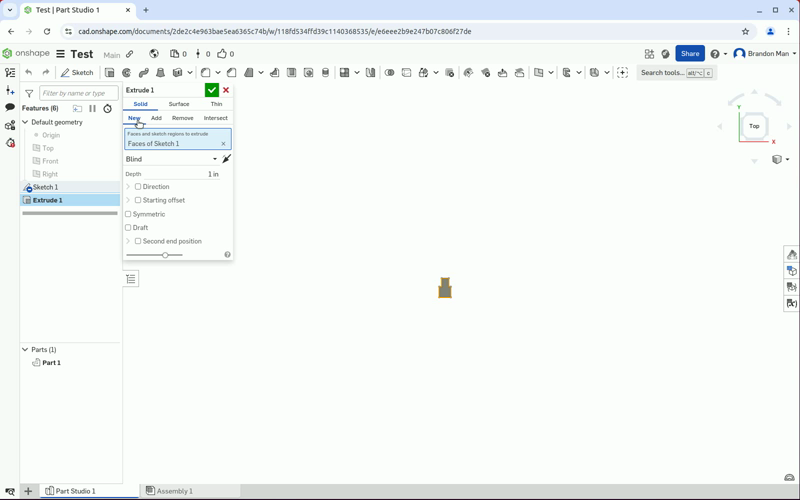
click(137, 120)
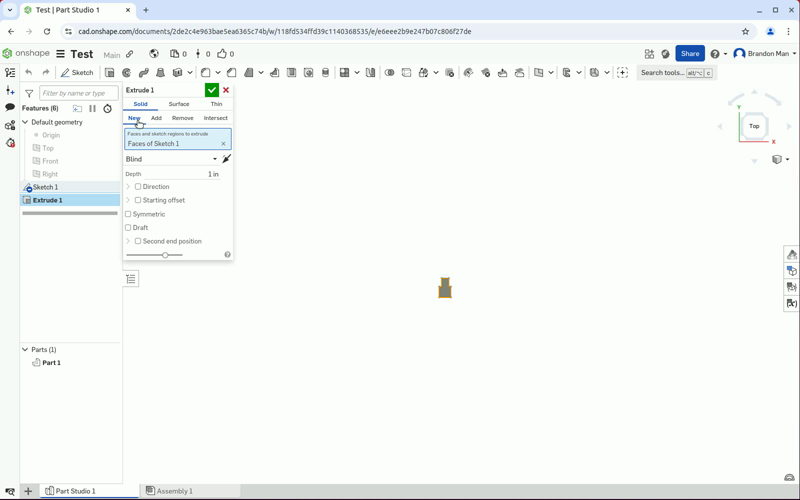
key(tab, 4)
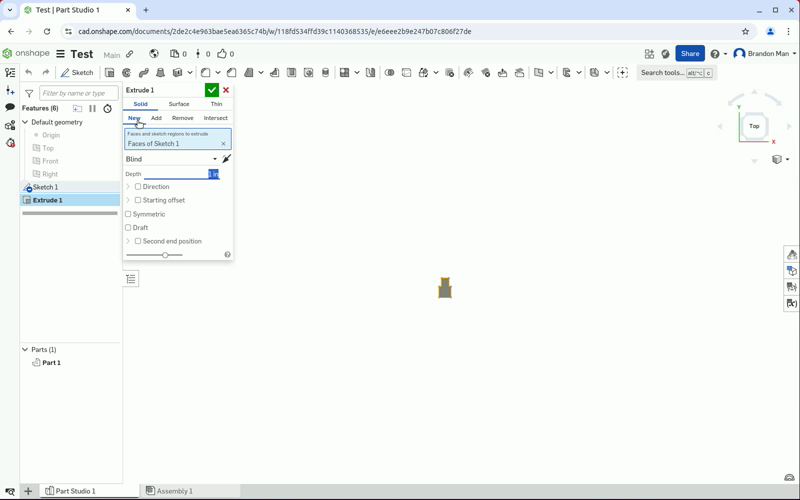
text(0.241)
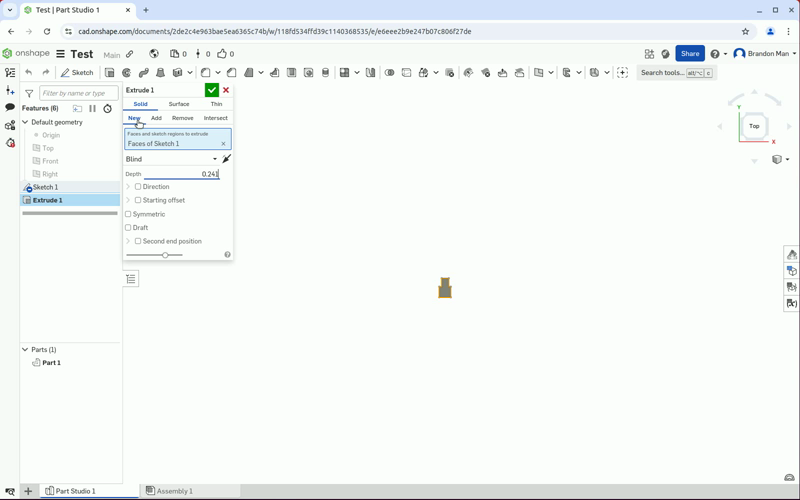
key(tab, 3)
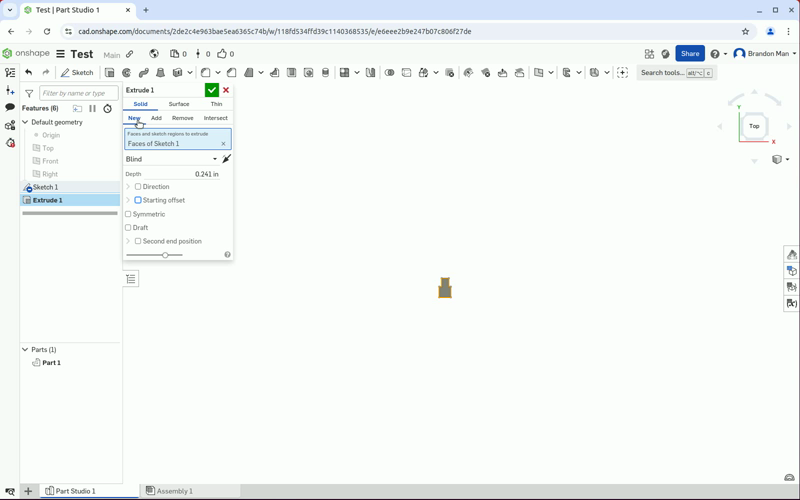
key(tab, 2)
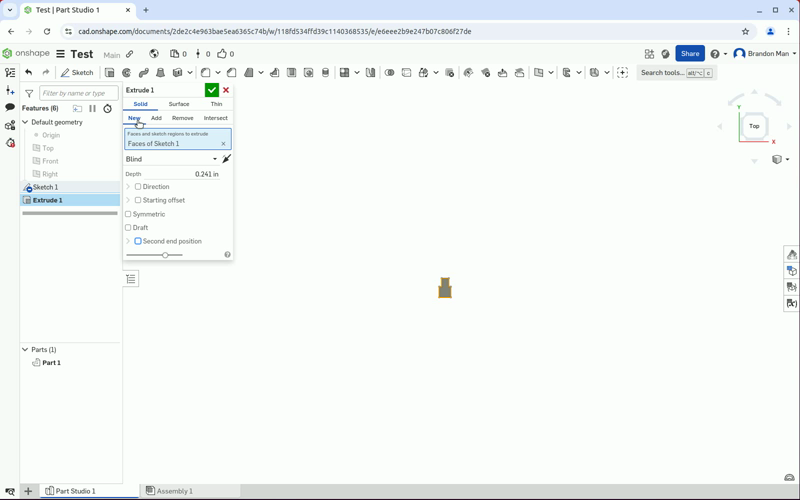
key(space)
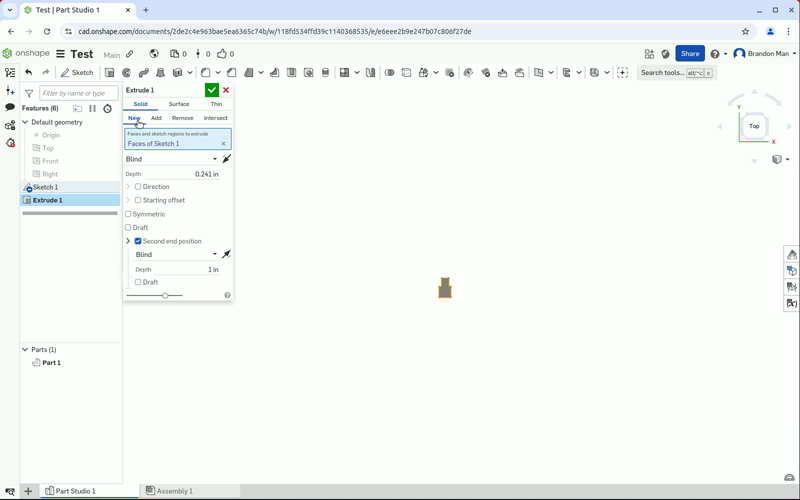
key(tab, 3)
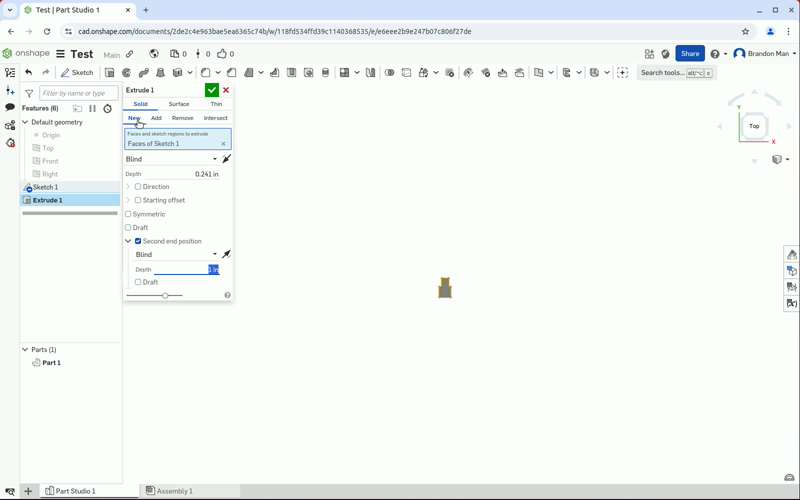
text(0.481)
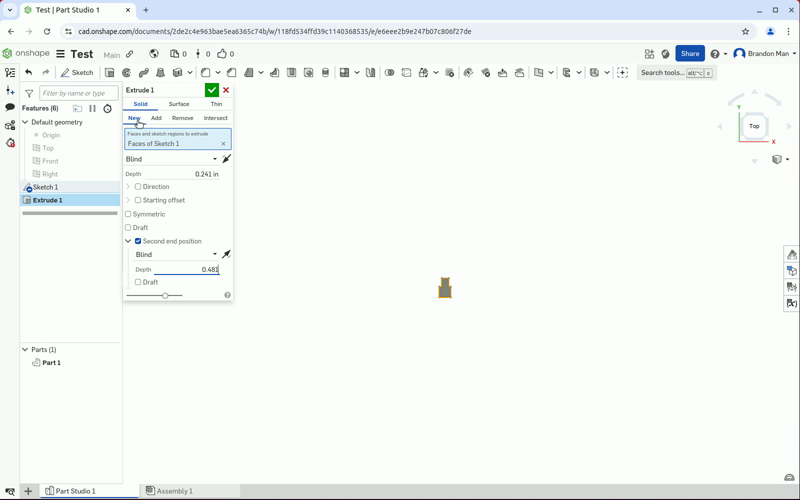
key(enter)
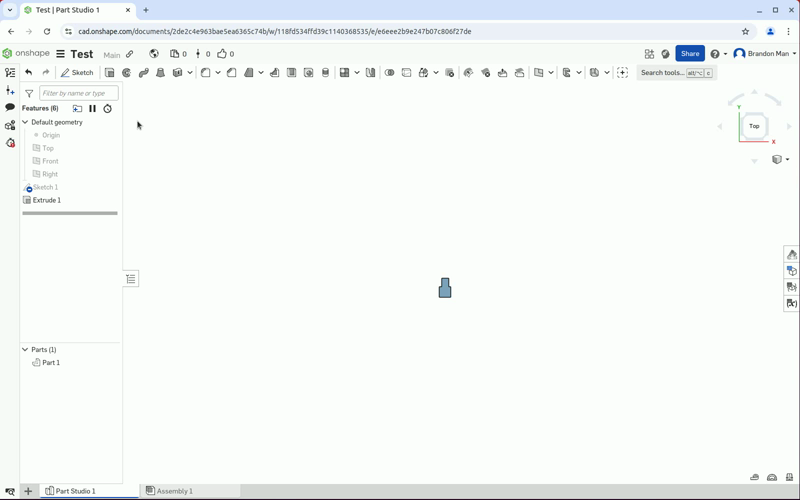
key(shift+h)
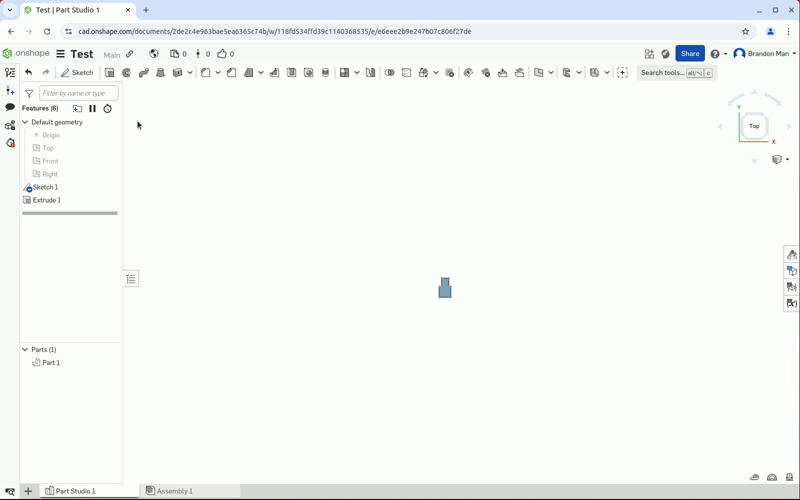
key(shift+h)
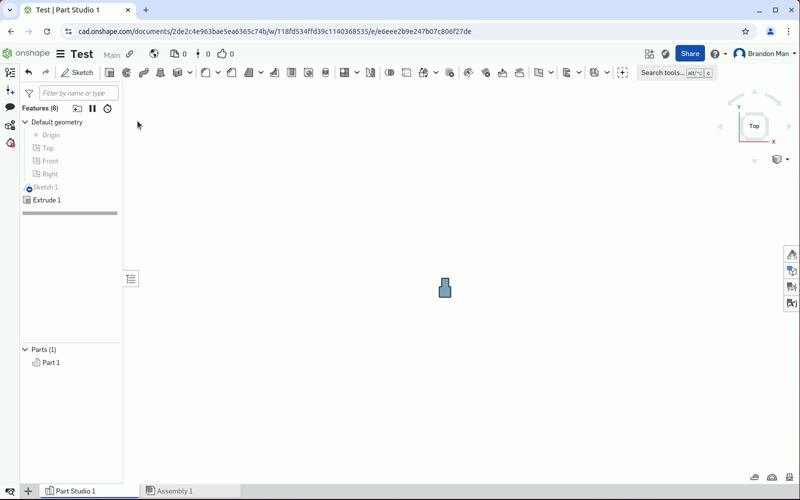
mouse_move(73, 189)
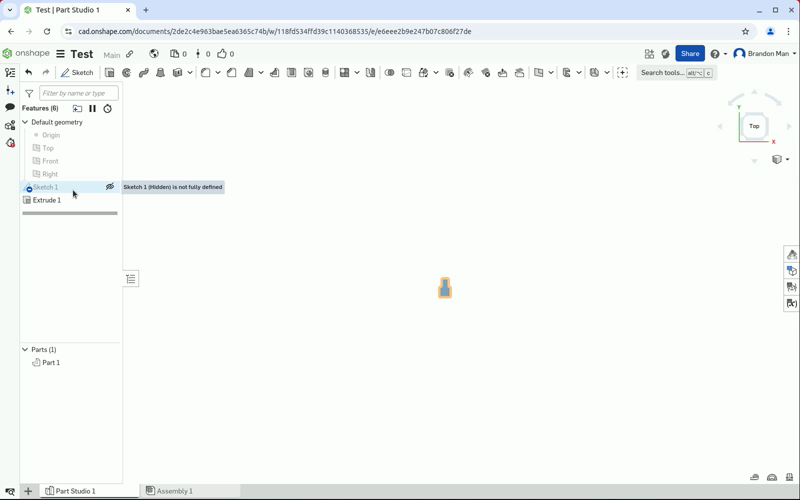
click(73, 189)
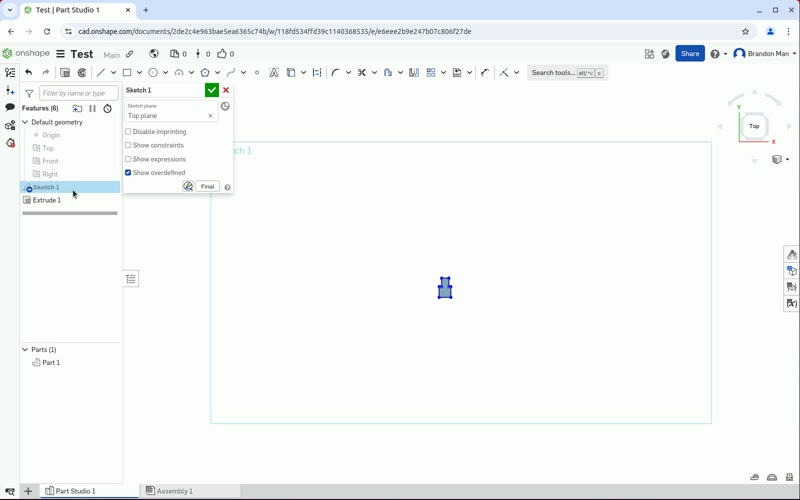
mouse_move(229, 92)
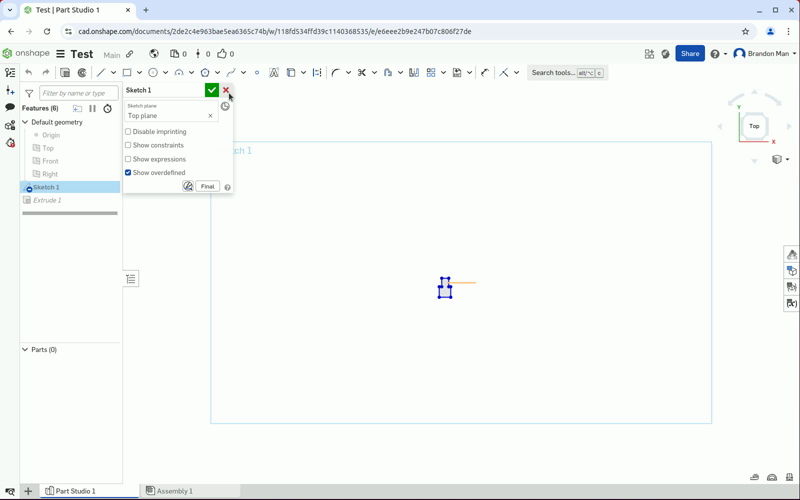
click(229, 92)
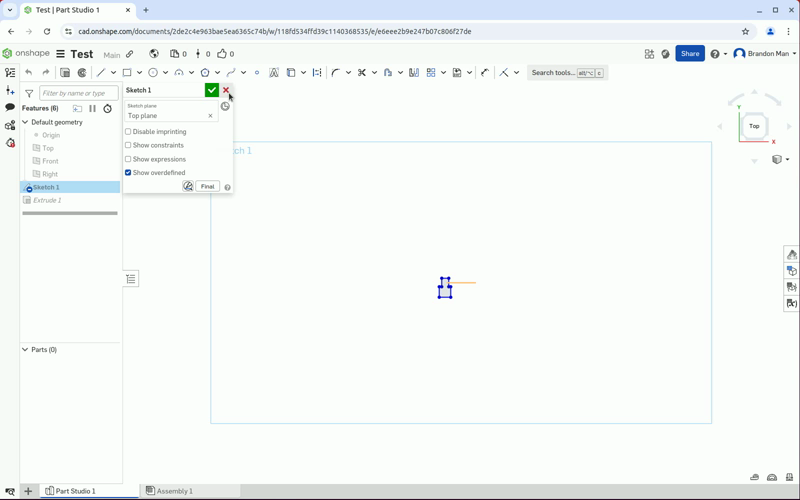
key(shift+s)
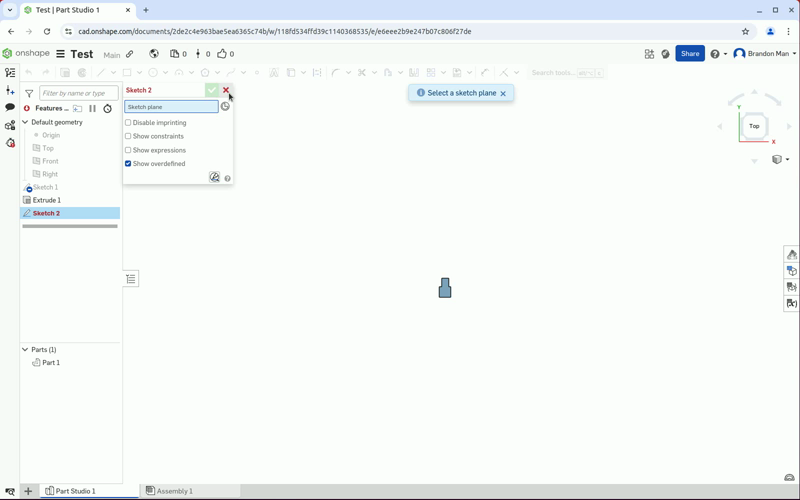
mouse_move(73, 150)
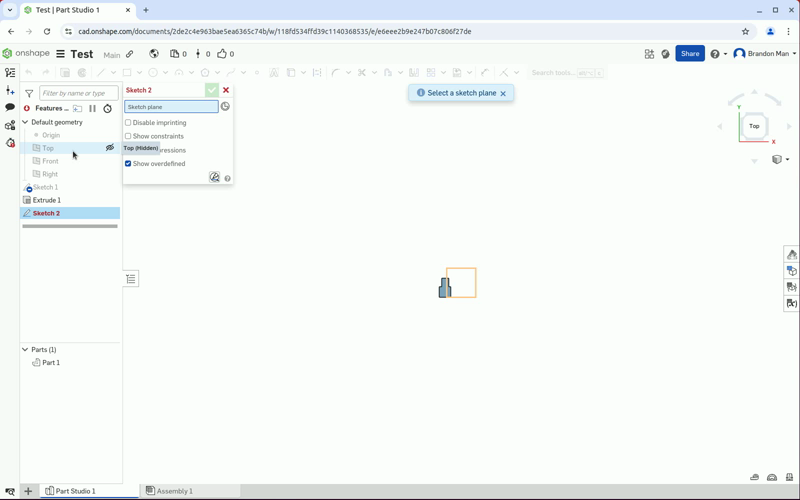
click(73, 150)
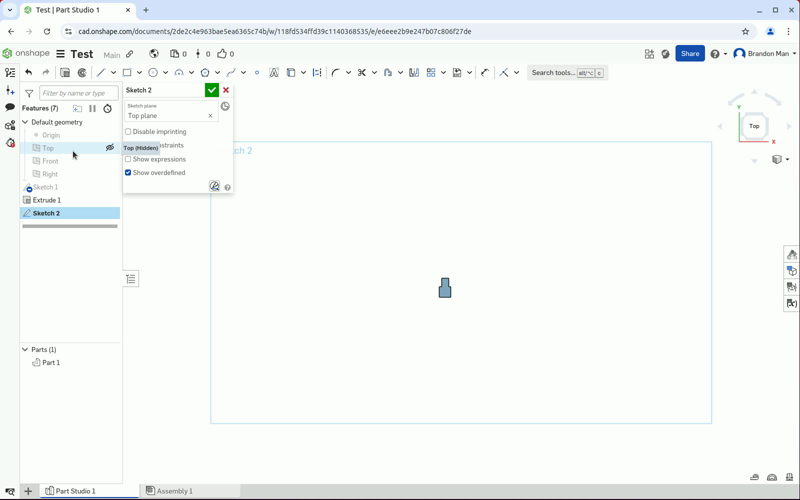
mouse_move(73, 352)
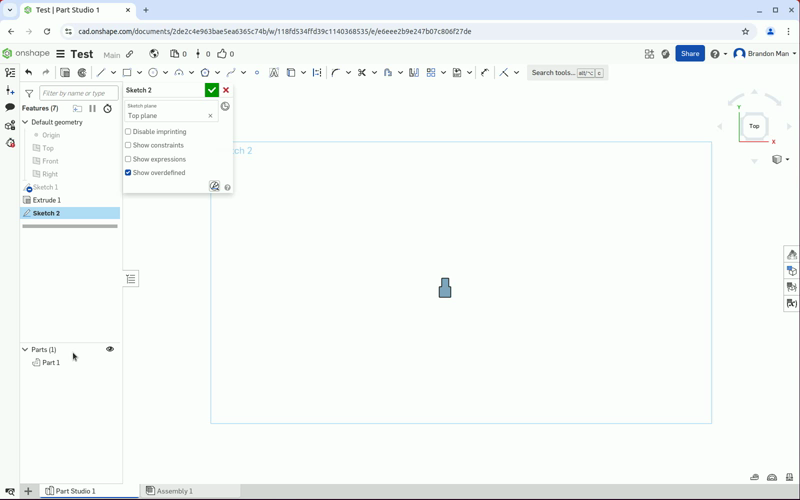
key(y)
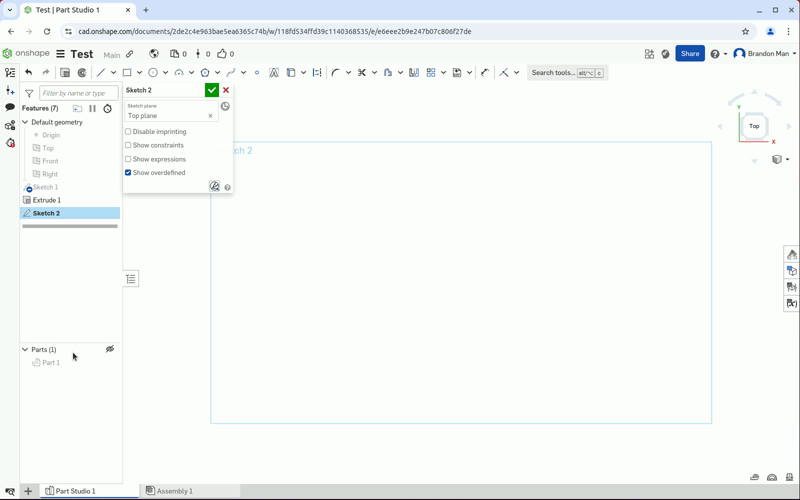
key(l)
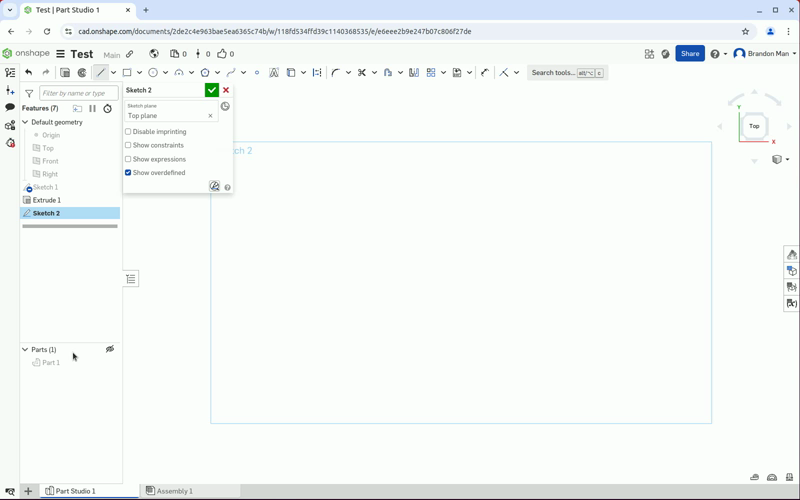
key_down(shift)
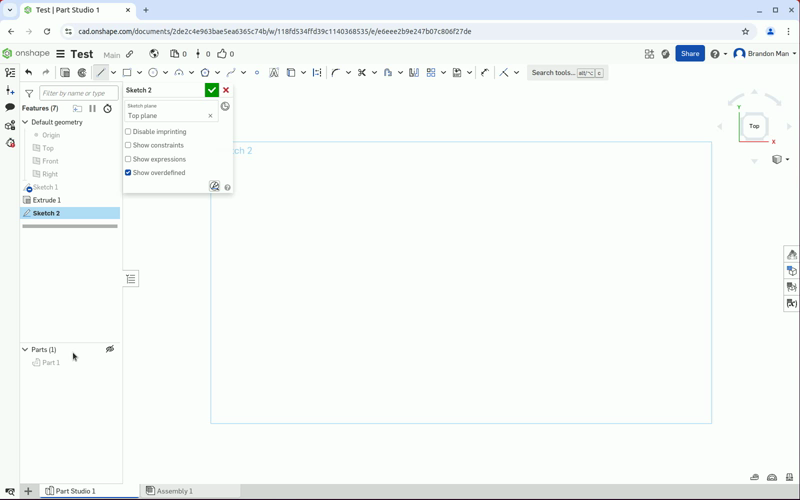
mouse_move(447, 287)
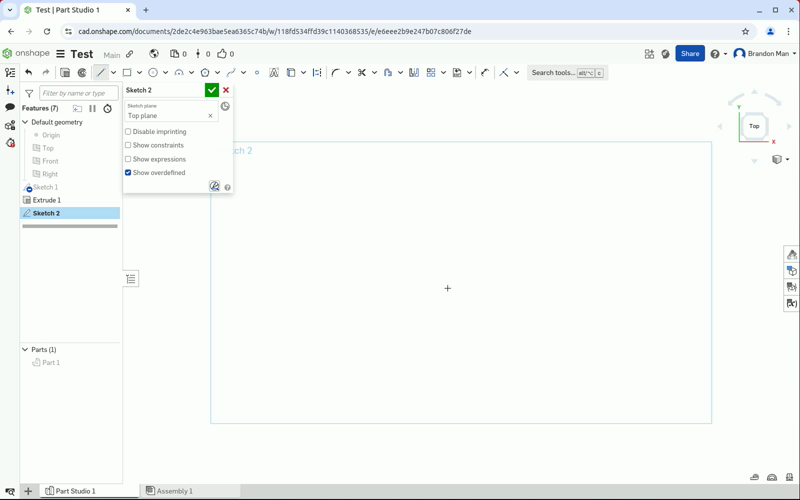
click(447, 287)
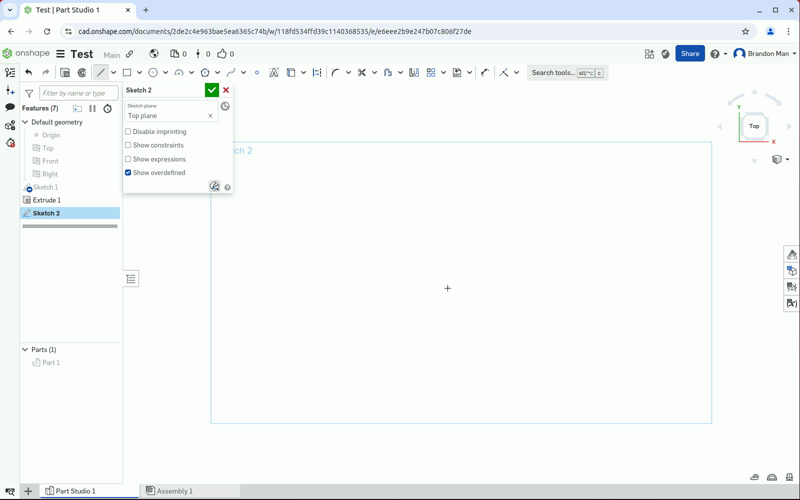
key_up(shift)
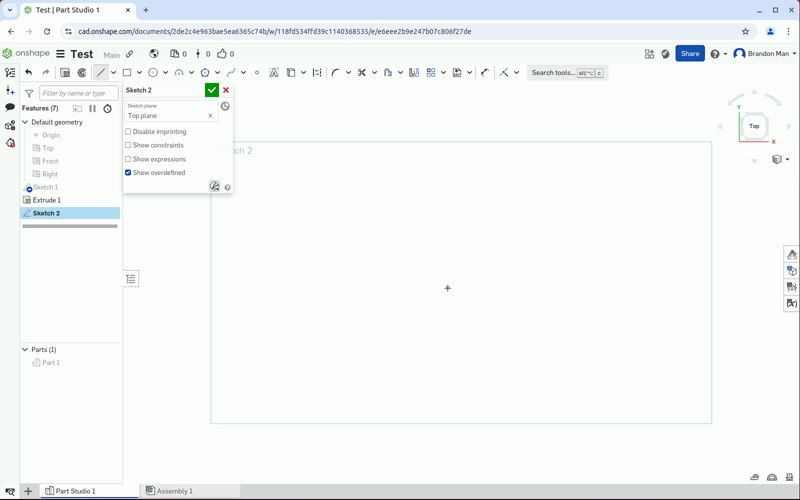
key_down(shift)
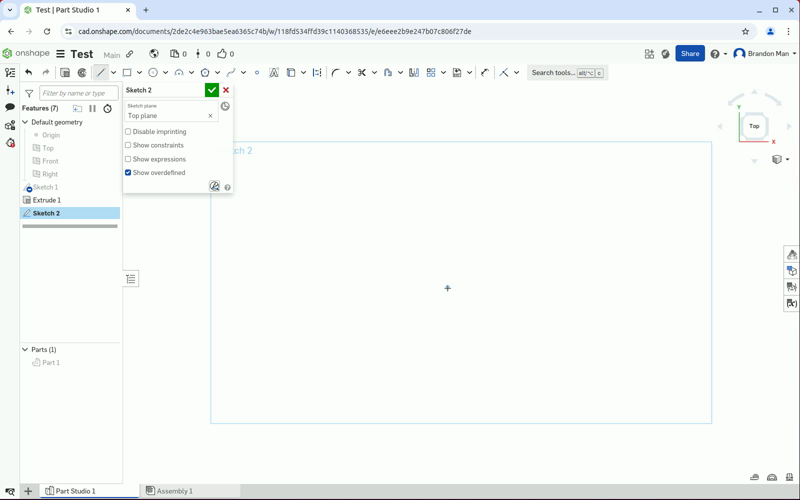
mouse_move(477, 287)
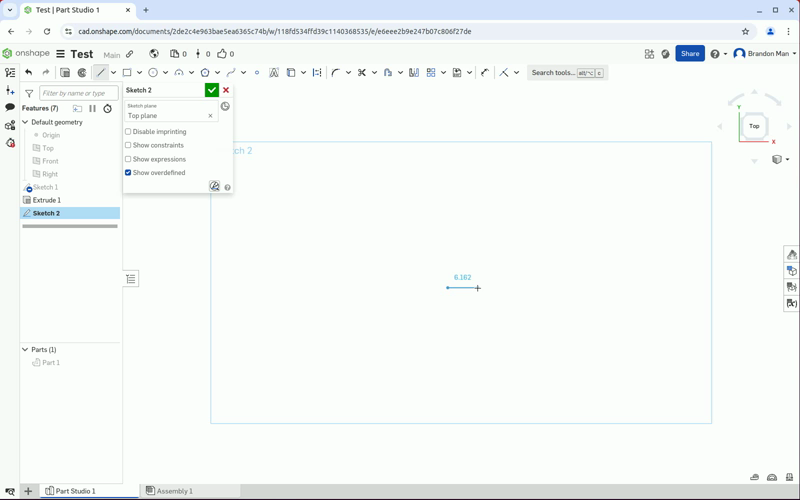
mouse_move(450, 287)
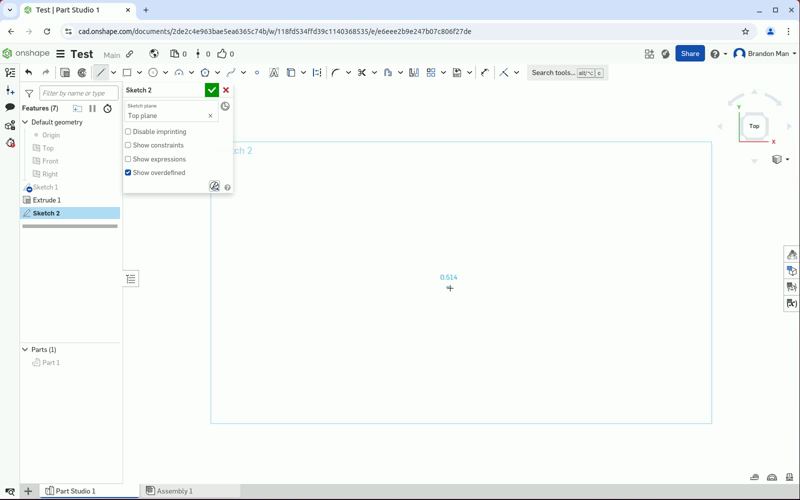
scroll(6)
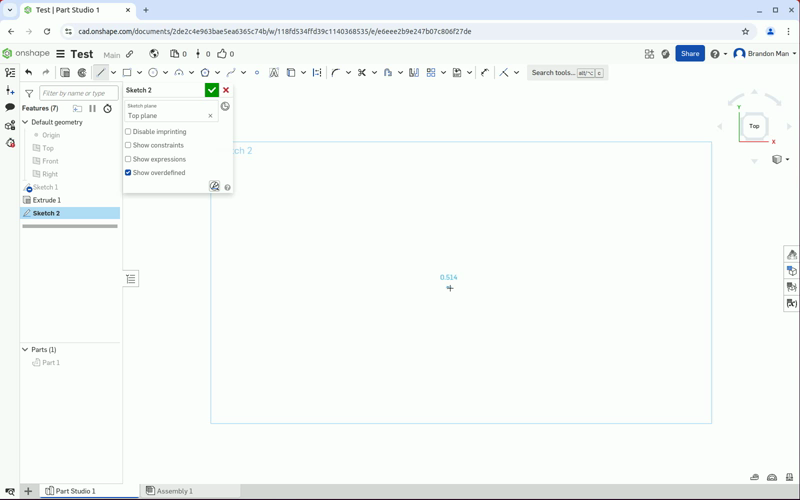
scroll(6)
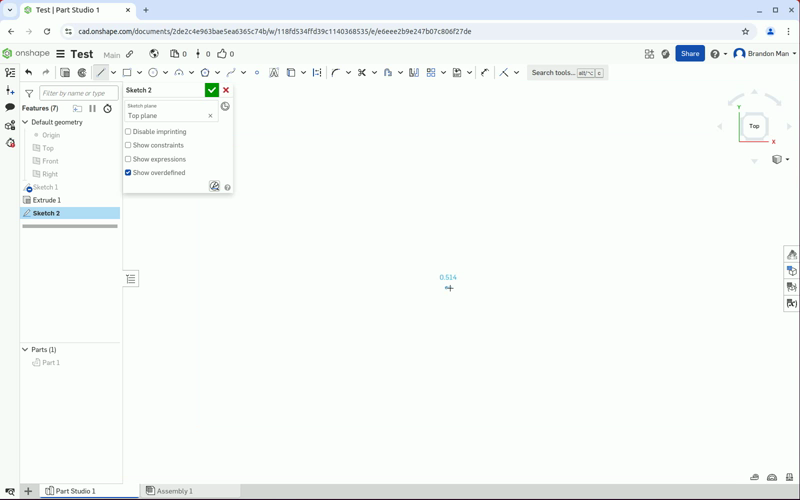
scroll(6)
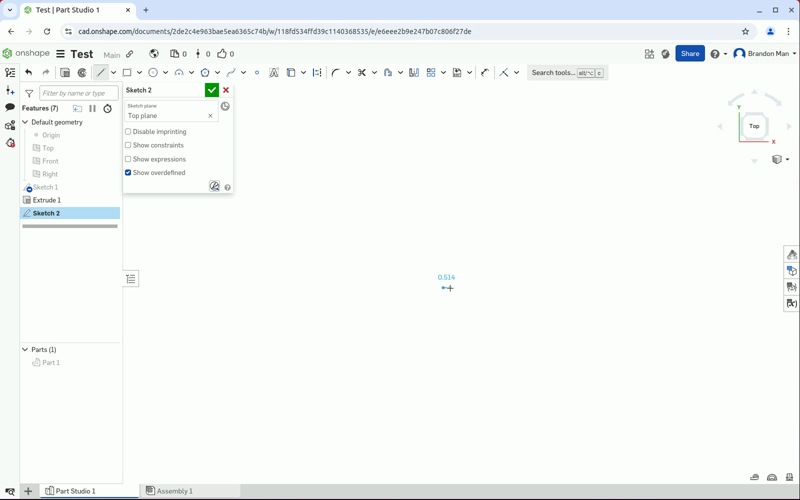
scroll(6)
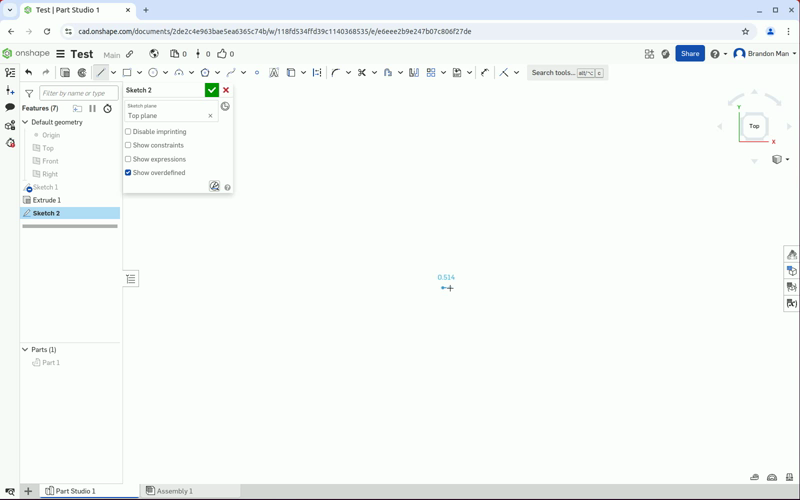
scroll(6)
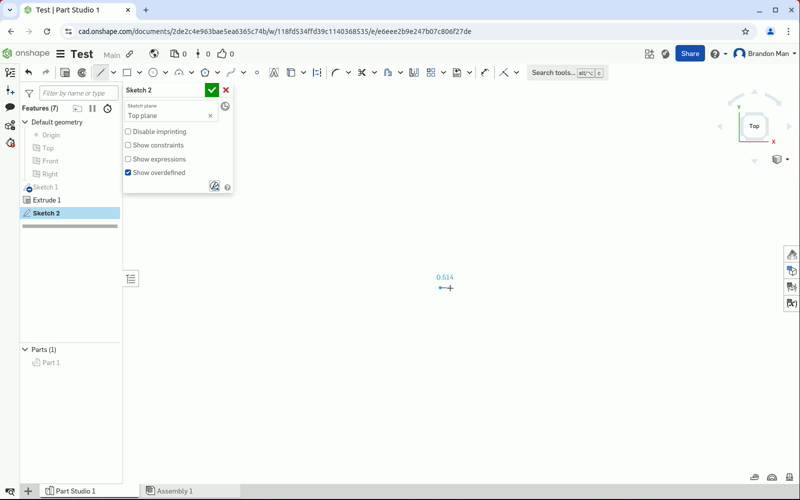
scroll(6)
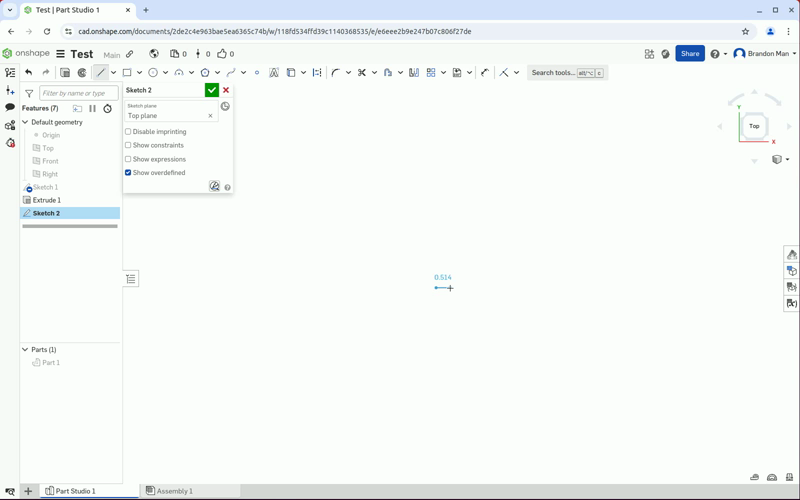
scroll(6)
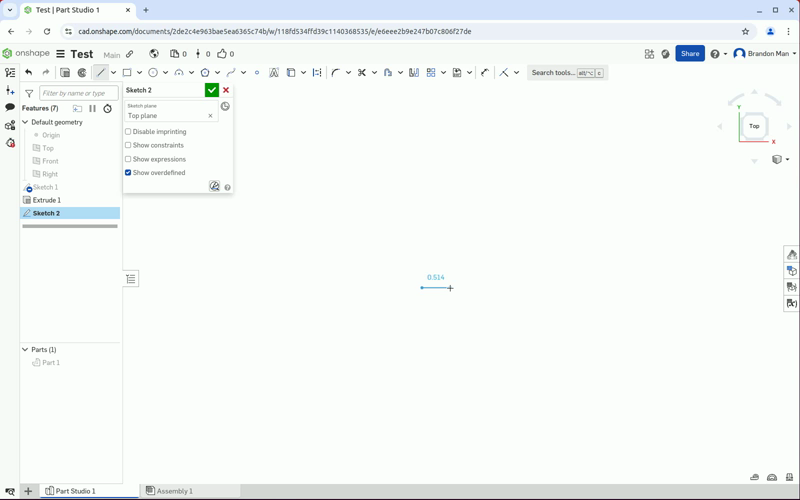
click(450, 287)
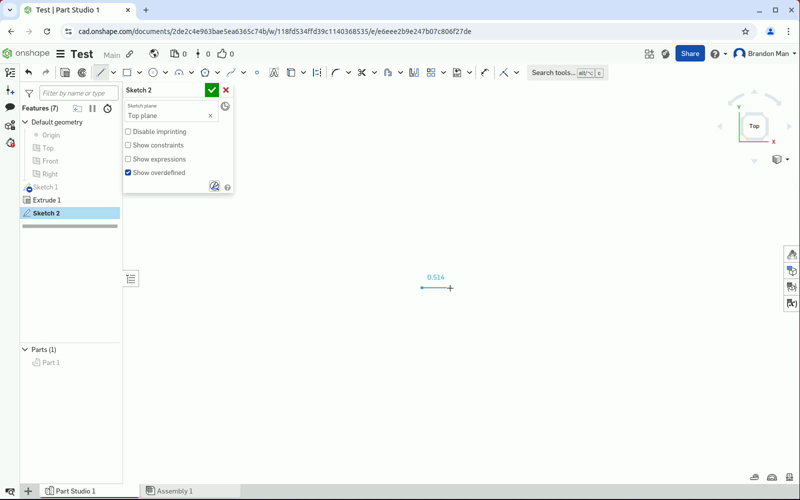
scroll(-6)
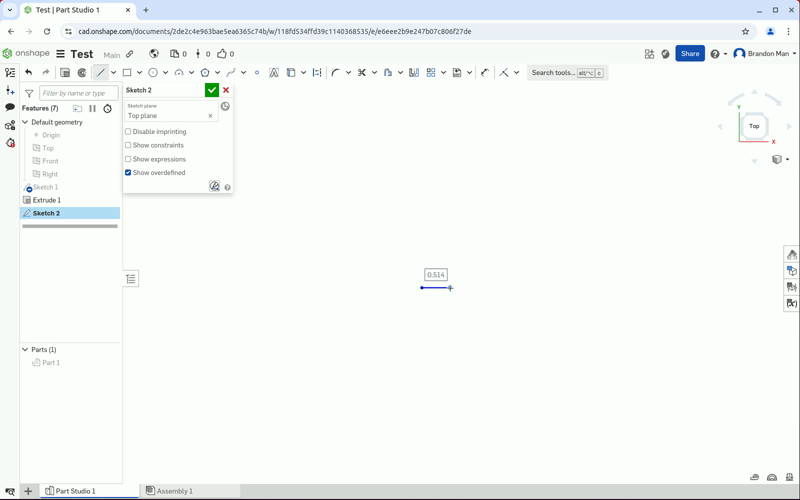
scroll(-6)
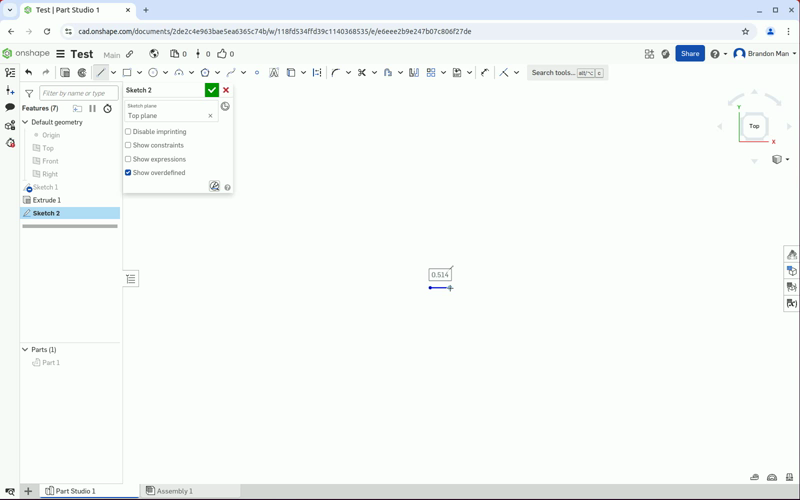
scroll(-6)
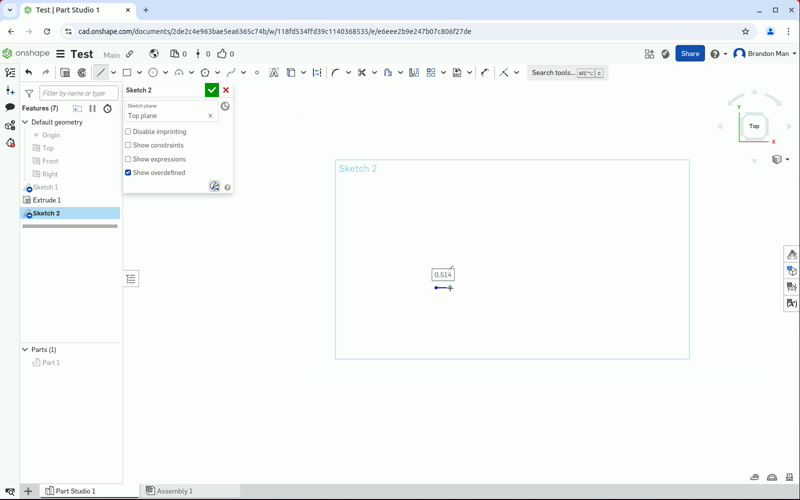
scroll(-6)
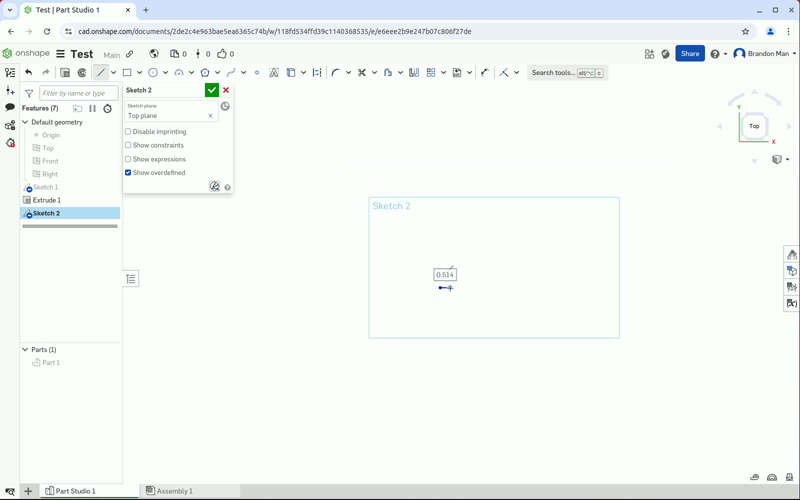
scroll(-6)
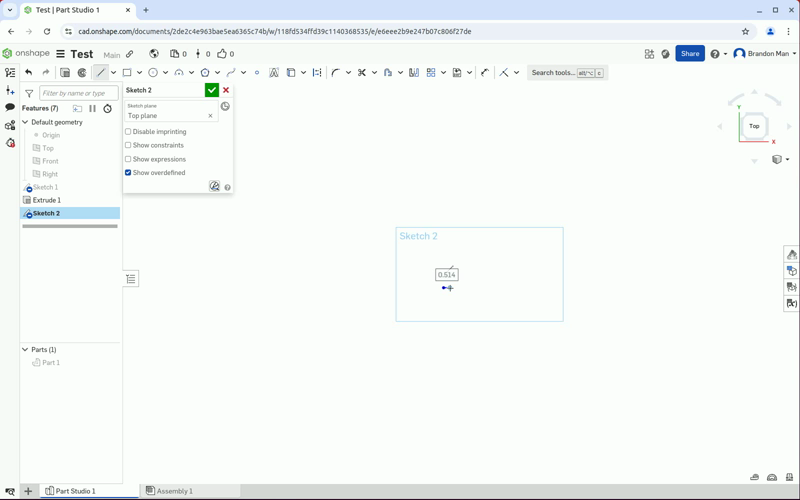
scroll(-6)
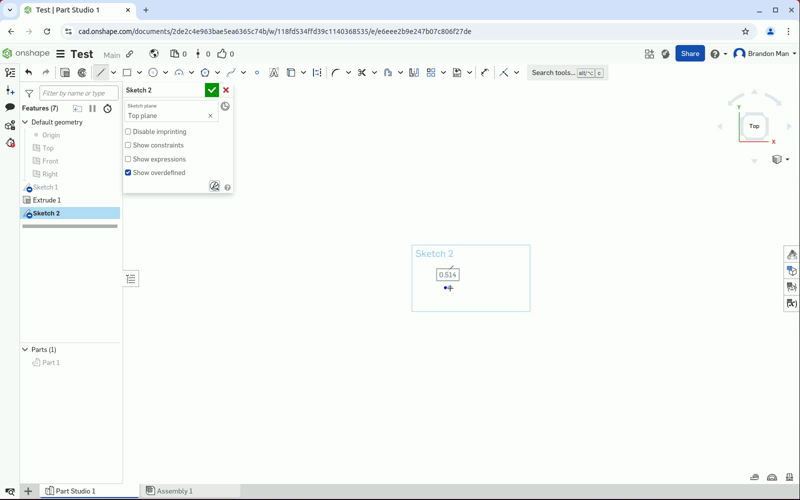
scroll(-6)
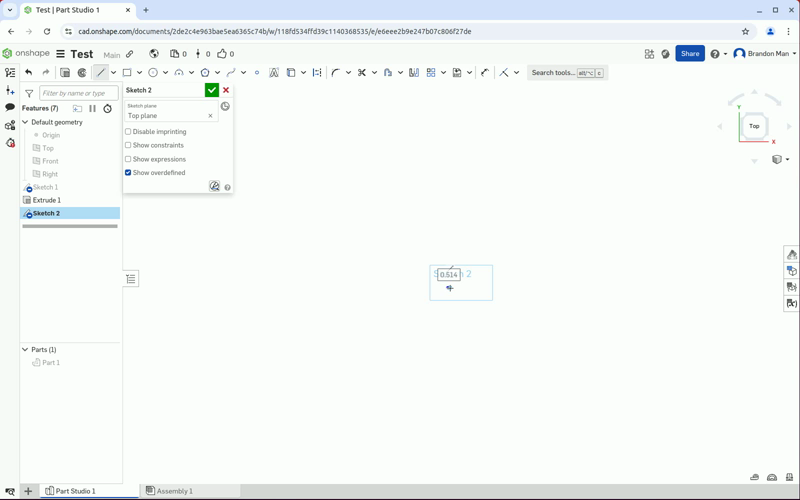
key_up(shift)
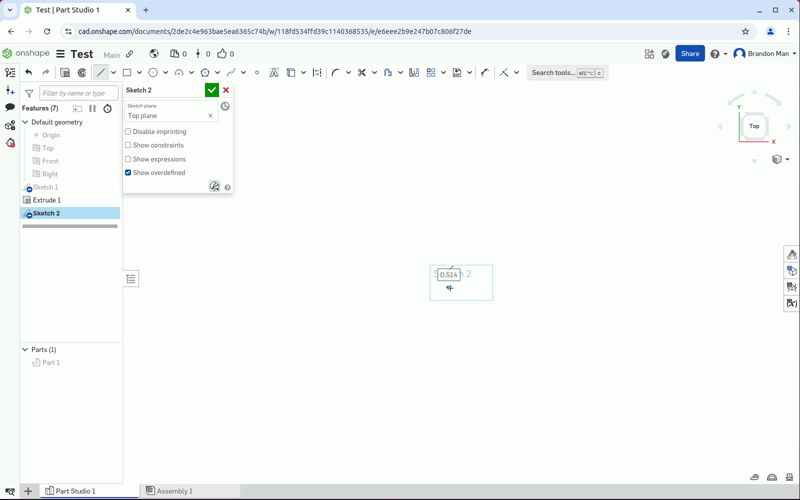
key_down(shift)
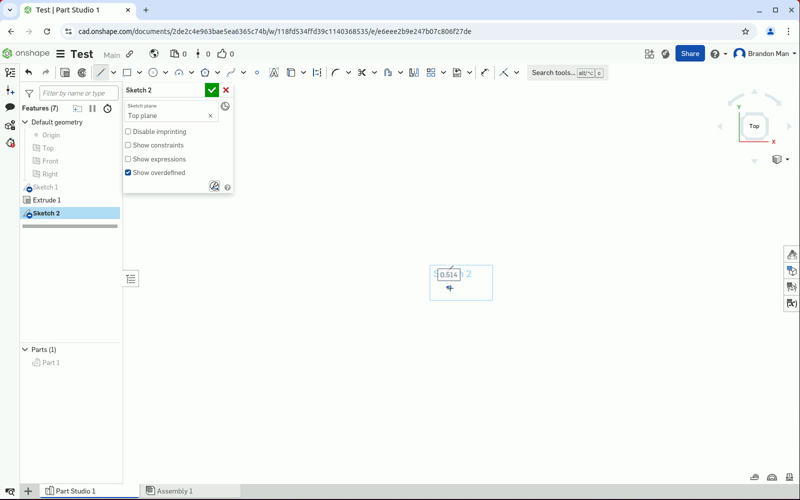
mouse_move(480, 287)
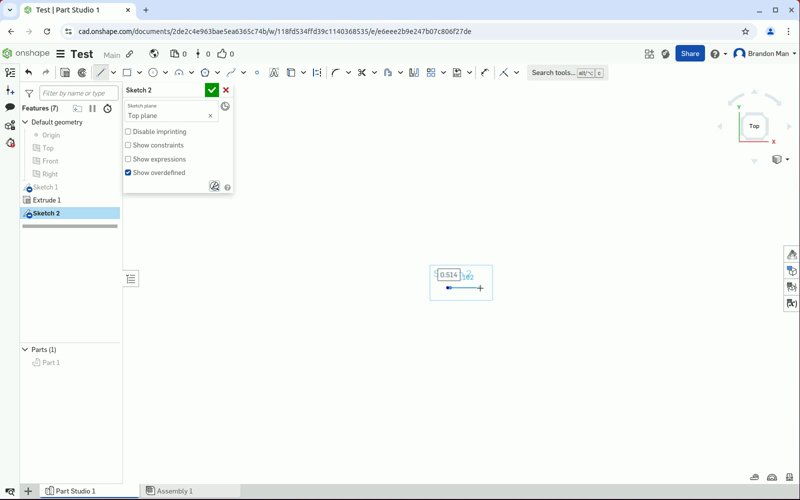
mouse_move(450, 278)
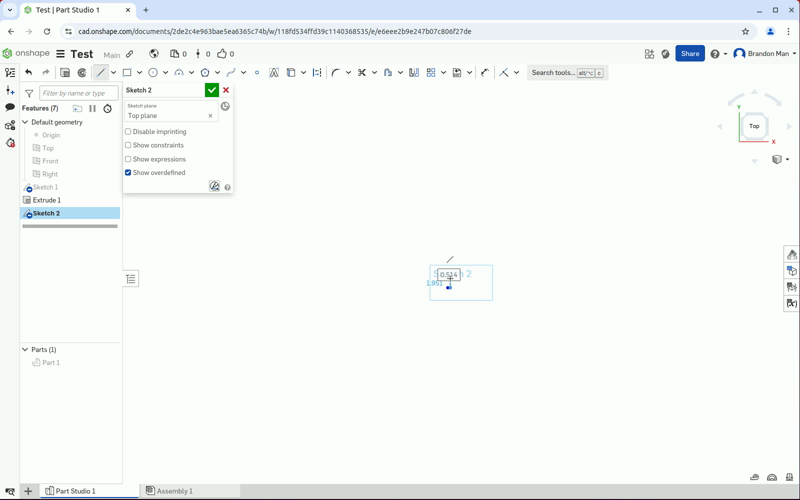
click(450, 278)
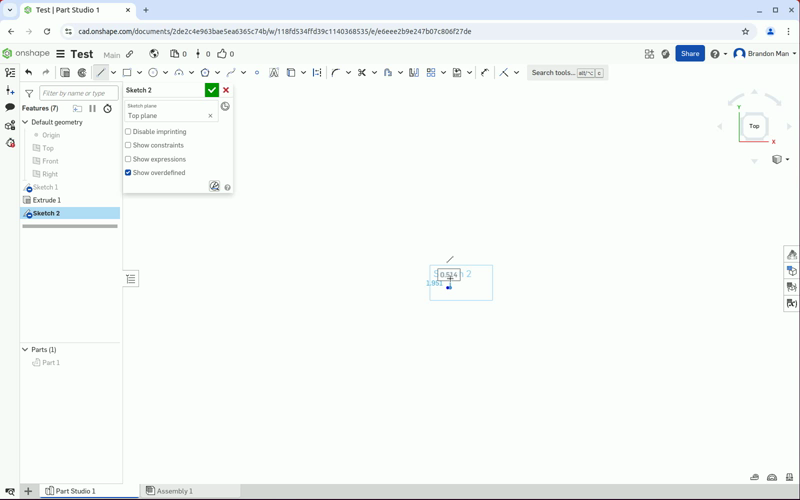
key_up(shift)
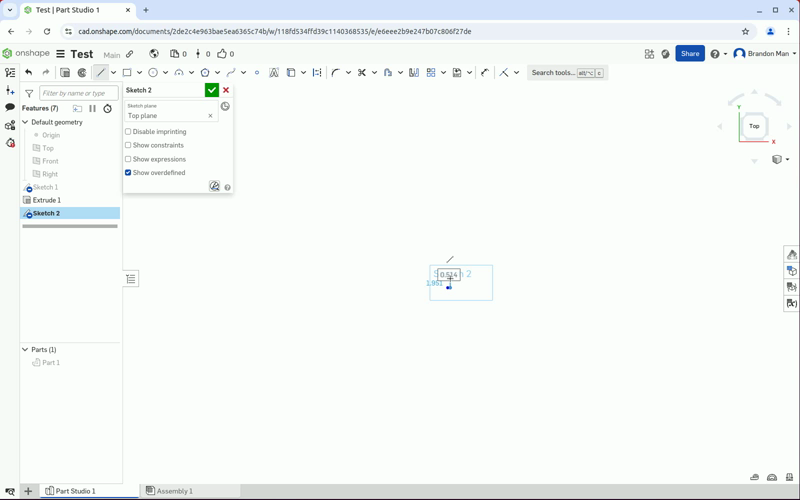
key_down(shift)
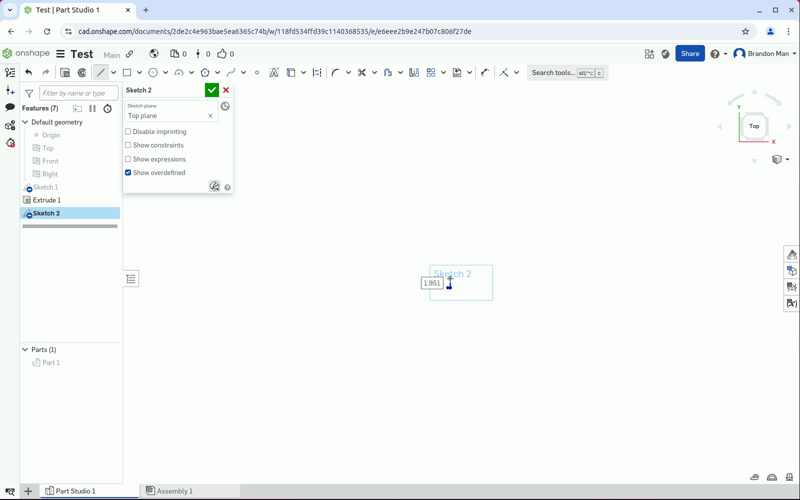
mouse_move(480, 278)
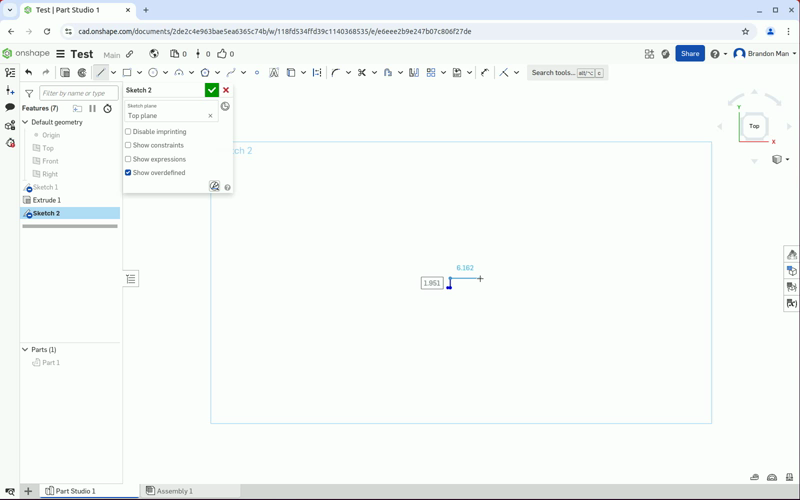
mouse_move(447, 278)
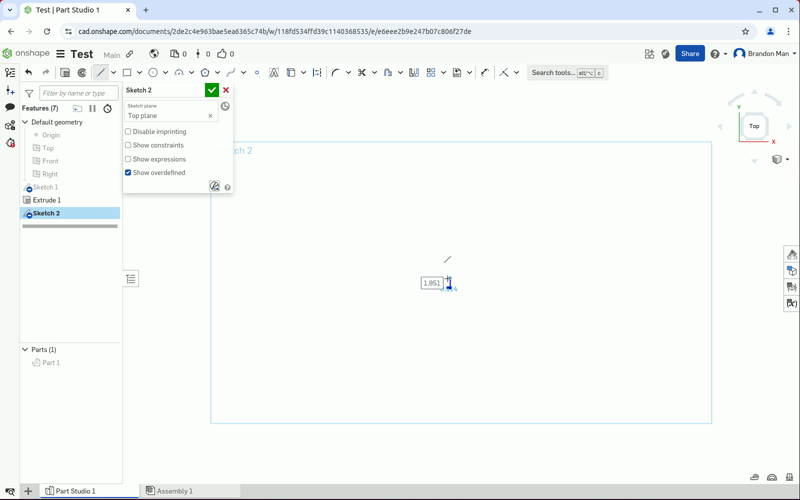
scroll(6)
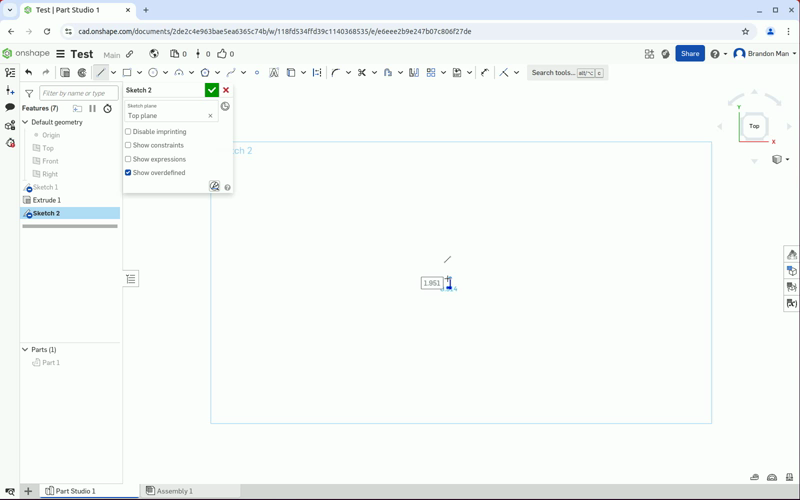
scroll(6)
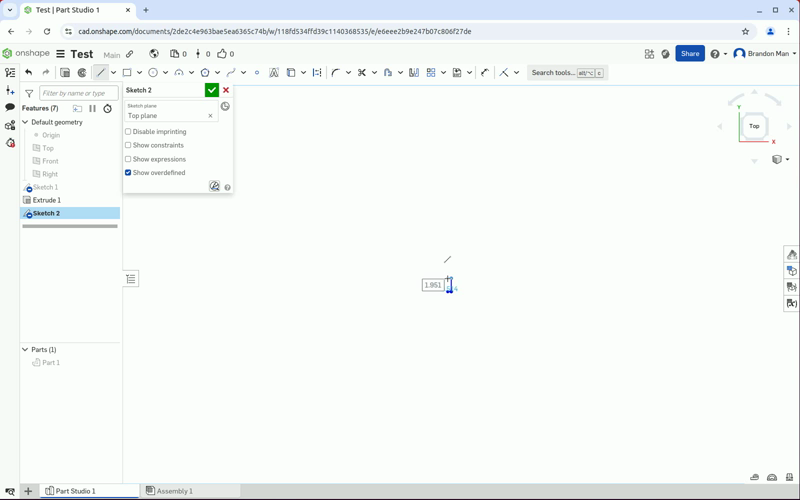
scroll(6)
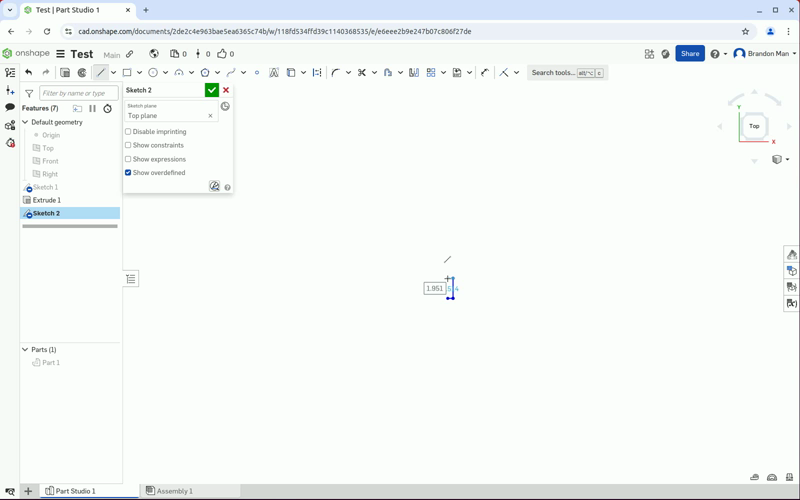
scroll(6)
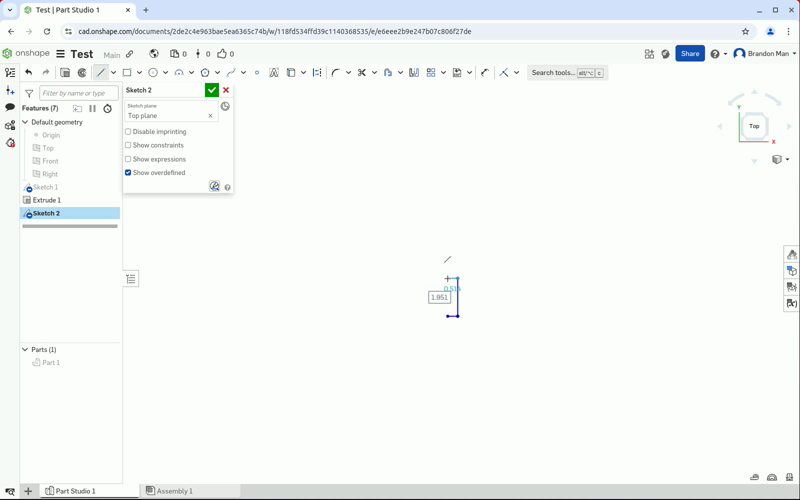
scroll(6)
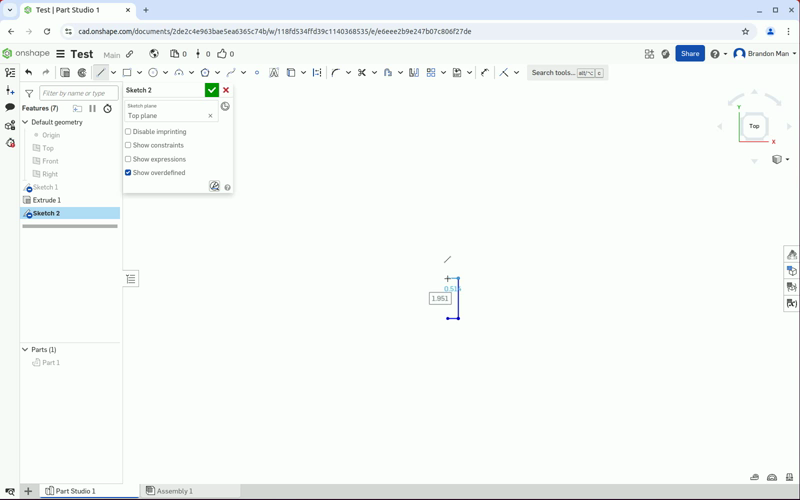
scroll(6)
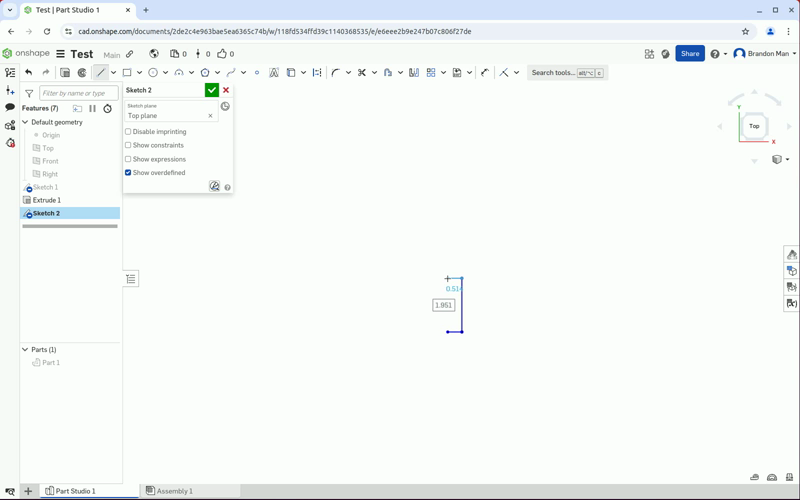
scroll(6)
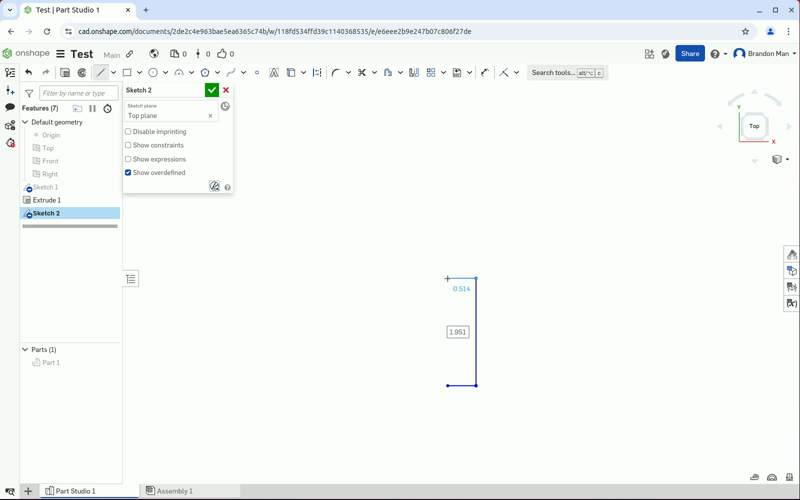
click(447, 278)
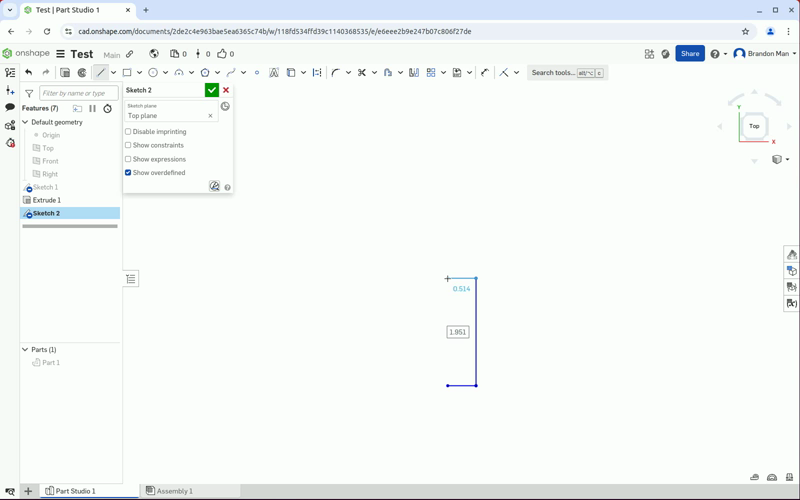
scroll(-6)
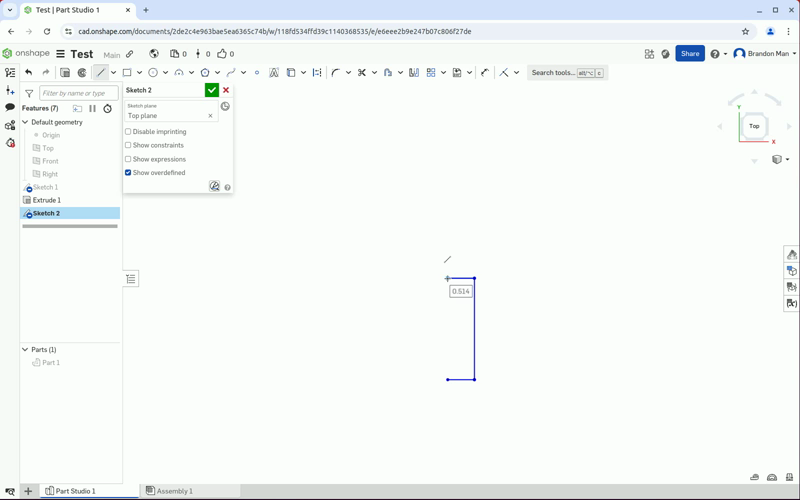
scroll(-6)
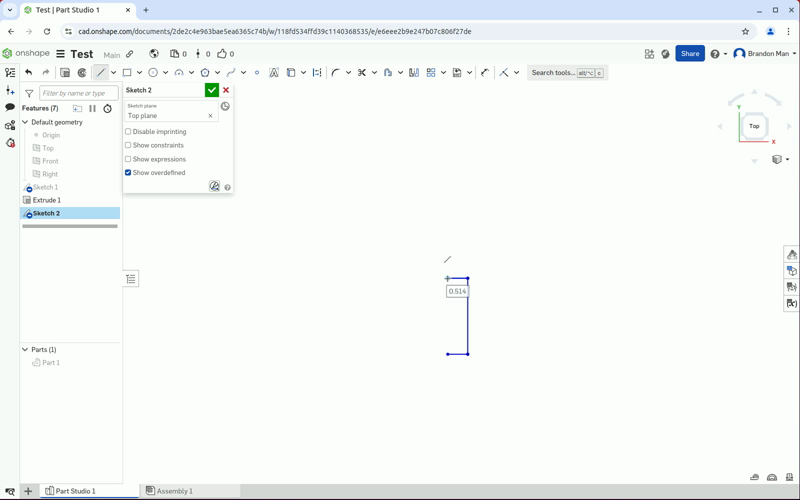
scroll(-6)
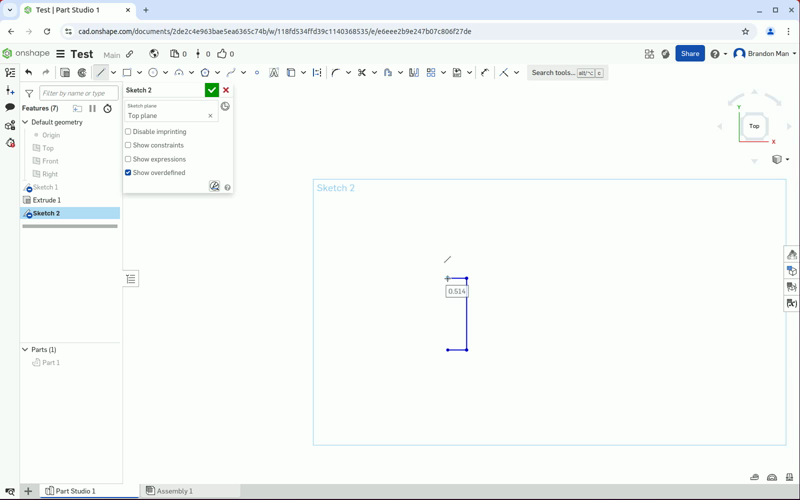
scroll(-6)
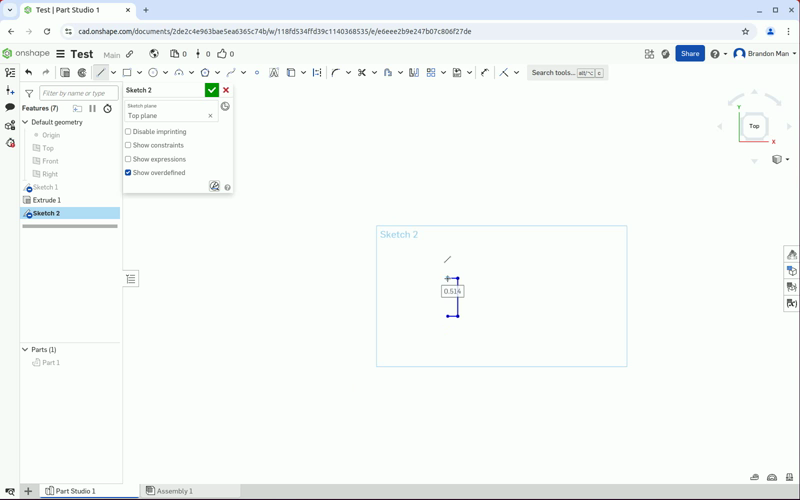
scroll(-6)
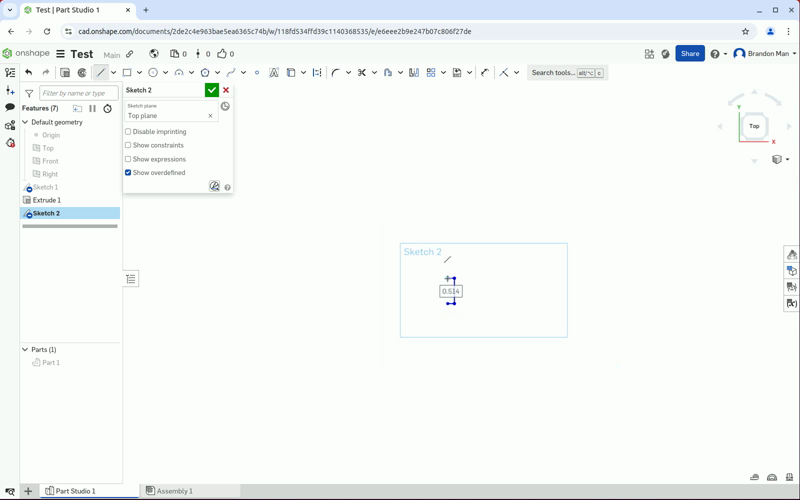
scroll(-6)
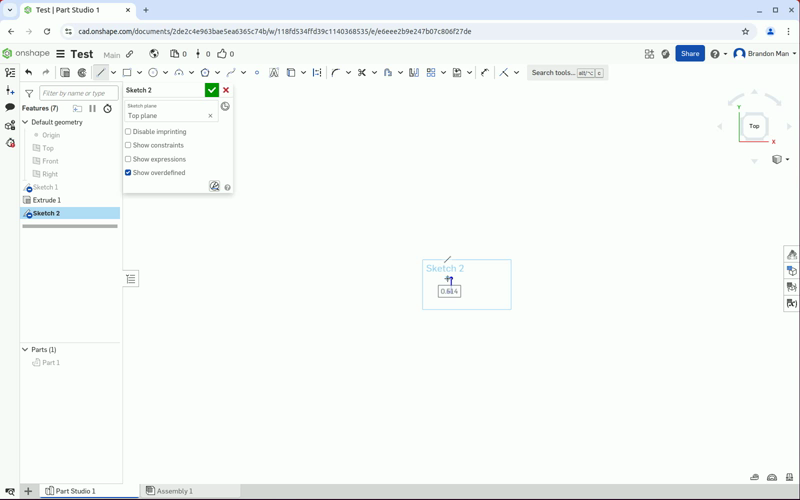
scroll(-6)
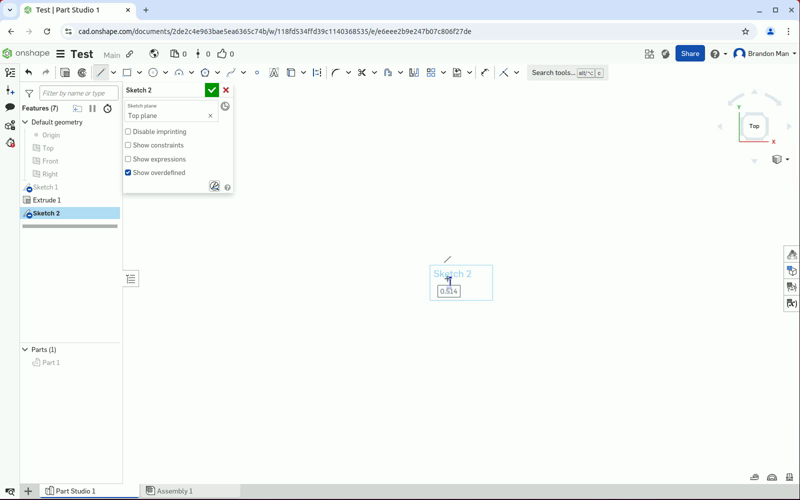
key_up(shift)
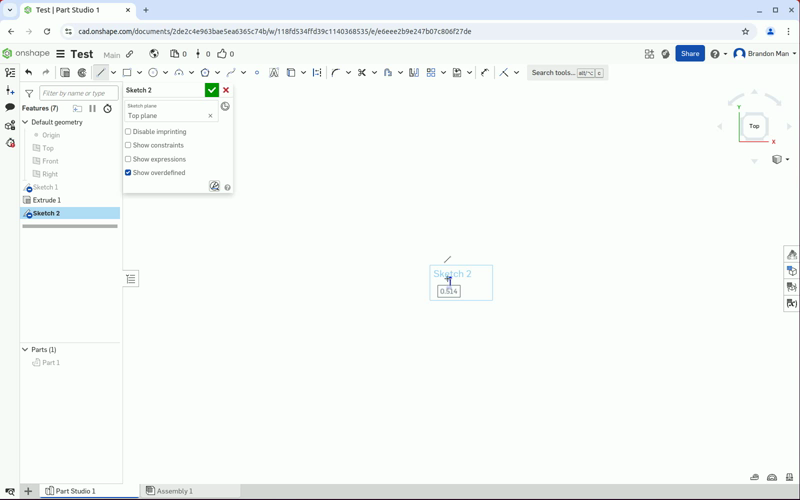
mouse_move(477, 278)
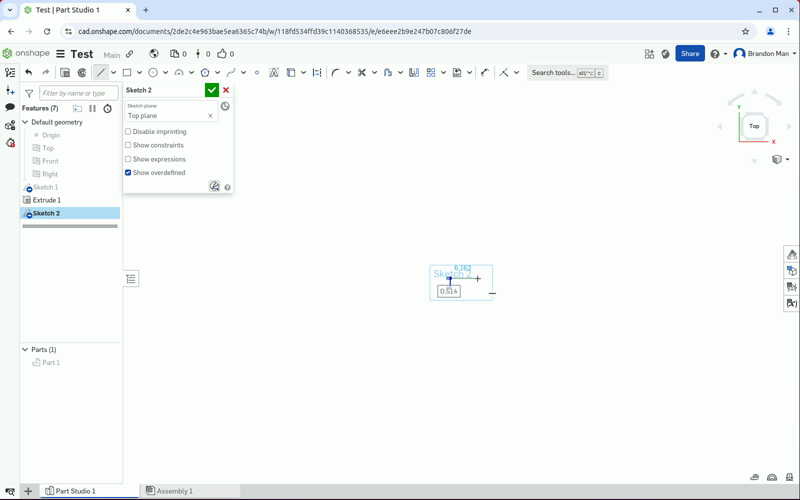
key_down(shift)
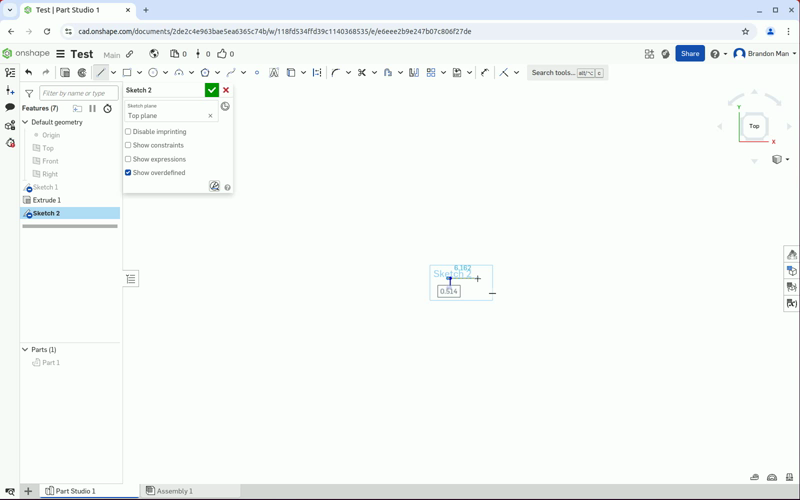
mouse_move(447, 287)
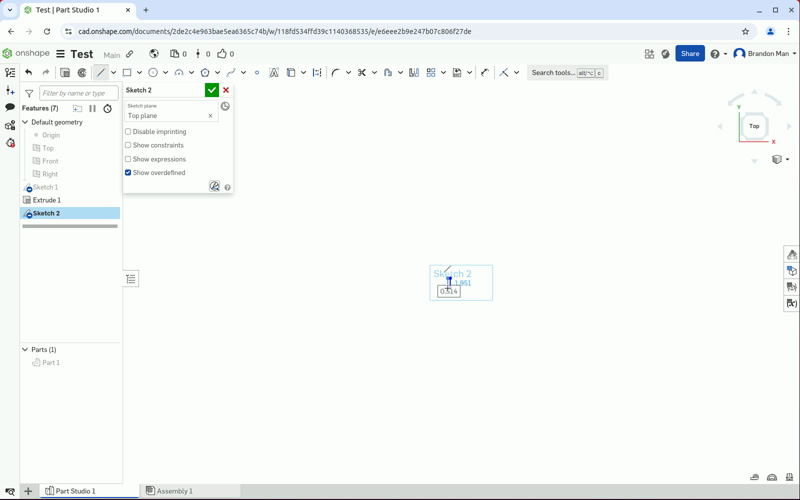
scroll(6)
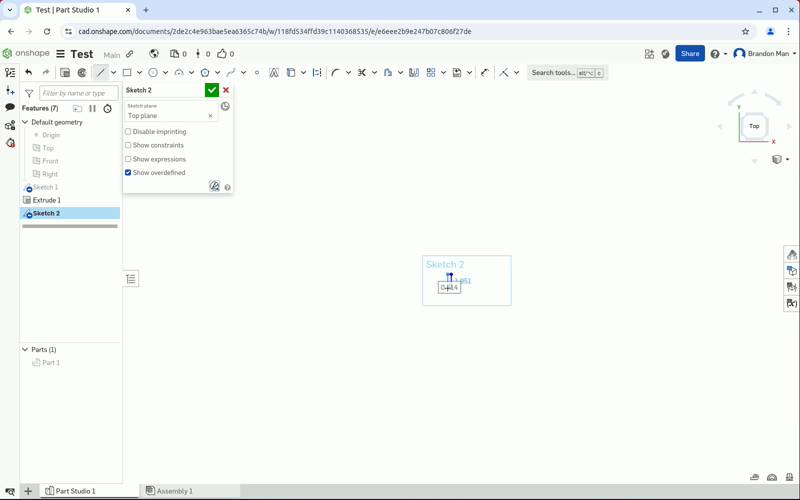
scroll(6)
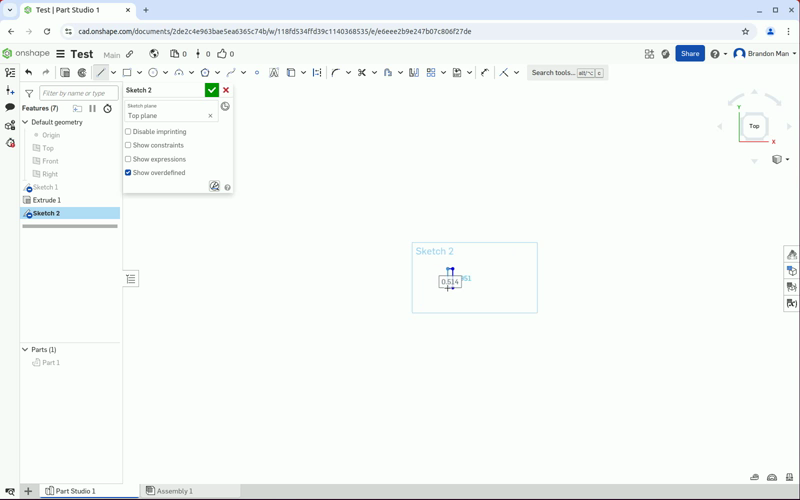
scroll(6)
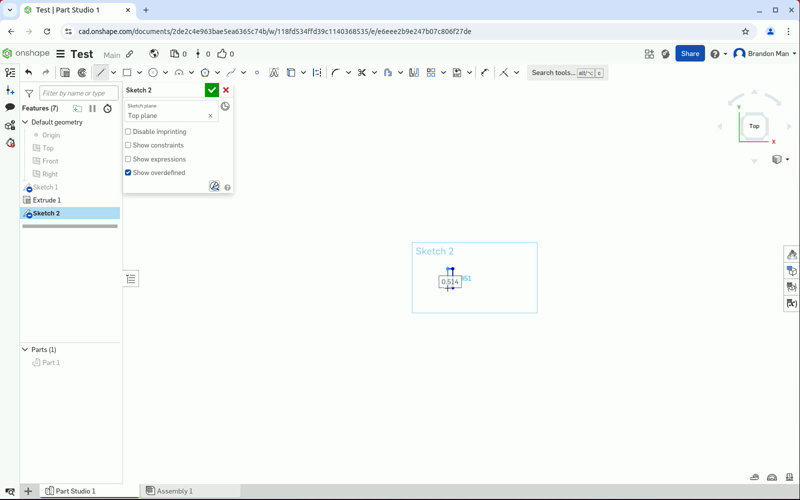
scroll(6)
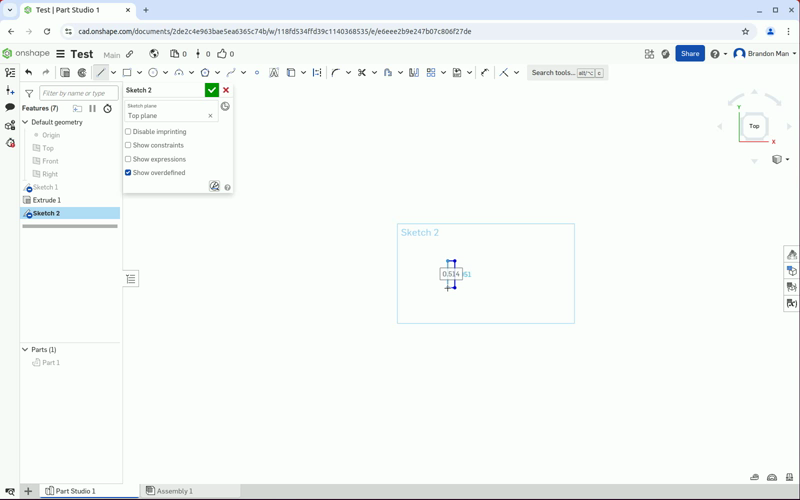
scroll(6)
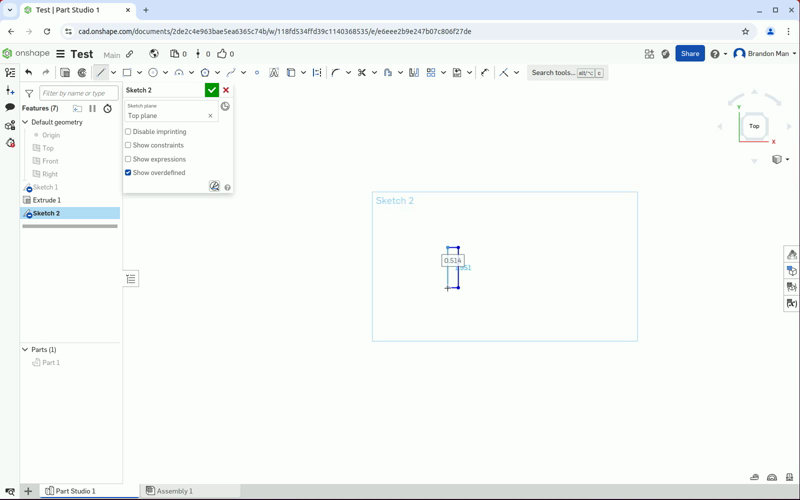
scroll(6)
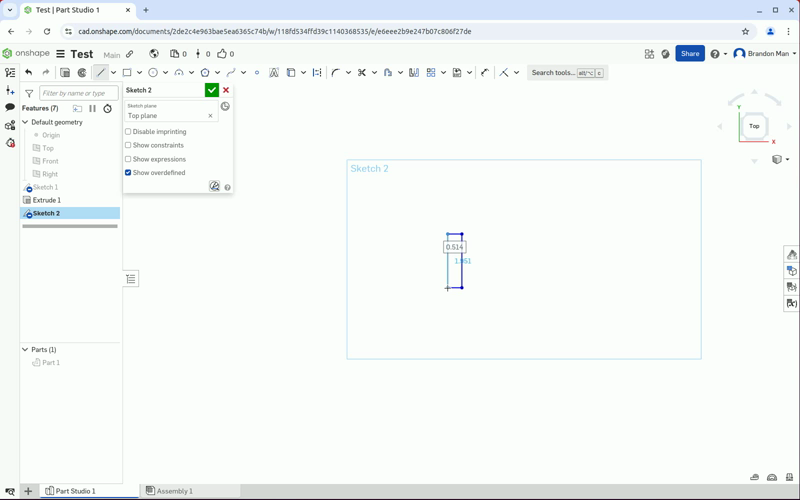
scroll(6)
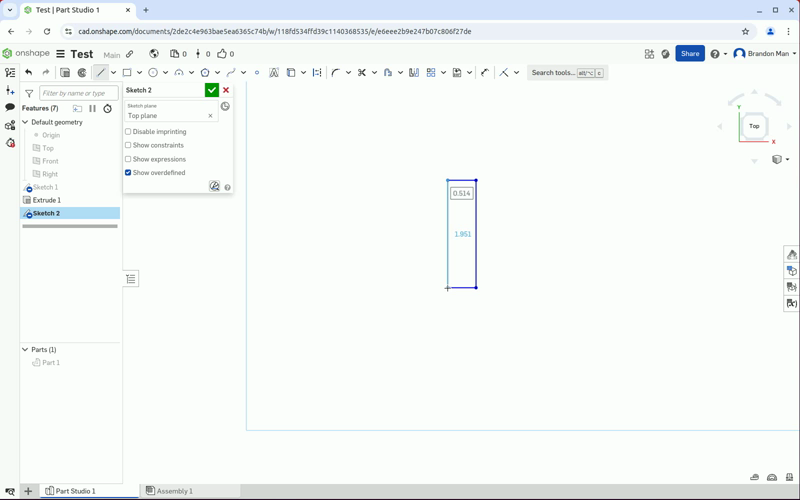
key_up(shift)
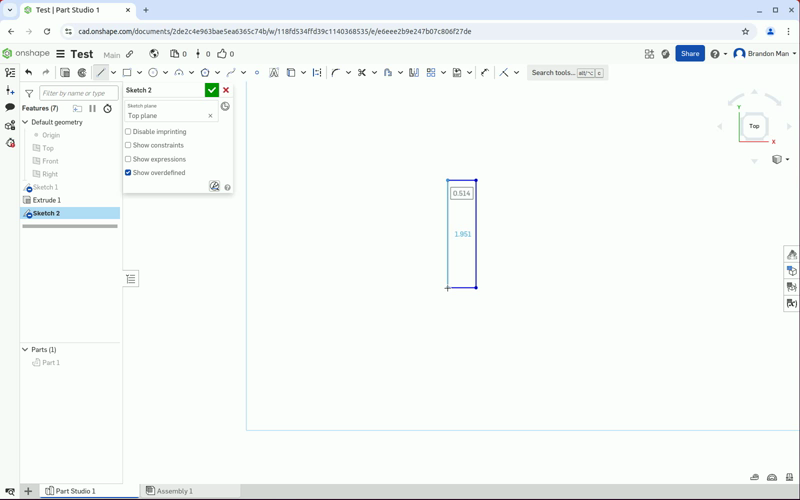
click(447, 287)
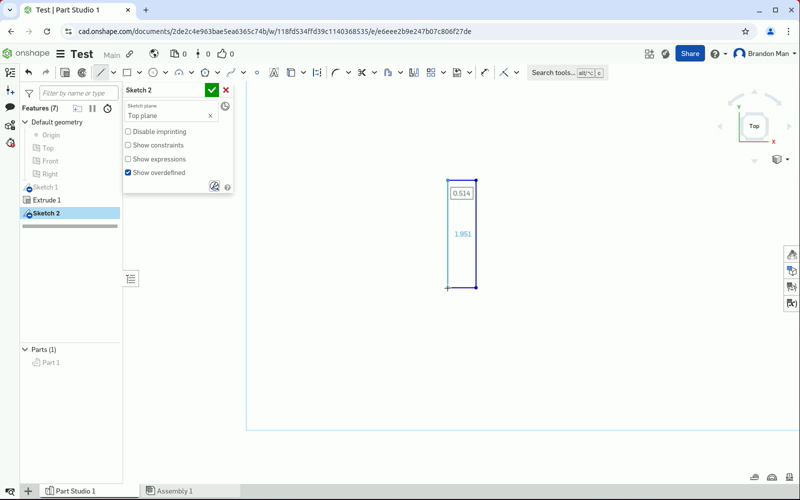
scroll(-6)
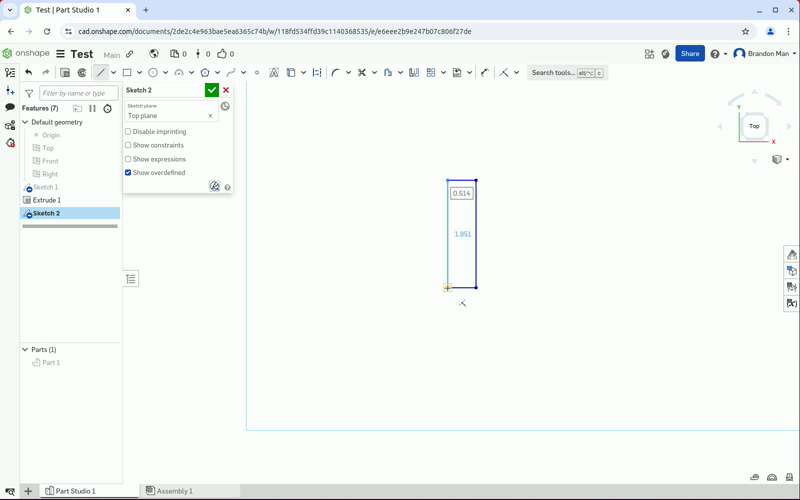
scroll(-6)
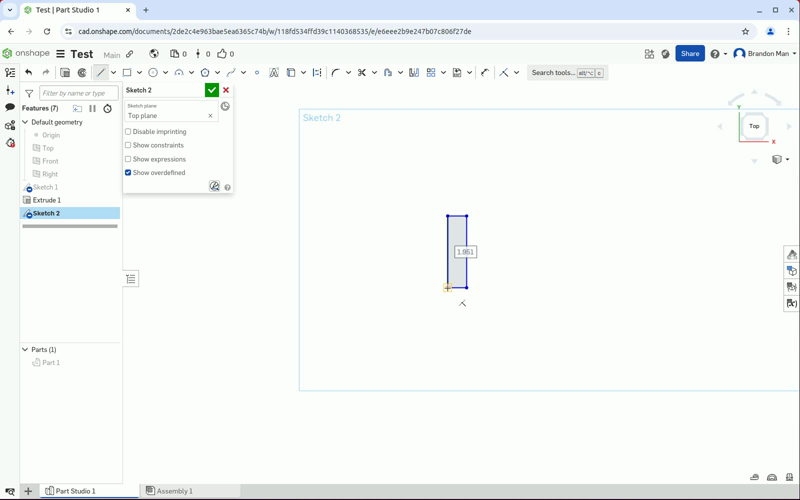
scroll(-6)
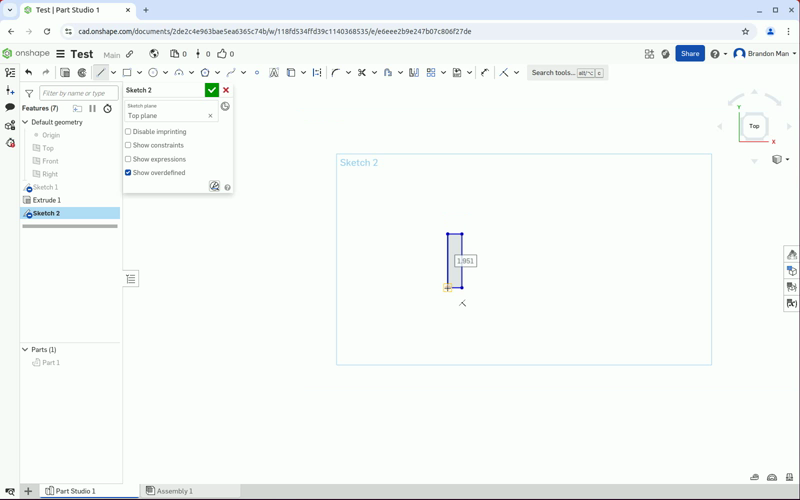
scroll(-6)
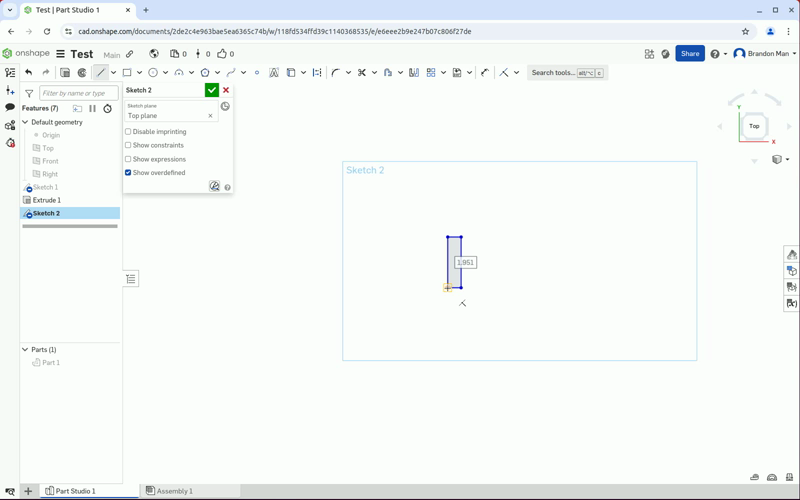
scroll(-6)
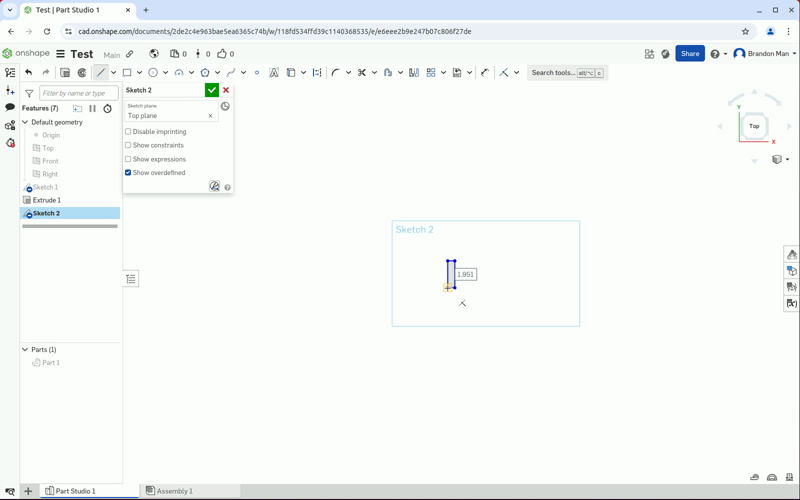
scroll(-6)
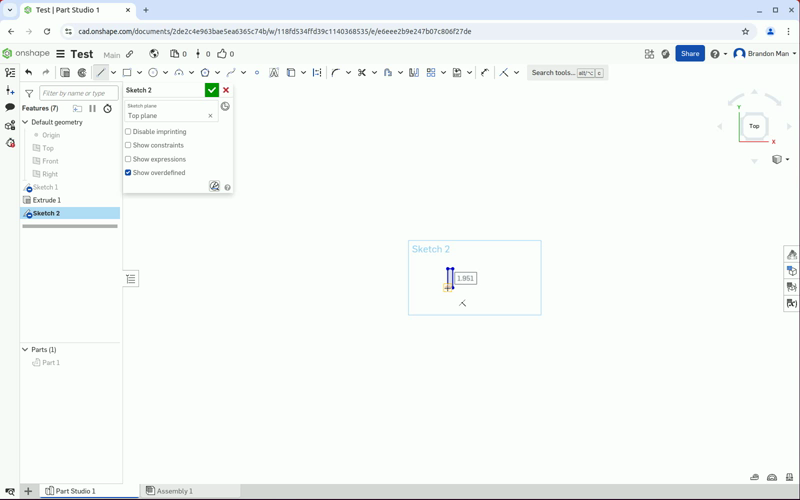
scroll(-6)
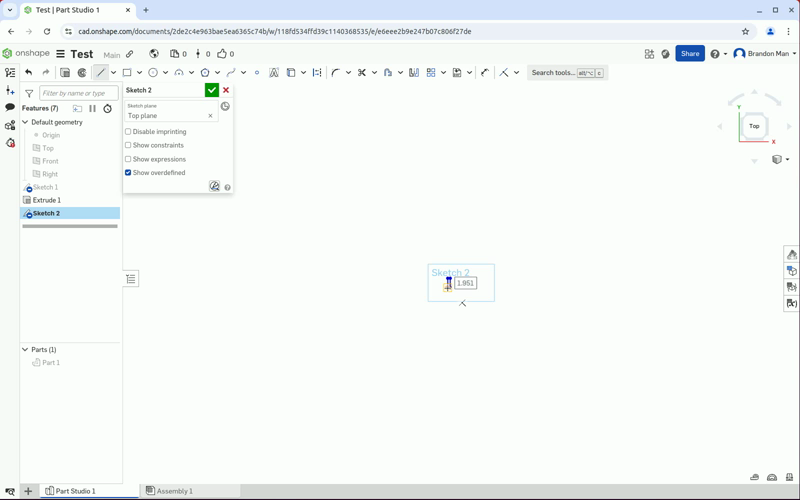
key(esc)
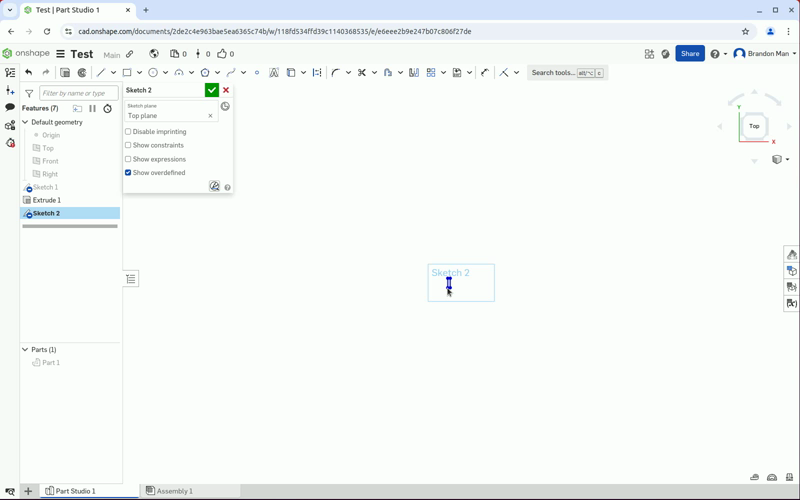
mouse_move(448, 285)
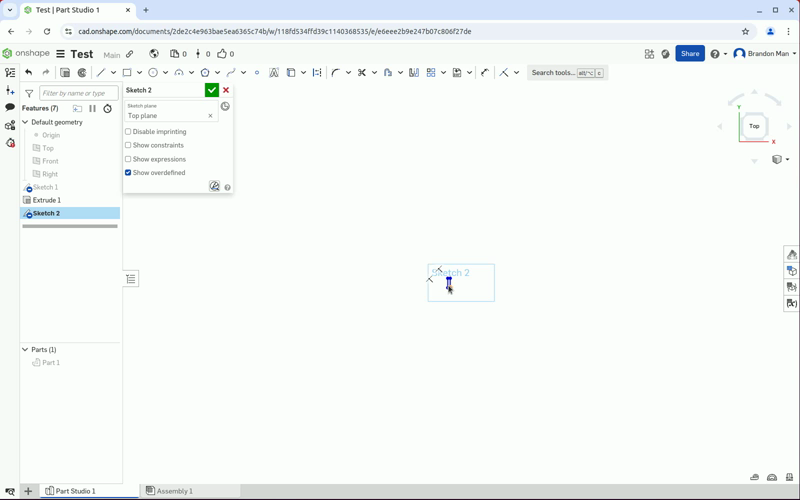
scroll(6)
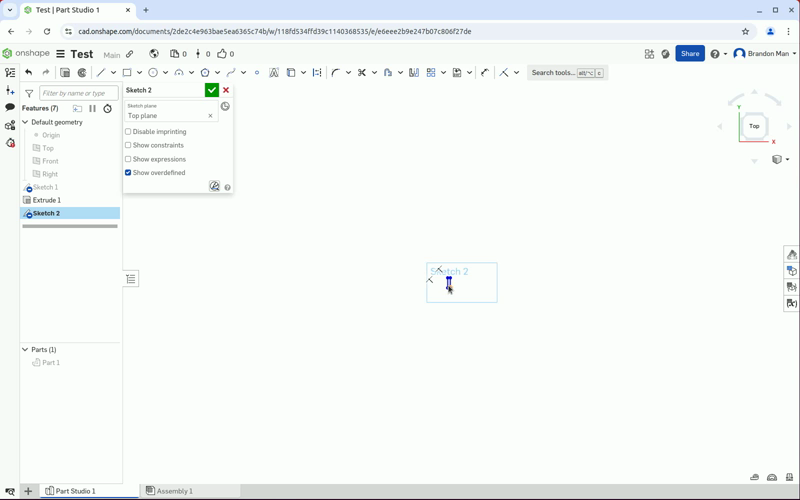
scroll(6)
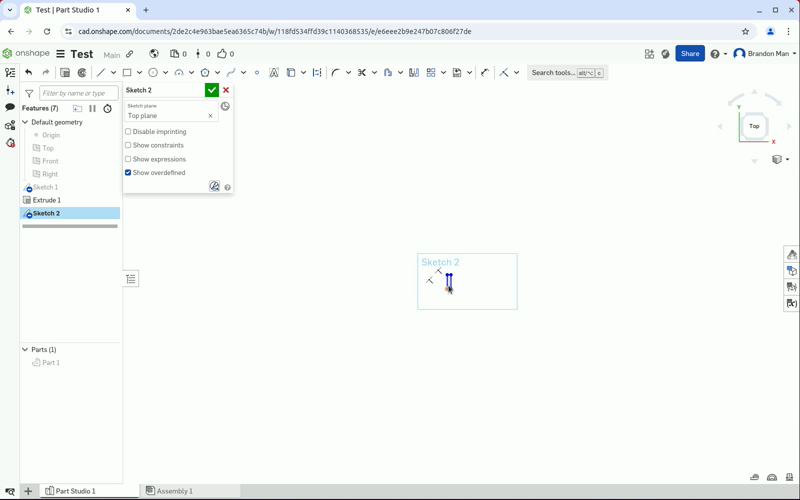
scroll(6)
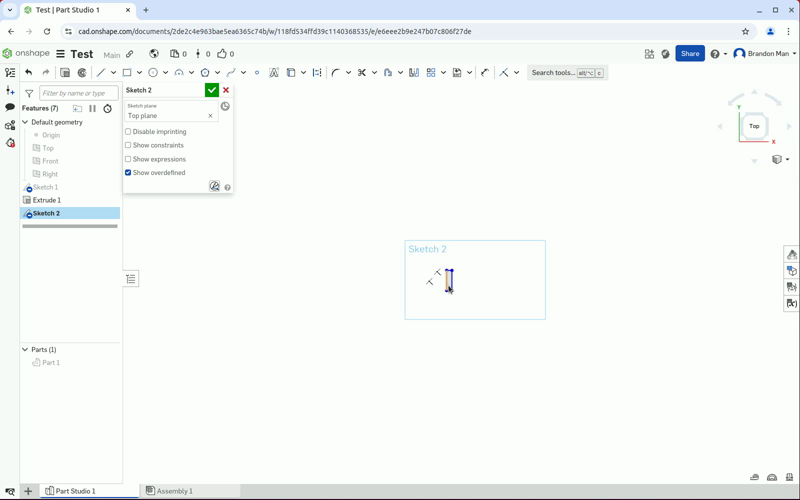
scroll(6)
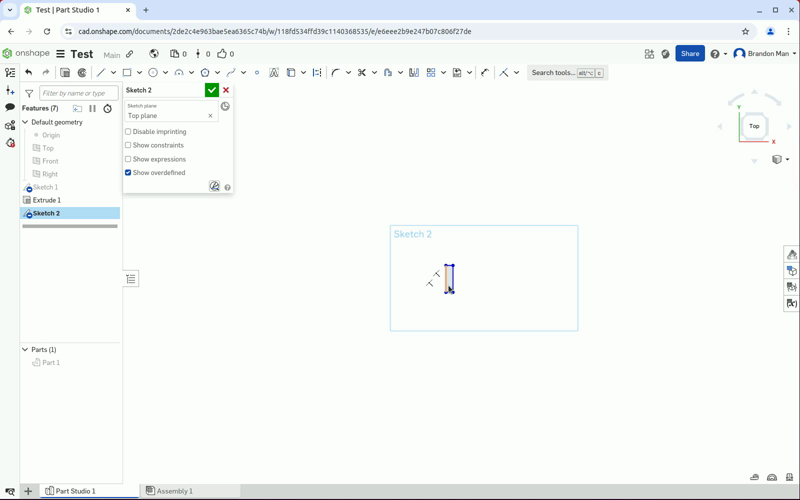
scroll(6)
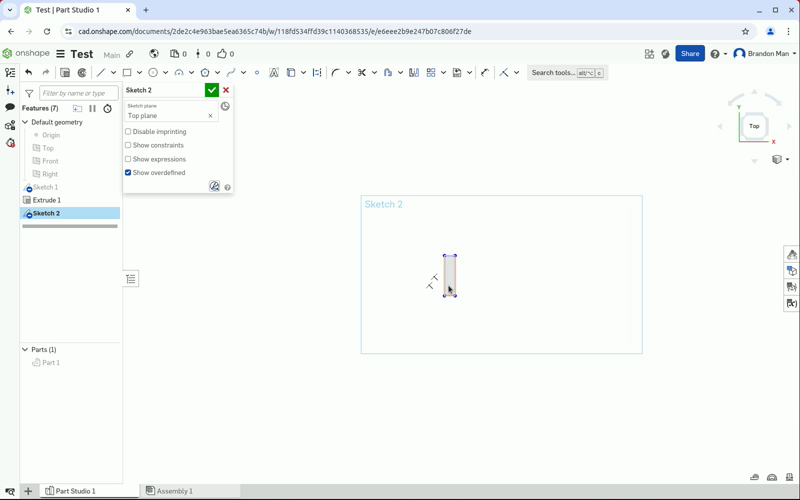
scroll(6)
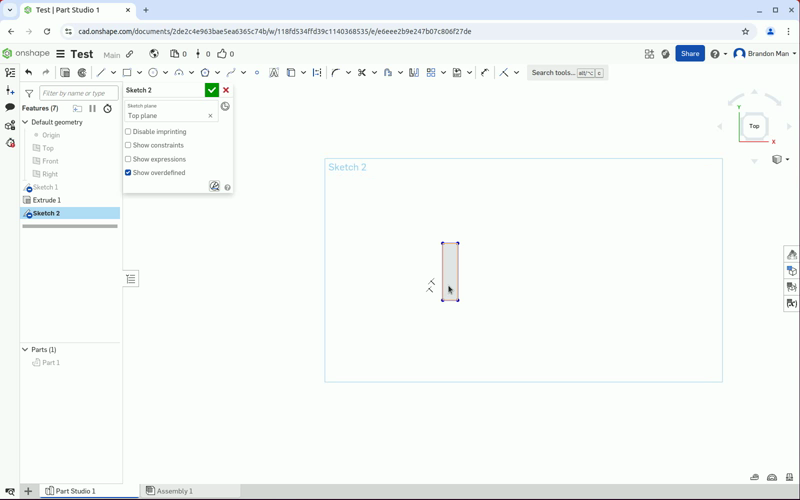
scroll(6)
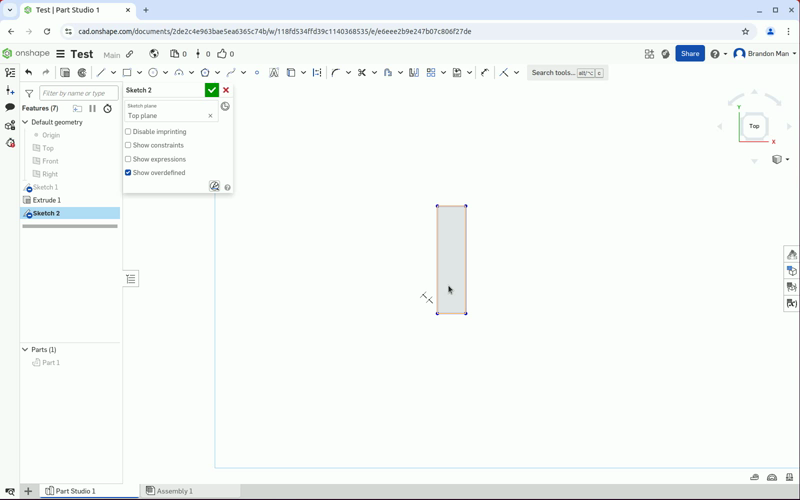
click(448, 285)
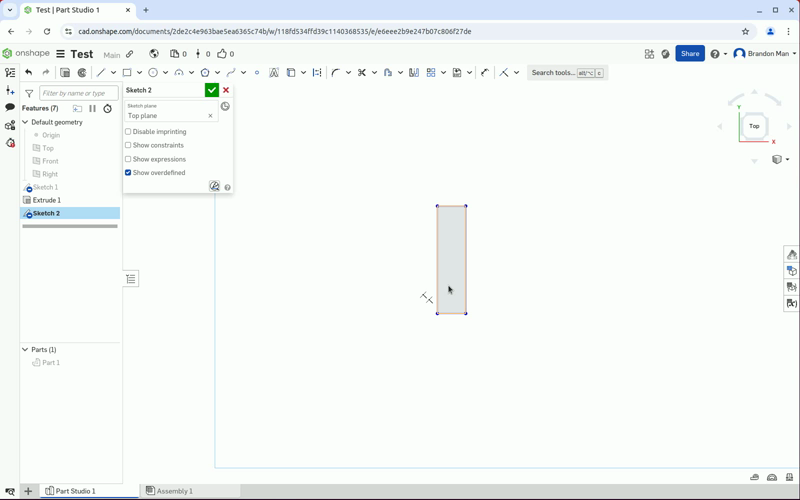
scroll(-6)
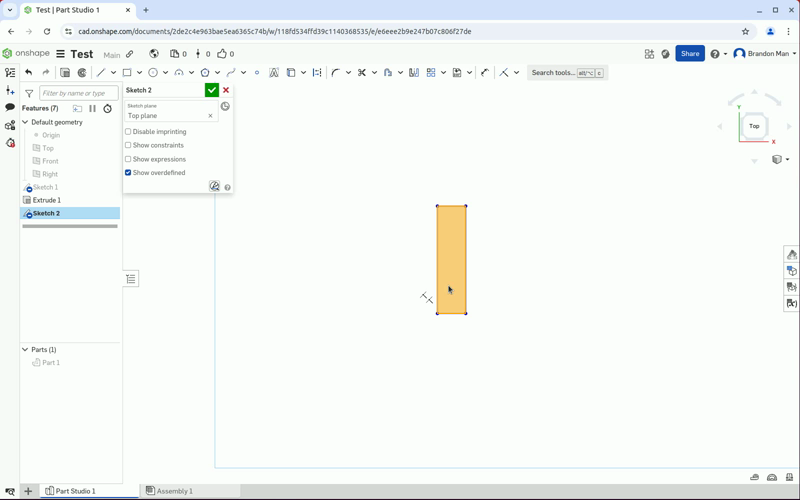
scroll(-6)
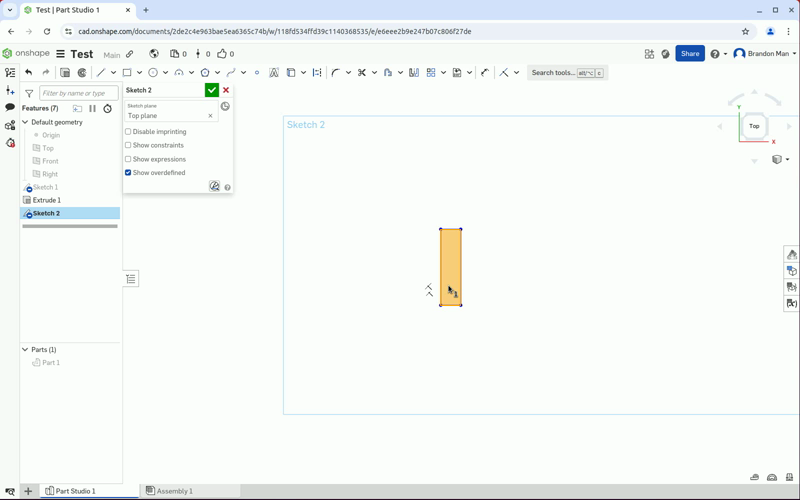
scroll(-6)
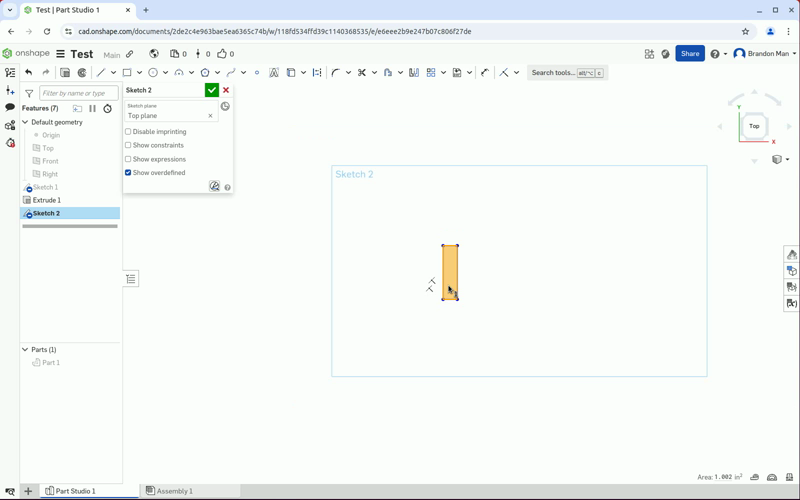
scroll(-6)
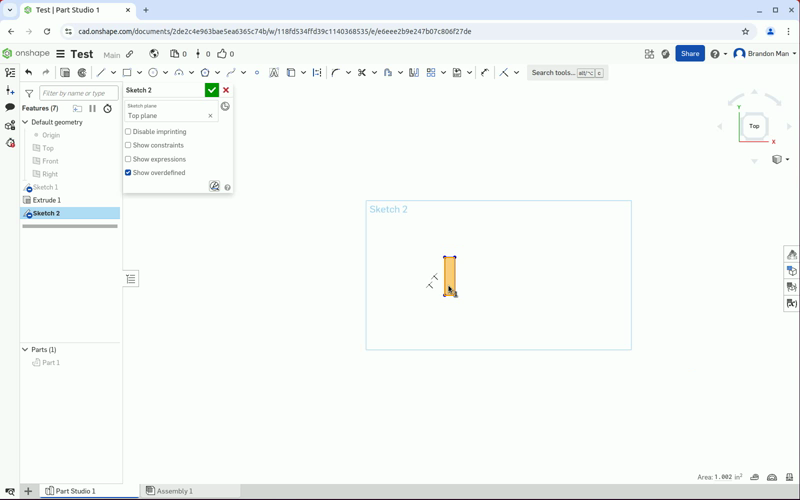
scroll(-6)
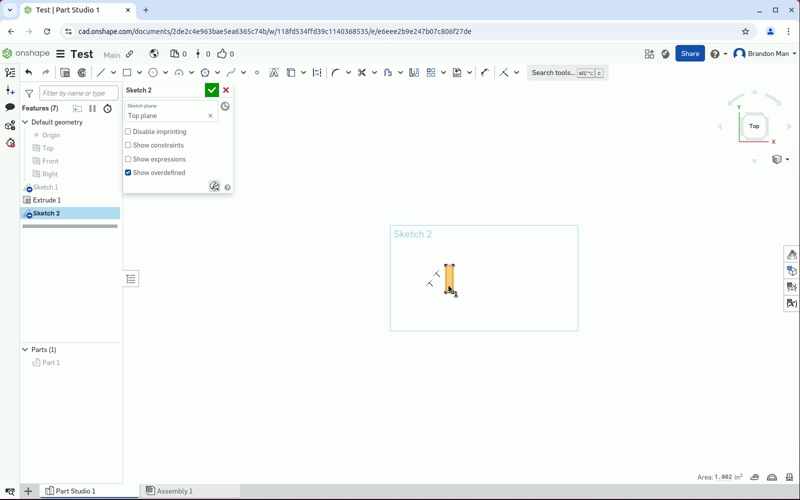
scroll(-6)
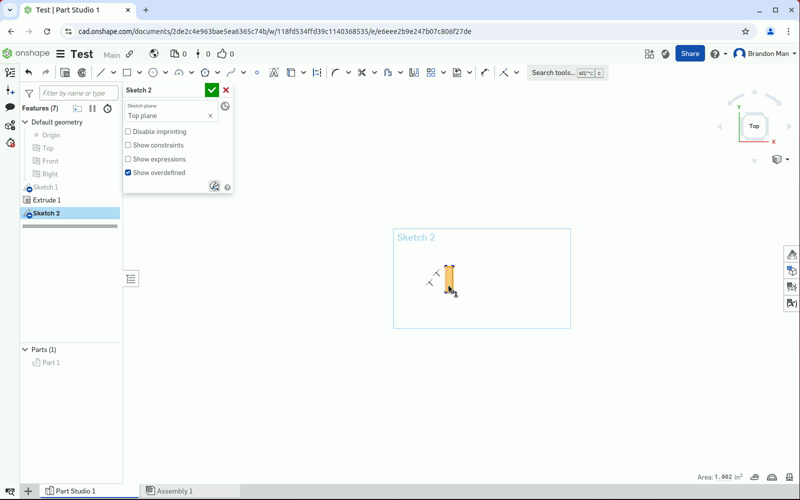
scroll(-6)
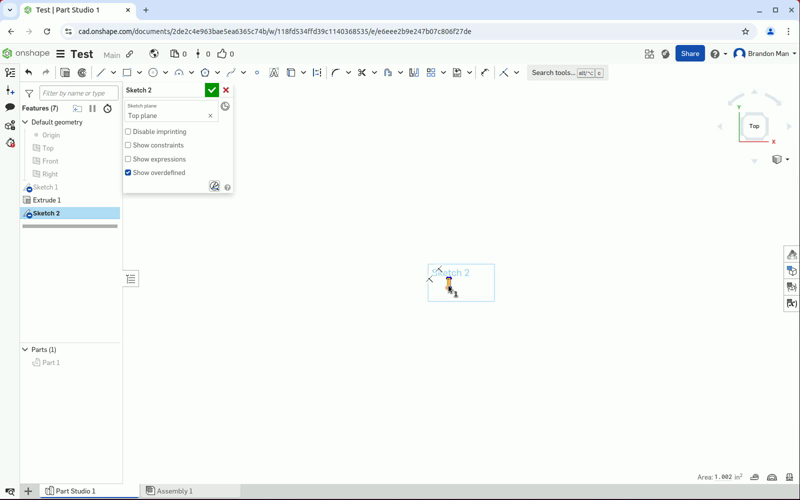
mouse_move(73, 352)
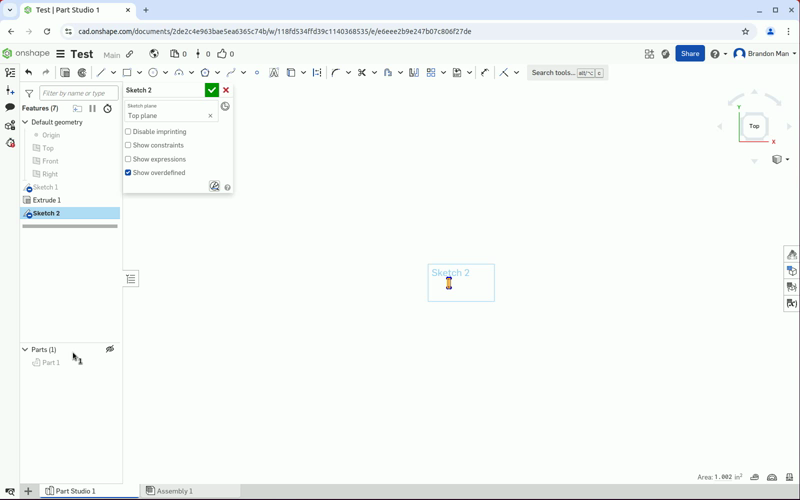
key(shift+y)
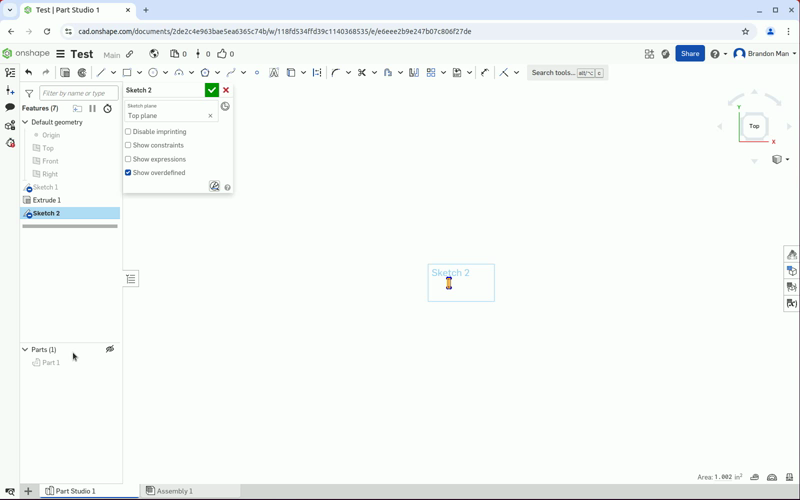
key(shift+e)
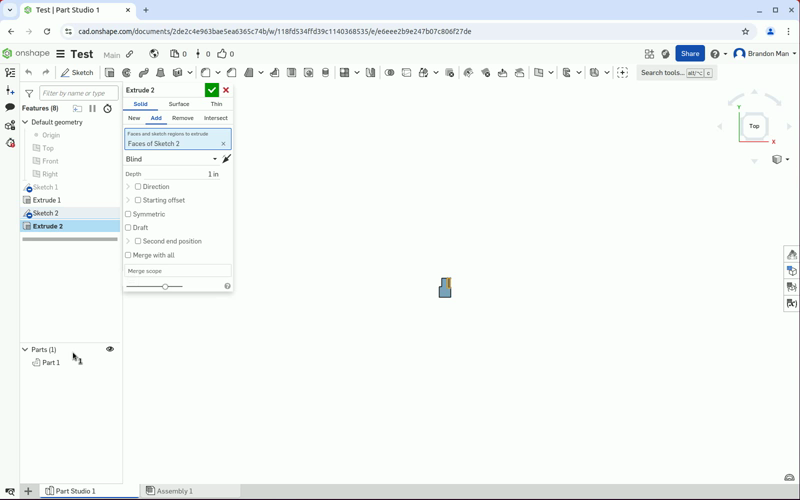
mouse_move(143, 106)
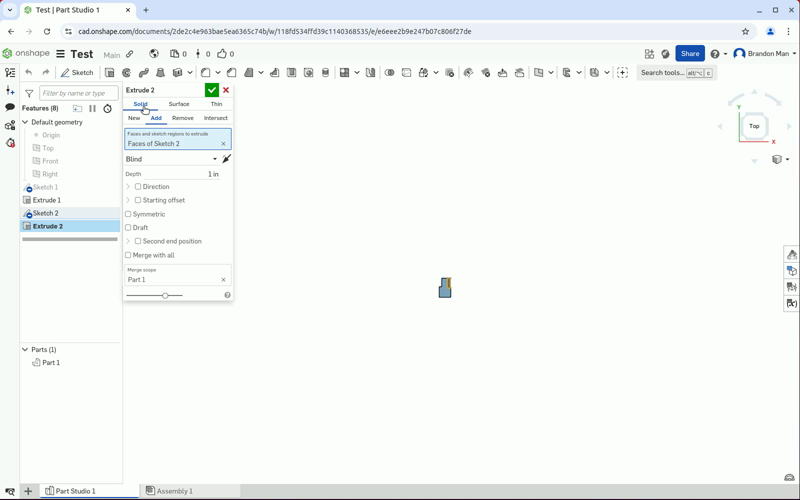
click(143, 106)
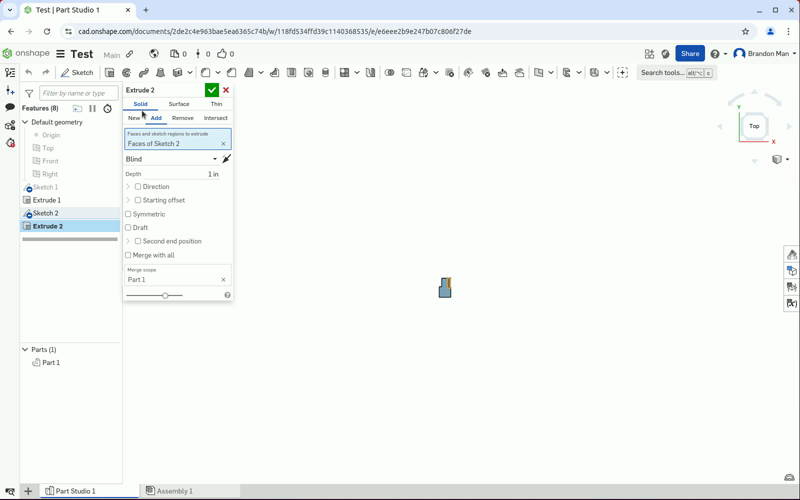
mouse_move(137, 120)
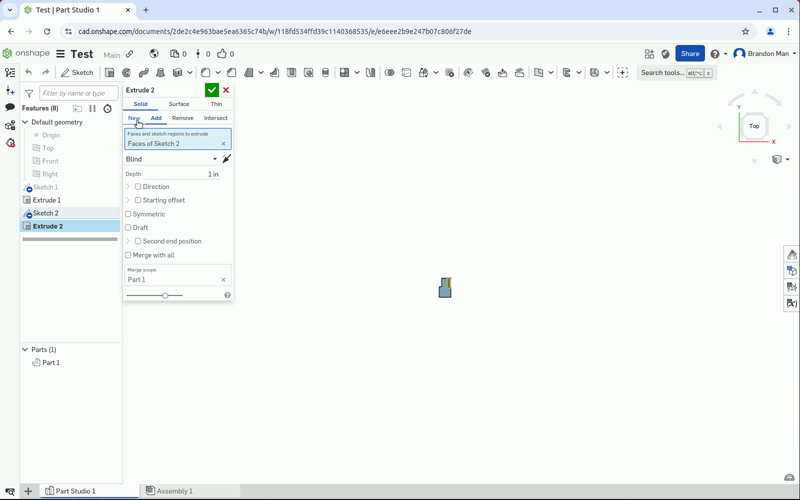
click(137, 120)
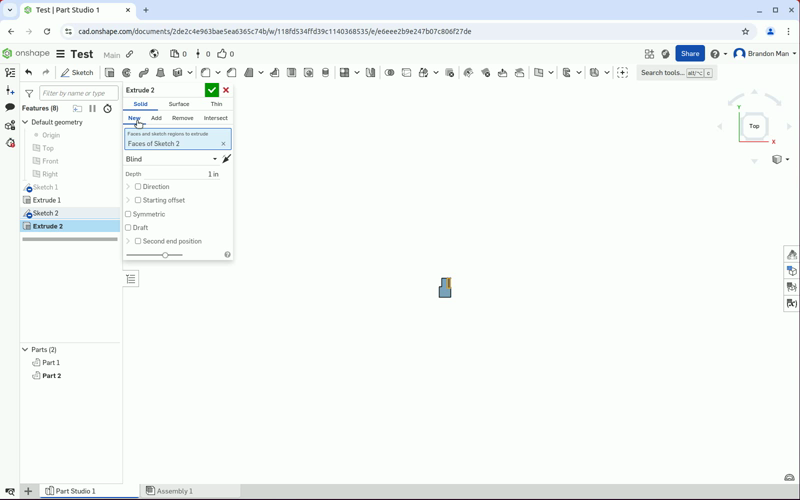
key(tab, 4)
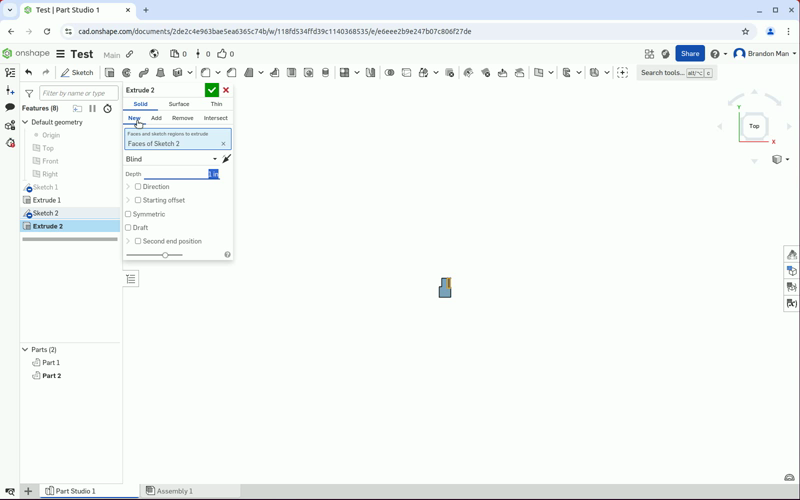
text(0.241)
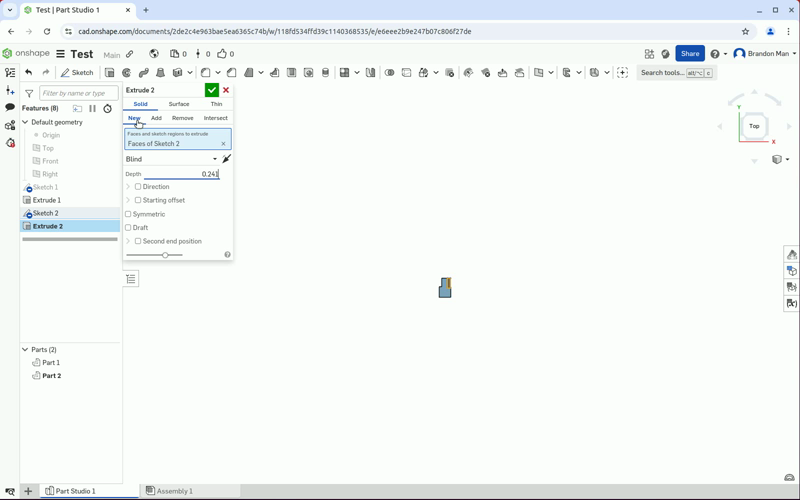
key(tab, 3)
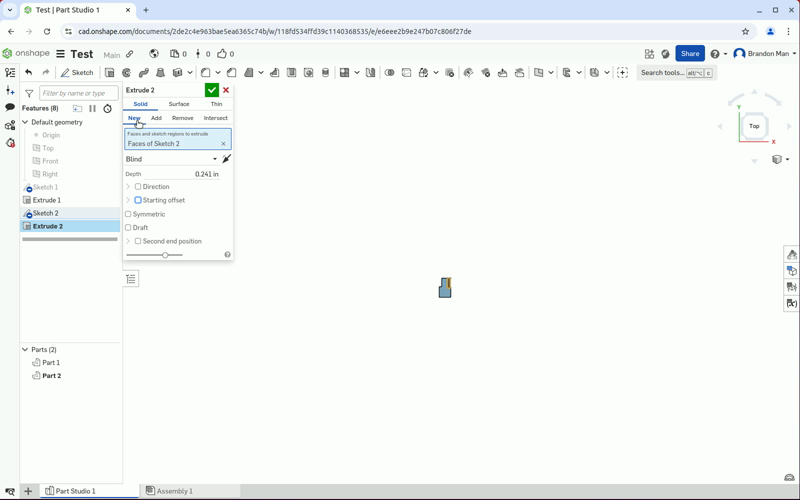
key(tab, 2)
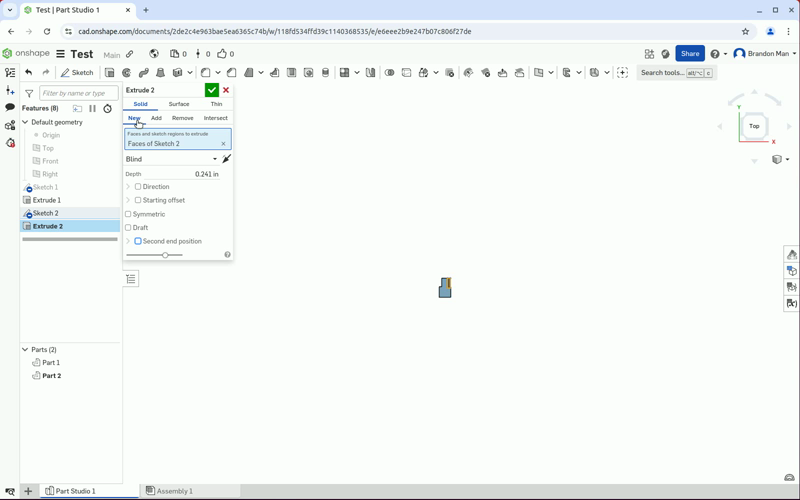
key(space)
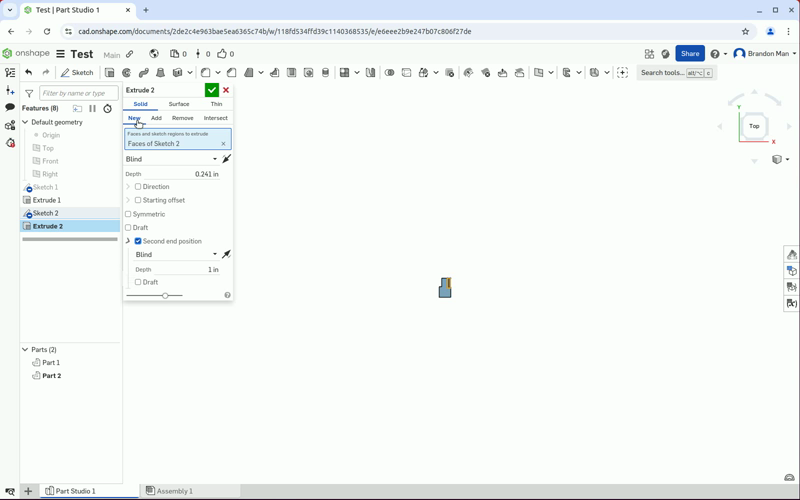
key(tab, 3)
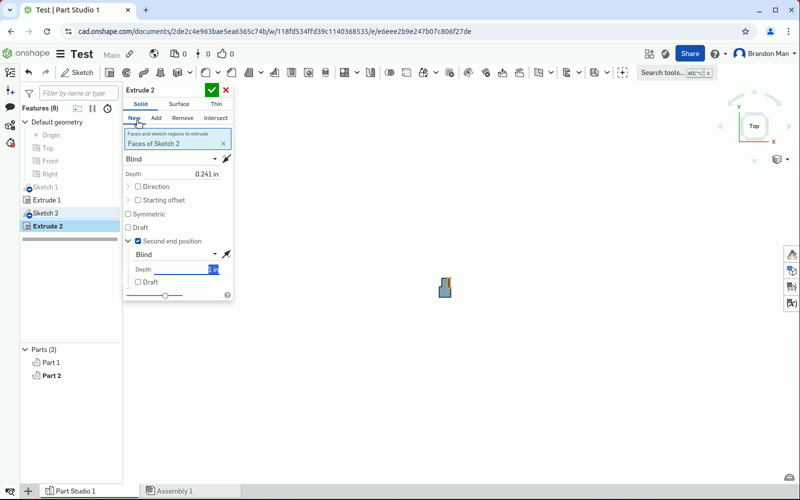
text(0.481)
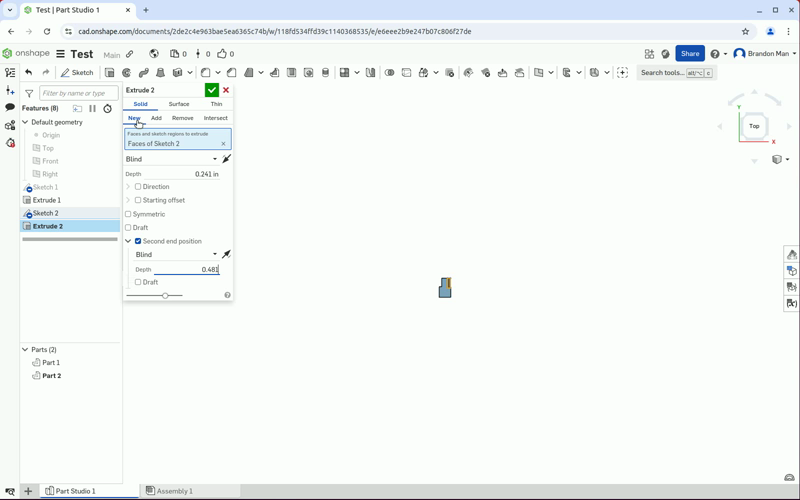
key(enter)
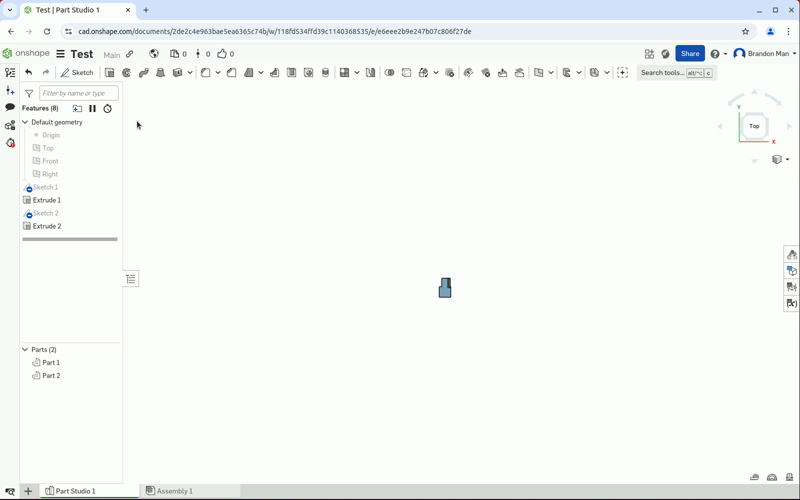
key(shift+h)
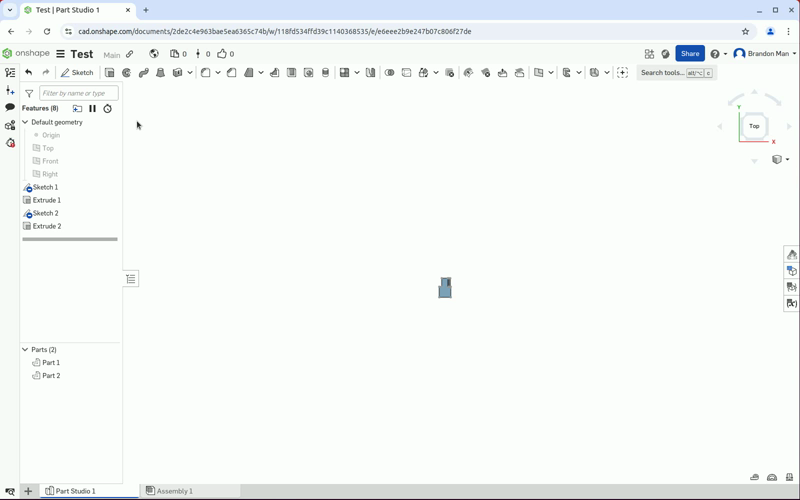
key(shift+h)
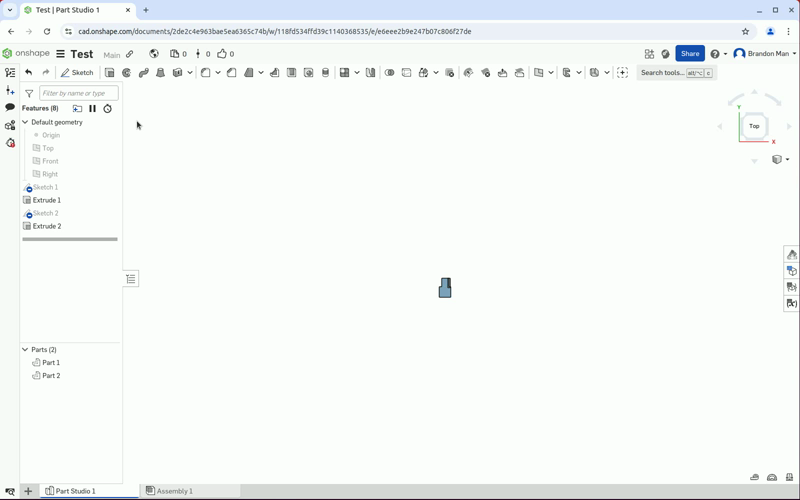
mouse_move(73, 189)
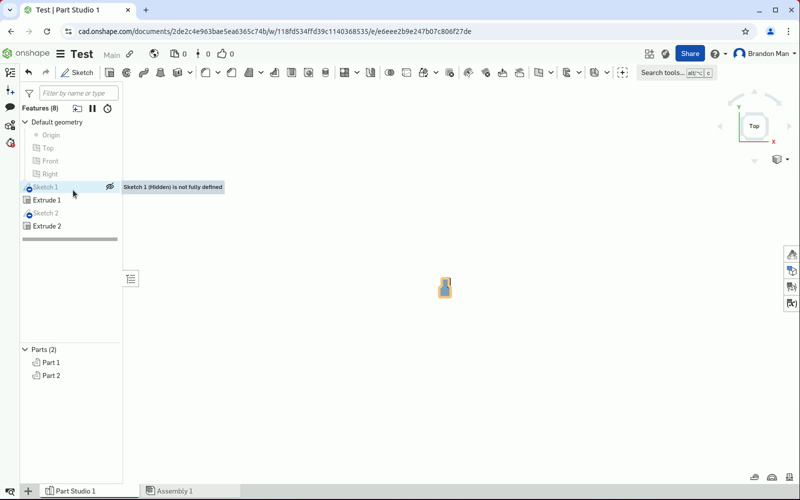
click(73, 189)
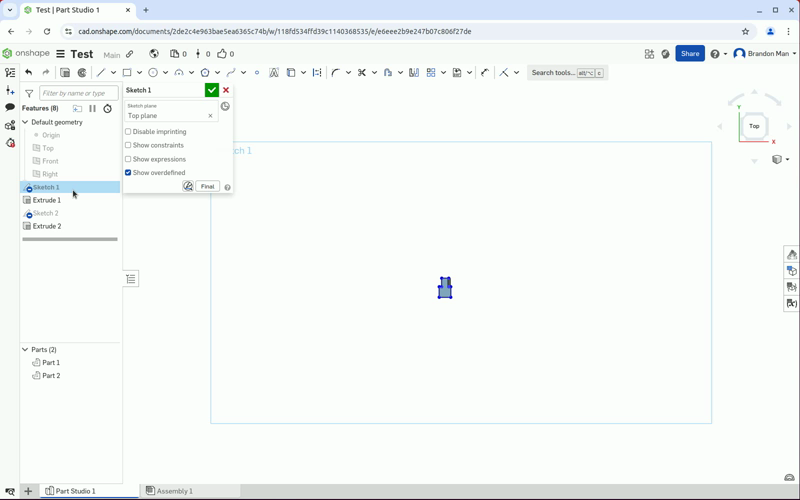
mouse_move(229, 92)
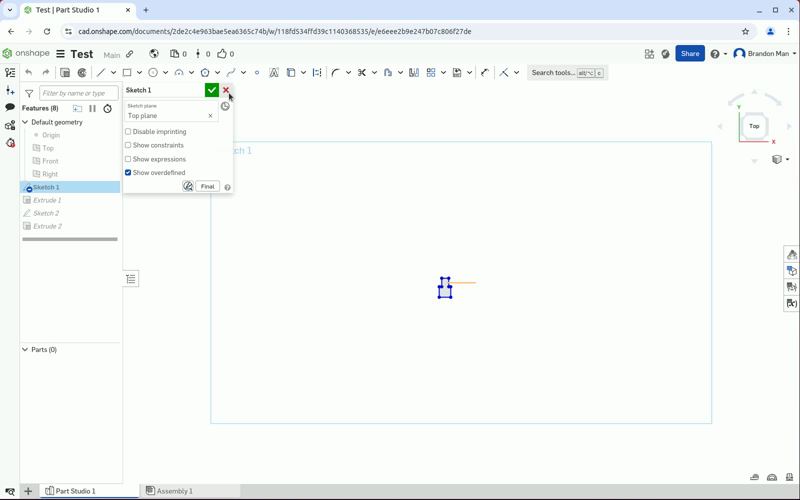
click(229, 92)
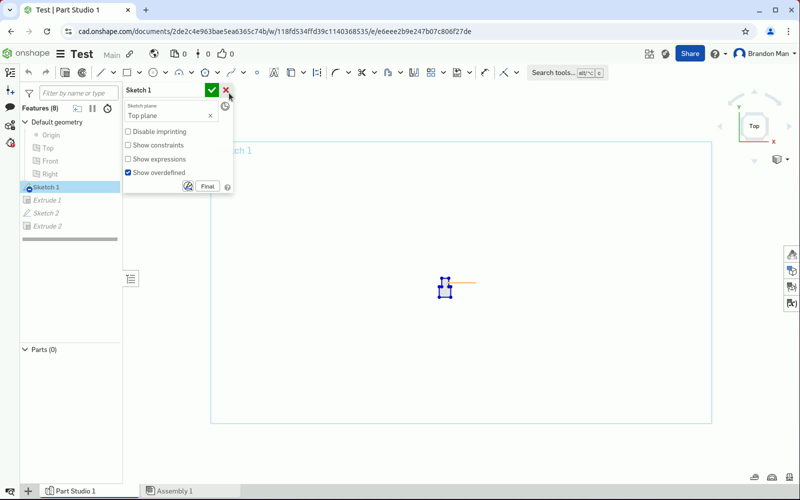
key(shift+s)
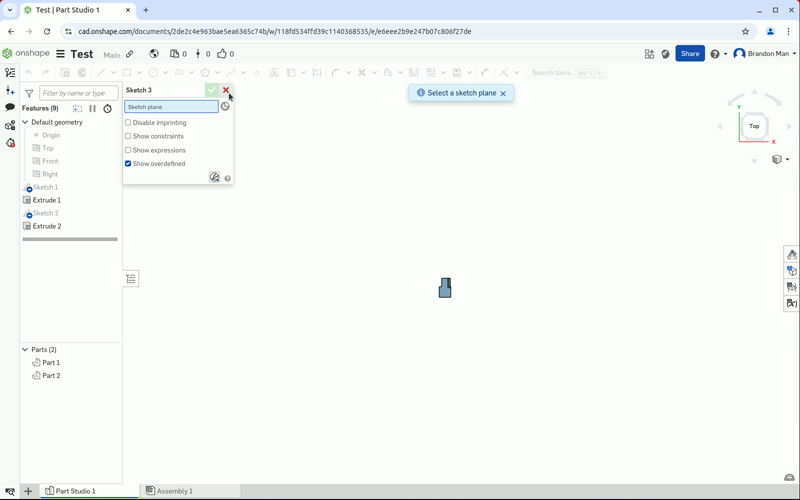
mouse_move(73, 150)
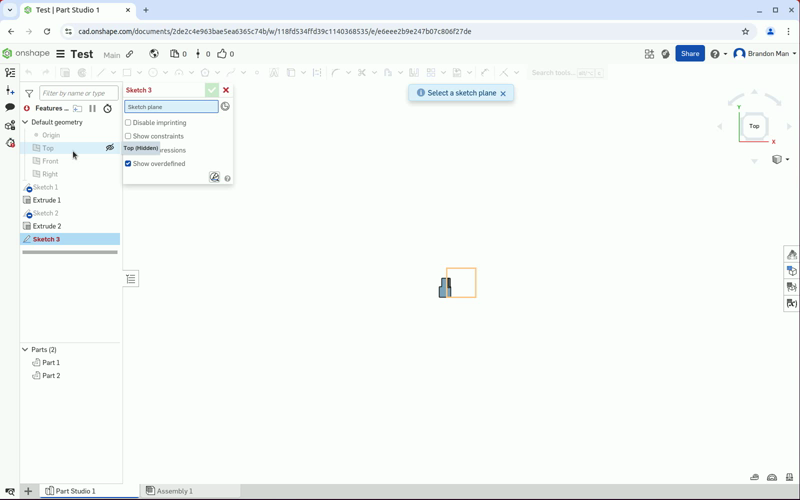
click(73, 150)
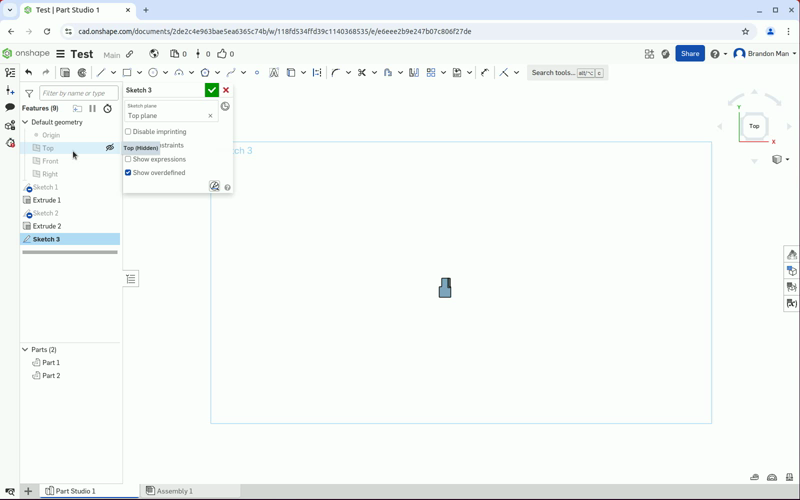
mouse_move(73, 352)
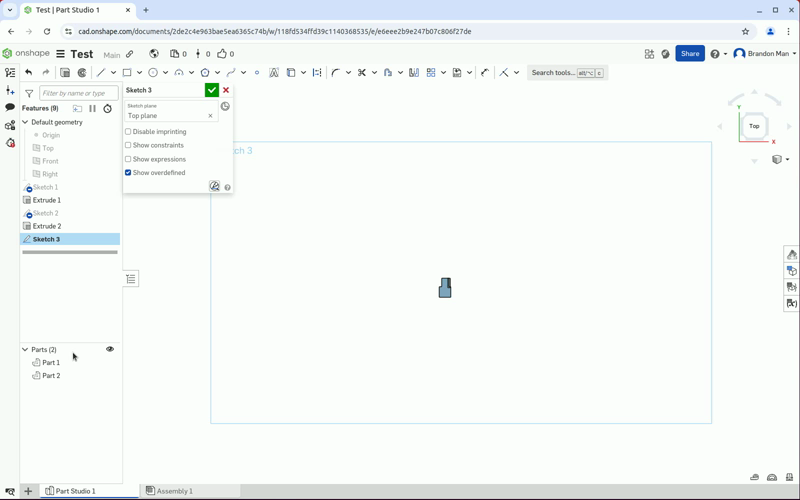
key(y)
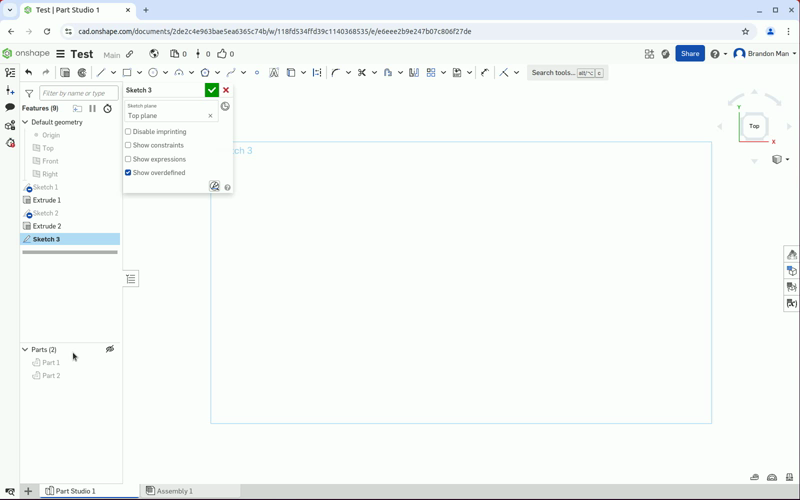
key(l)
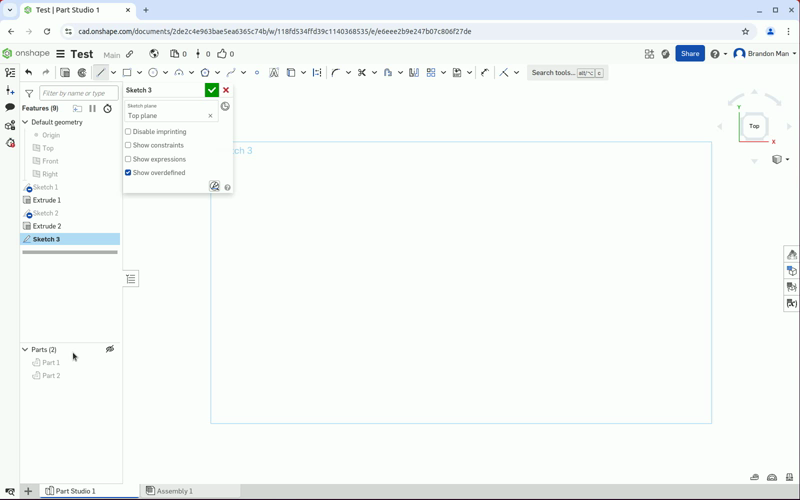
key_down(shift)
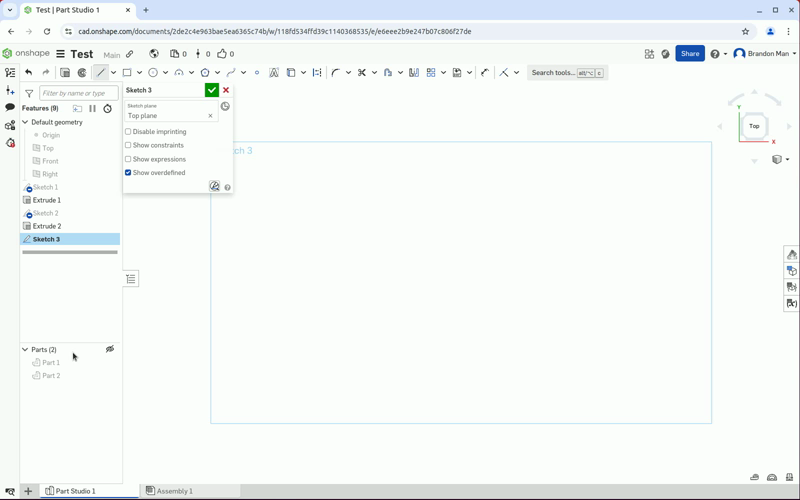
mouse_move(439, 287)
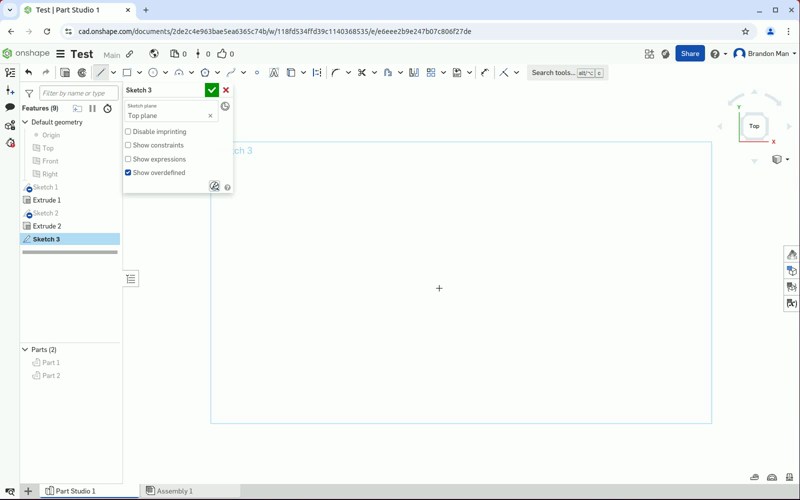
click(439, 287)
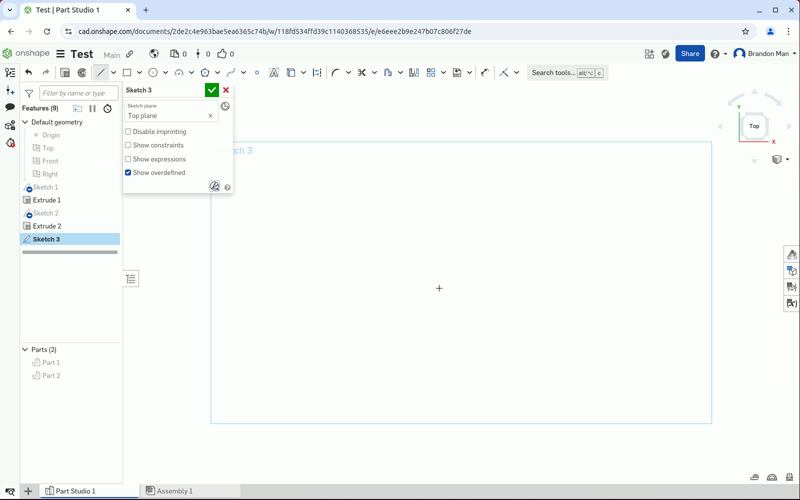
key_up(shift)
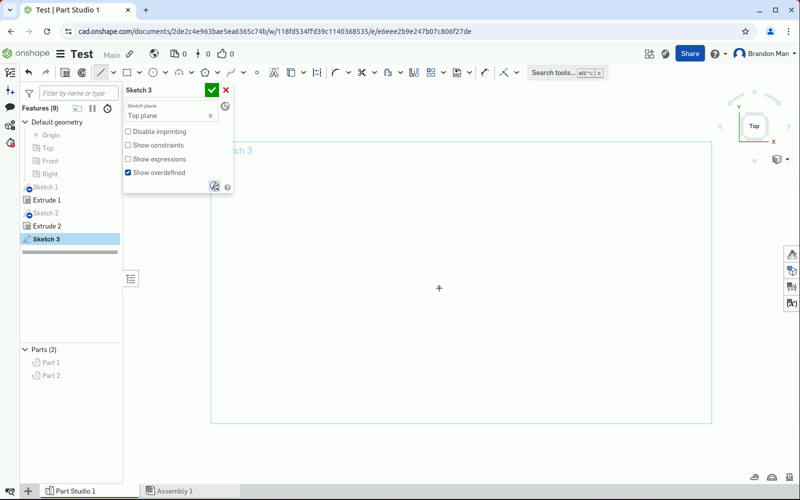
key_down(shift)
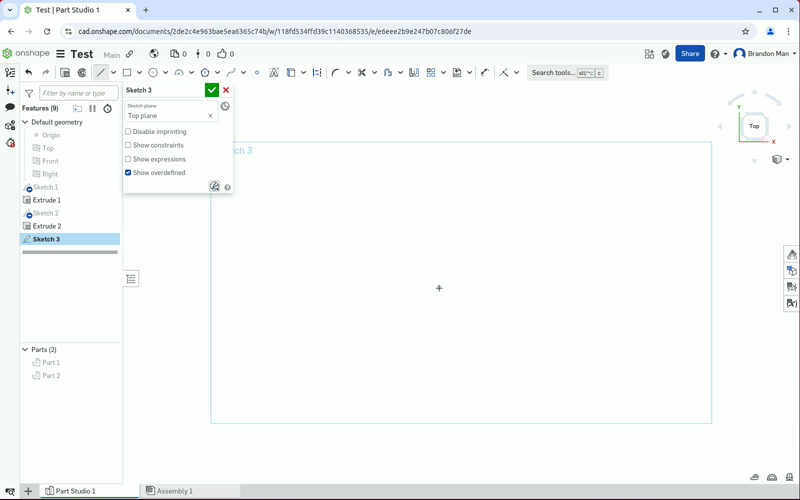
mouse_move(469, 287)
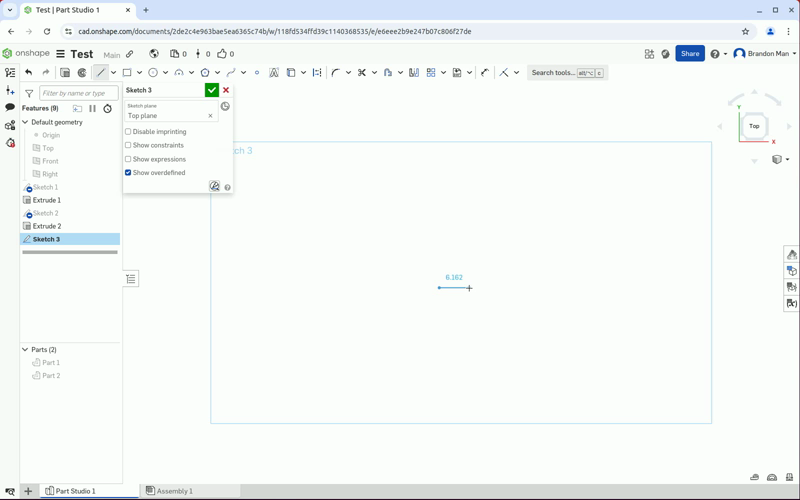
mouse_move(442, 287)
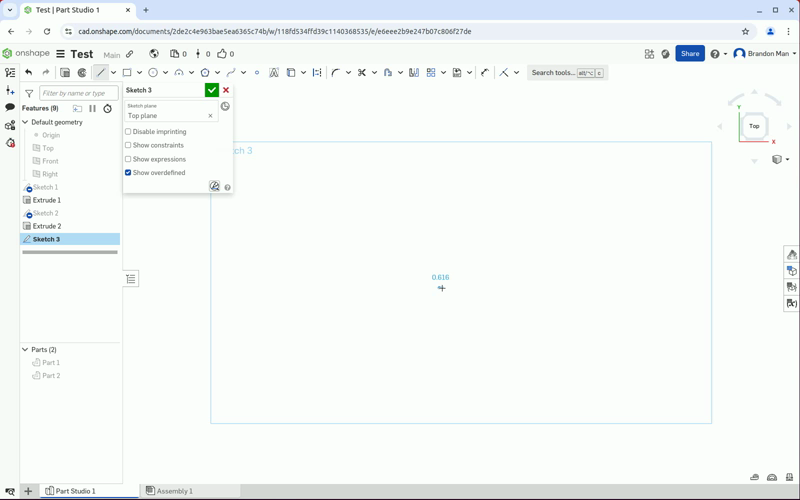
scroll(6)
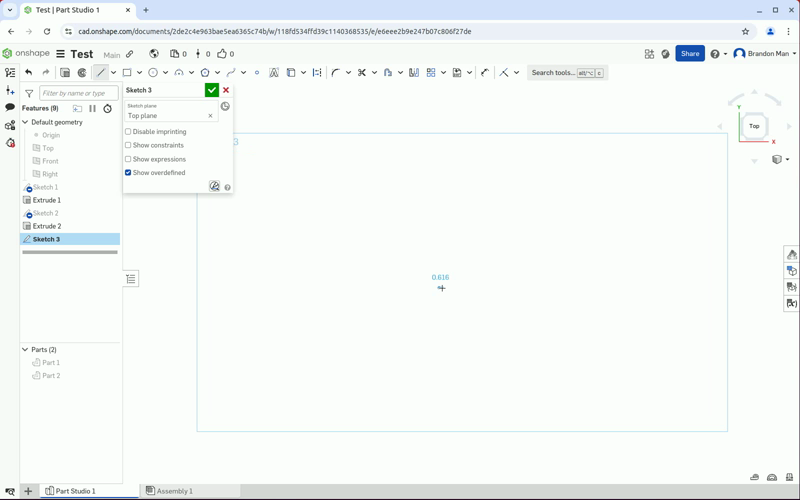
scroll(6)
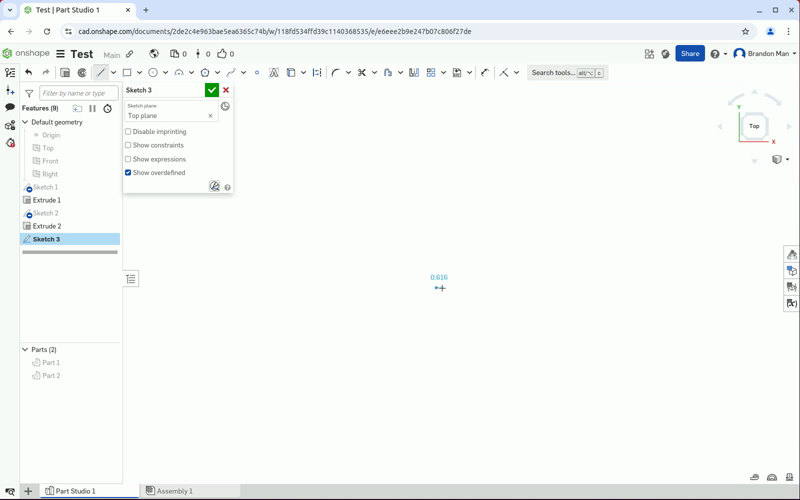
scroll(6)
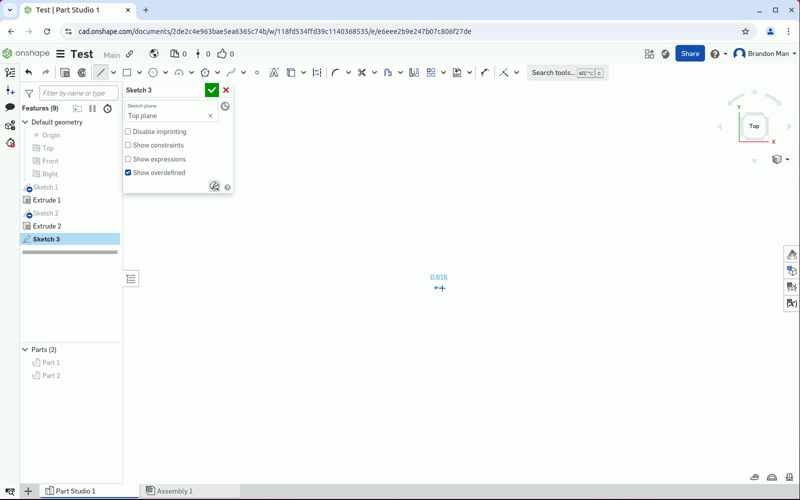
scroll(6)
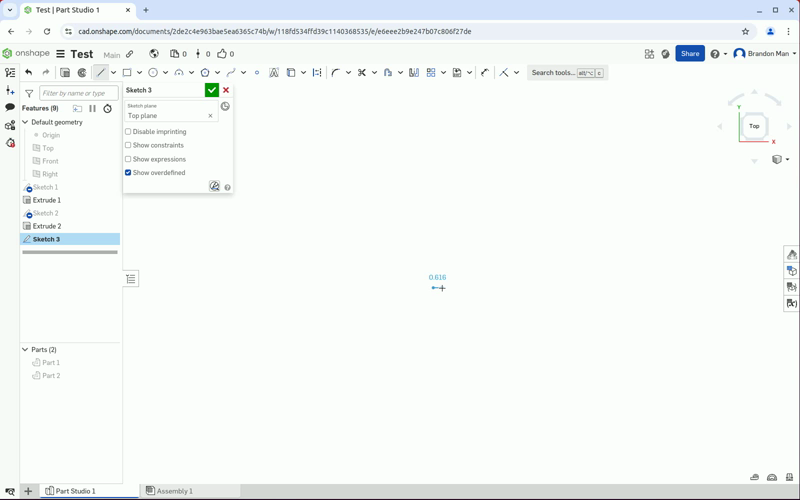
scroll(6)
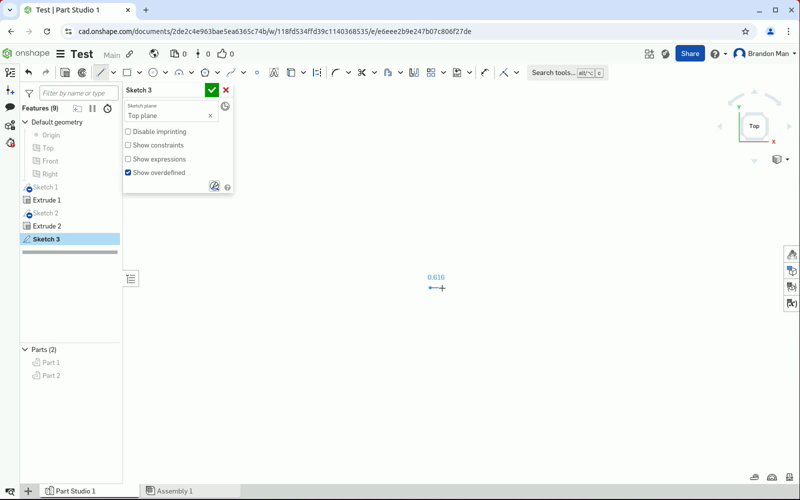
scroll(6)
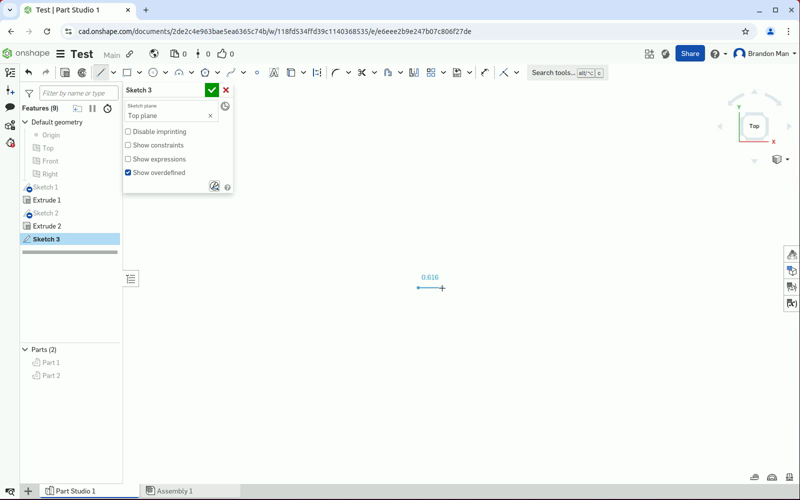
scroll(6)
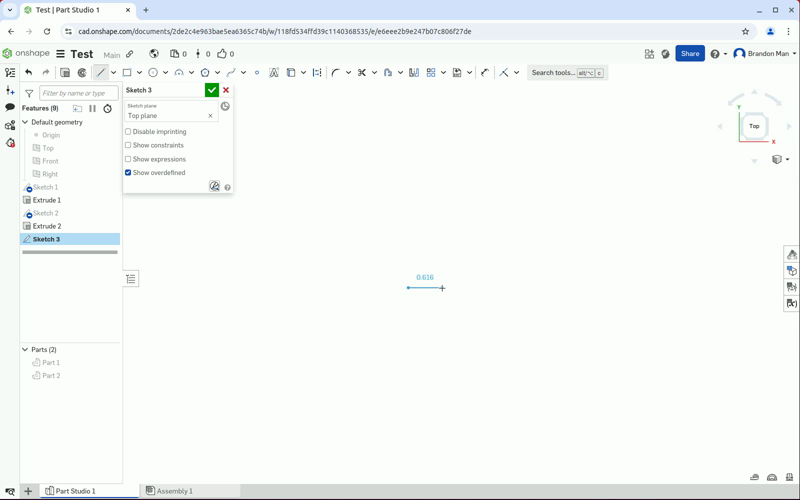
click(442, 287)
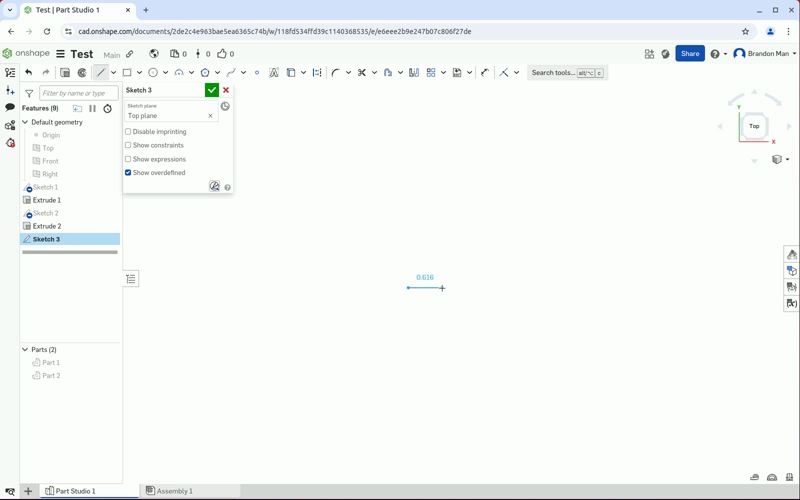
scroll(-6)
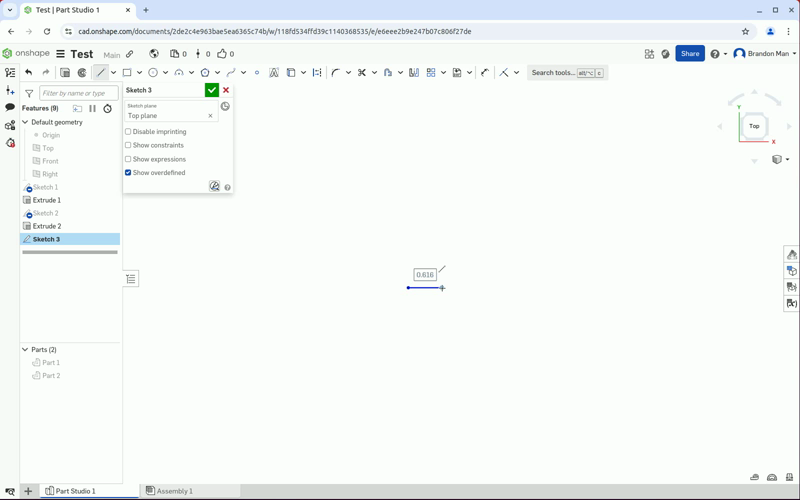
scroll(-6)
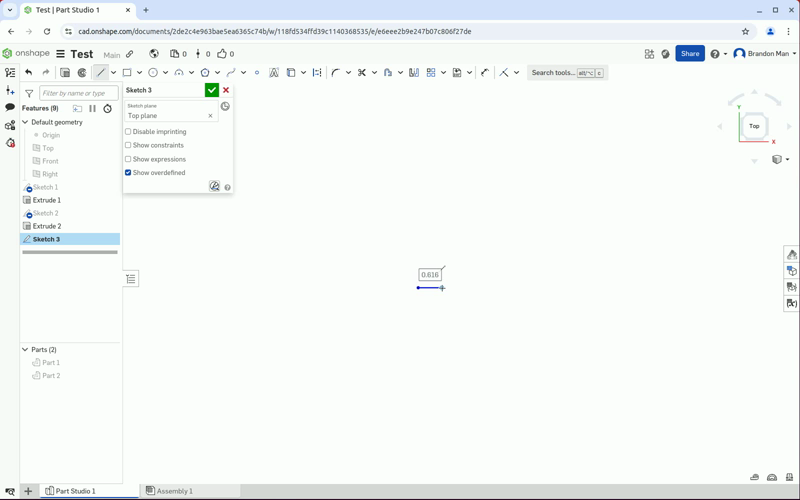
scroll(-6)
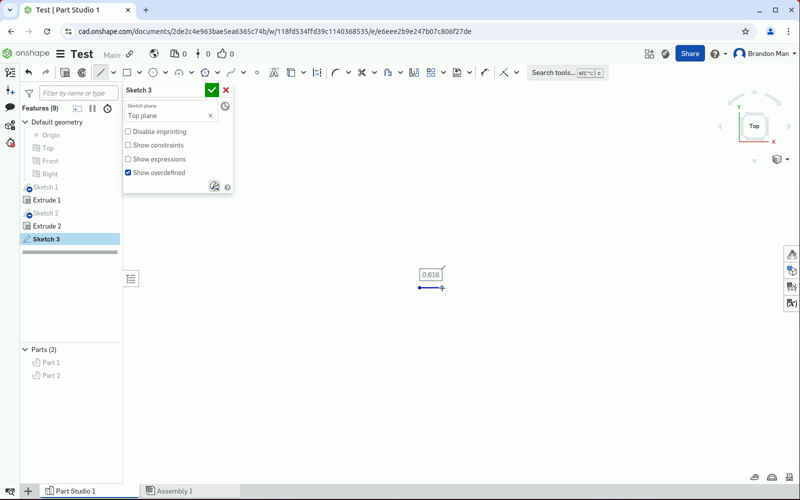
scroll(-6)
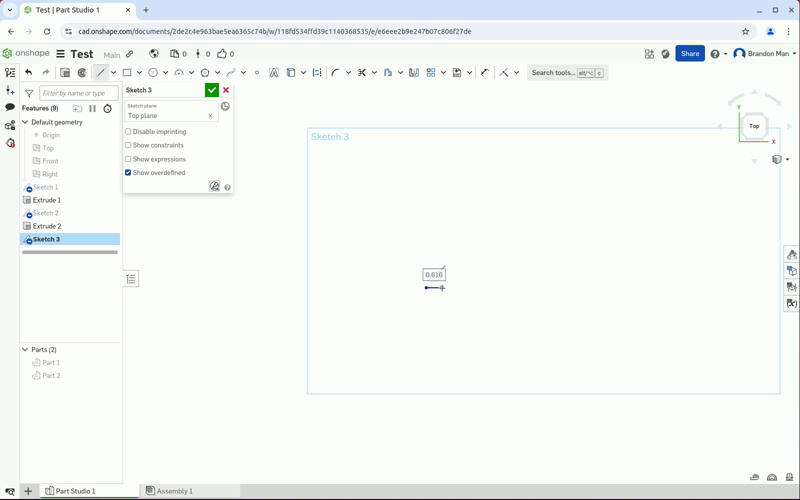
scroll(-6)
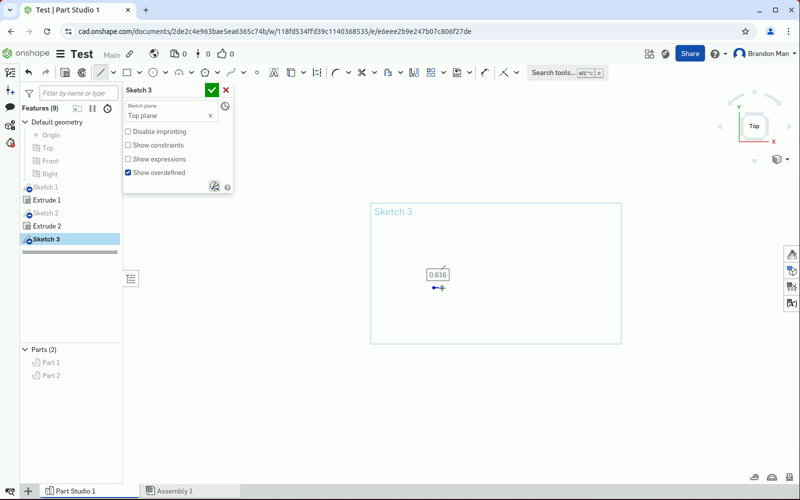
scroll(-6)
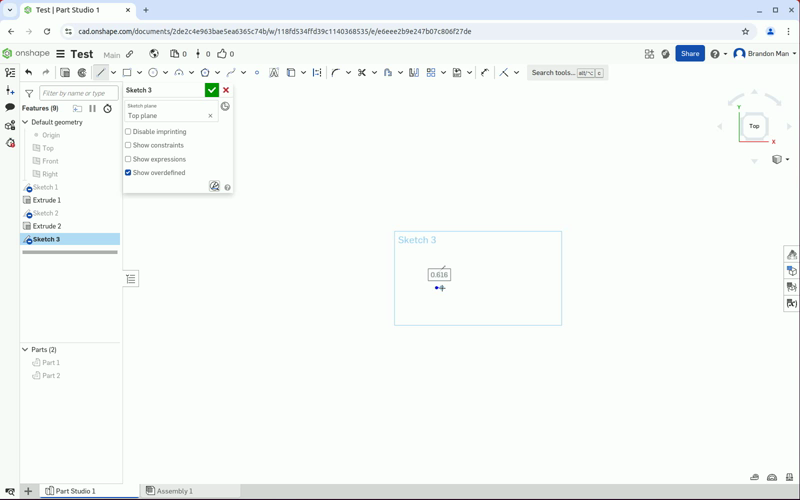
scroll(-6)
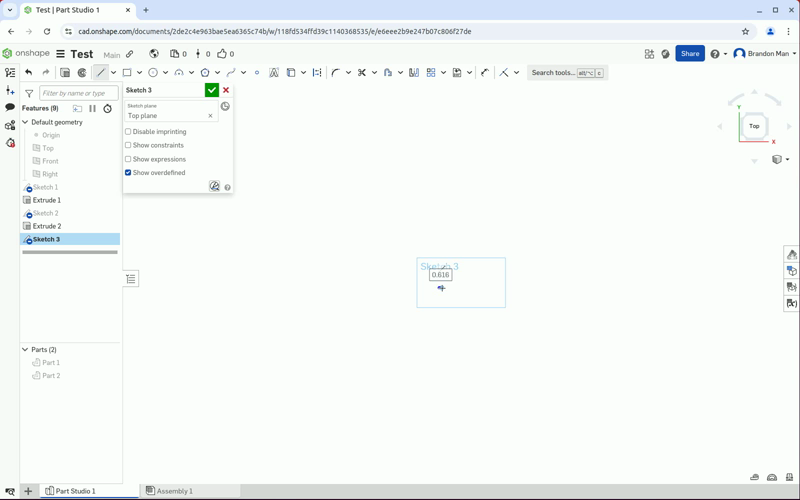
key_up(shift)
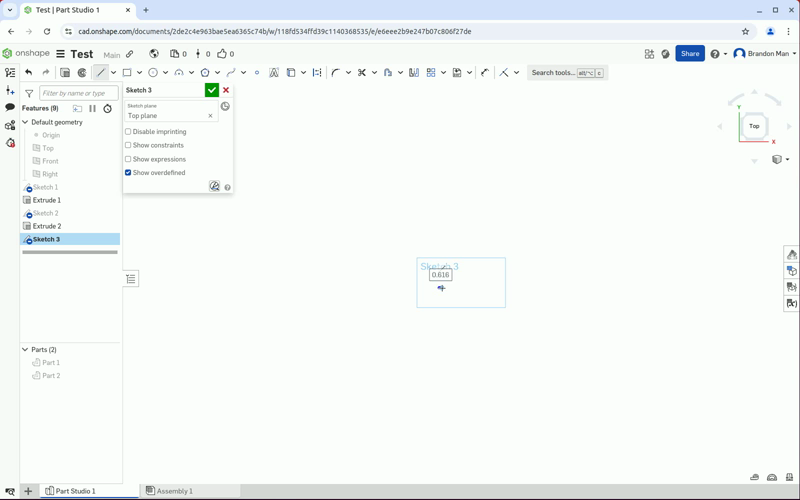
key_down(shift)
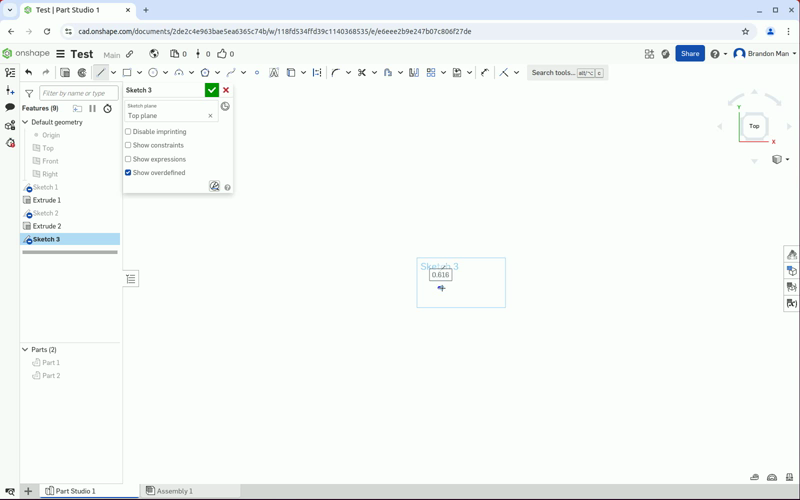
mouse_move(472, 287)
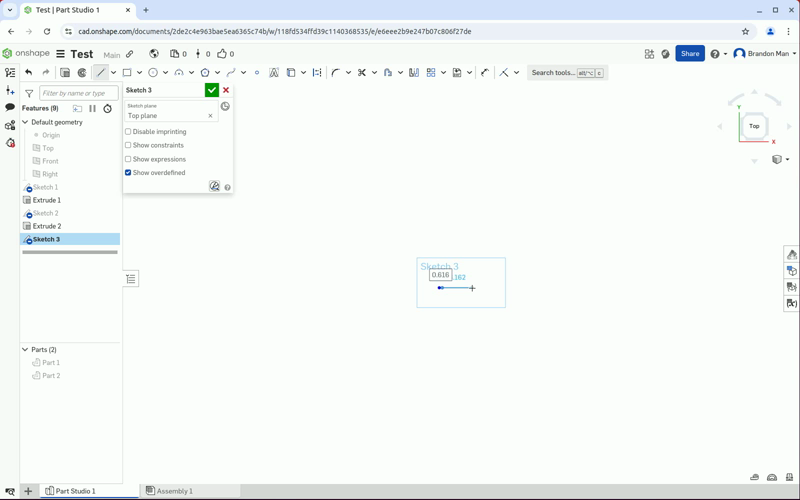
mouse_move(442, 278)
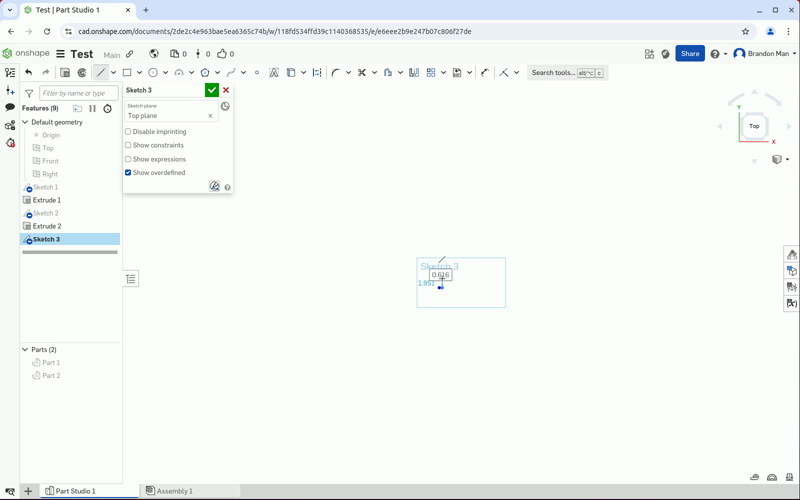
click(442, 278)
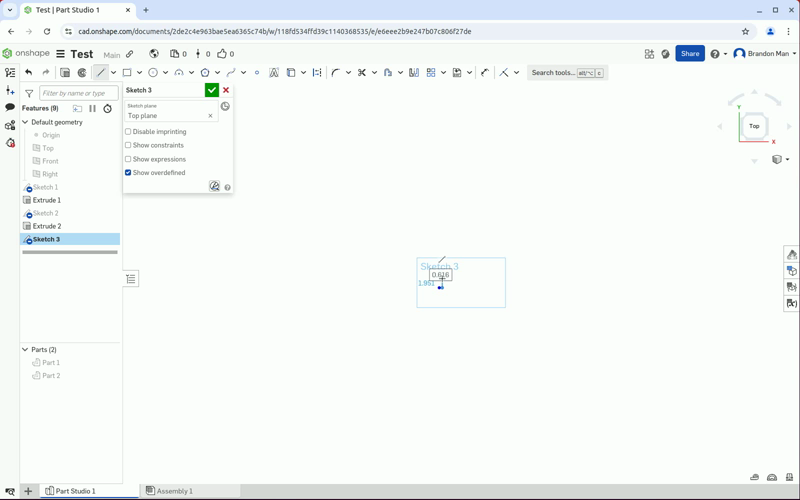
key_up(shift)
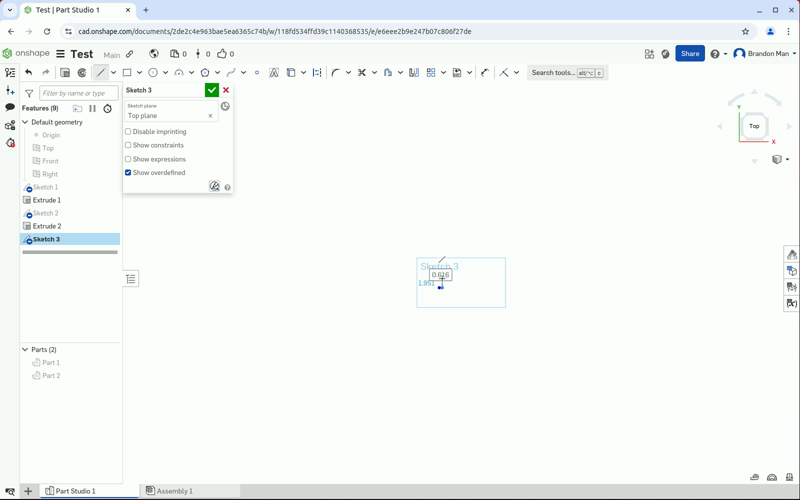
key_down(shift)
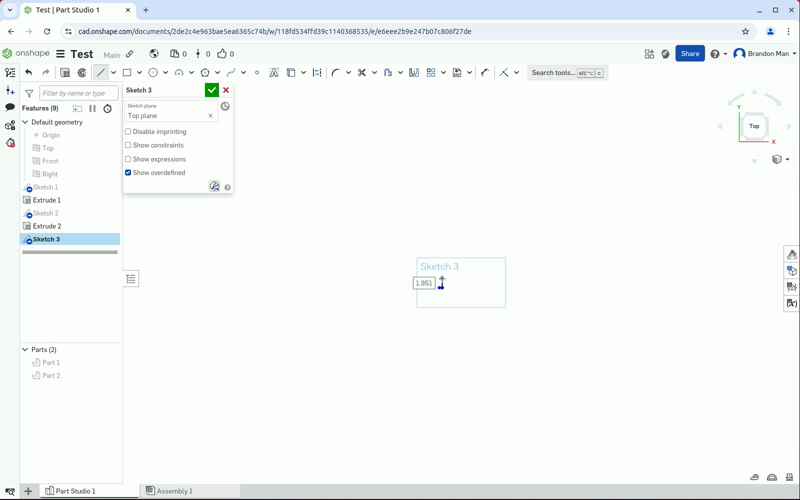
mouse_move(472, 278)
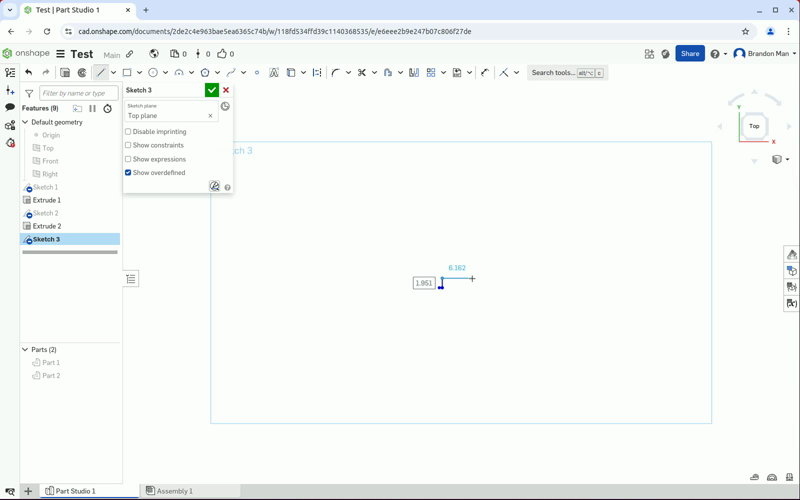
mouse_move(439, 278)
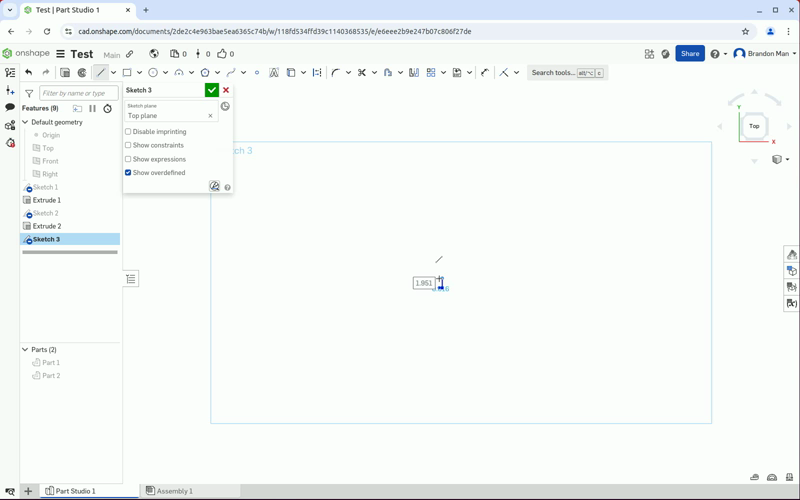
scroll(6)
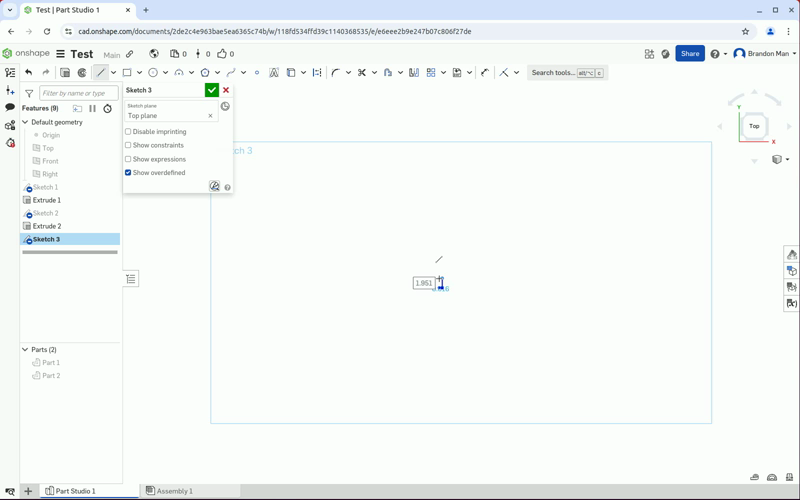
scroll(6)
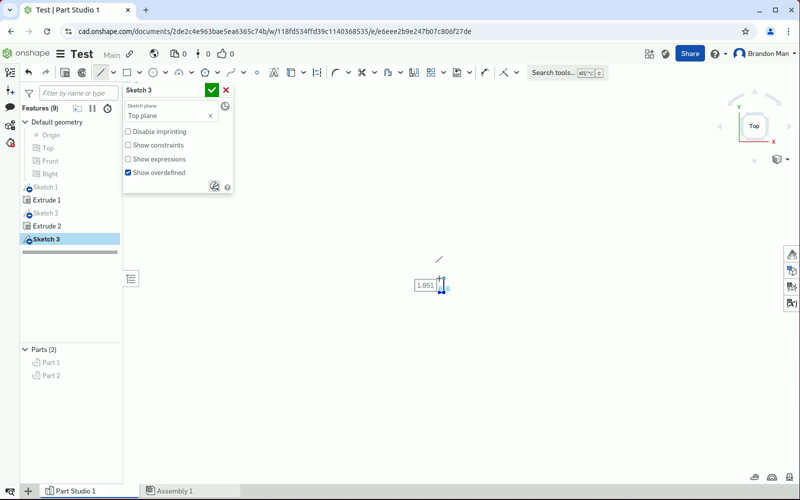
scroll(6)
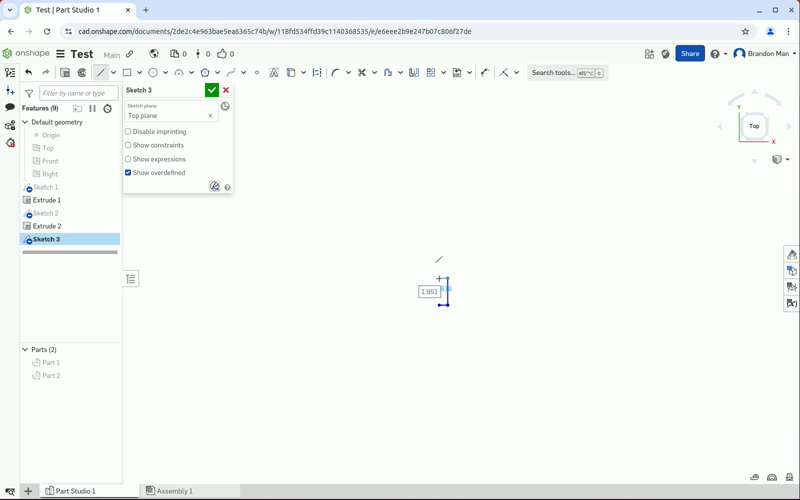
scroll(6)
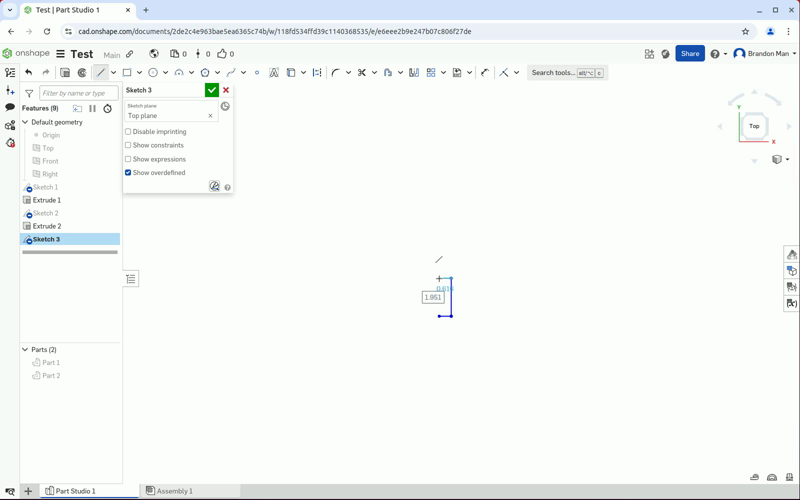
scroll(6)
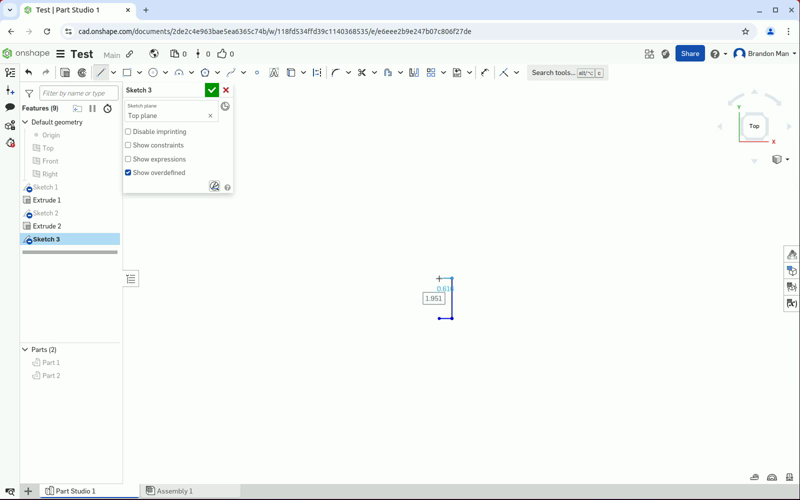
scroll(6)
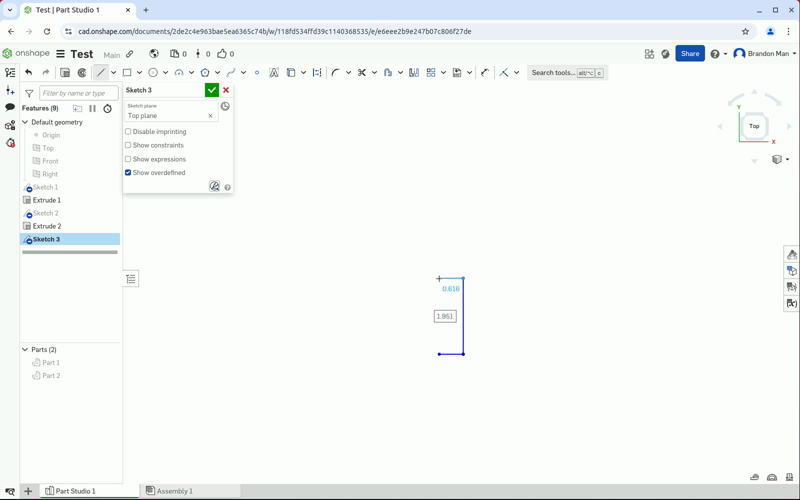
scroll(6)
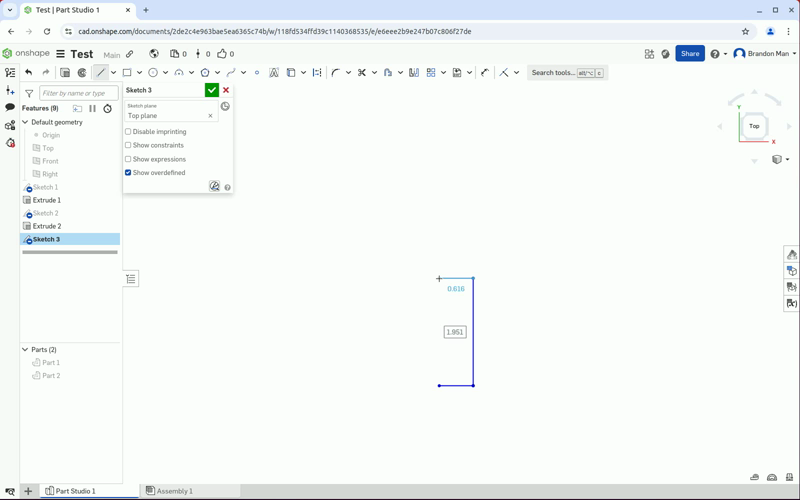
click(439, 278)
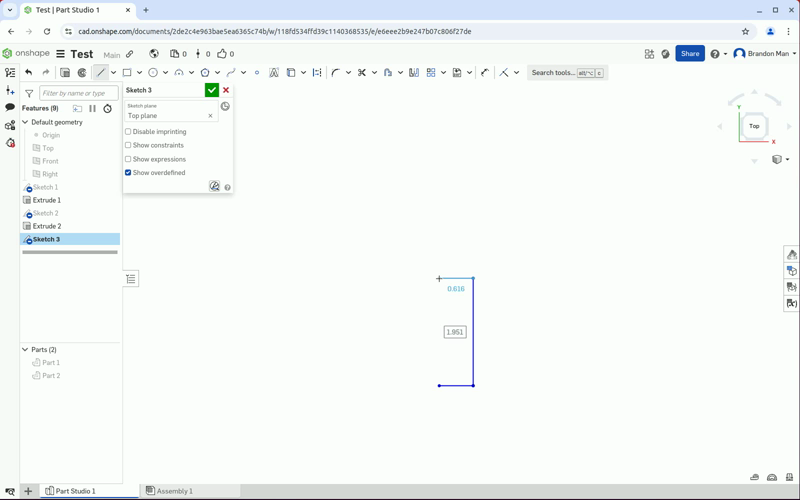
scroll(-6)
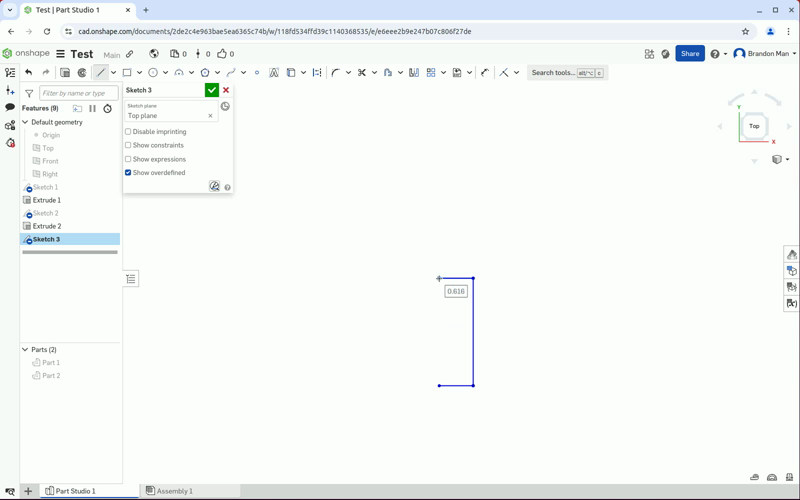
scroll(-6)
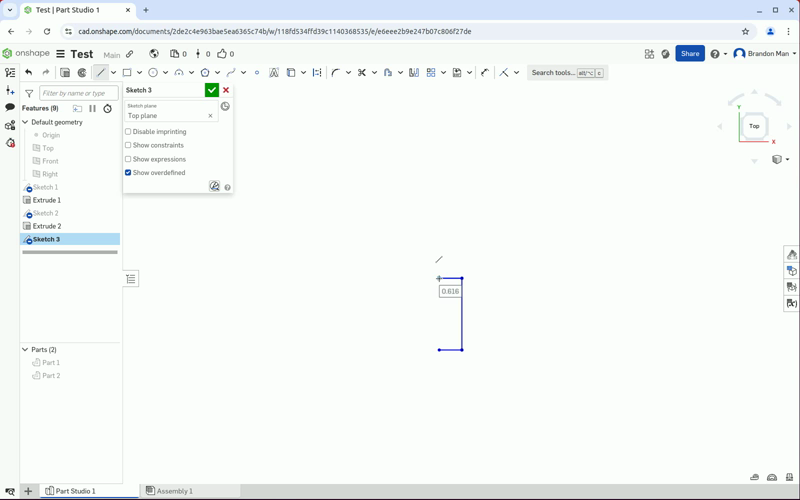
scroll(-6)
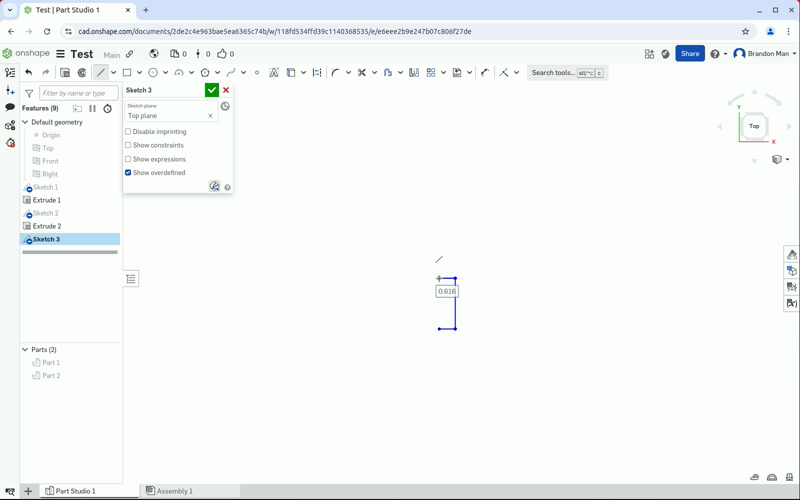
scroll(-6)
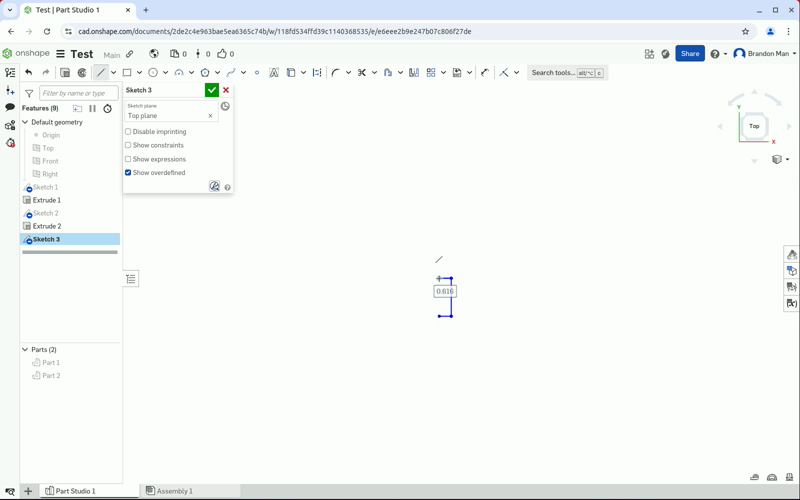
scroll(-6)
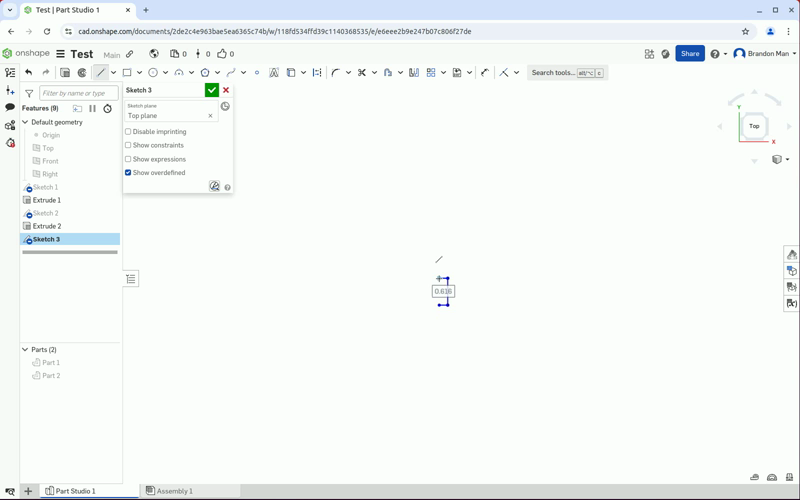
scroll(-6)
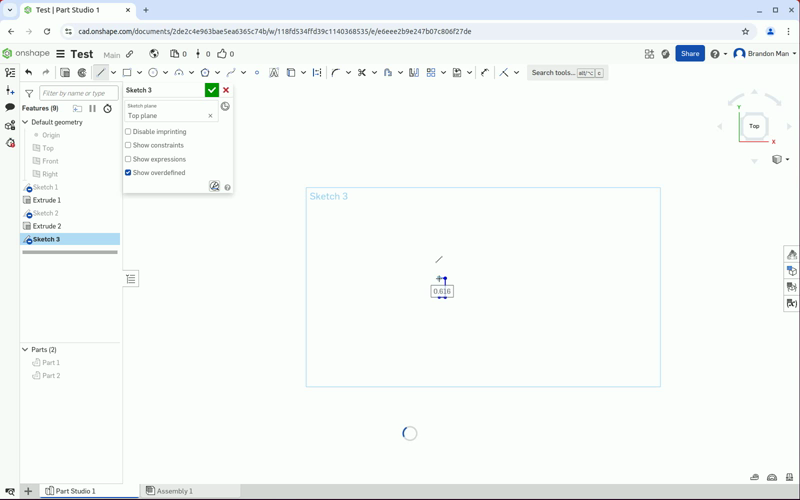
scroll(-6)
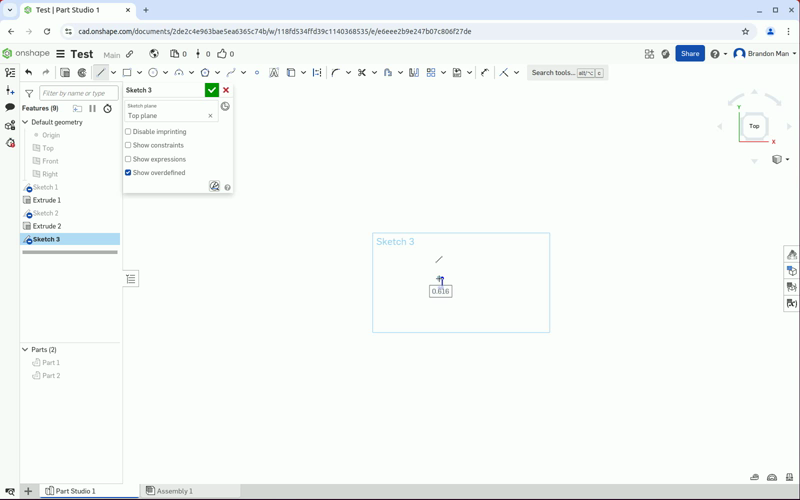
key_up(shift)
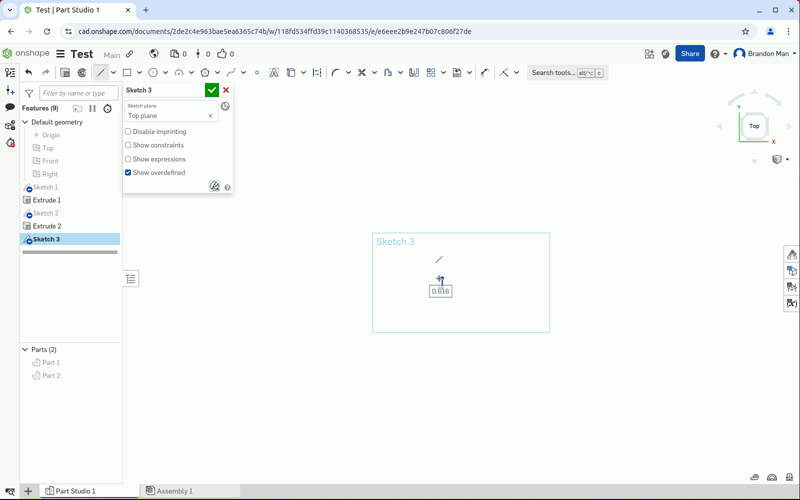
mouse_move(469, 278)
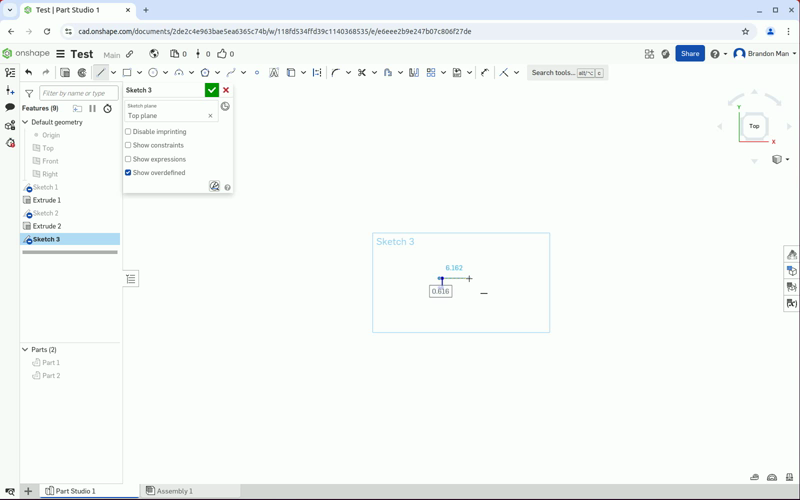
key_down(shift)
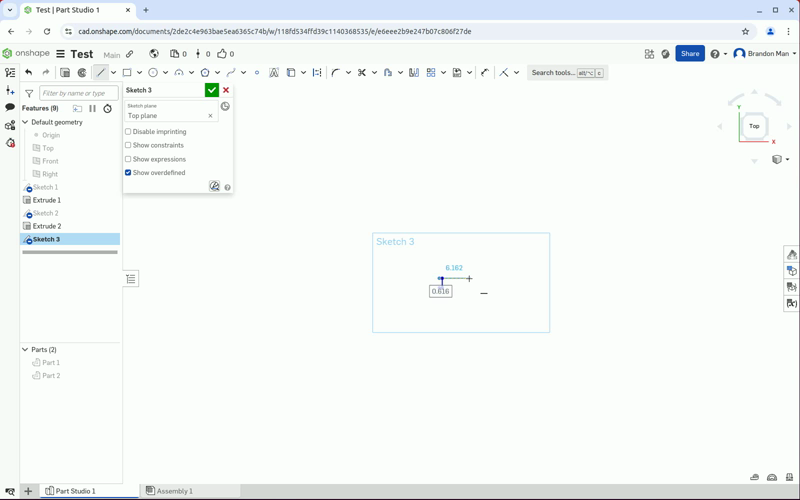
mouse_move(439, 287)
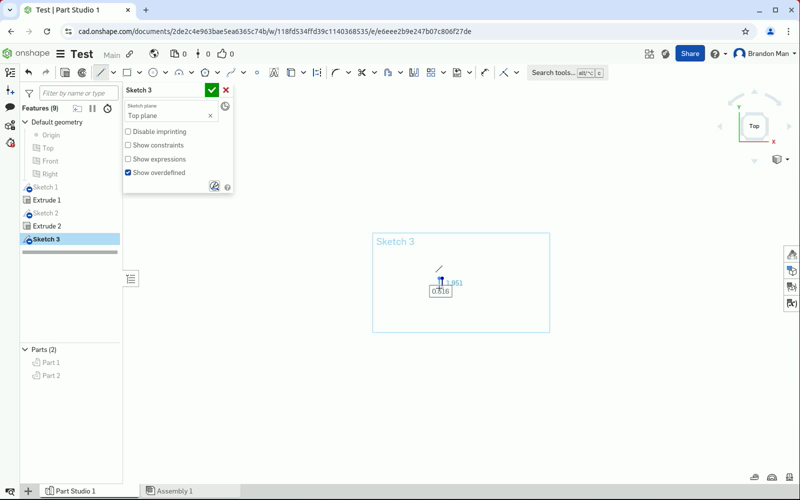
scroll(6)
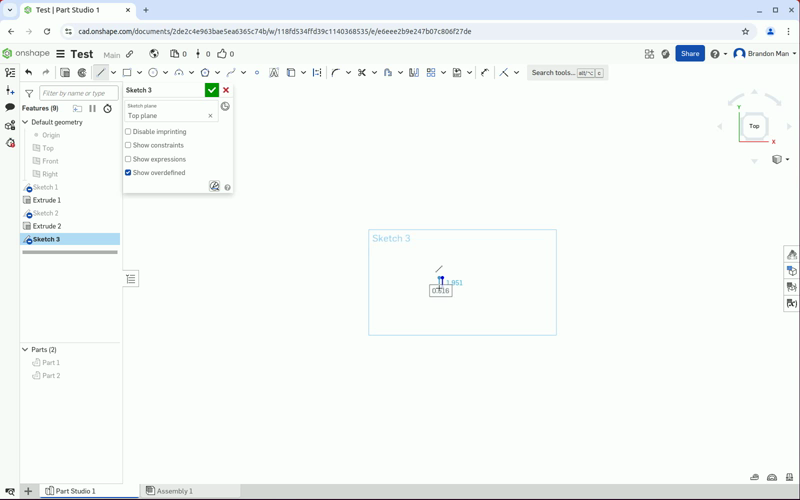
scroll(6)
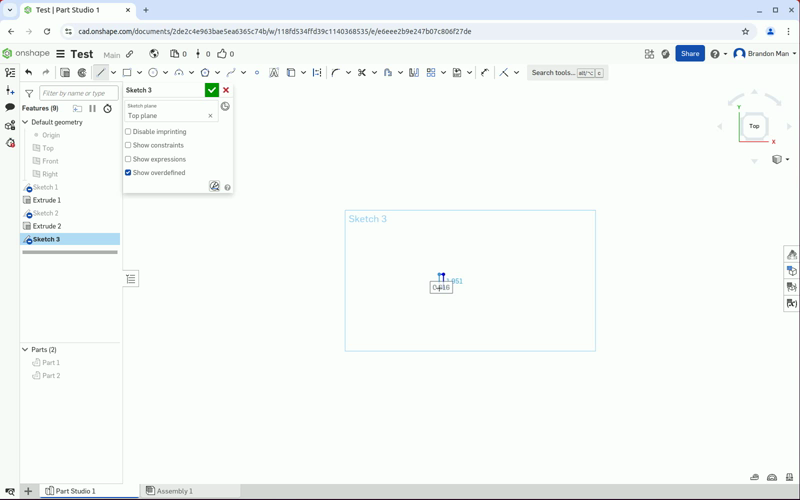
scroll(6)
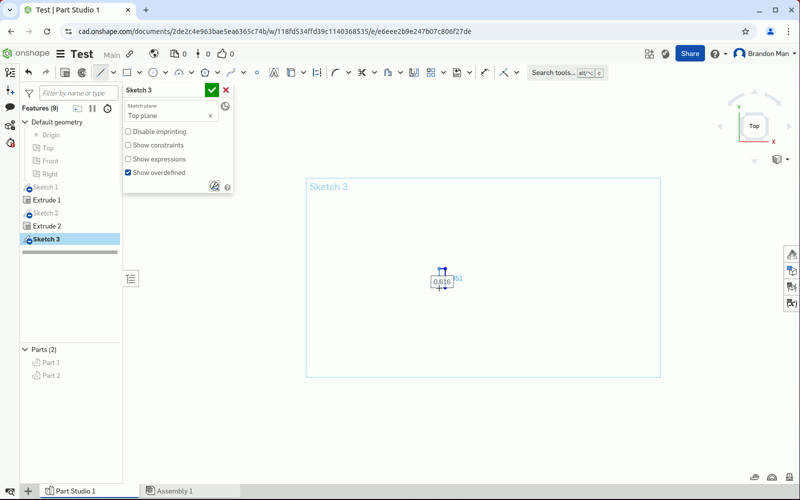
scroll(6)
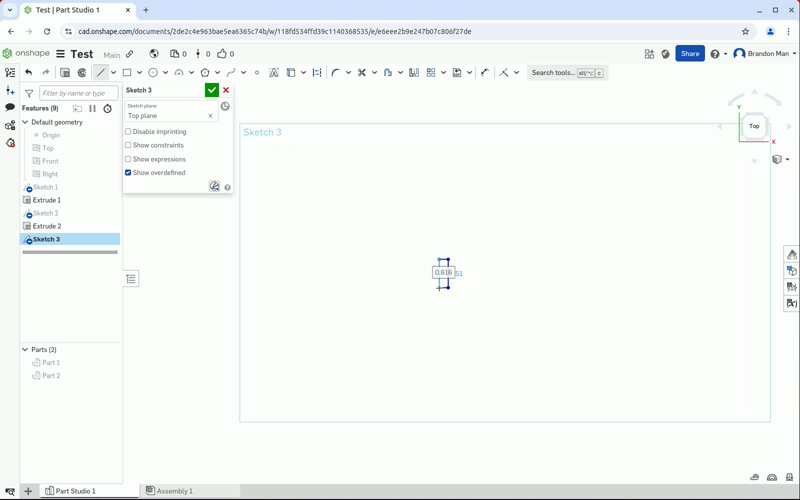
scroll(6)
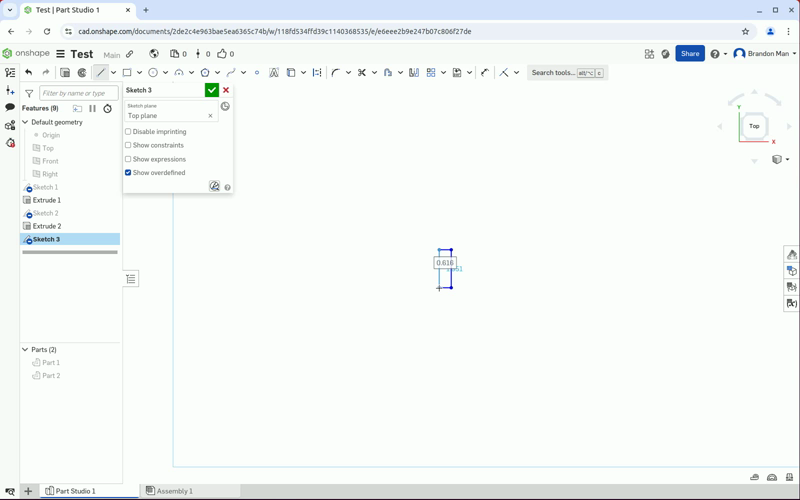
scroll(6)
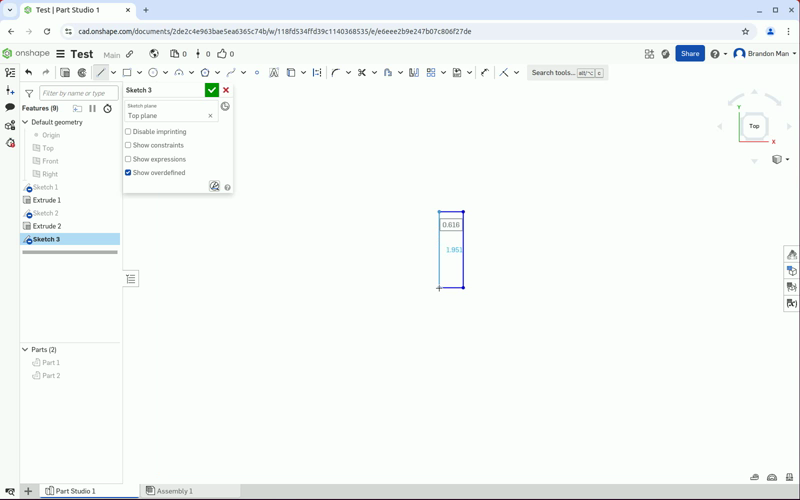
scroll(6)
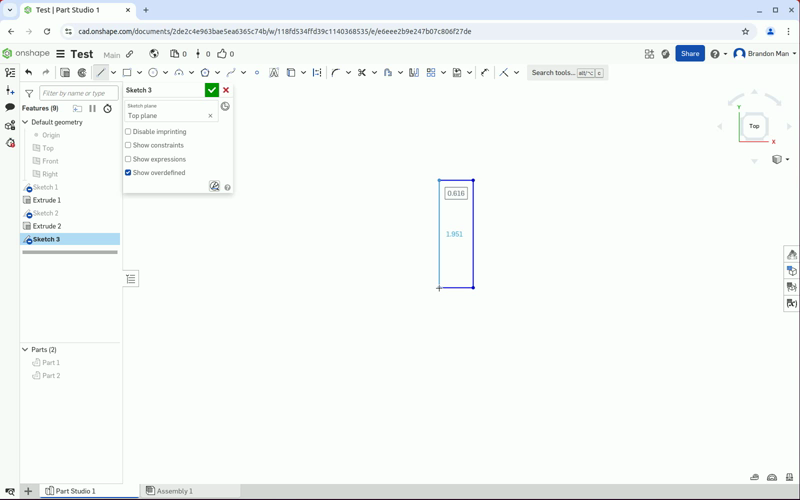
key_up(shift)
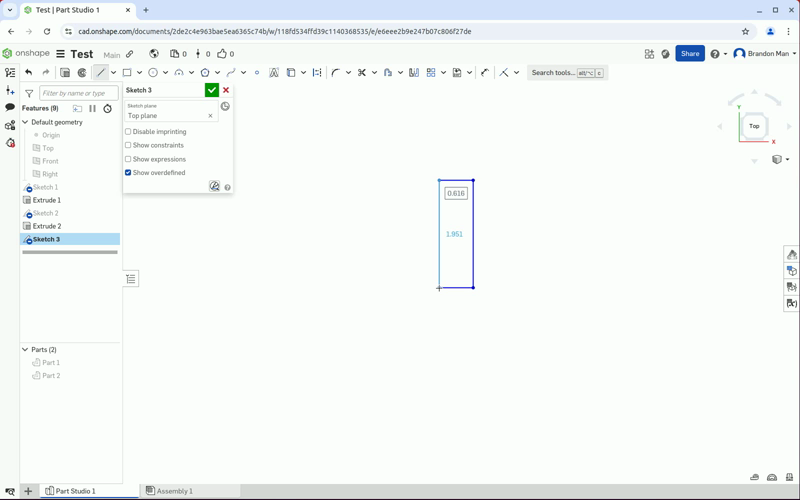
click(439, 287)
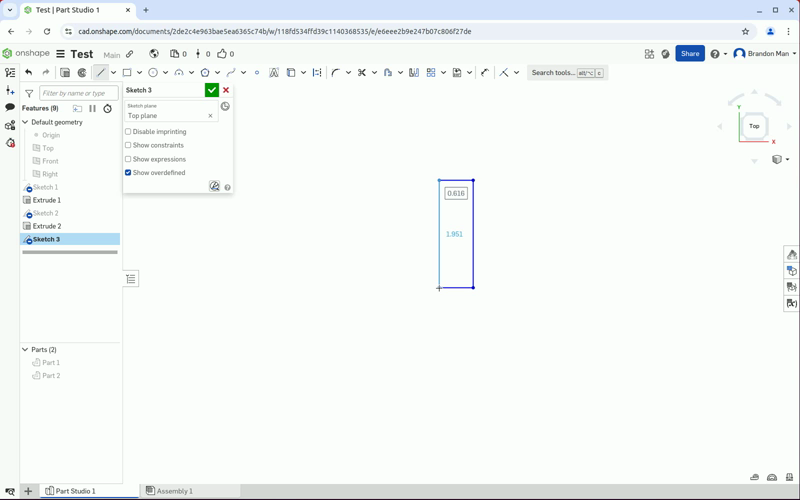
scroll(-6)
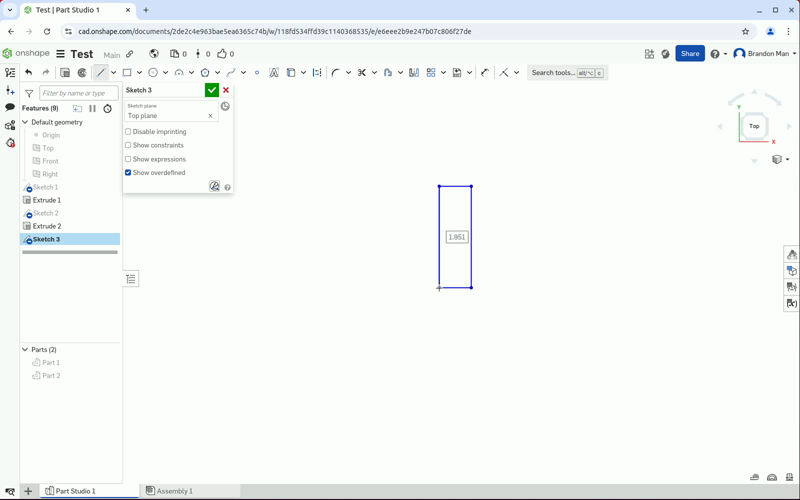
scroll(-6)
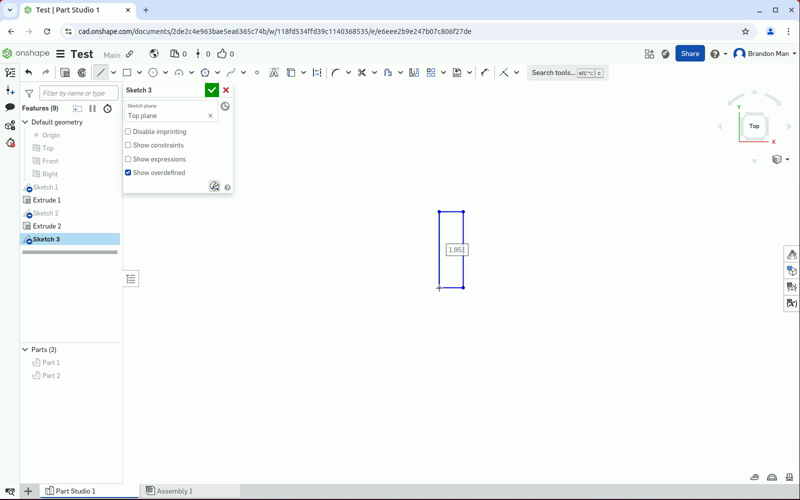
scroll(-6)
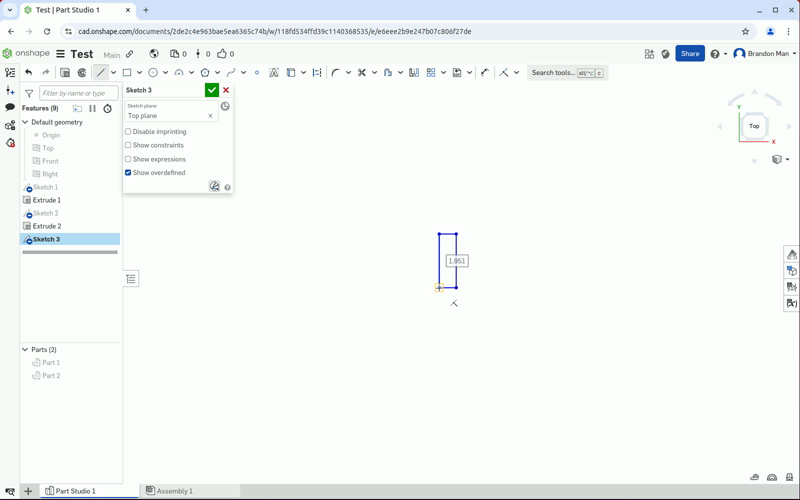
scroll(-6)
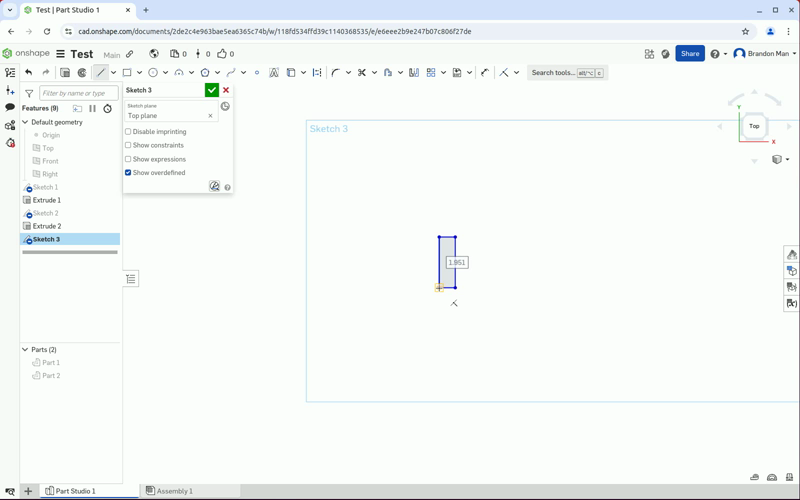
scroll(-6)
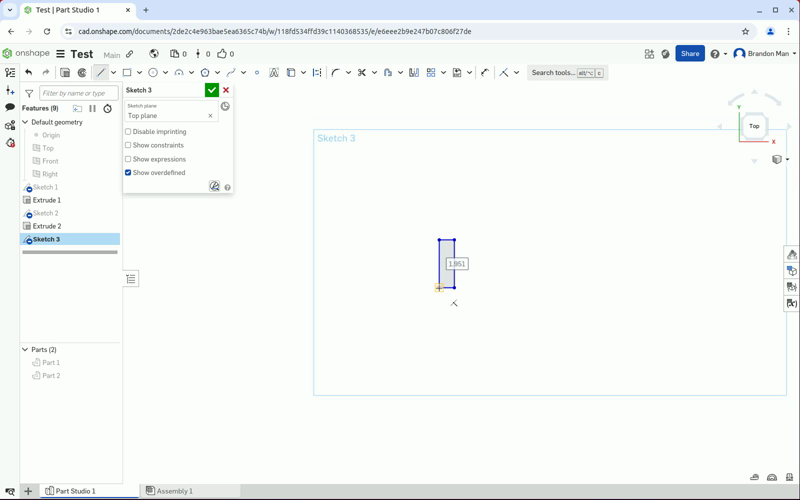
scroll(-6)
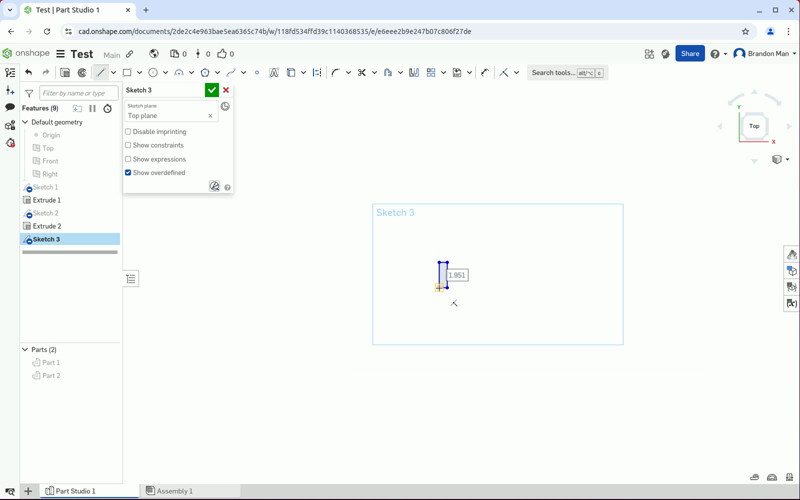
scroll(-6)
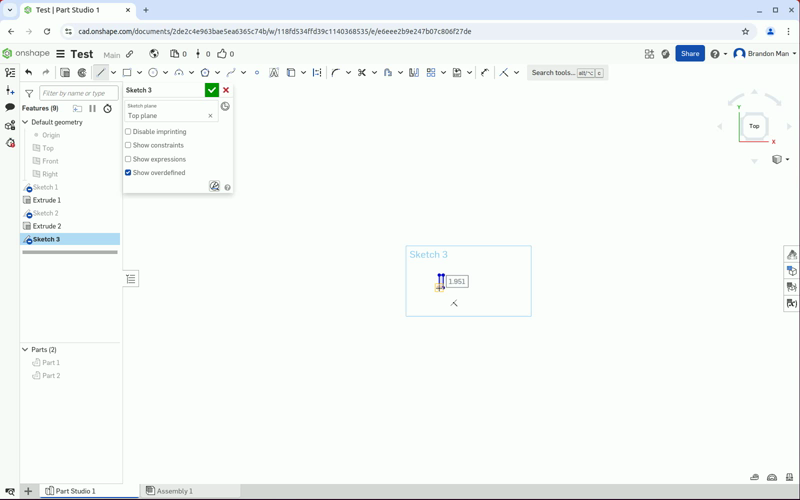
key(esc)
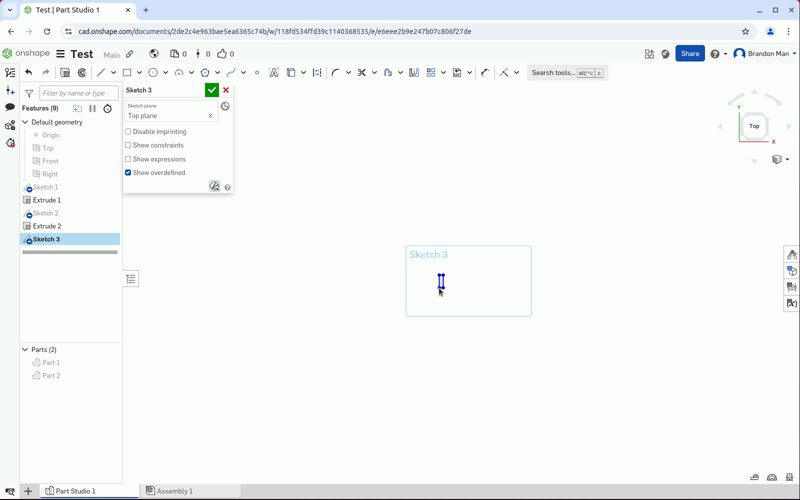
mouse_move(440, 286)
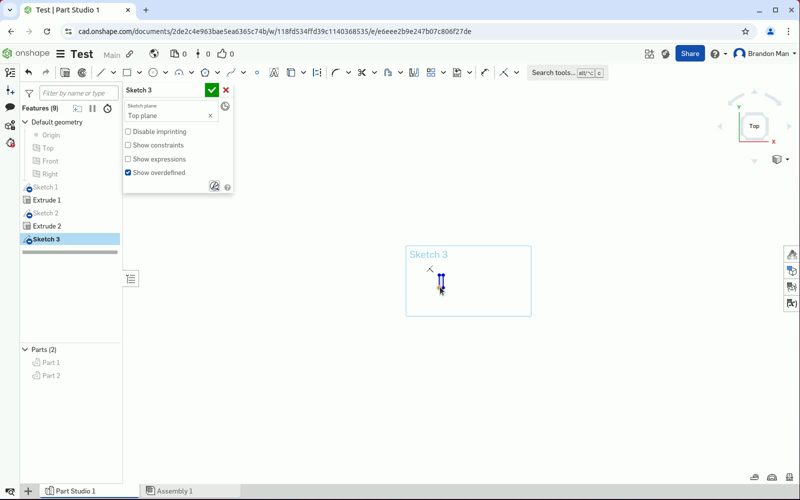
scroll(6)
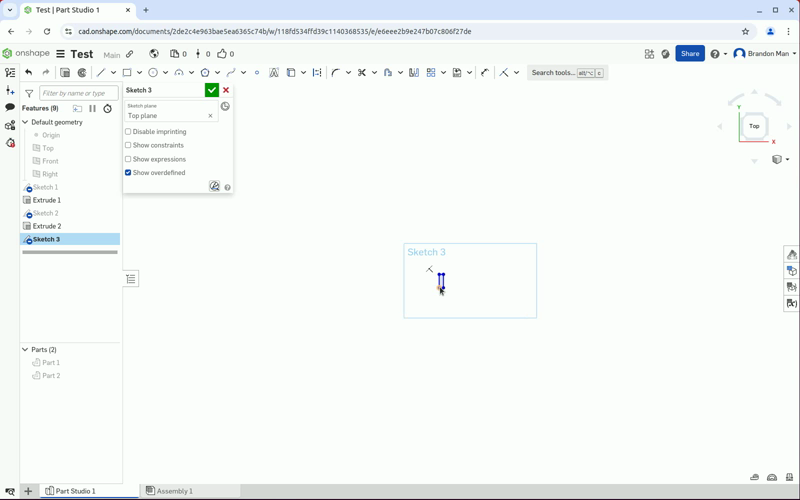
scroll(6)
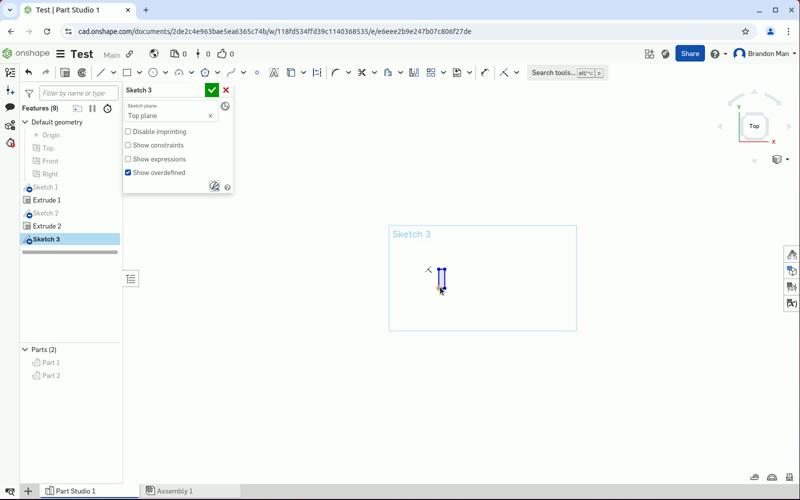
scroll(6)
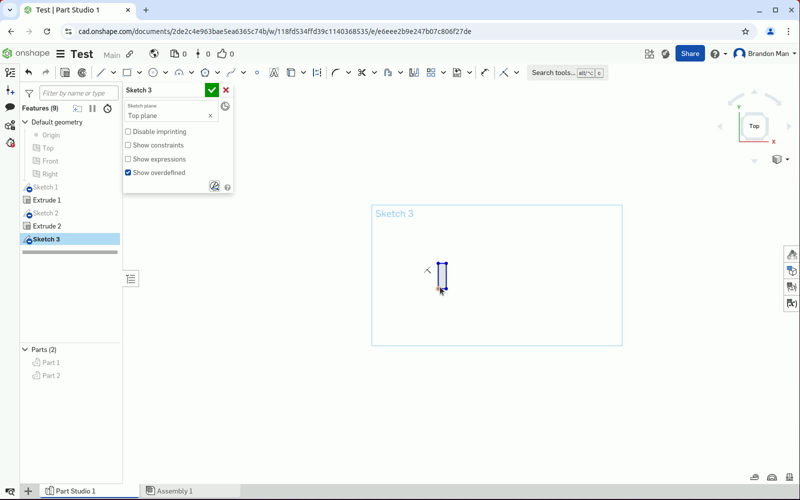
scroll(6)
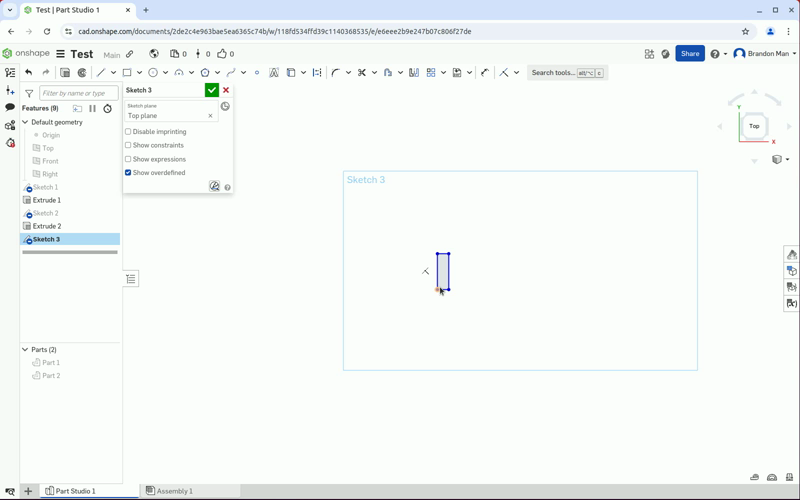
scroll(6)
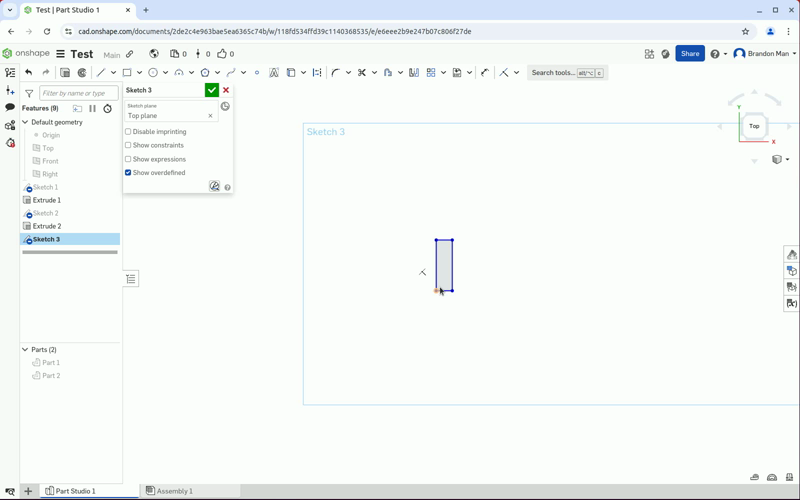
scroll(6)
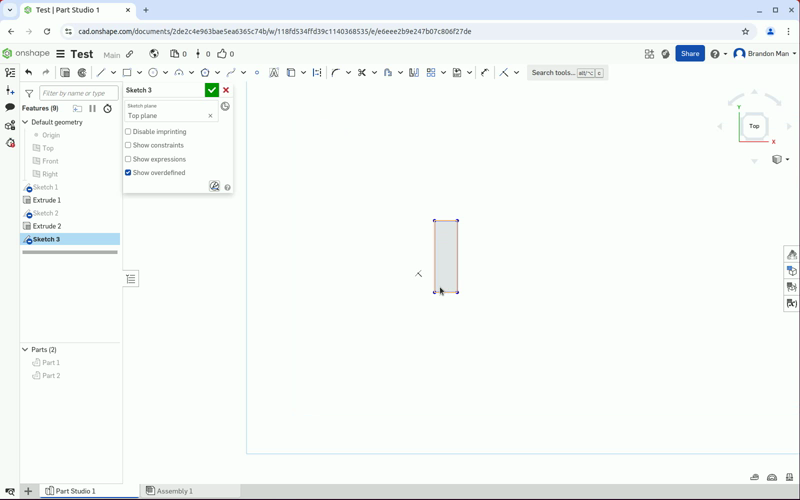
scroll(6)
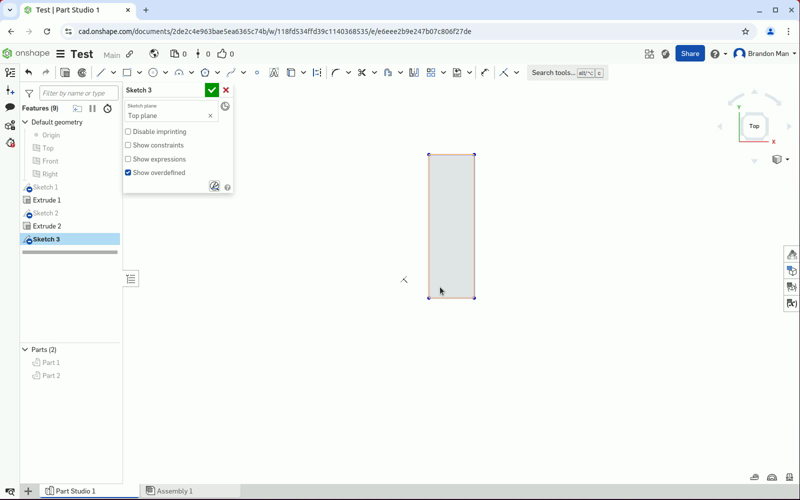
click(440, 286)
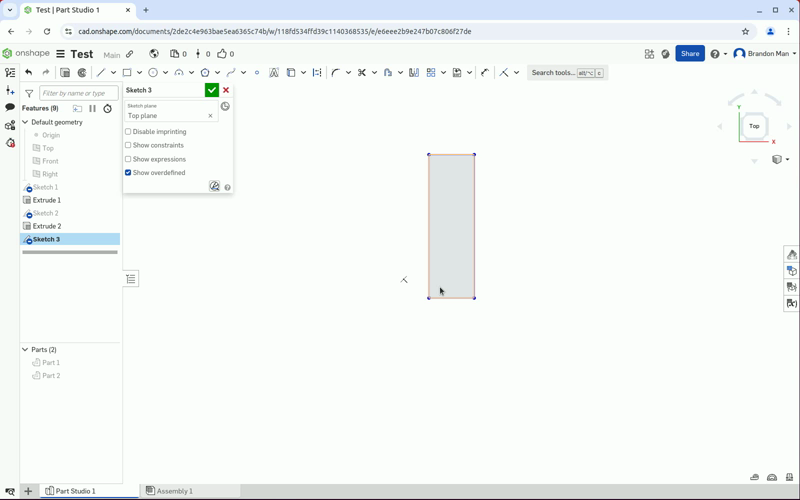
scroll(-6)
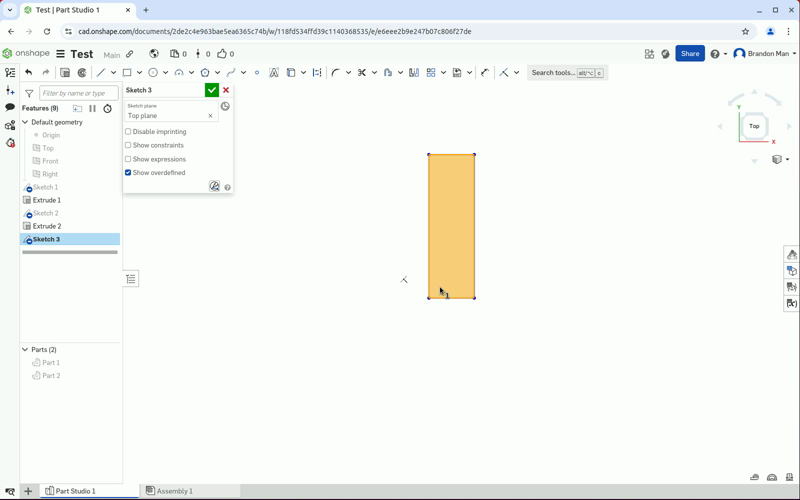
scroll(-6)
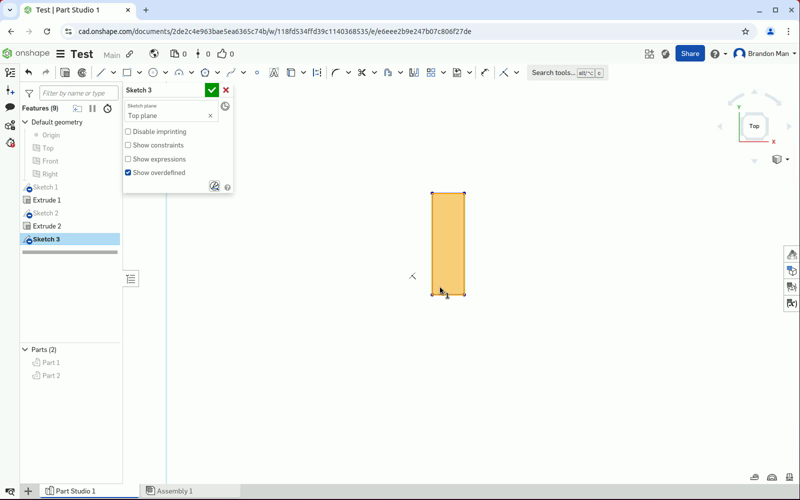
scroll(-6)
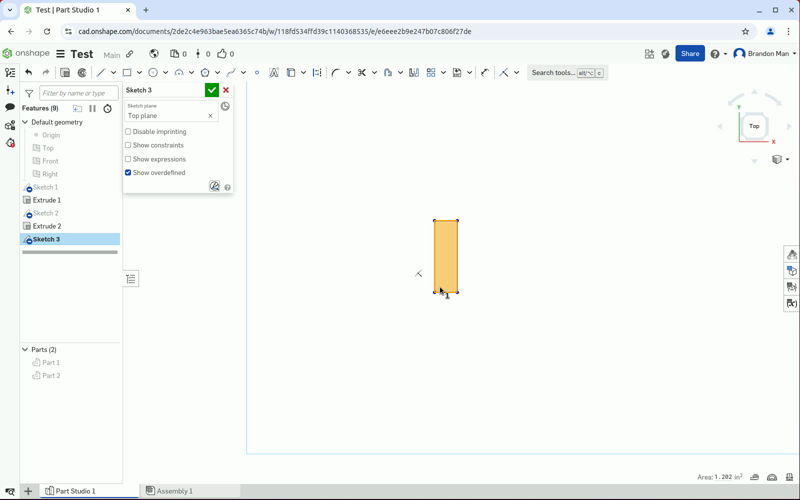
scroll(-6)
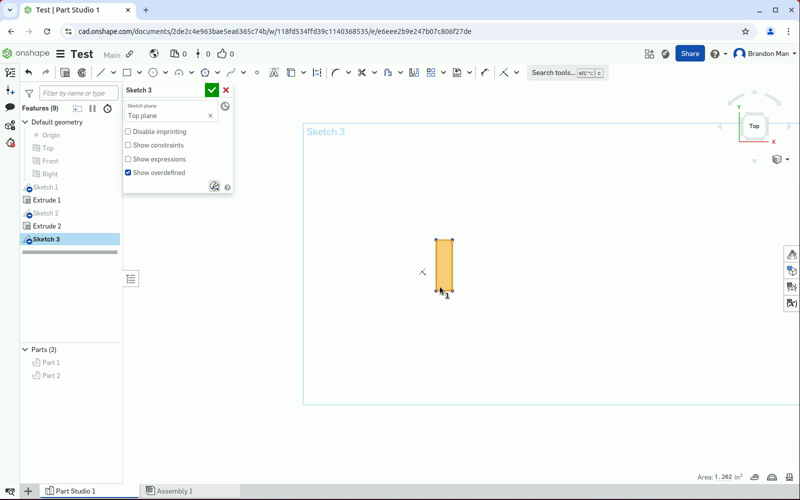
scroll(-6)
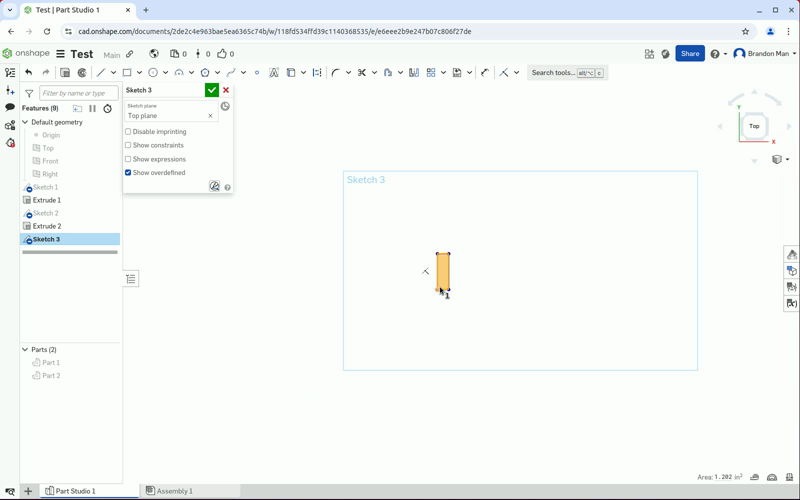
scroll(-6)
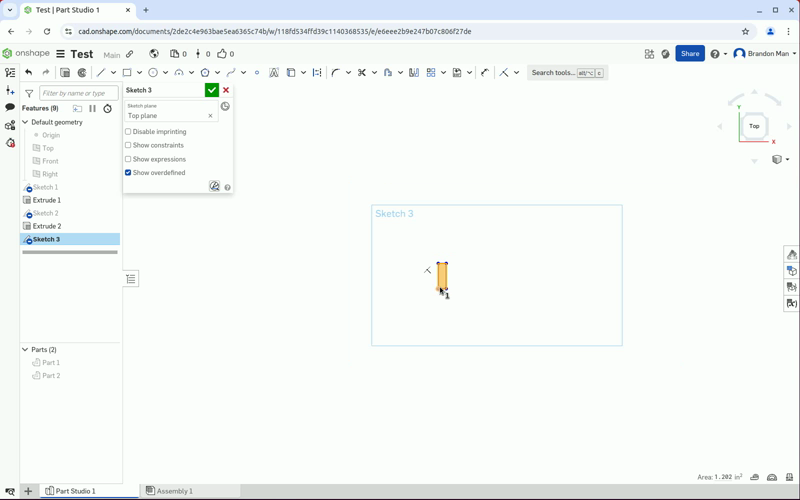
scroll(-6)
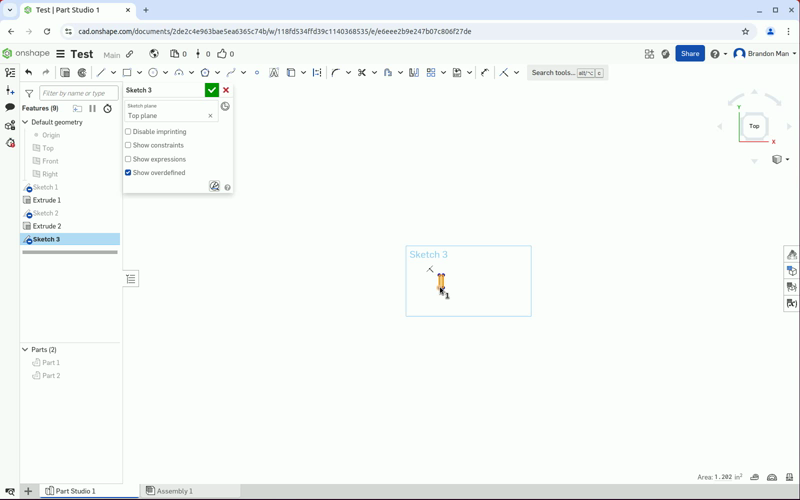
mouse_move(73, 352)
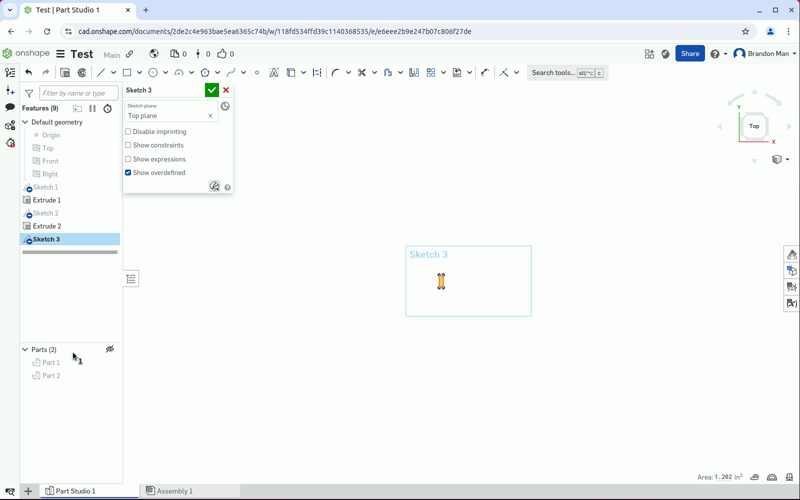
key(shift+y)
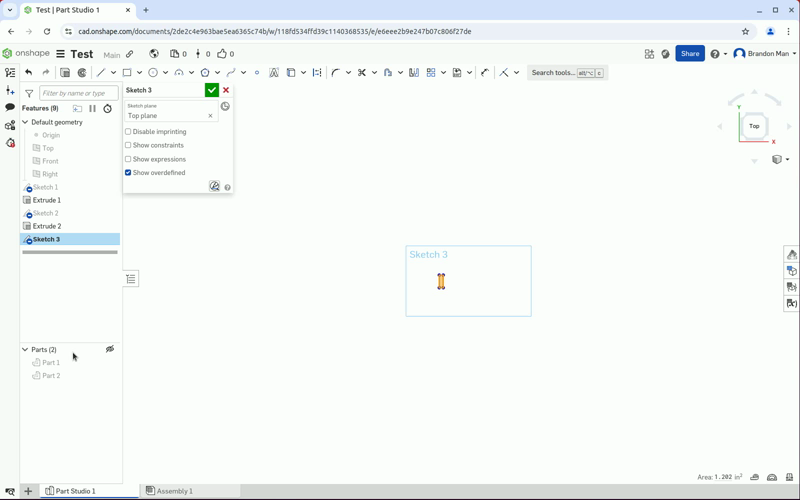
key(shift+e)
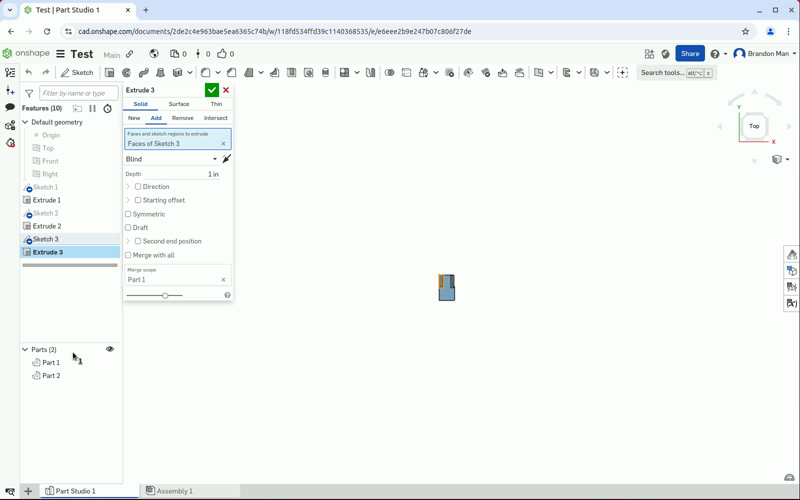
mouse_move(143, 106)
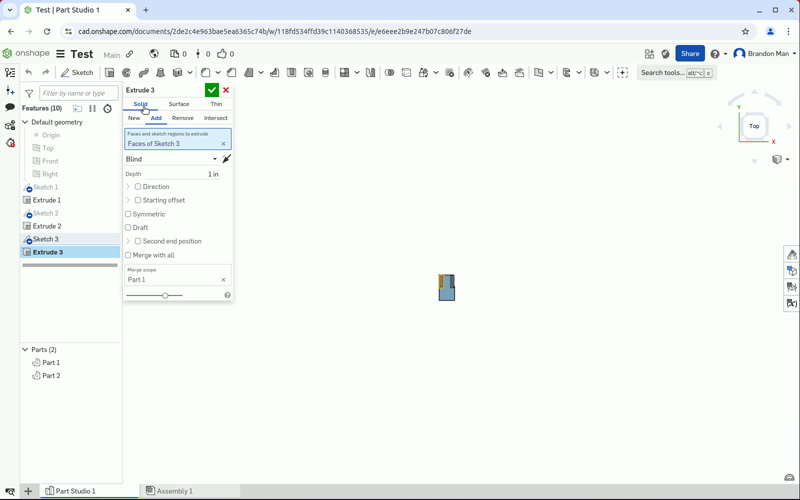
click(143, 106)
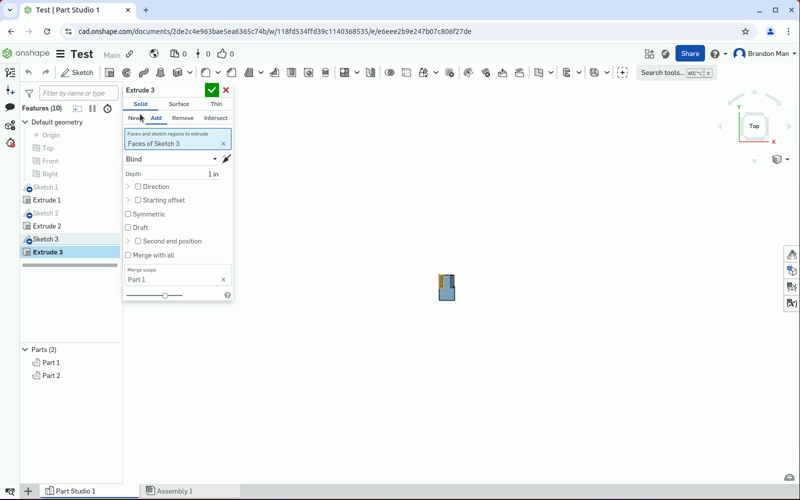
mouse_move(137, 120)
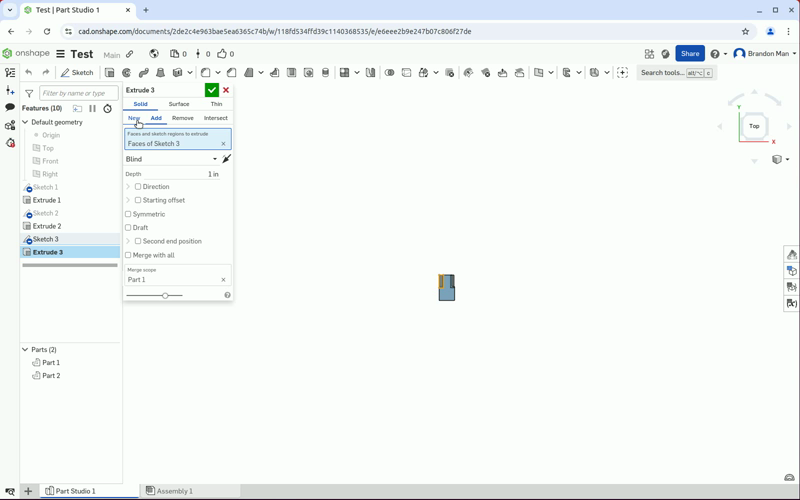
click(137, 120)
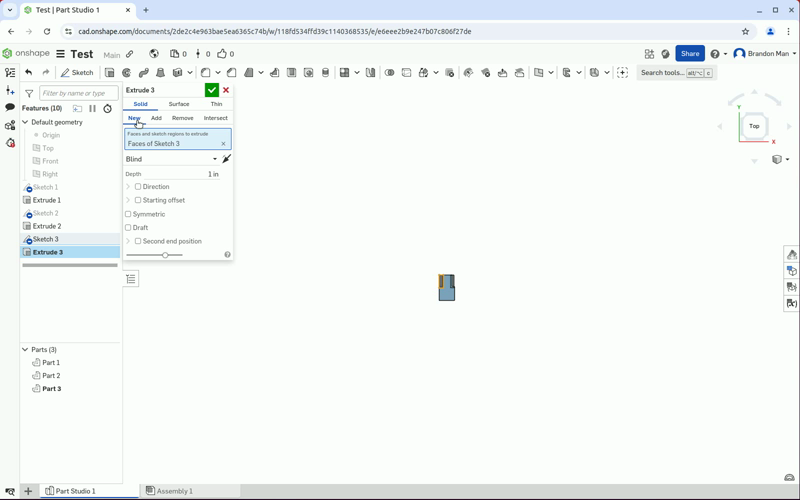
key(tab, 4)
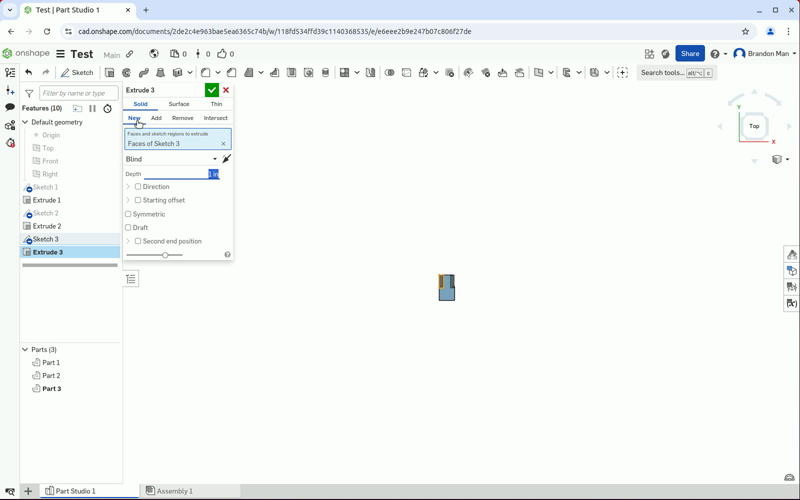
text(0.241)
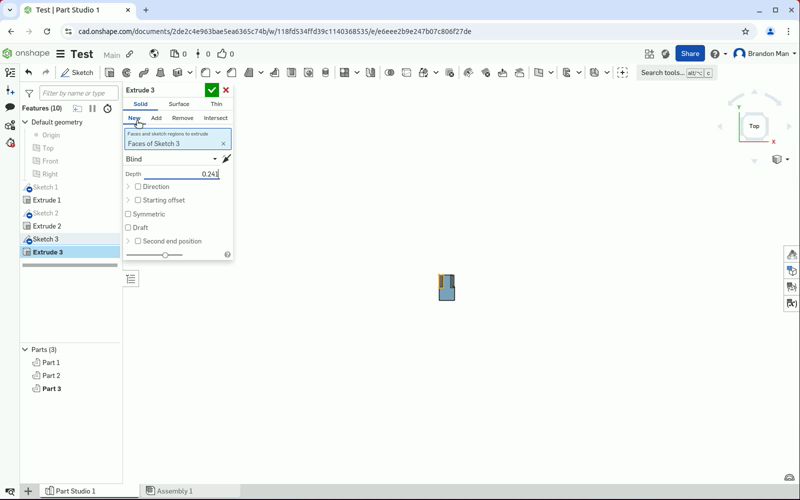
key(tab, 3)
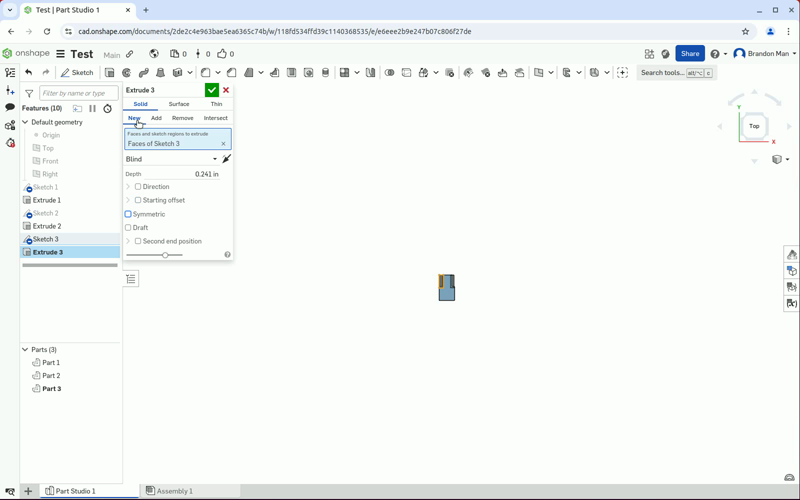
key(tab, 2)
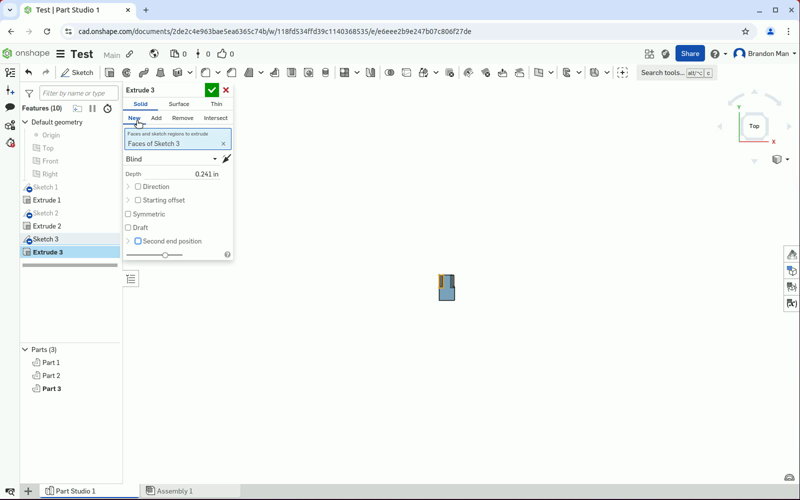
key(space)
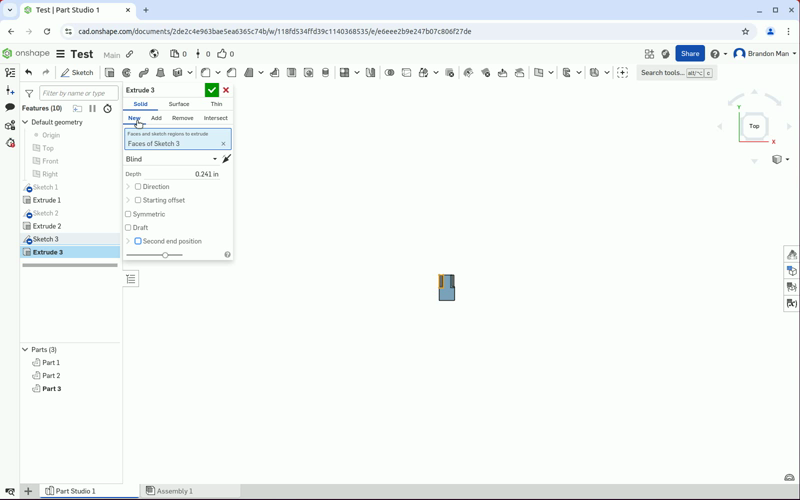
key(tab, 3)
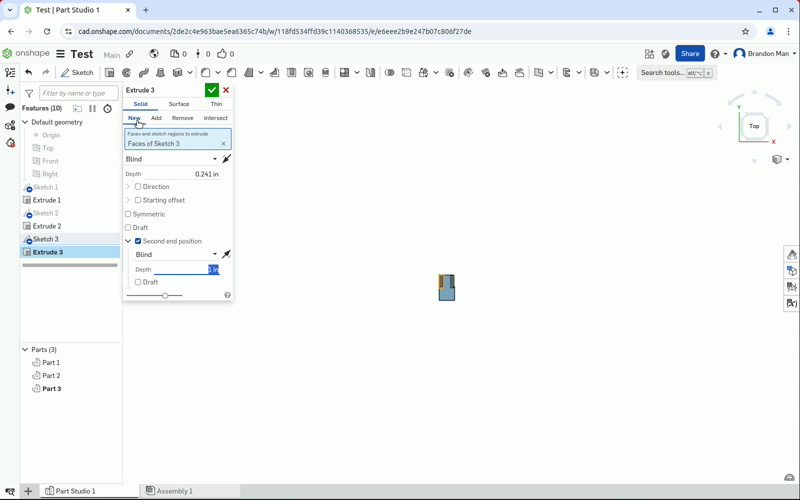
text(0.481)
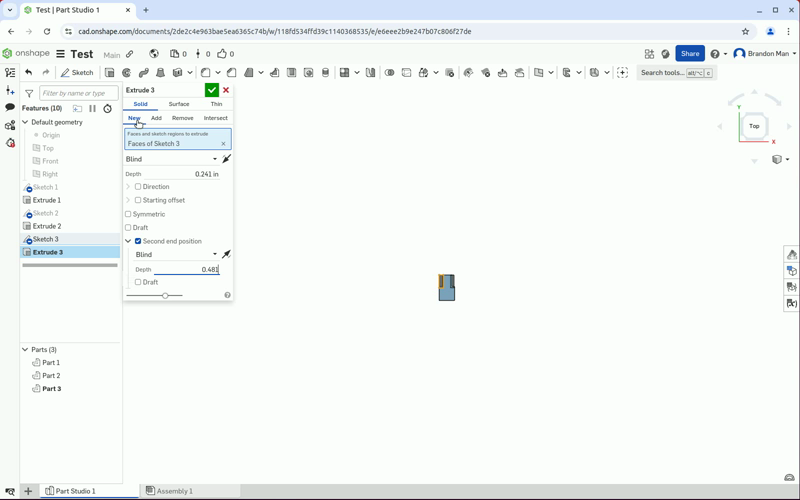
key(enter)
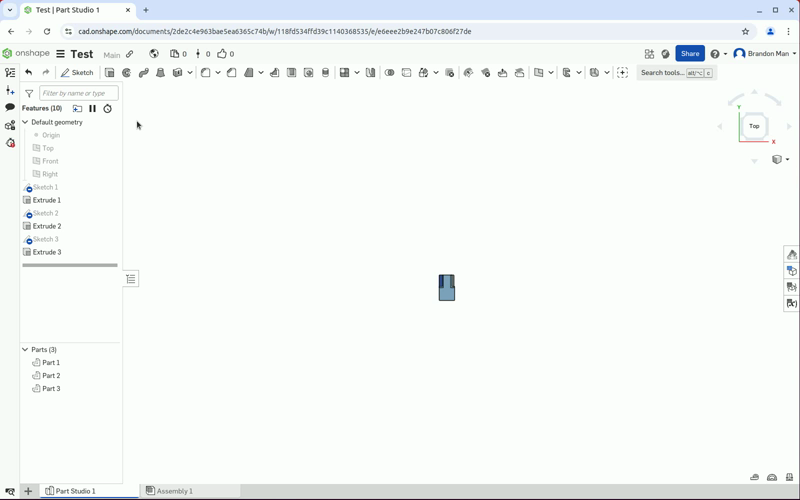
key(shift+h)
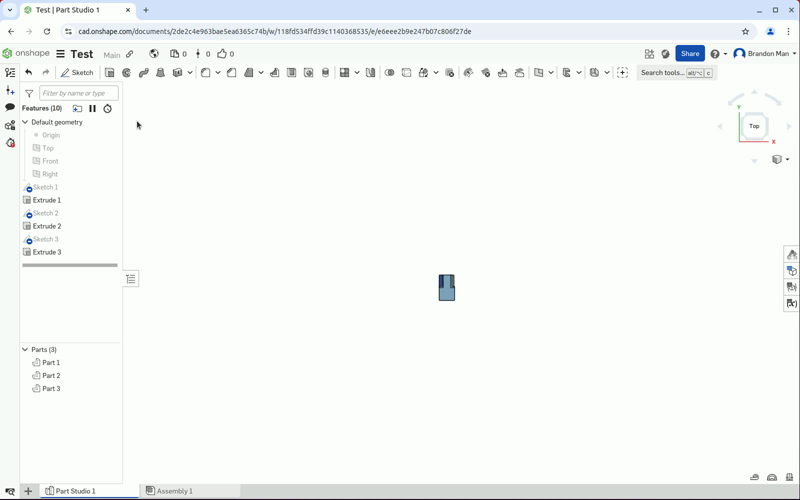
key(shift+h)
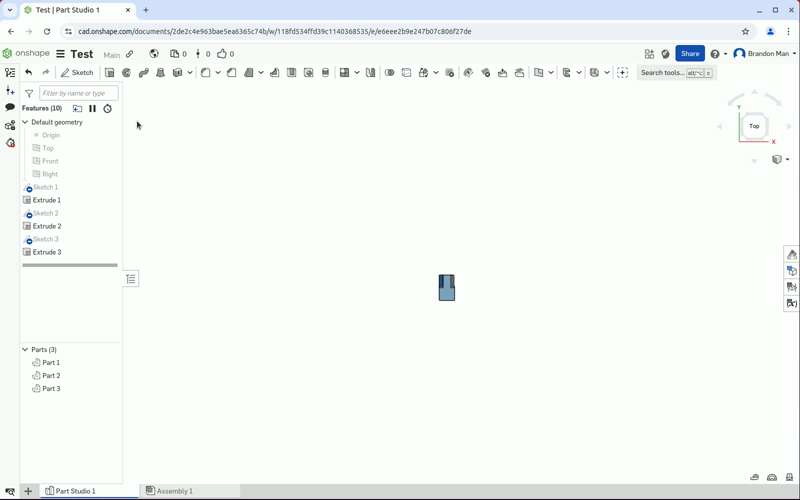
mouse_move(73, 189)
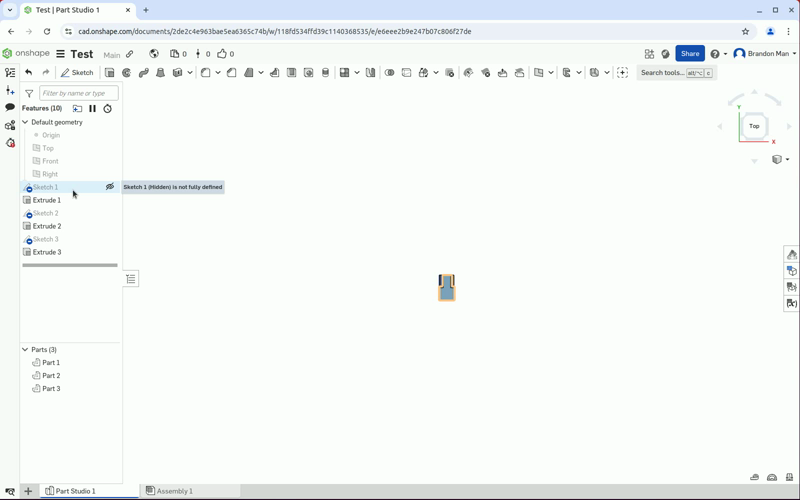
click(73, 189)
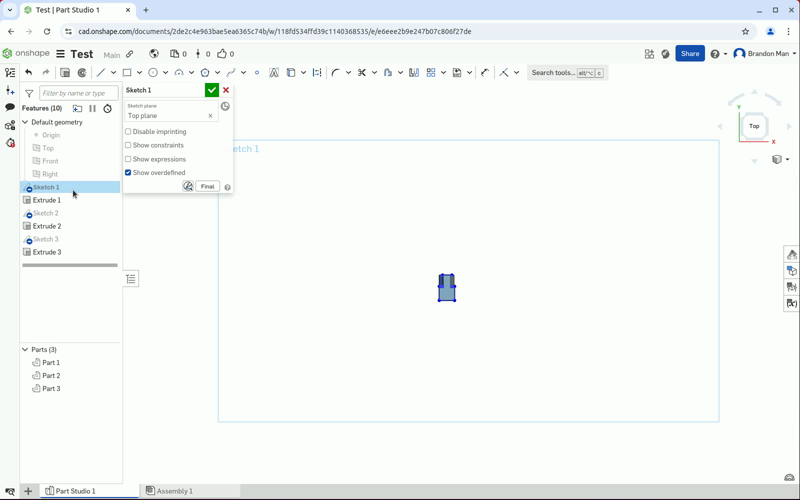
mouse_move(229, 92)
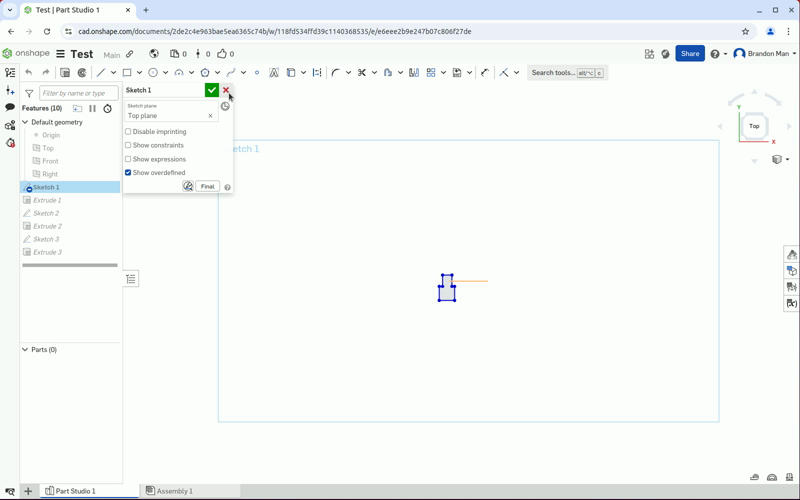
click(229, 92)
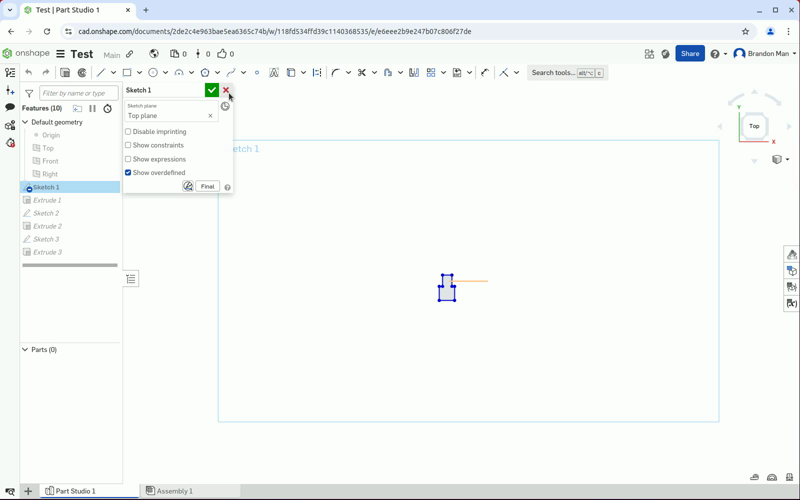
key(shift+s)
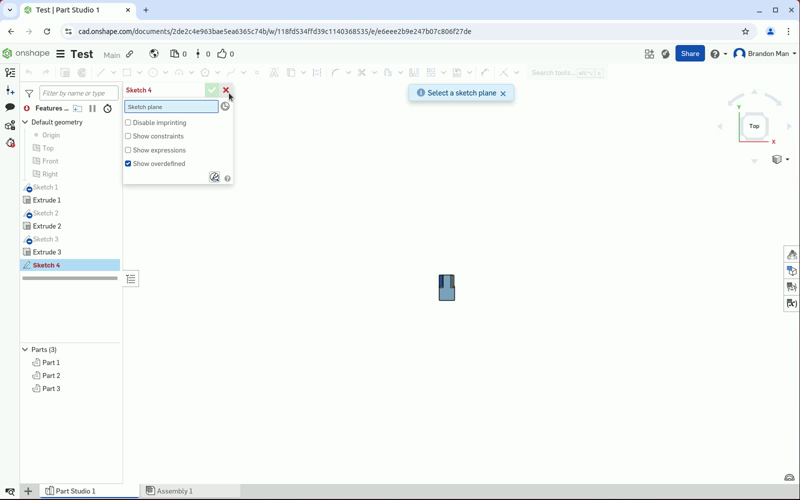
mouse_move(73, 150)
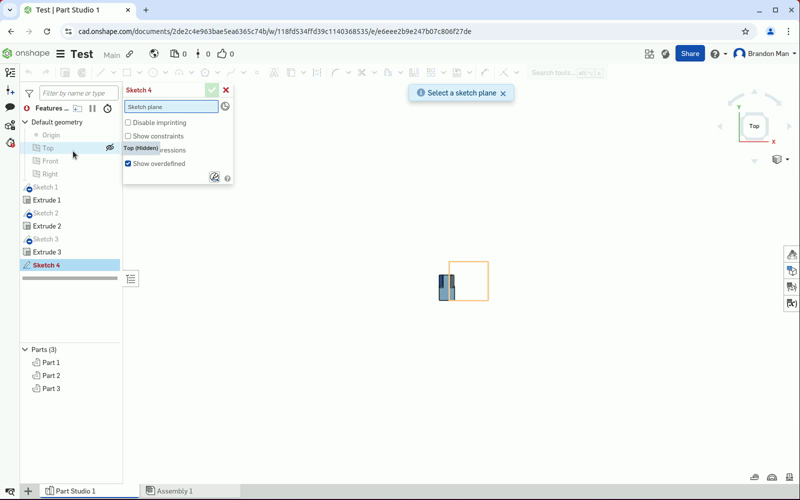
click(73, 150)
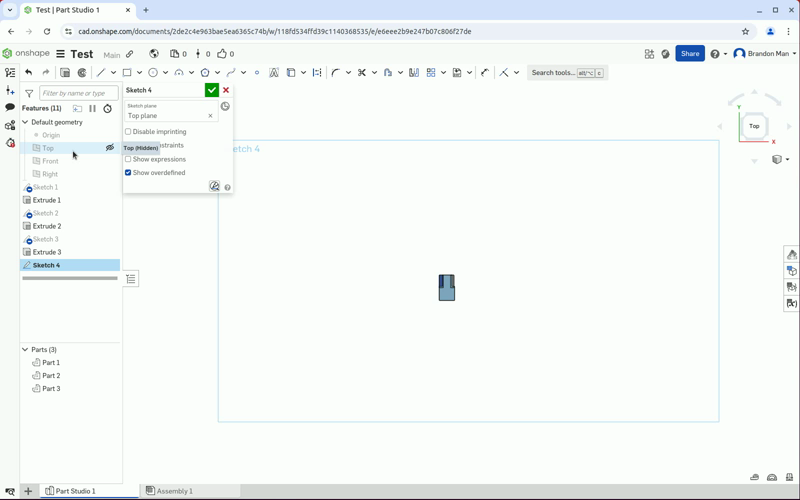
mouse_move(73, 352)
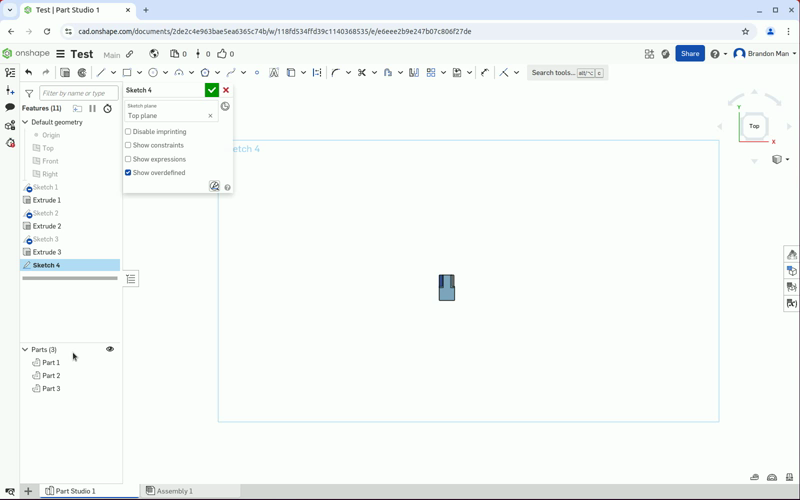
key(y)
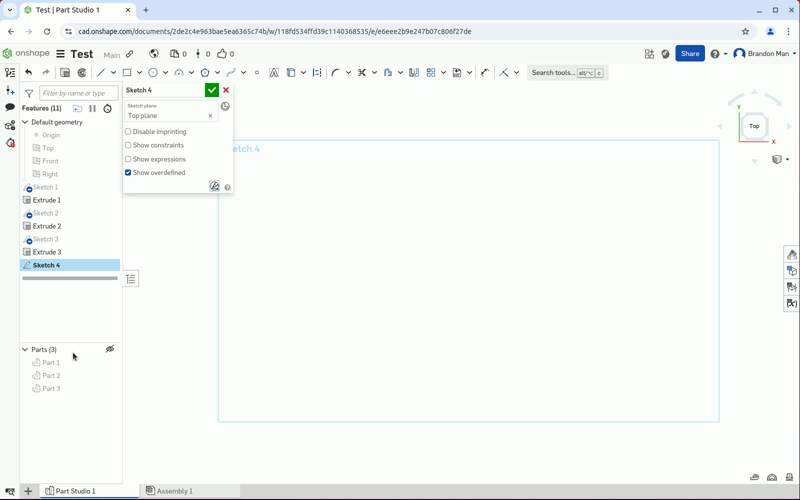
key(l)
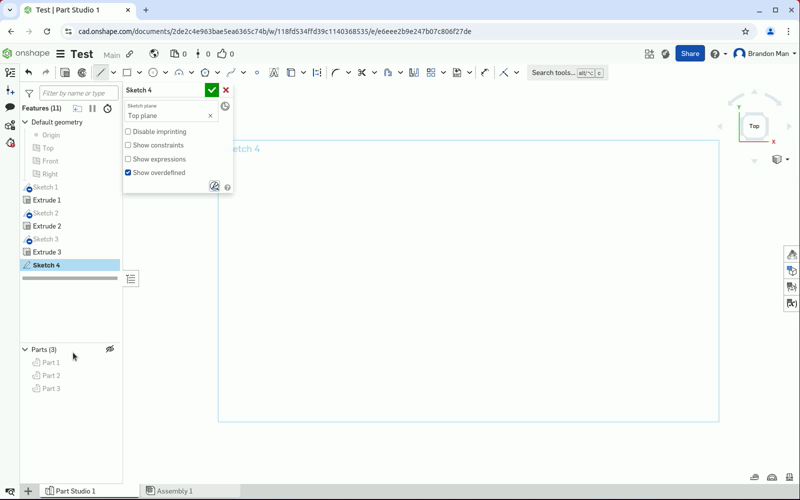
key_down(shift)
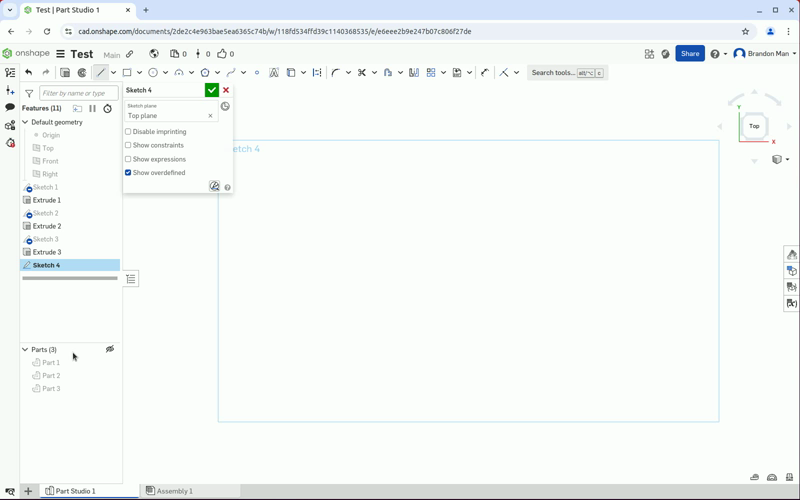
mouse_move(447, 287)
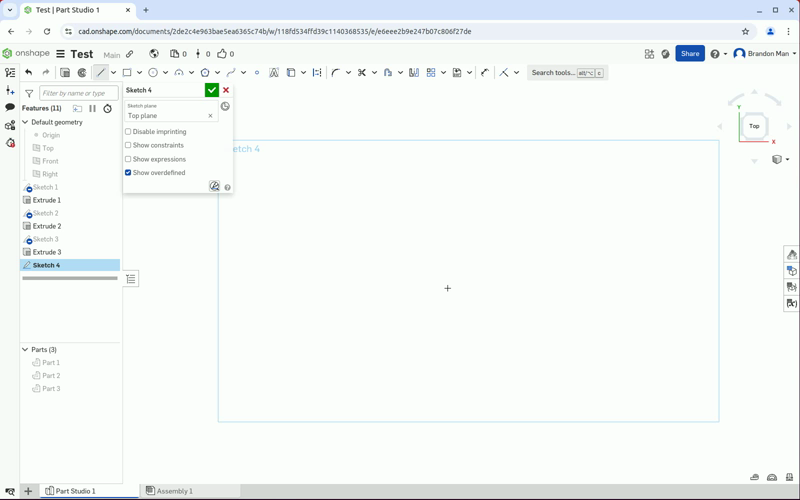
click(447, 287)
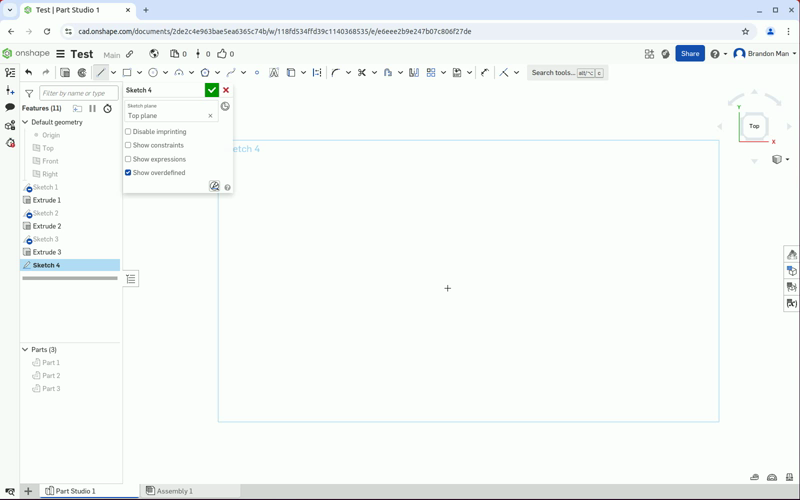
key_up(shift)
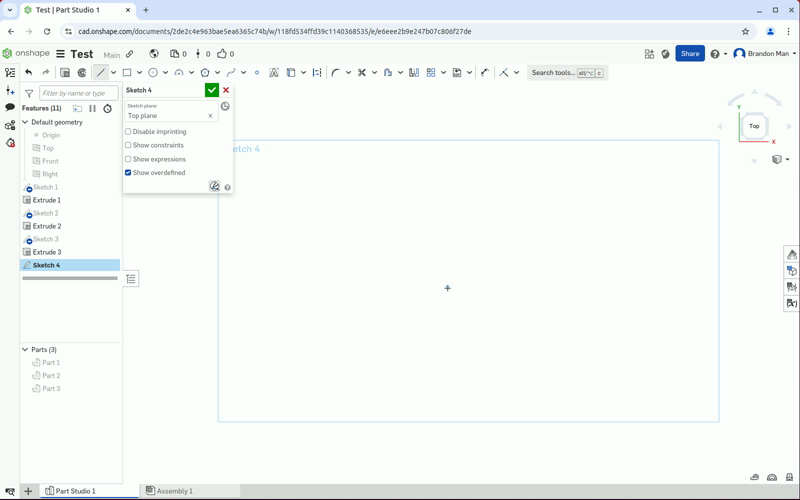
key_down(shift)
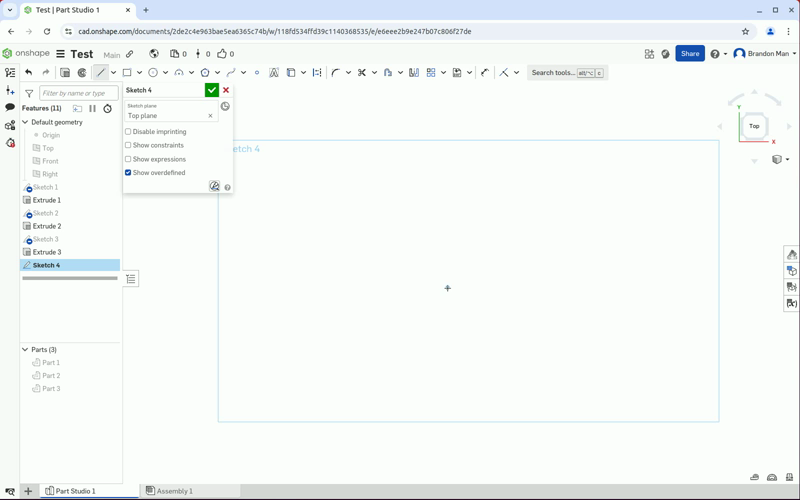
mouse_move(477, 287)
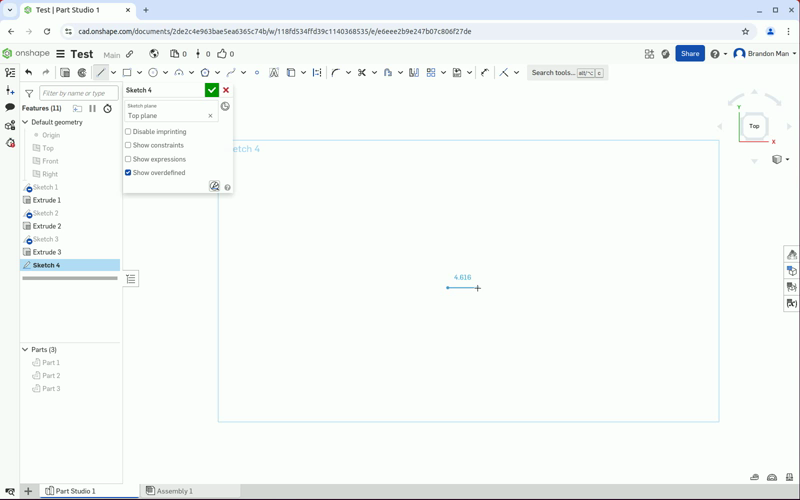
mouse_move(450, 287)
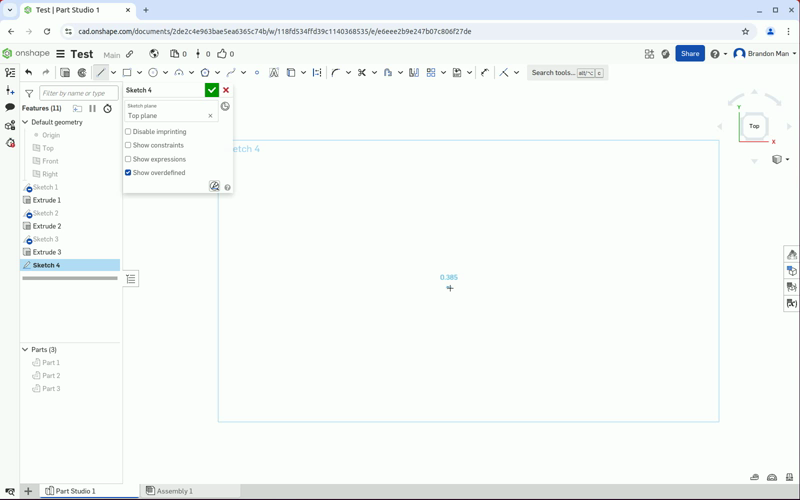
scroll(6)
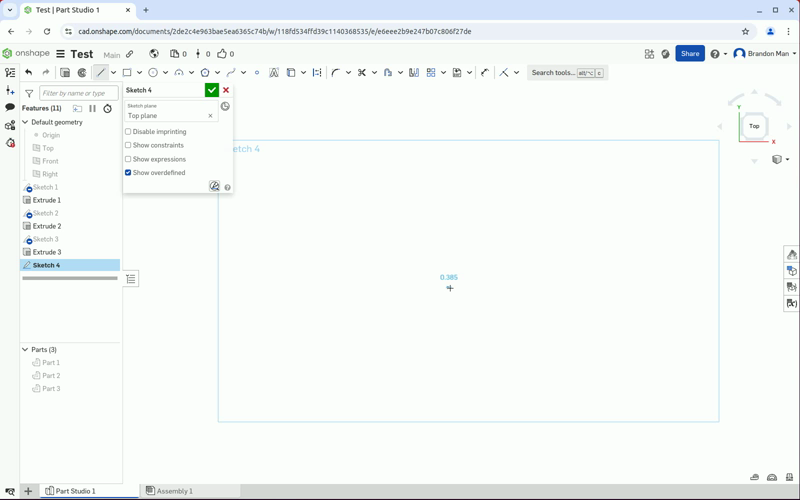
scroll(6)
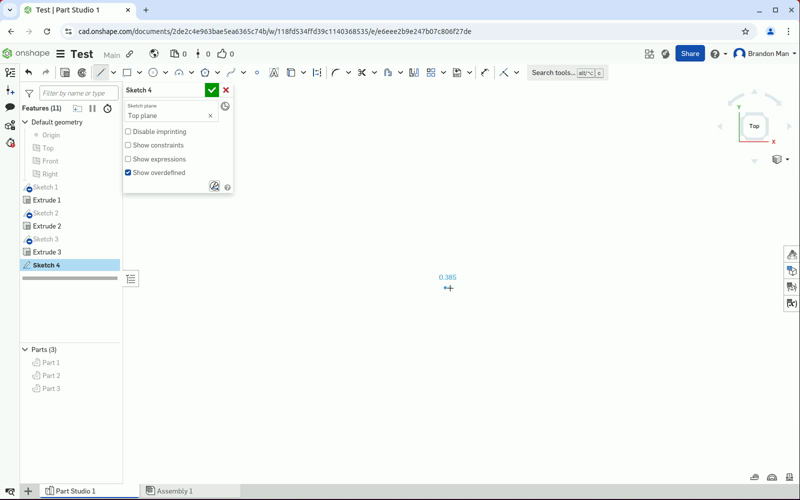
scroll(6)
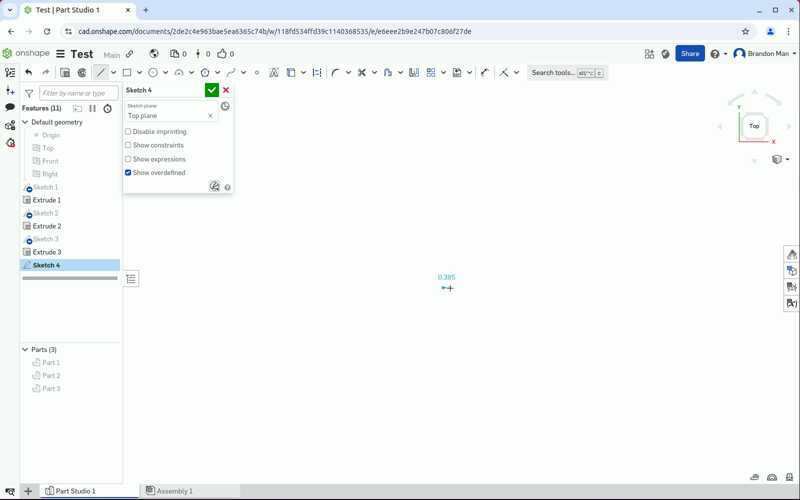
scroll(6)
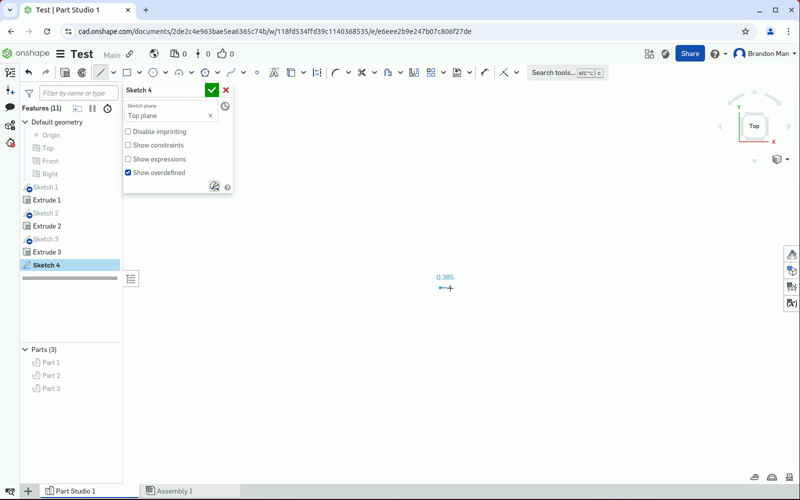
scroll(6)
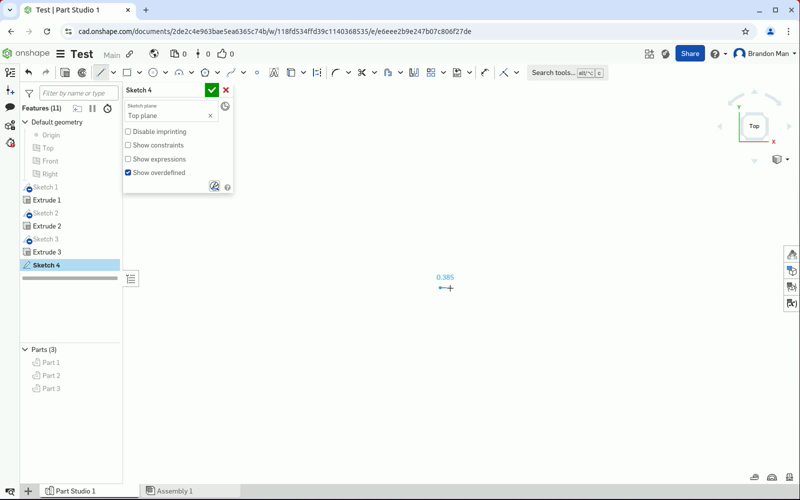
scroll(6)
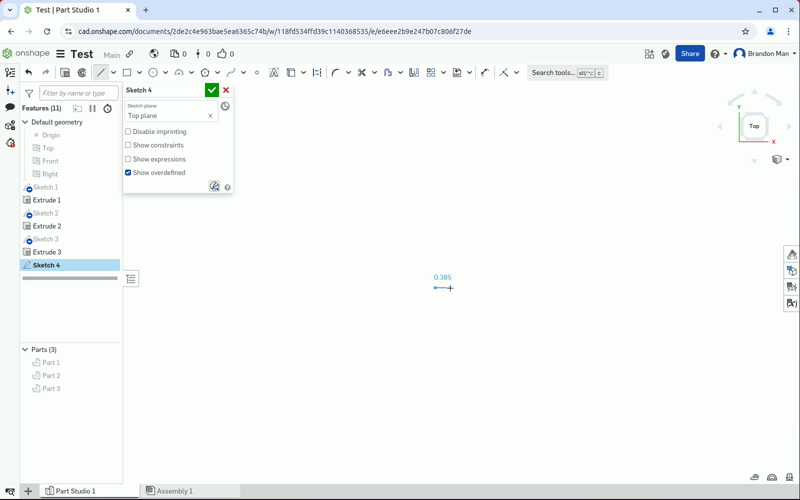
scroll(6)
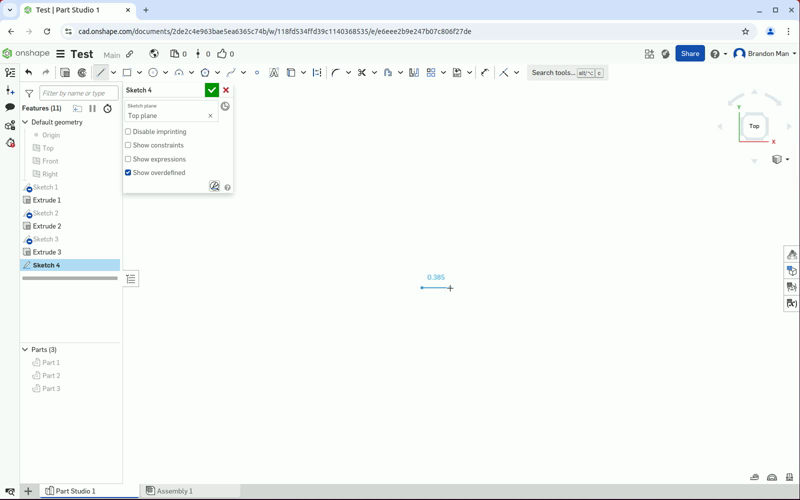
click(450, 287)
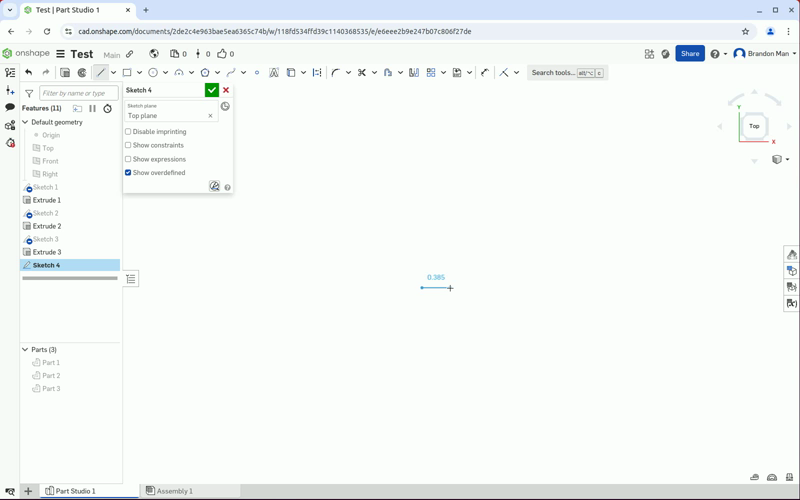
scroll(-6)
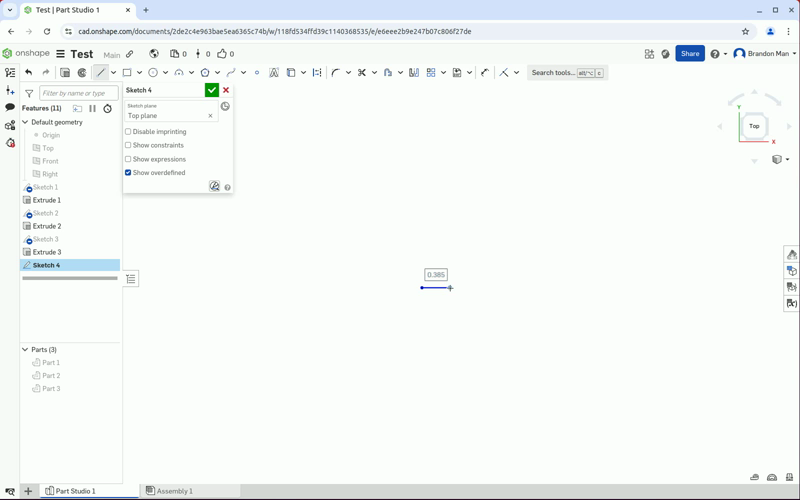
scroll(-6)
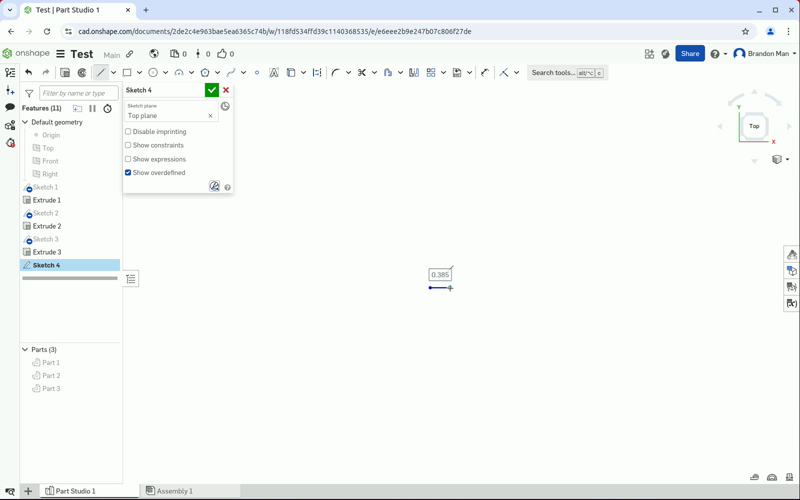
scroll(-6)
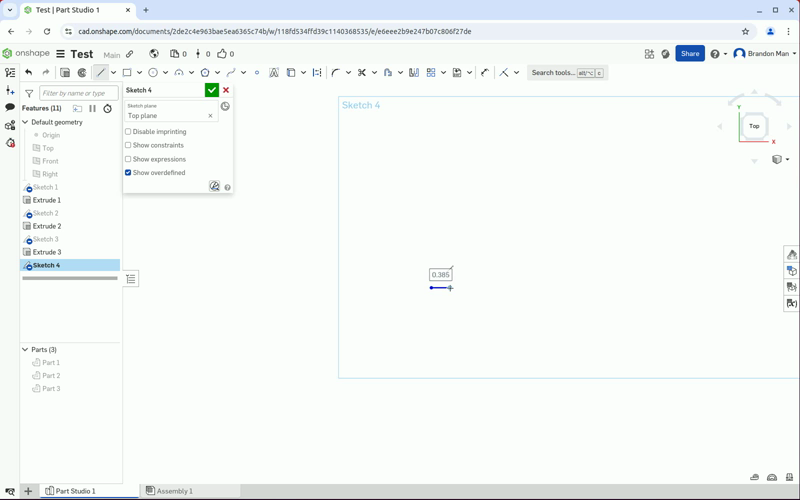
scroll(-6)
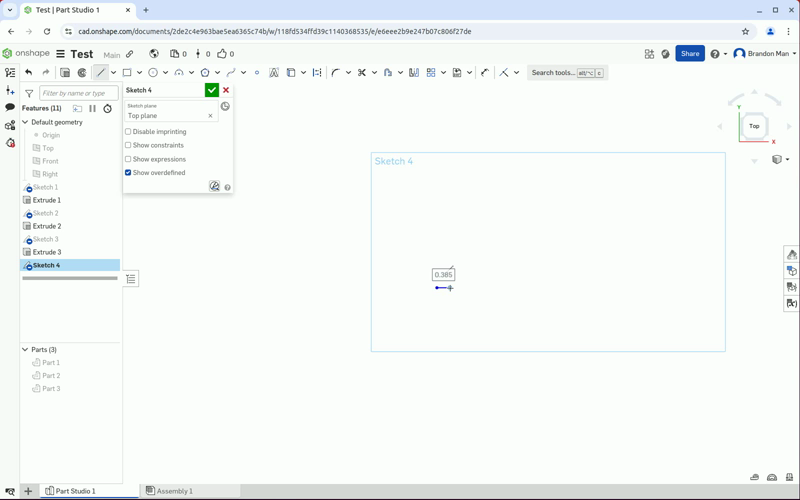
scroll(-6)
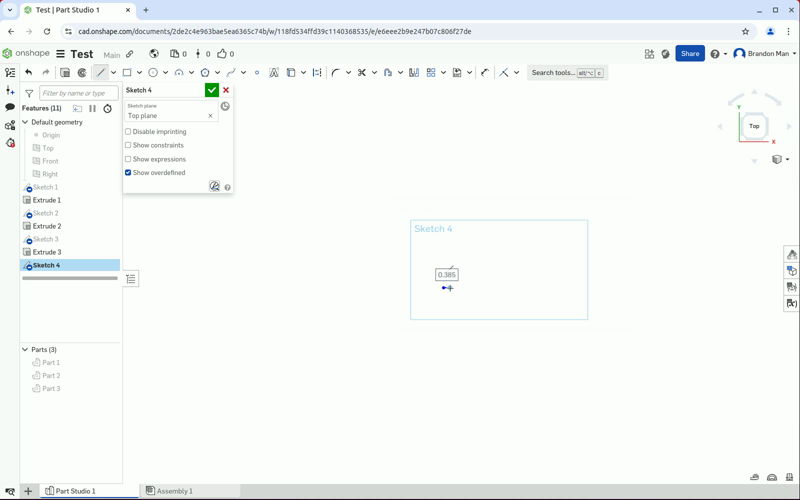
scroll(-6)
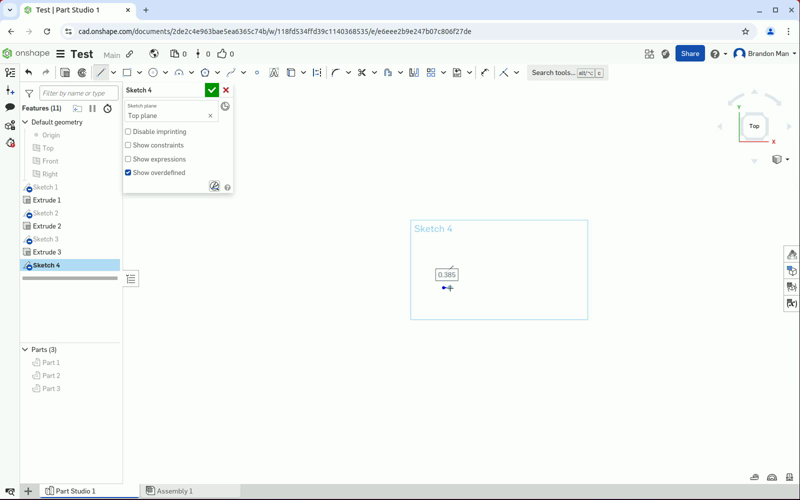
scroll(-6)
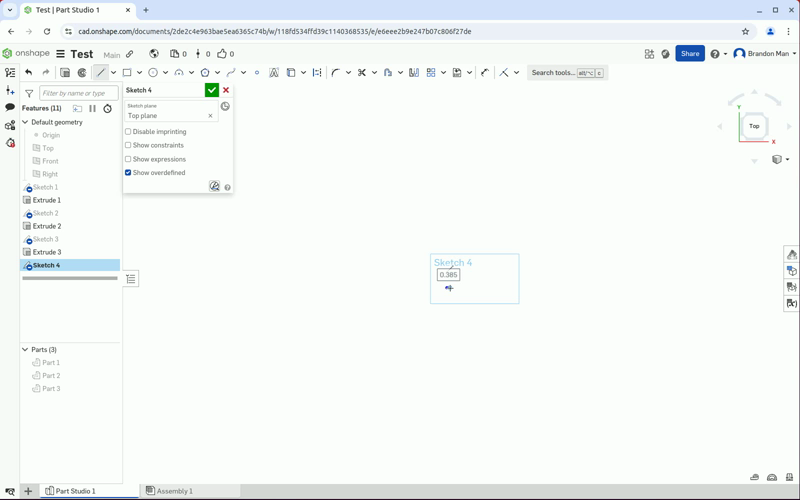
key_up(shift)
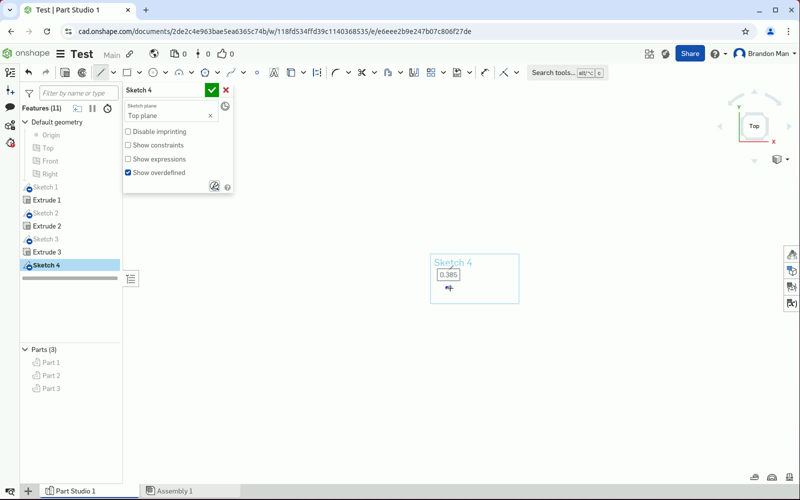
key_down(shift)
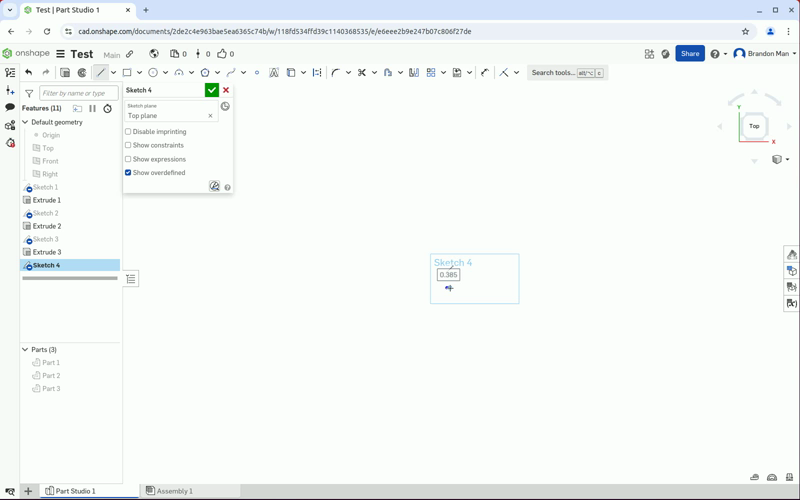
mouse_move(480, 287)
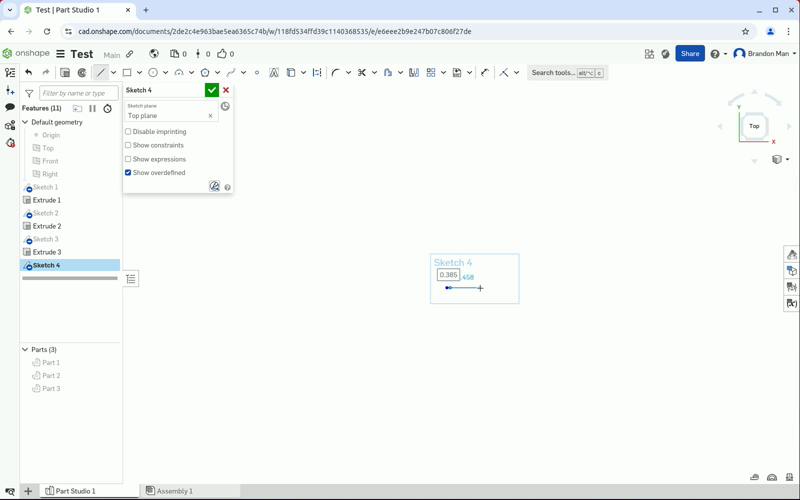
mouse_move(450, 278)
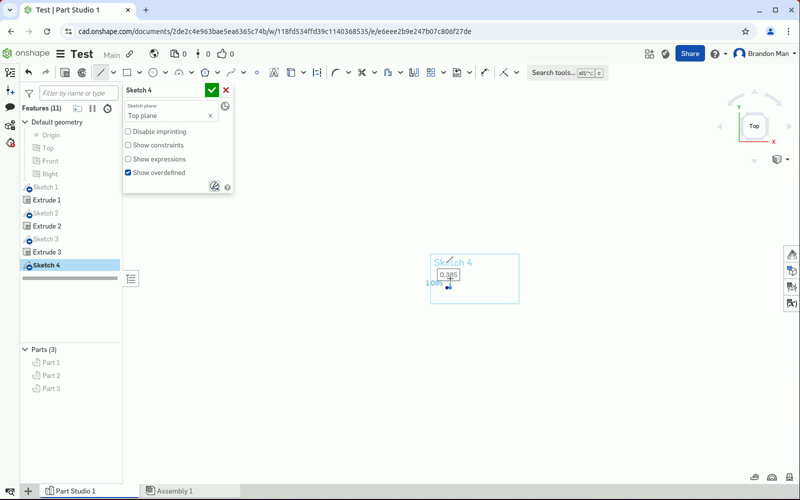
click(450, 278)
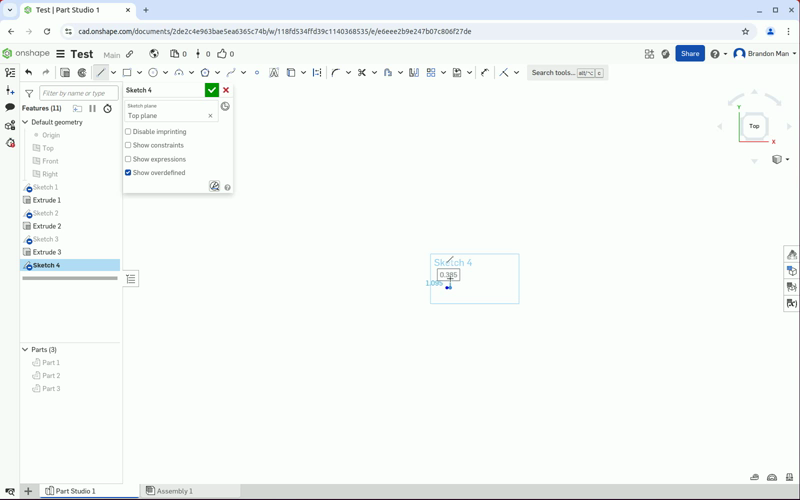
key_up(shift)
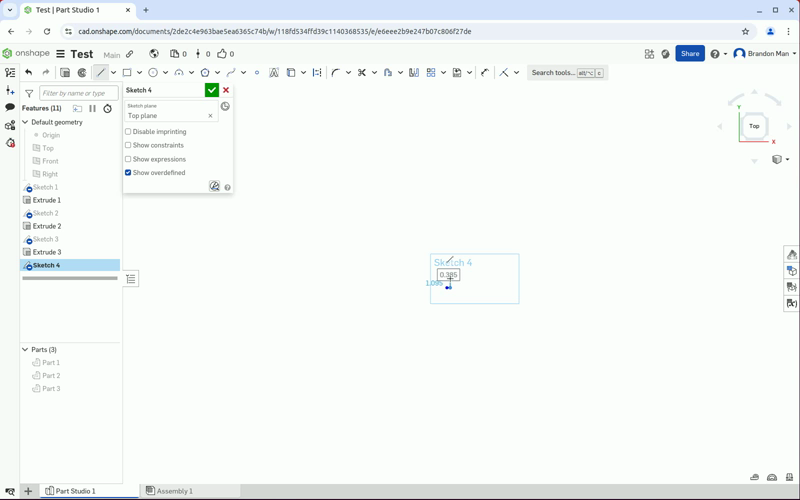
key_down(shift)
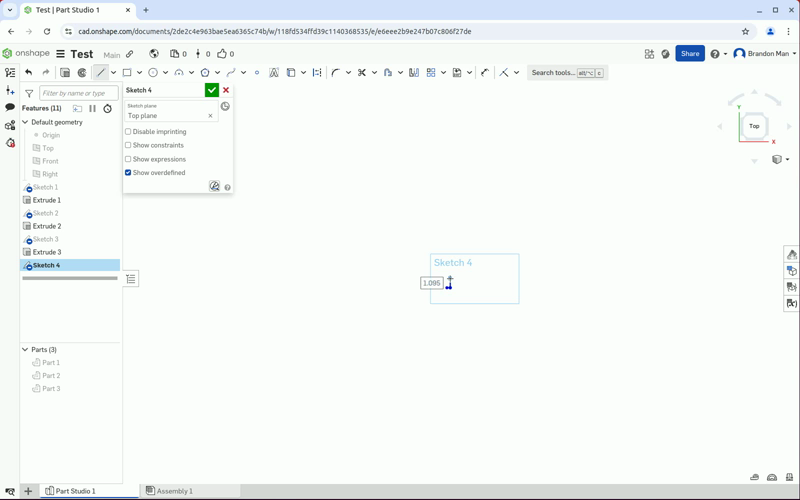
mouse_move(480, 278)
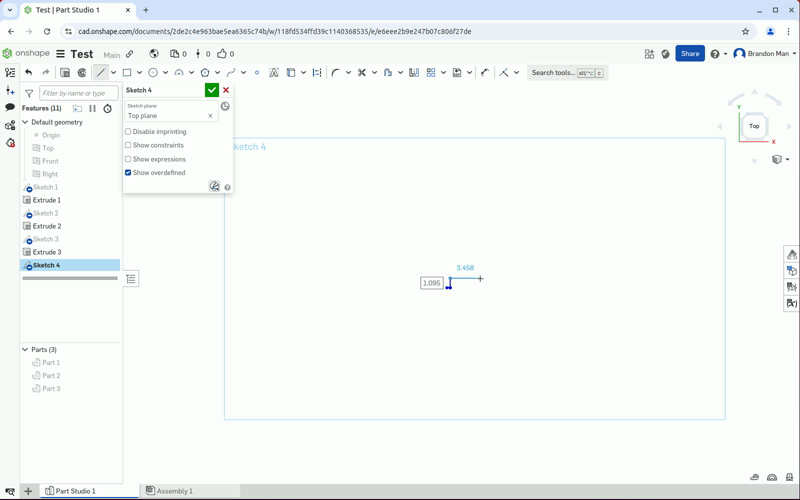
mouse_move(447, 278)
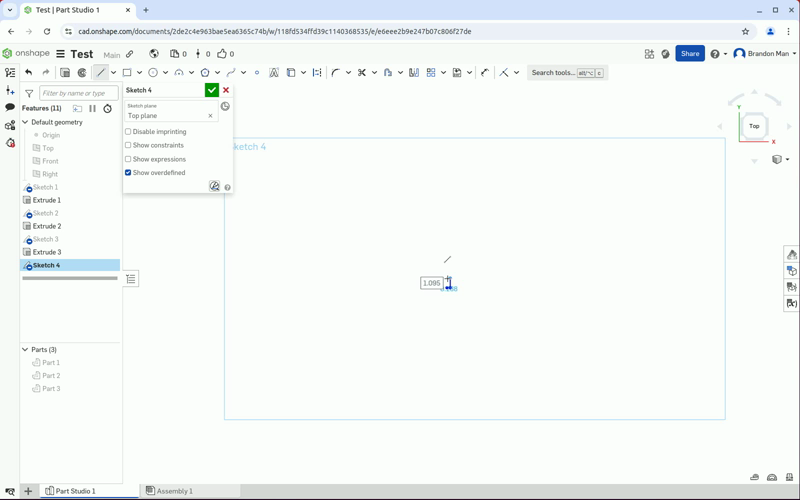
scroll(6)
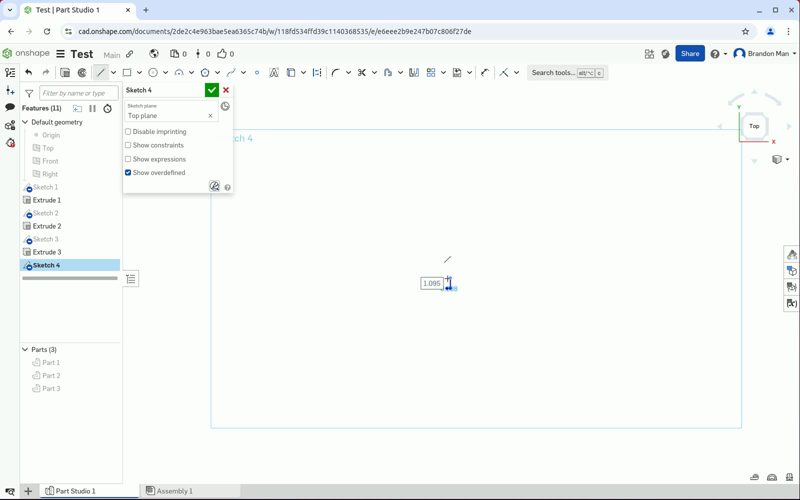
scroll(6)
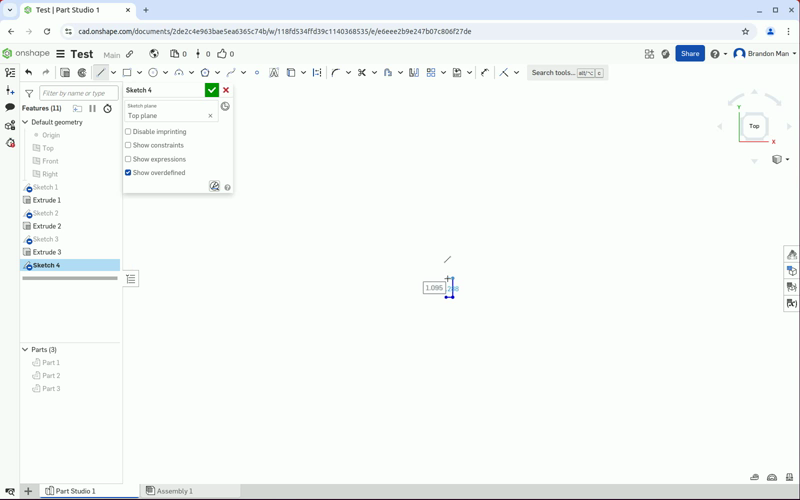
scroll(6)
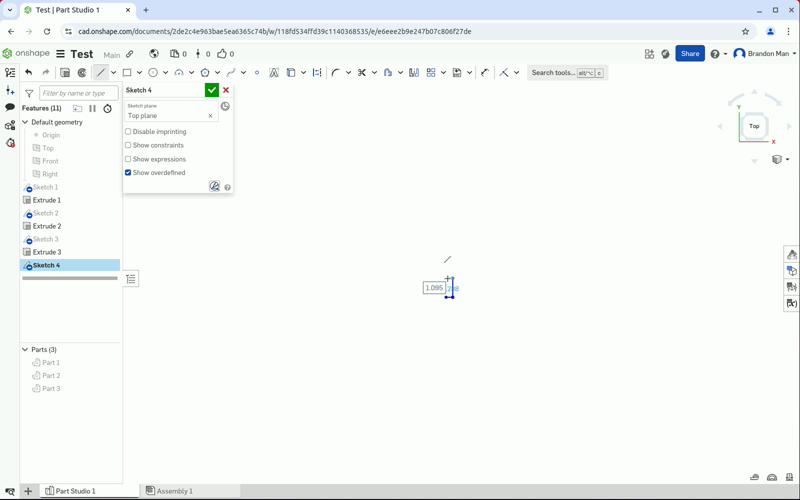
scroll(6)
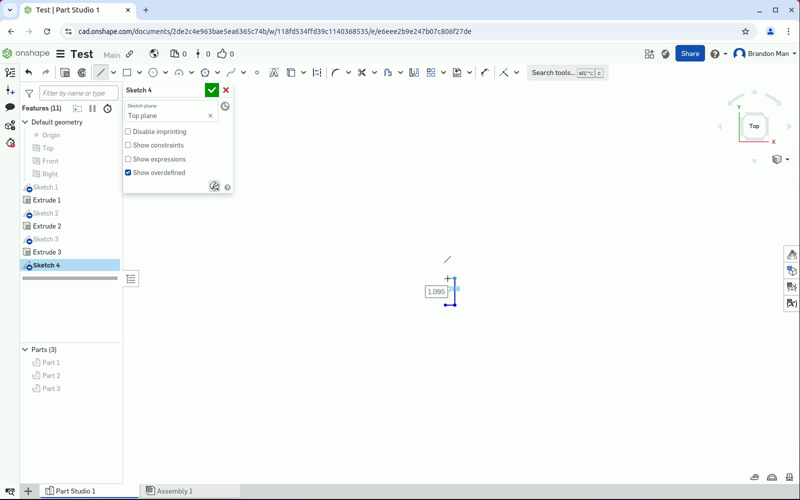
scroll(6)
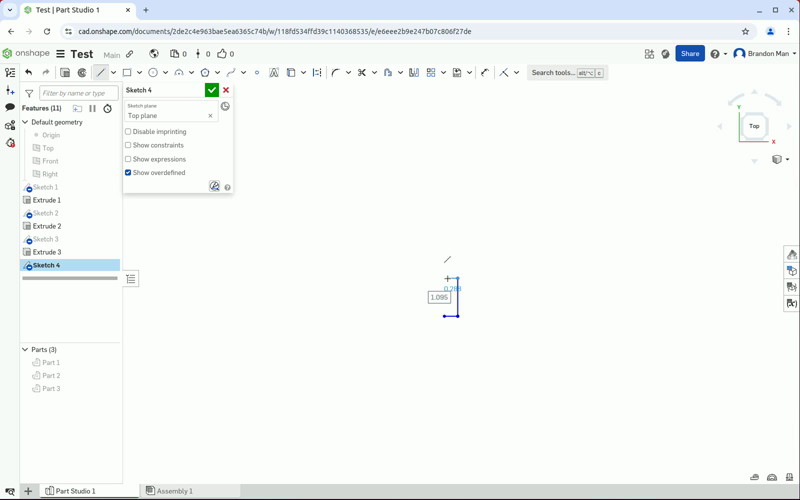
scroll(6)
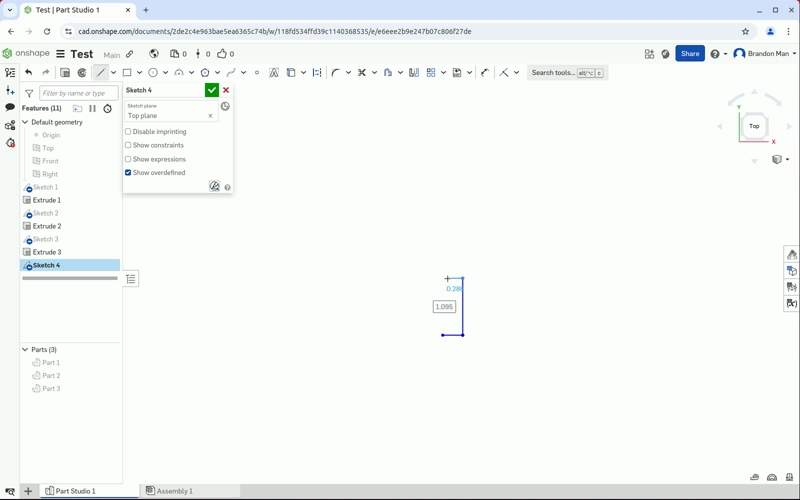
scroll(6)
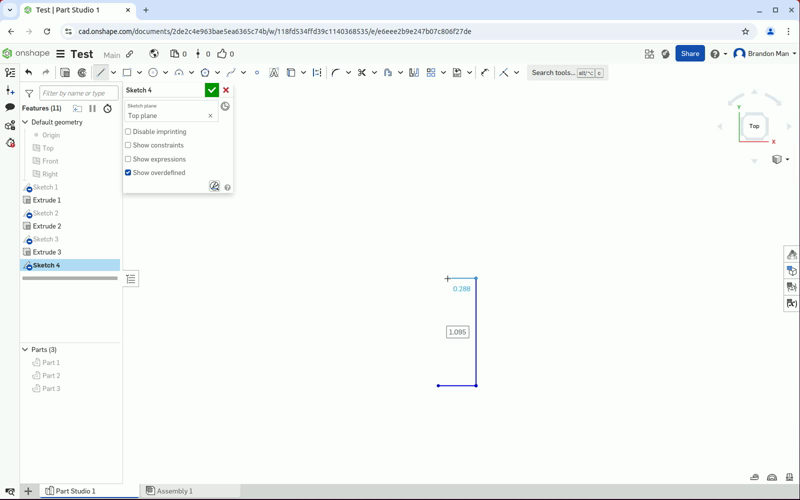
click(447, 278)
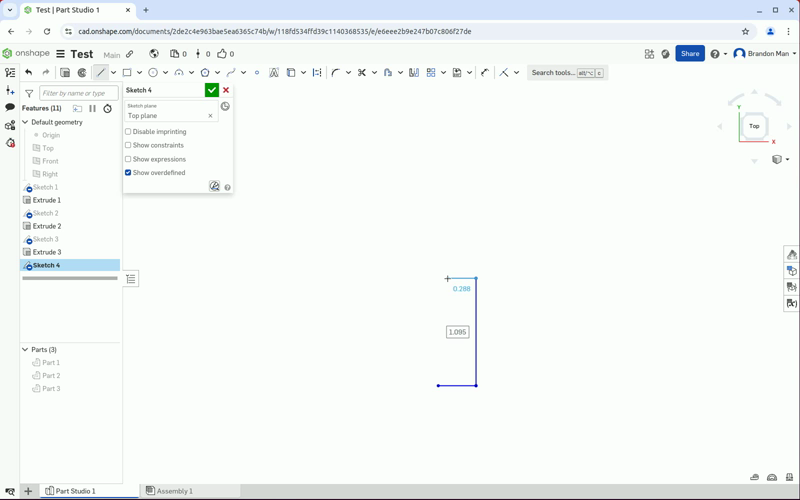
scroll(-6)
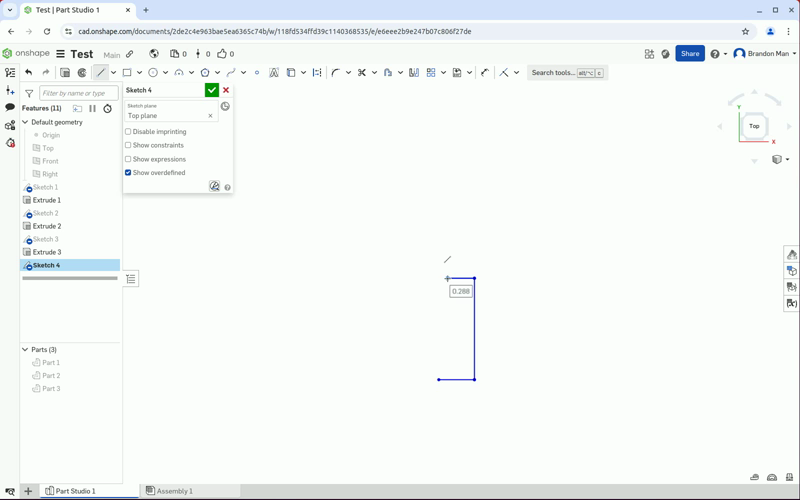
scroll(-6)
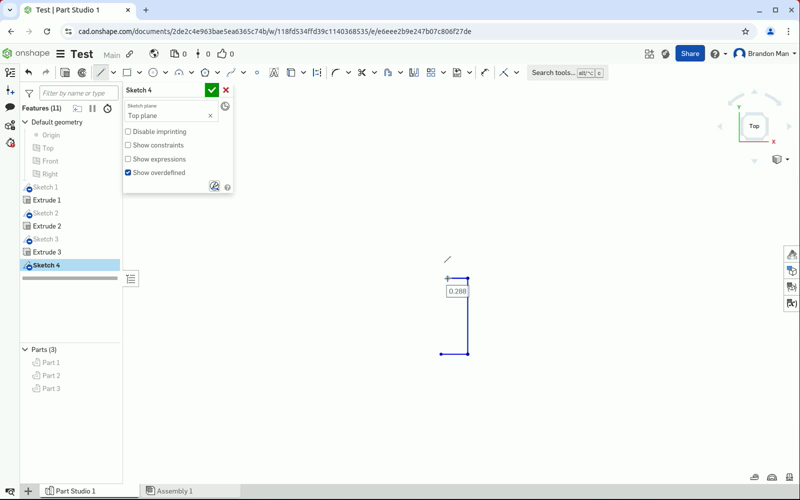
scroll(-6)
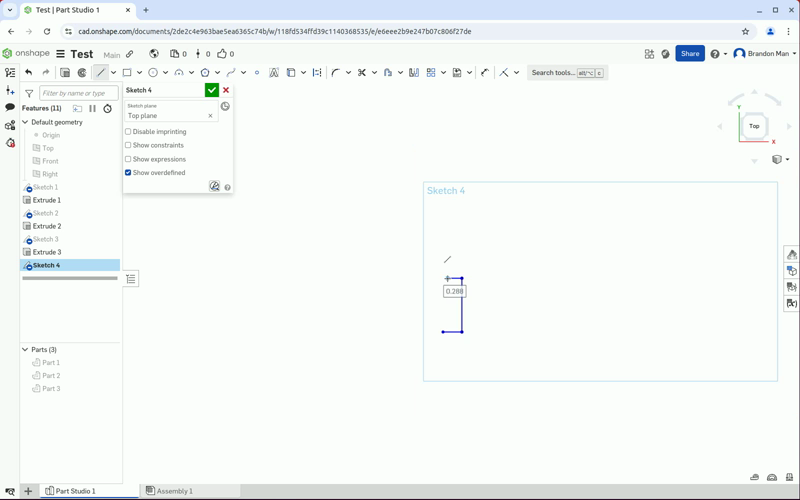
scroll(-6)
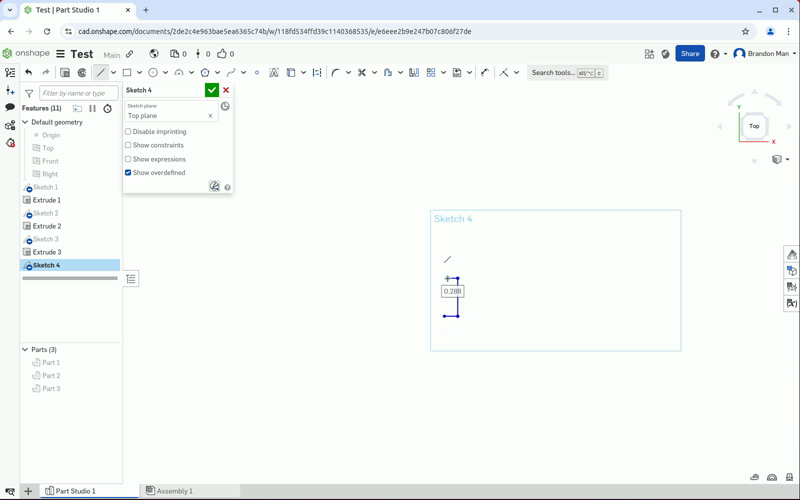
scroll(-6)
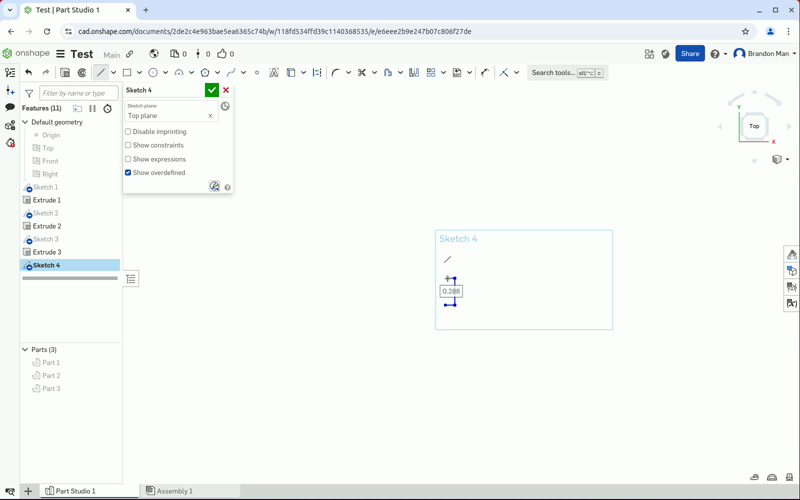
scroll(-6)
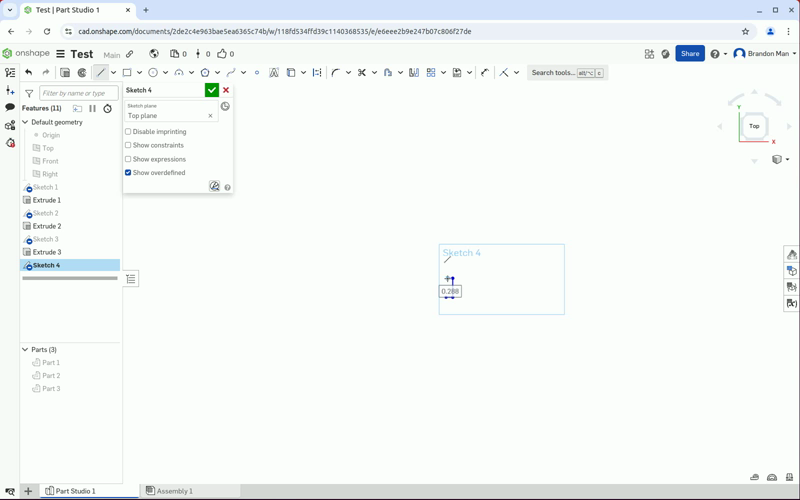
scroll(-6)
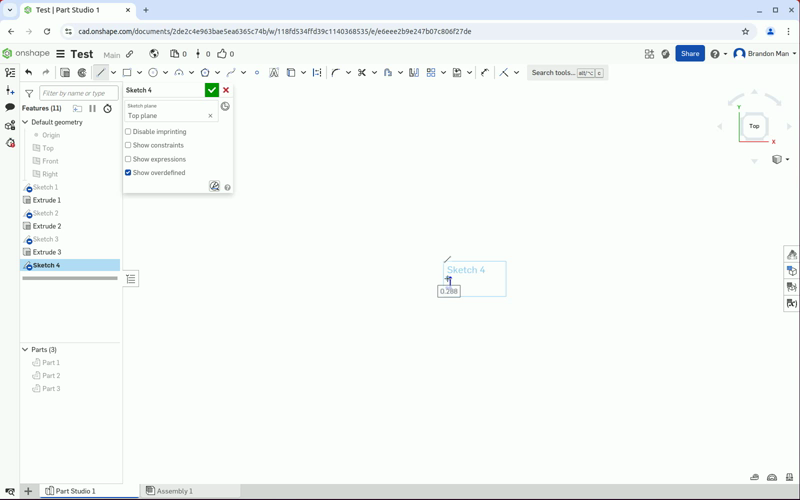
key_up(shift)
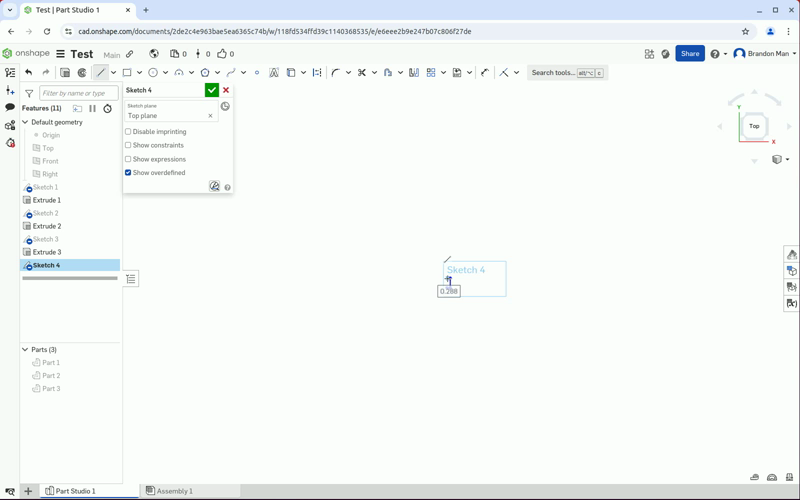
mouse_move(477, 278)
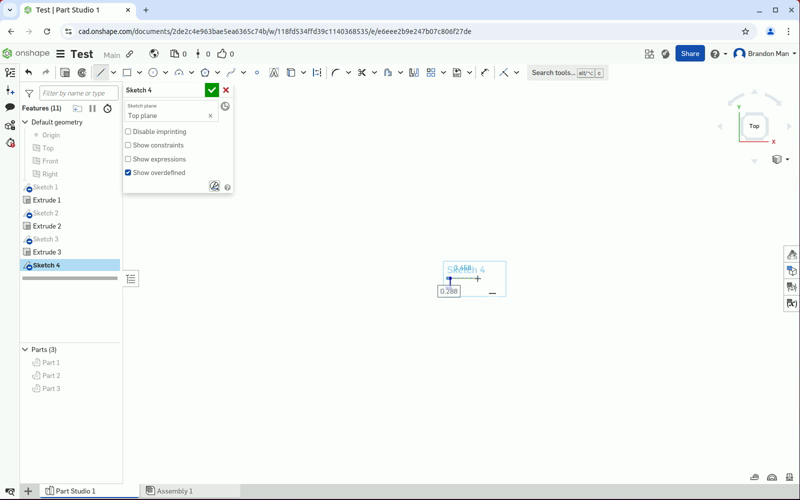
key_down(shift)
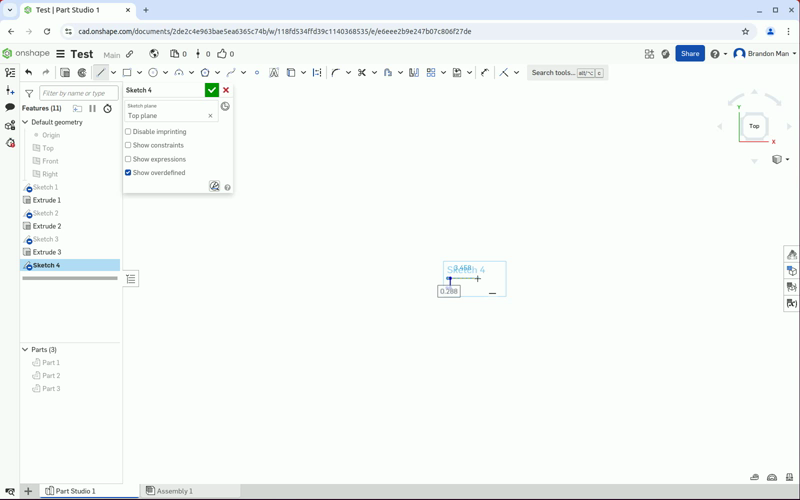
mouse_move(447, 287)
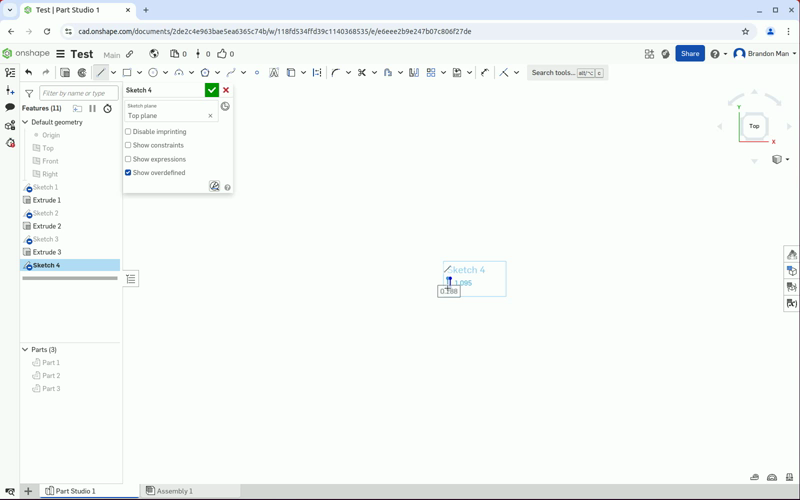
scroll(6)
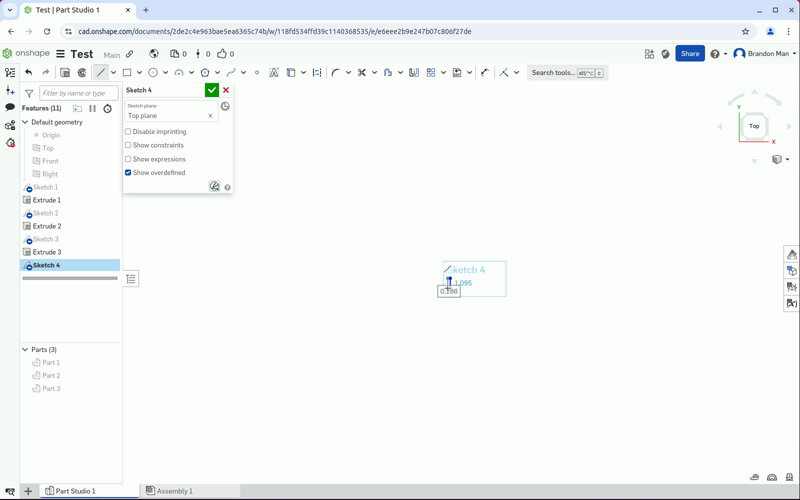
scroll(6)
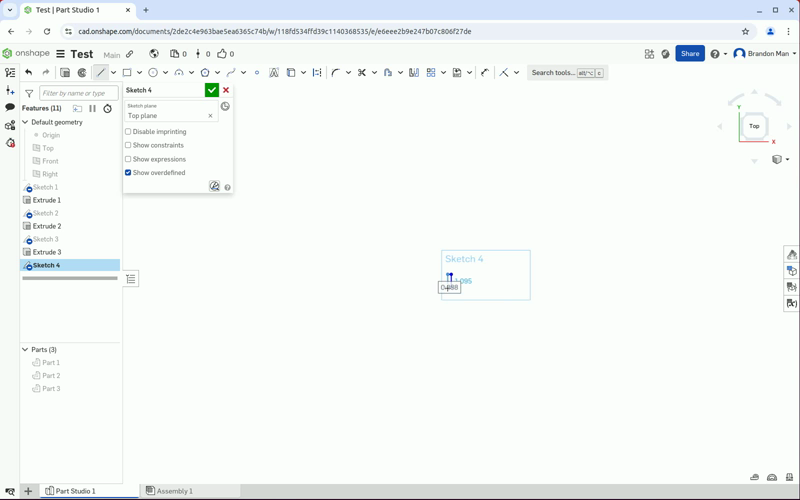
scroll(6)
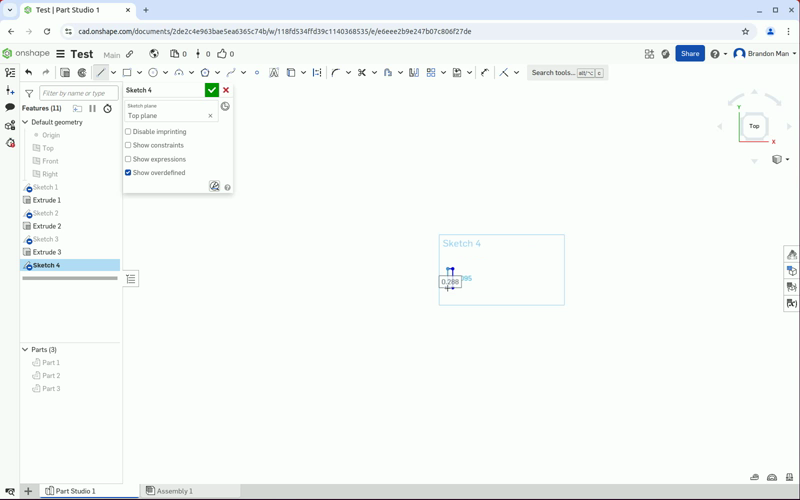
scroll(6)
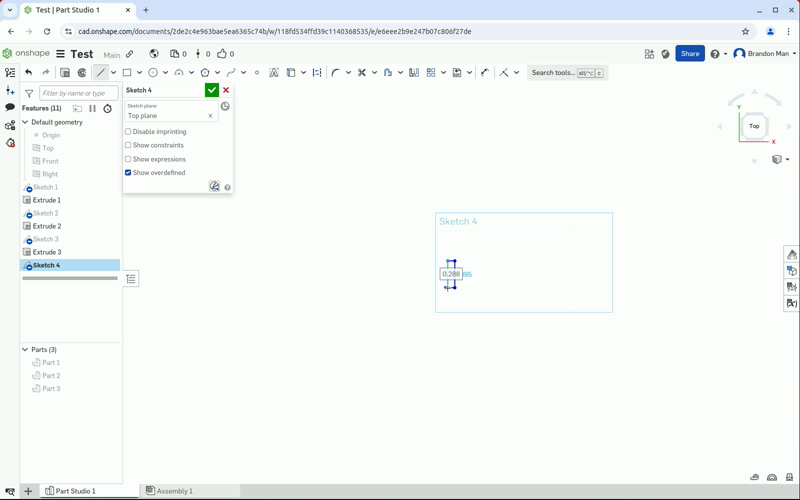
scroll(6)
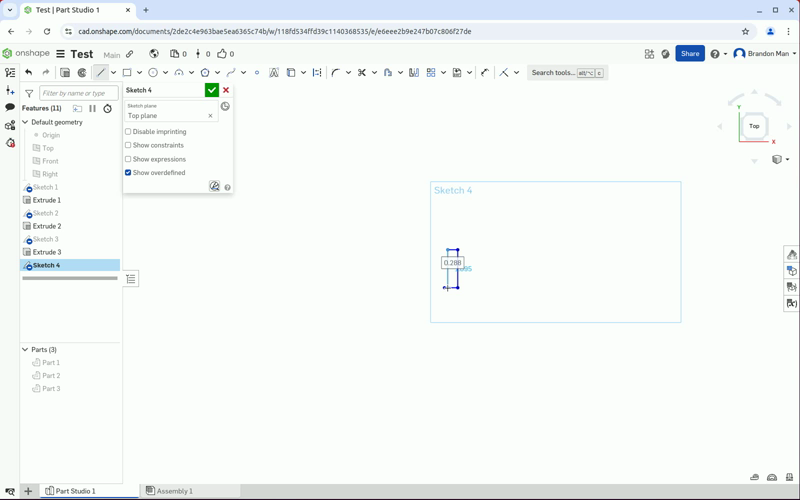
scroll(6)
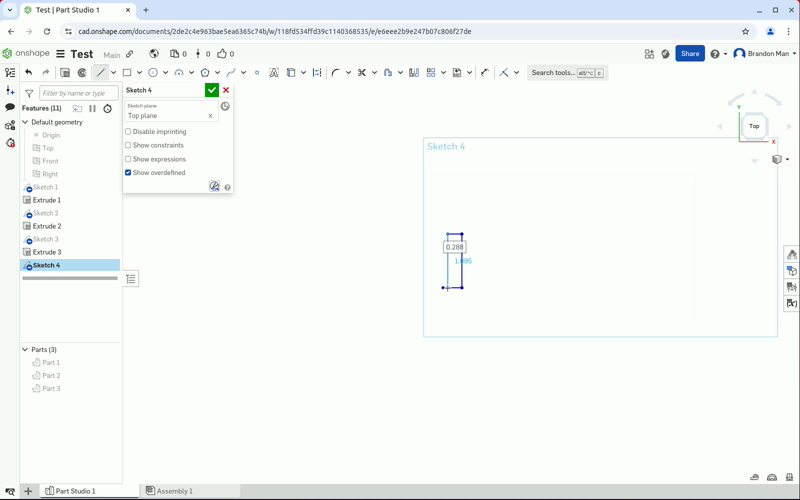
scroll(6)
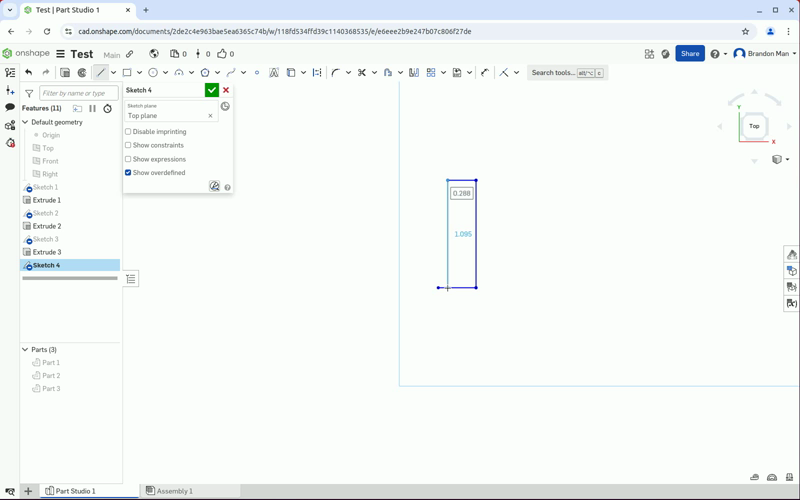
key_up(shift)
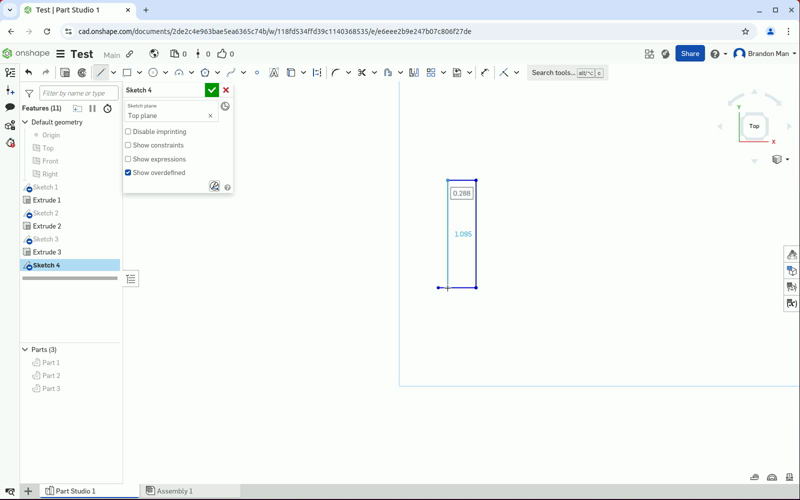
click(447, 287)
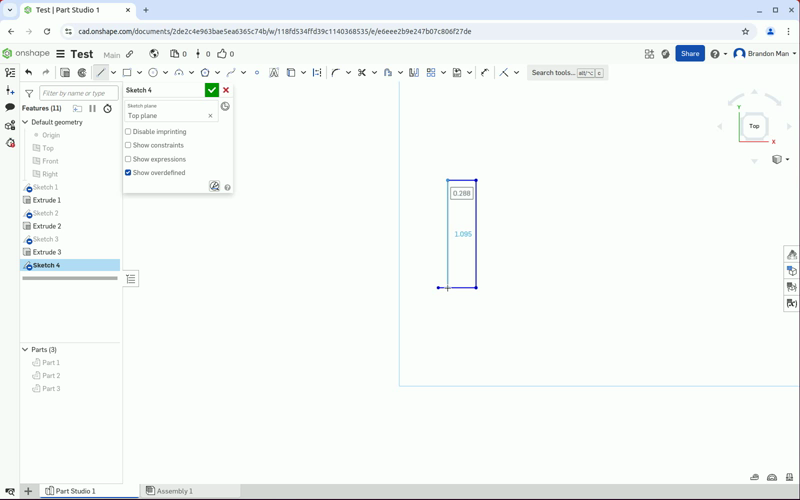
scroll(-6)
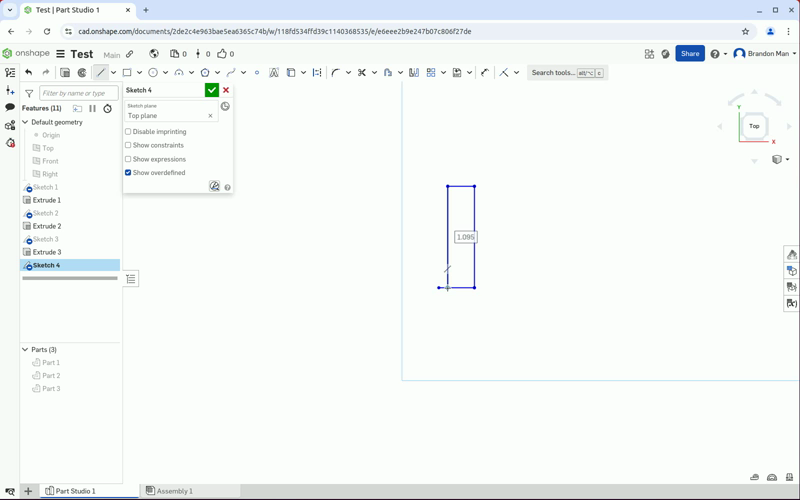
scroll(-6)
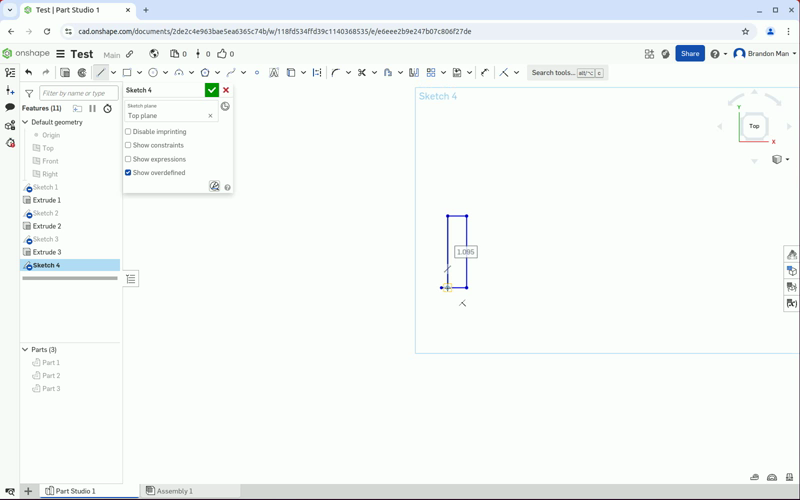
scroll(-6)
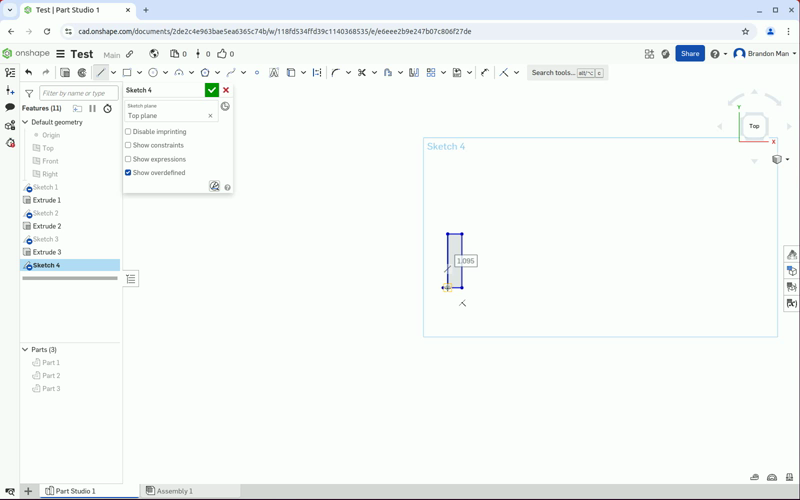
scroll(-6)
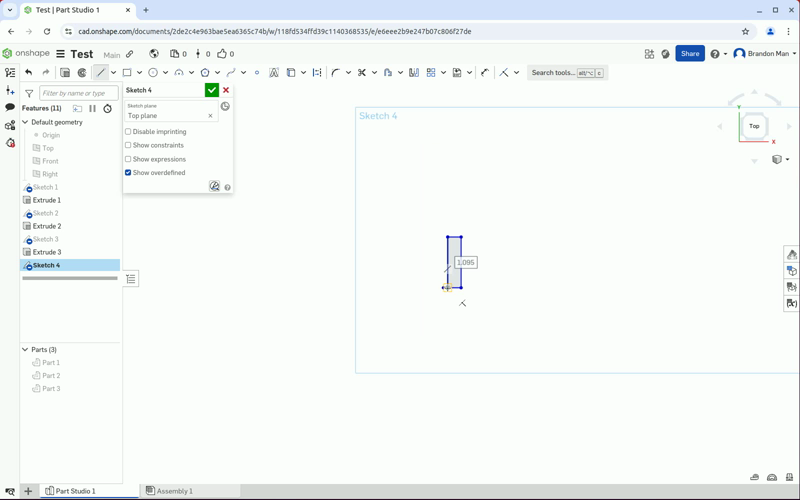
scroll(-6)
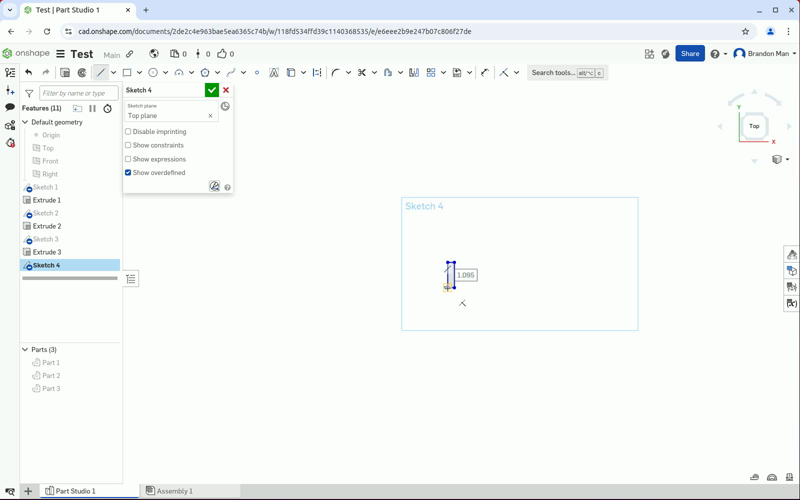
scroll(-6)
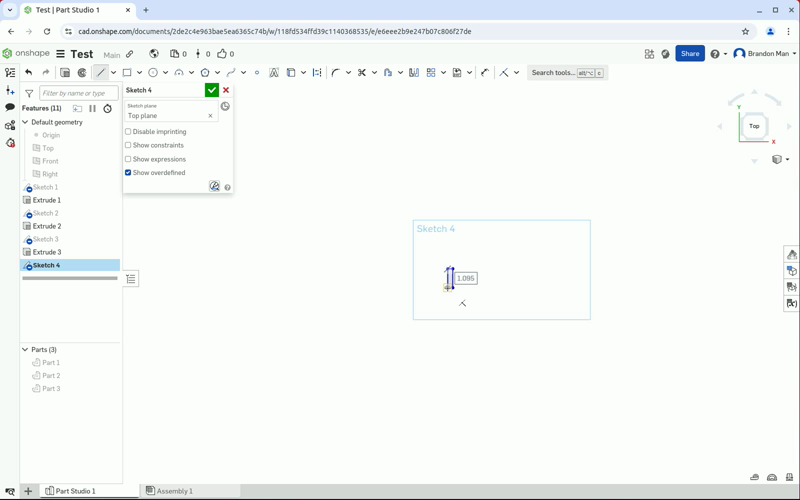
scroll(-6)
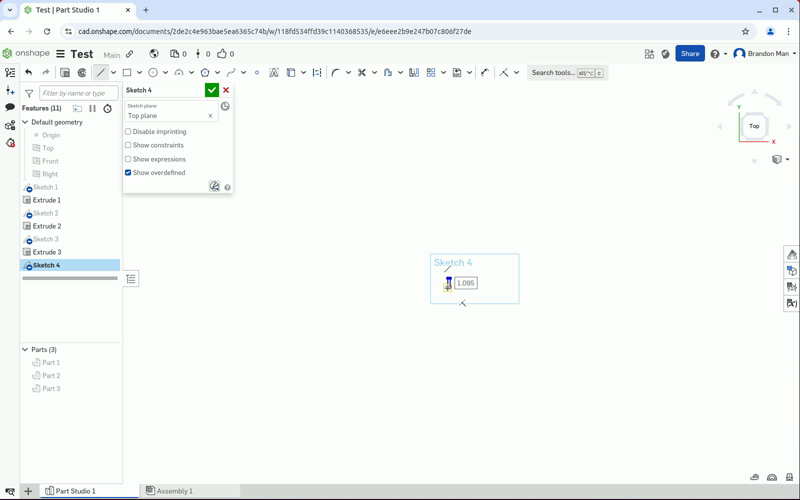
key(esc)
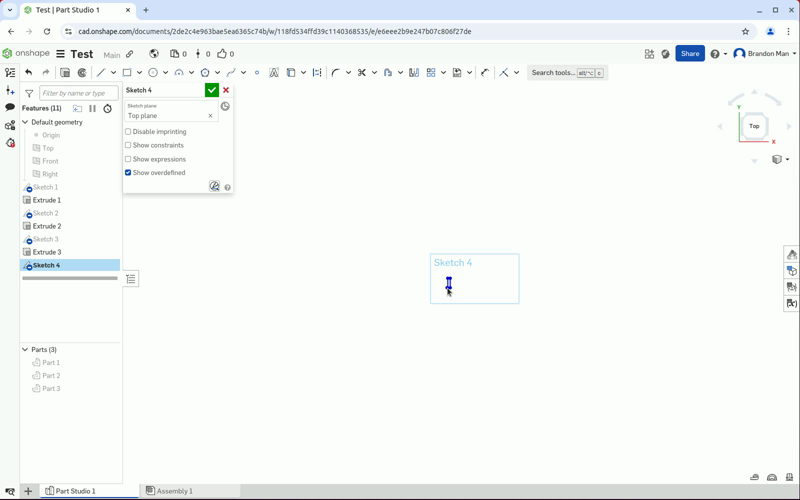
mouse_move(448, 286)
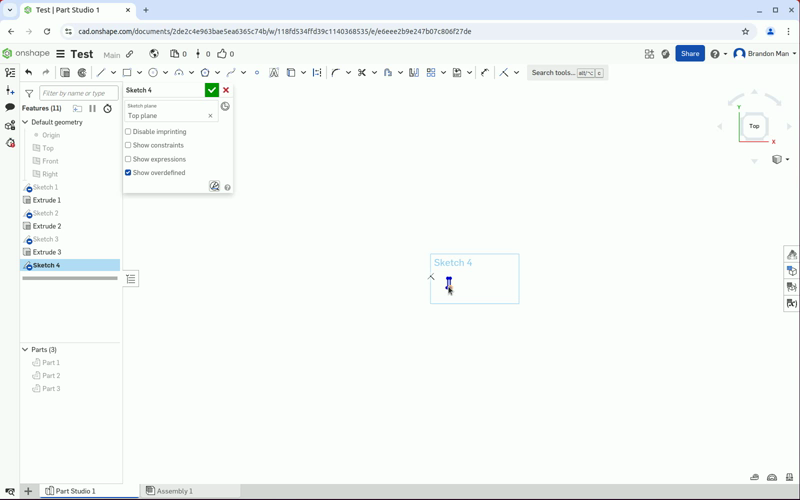
scroll(6)
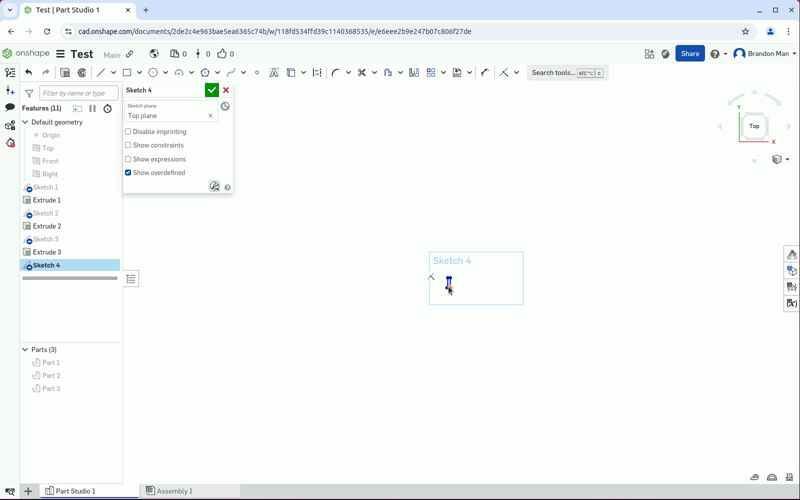
scroll(6)
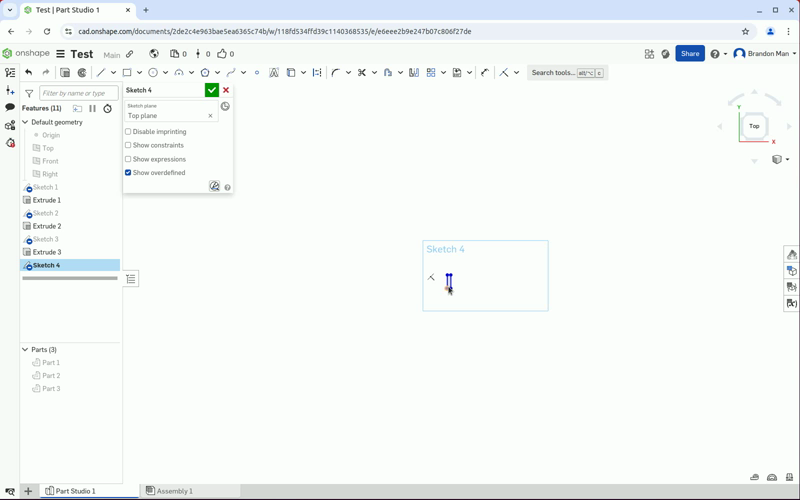
scroll(6)
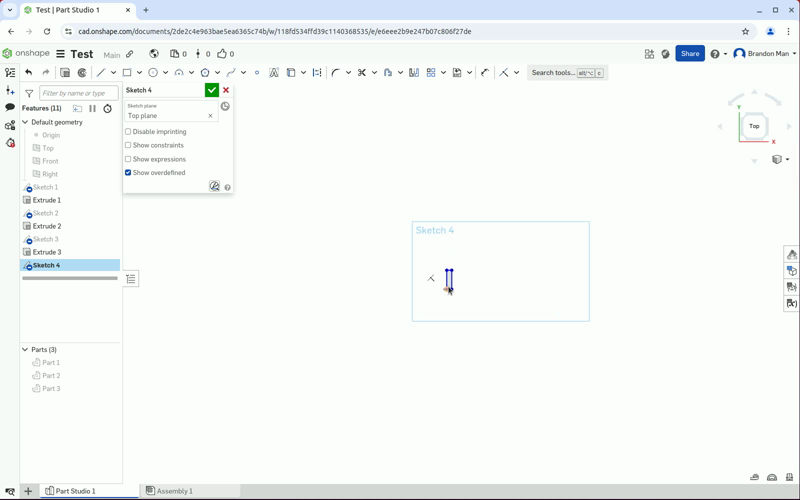
scroll(6)
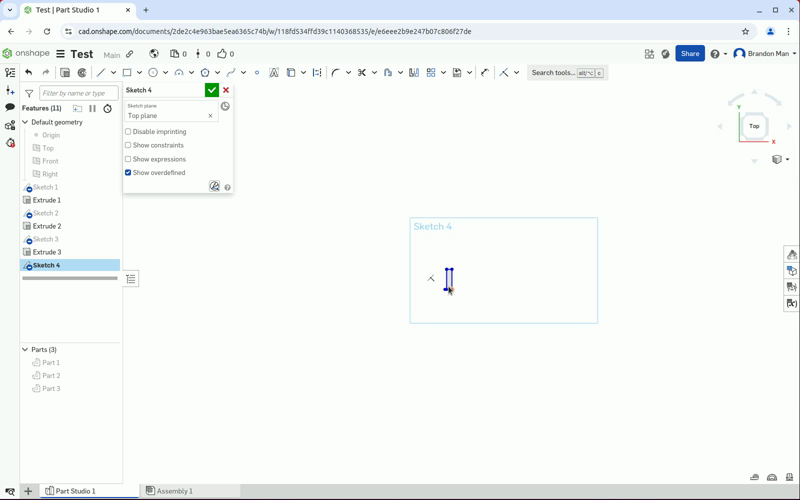
scroll(6)
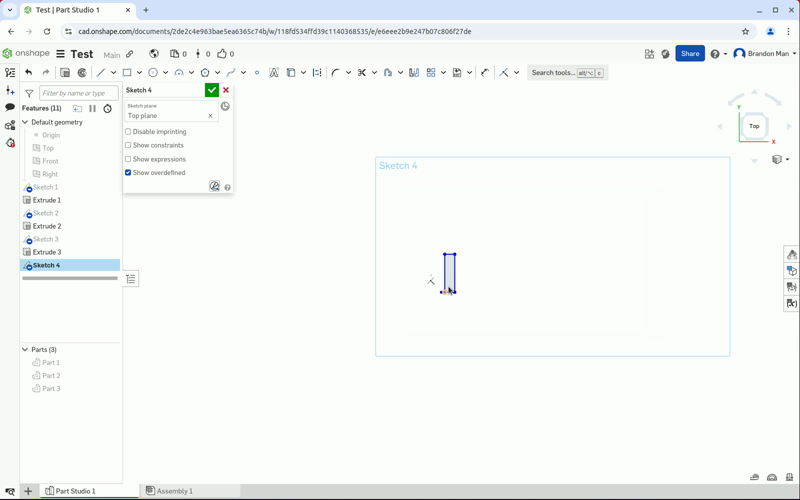
scroll(6)
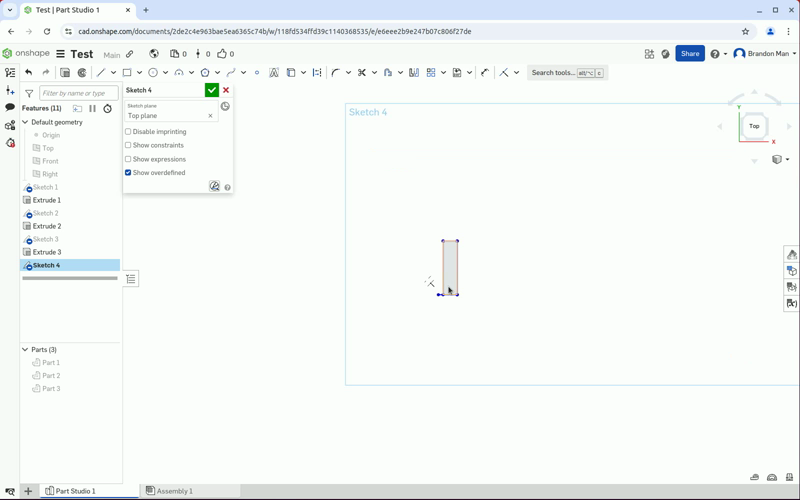
scroll(6)
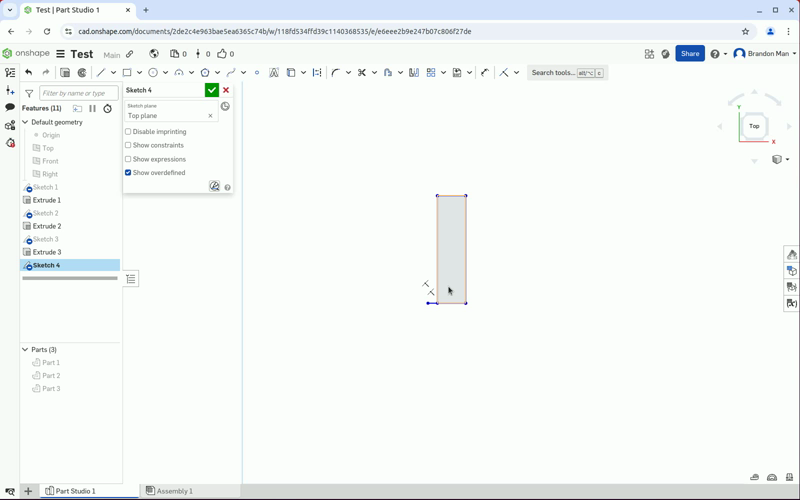
click(448, 286)
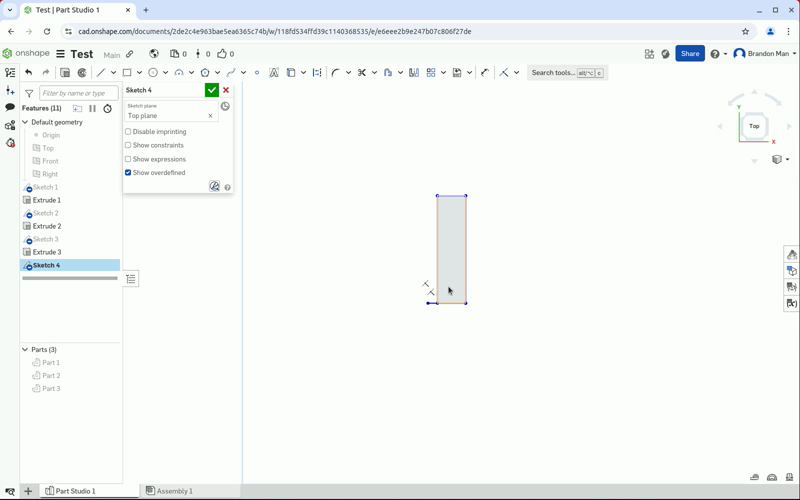
scroll(-6)
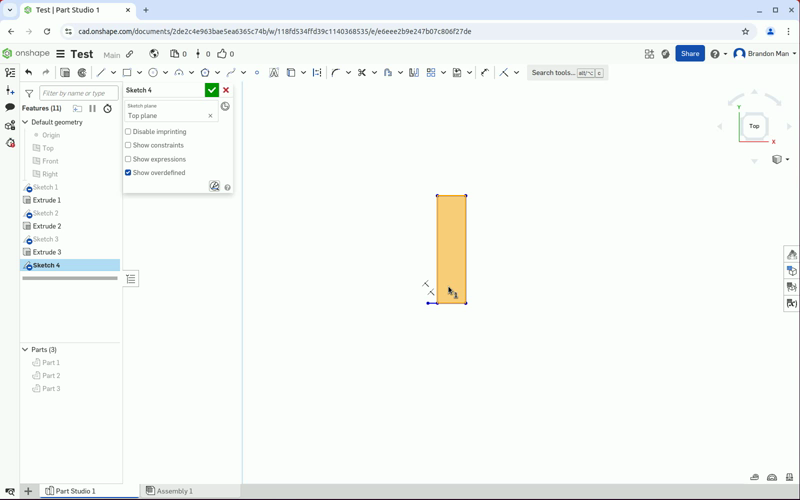
scroll(-6)
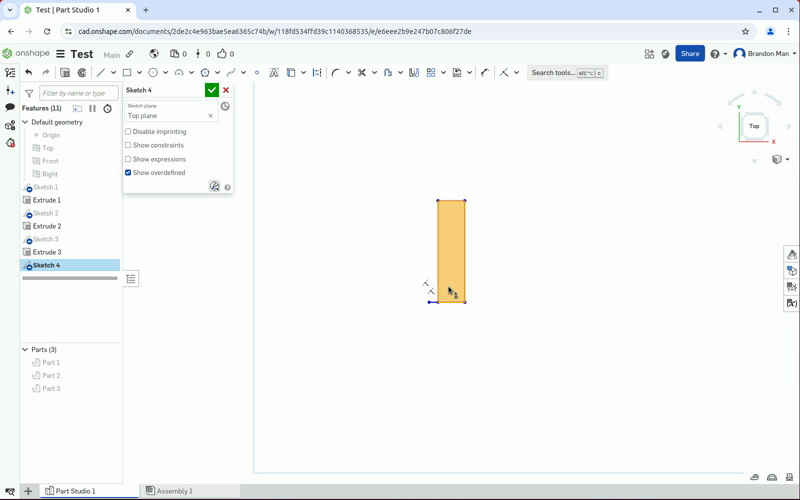
scroll(-6)
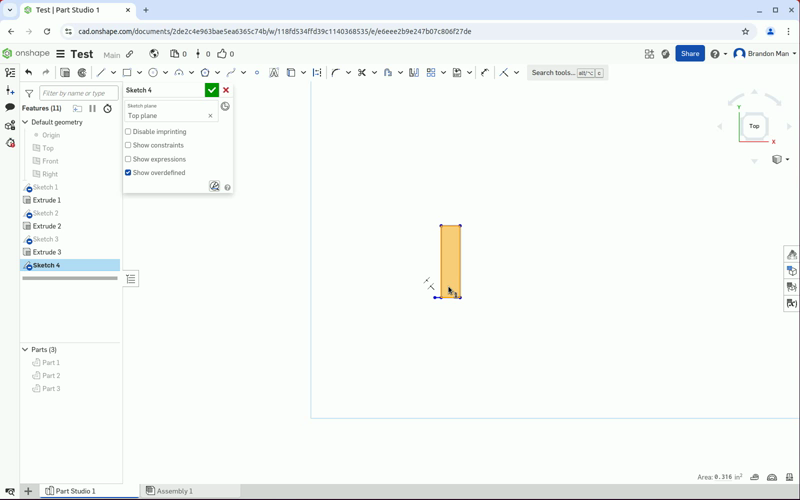
scroll(-6)
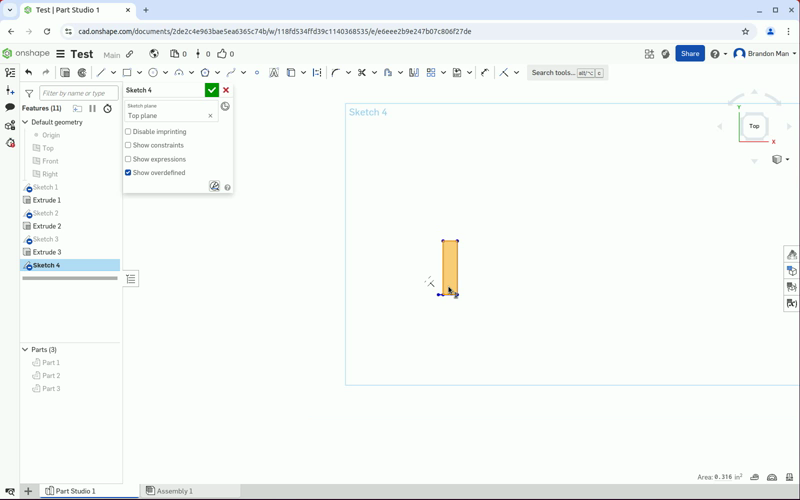
scroll(-6)
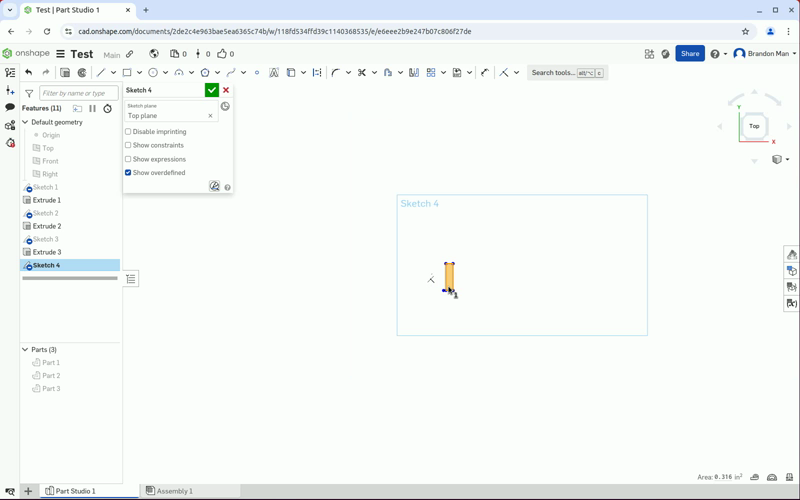
scroll(-6)
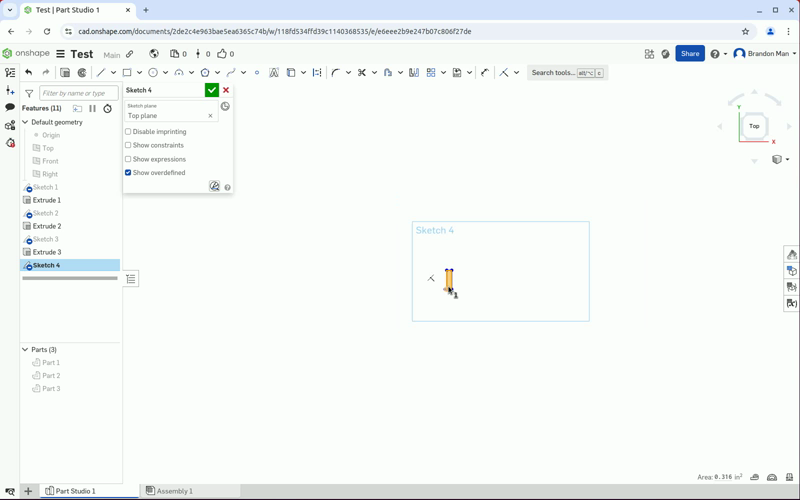
scroll(-6)
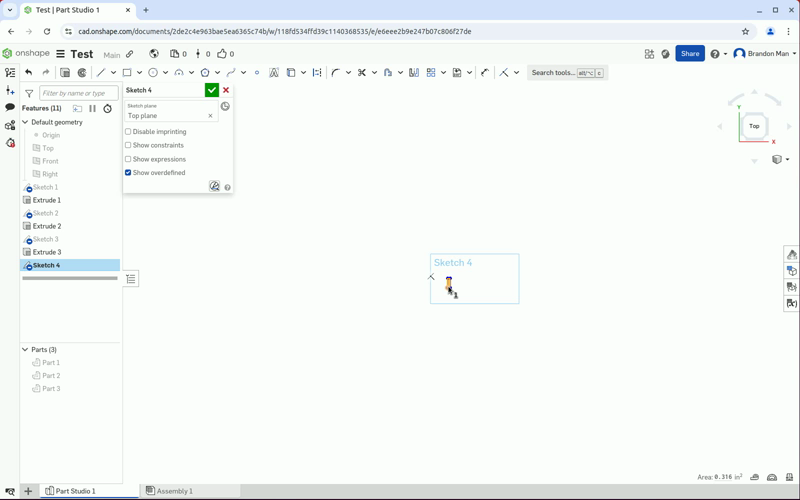
mouse_move(73, 352)
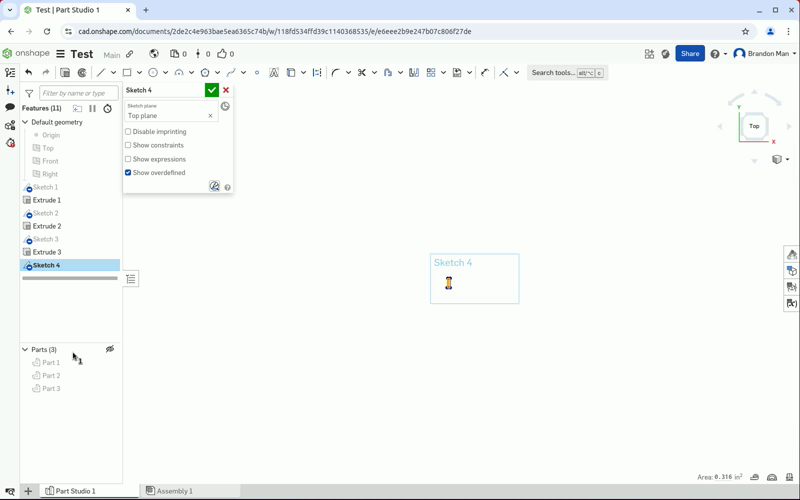
key(shift+y)
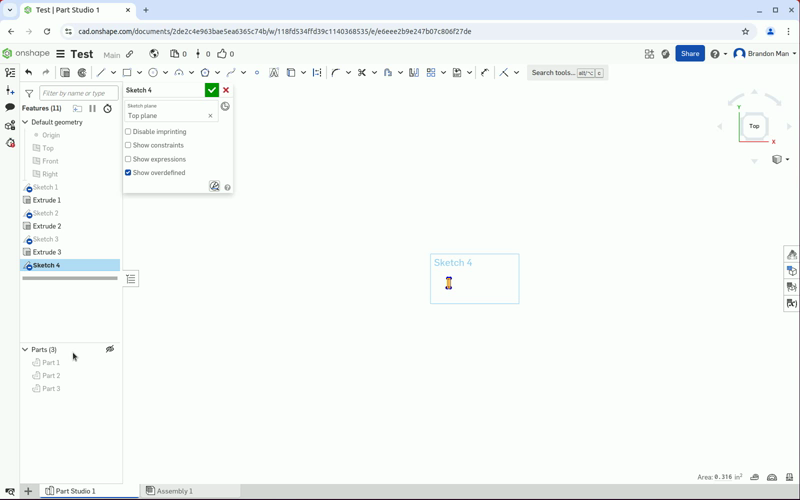
key(shift+e)
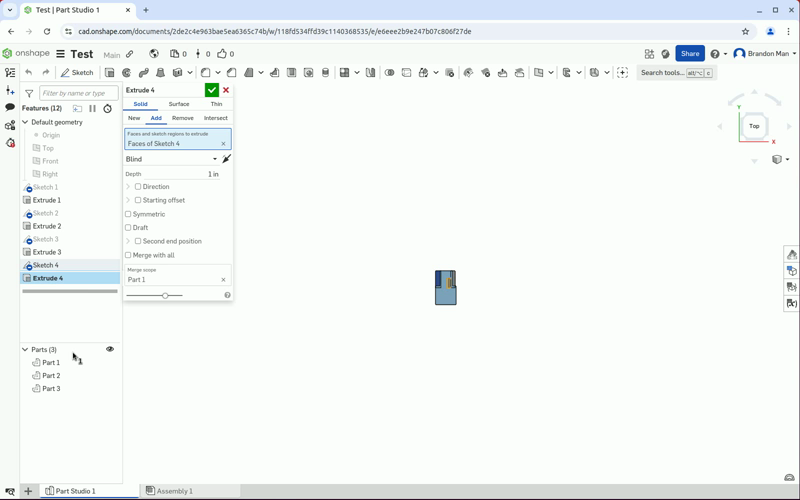
mouse_move(143, 106)
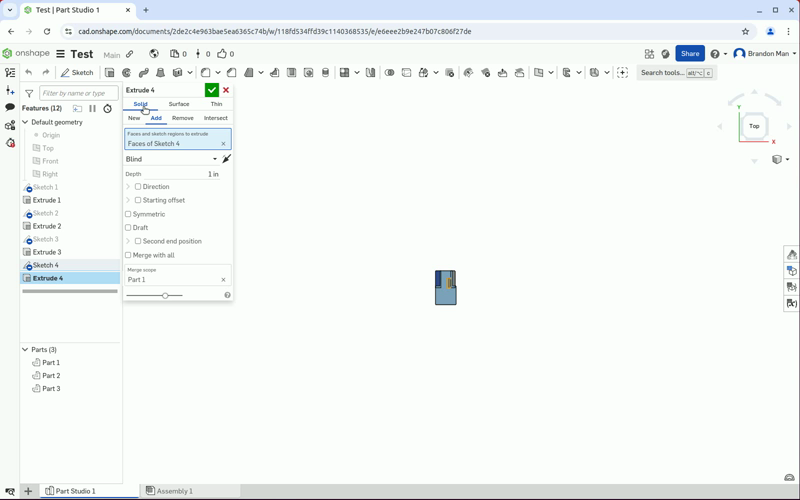
click(143, 106)
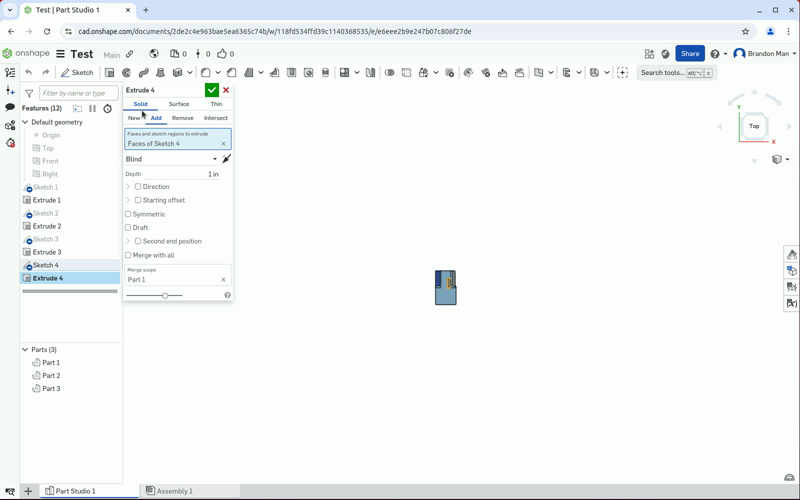
mouse_move(137, 120)
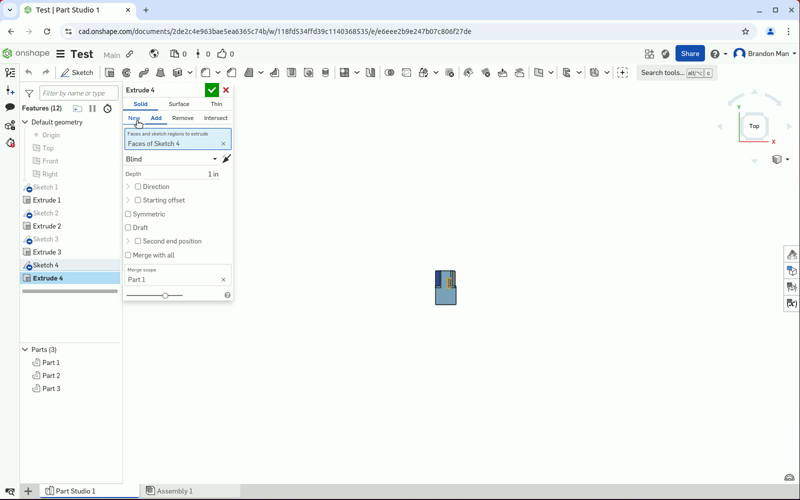
click(137, 120)
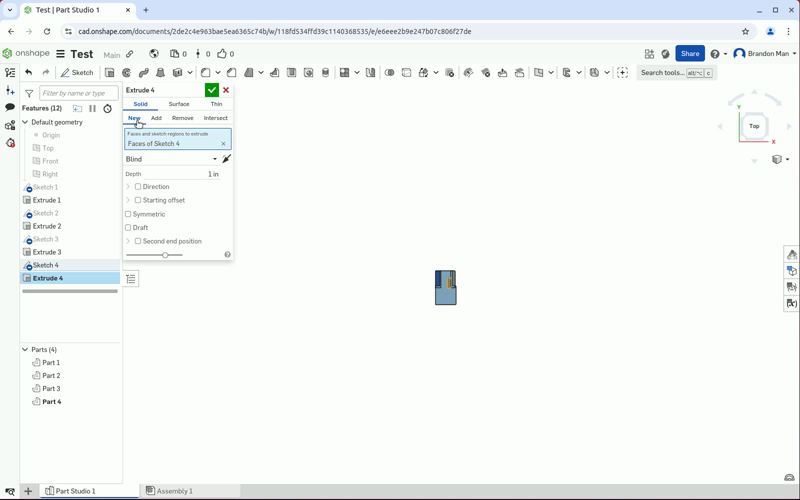
key(tab, 4)
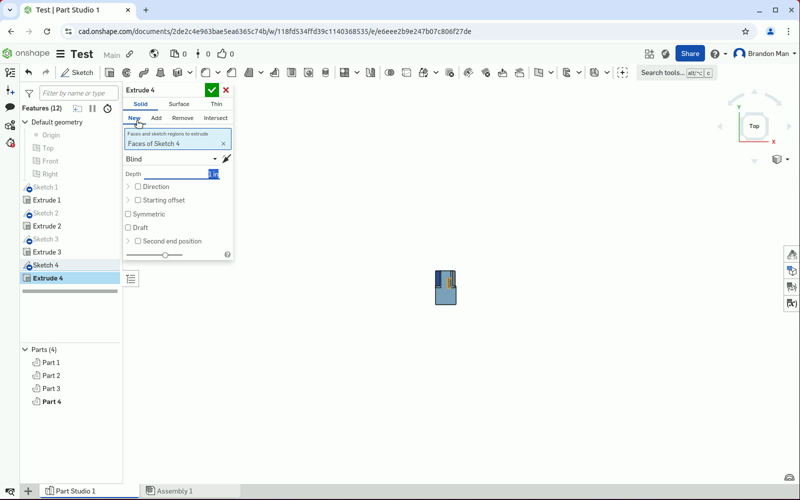
text(-2.166)
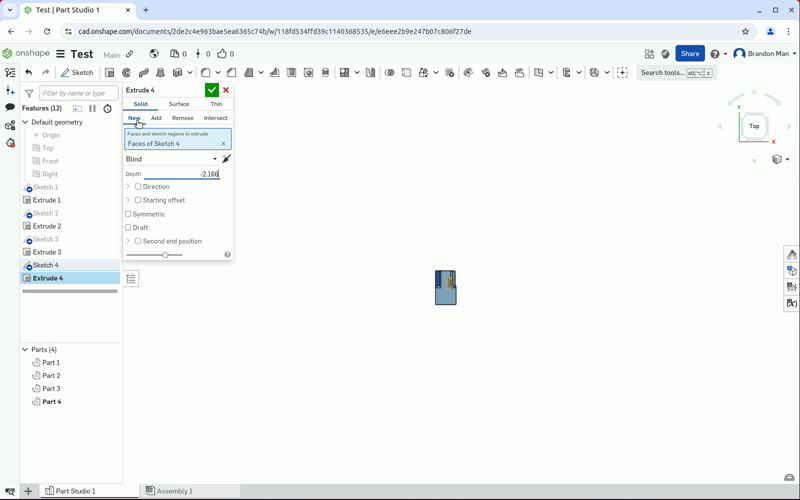
key(enter)
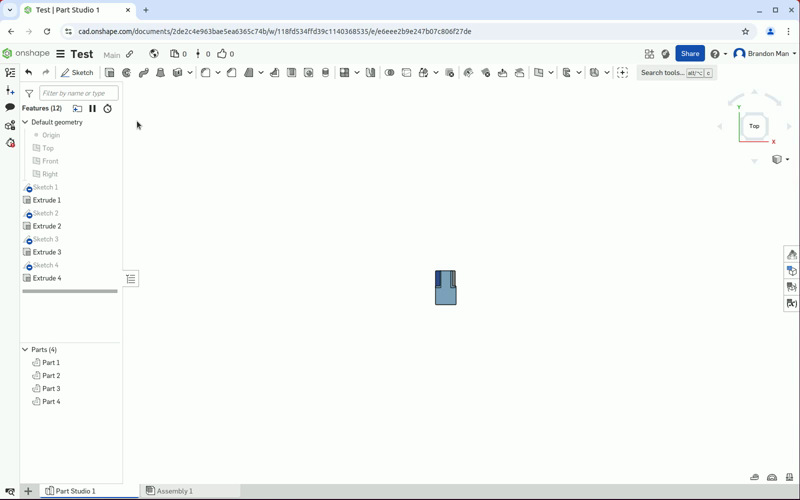
key(shift+h)
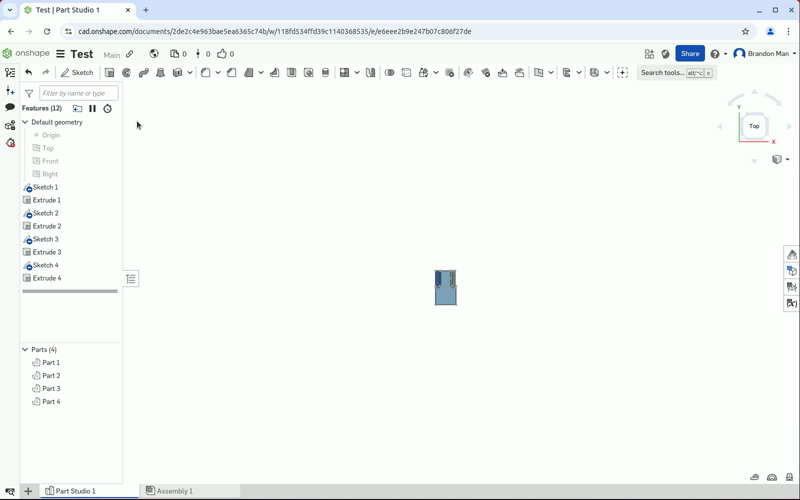
key(shift+h)
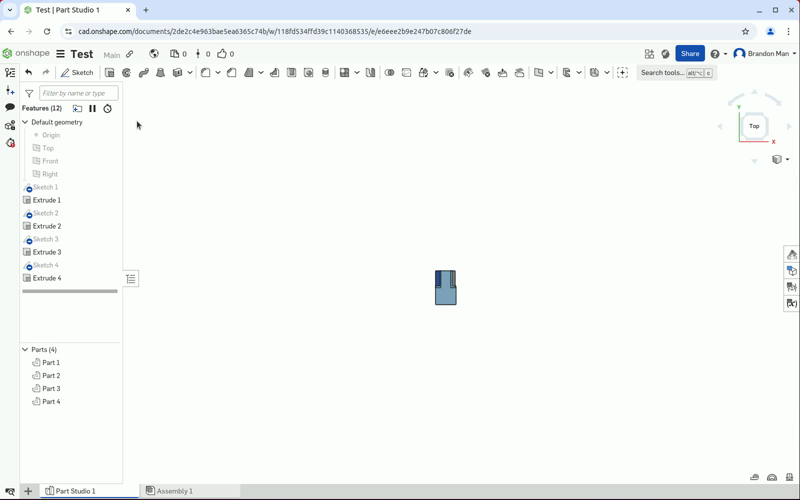
mouse_move(73, 189)
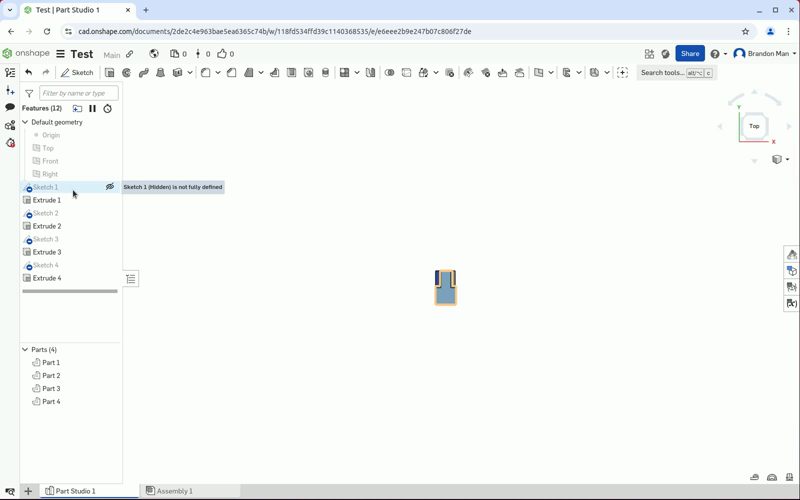
click(73, 189)
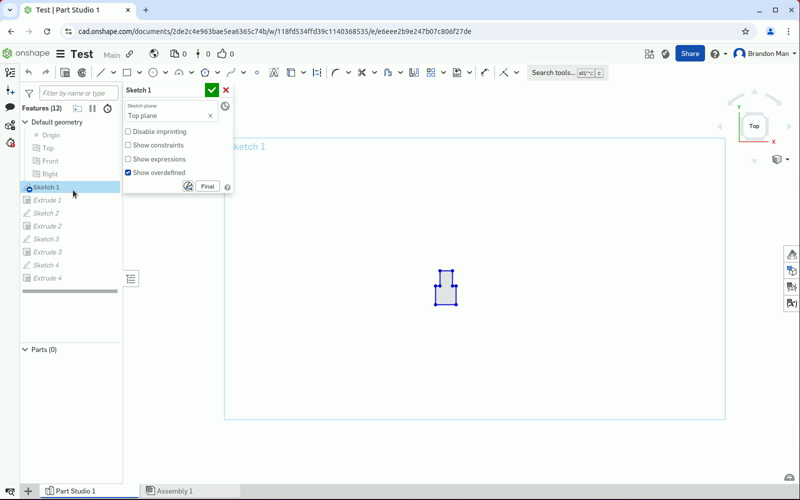
mouse_move(229, 92)
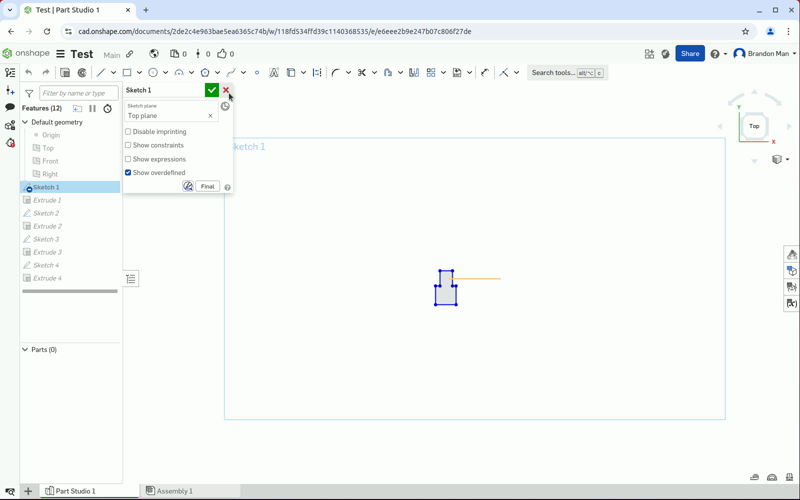
click(229, 92)
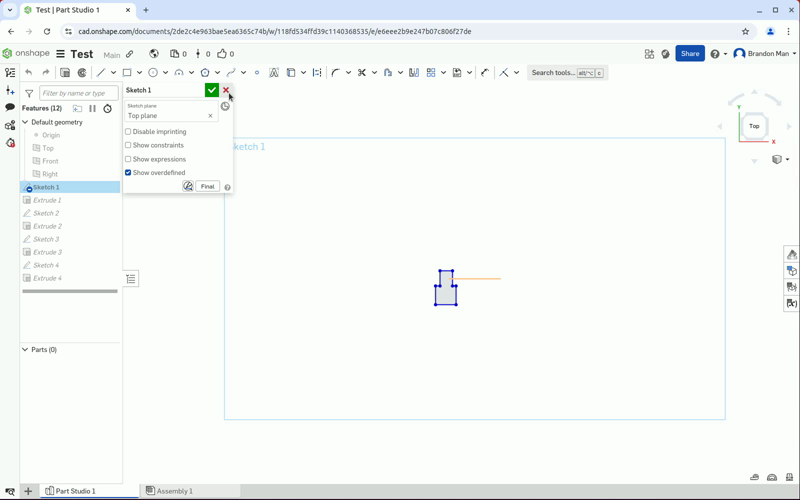
key(shift+s)
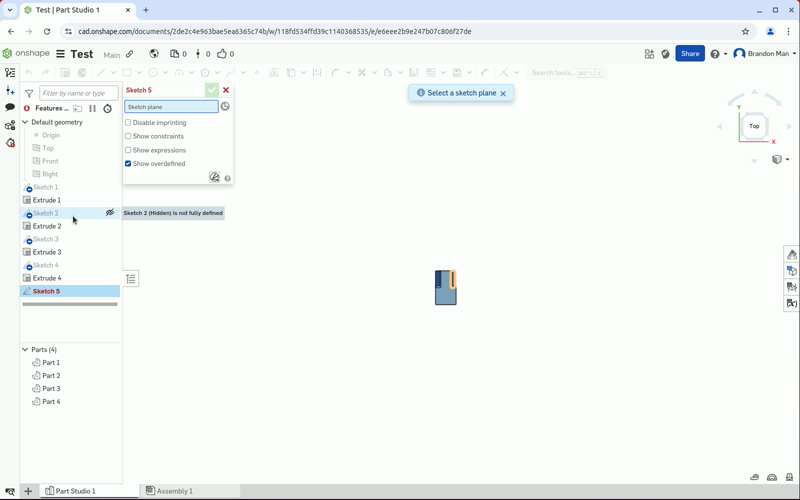
scroll(3)
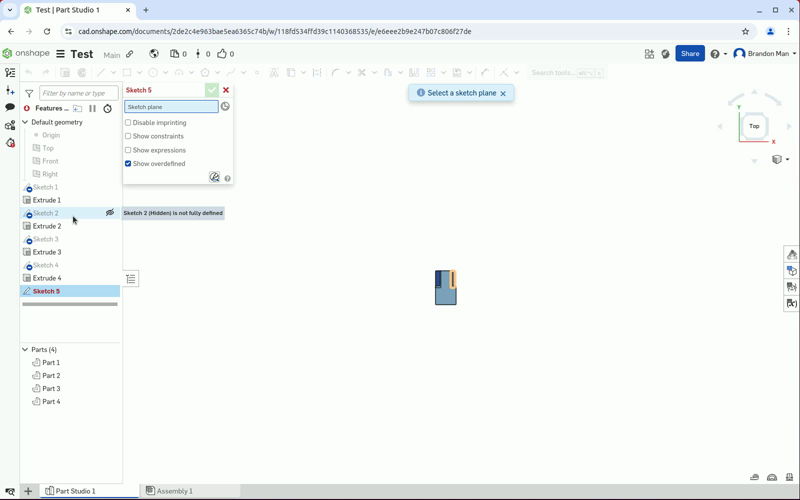
mouse_move(73, 150)
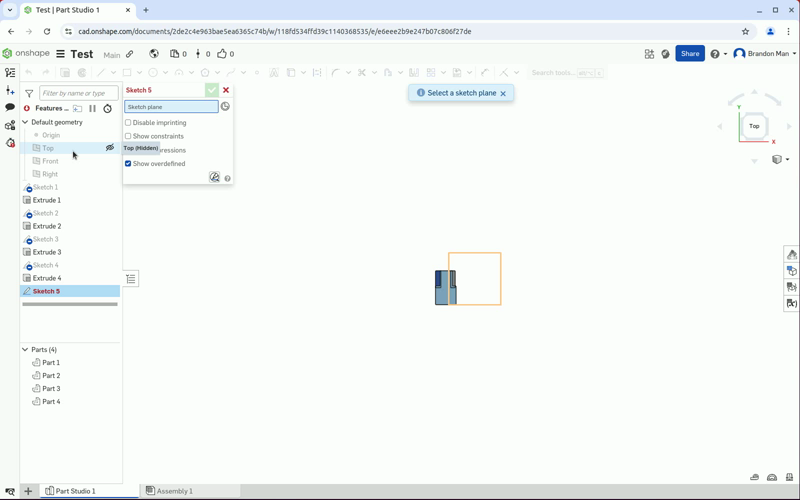
click(73, 150)
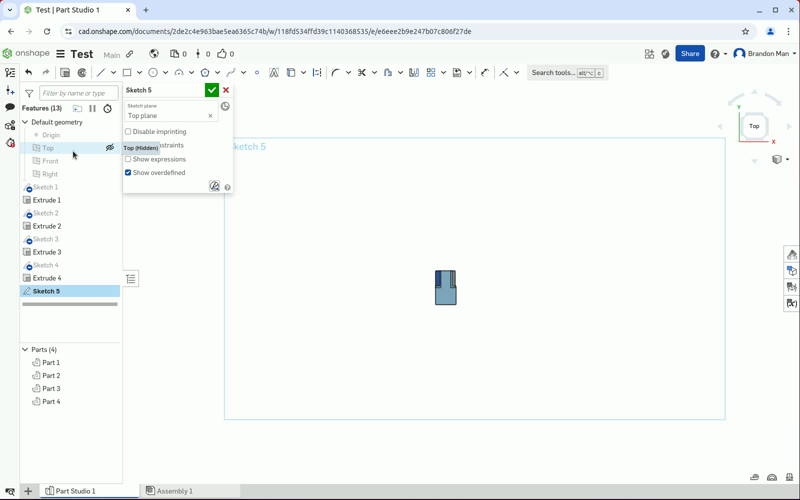
mouse_move(73, 352)
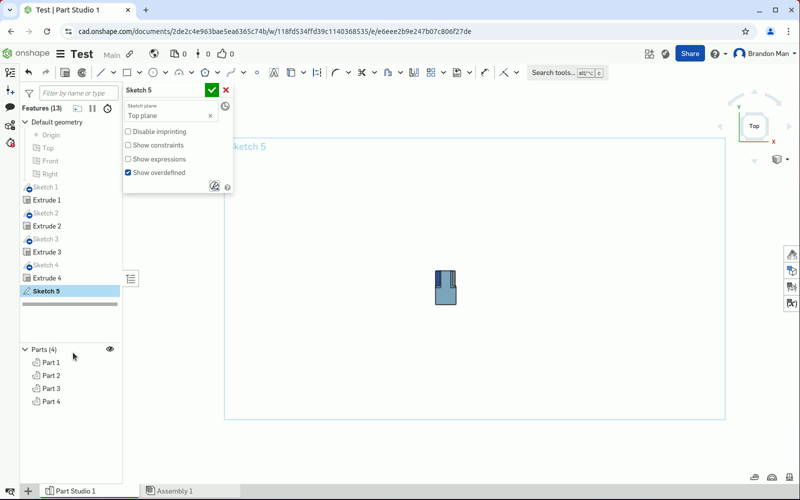
key(y)
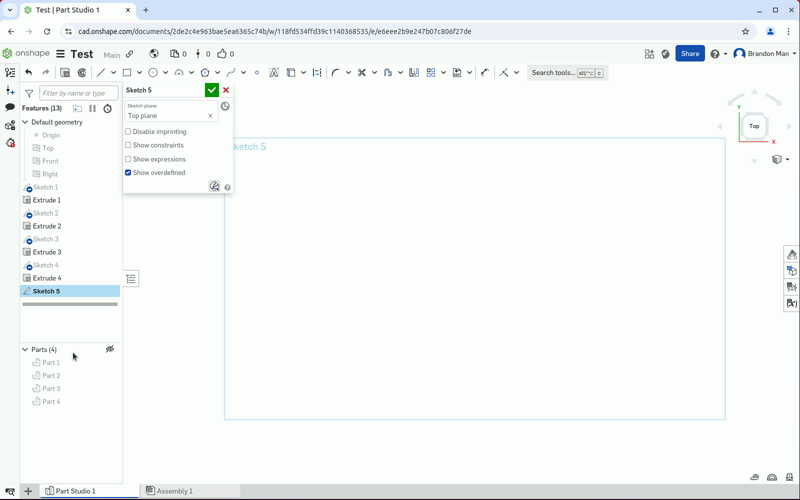
key(l)
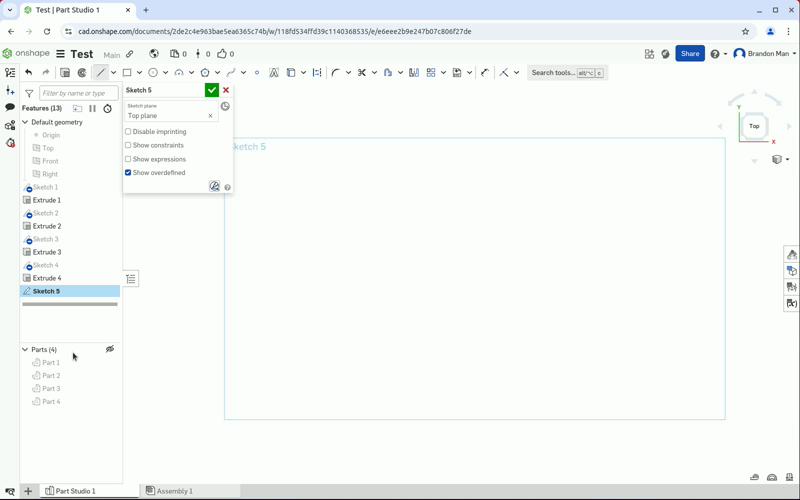
key_down(shift)
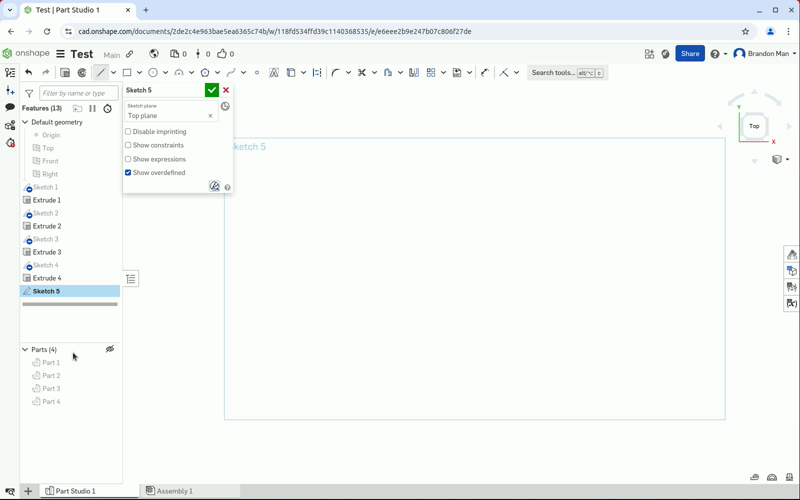
mouse_move(439, 287)
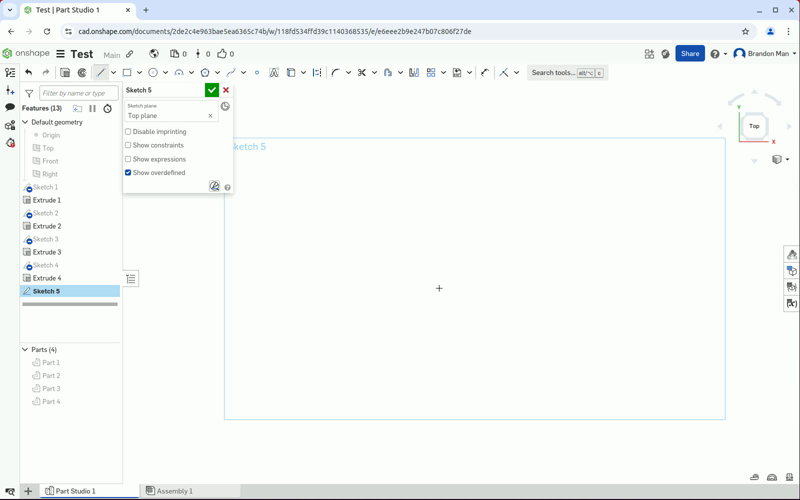
click(439, 287)
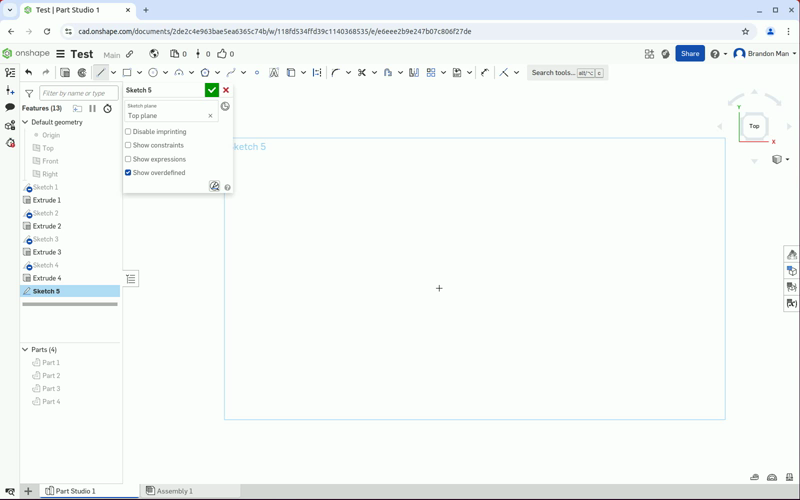
key_up(shift)
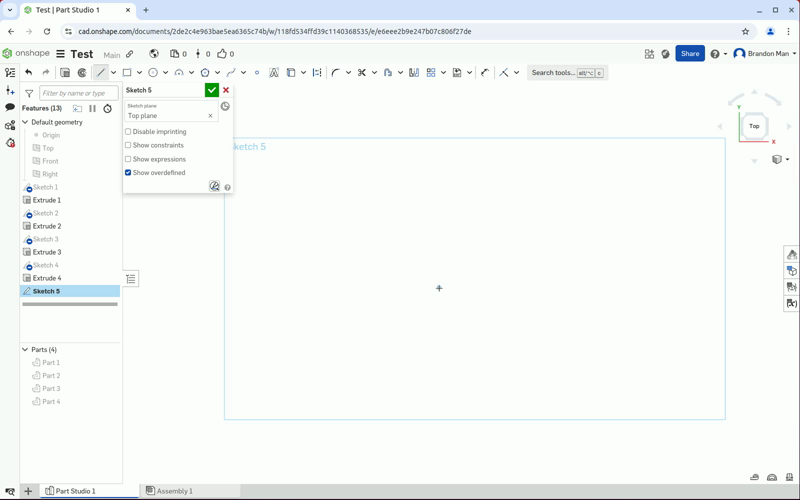
key_down(shift)
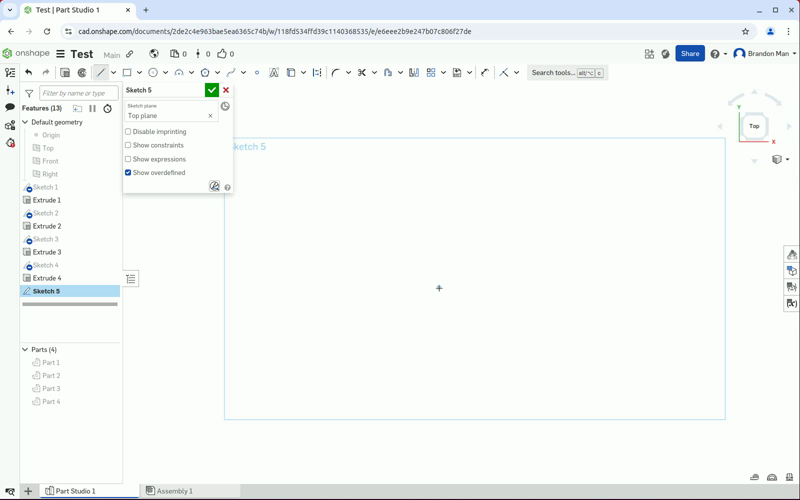
mouse_move(469, 287)
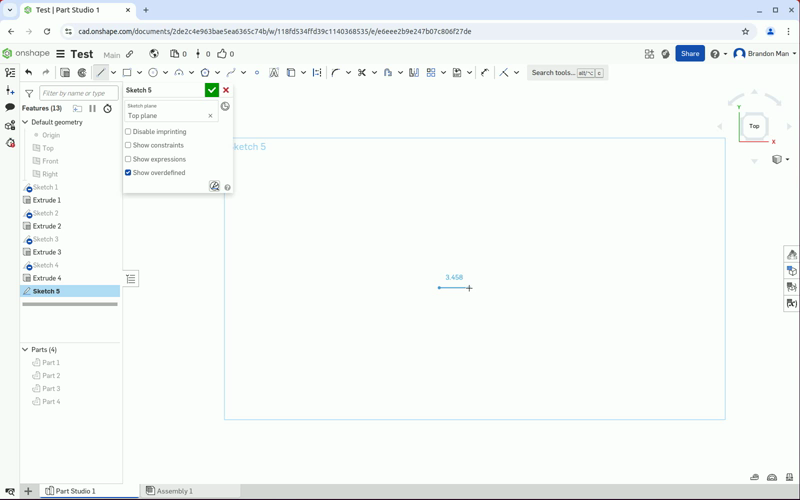
mouse_move(442, 287)
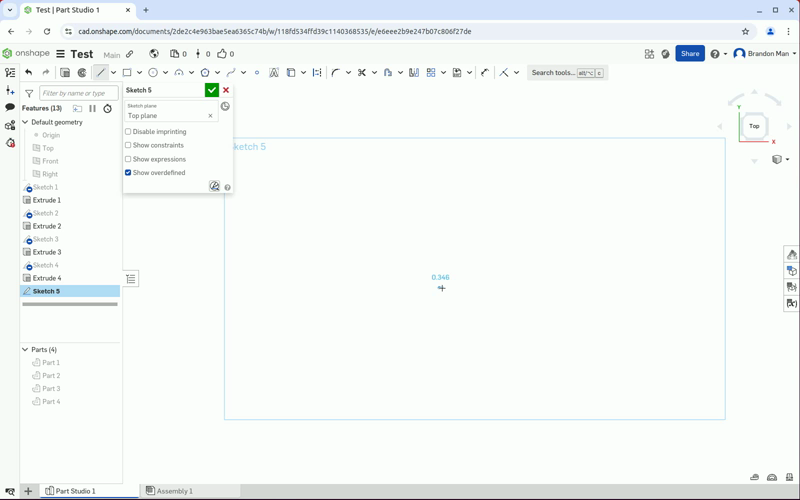
scroll(6)
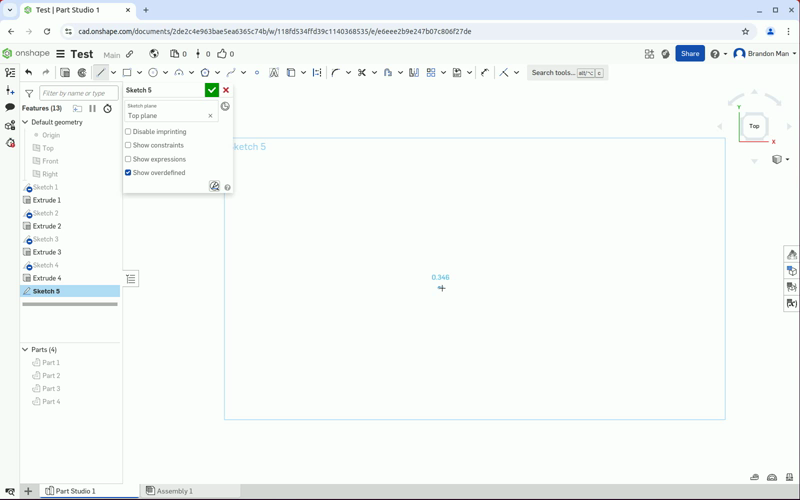
scroll(6)
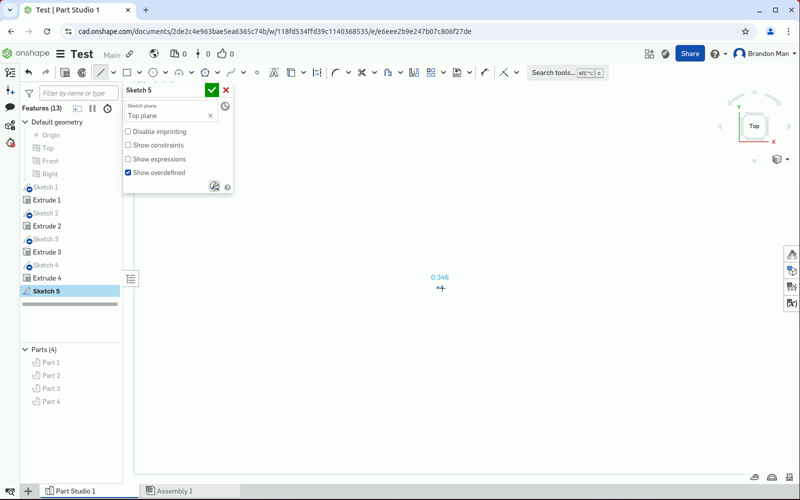
scroll(6)
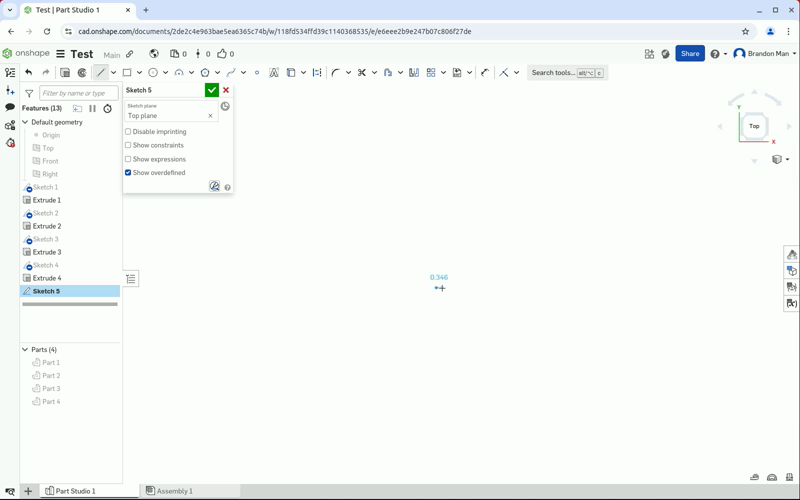
scroll(6)
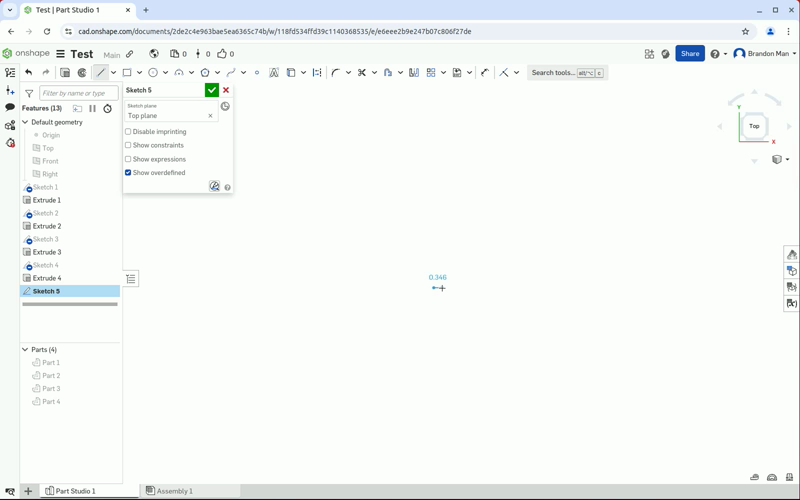
scroll(6)
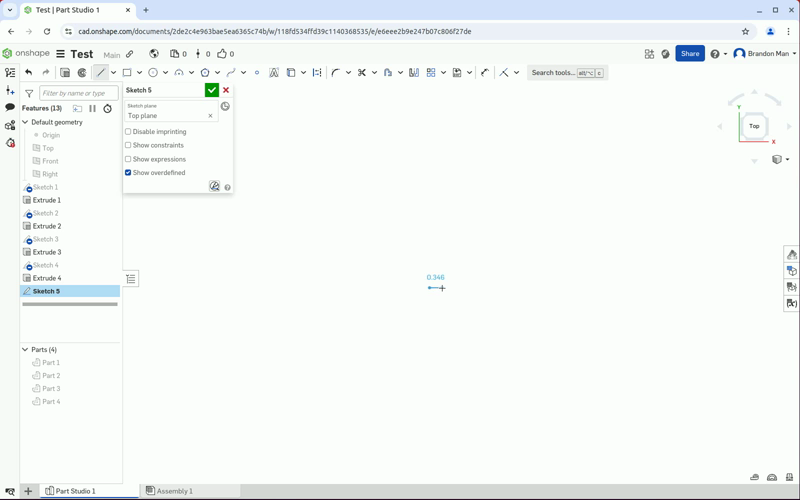
scroll(6)
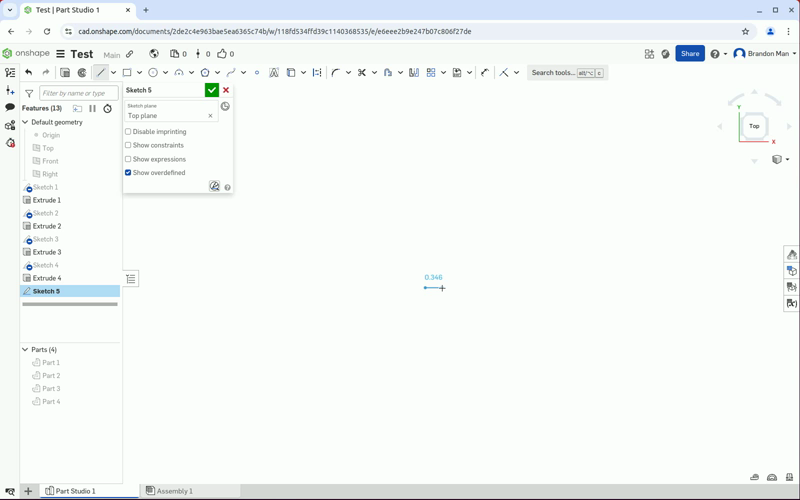
scroll(6)
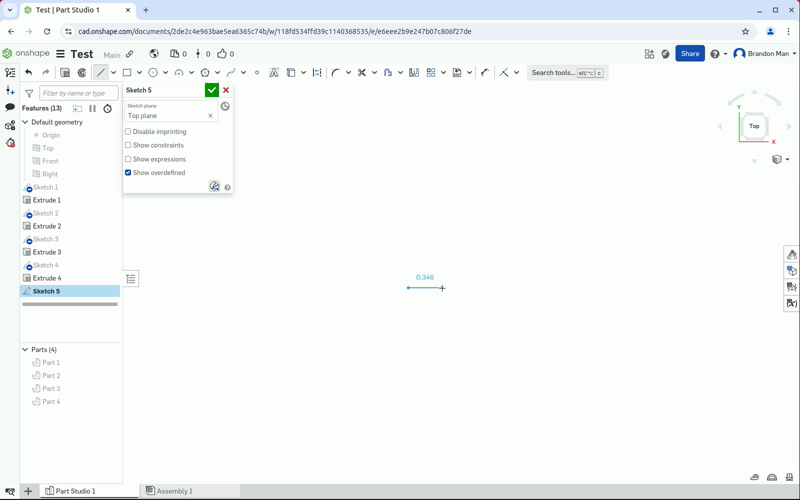
click(442, 287)
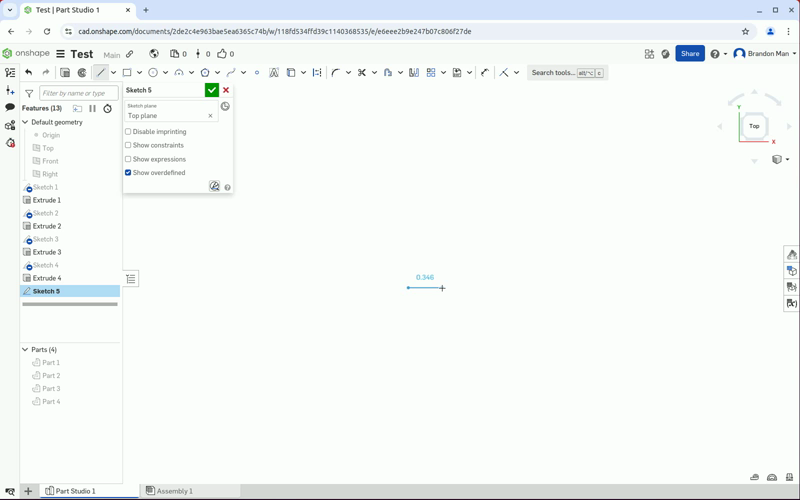
scroll(-6)
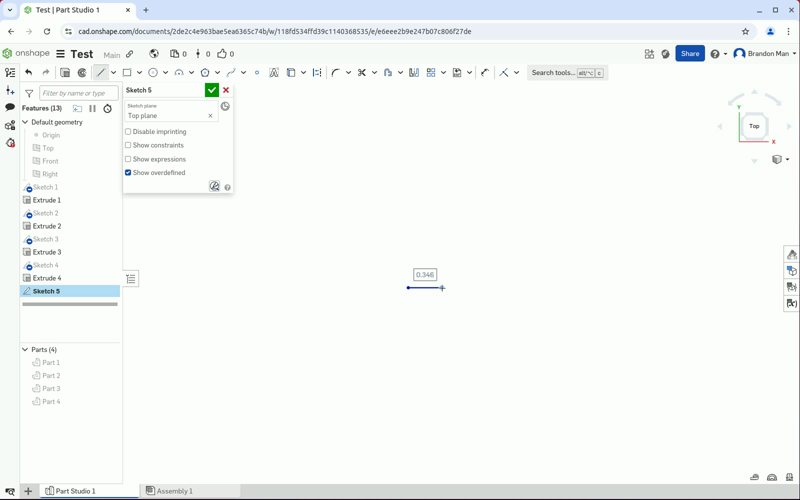
scroll(-6)
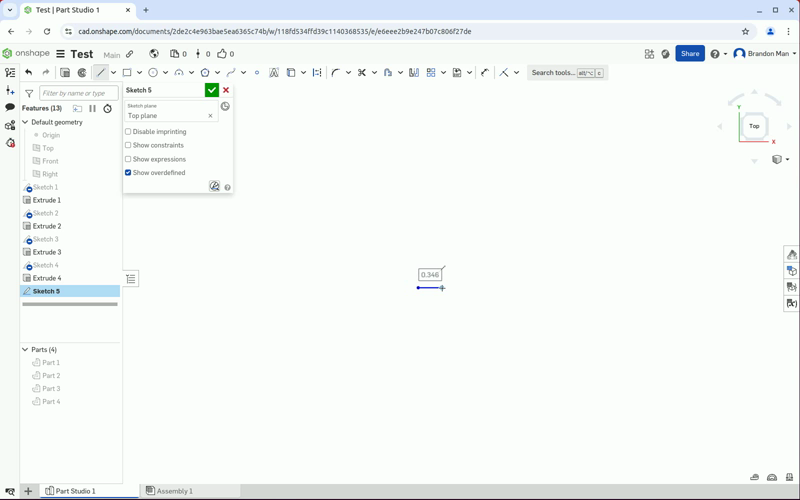
scroll(-6)
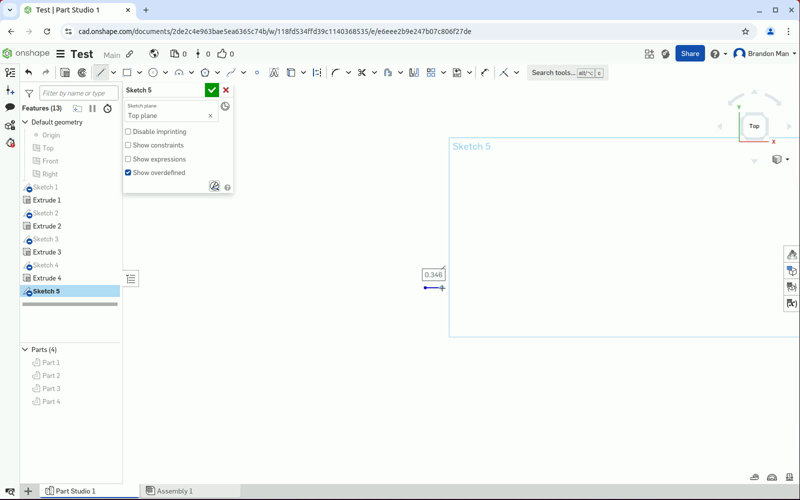
scroll(-6)
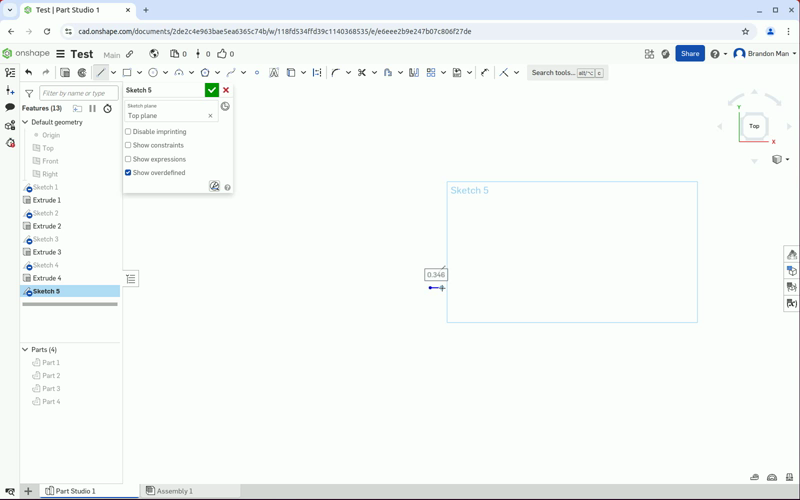
scroll(-6)
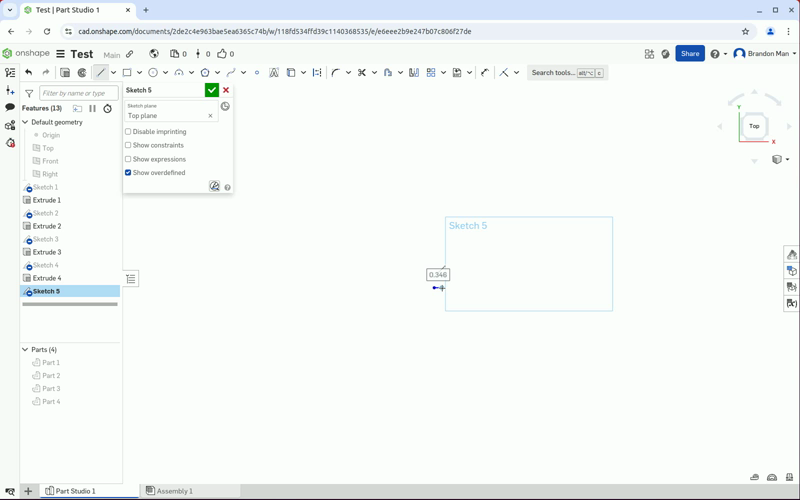
scroll(-6)
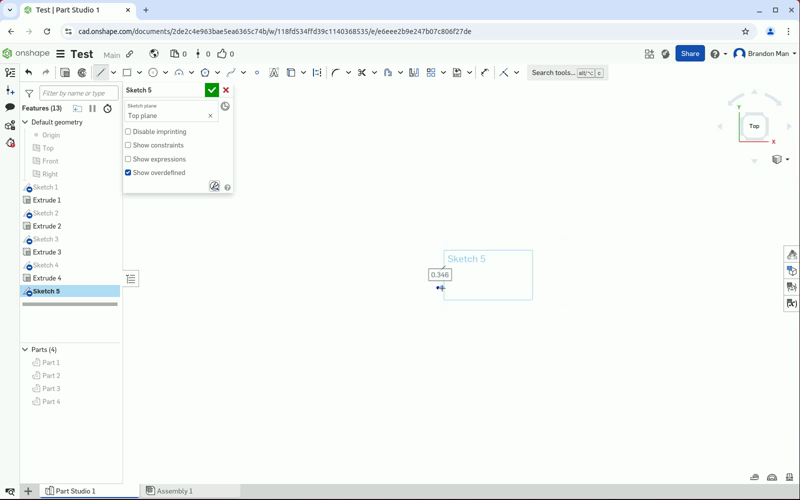
scroll(-6)
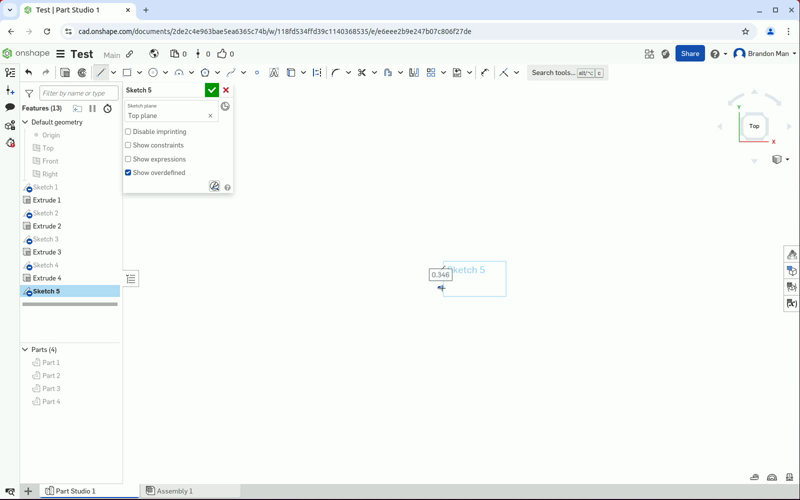
key_up(shift)
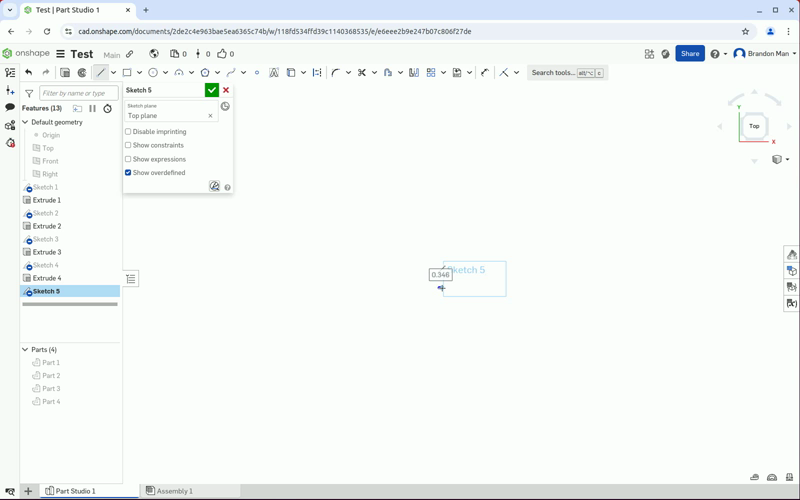
key_down(shift)
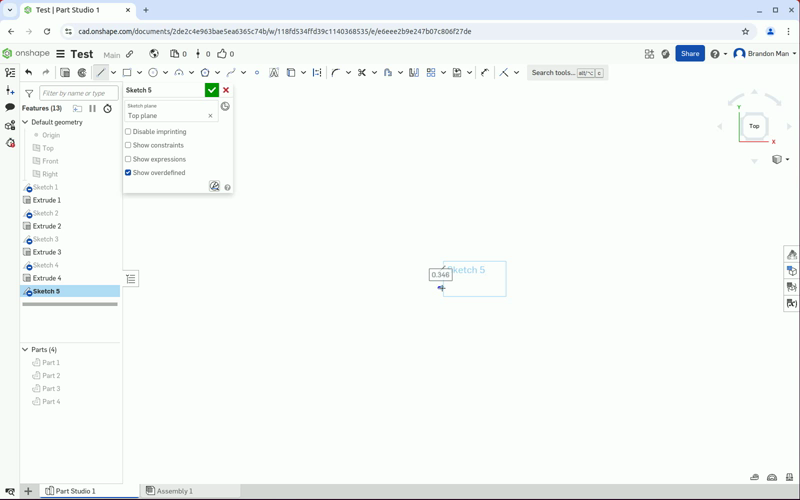
mouse_move(472, 287)
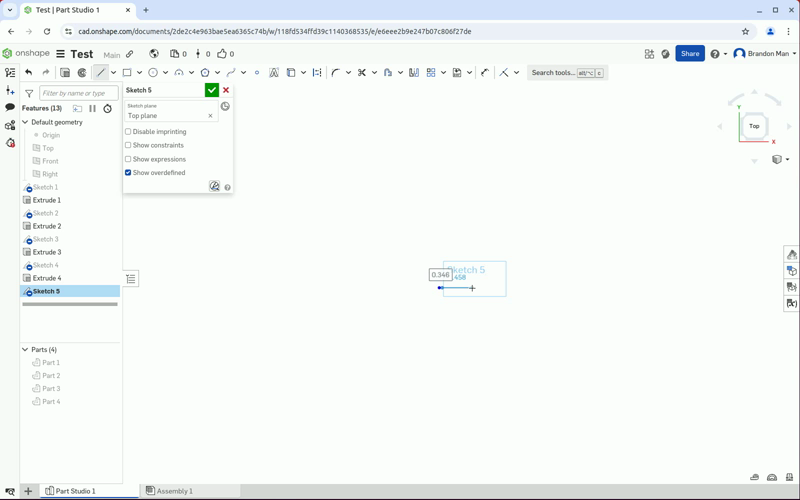
mouse_move(442, 278)
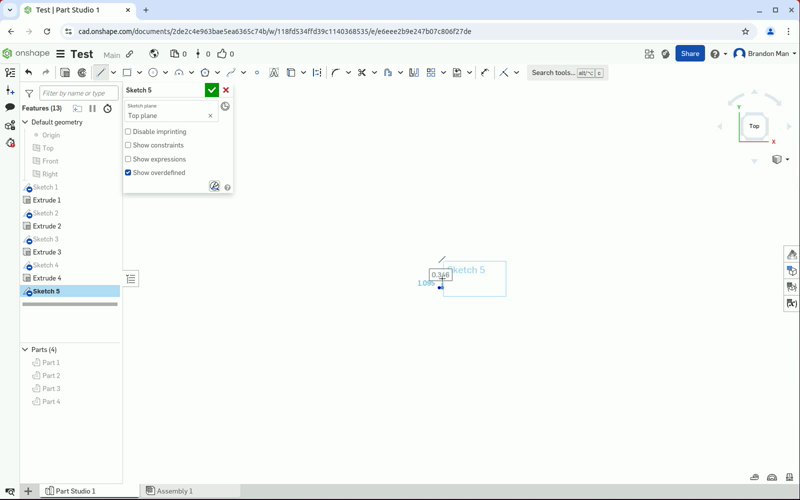
click(442, 278)
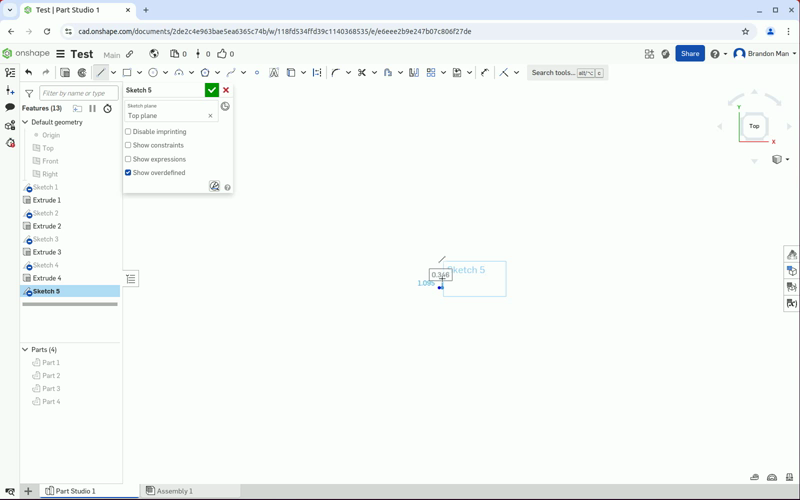
key_up(shift)
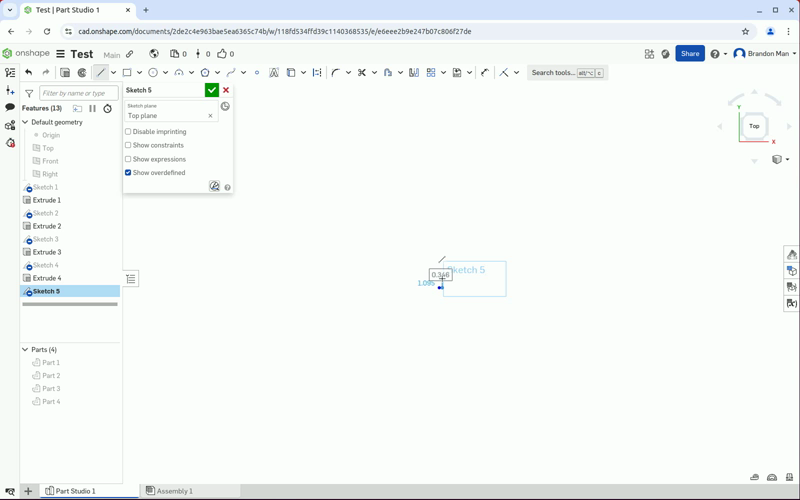
key_down(shift)
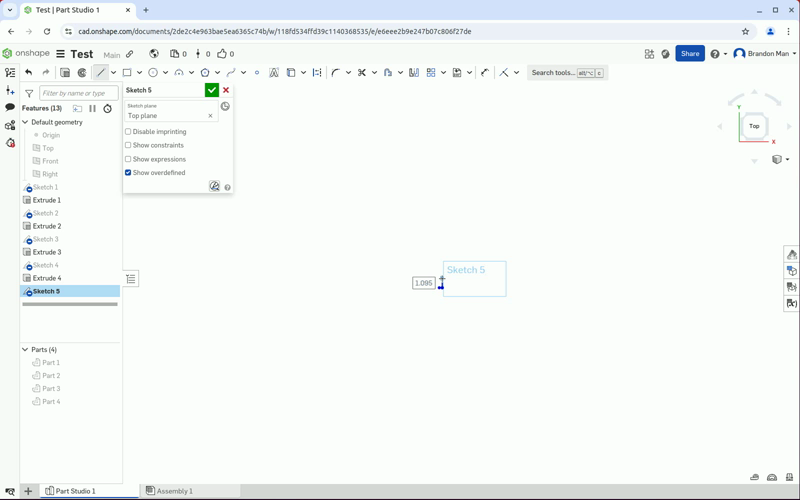
mouse_move(472, 278)
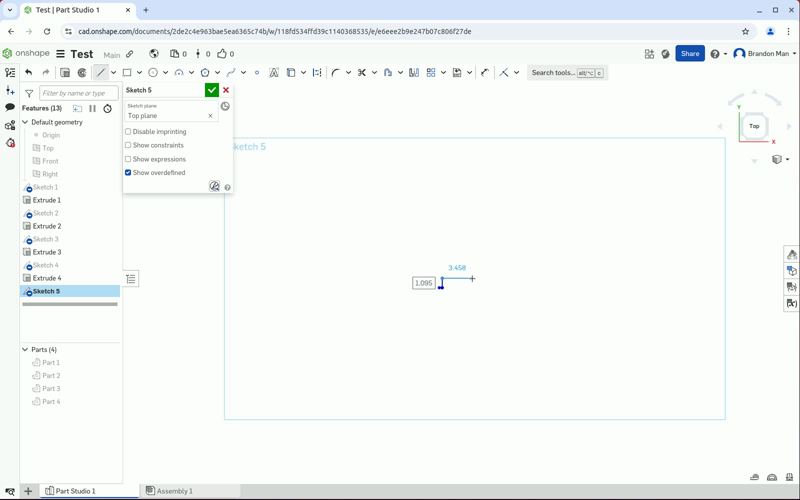
mouse_move(439, 278)
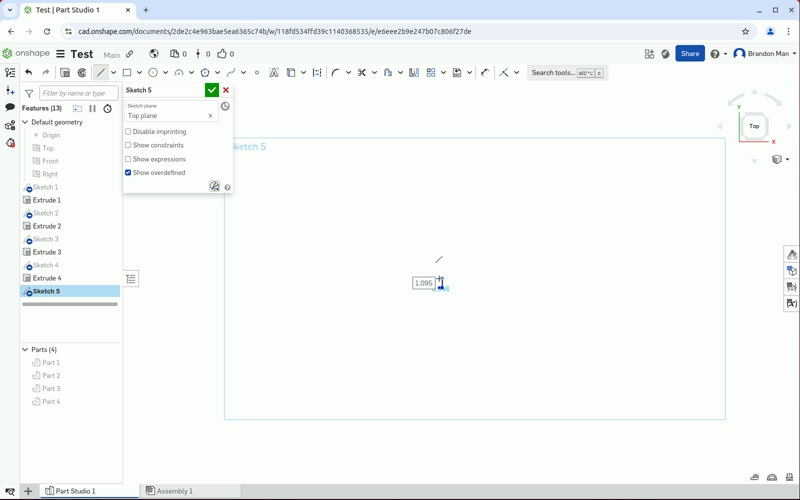
scroll(6)
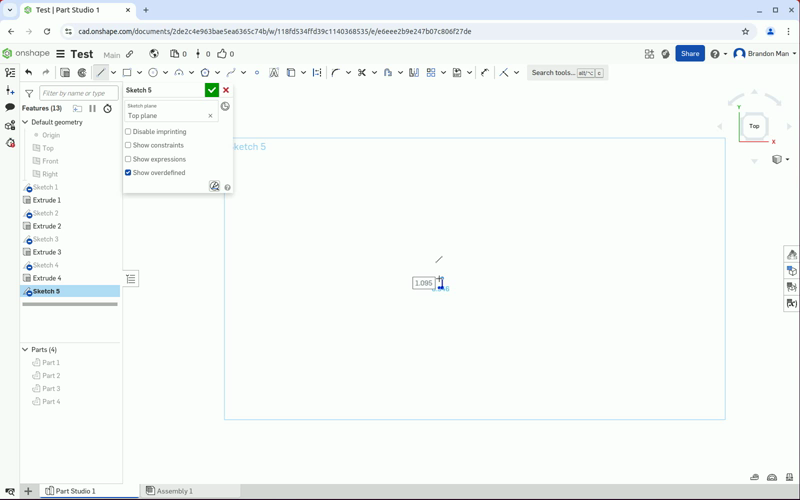
scroll(6)
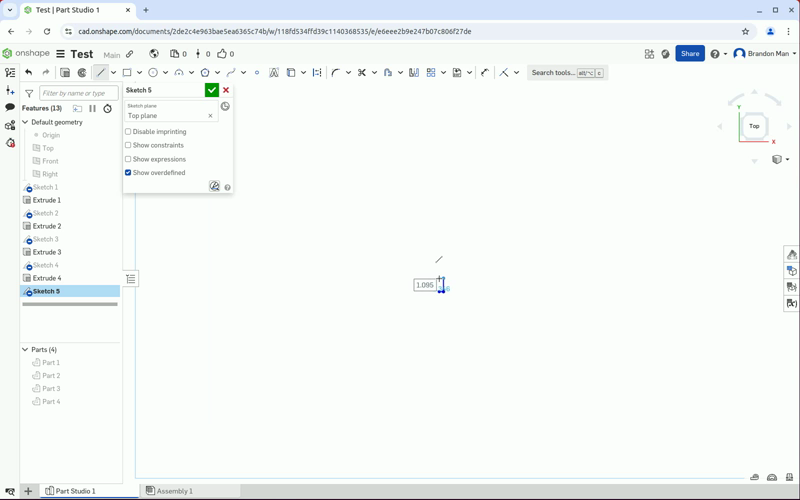
scroll(6)
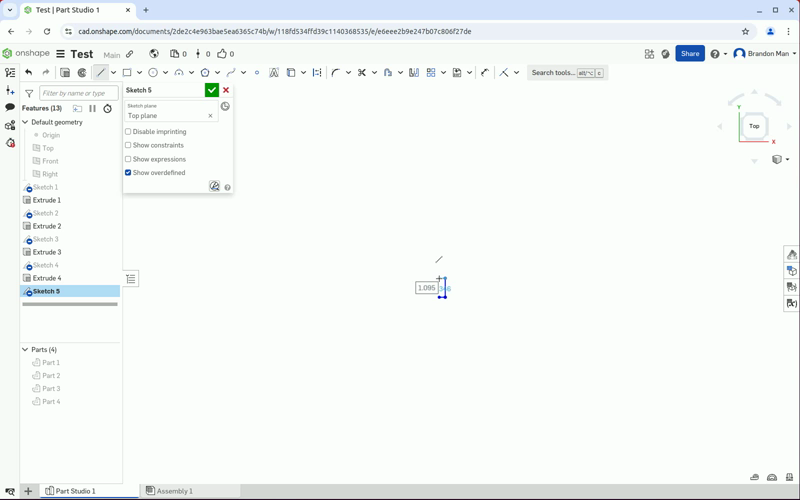
scroll(6)
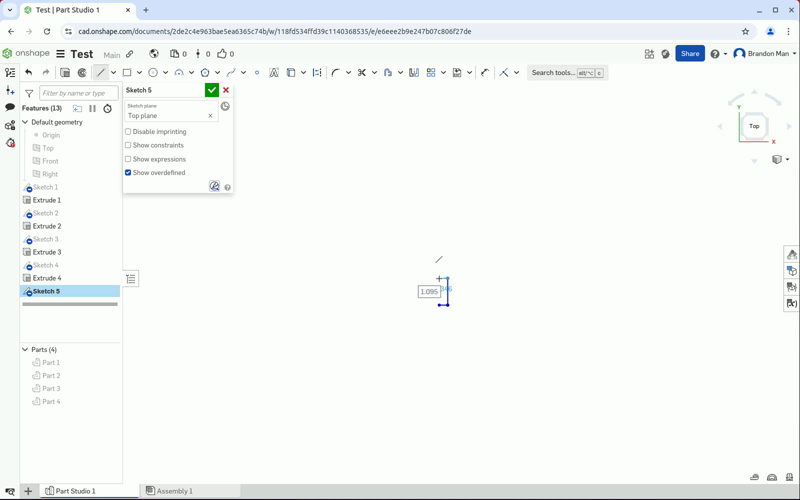
scroll(6)
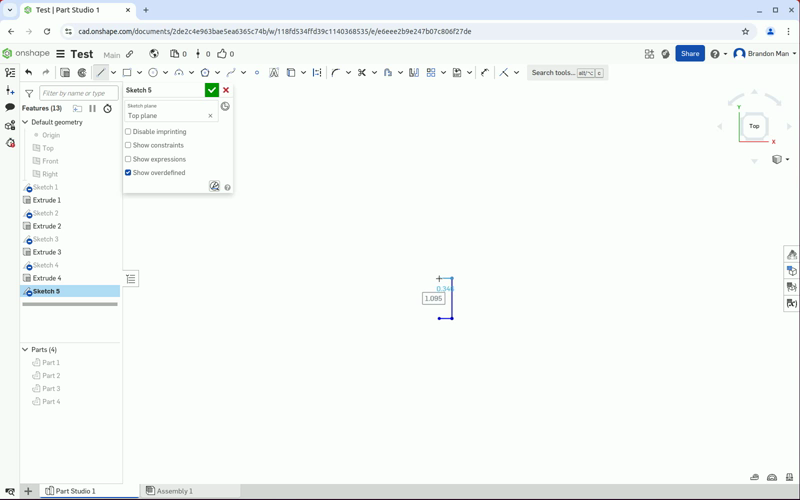
scroll(6)
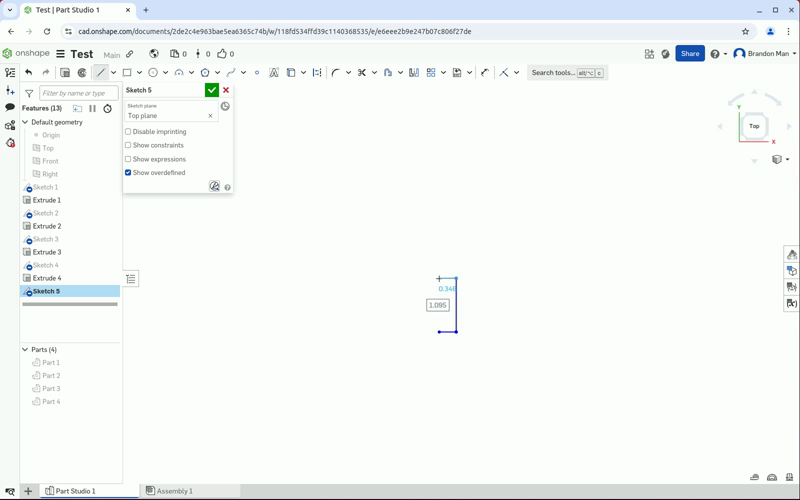
scroll(6)
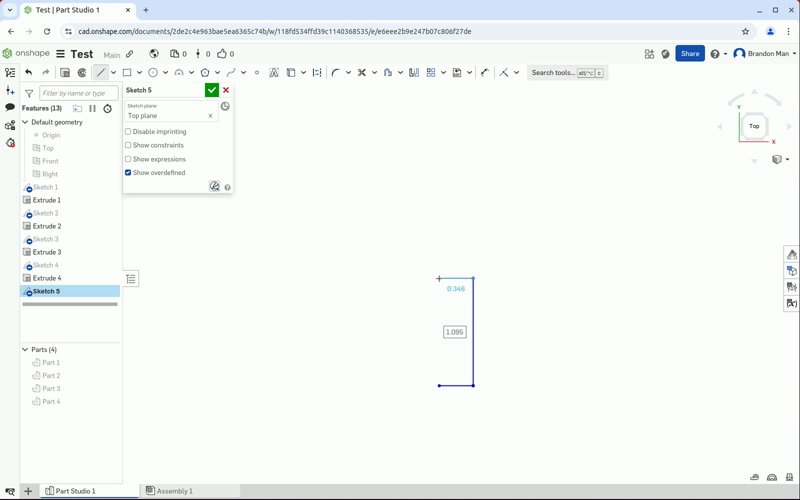
click(439, 278)
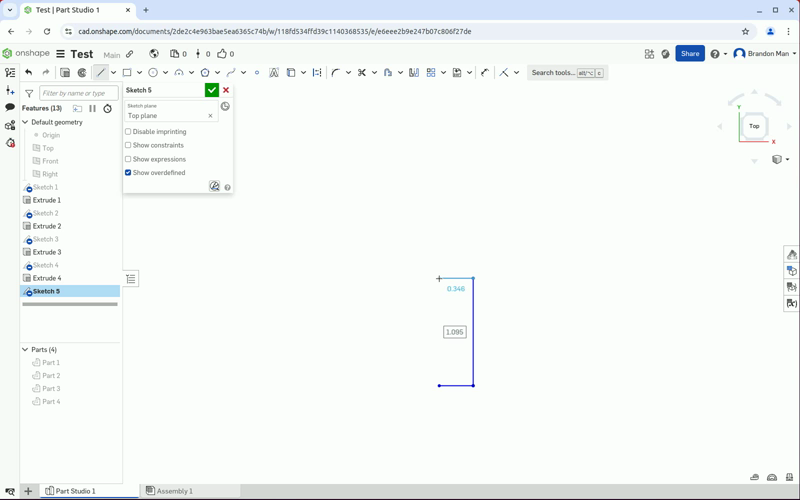
scroll(-6)
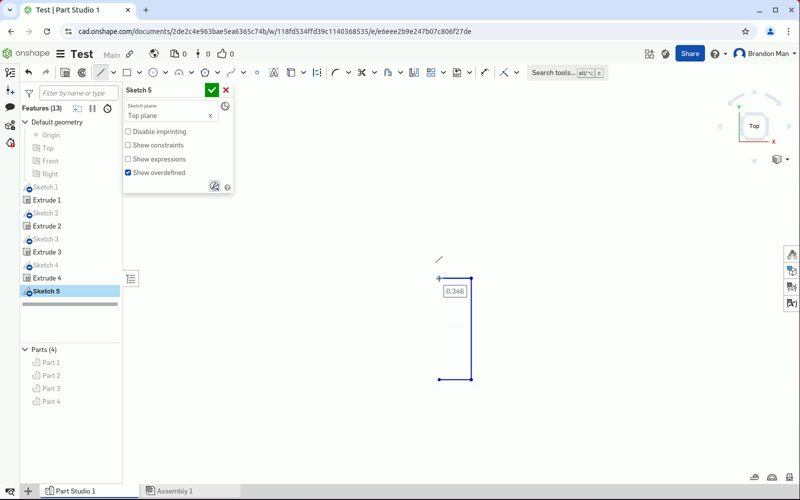
scroll(-6)
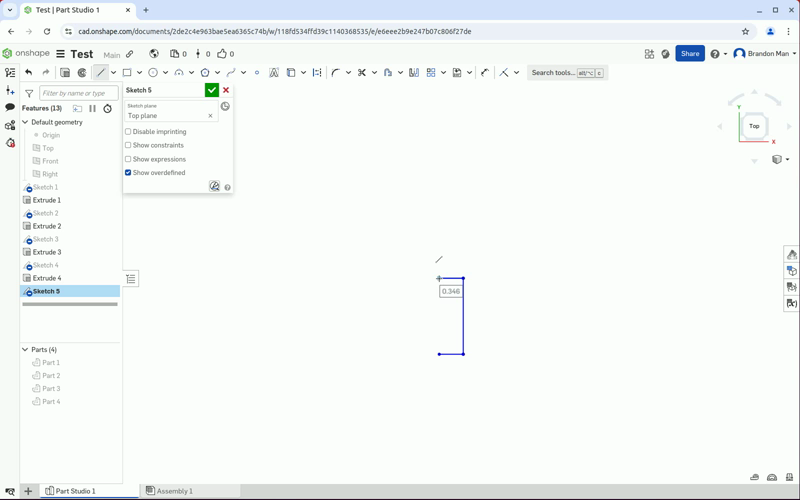
scroll(-6)
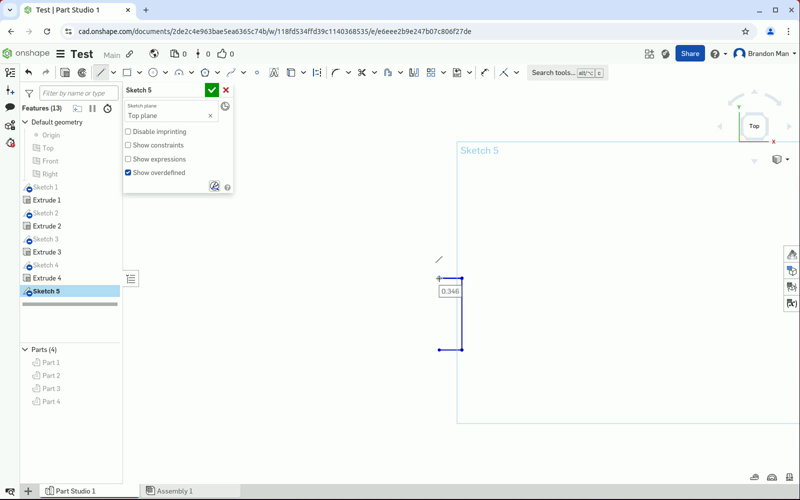
scroll(-6)
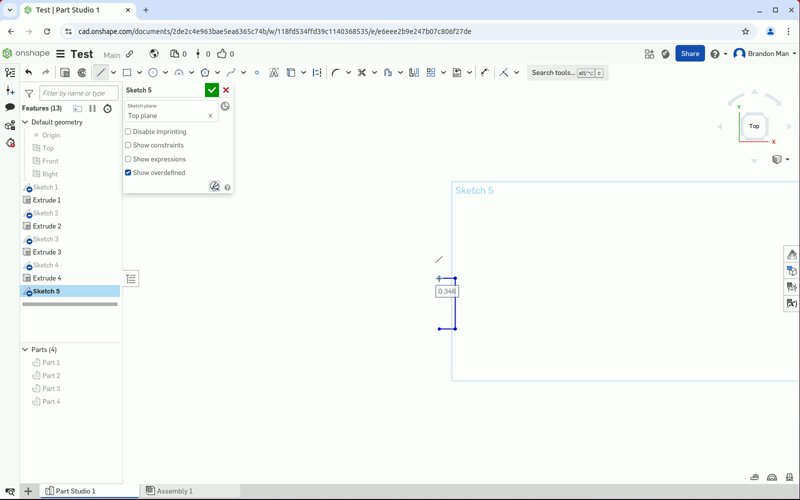
scroll(-6)
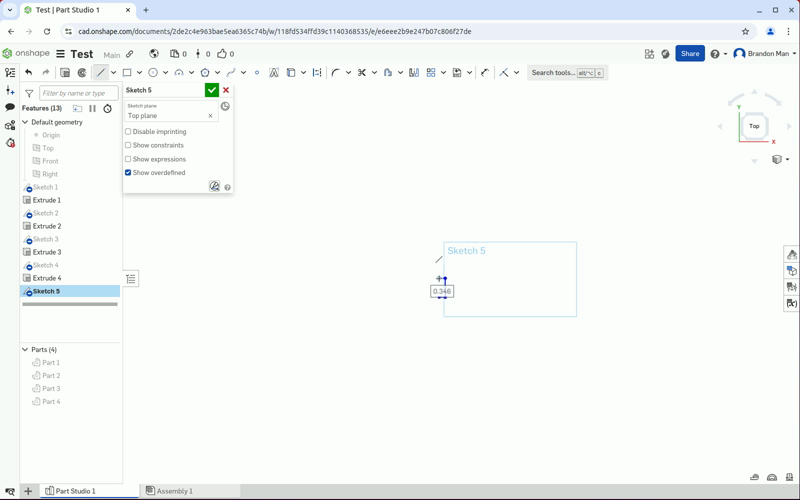
scroll(-6)
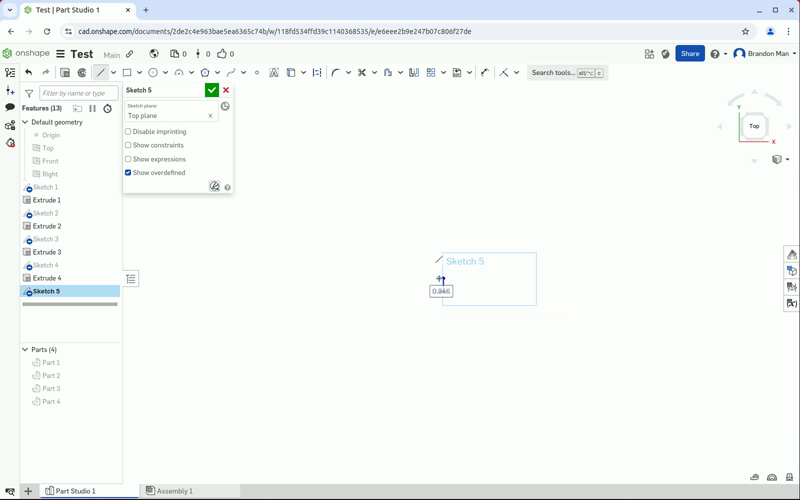
scroll(-6)
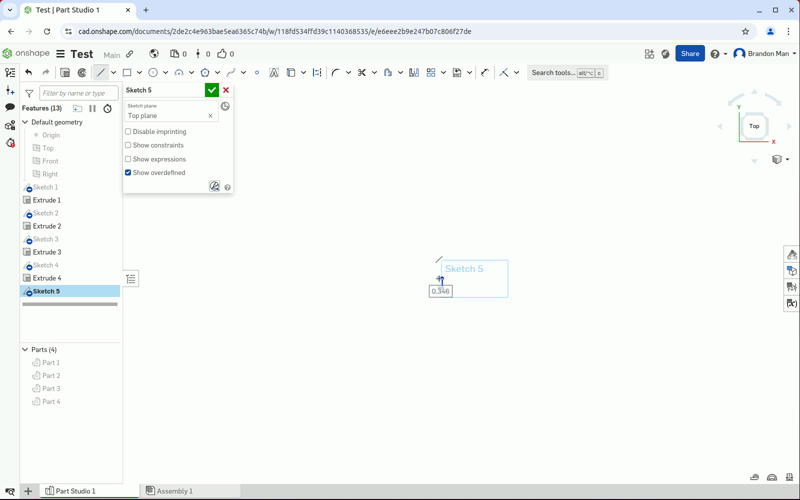
key_up(shift)
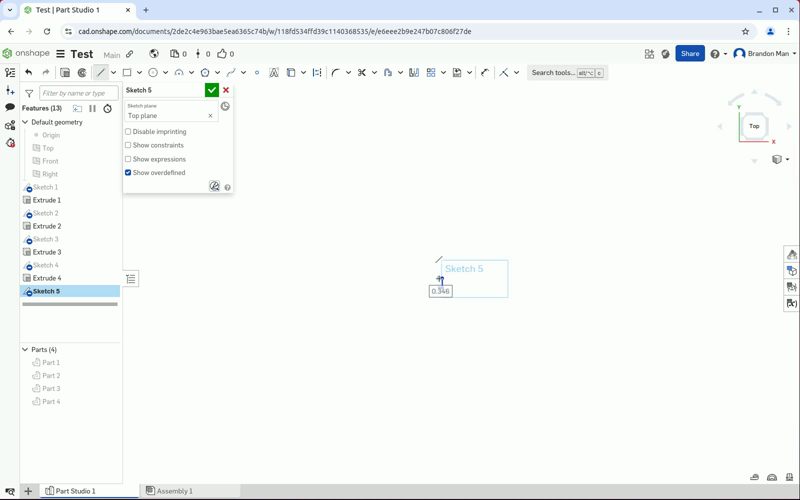
mouse_move(469, 278)
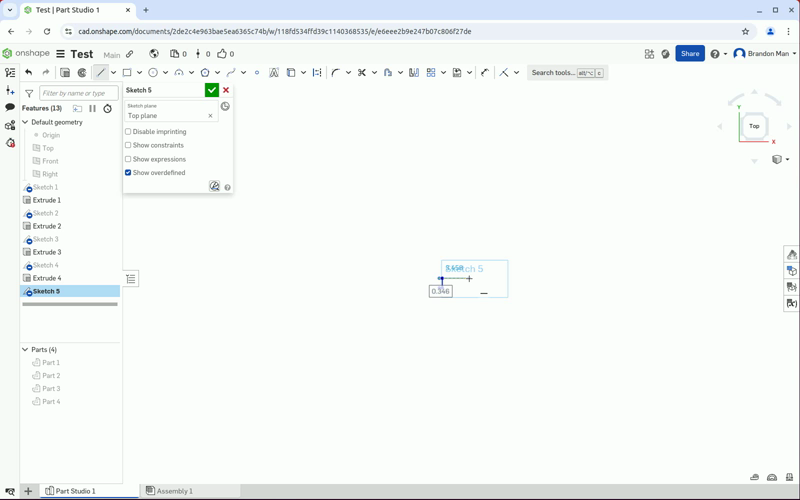
key_down(shift)
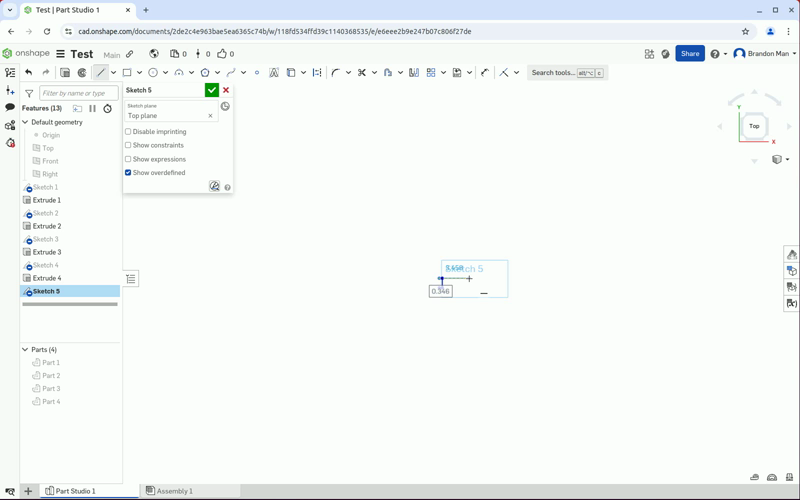
mouse_move(439, 287)
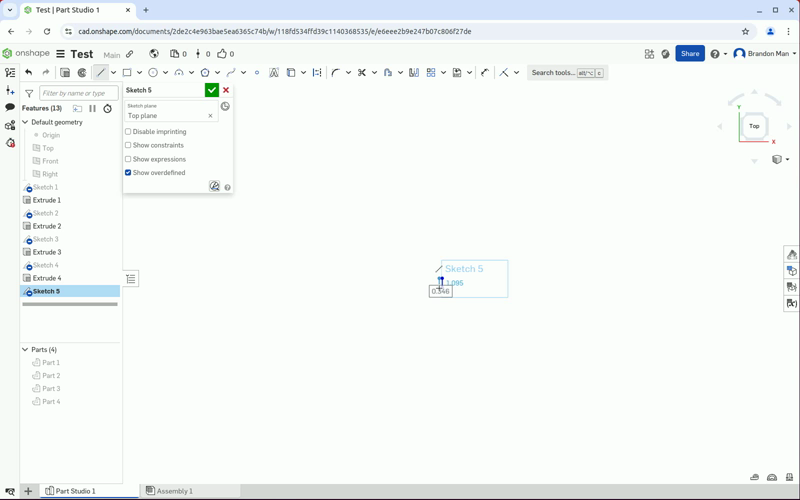
scroll(6)
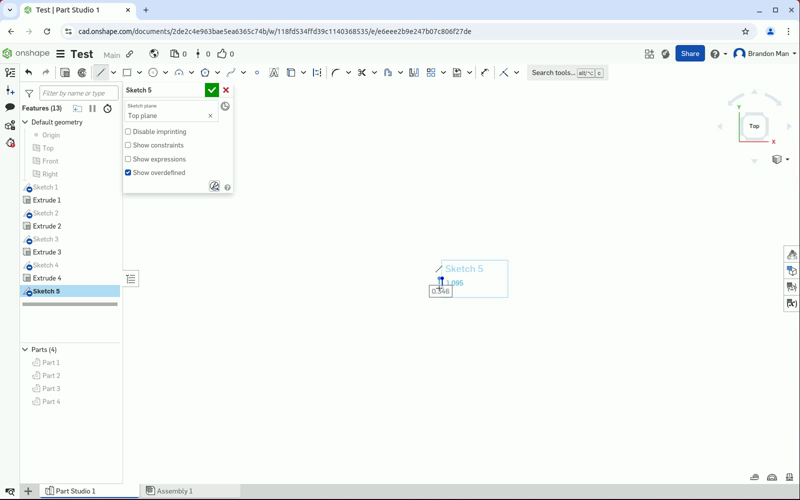
scroll(6)
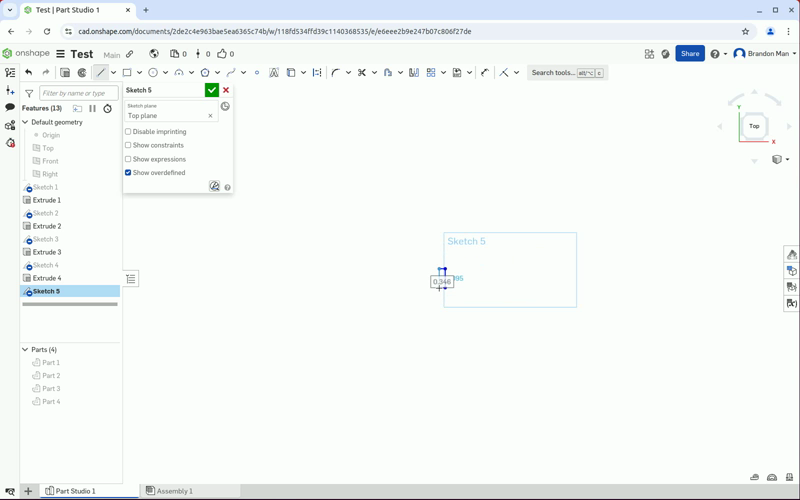
scroll(6)
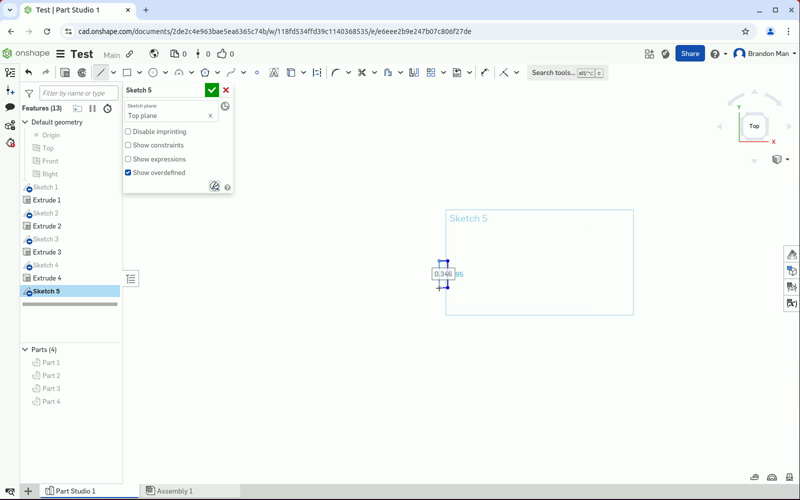
scroll(6)
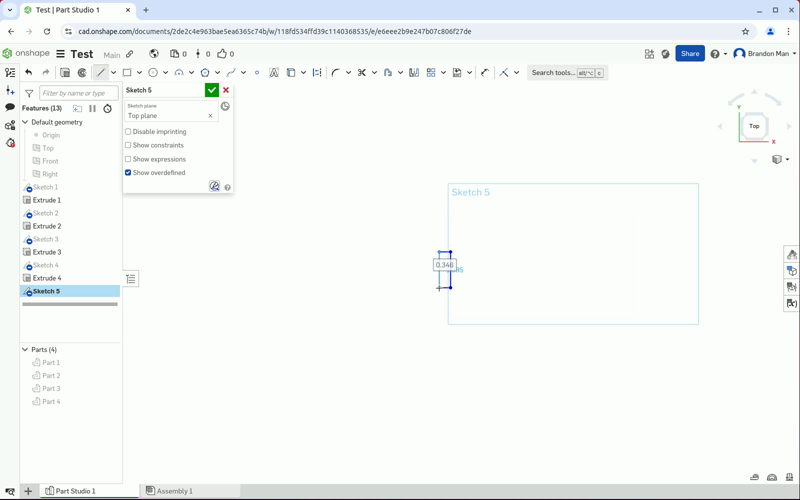
scroll(6)
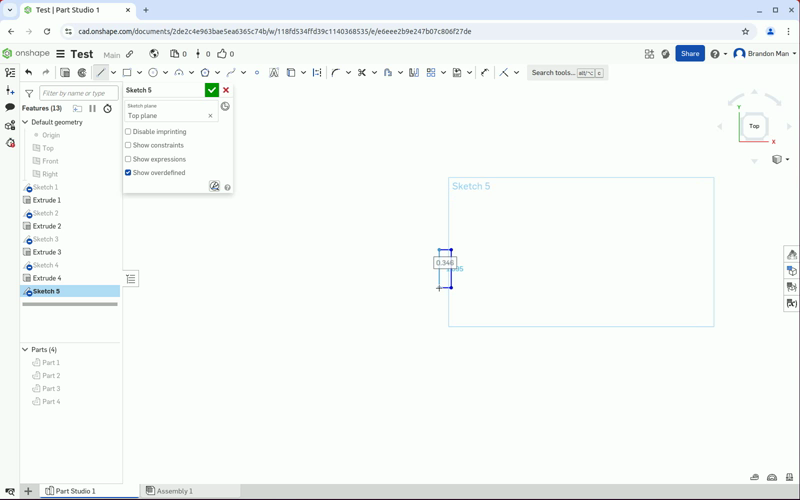
scroll(6)
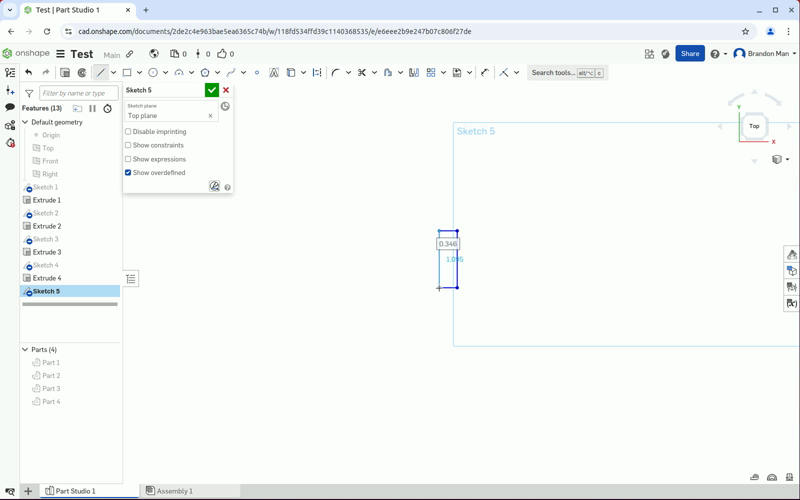
scroll(6)
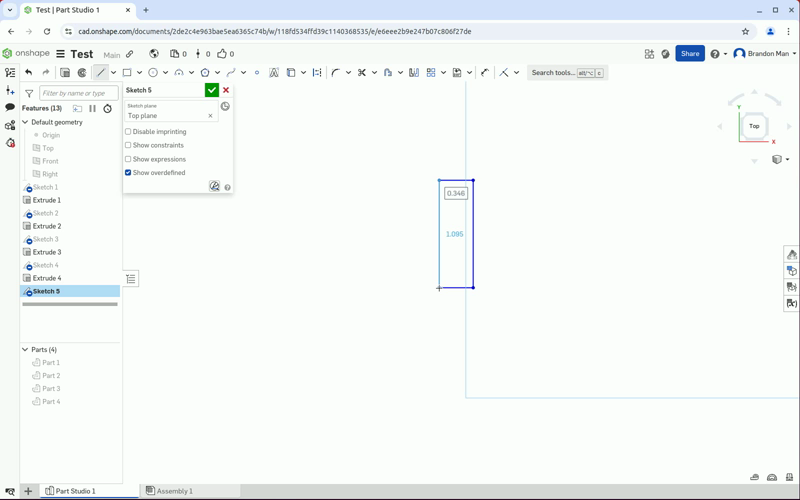
key_up(shift)
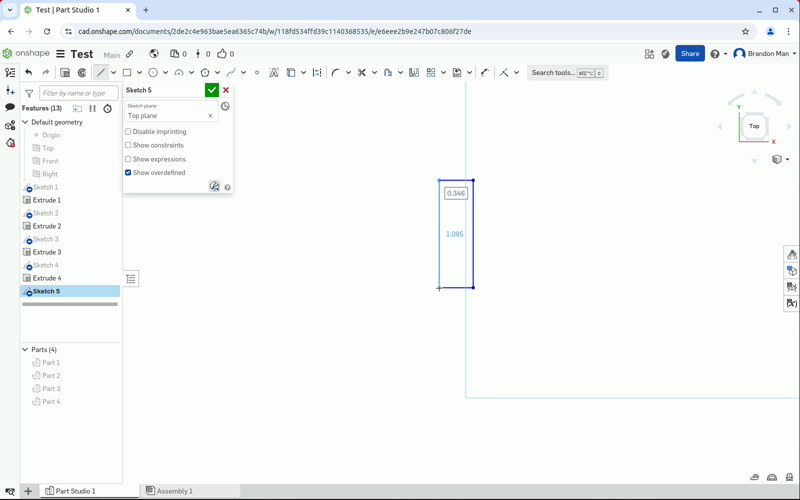
click(439, 287)
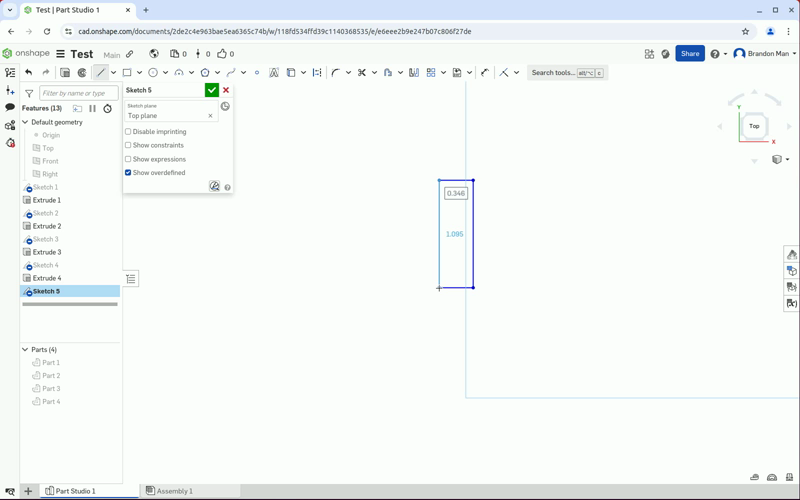
scroll(-6)
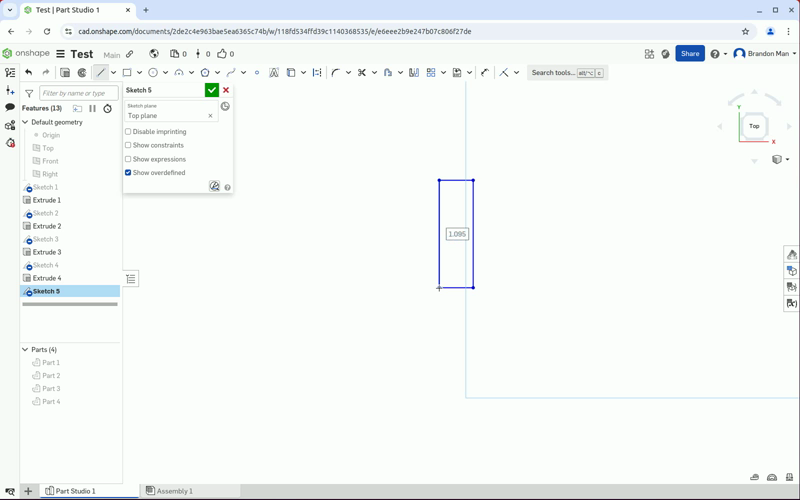
scroll(-6)
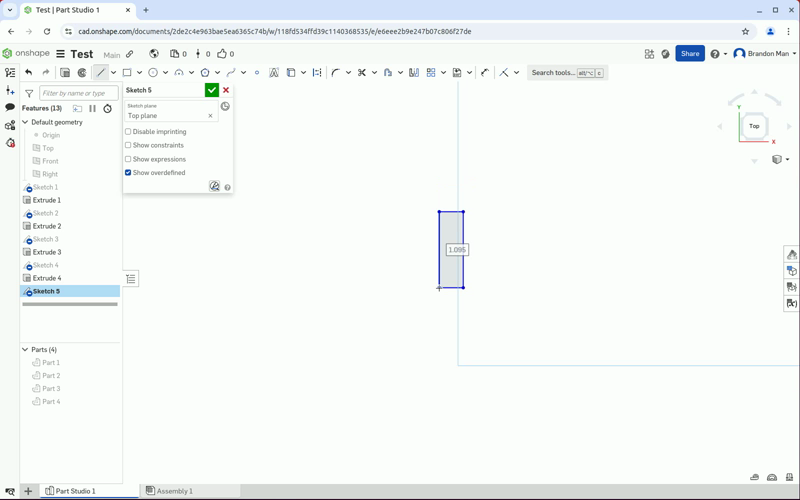
scroll(-6)
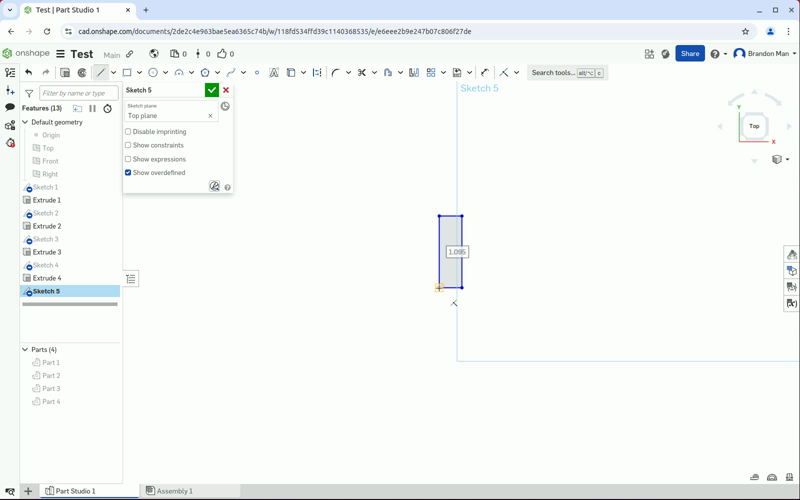
scroll(-6)
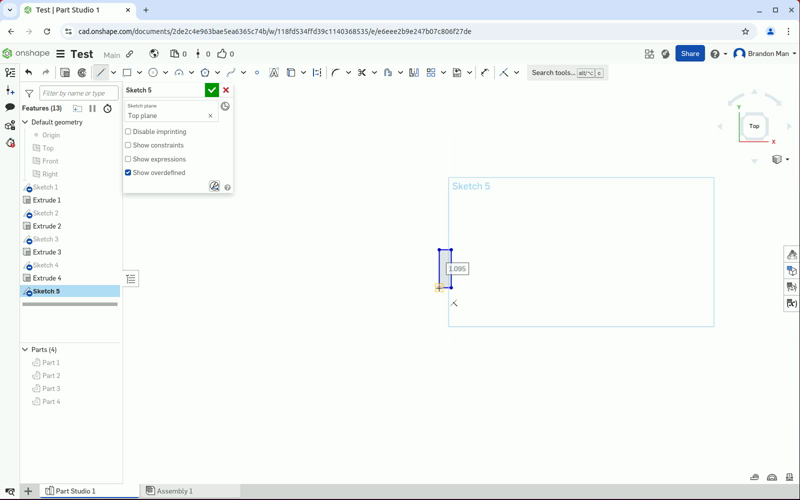
scroll(-6)
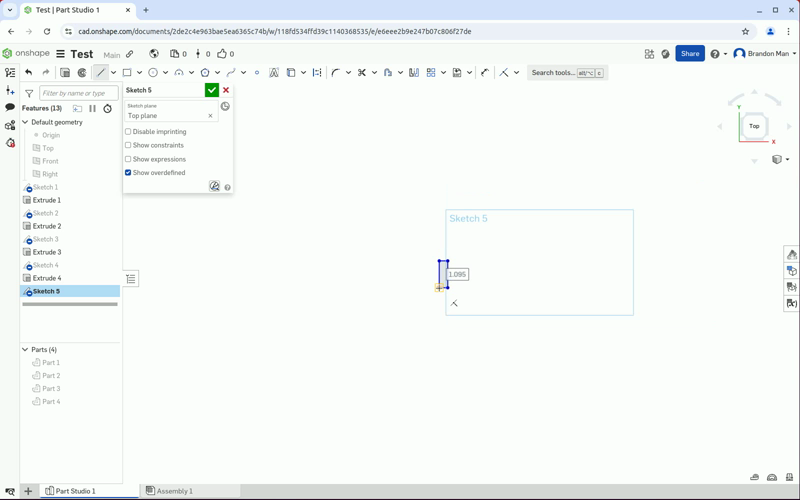
scroll(-6)
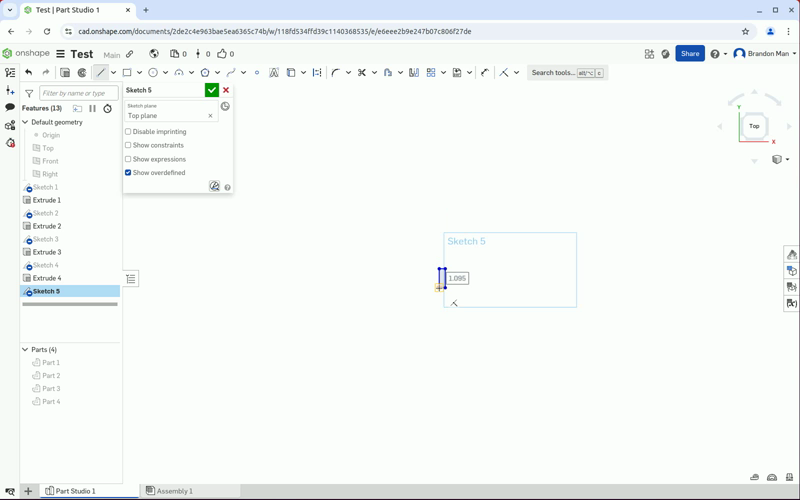
scroll(-6)
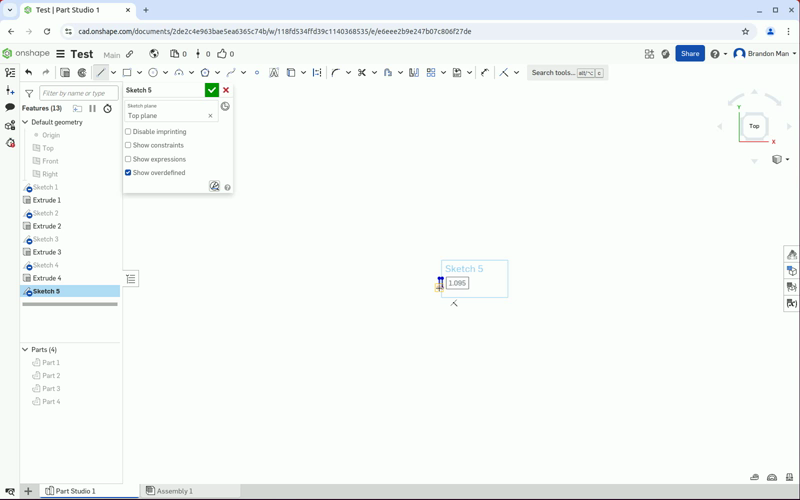
key(esc)
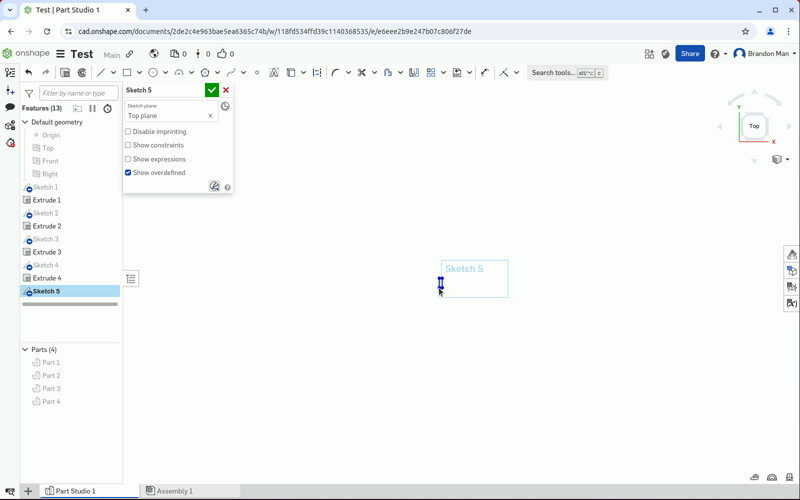
mouse_move(442, 286)
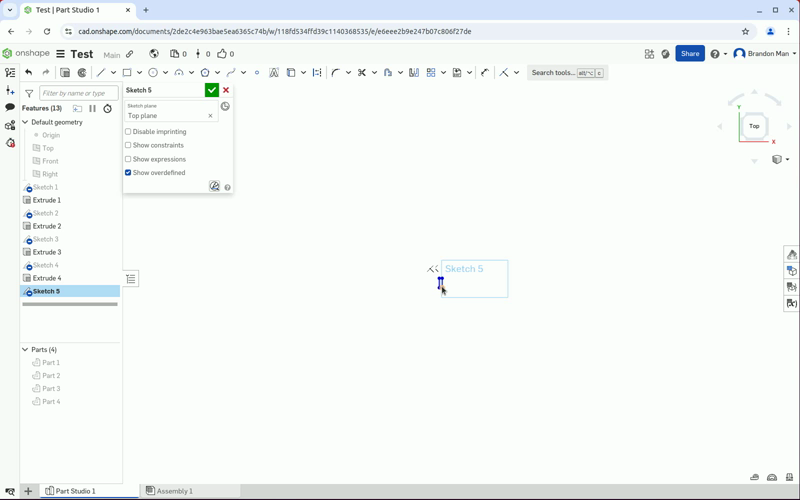
scroll(6)
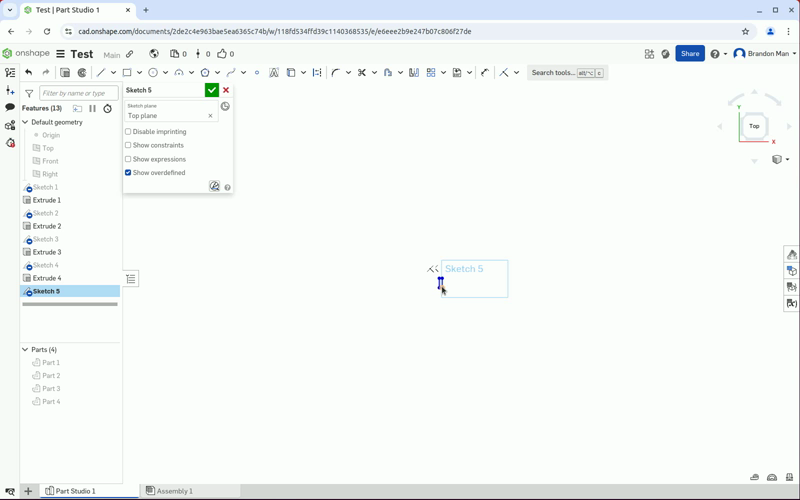
scroll(6)
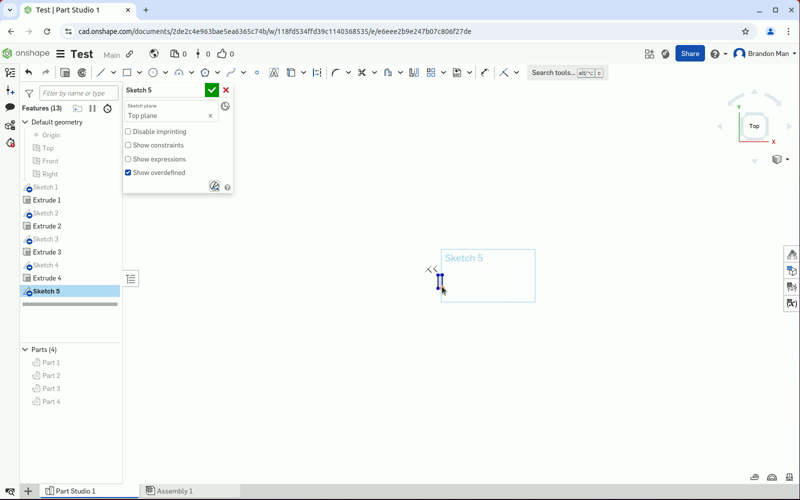
scroll(6)
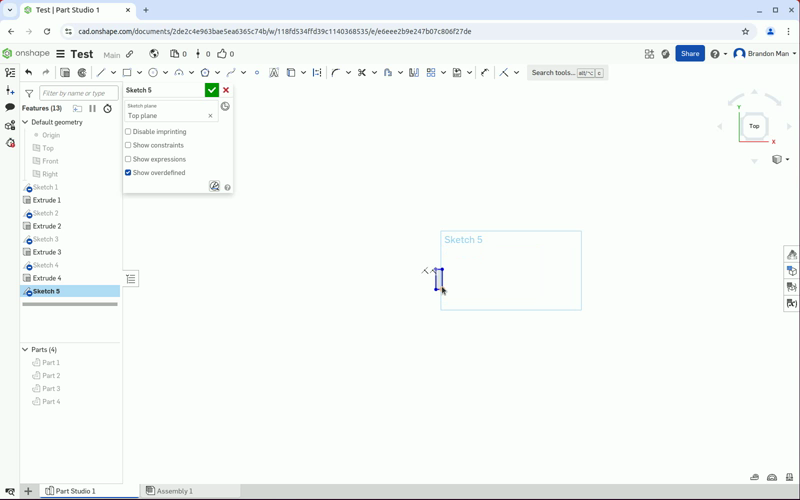
scroll(6)
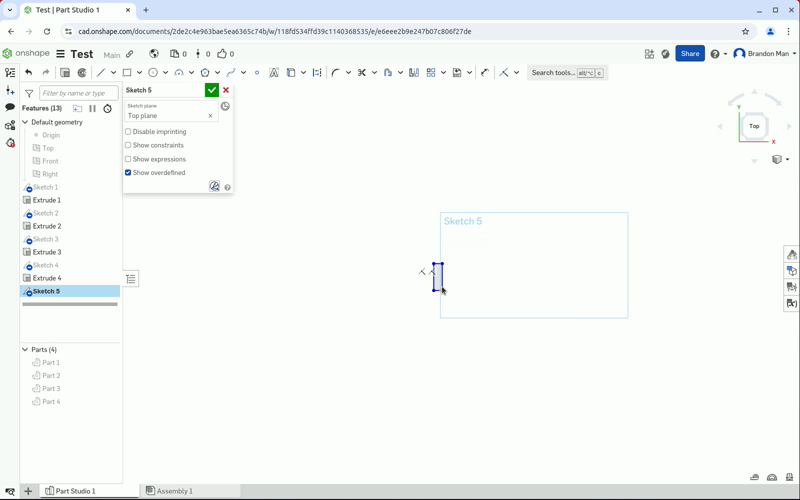
scroll(6)
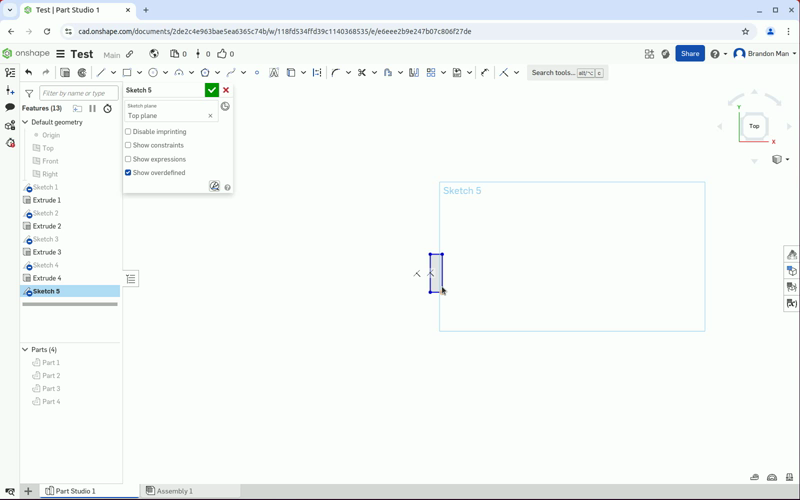
scroll(6)
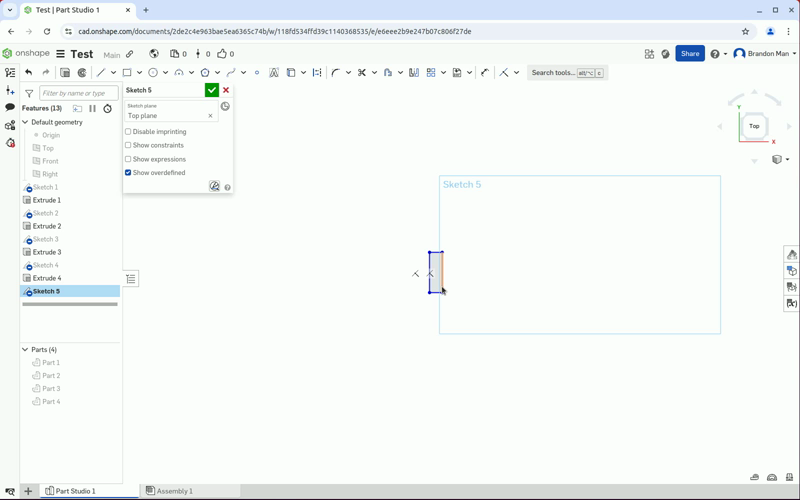
scroll(6)
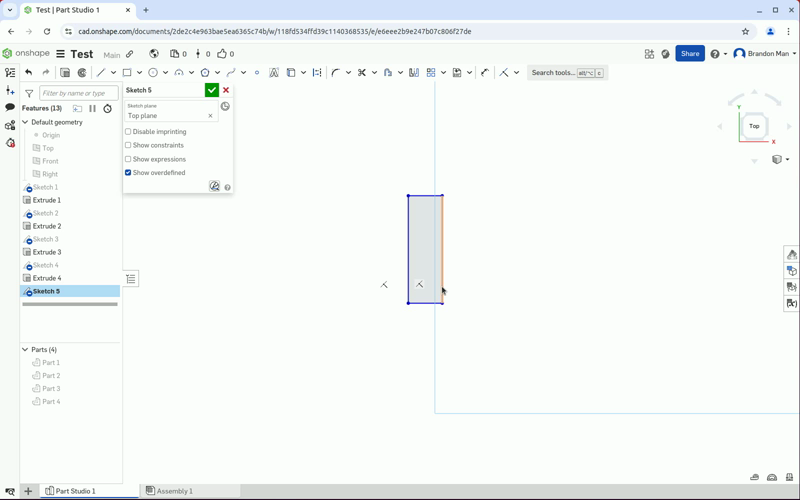
click(442, 286)
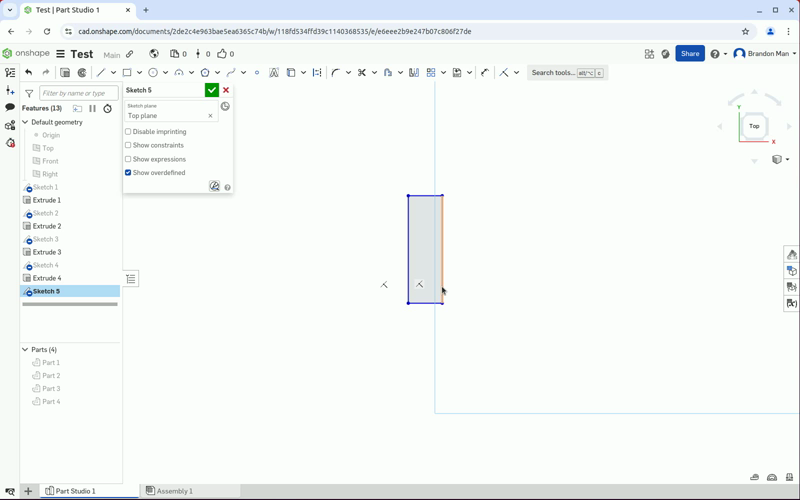
scroll(-6)
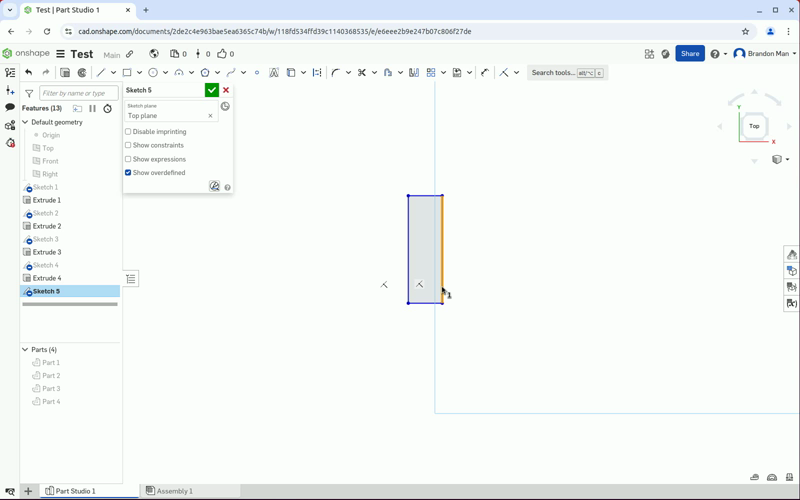
scroll(-6)
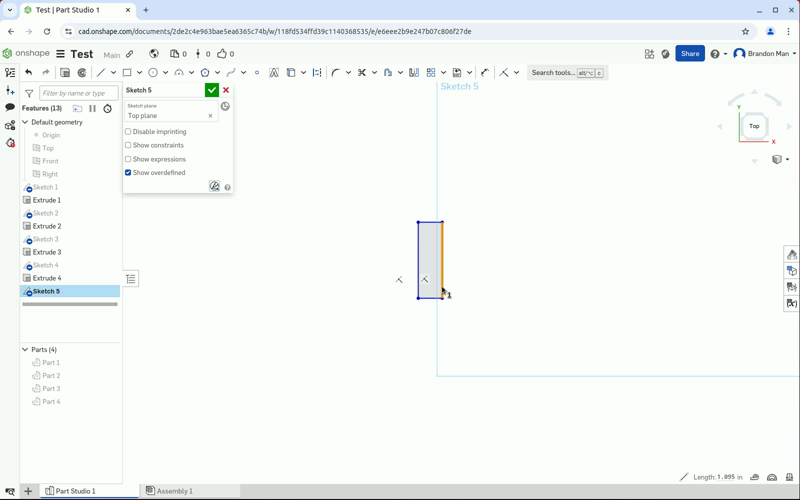
scroll(-6)
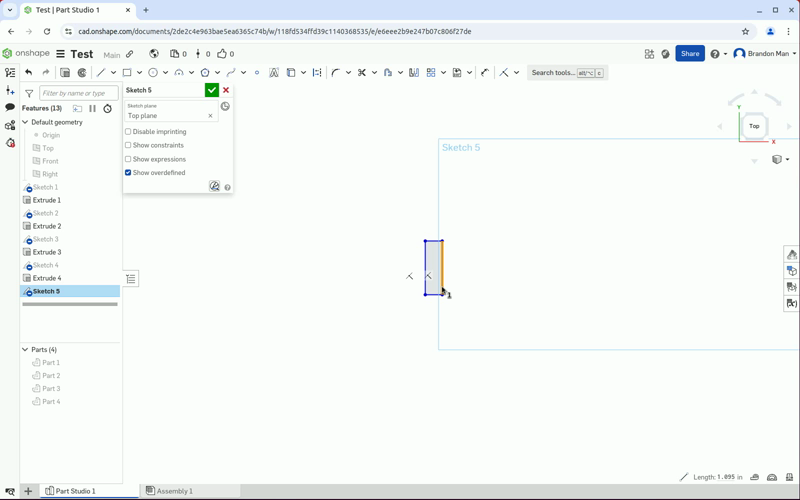
scroll(-6)
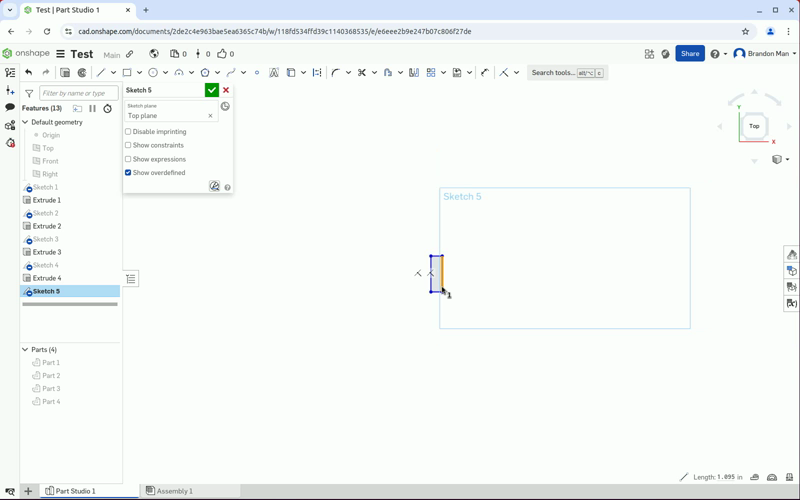
scroll(-6)
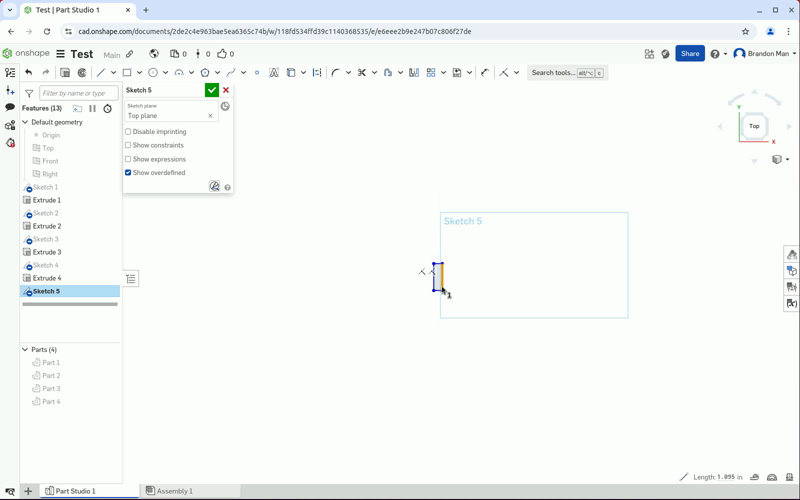
scroll(-6)
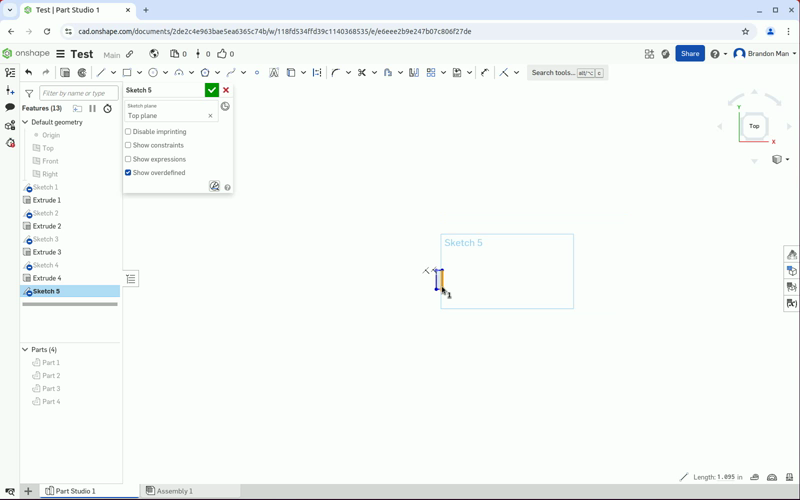
scroll(-6)
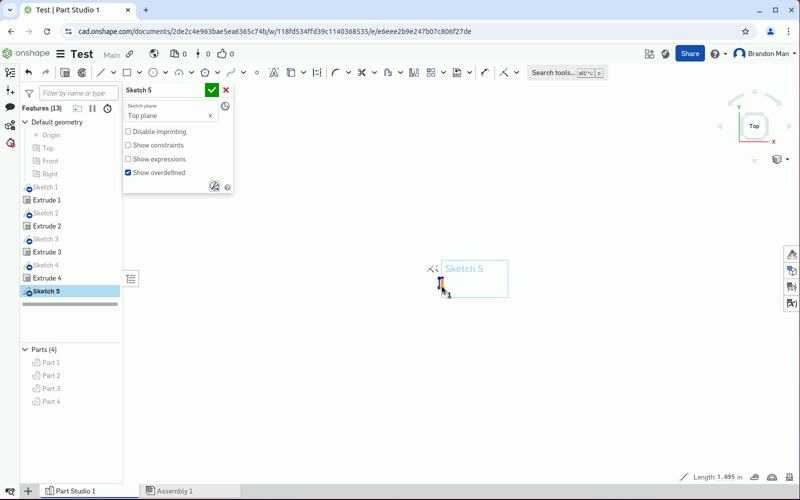
mouse_move(73, 352)
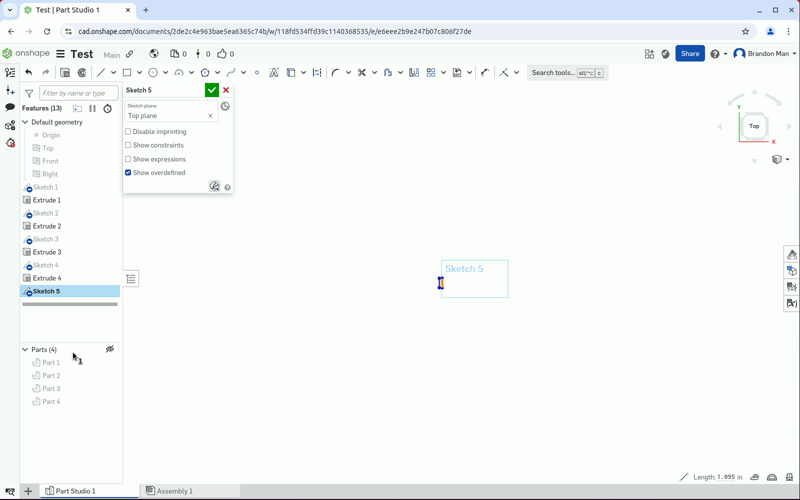
key(shift+y)
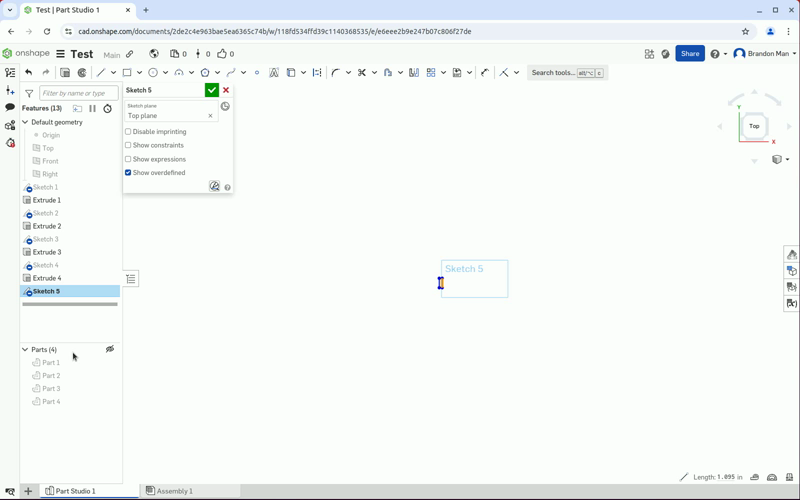
key(shift+e)
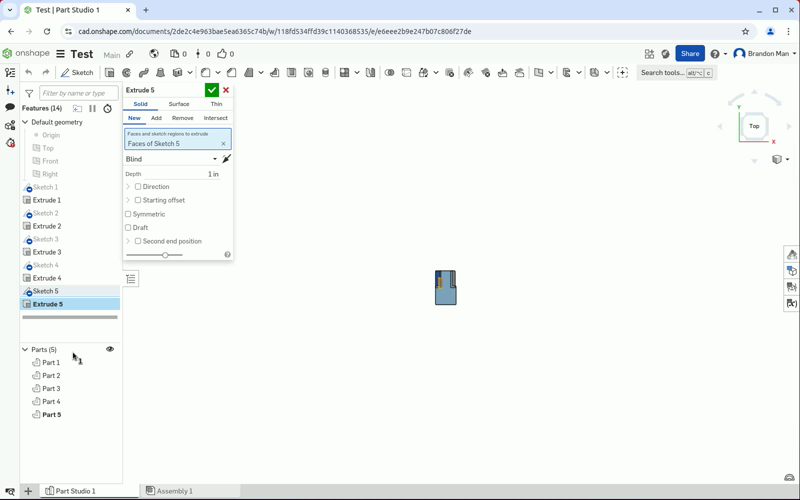
mouse_move(143, 106)
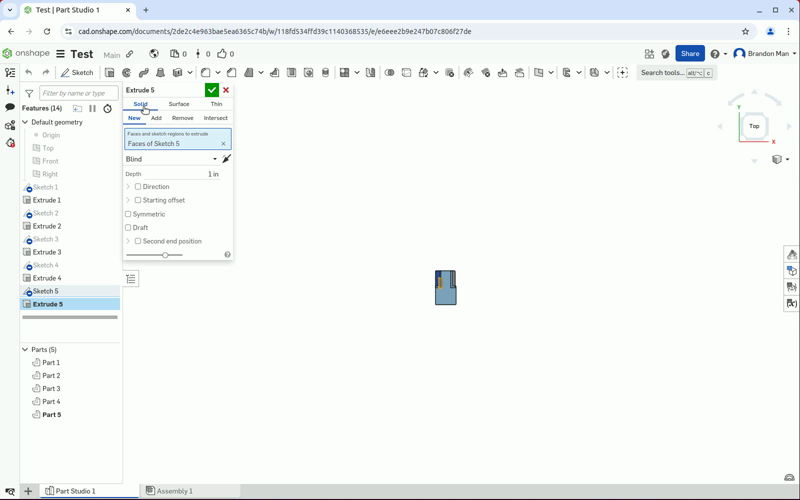
click(143, 106)
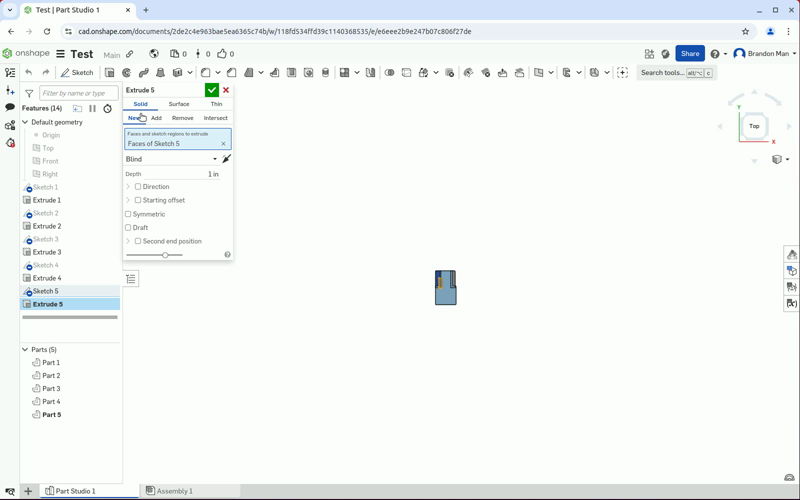
mouse_move(137, 120)
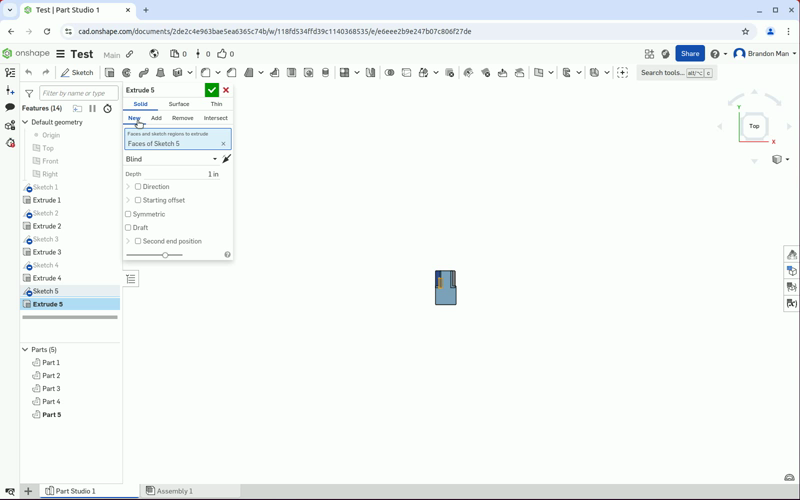
click(137, 120)
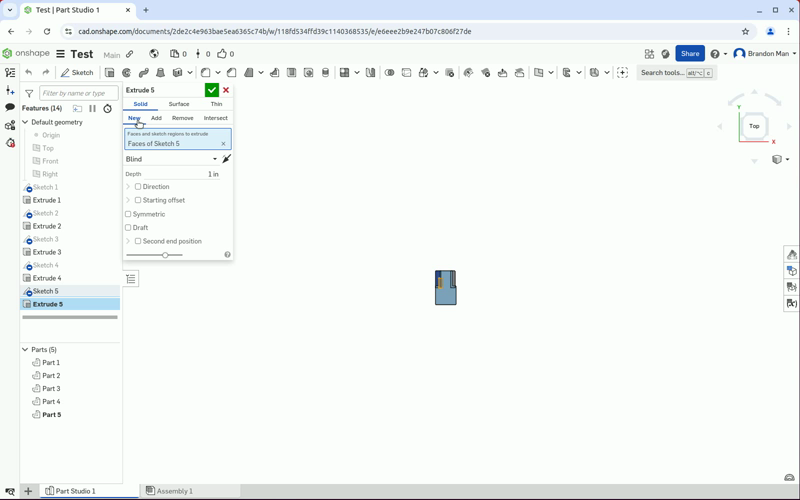
key(tab, 4)
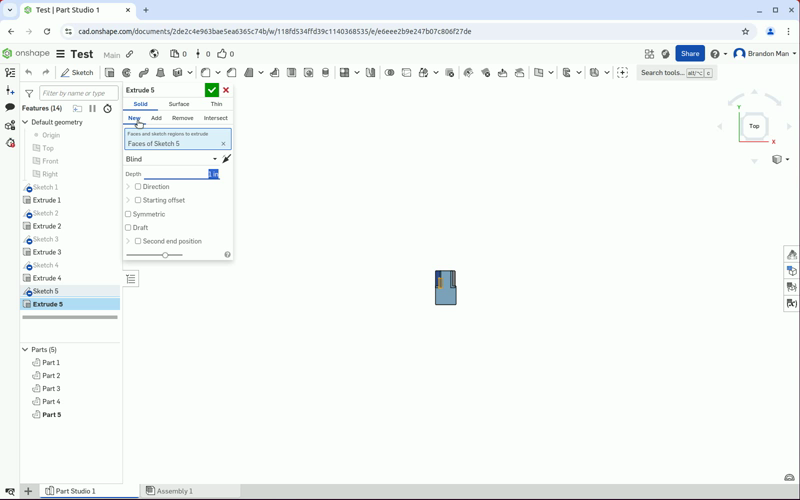
text(-2.166)
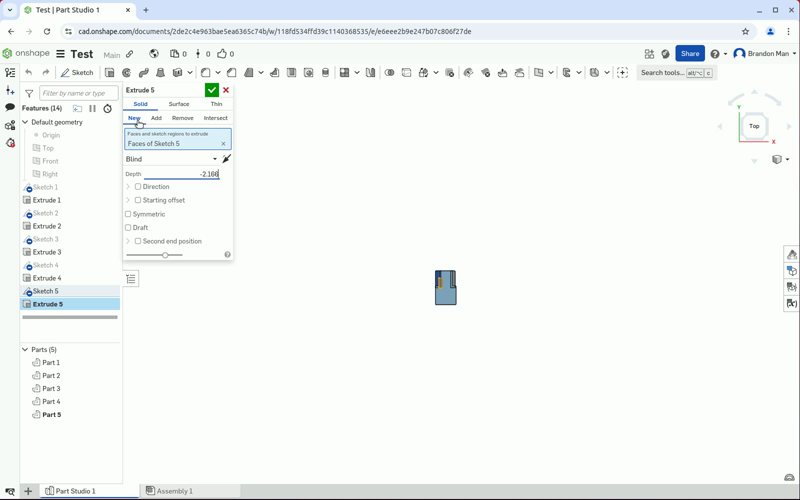
key(enter)
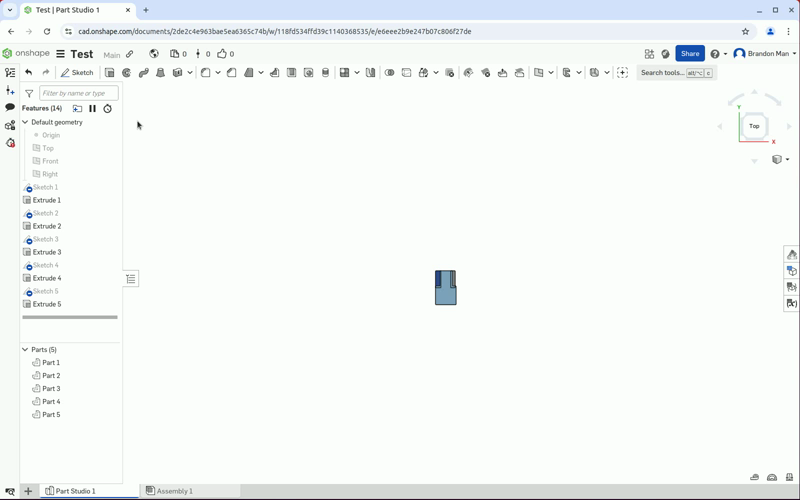
key(shift+h)
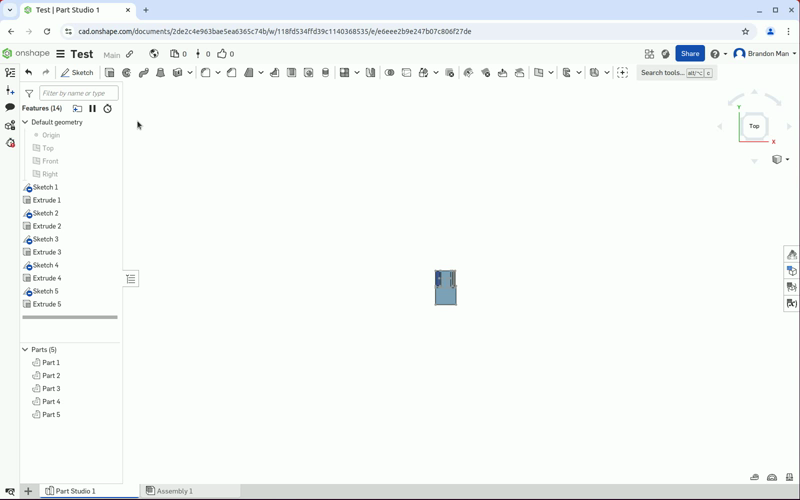
key(shift+h)
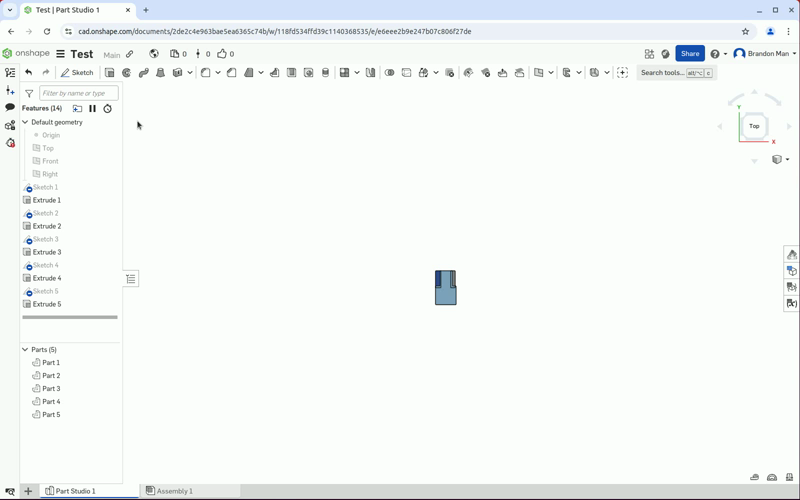
mouse_move(73, 189)
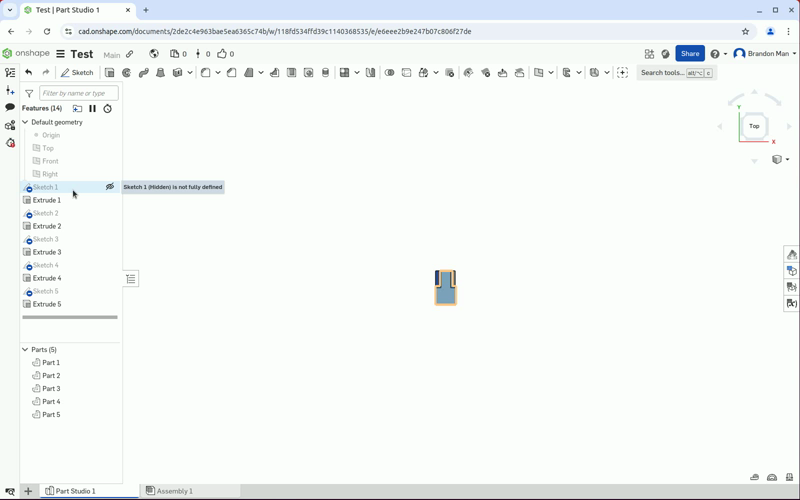
click(73, 189)
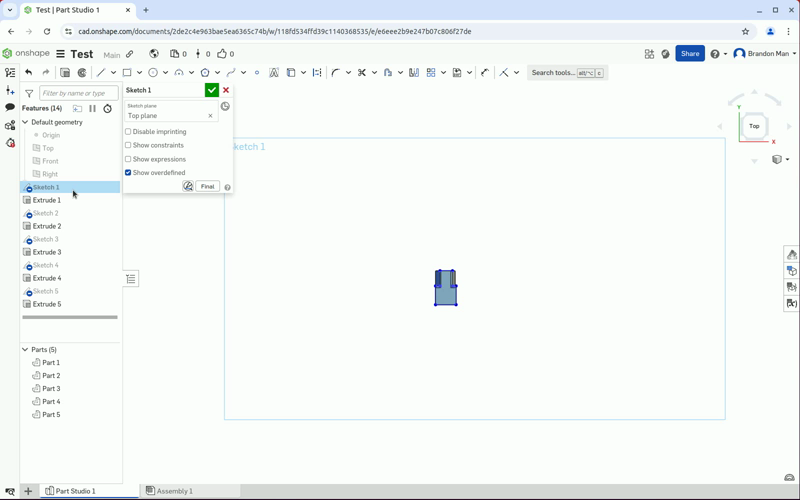
mouse_move(229, 92)
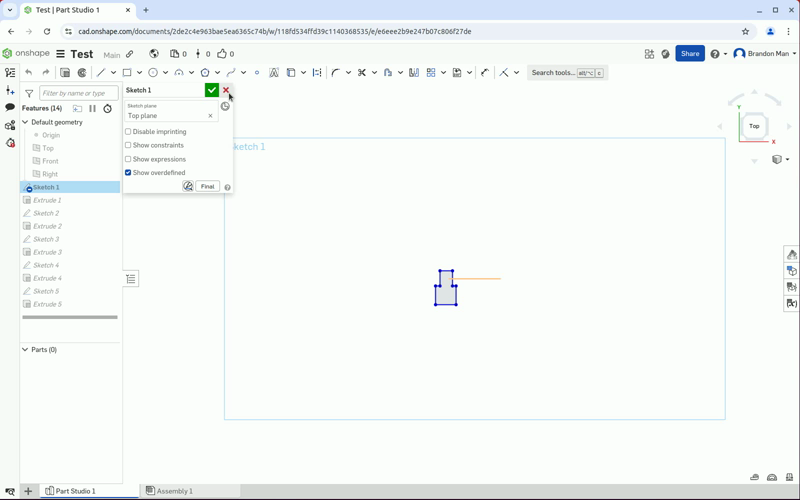
click(229, 92)
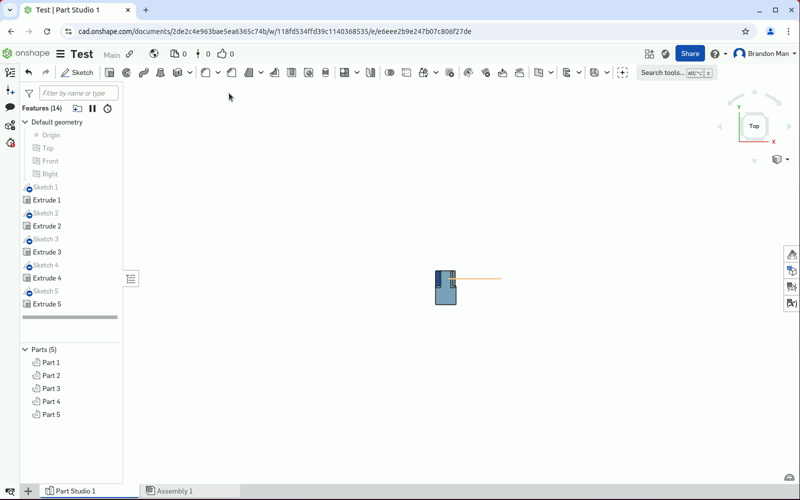
mouse_move(73, 352)
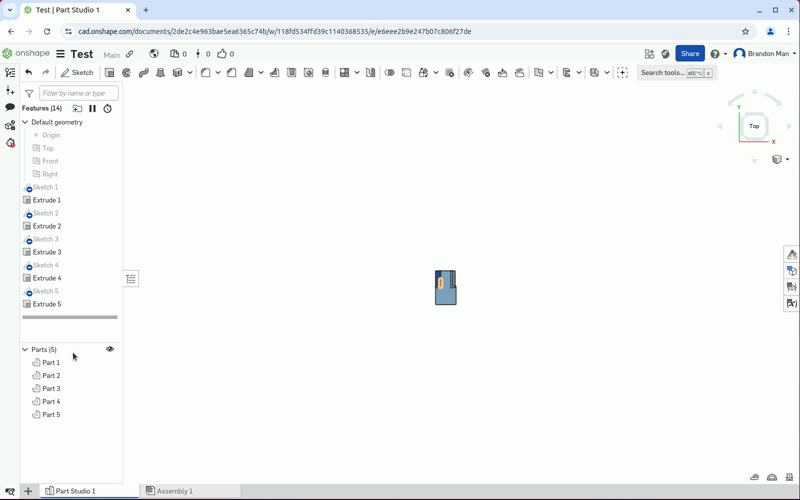
key(y)
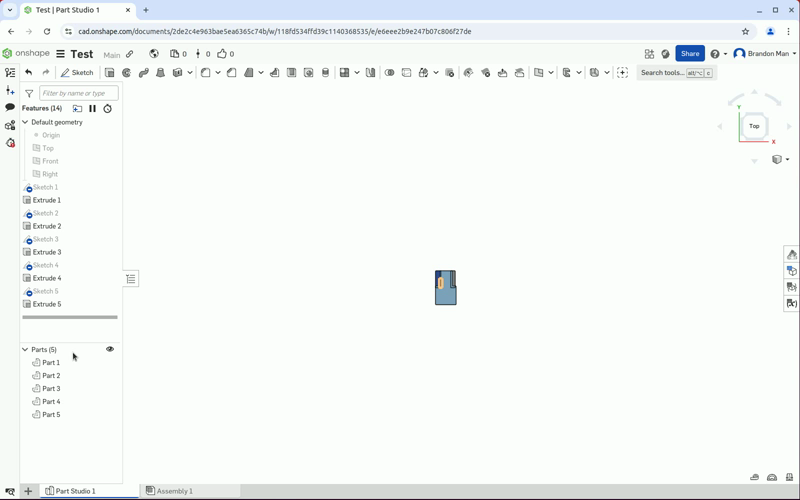
key(shift+p)
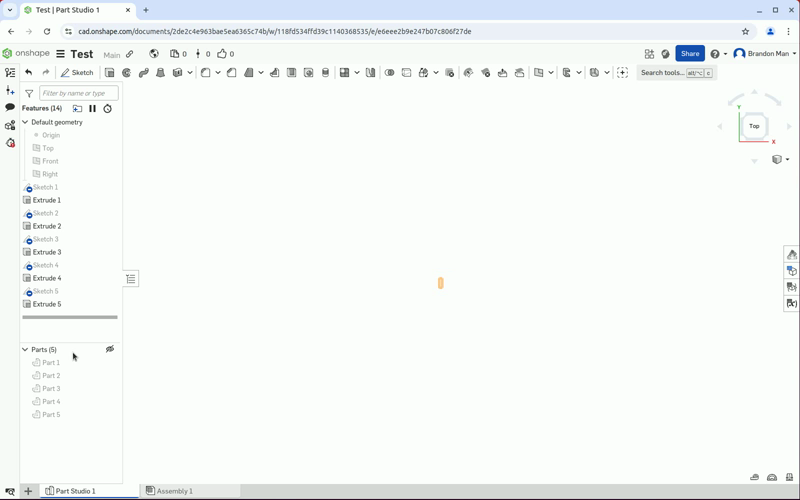
key(space)
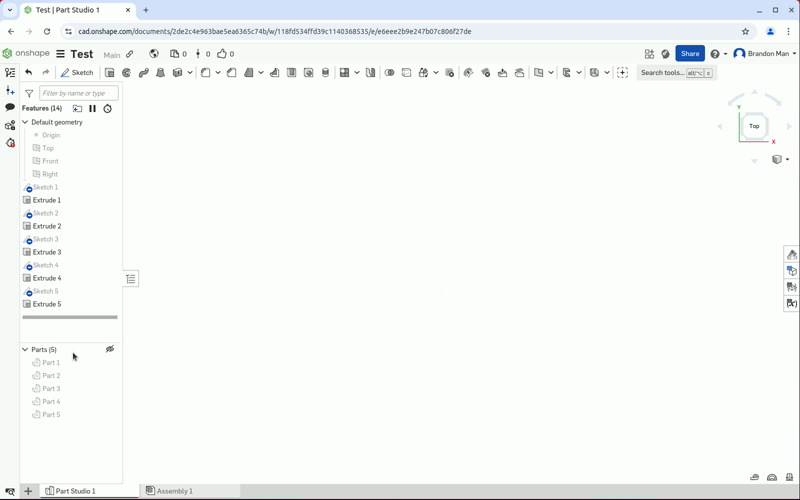
key_down(shift)
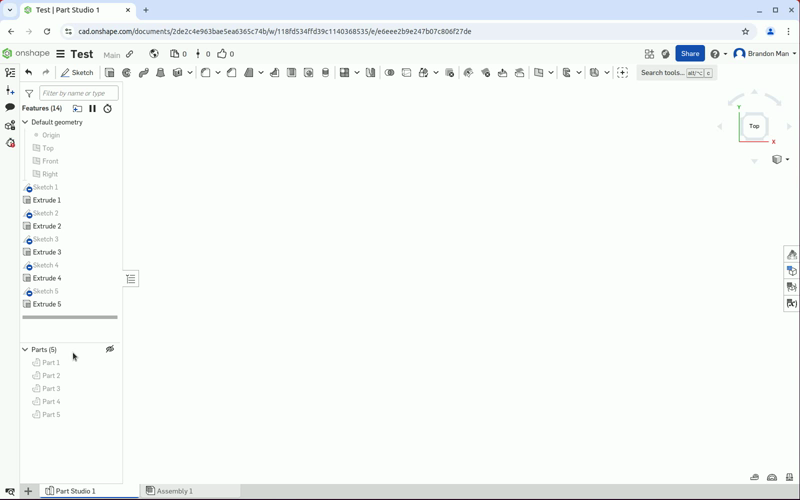
key(up)
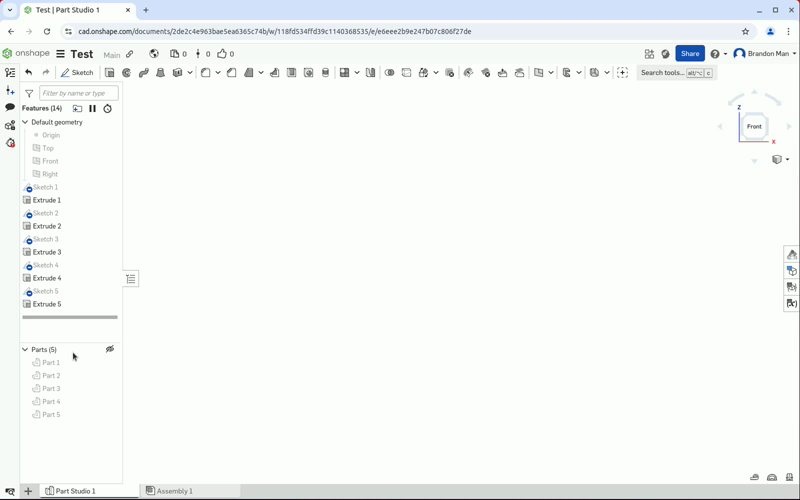
key_up(shift)
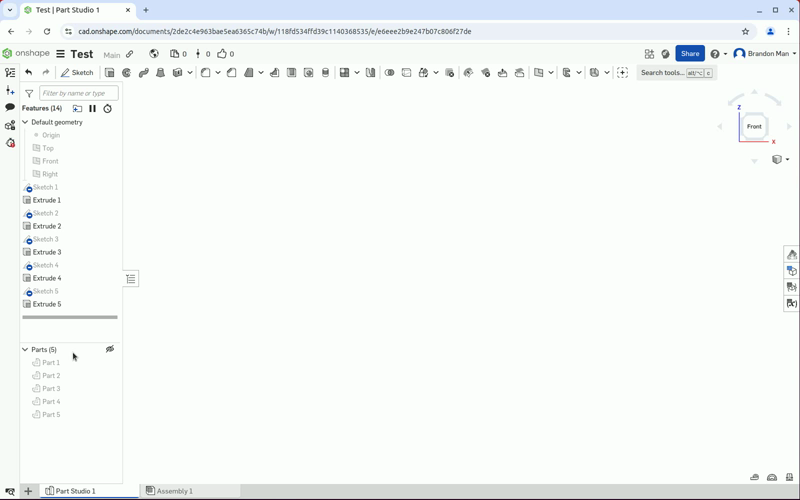
key(space)
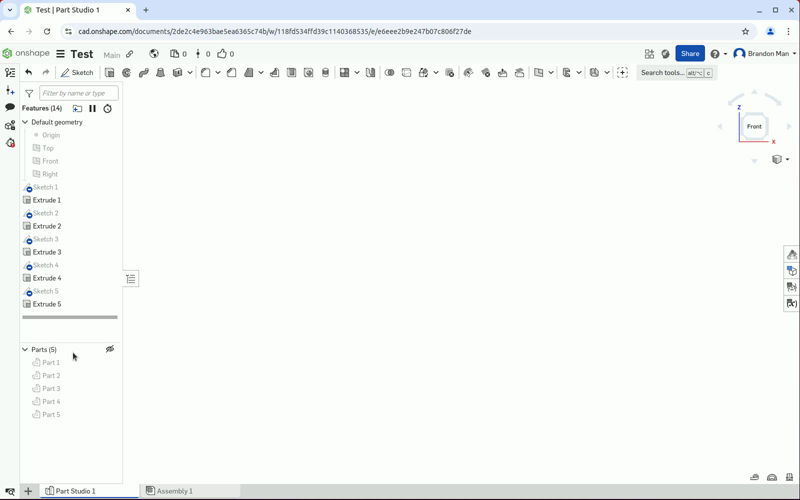
key_down(shift)
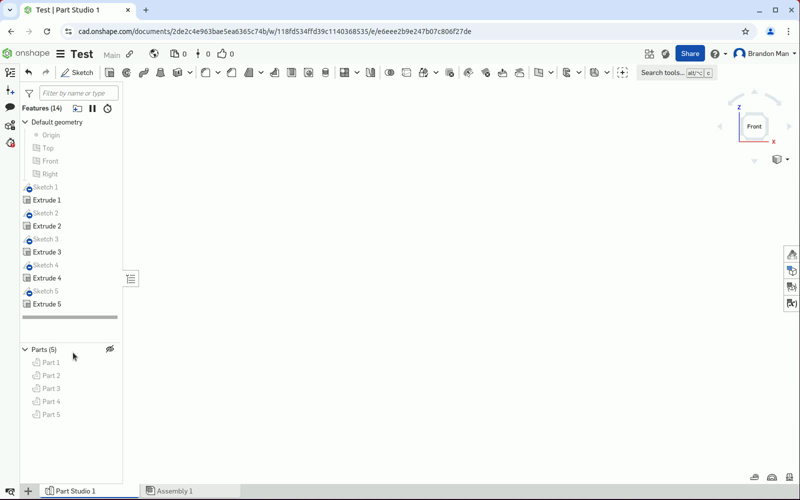
key(left)
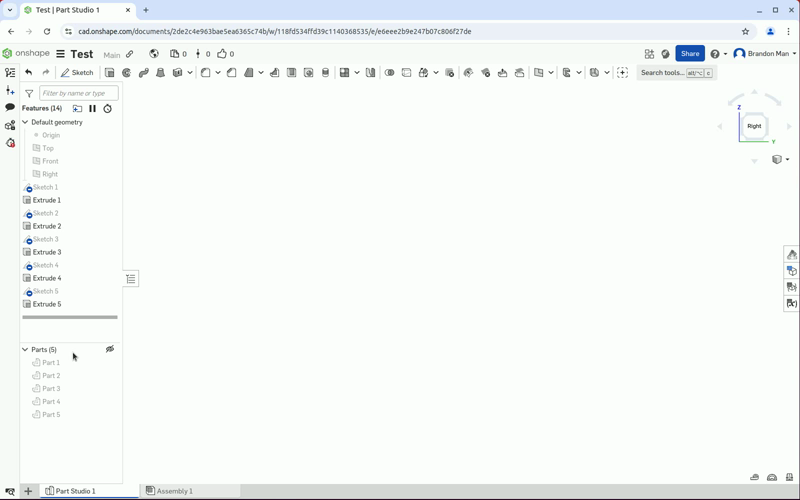
key_up(shift)
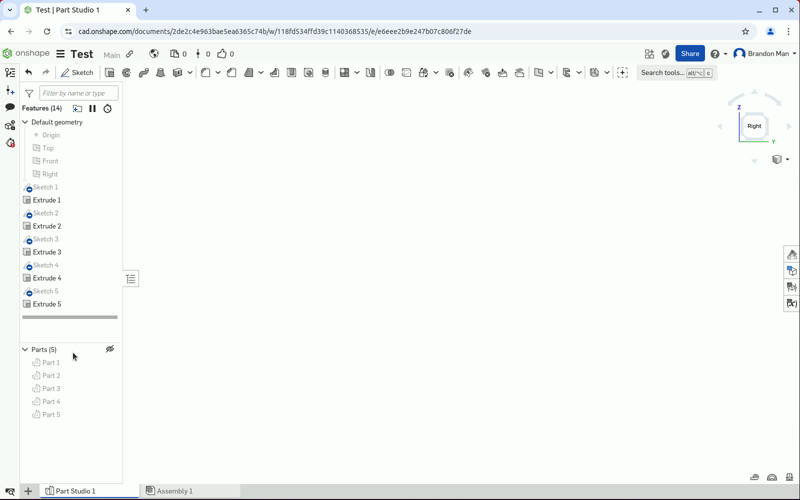
mouse_move(73, 352)
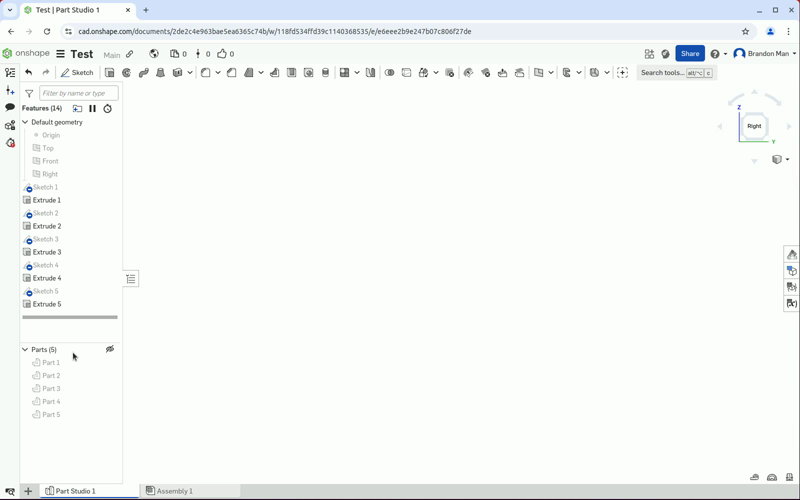
key(shift+y)
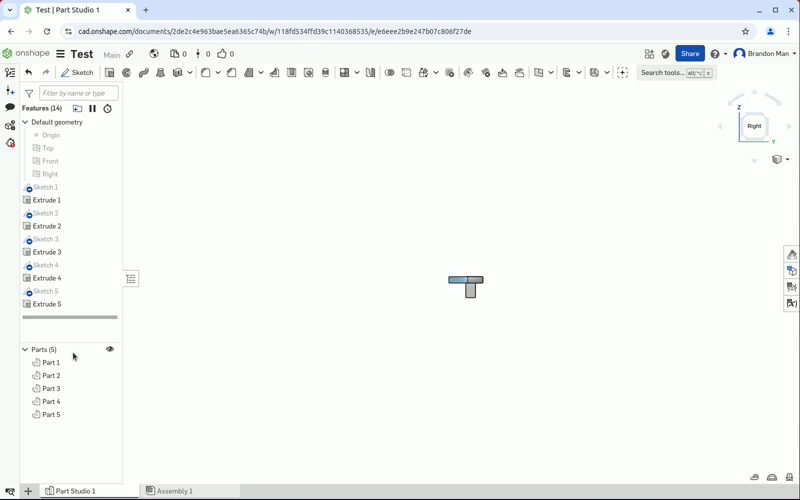
mouse_move(541, 75)
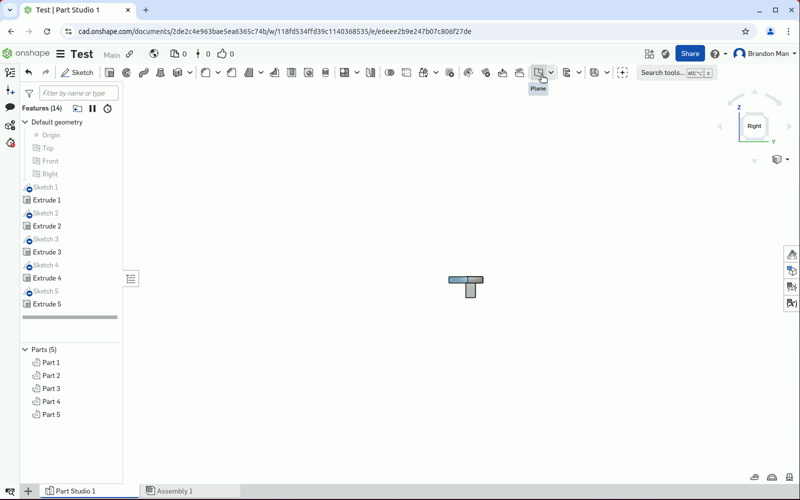
click(541, 75)
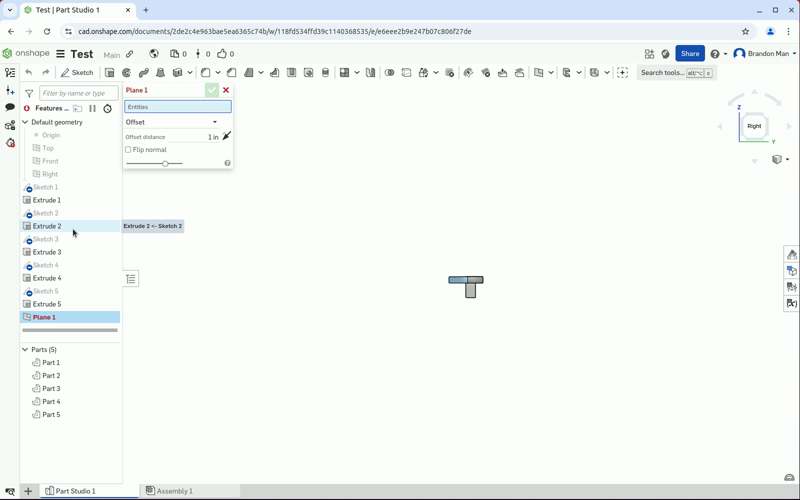
scroll(3)
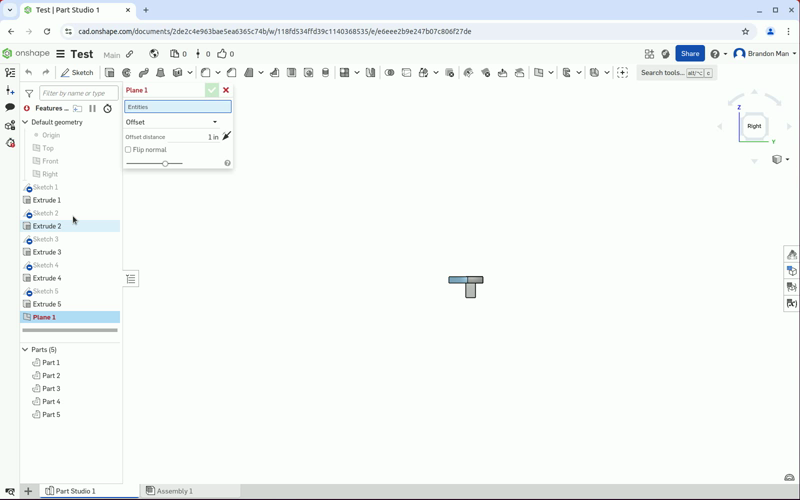
mouse_move(73, 176)
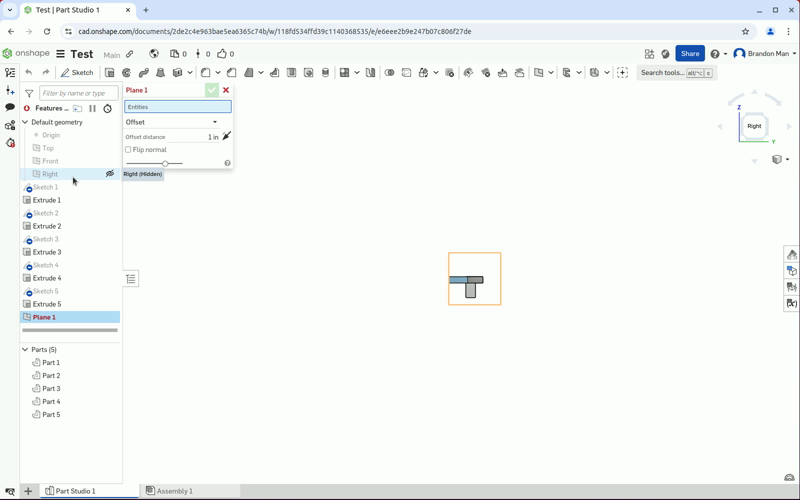
click(73, 176)
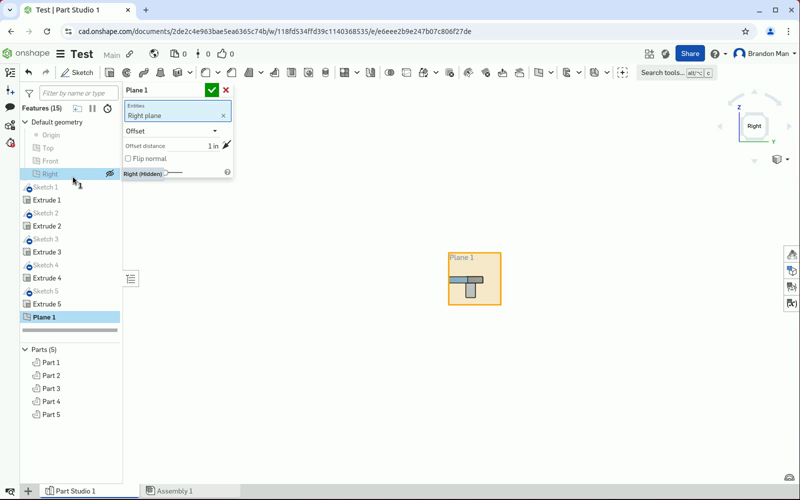
key(tab, 2)
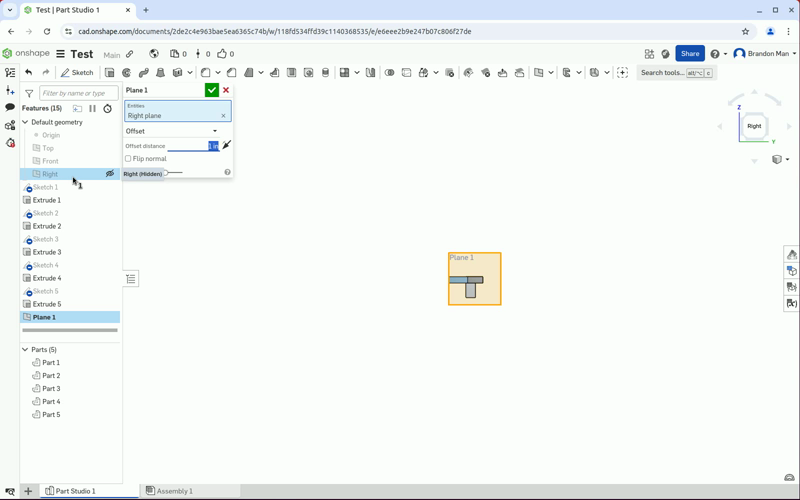
text(2.157)
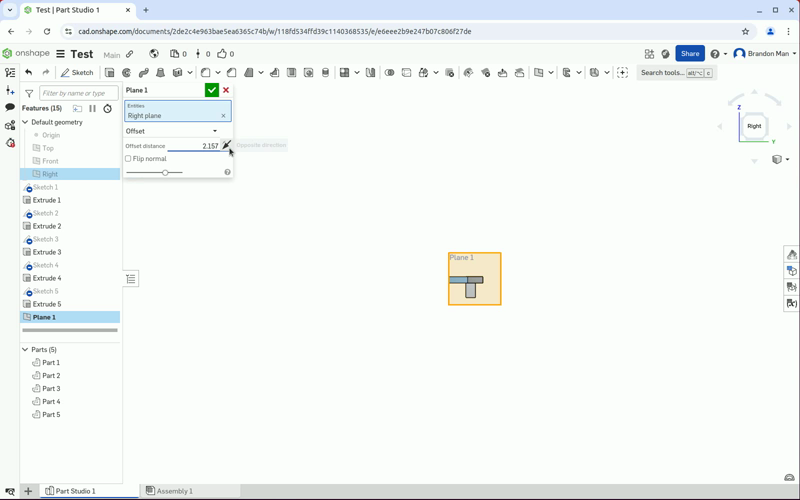
mouse_move(229, 147)
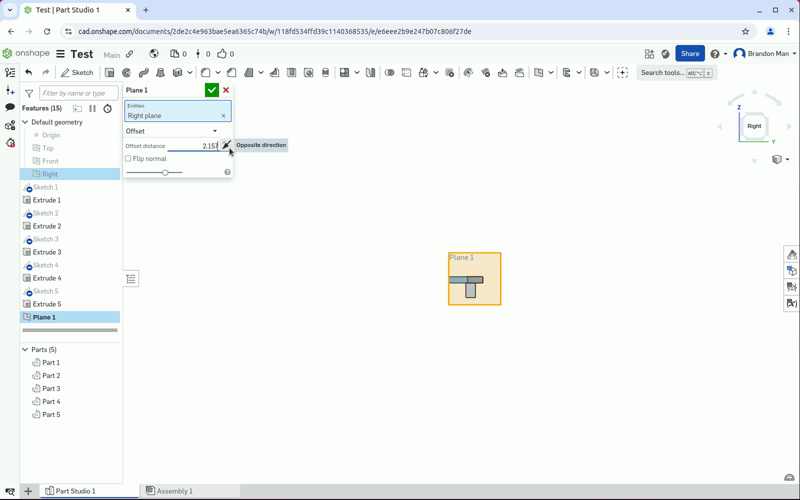
click(229, 147)
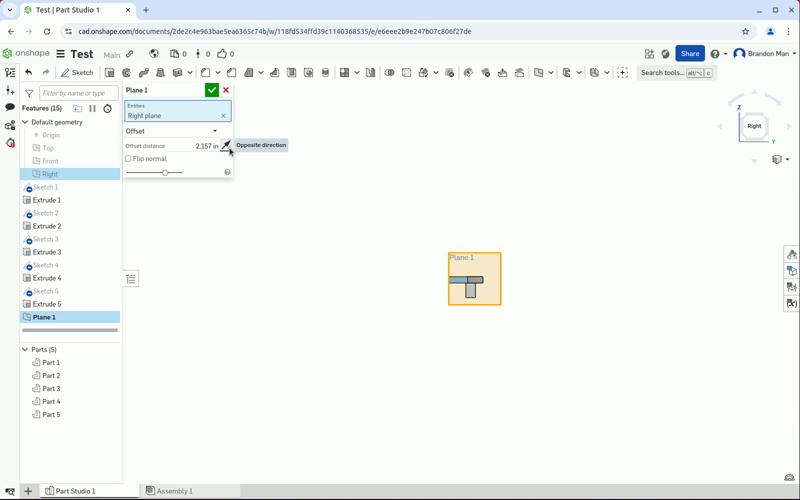
key(enter, 2)
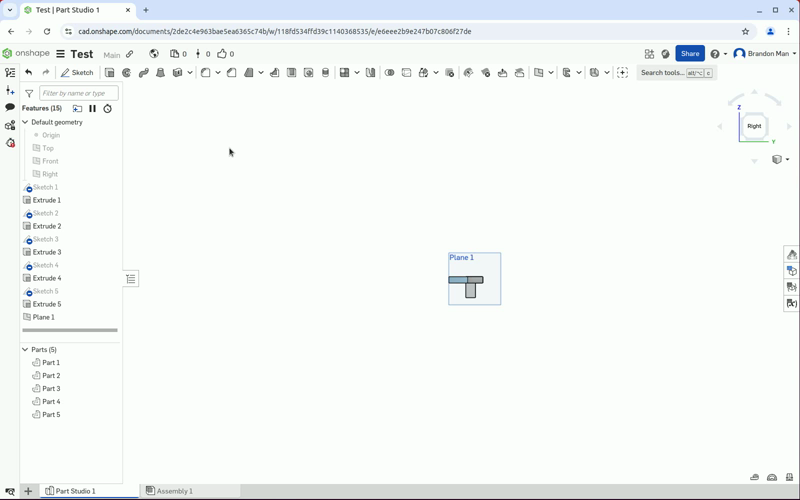
key(shift+s)
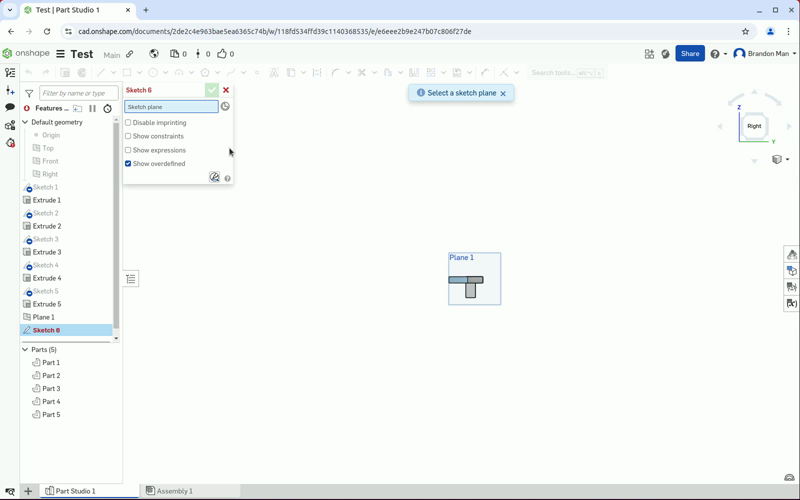
mouse_move(69, 319)
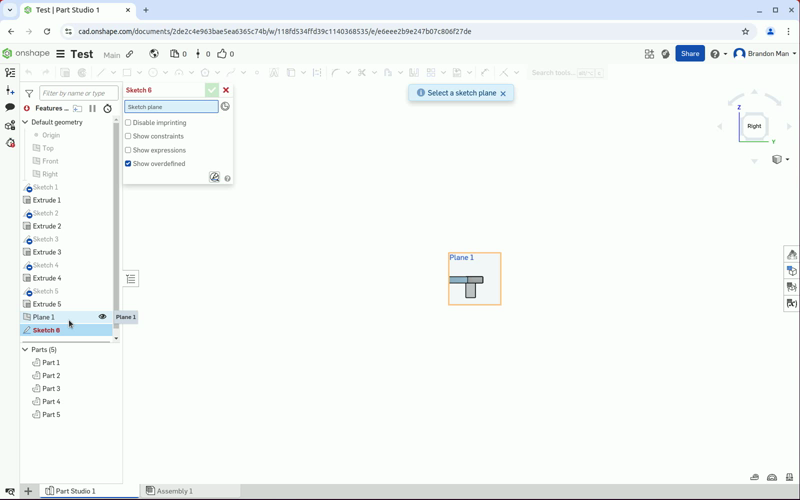
click(69, 319)
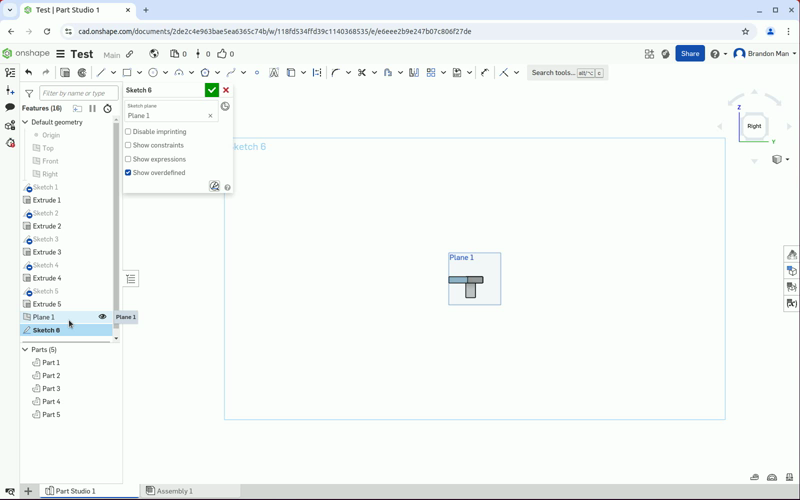
mouse_move(73, 352)
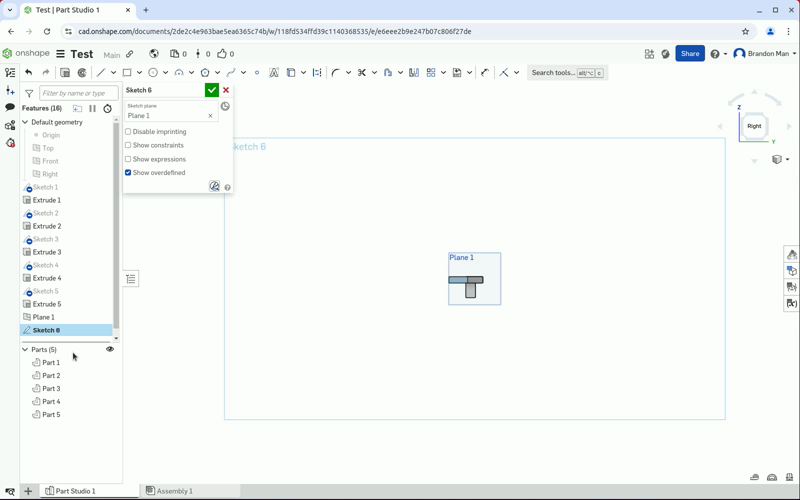
key(y)
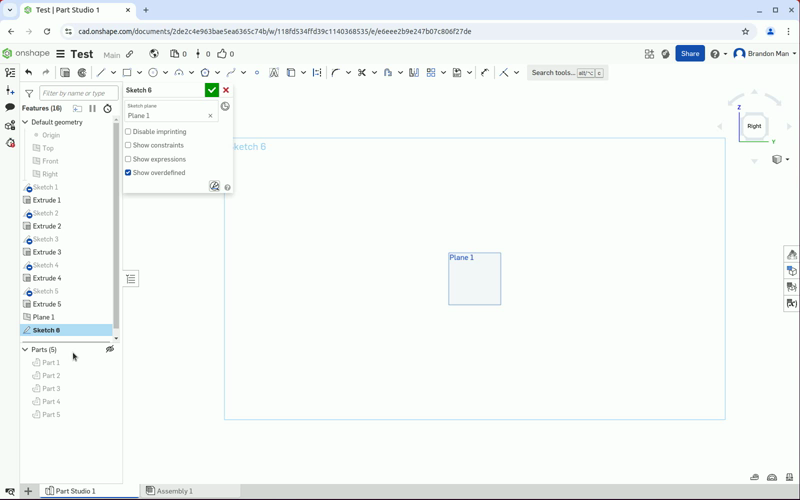
key(c)
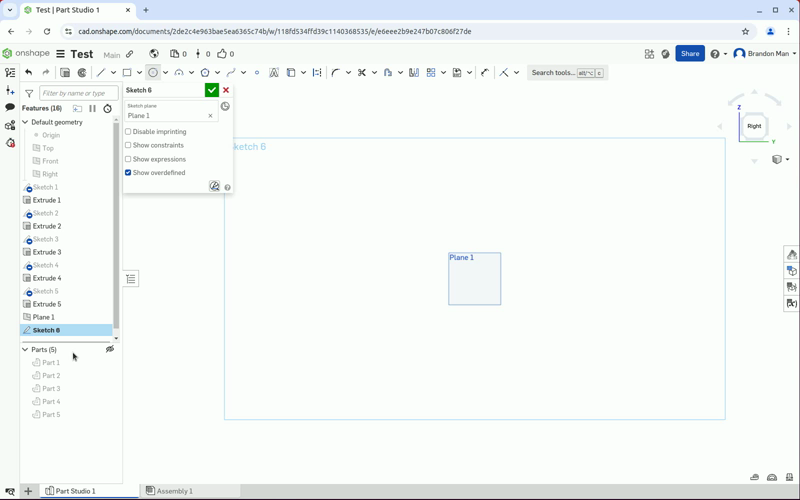
key_down(shift)
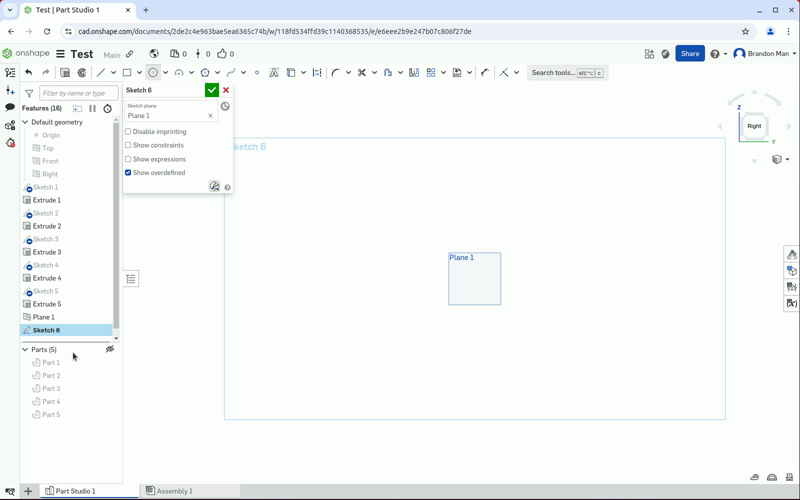
mouse_move(461, 290)
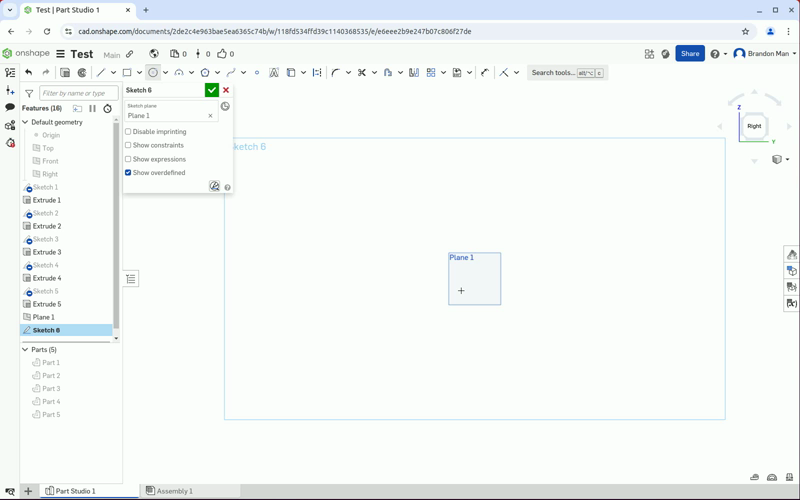
click(461, 290)
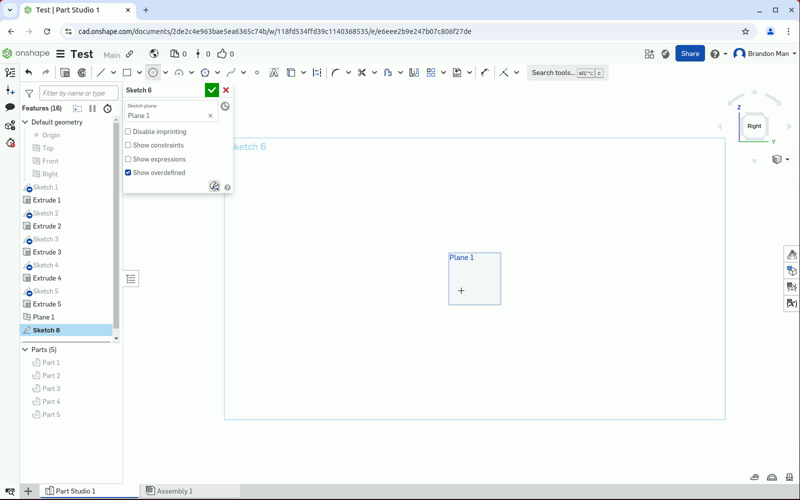
key_up(shift)
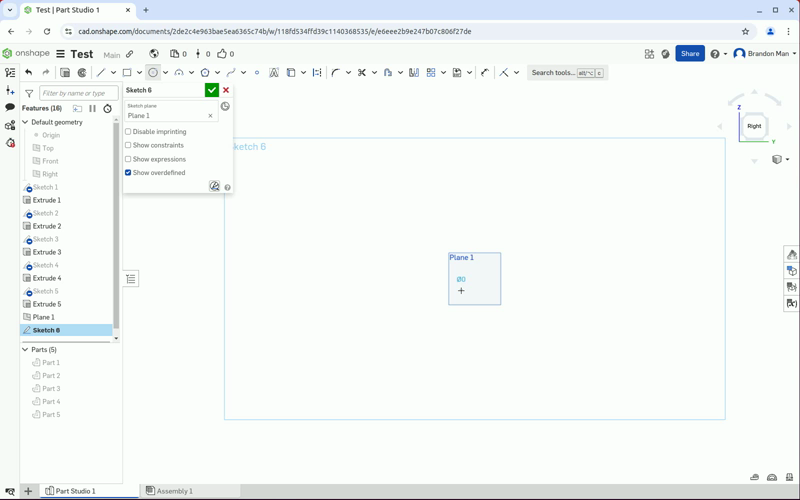
mouse_move(464, 290)
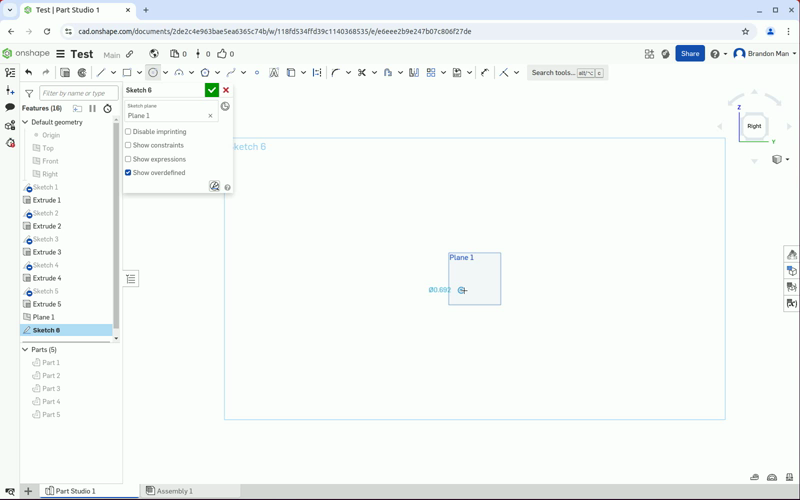
click(464, 290)
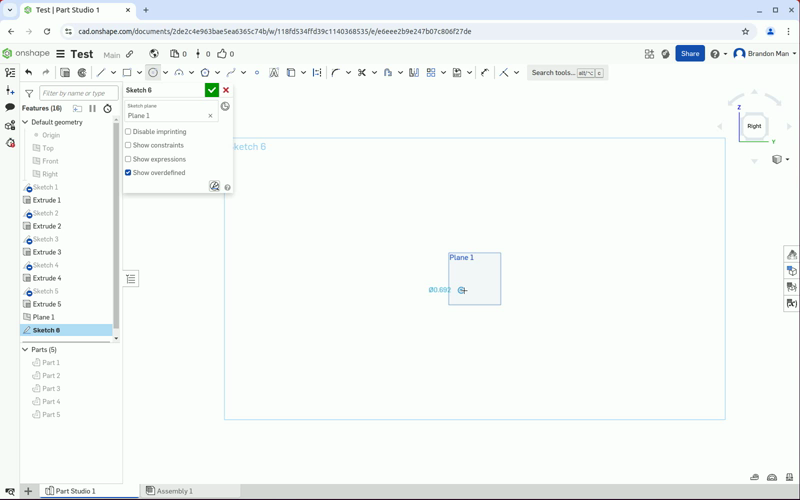
key(esc)
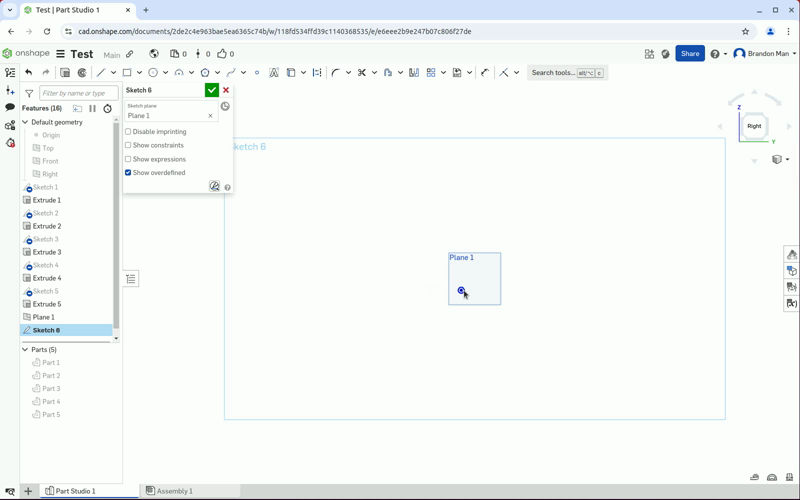
mouse_move(461, 291)
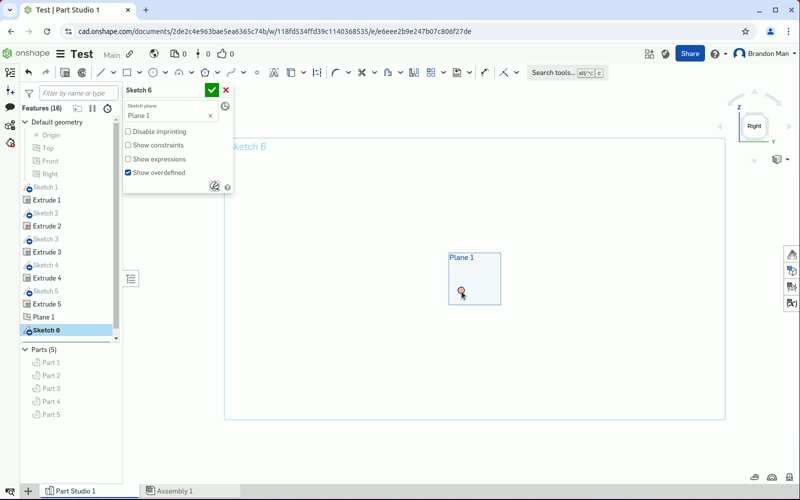
scroll(6)
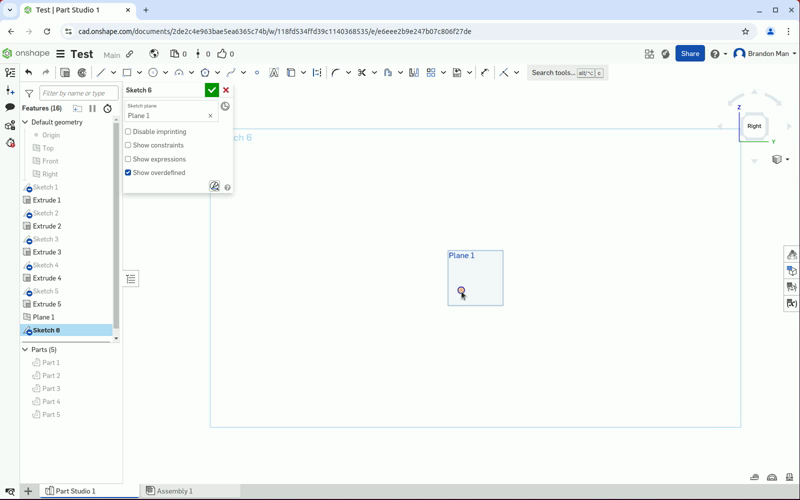
scroll(6)
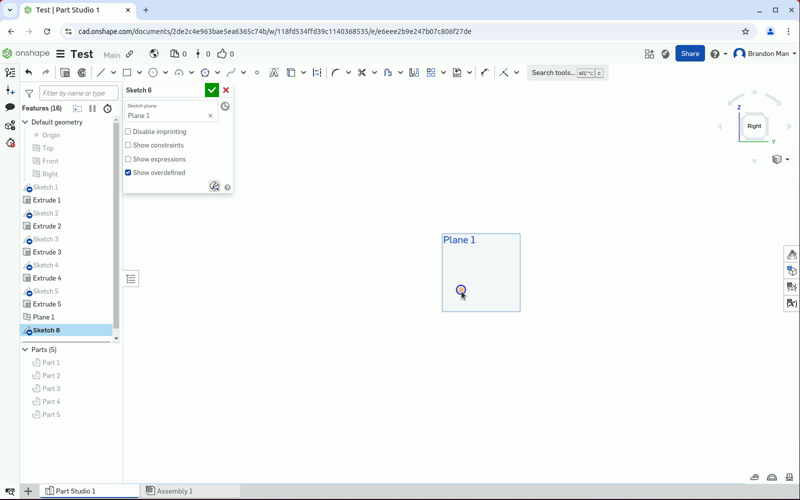
scroll(6)
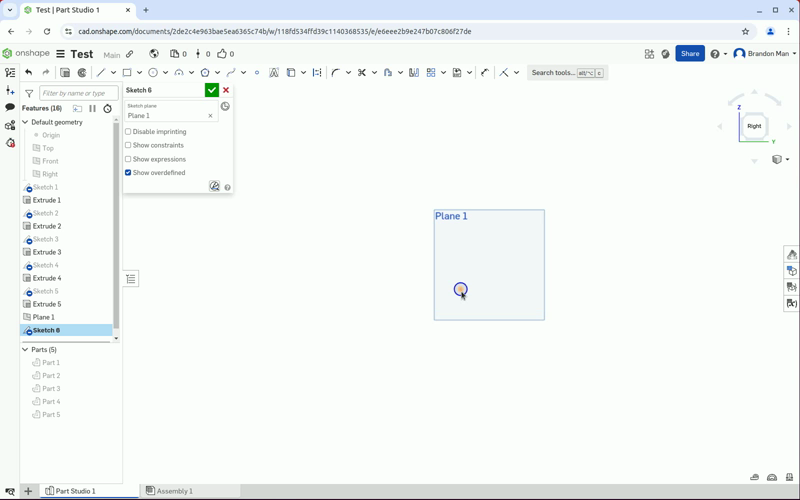
scroll(6)
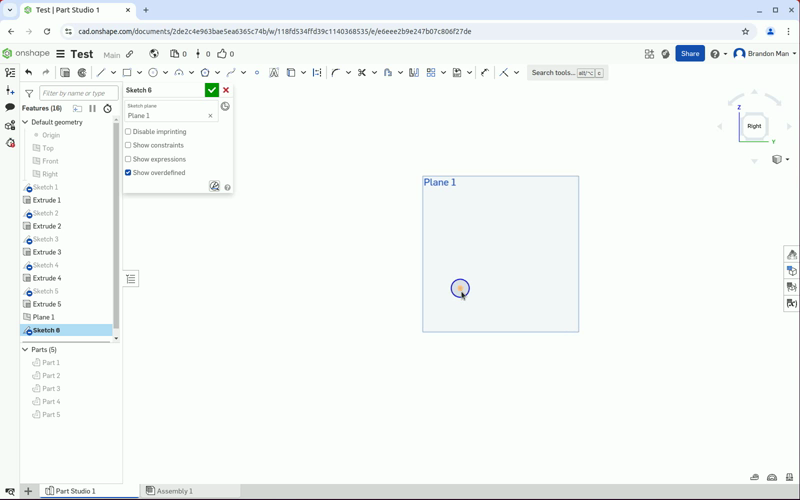
scroll(6)
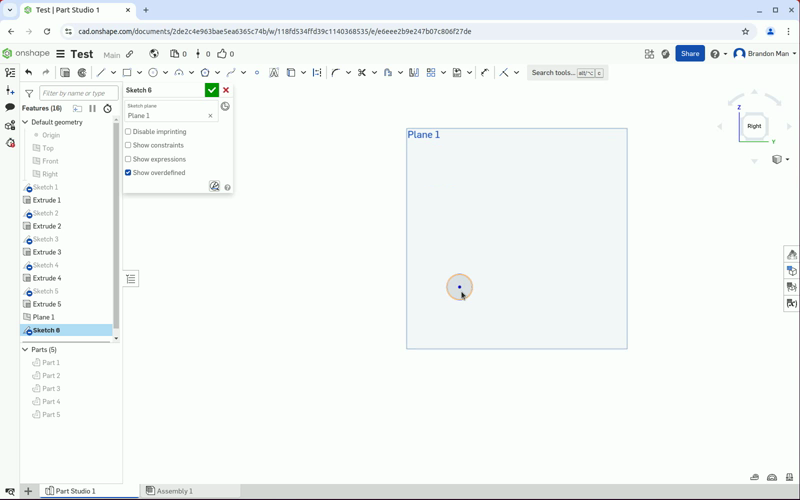
scroll(6)
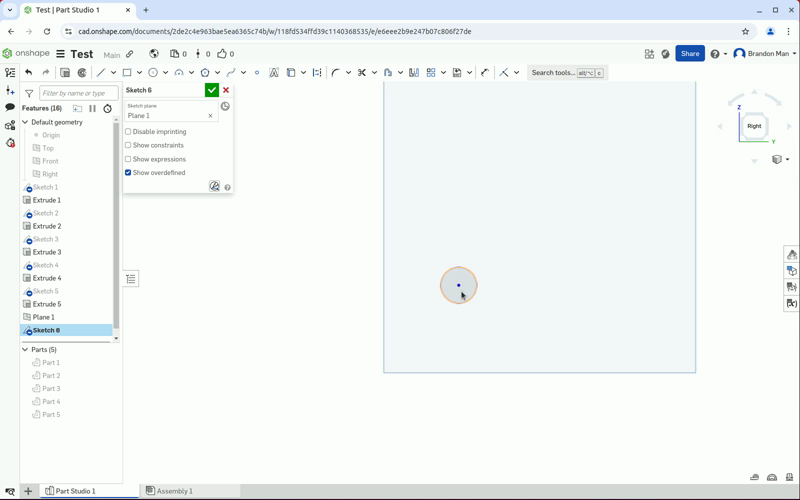
scroll(6)
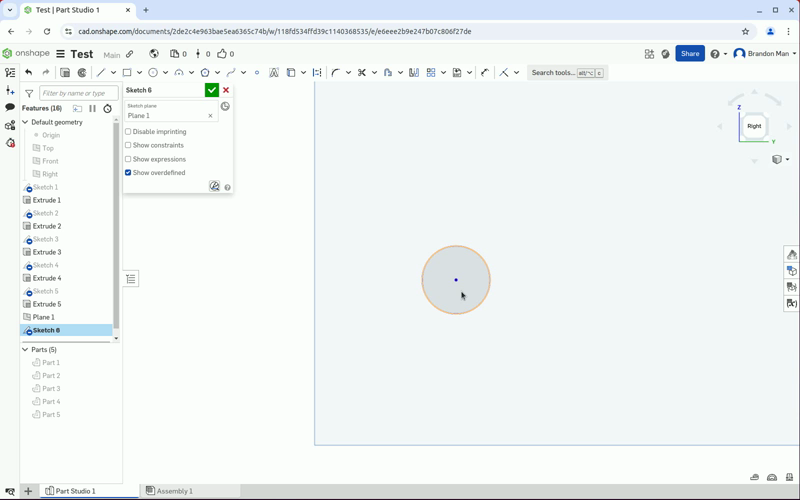
click(461, 291)
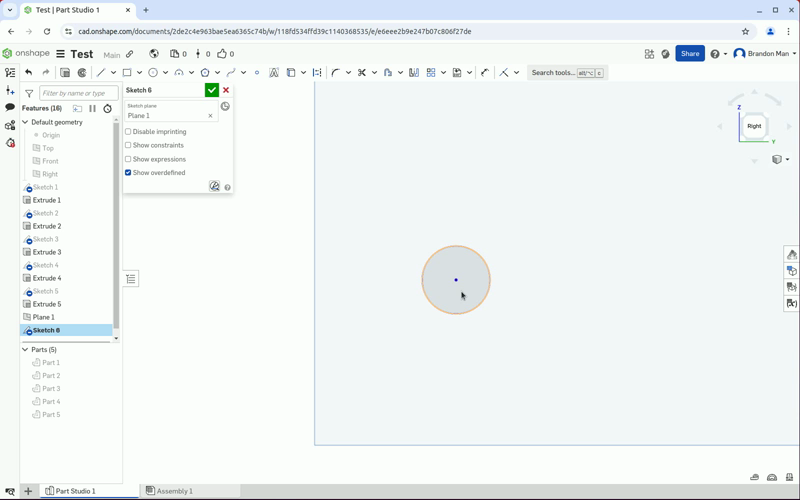
scroll(-6)
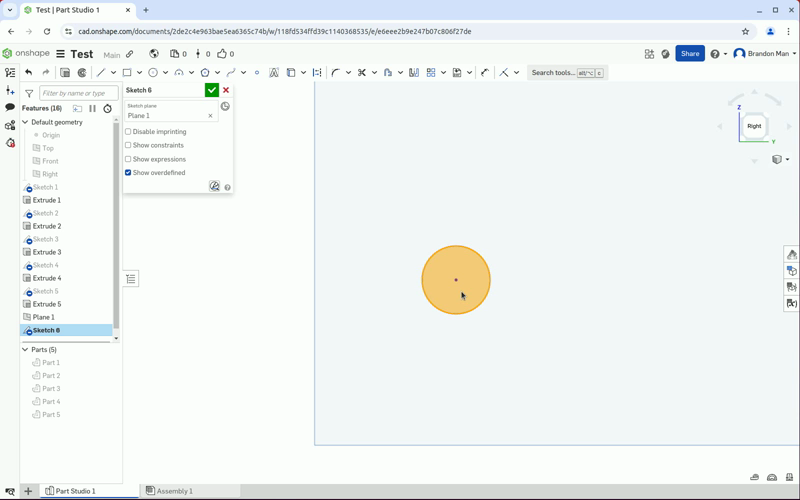
scroll(-6)
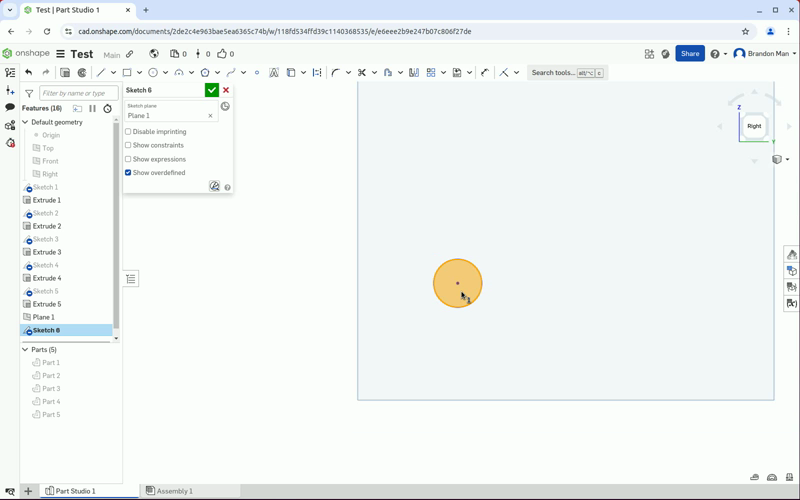
scroll(-6)
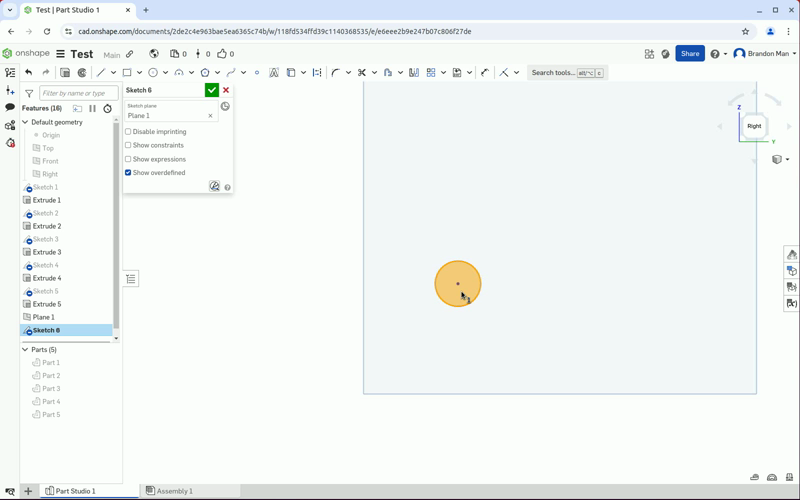
scroll(-6)
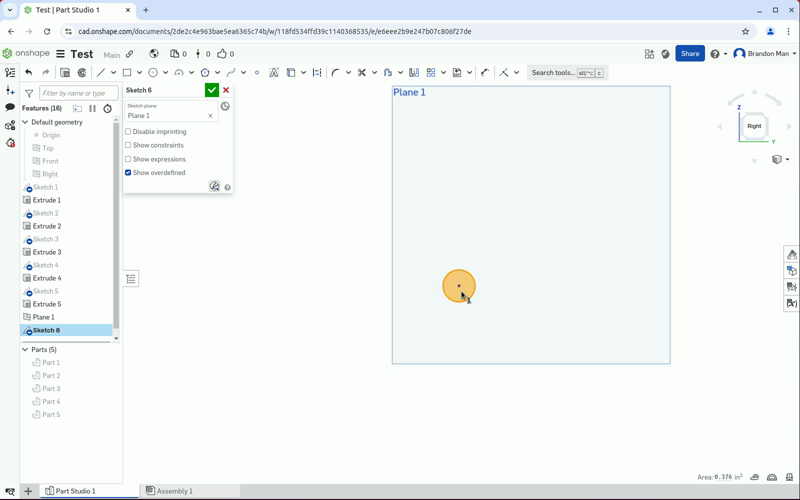
scroll(-6)
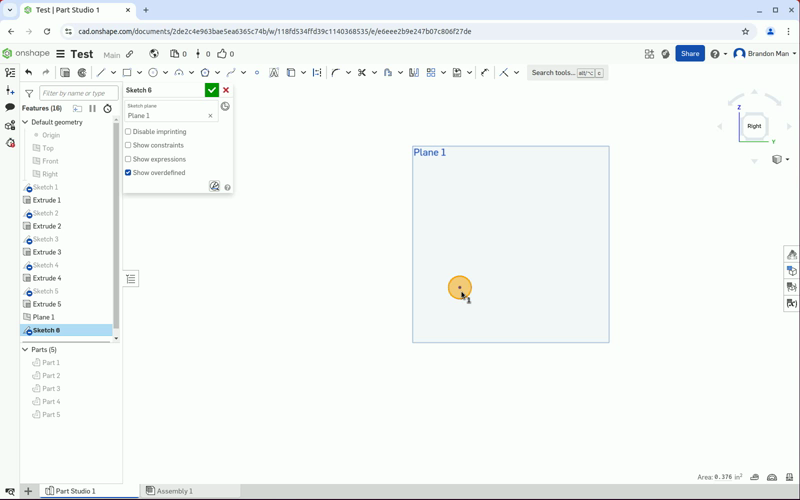
scroll(-6)
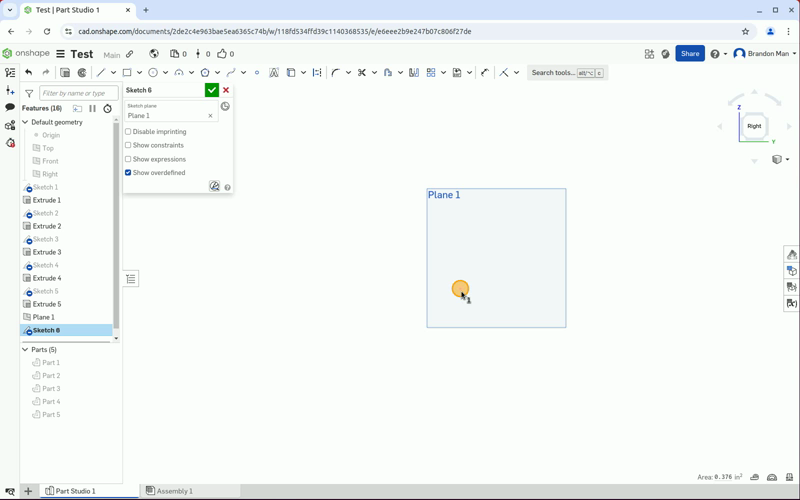
scroll(-6)
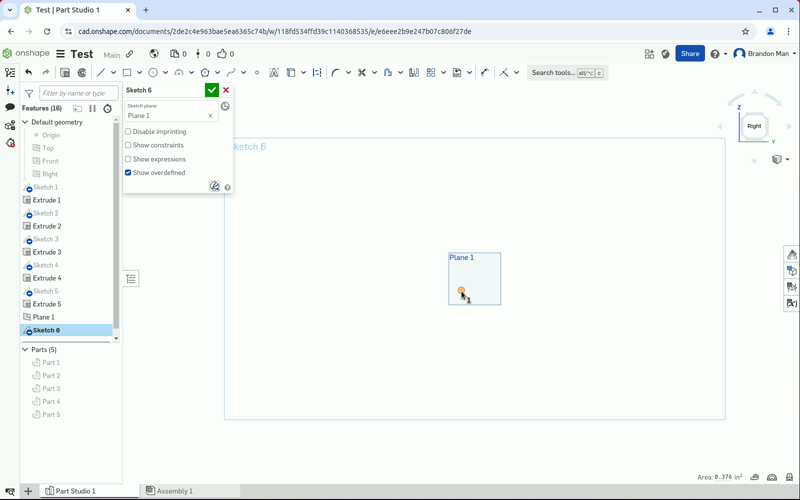
mouse_move(73, 352)
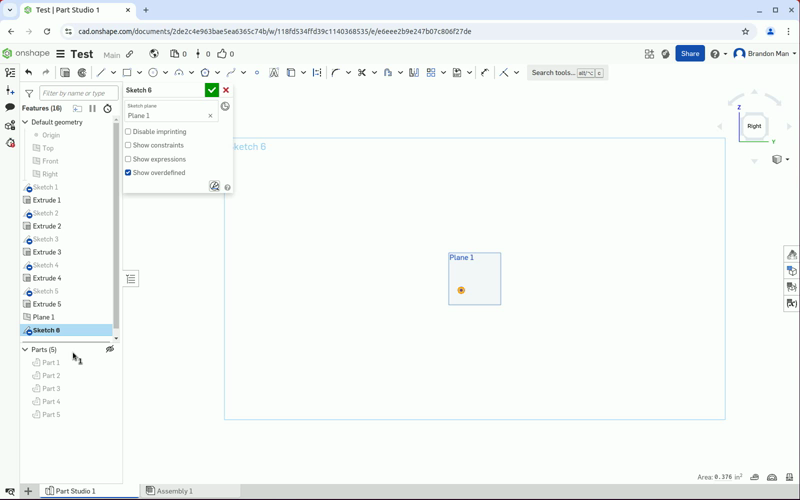
key(shift+y)
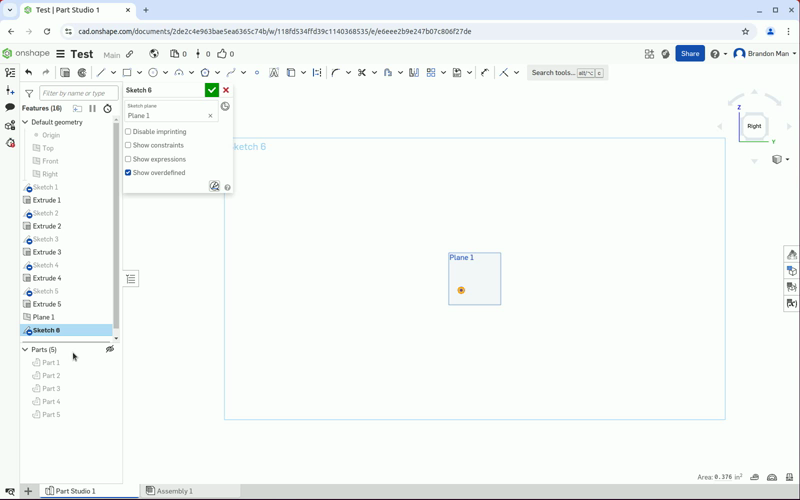
key(shift+e)
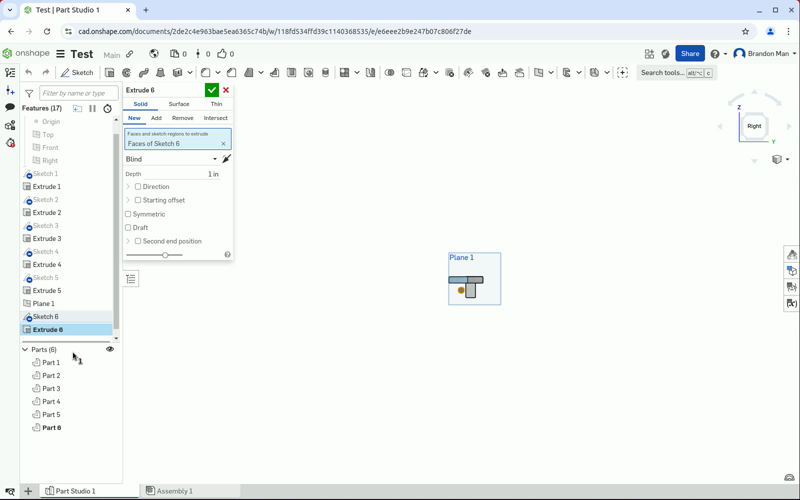
mouse_move(143, 106)
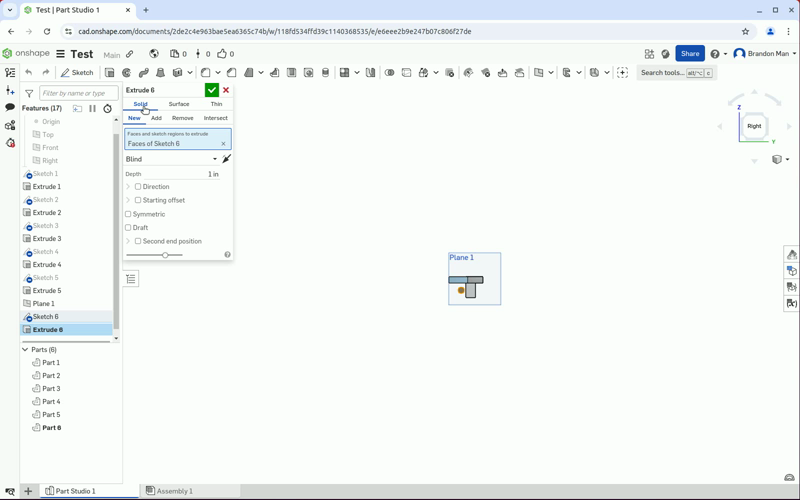
click(143, 106)
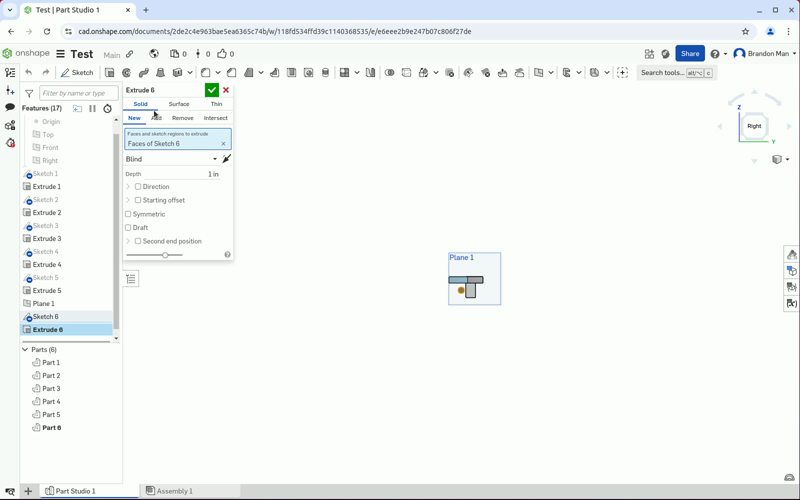
mouse_move(186, 120)
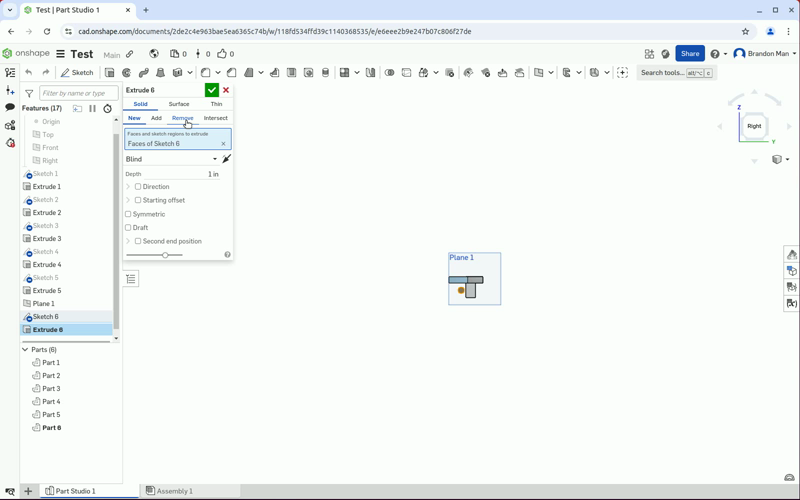
click(186, 120)
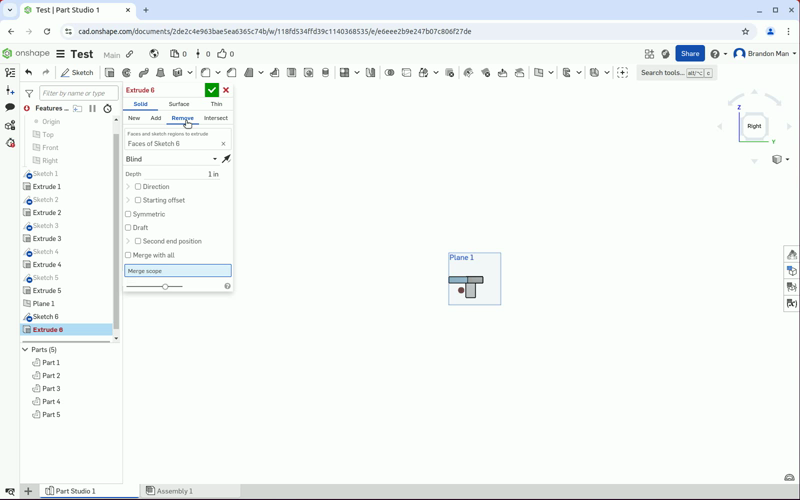
key(tab, 4)
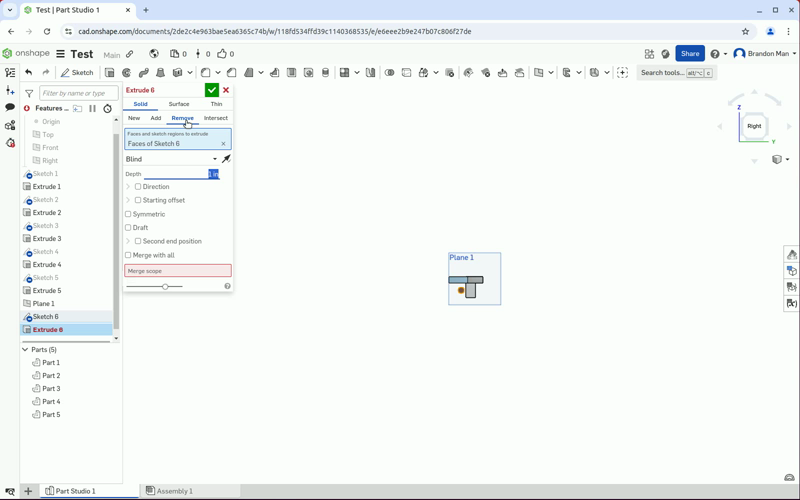
text(3.611)
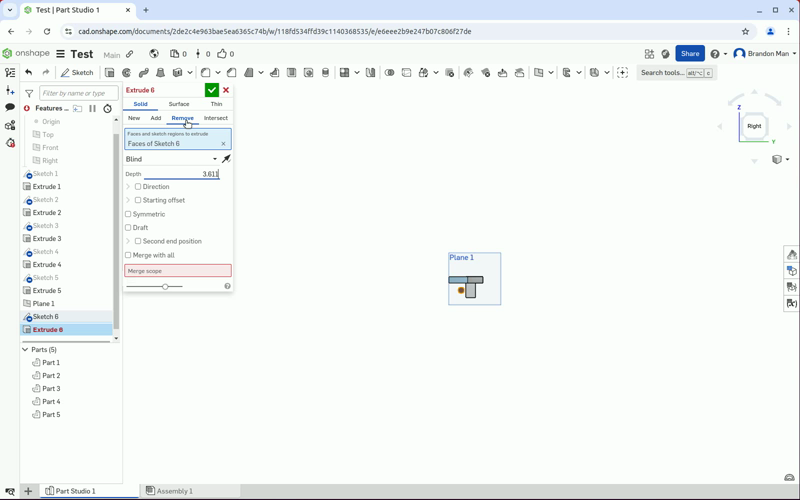
key(tab, 6)
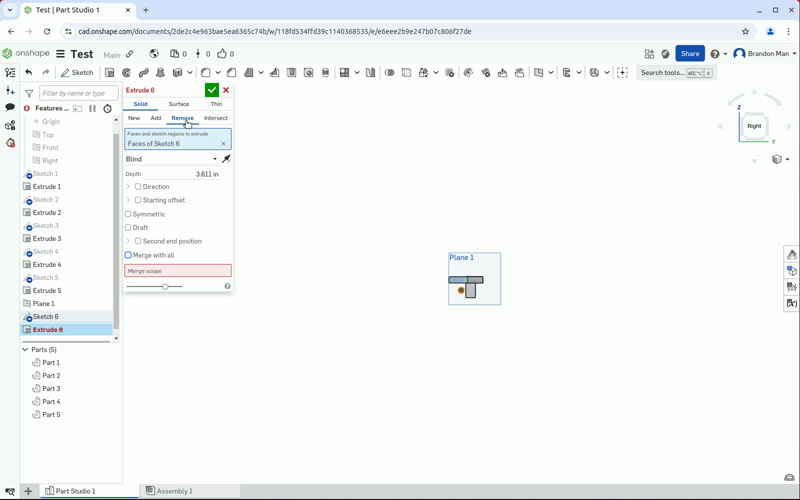
key(space)
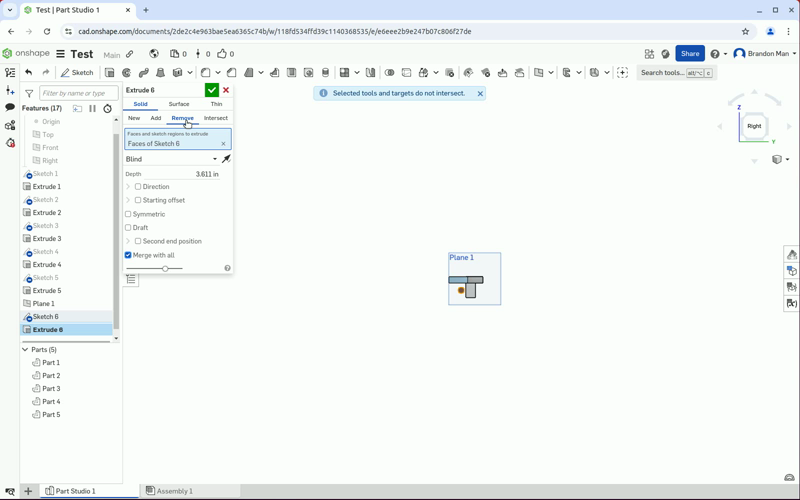
key(enter)
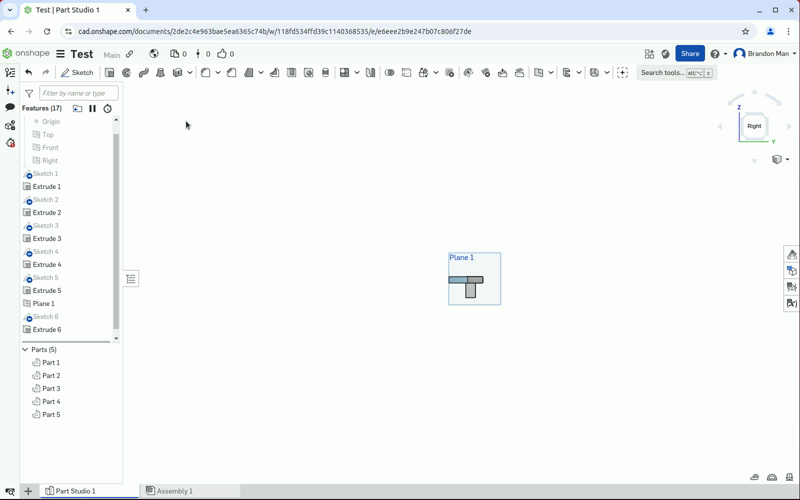
key(shift+h)
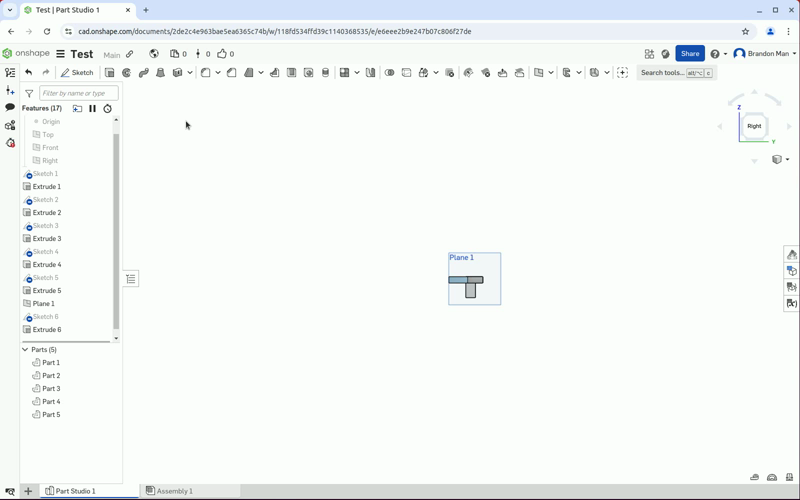
key(shift+h)
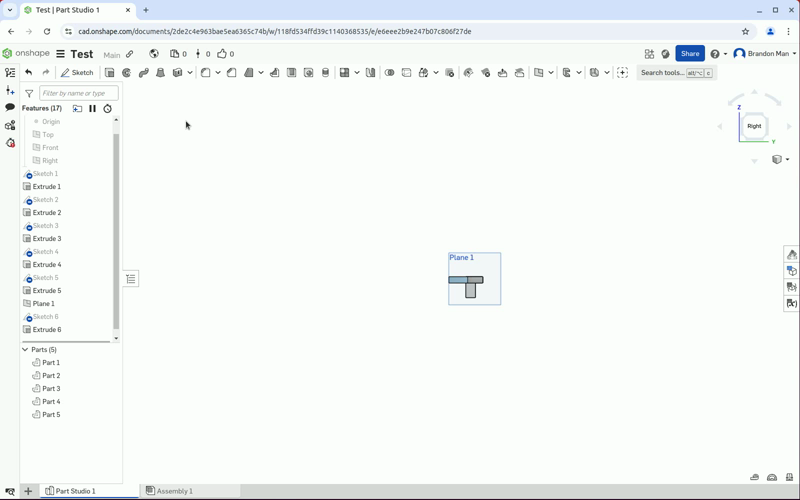
mouse_move(69, 176)
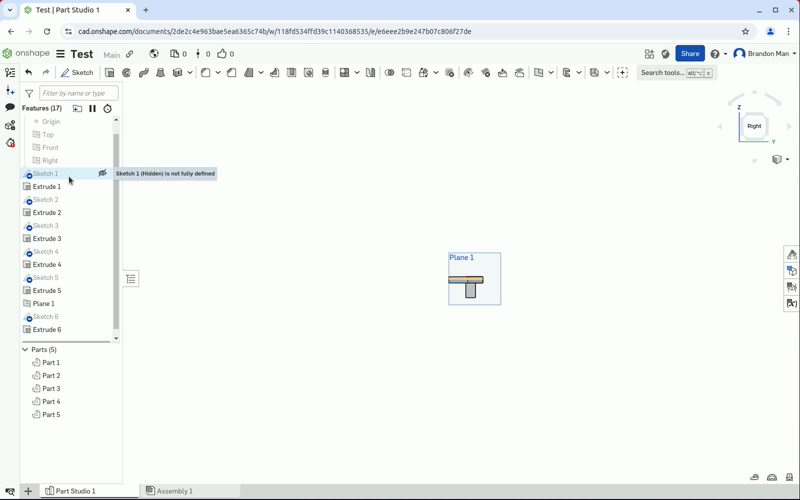
click(69, 176)
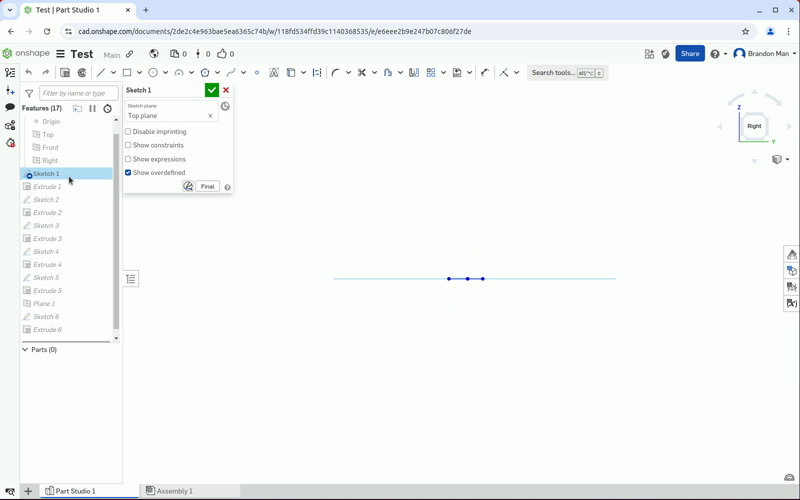
mouse_move(229, 92)
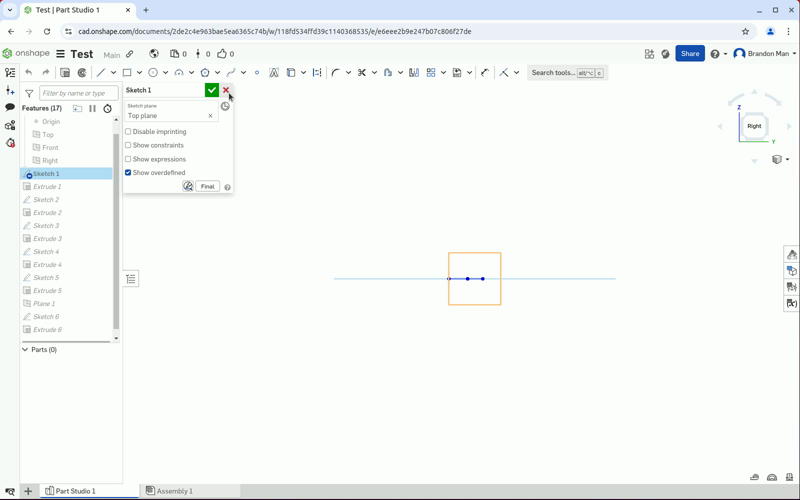
click(229, 92)
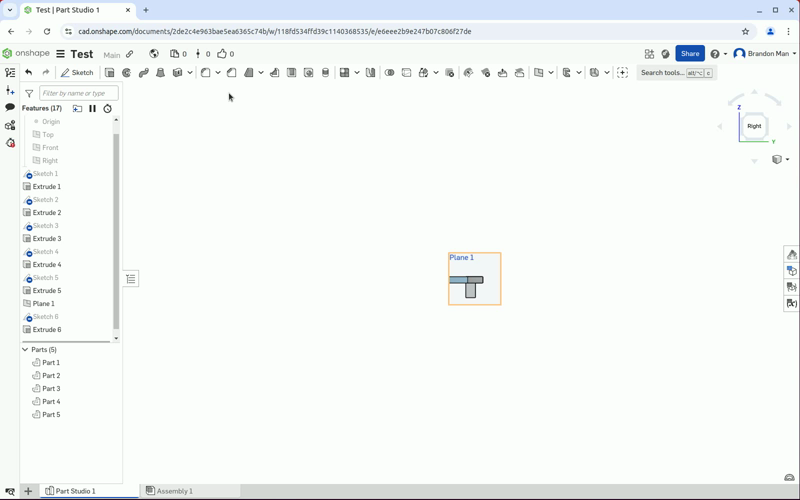
mouse_move(73, 352)
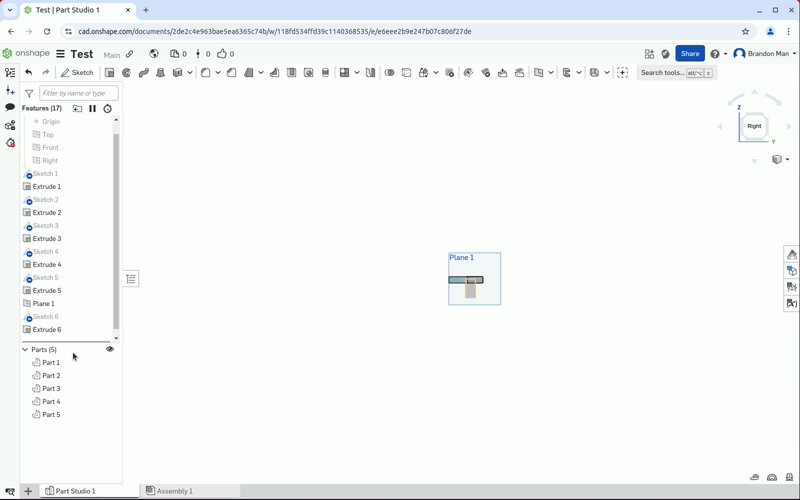
key(y)
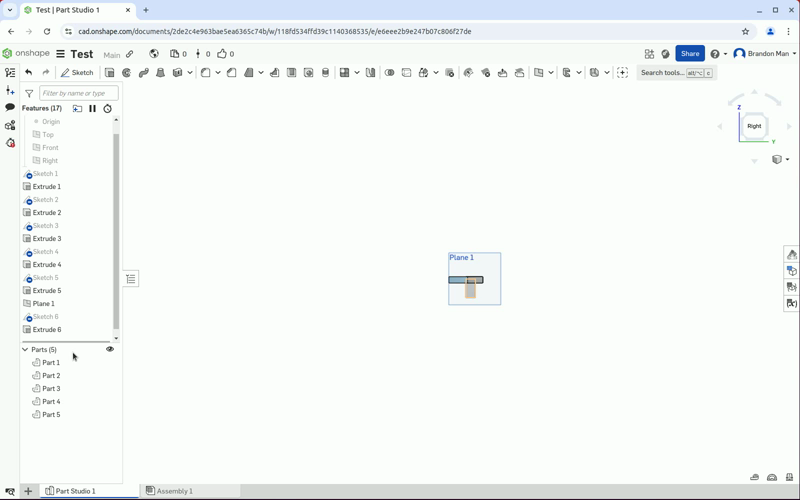
key(shift+p)
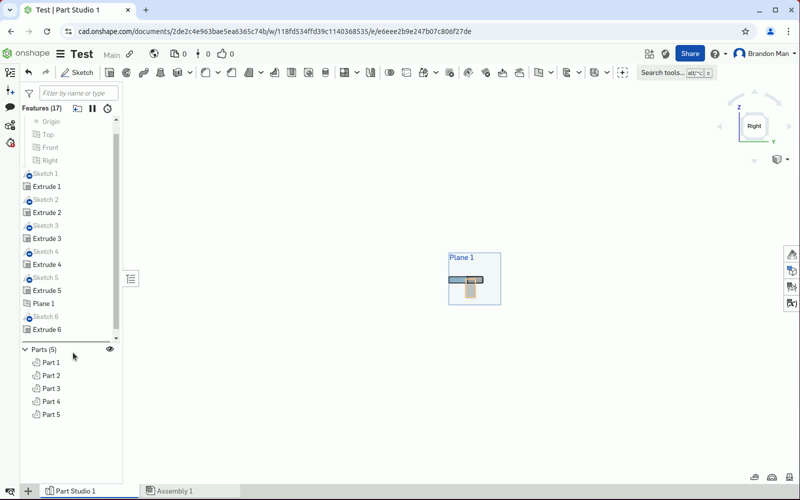
key(space)
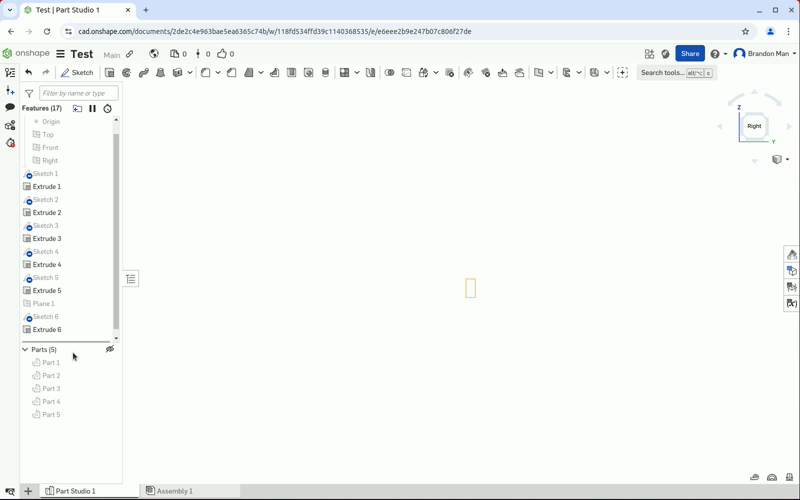
key_down(shift)
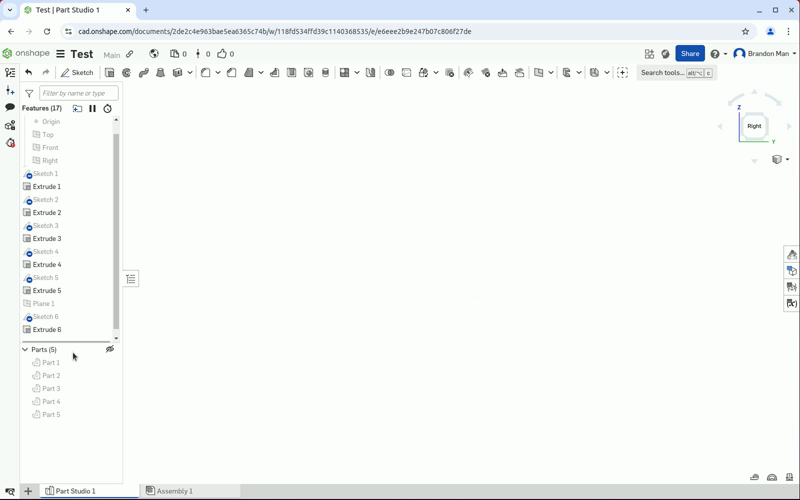
key(right)
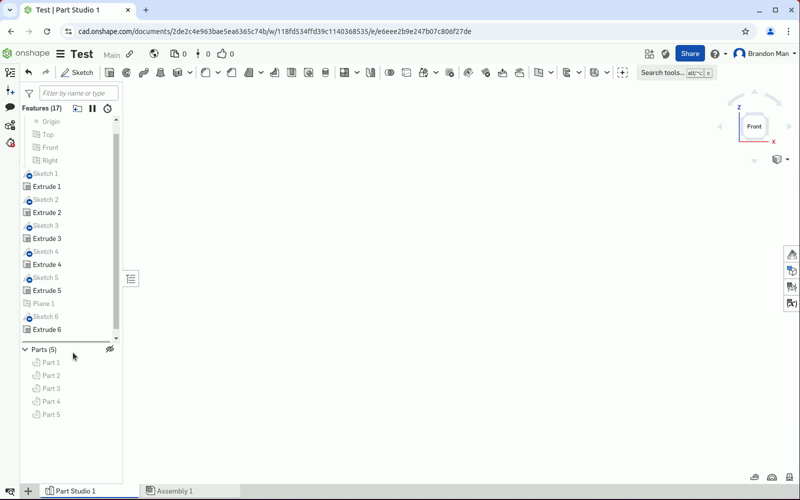
key_up(shift)
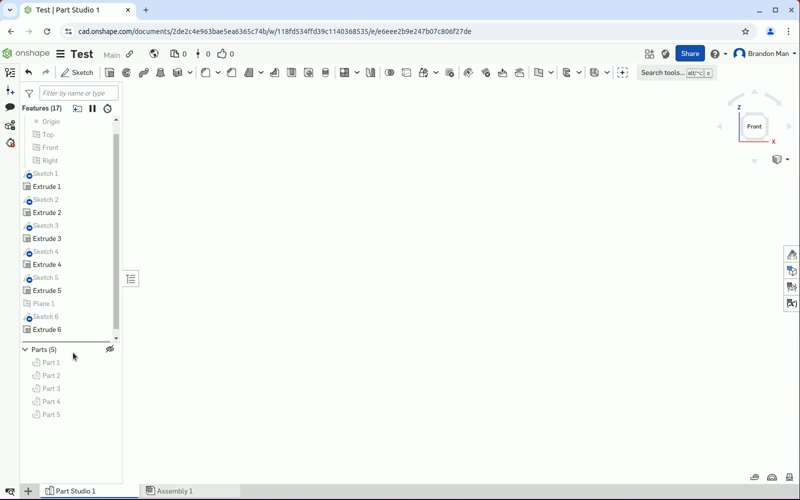
key(space)
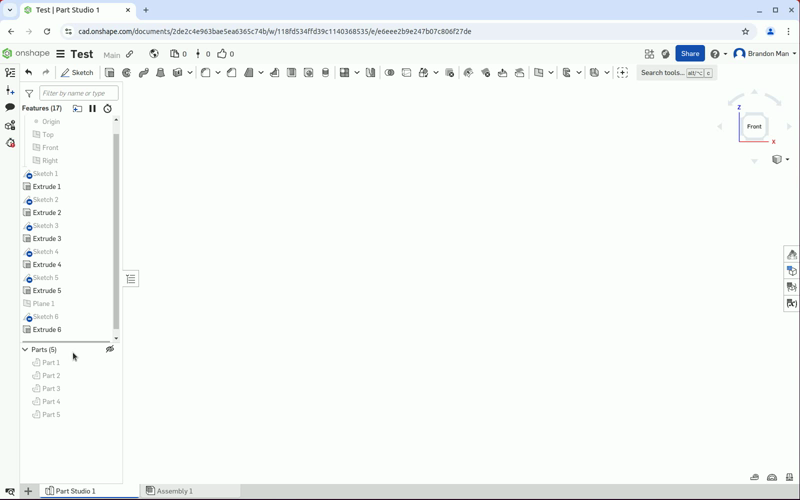
key_down(shift)
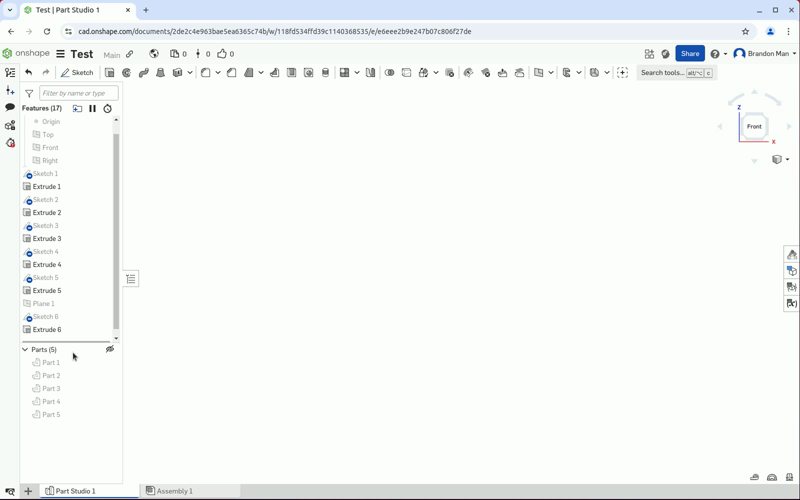
key(down)
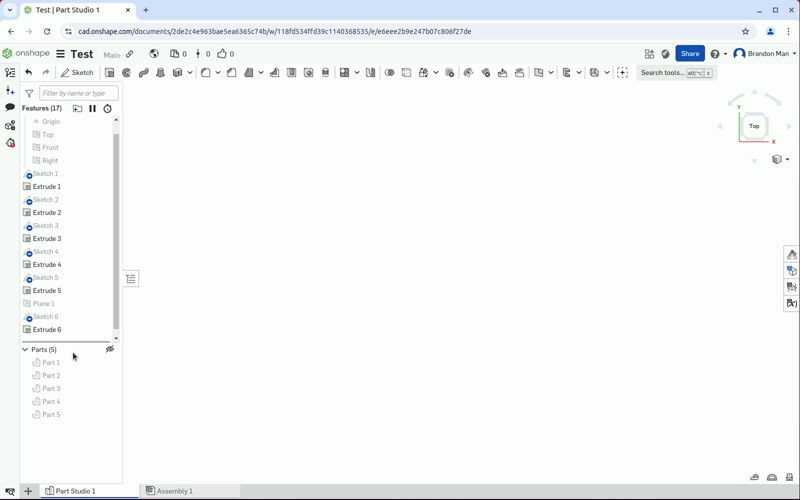
key_up(shift)
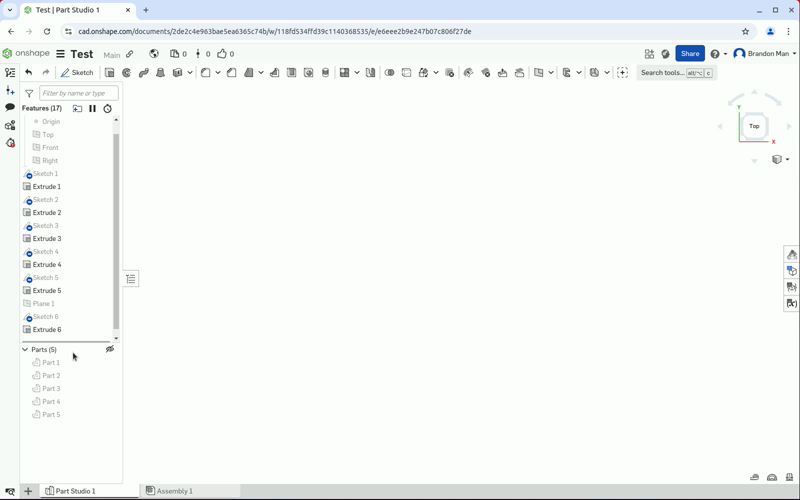
mouse_move(73, 352)
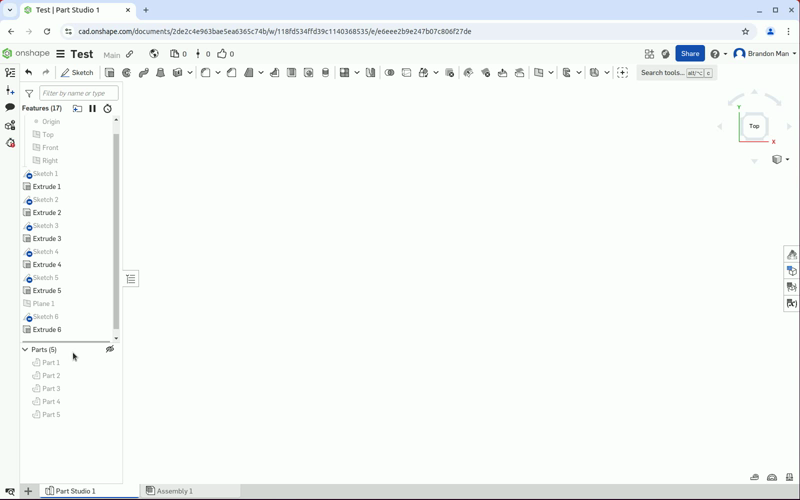
key(shift+y)
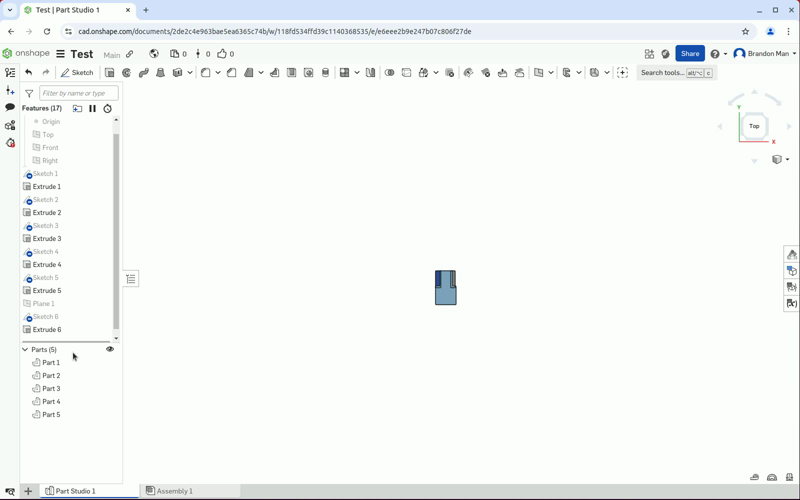
mouse_move(541, 75)
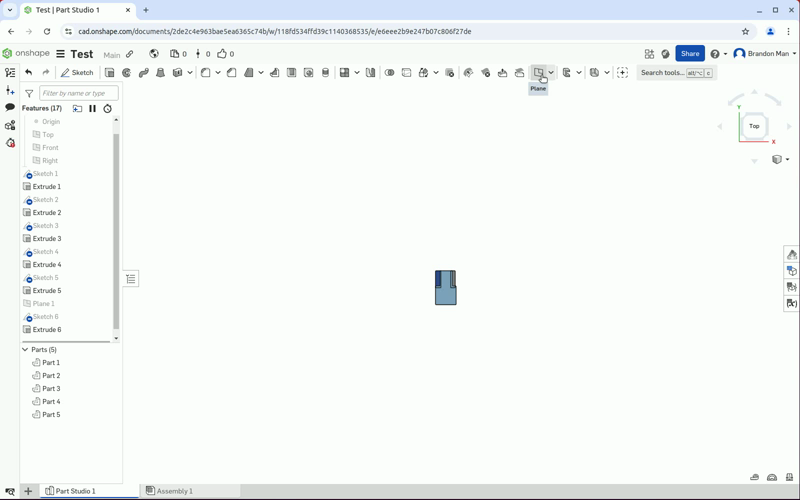
click(541, 75)
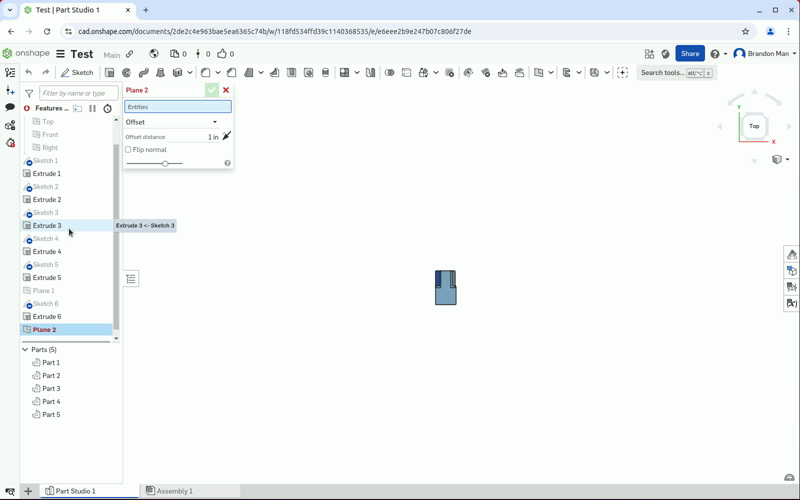
scroll(3)
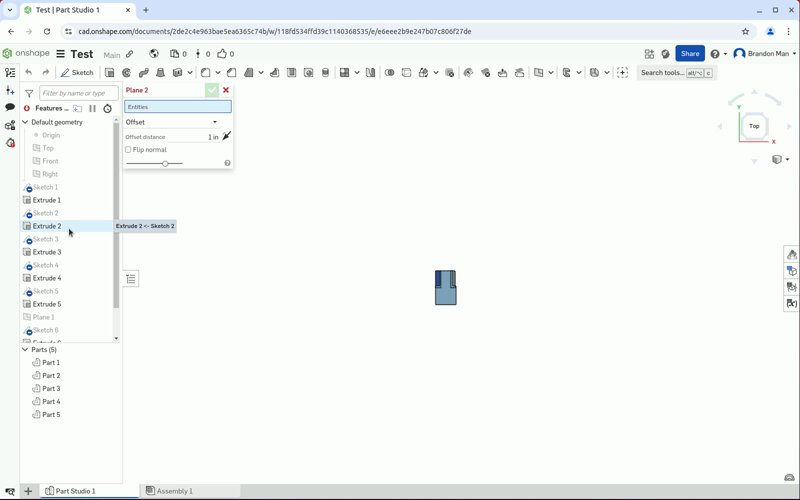
mouse_move(69, 150)
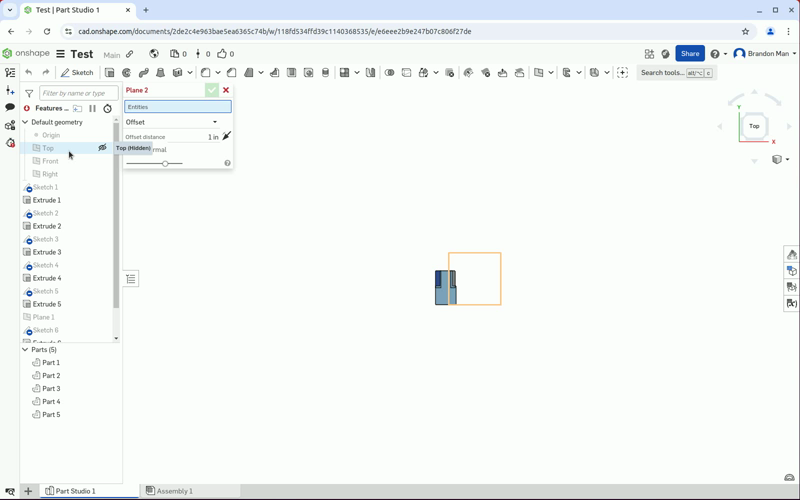
click(69, 150)
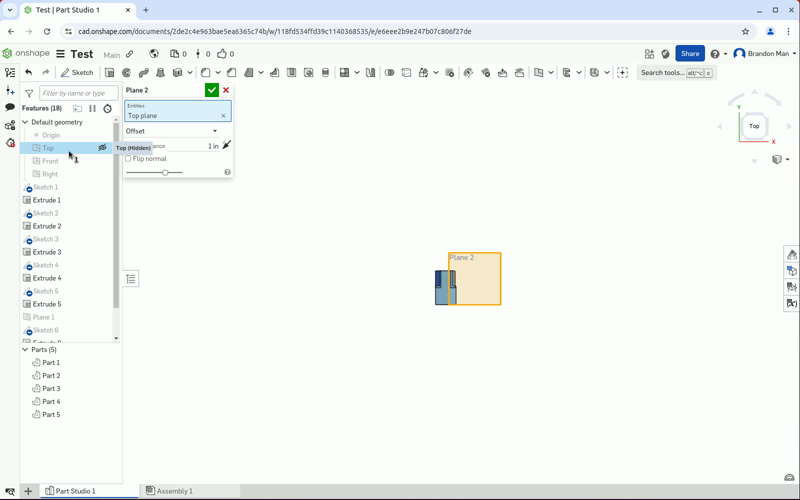
key(tab, 2)
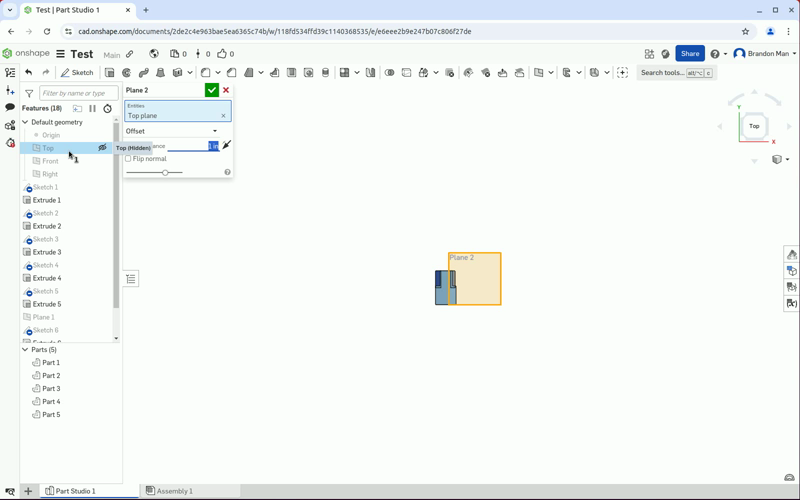
text(0.246)
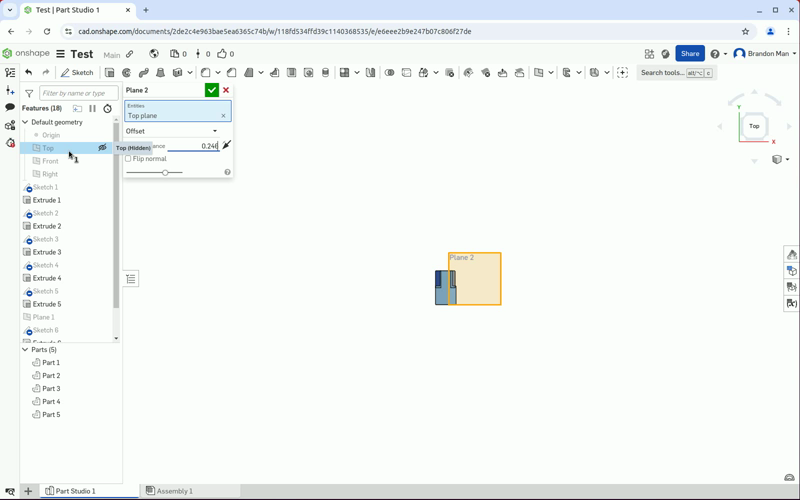
key(enter, 2)
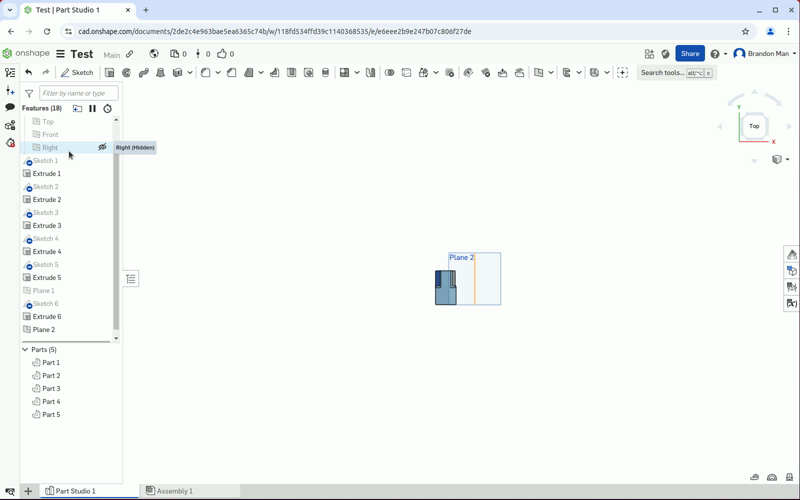
key(shift+s)
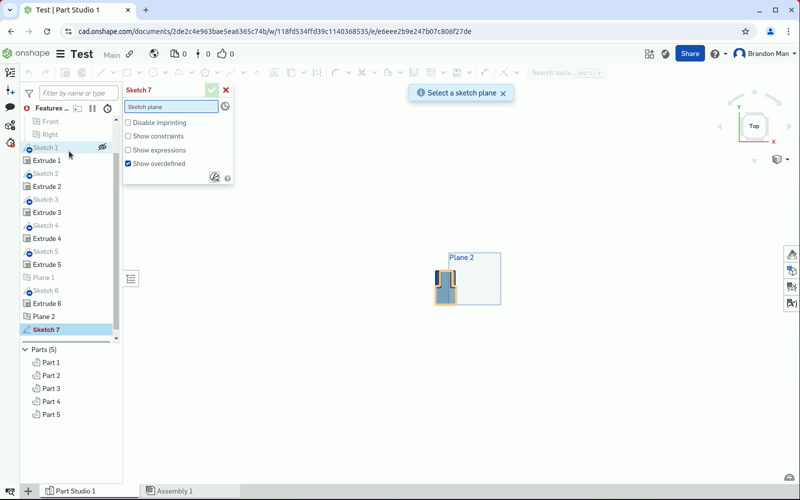
mouse_move(69, 319)
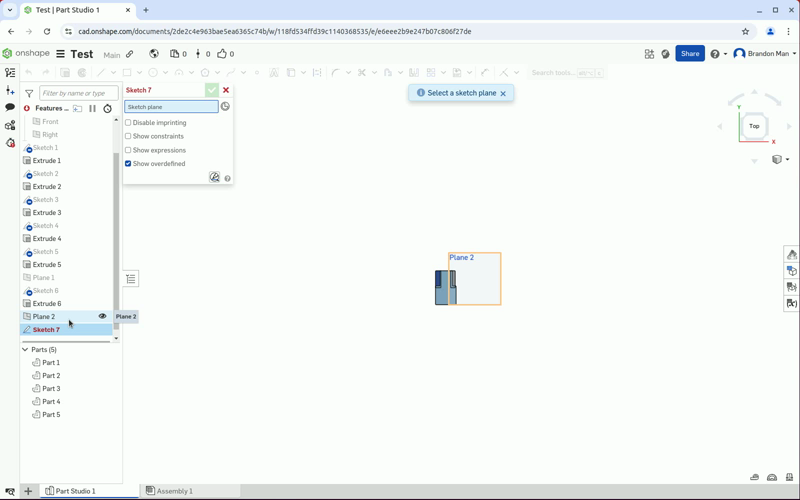
click(69, 319)
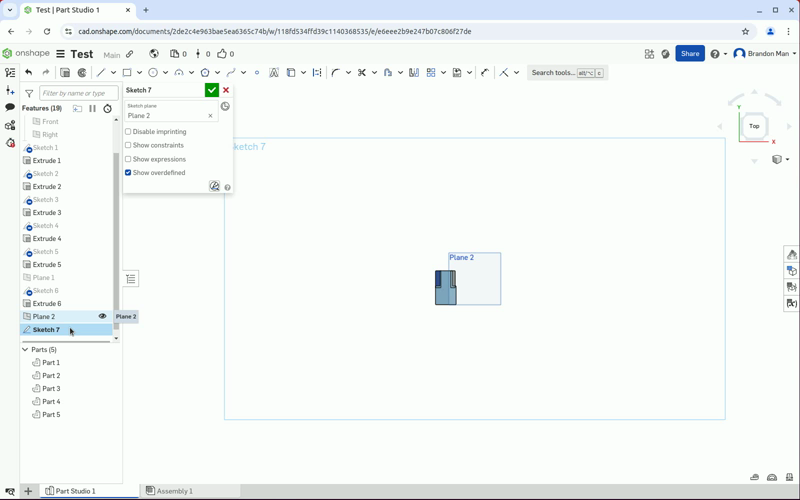
mouse_move(73, 352)
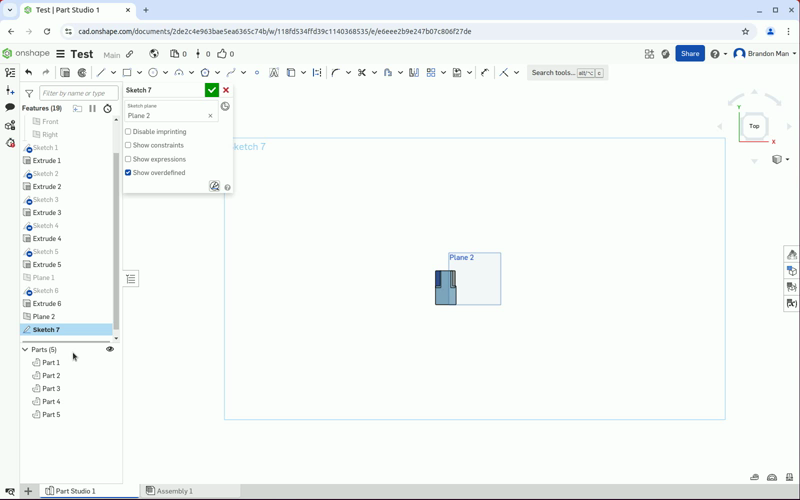
key(y)
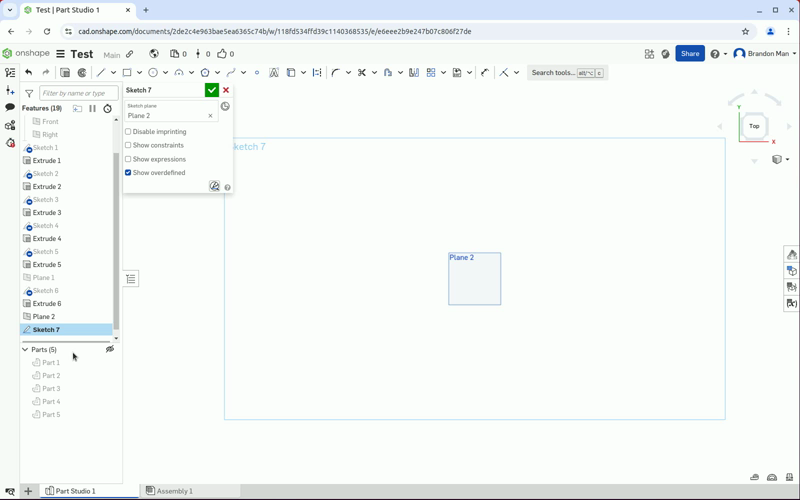
key(l)
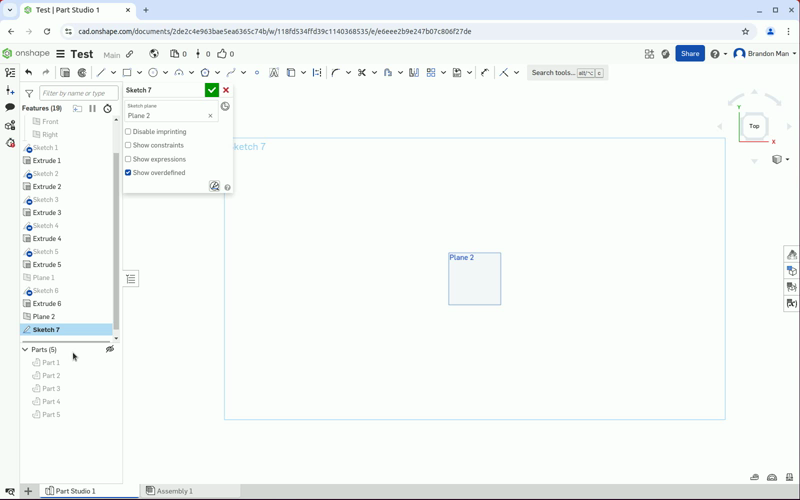
key_down(shift)
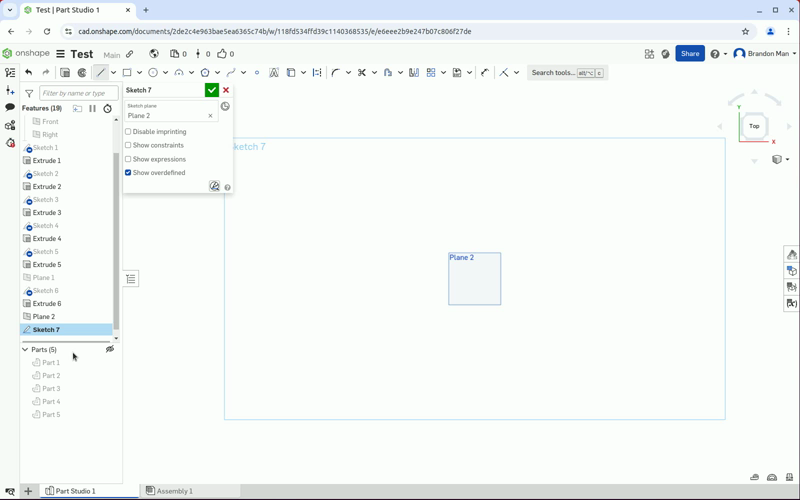
mouse_move(443, 281)
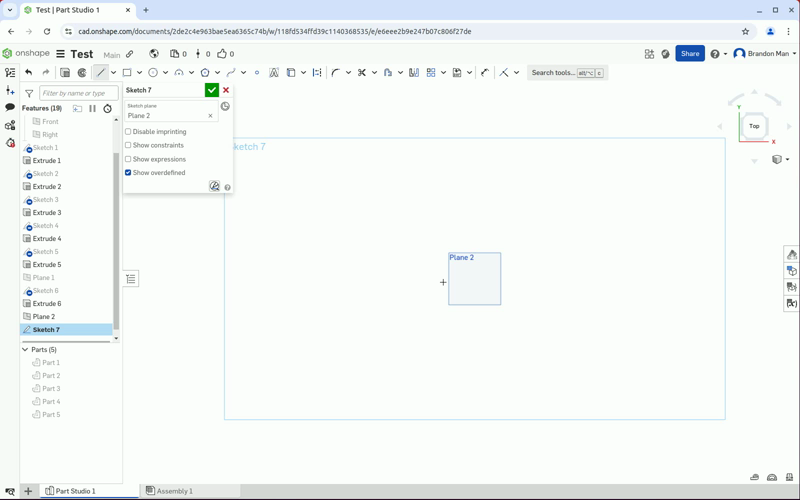
click(443, 281)
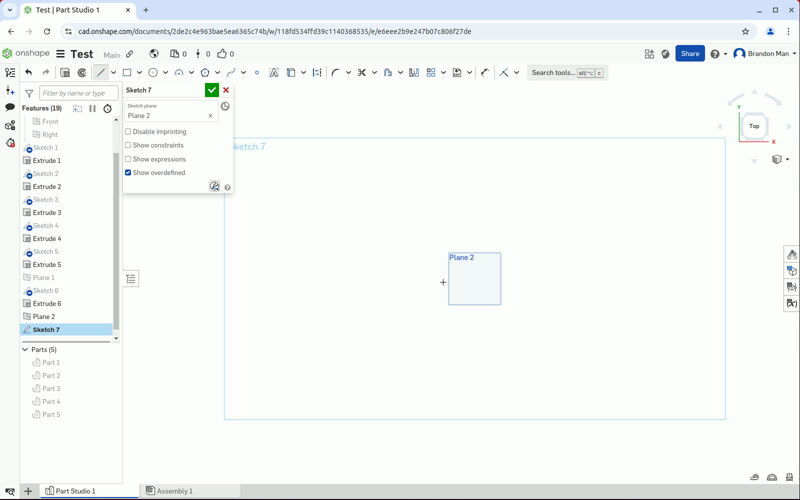
key_up(shift)
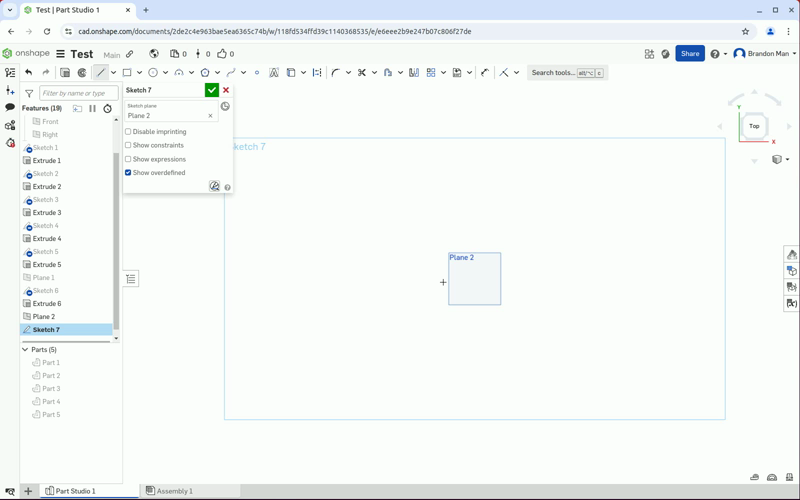
key_down(shift)
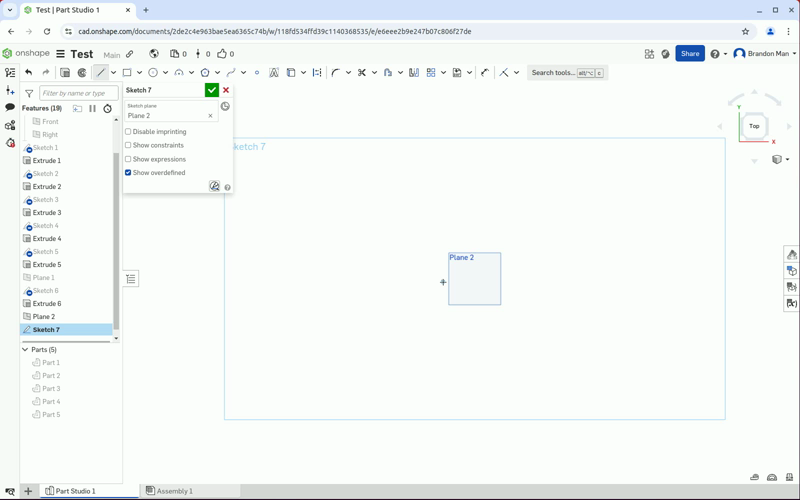
mouse_move(473, 281)
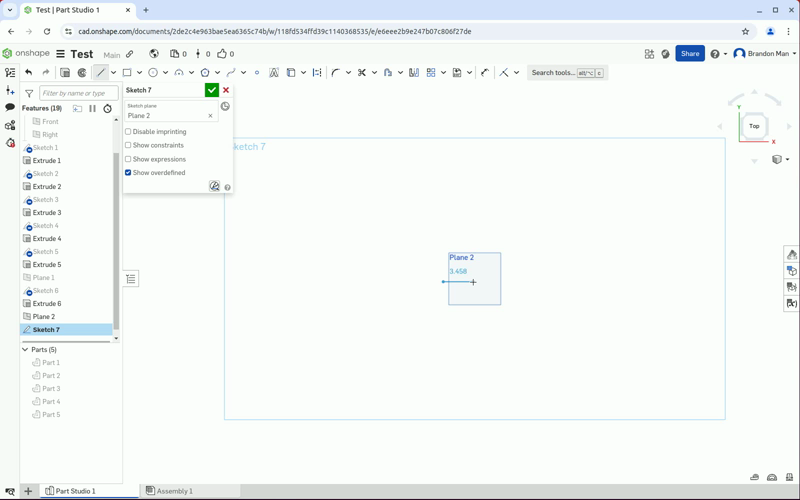
mouse_move(446, 281)
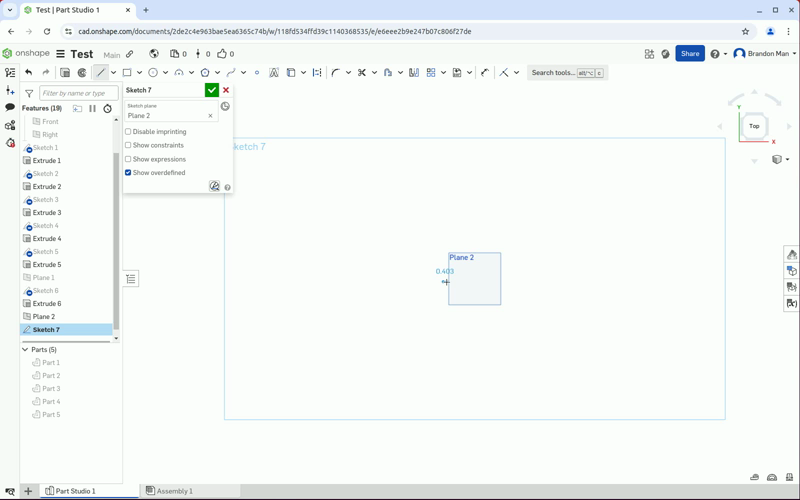
scroll(6)
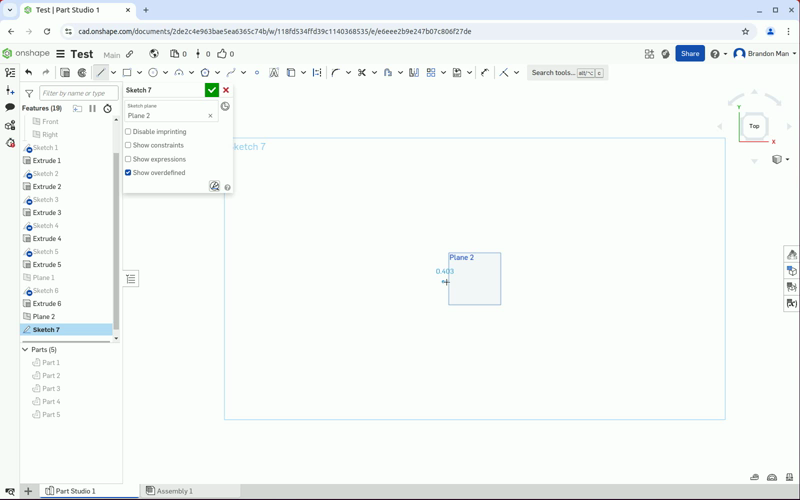
scroll(6)
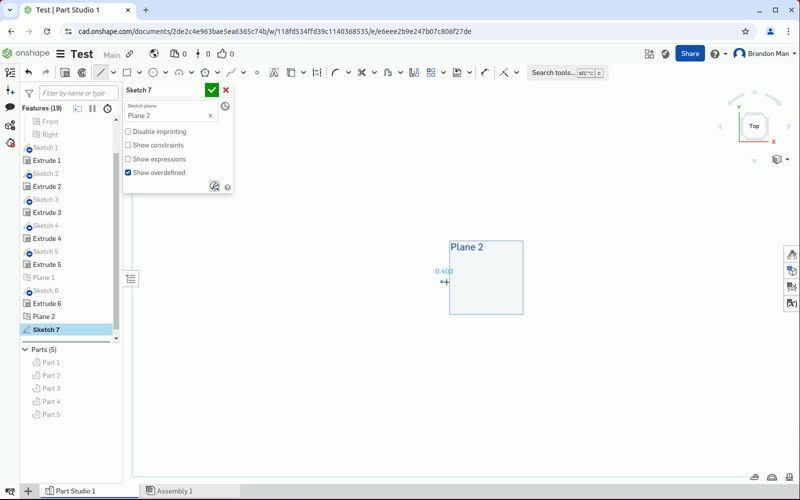
scroll(6)
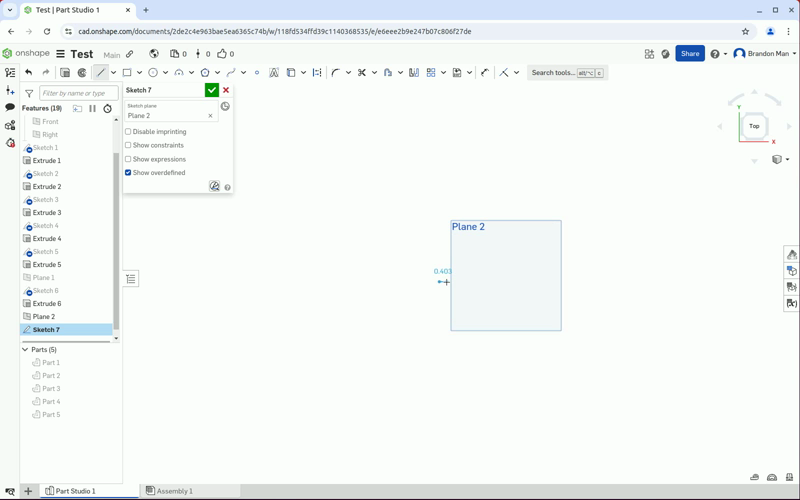
scroll(6)
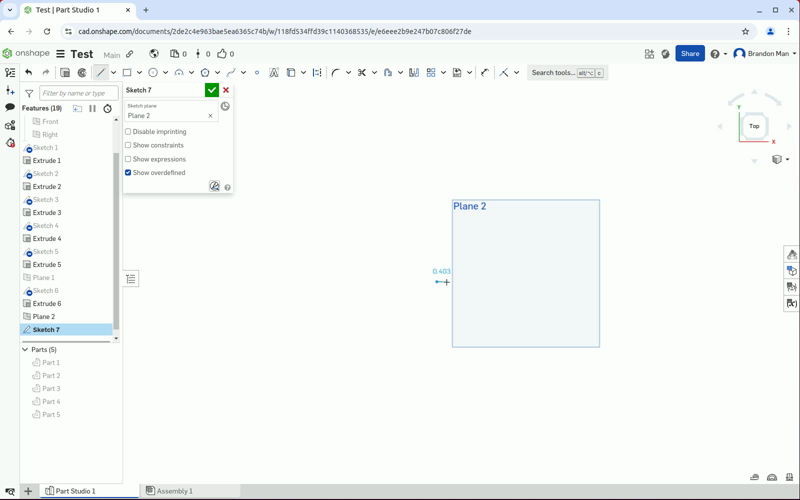
scroll(6)
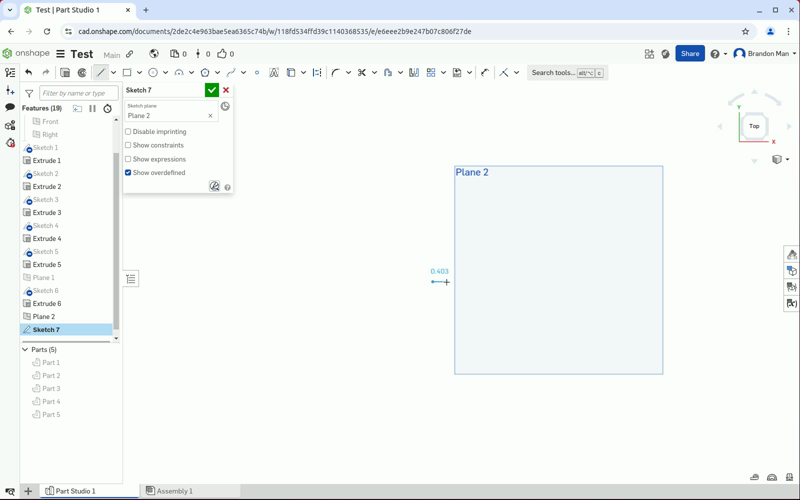
scroll(6)
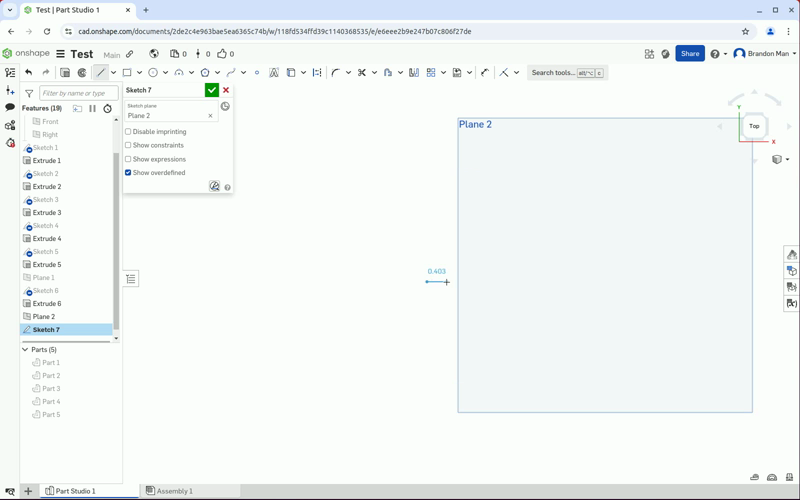
scroll(6)
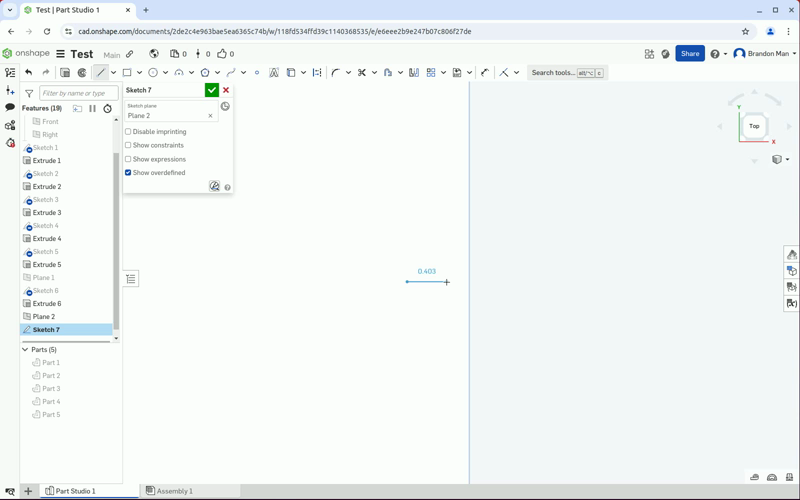
click(446, 281)
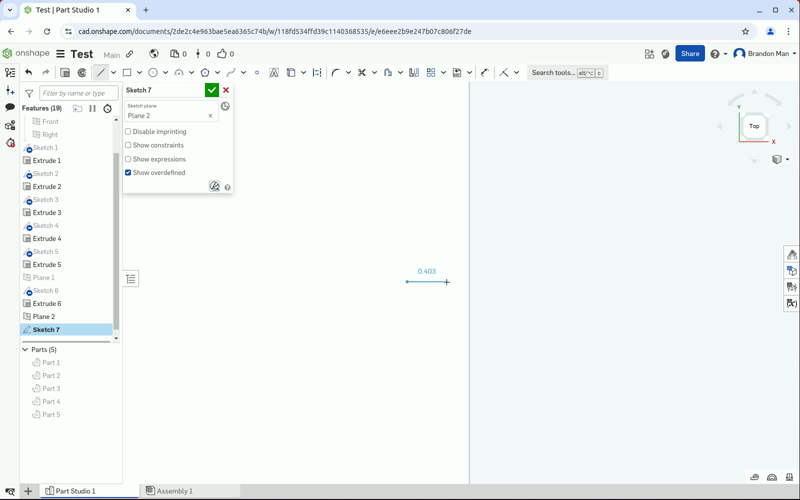
scroll(-6)
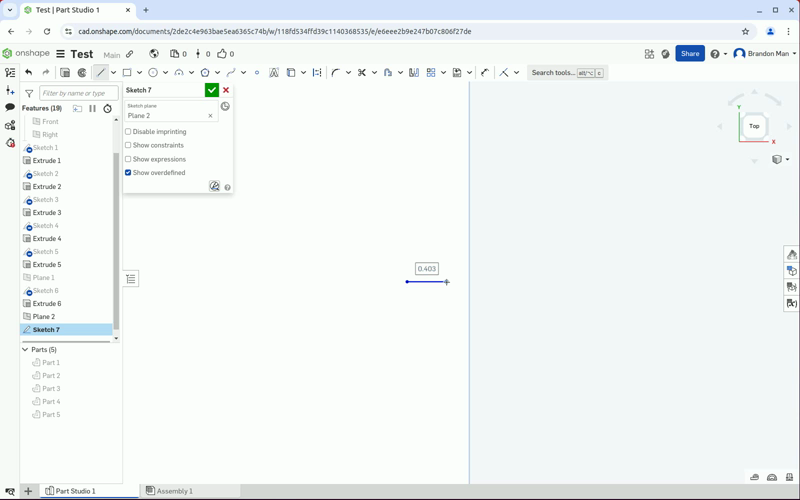
scroll(-6)
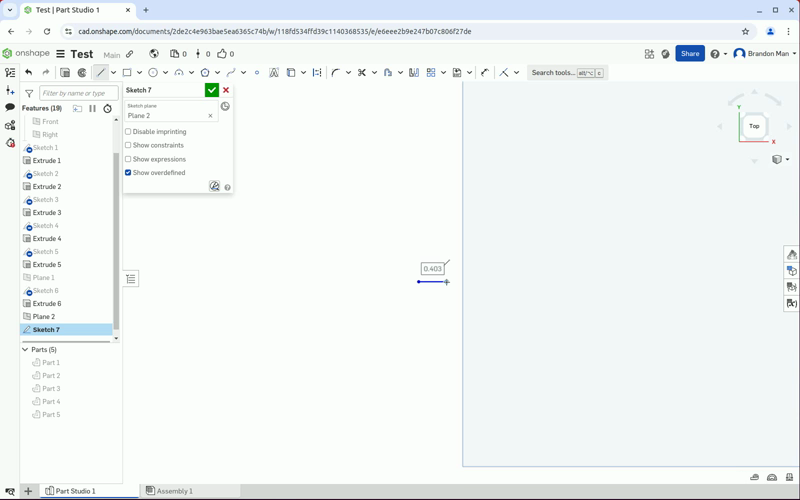
scroll(-6)
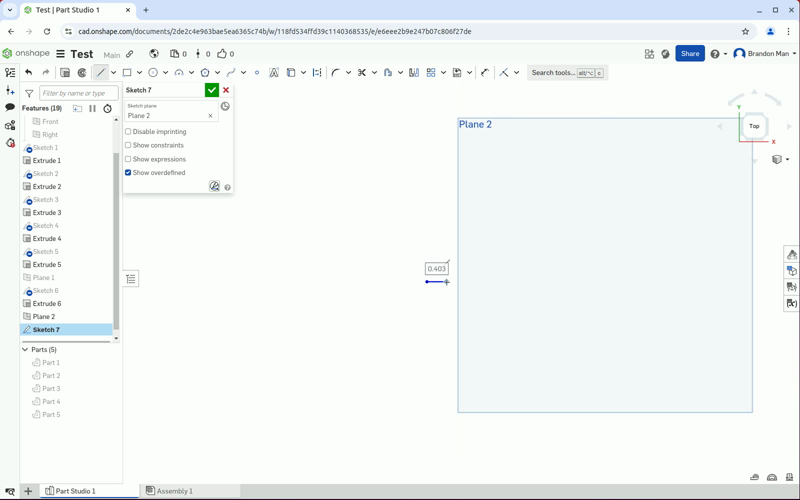
scroll(-6)
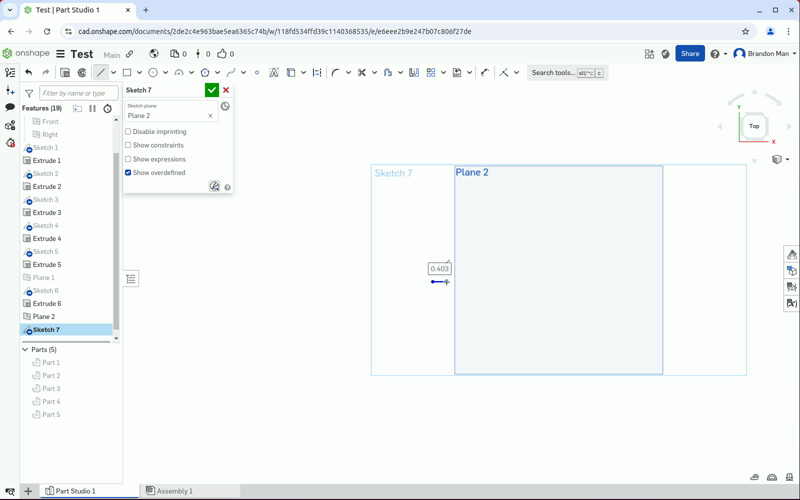
scroll(-6)
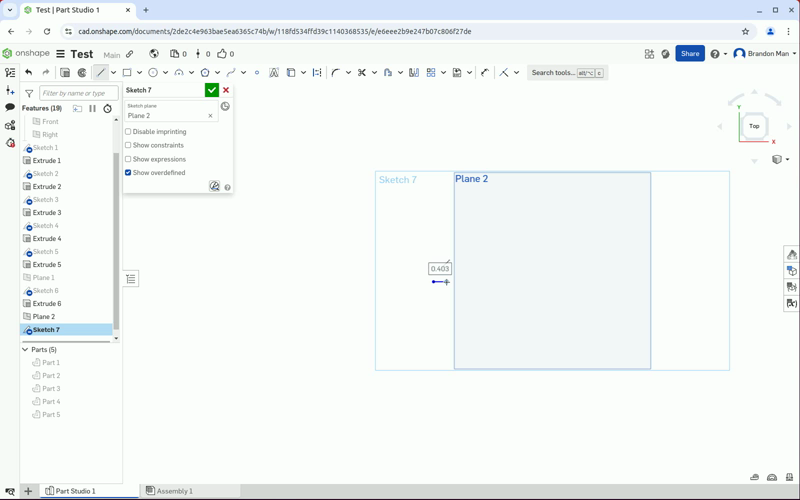
scroll(-6)
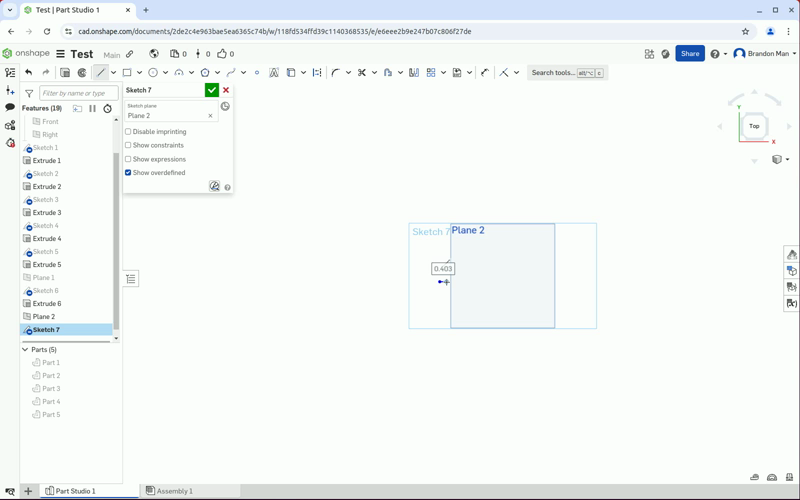
scroll(-6)
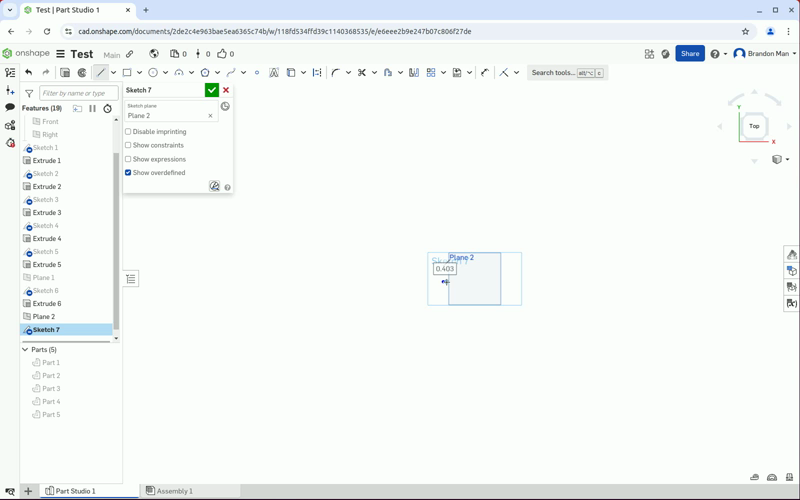
key_up(shift)
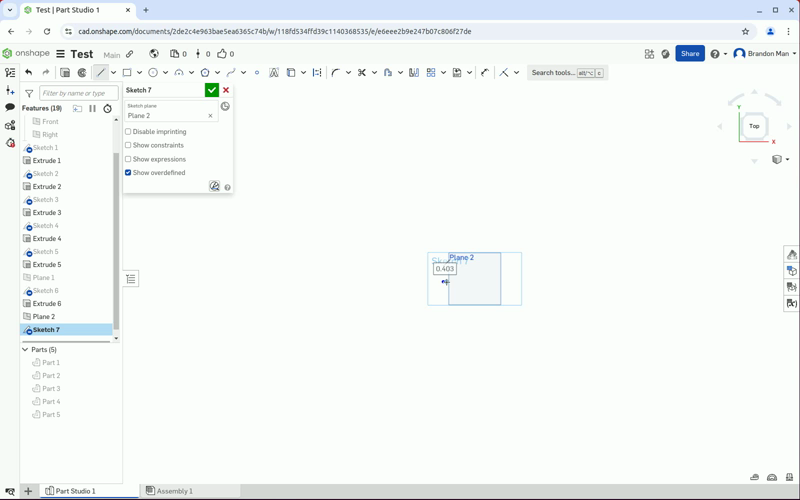
key_down(shift)
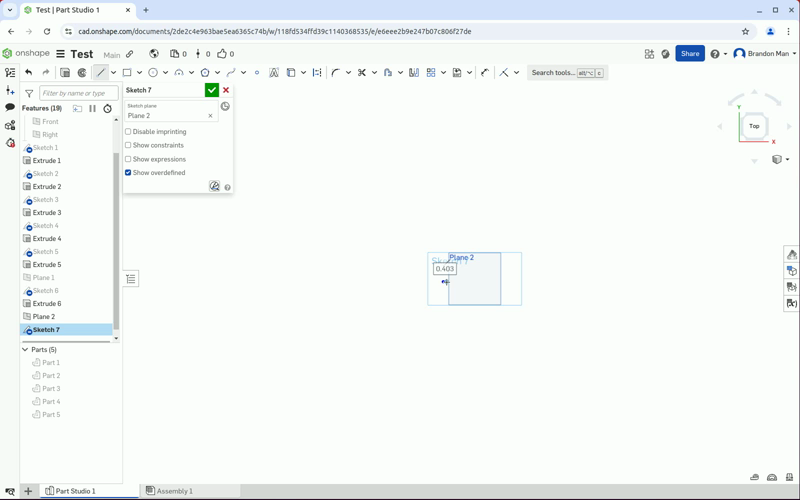
mouse_move(476, 281)
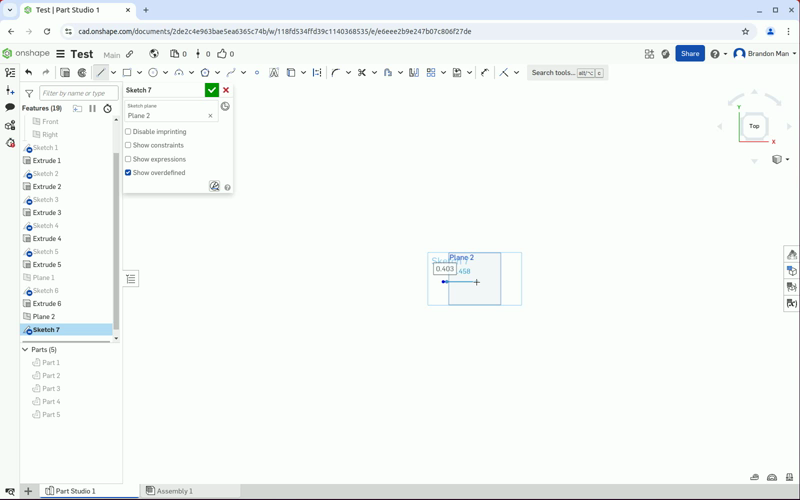
mouse_move(446, 278)
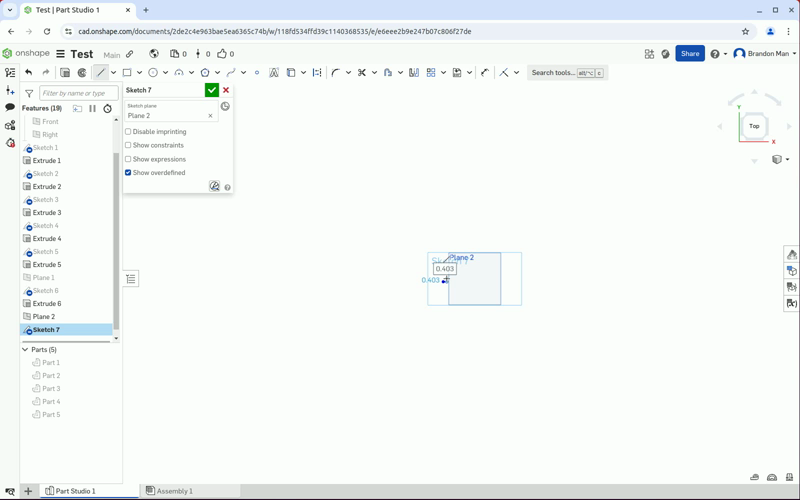
scroll(6)
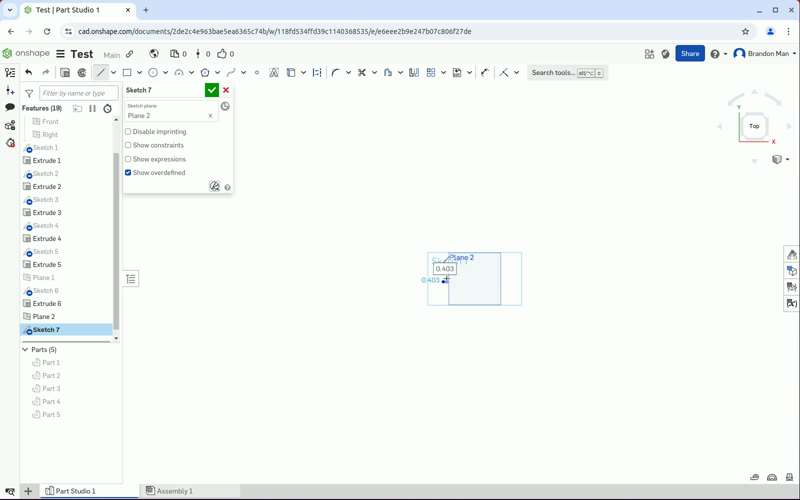
scroll(6)
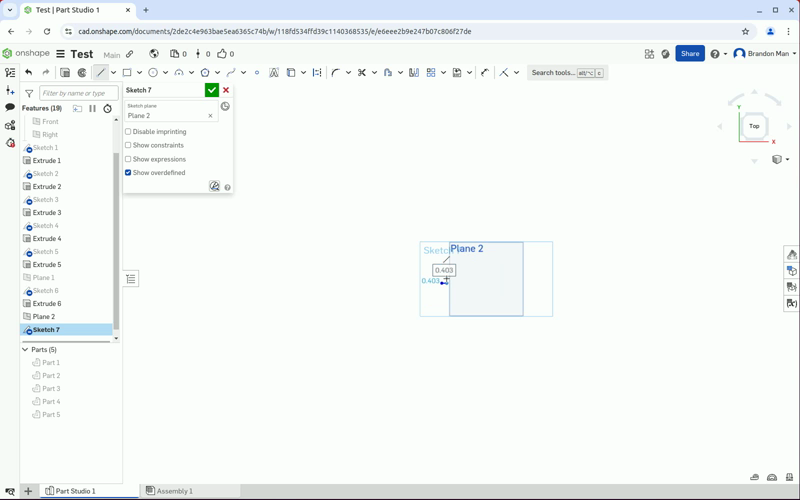
scroll(6)
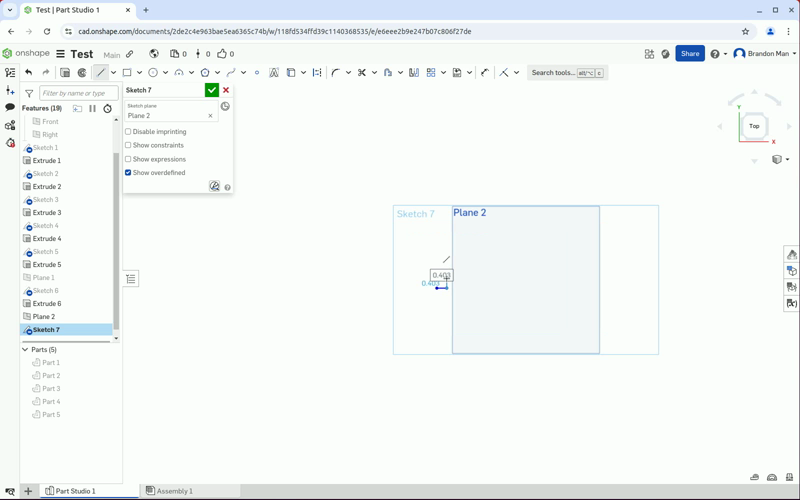
scroll(6)
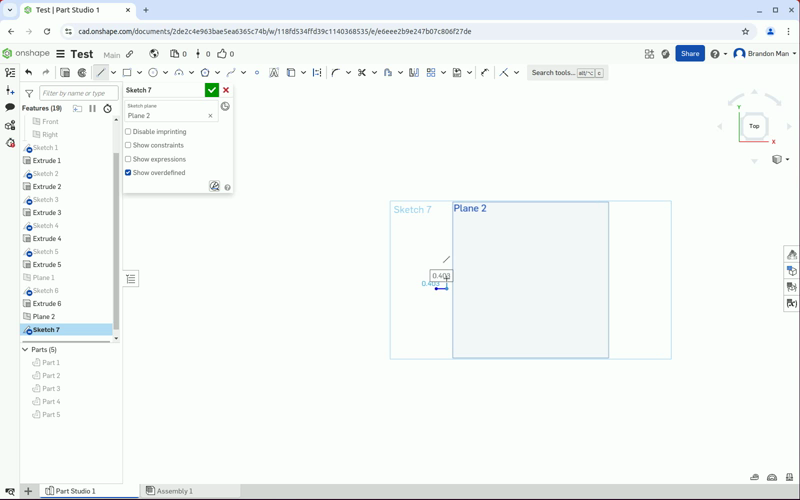
scroll(6)
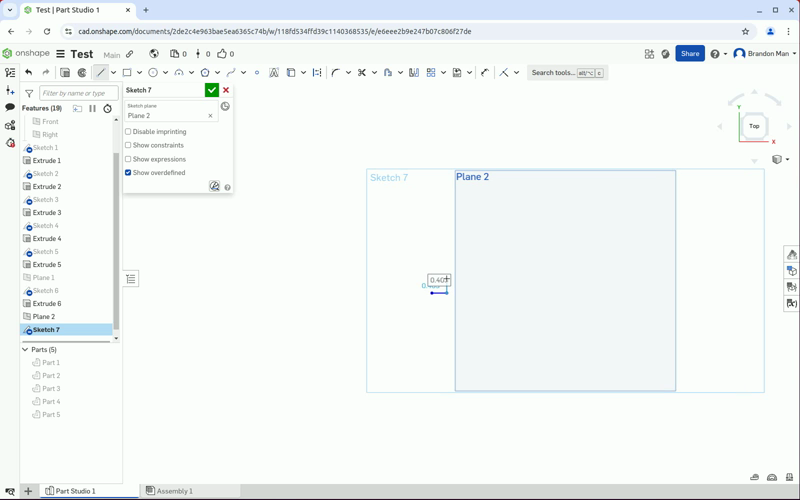
scroll(6)
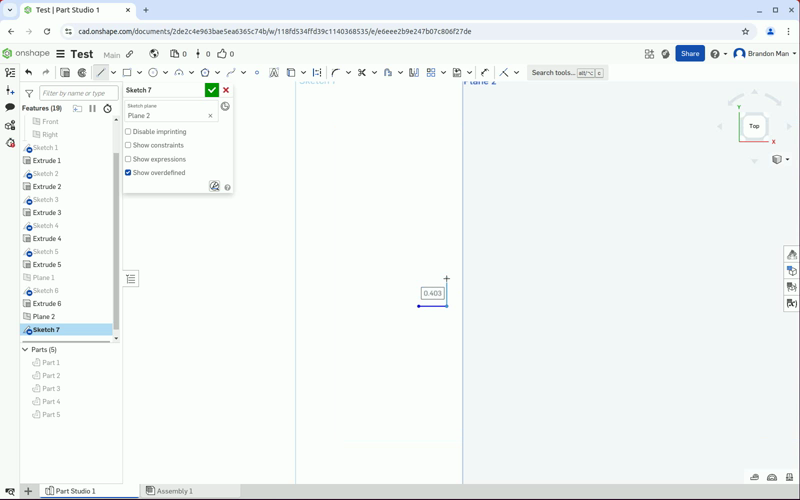
scroll(6)
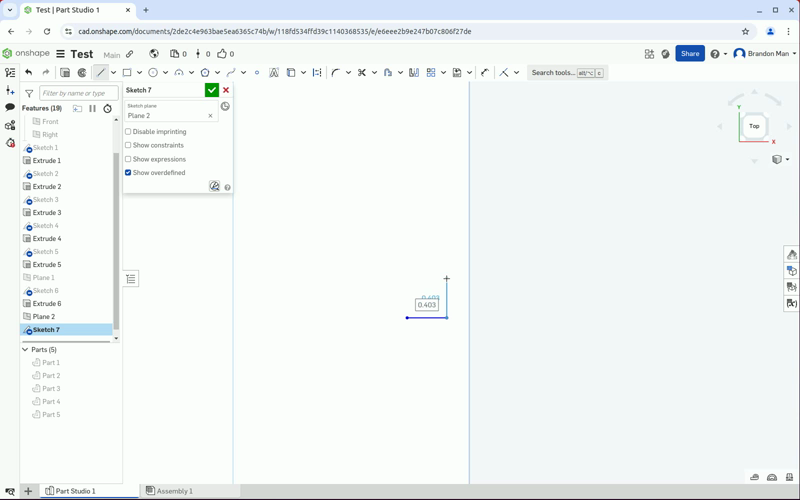
click(446, 278)
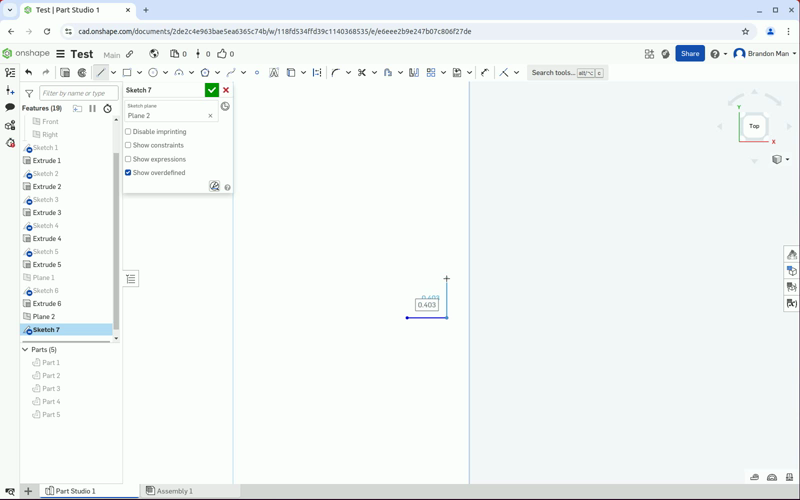
scroll(-6)
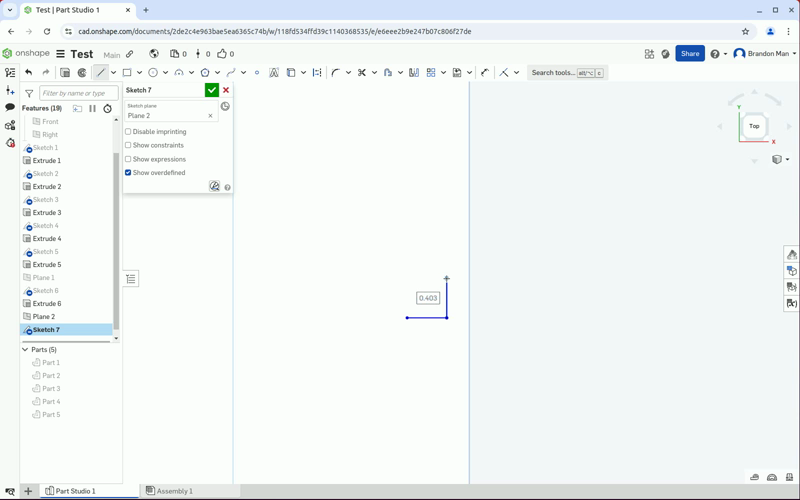
scroll(-6)
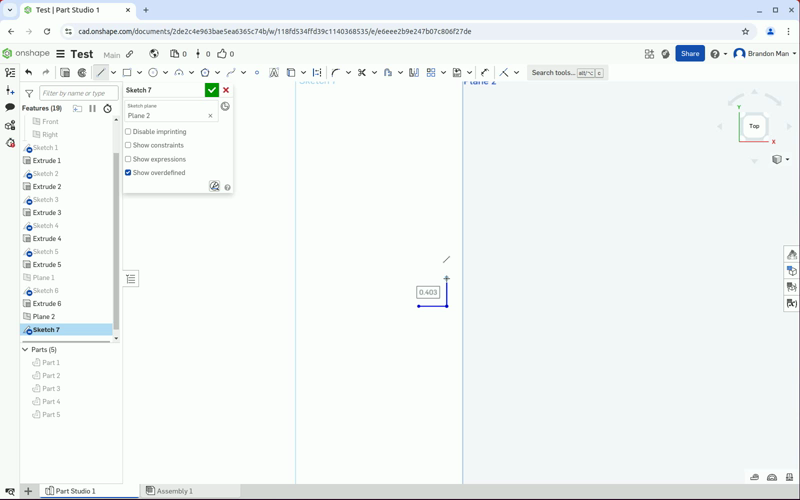
scroll(-6)
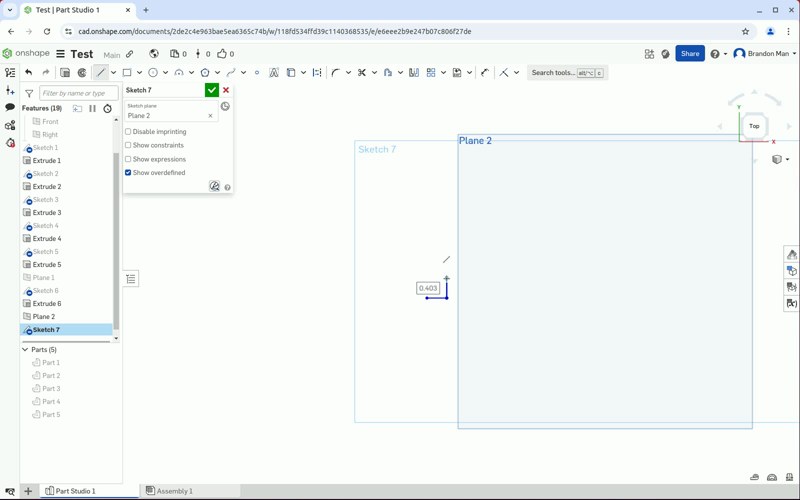
scroll(-6)
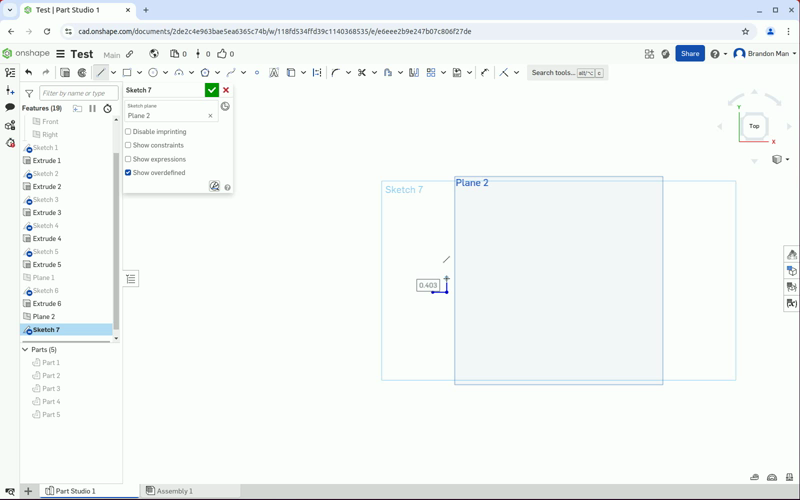
scroll(-6)
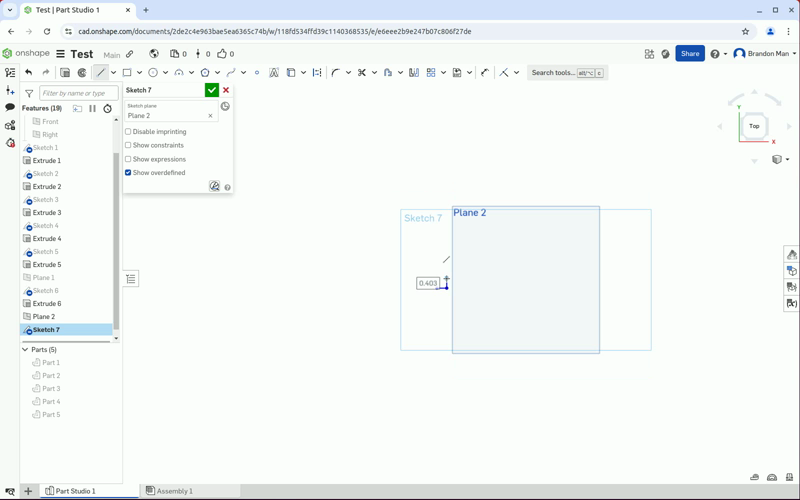
scroll(-6)
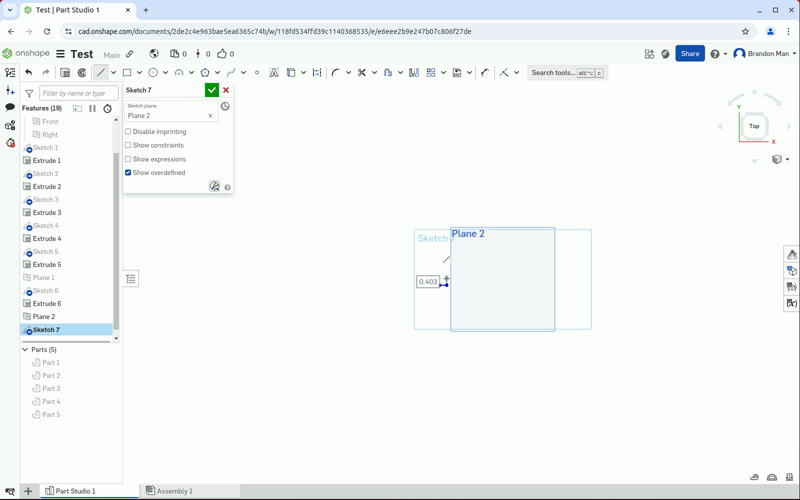
scroll(-6)
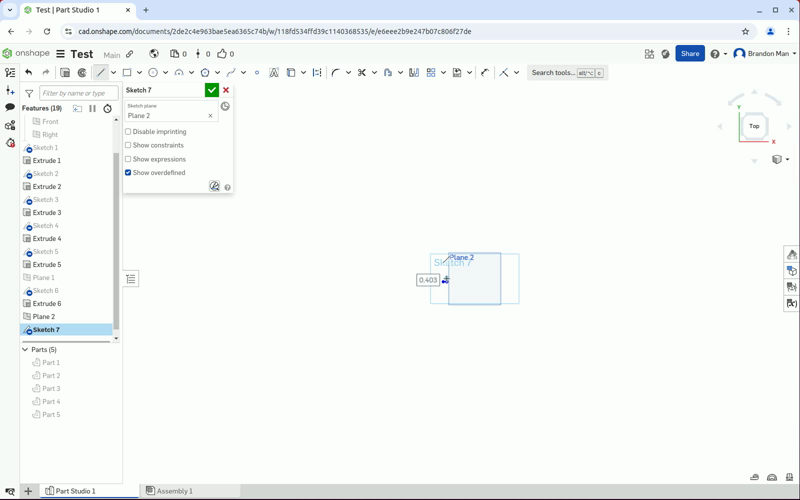
key_up(shift)
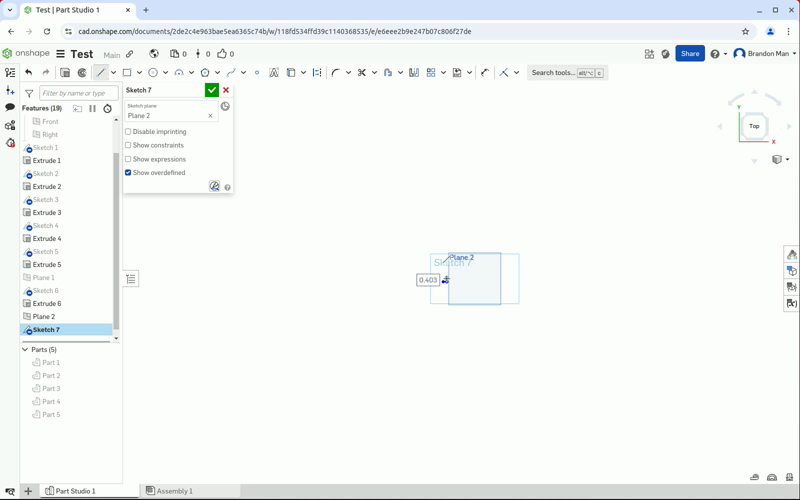
key_down(shift)
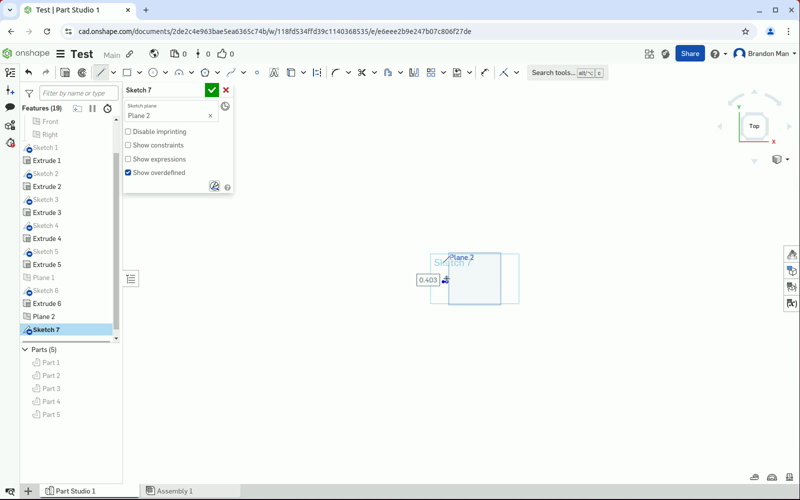
mouse_move(476, 278)
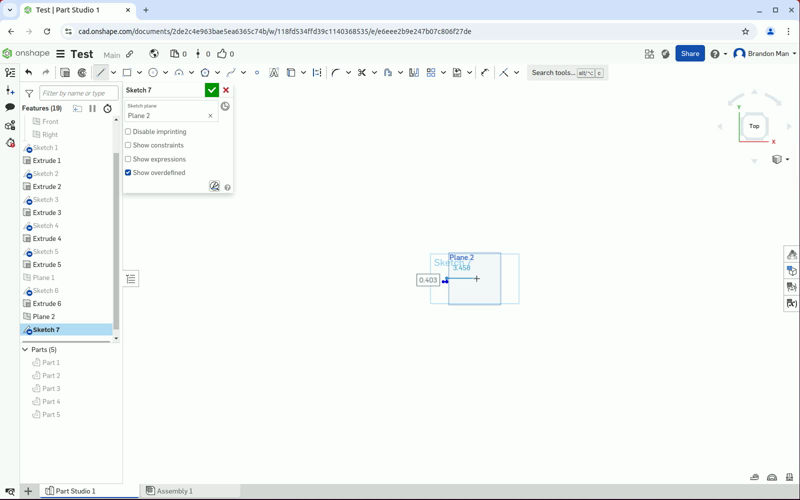
mouse_move(443, 278)
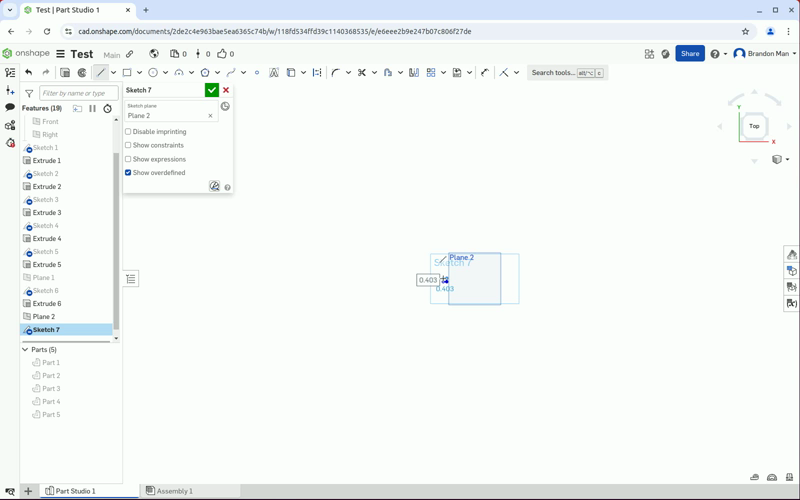
scroll(6)
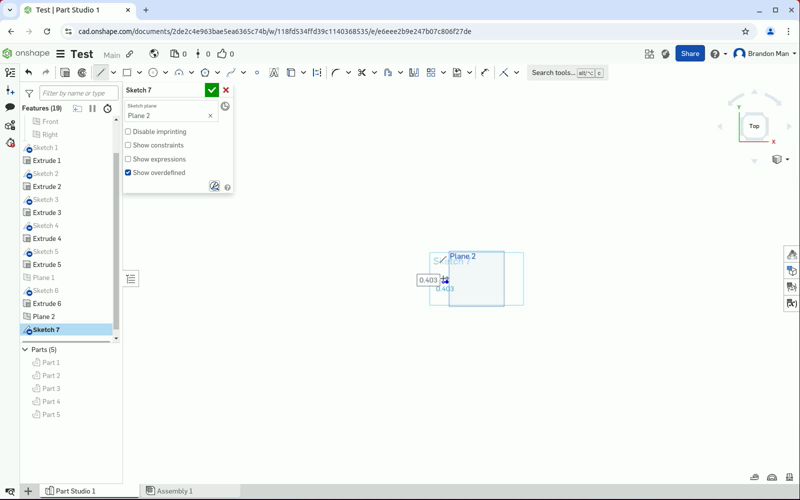
scroll(6)
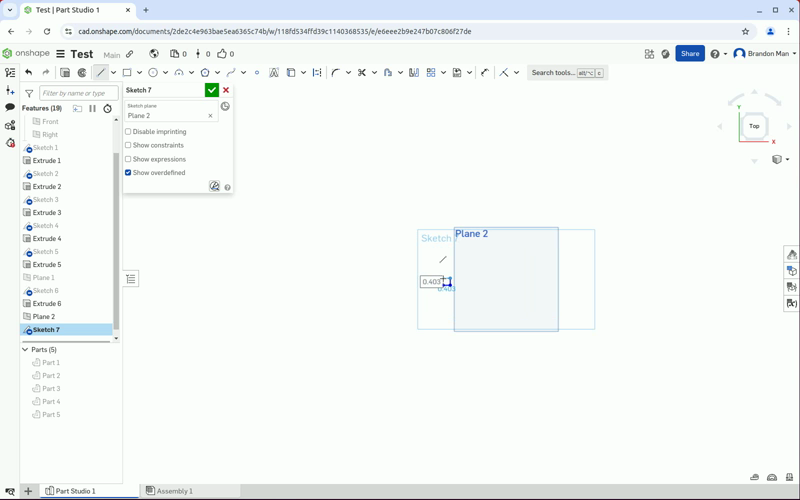
scroll(6)
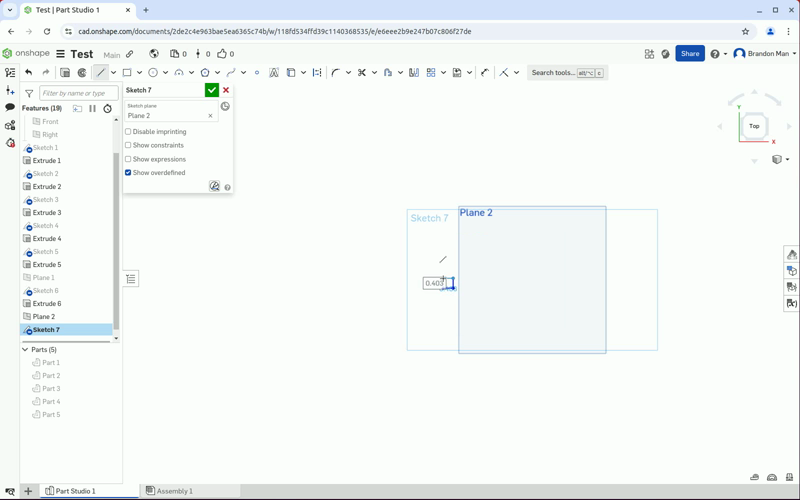
scroll(6)
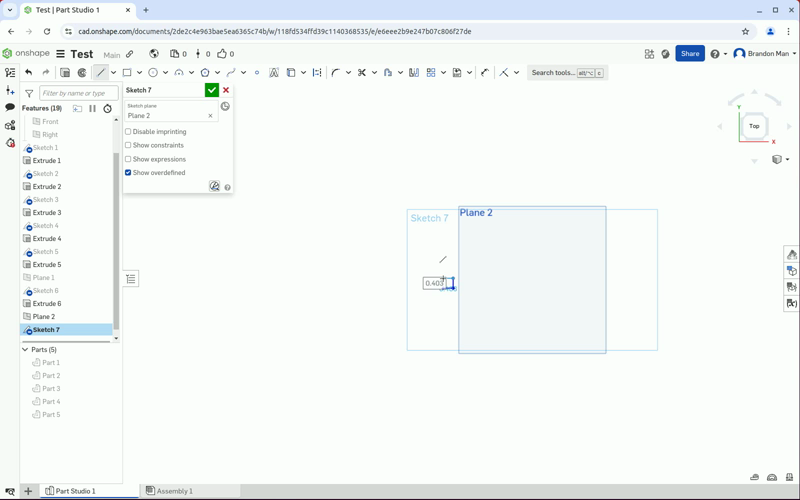
scroll(6)
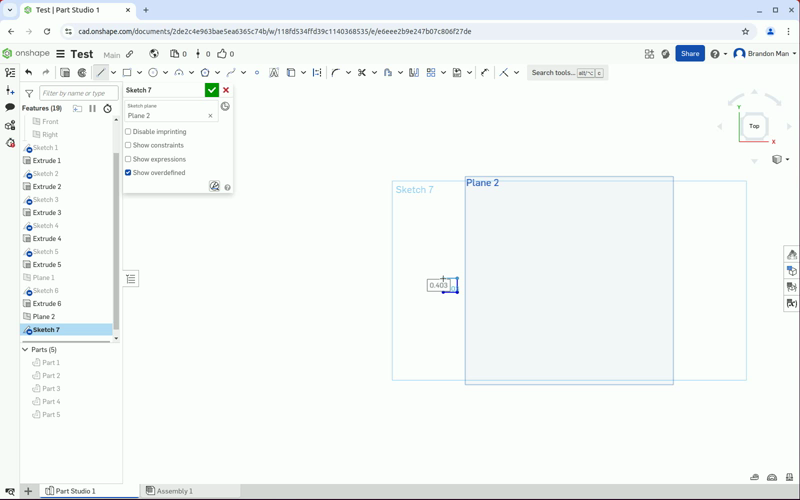
scroll(6)
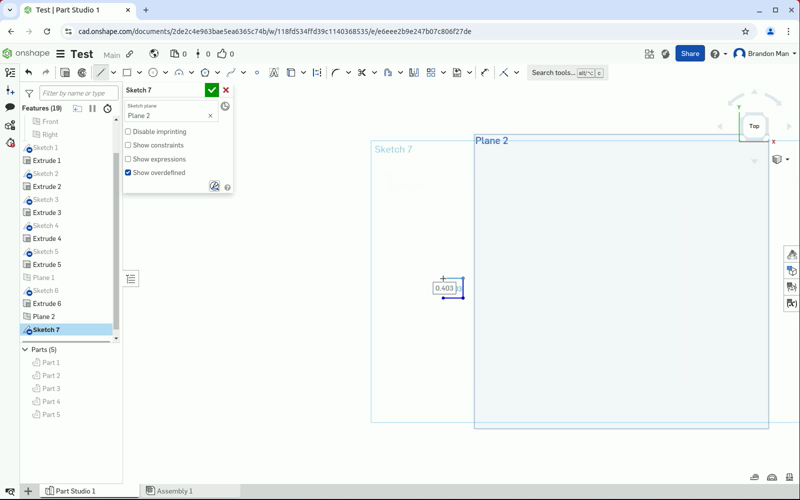
scroll(6)
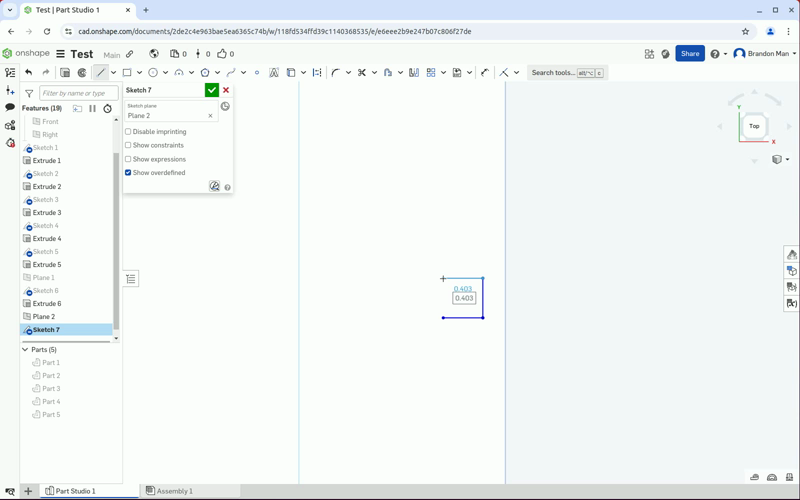
click(443, 278)
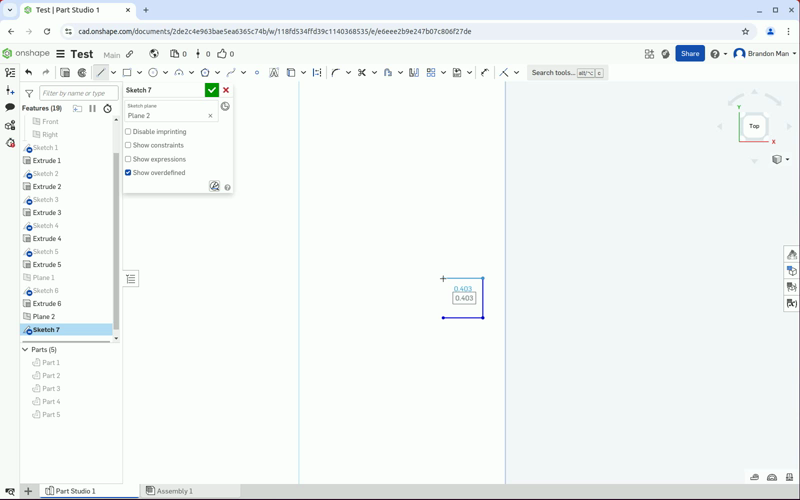
scroll(-6)
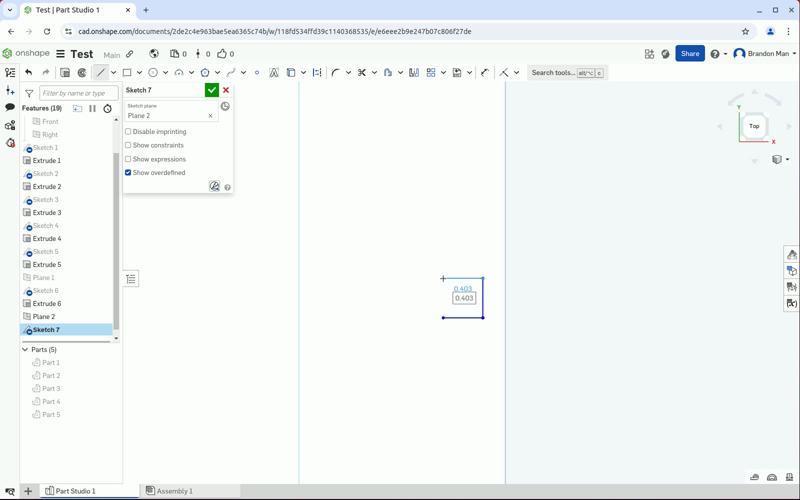
scroll(-6)
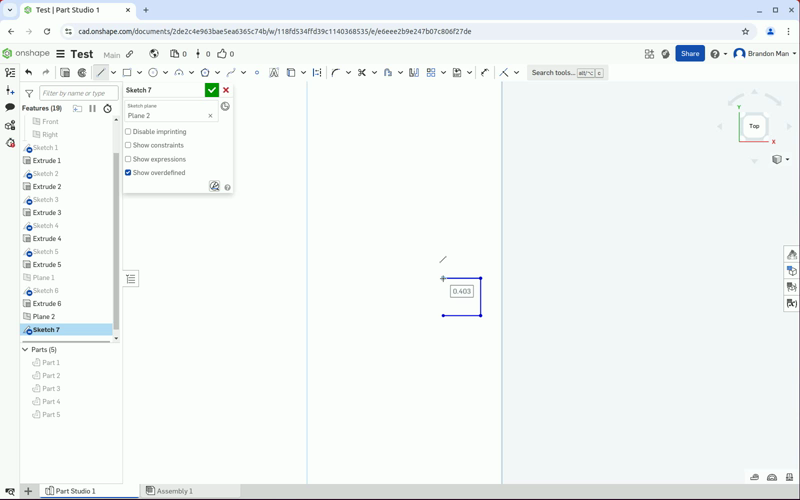
scroll(-6)
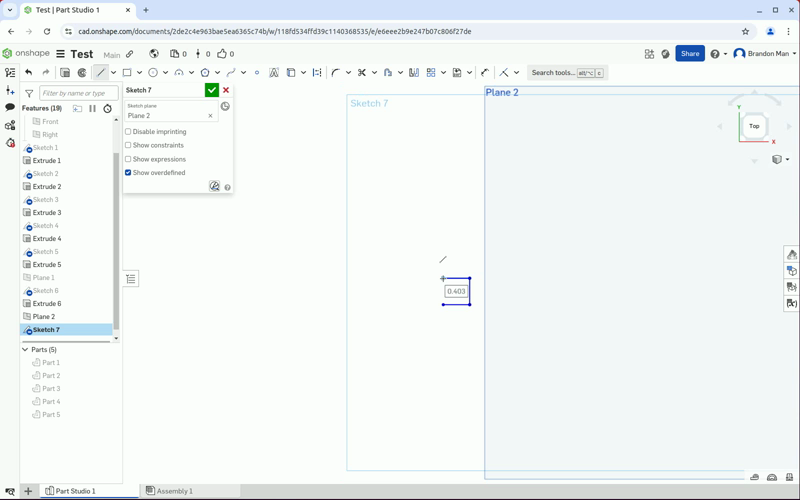
scroll(-6)
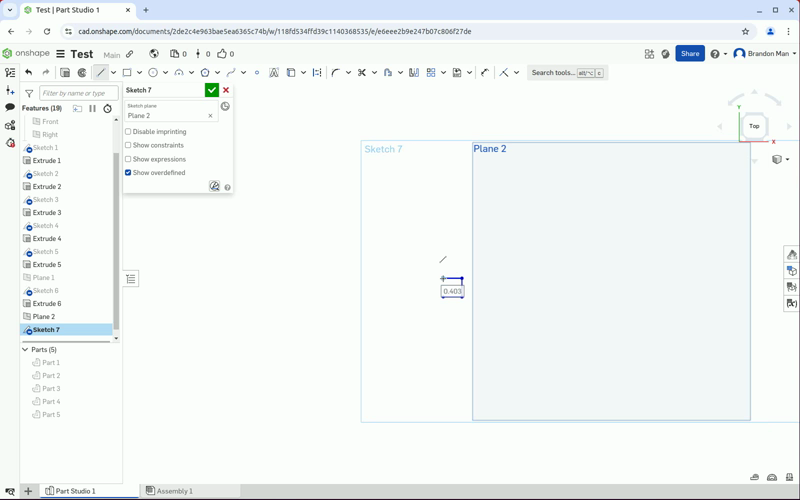
scroll(-6)
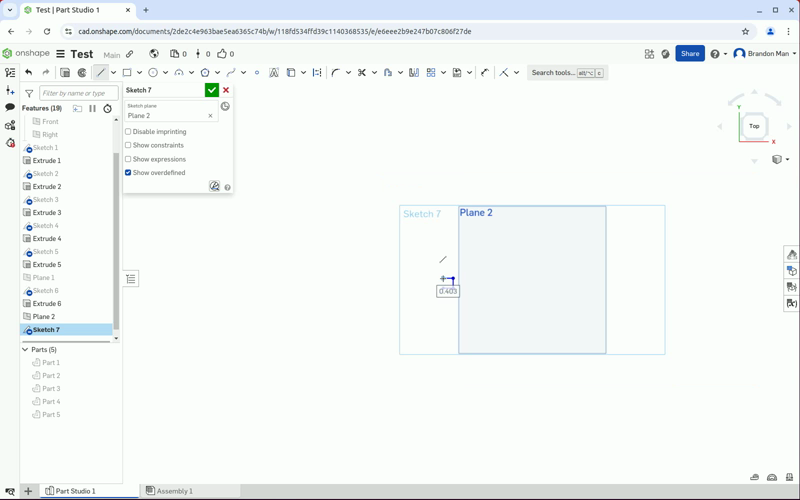
scroll(-6)
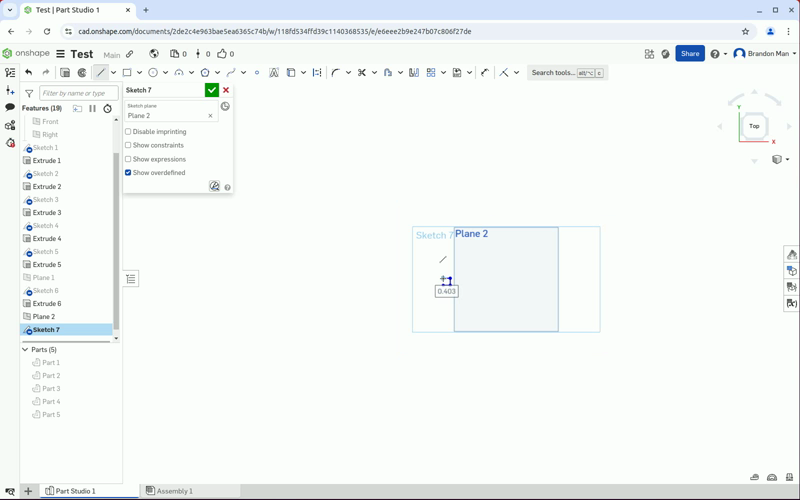
scroll(-6)
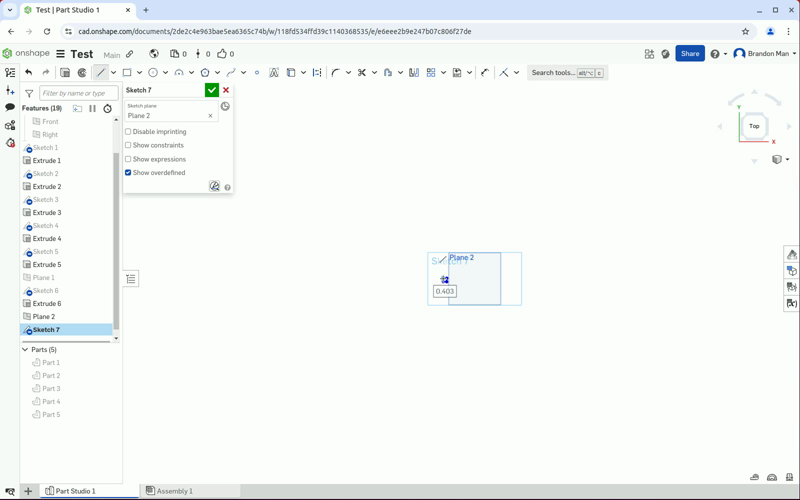
key_up(shift)
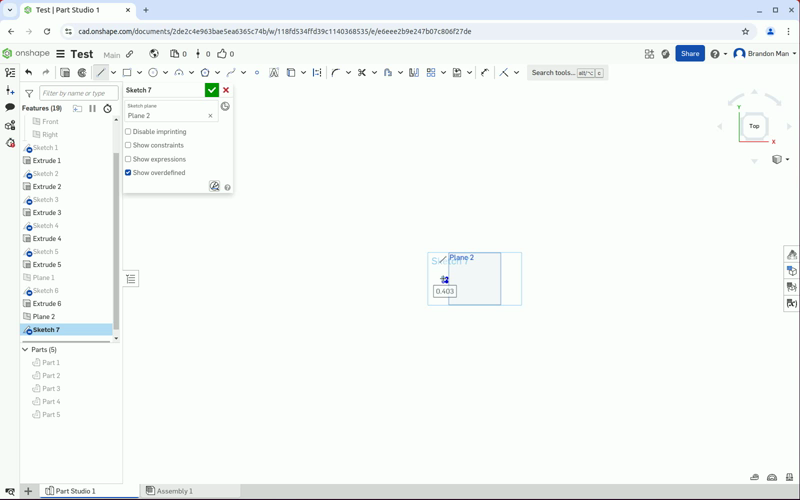
mouse_move(473, 278)
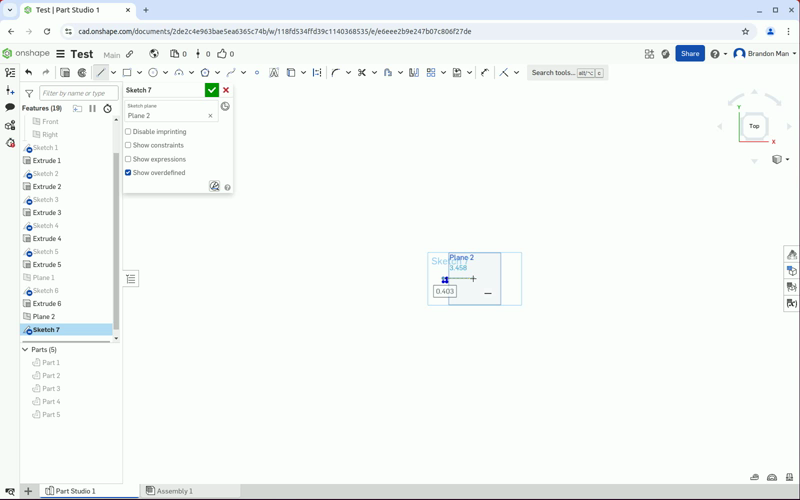
key_down(shift)
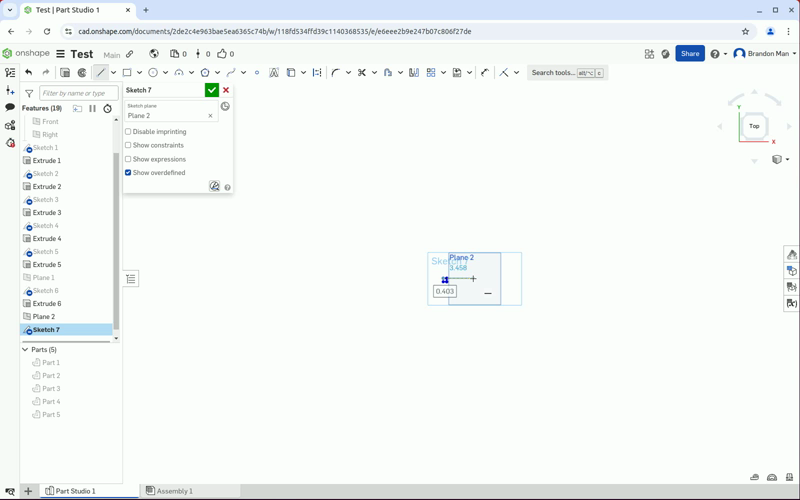
mouse_move(443, 281)
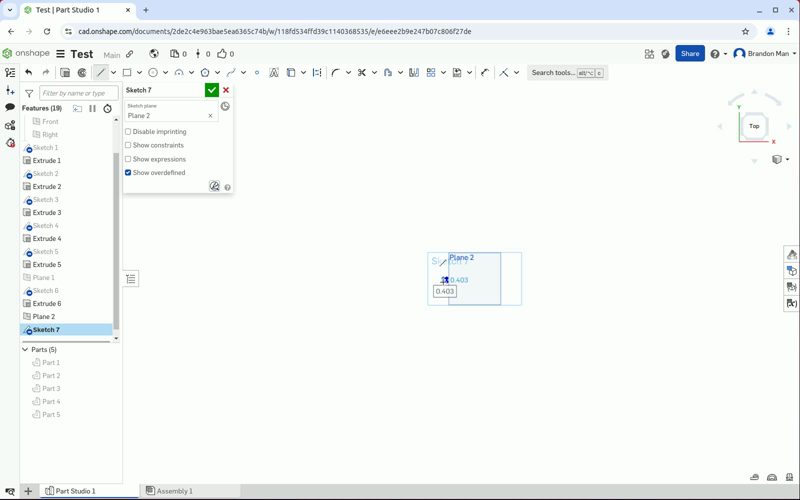
scroll(6)
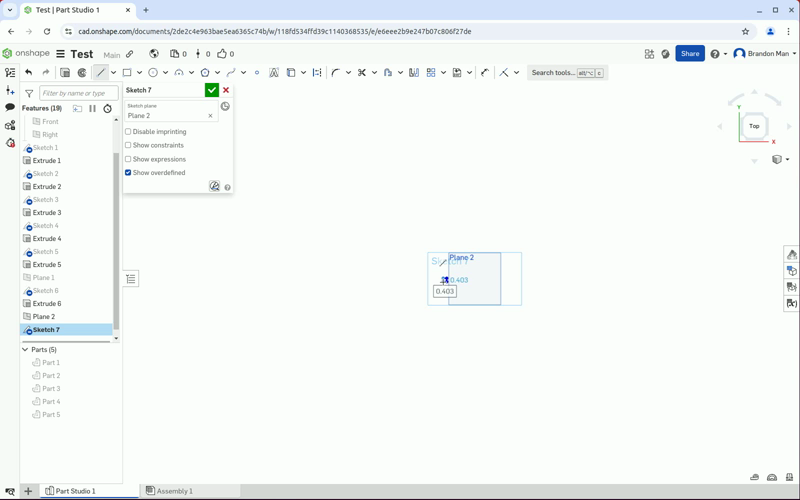
scroll(6)
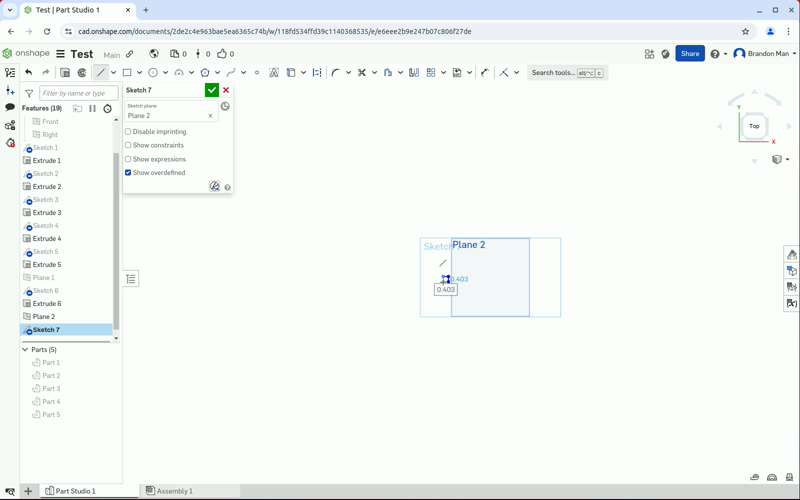
scroll(6)
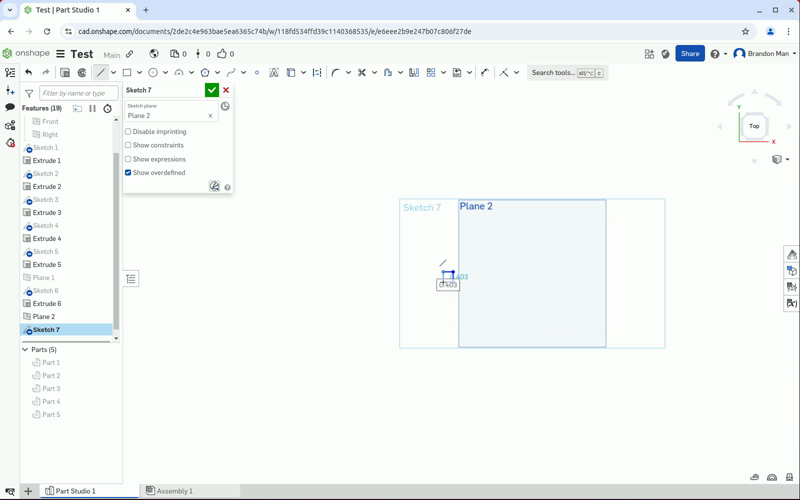
scroll(6)
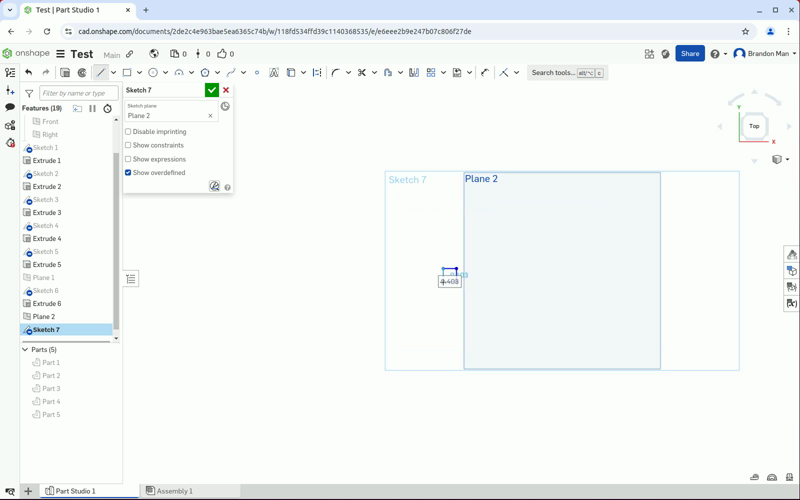
scroll(6)
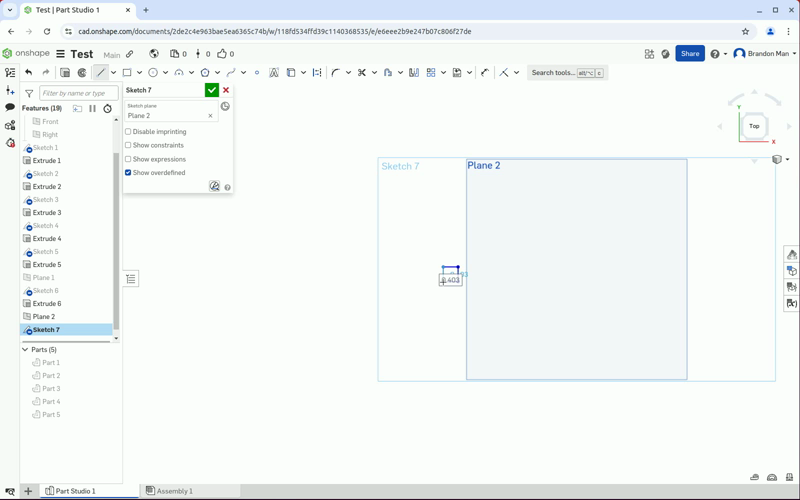
scroll(6)
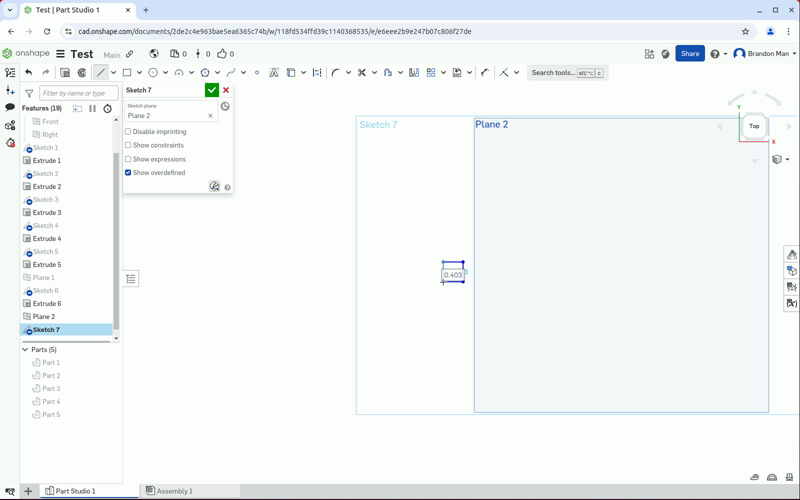
scroll(6)
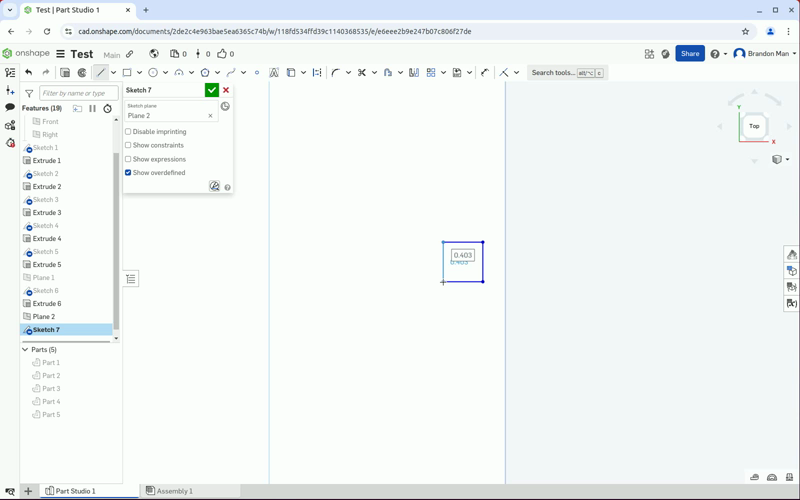
key_up(shift)
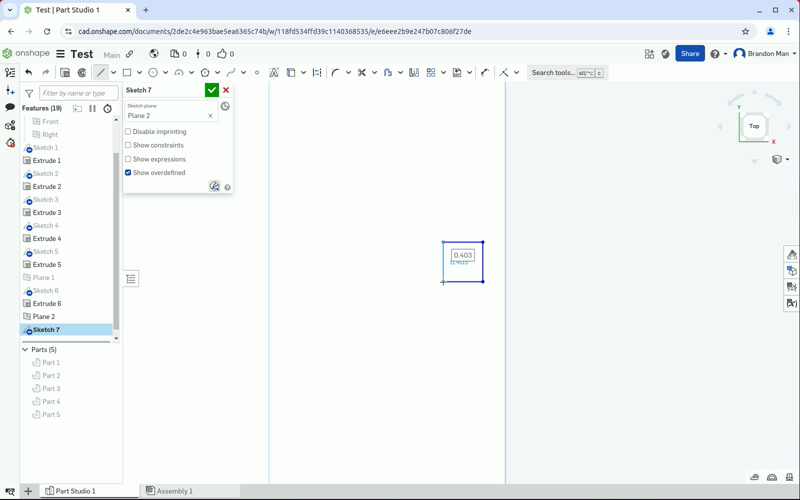
click(443, 281)
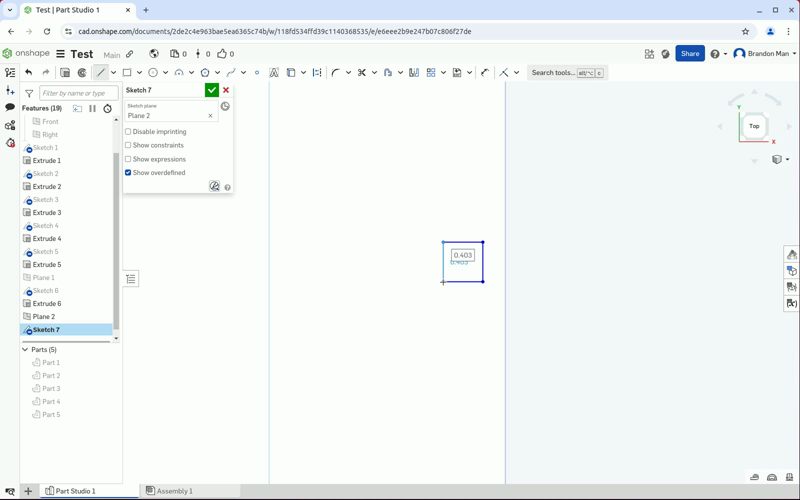
scroll(-6)
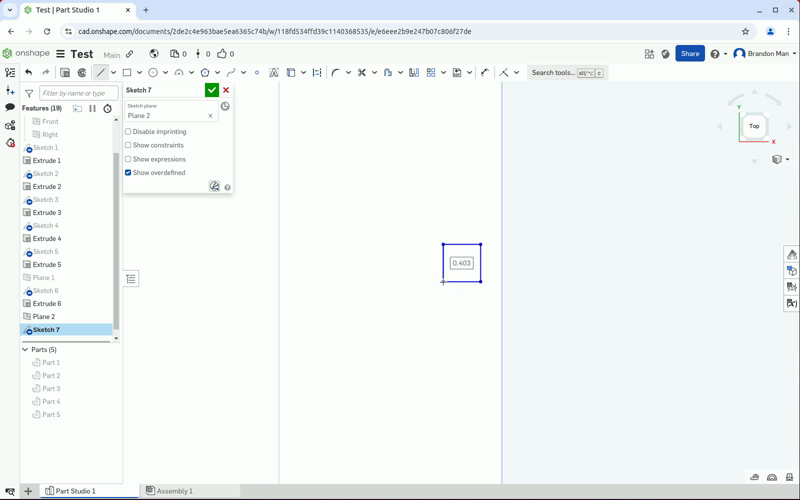
scroll(-6)
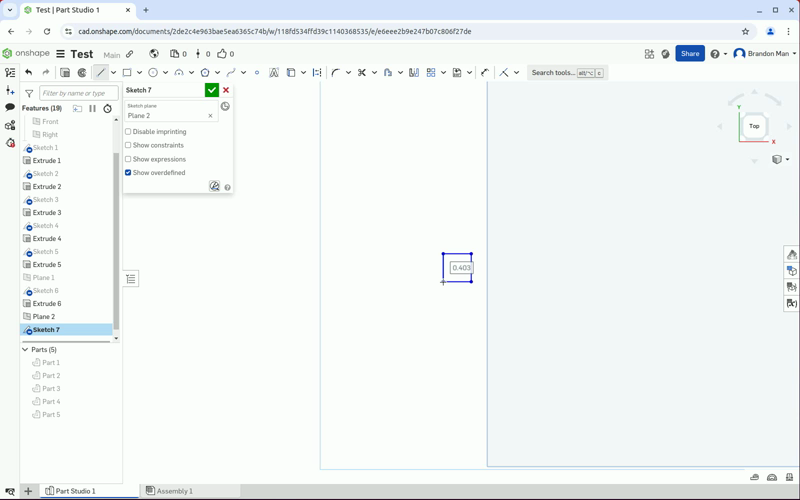
scroll(-6)
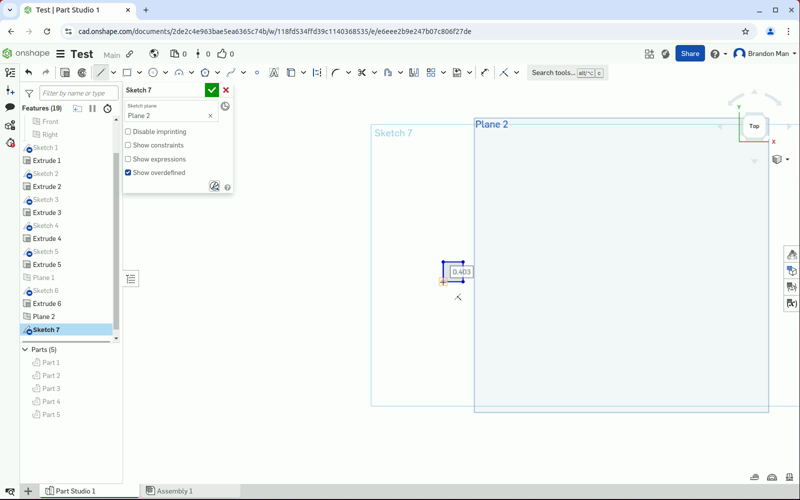
scroll(-6)
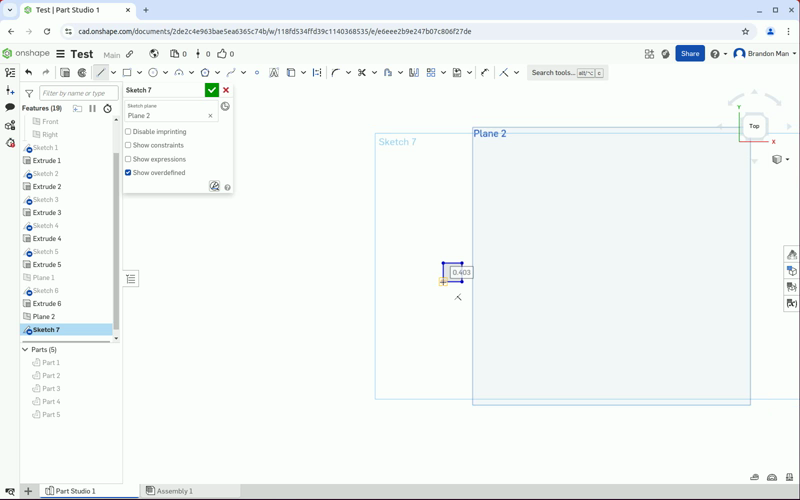
scroll(-6)
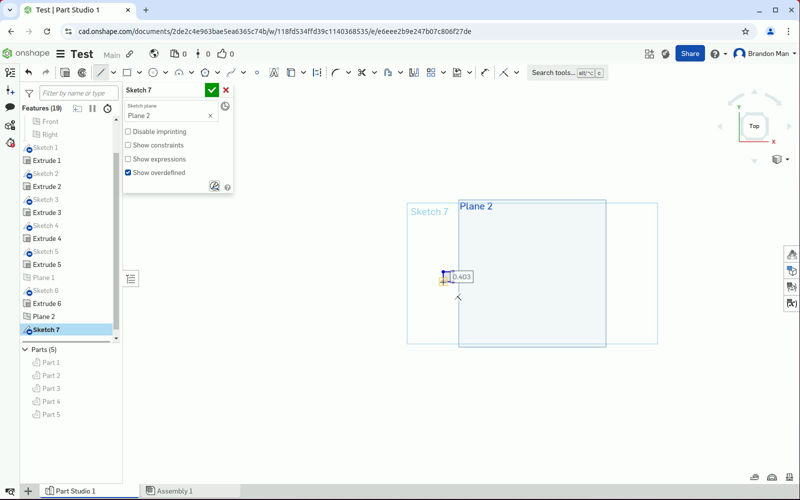
scroll(-6)
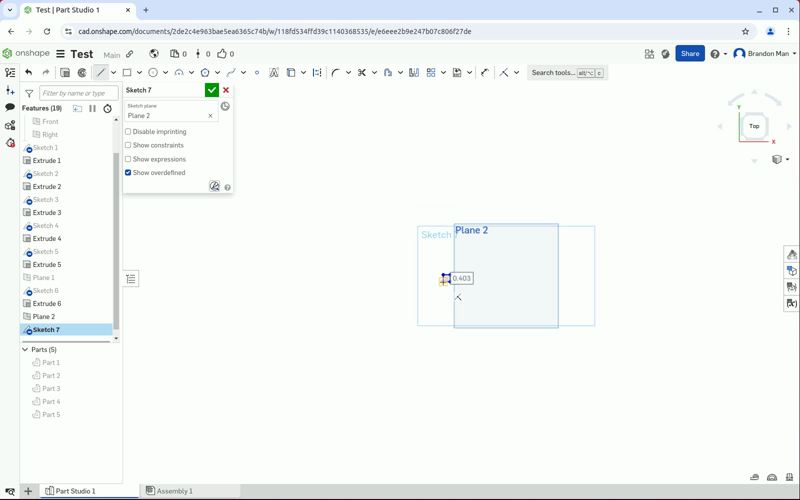
scroll(-6)
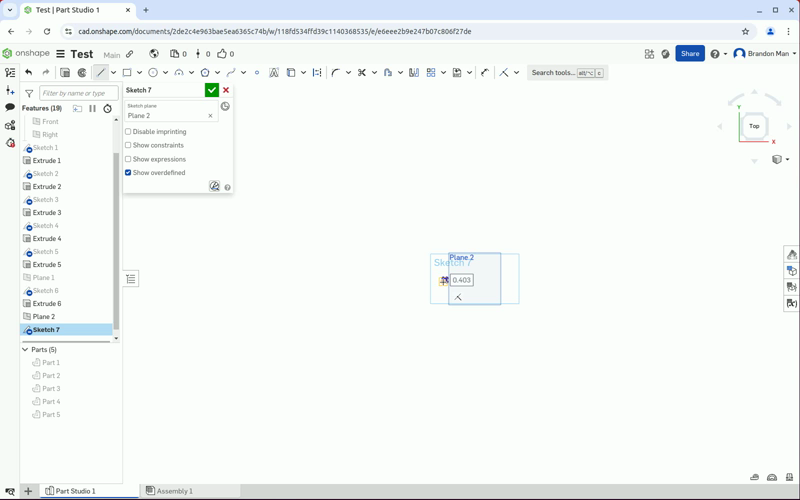
key(esc)
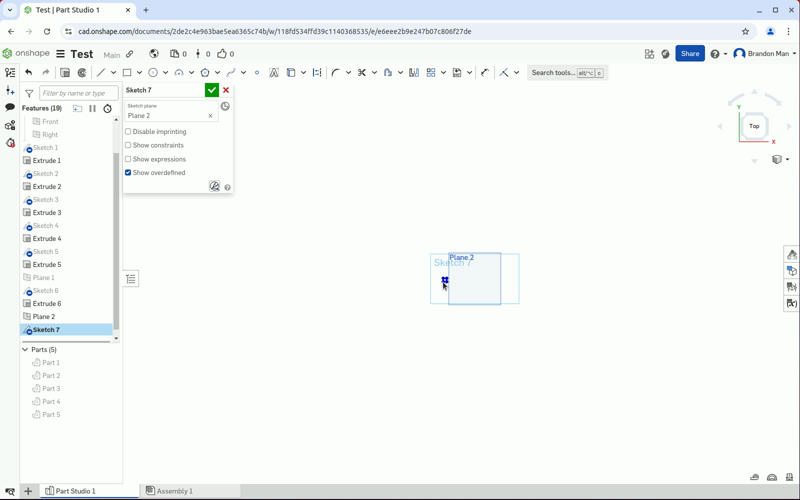
mouse_move(443, 278)
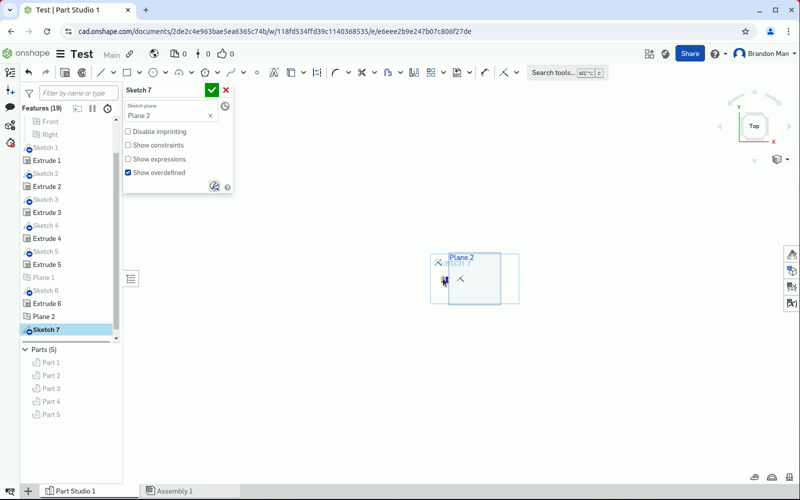
scroll(6)
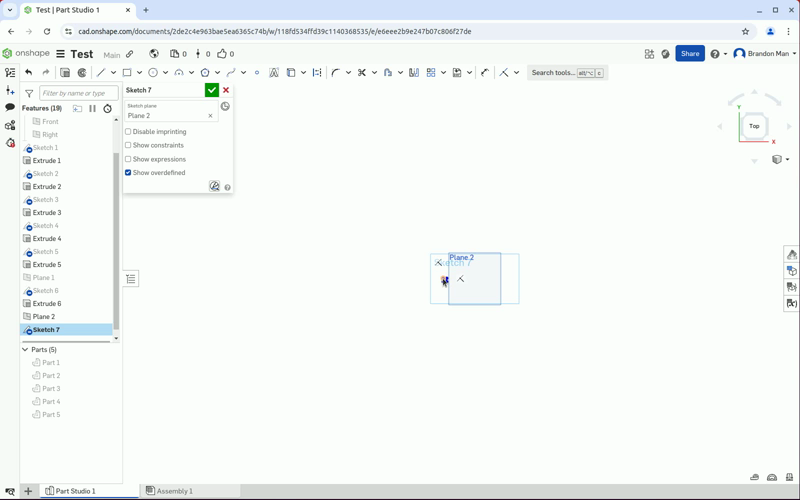
scroll(6)
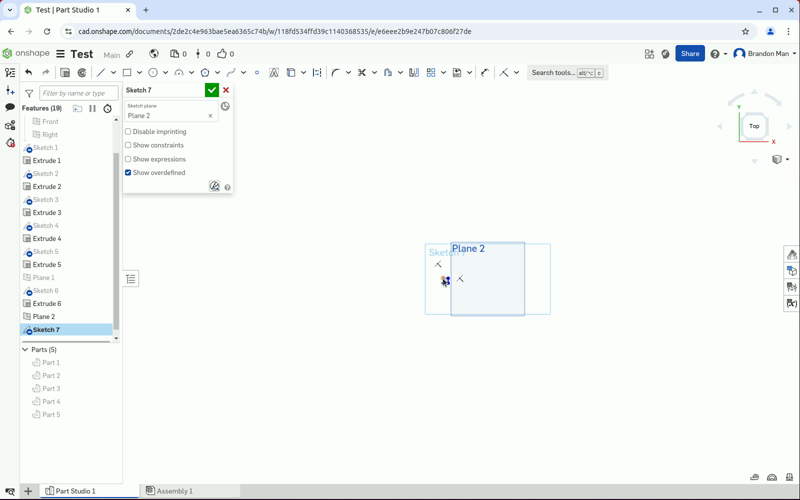
scroll(6)
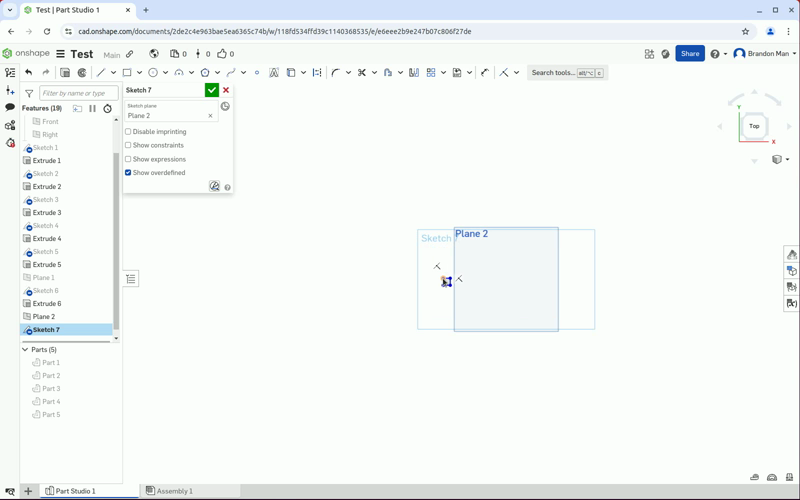
scroll(6)
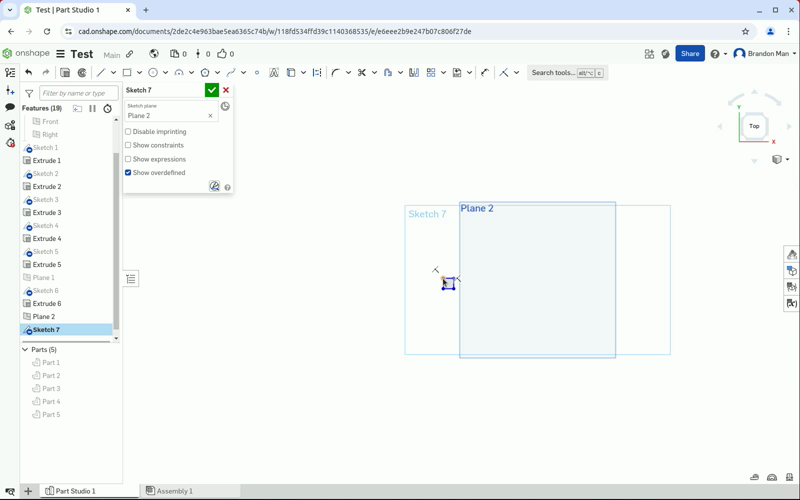
scroll(6)
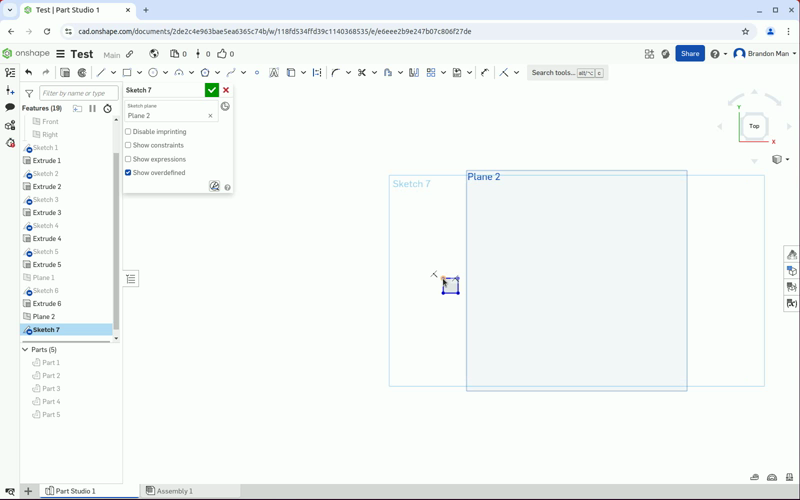
scroll(6)
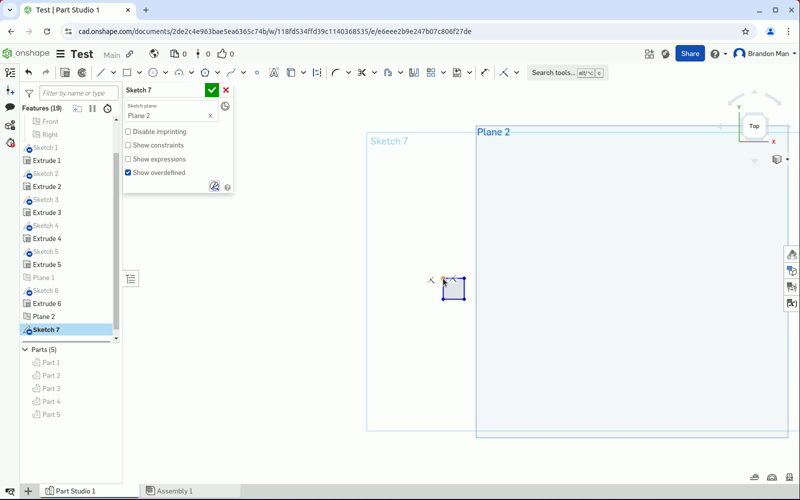
scroll(6)
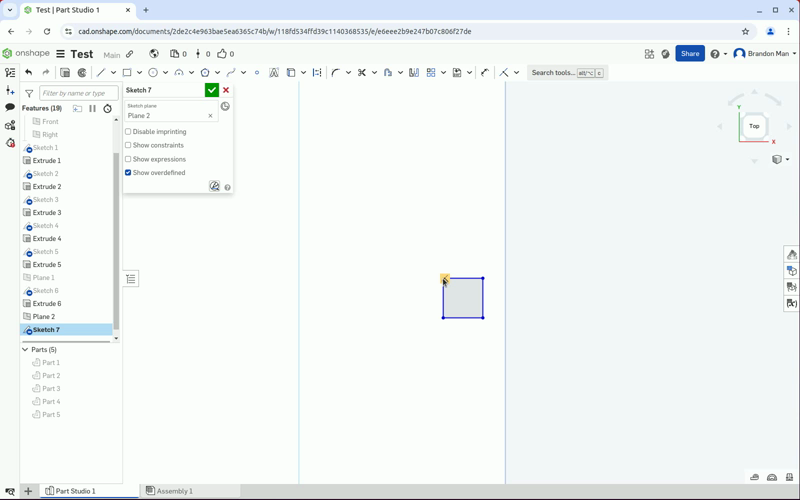
click(443, 278)
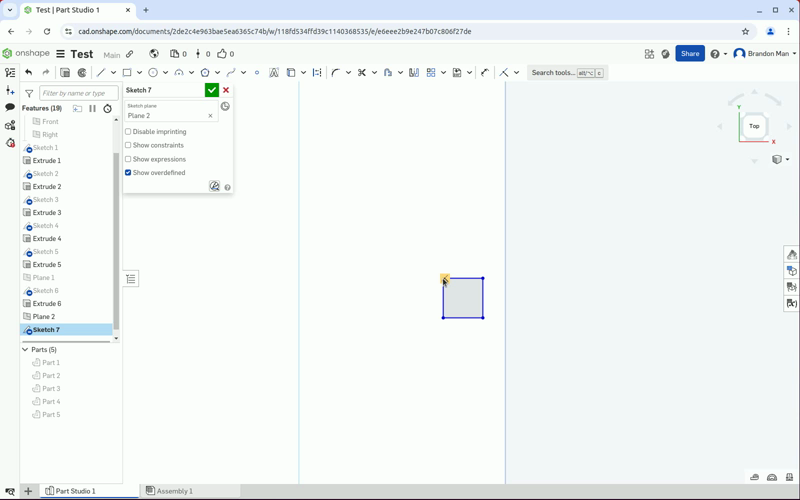
scroll(-6)
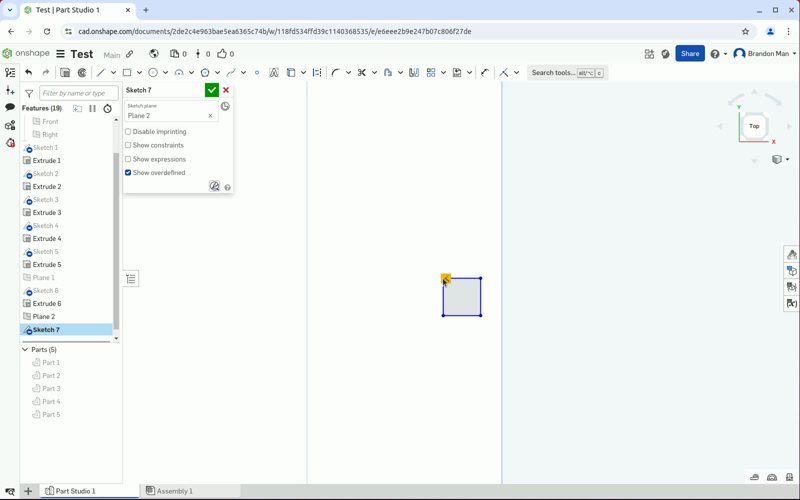
scroll(-6)
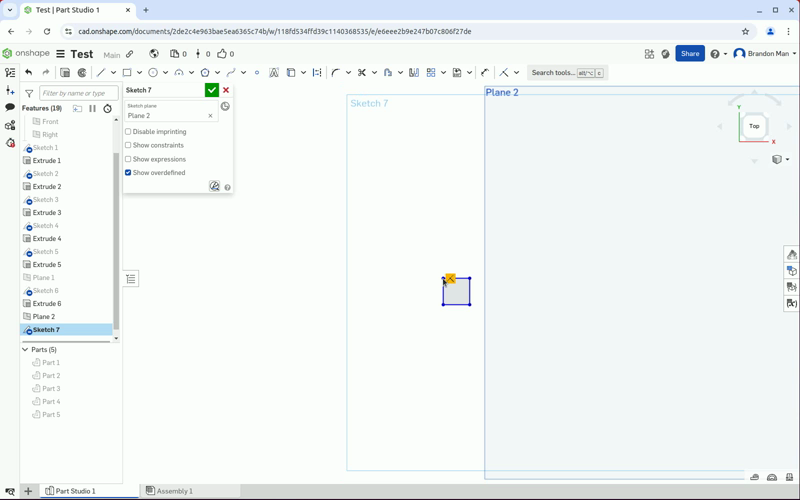
scroll(-6)
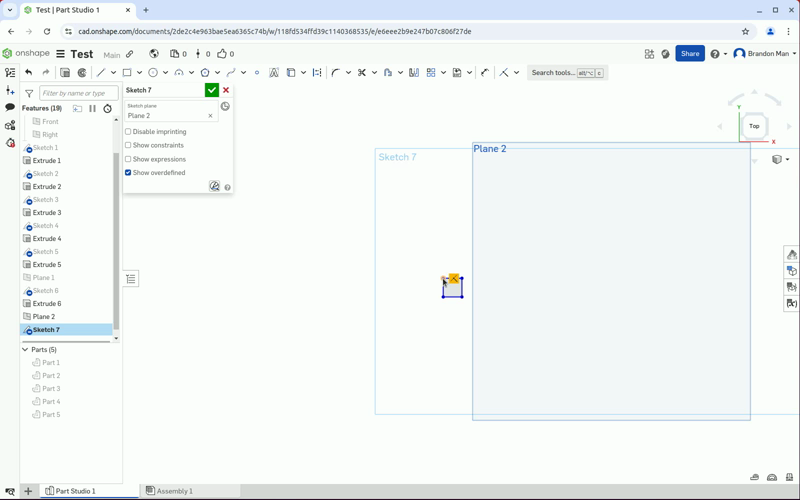
scroll(-6)
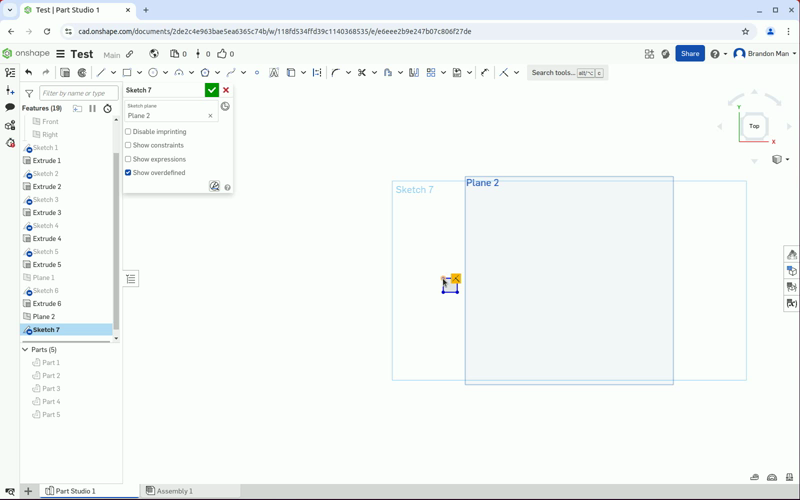
scroll(-6)
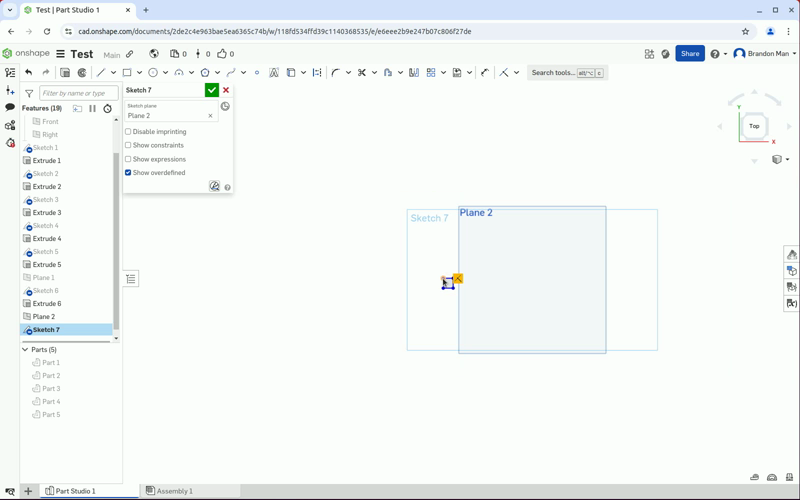
scroll(-6)
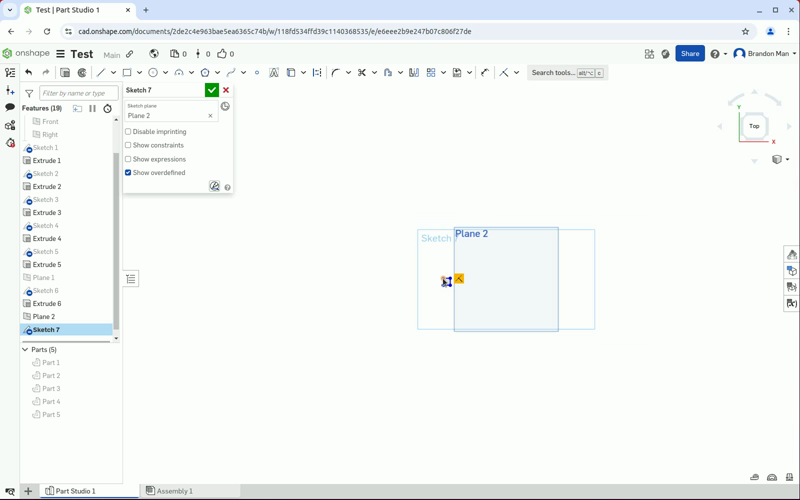
scroll(-6)
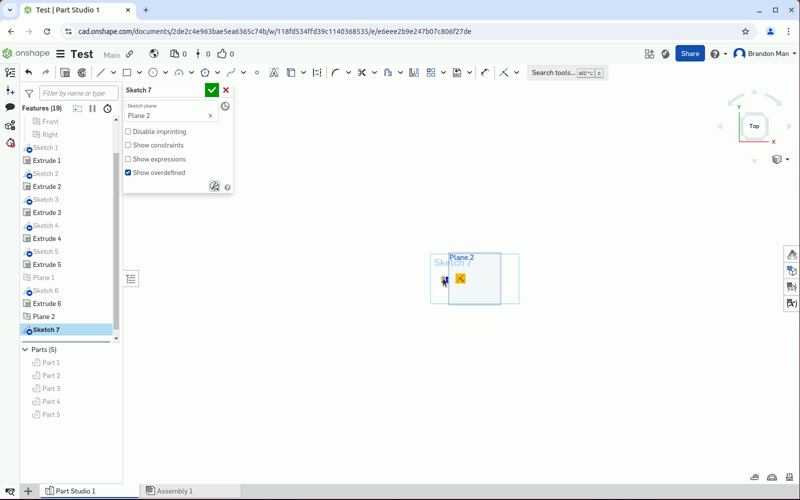
mouse_move(73, 352)
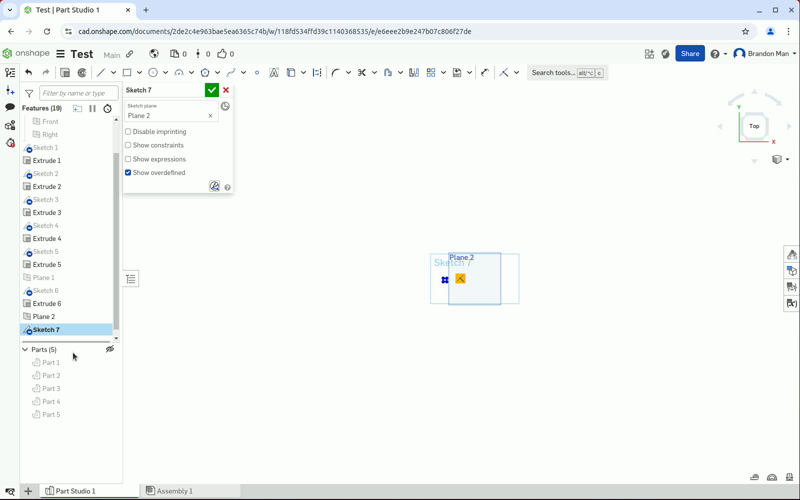
key(shift+y)
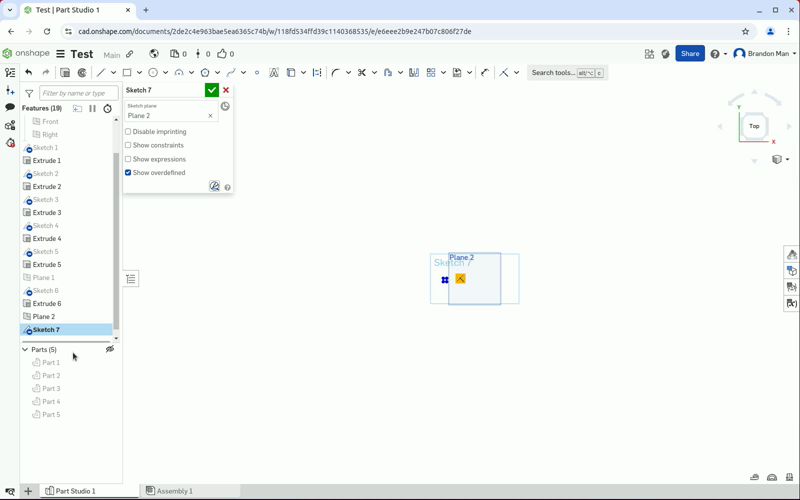
key(shift+e)
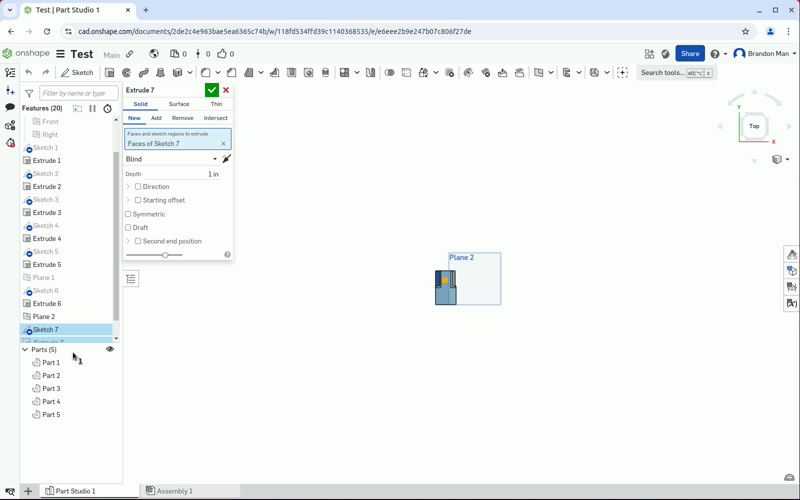
mouse_move(143, 106)
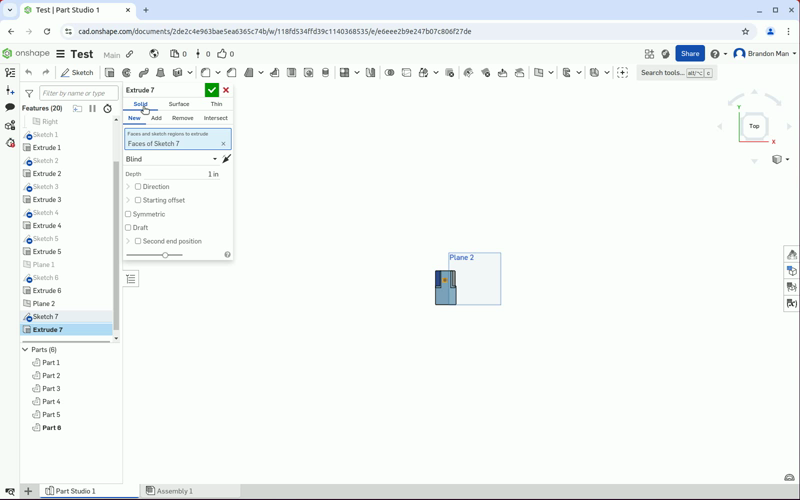
click(143, 106)
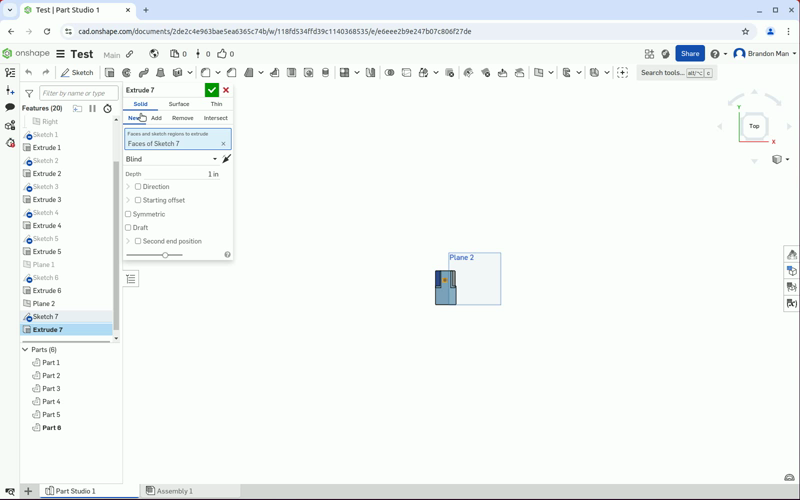
mouse_move(137, 120)
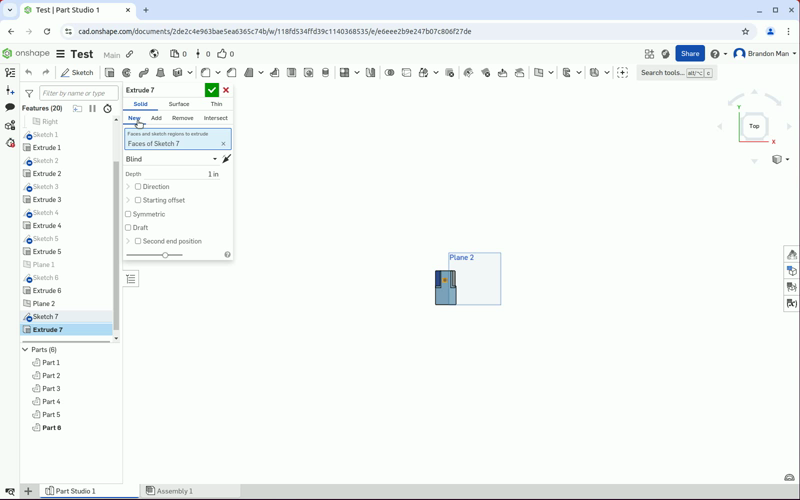
click(137, 120)
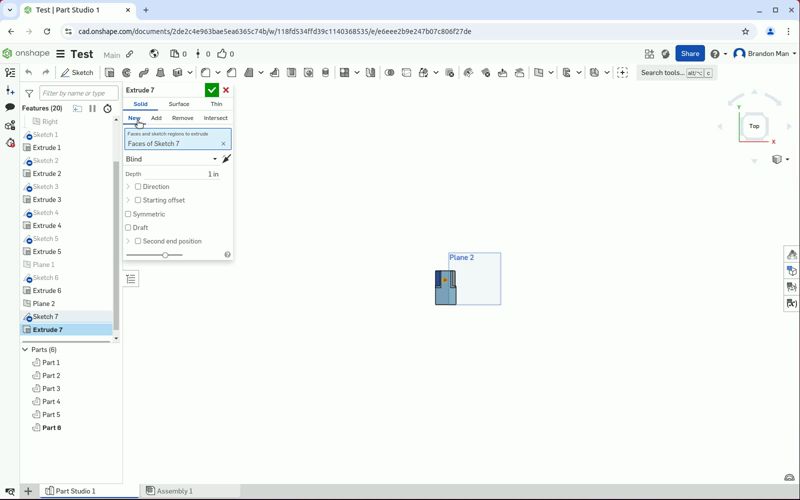
key(tab, 4)
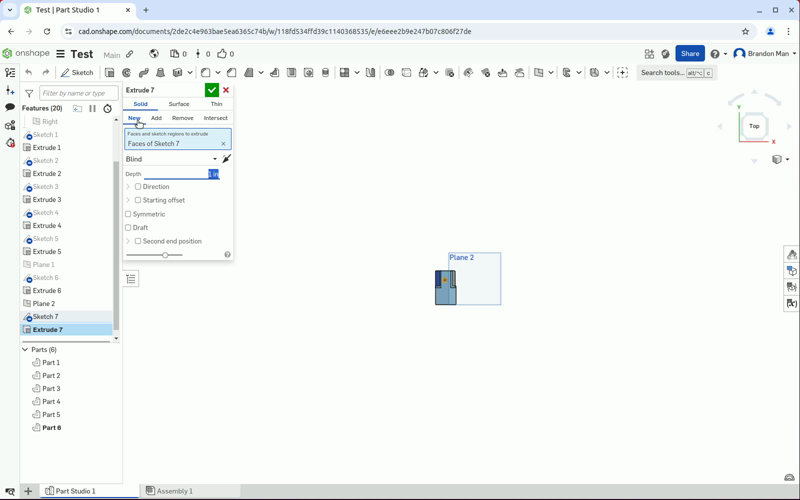
text(21.905)
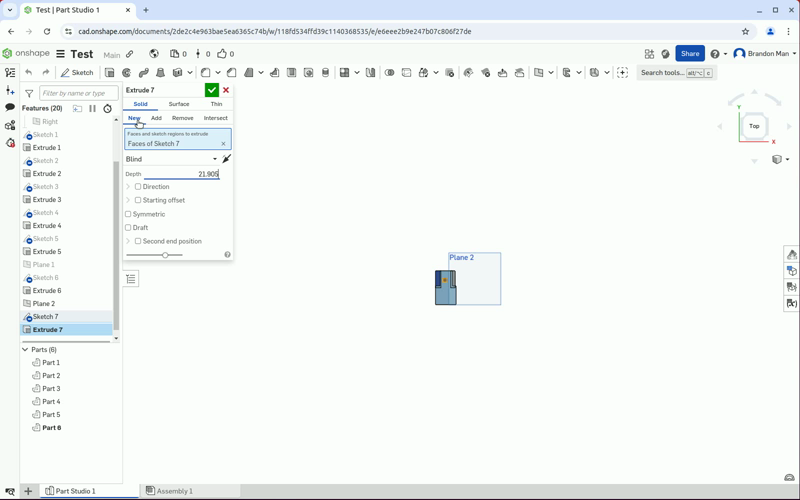
key(enter)
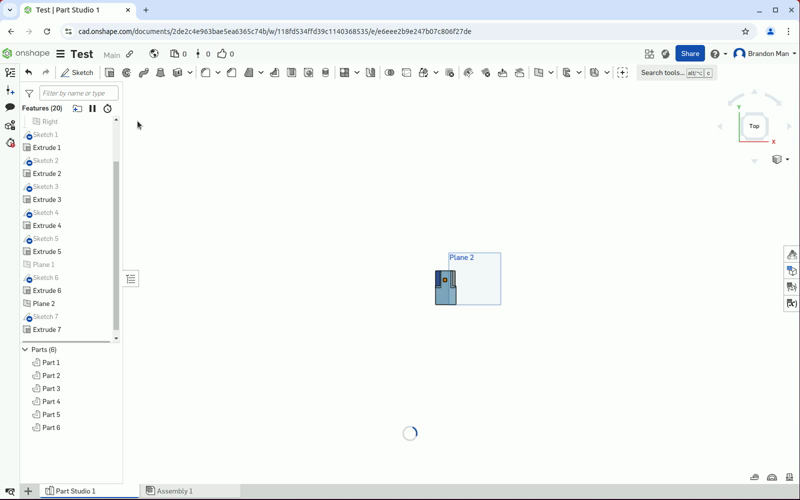
key(shift+h)
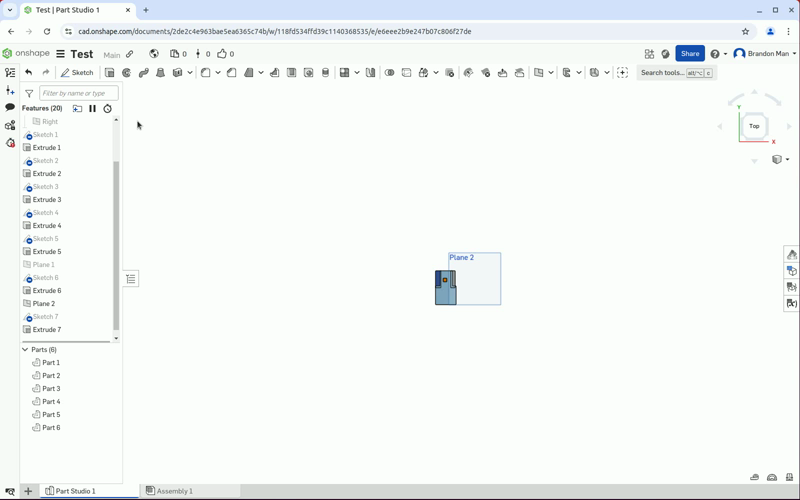
key(shift+h)
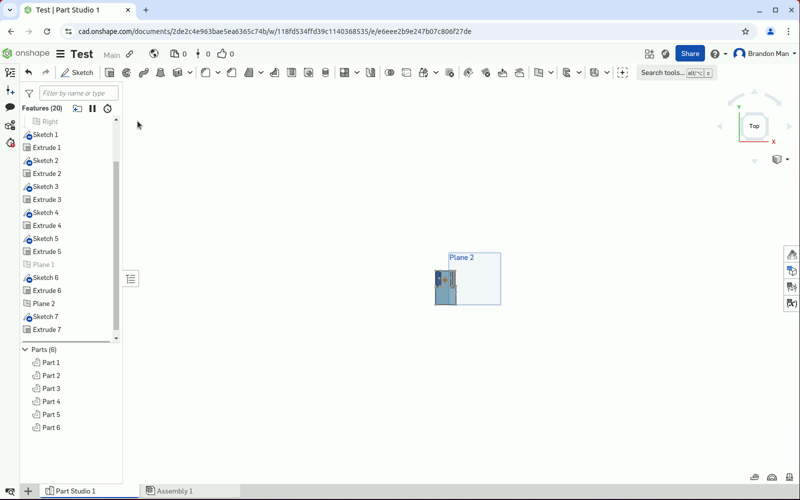
key(shift+7)
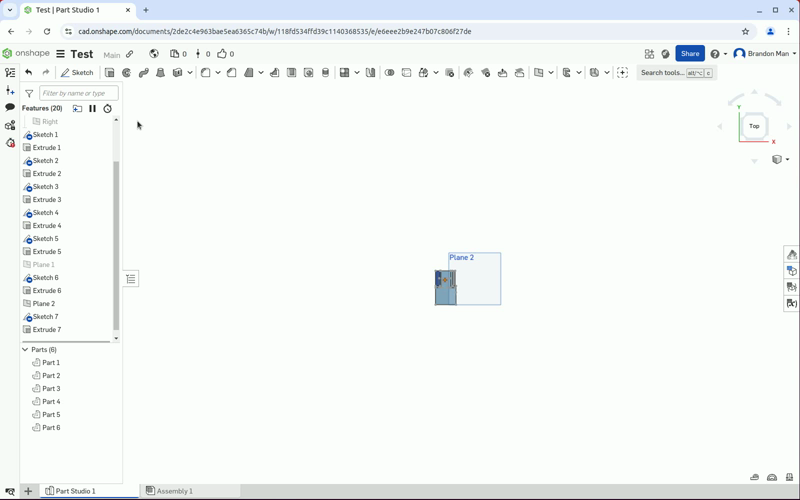
key(up, 3)
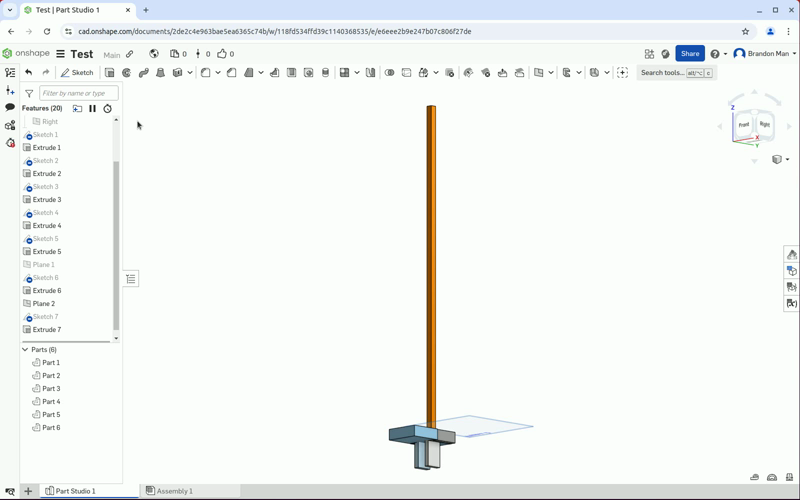
key(left, 3)
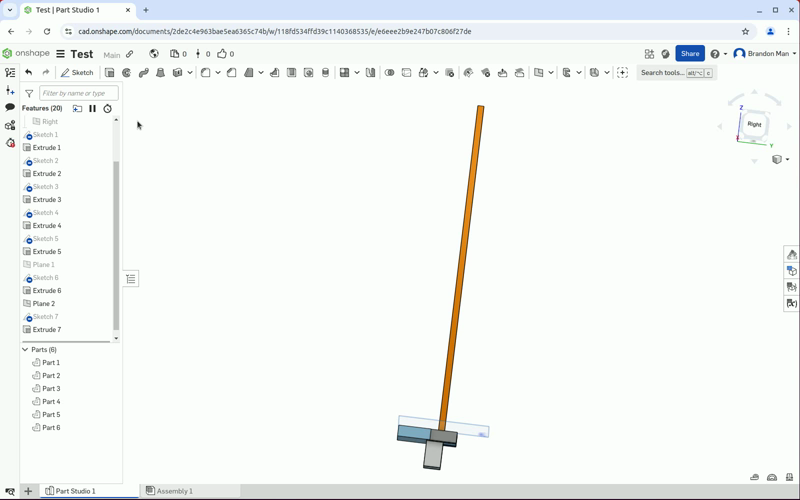
key(right, 3)
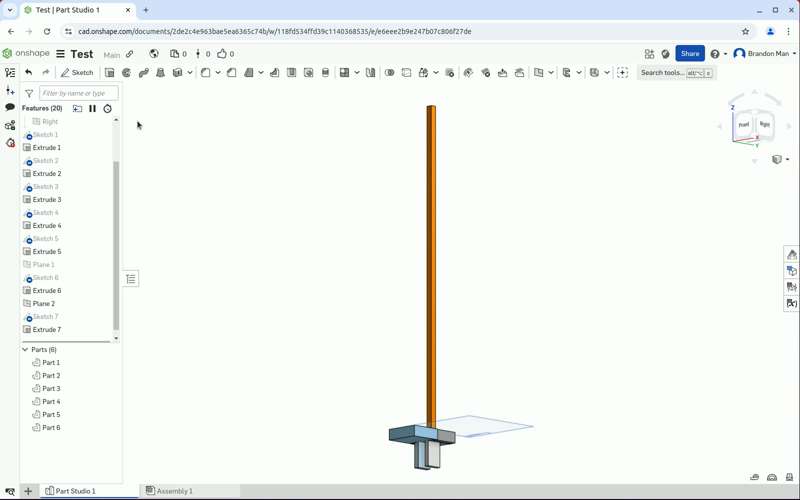
key(down, 3)
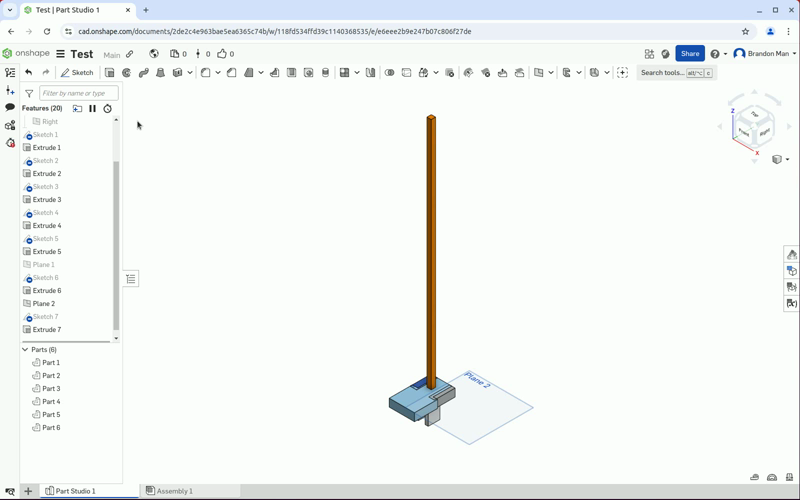
mouse_move(69, 137)
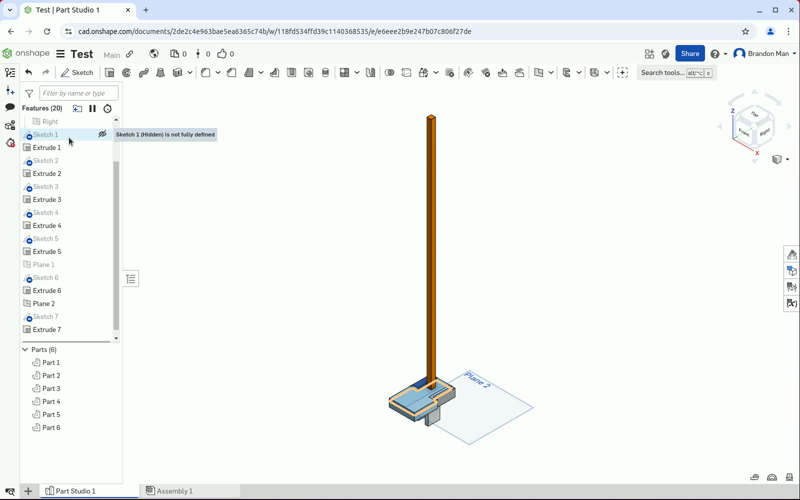
click(69, 137)